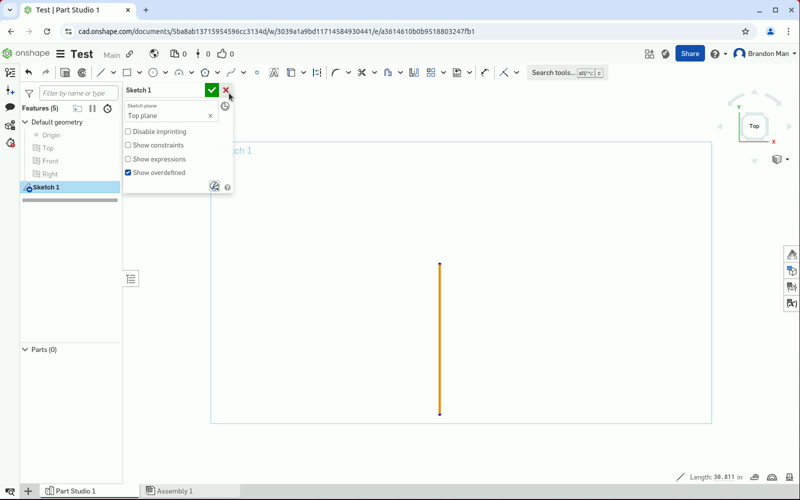
key(shift+h)
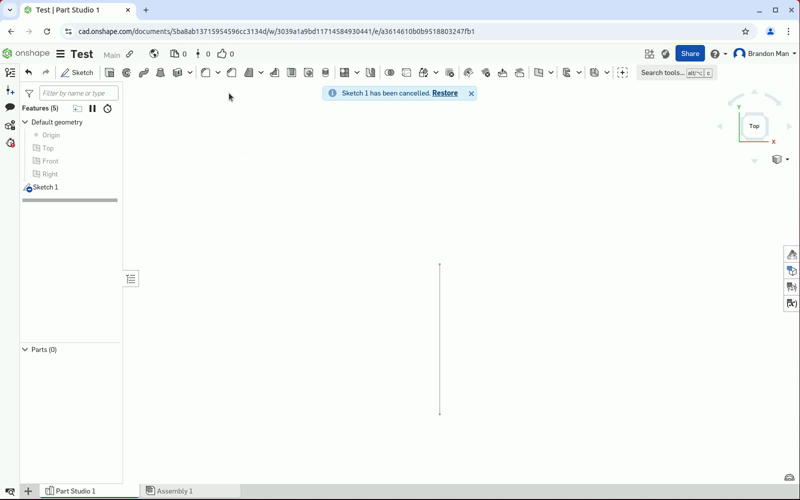
key(shift+s)
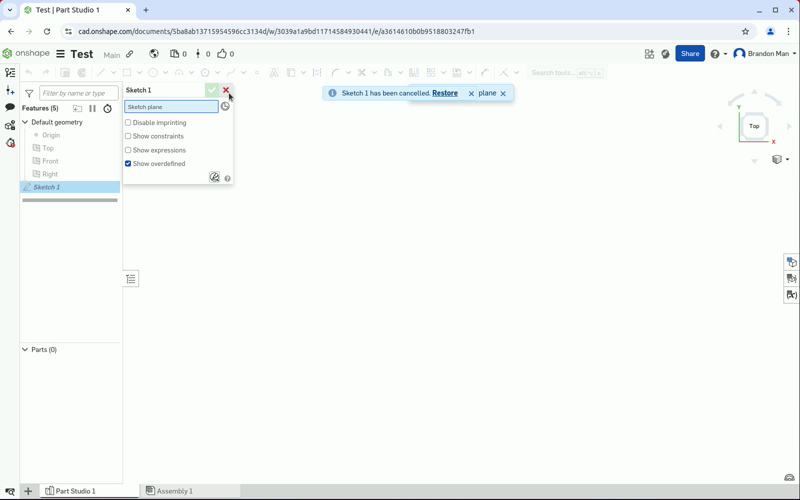
mouse_move(73, 150)
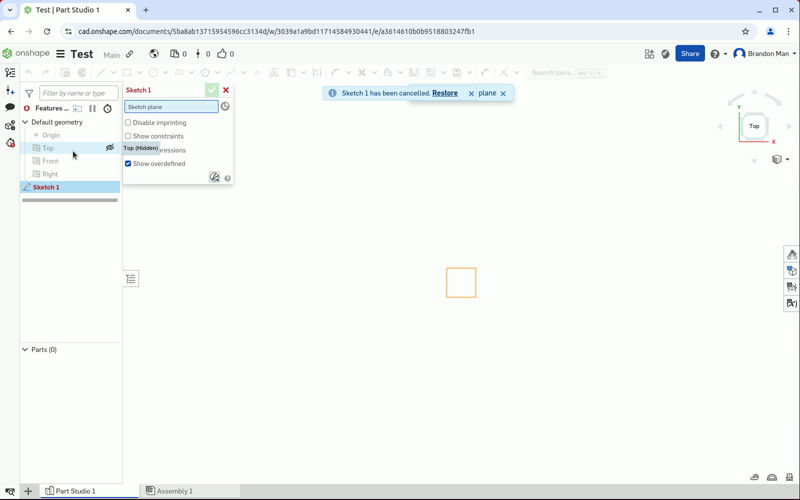
click(73, 150)
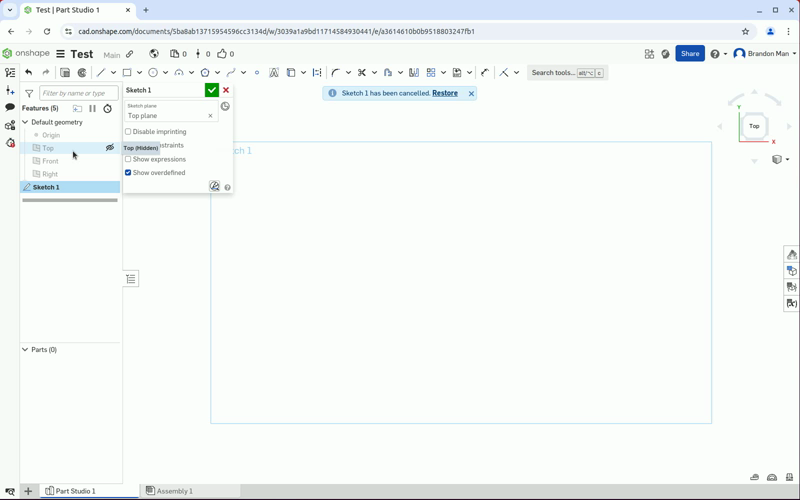
mouse_move(73, 352)
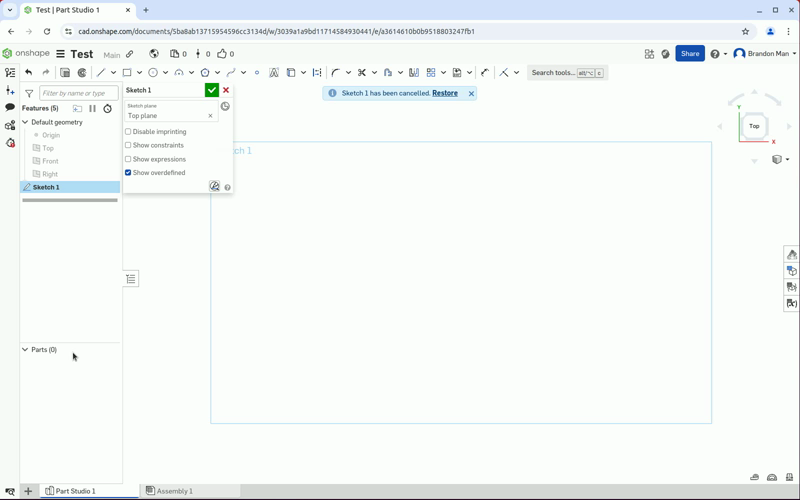
key(y)
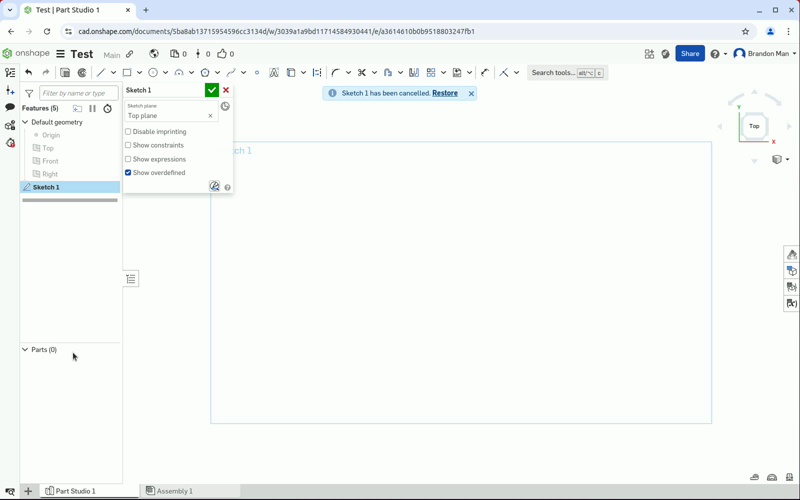
key(a)
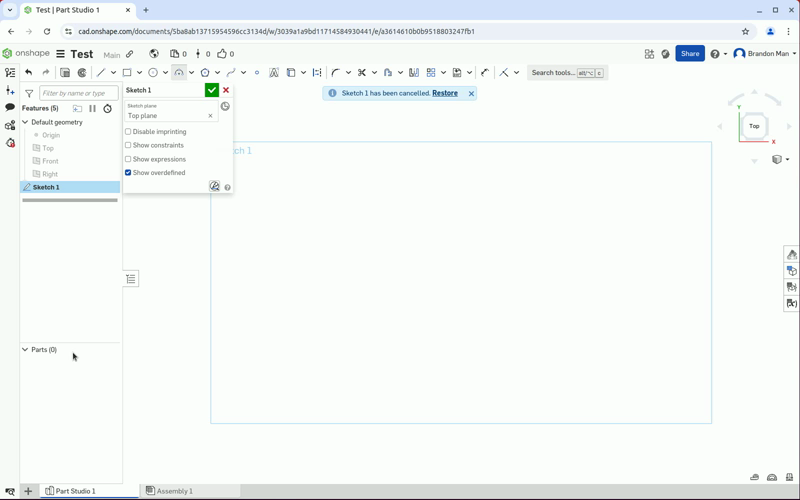
key_down(shift)
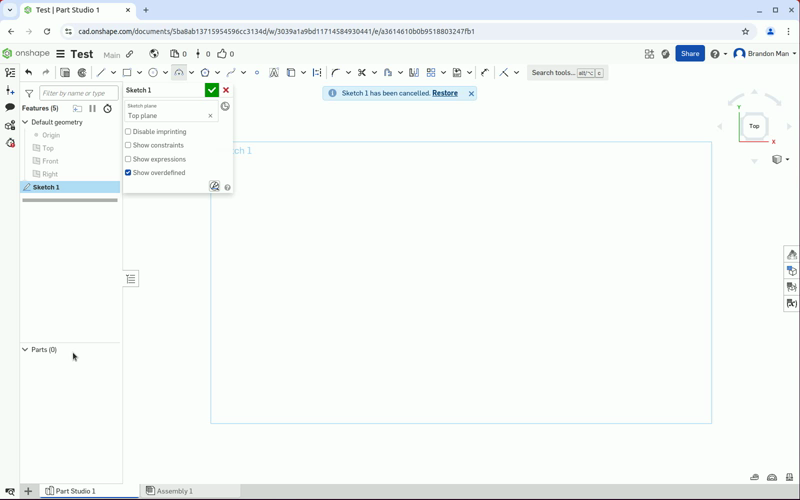
mouse_move(479, 279)
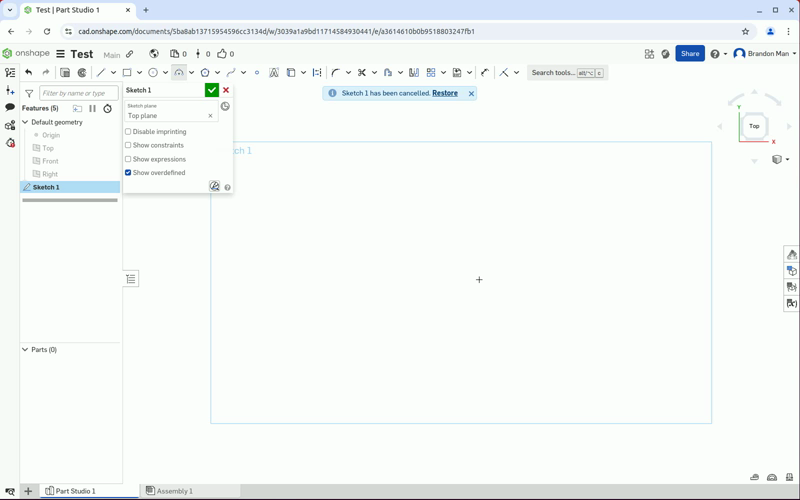
click(479, 279)
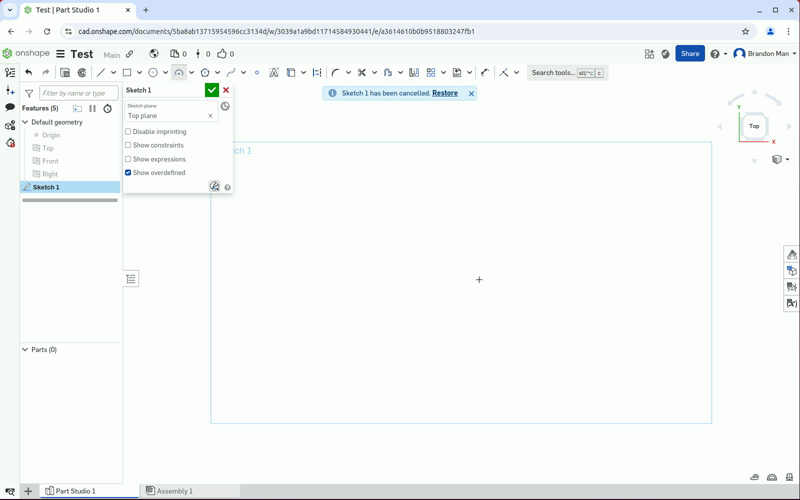
key_up(shift)
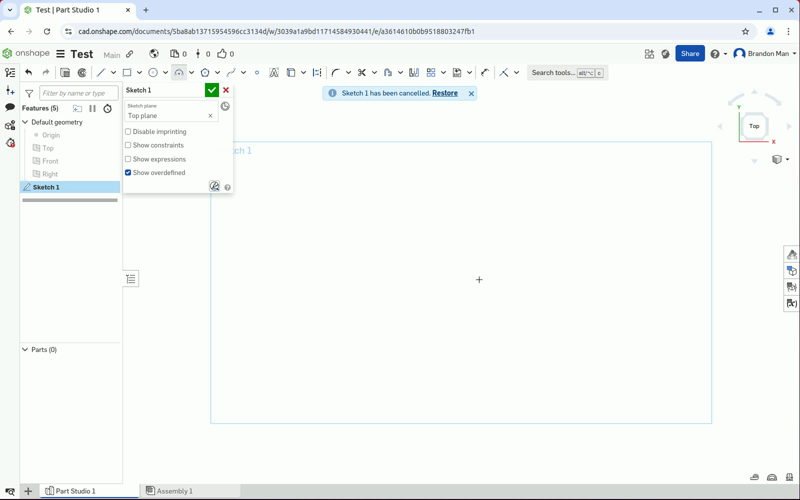
key_down(shift)
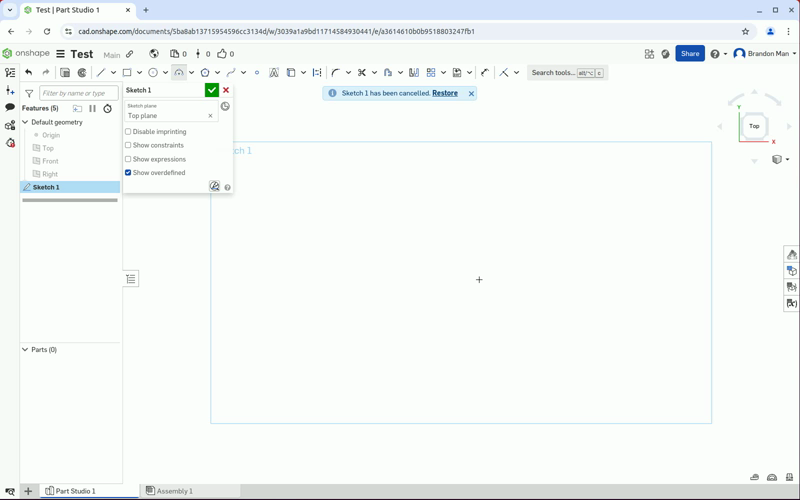
mouse_move(479, 267)
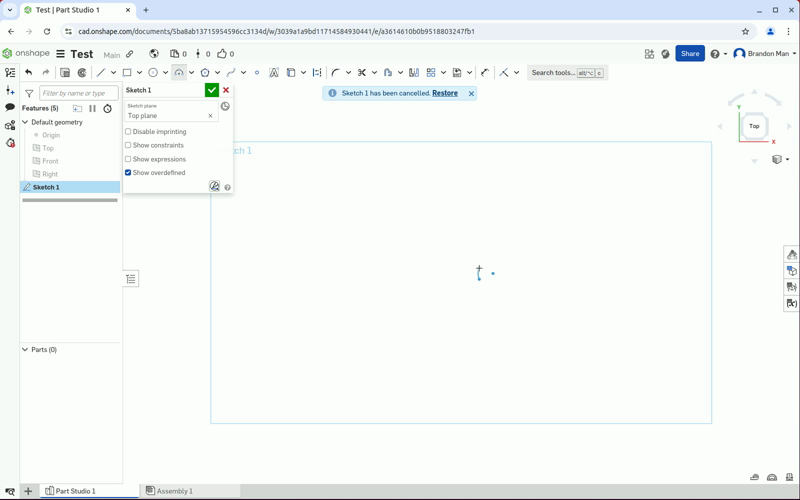
click(479, 267)
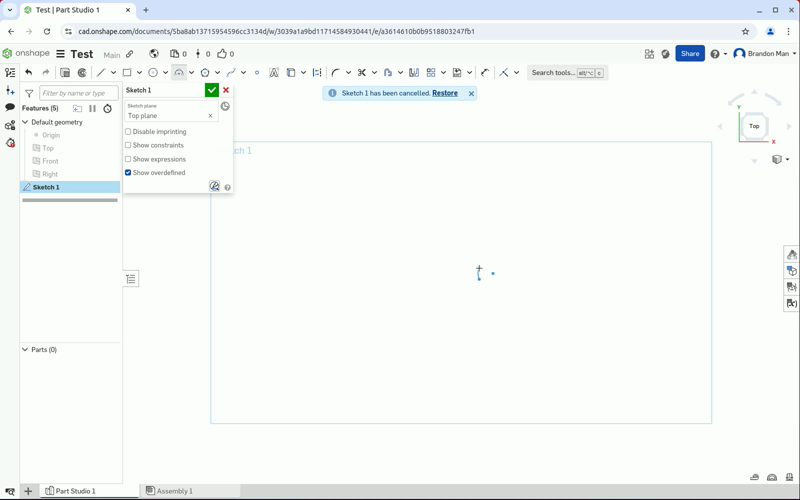
mouse_move(485, 273)
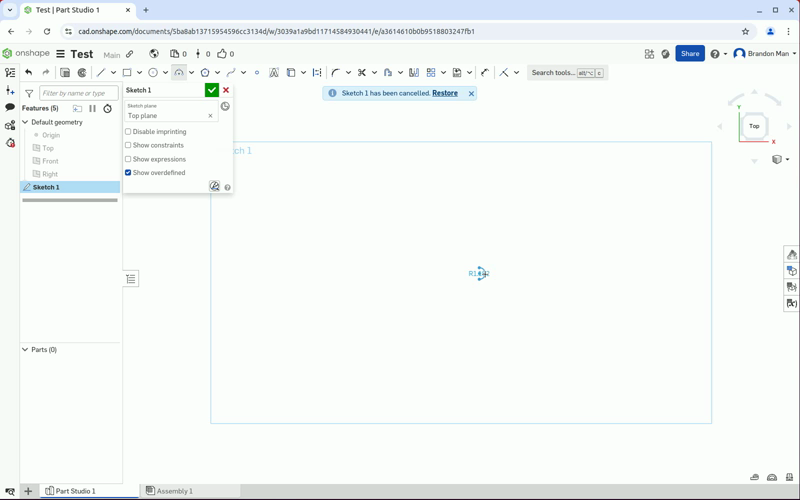
click(485, 273)
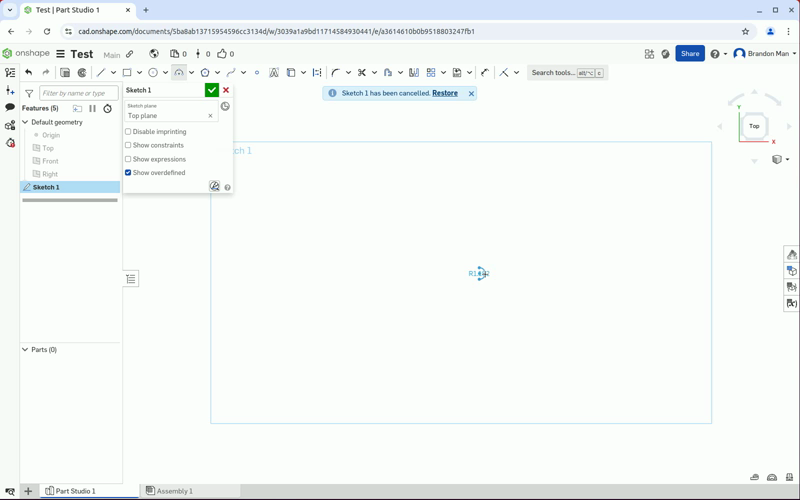
key_up(shift)
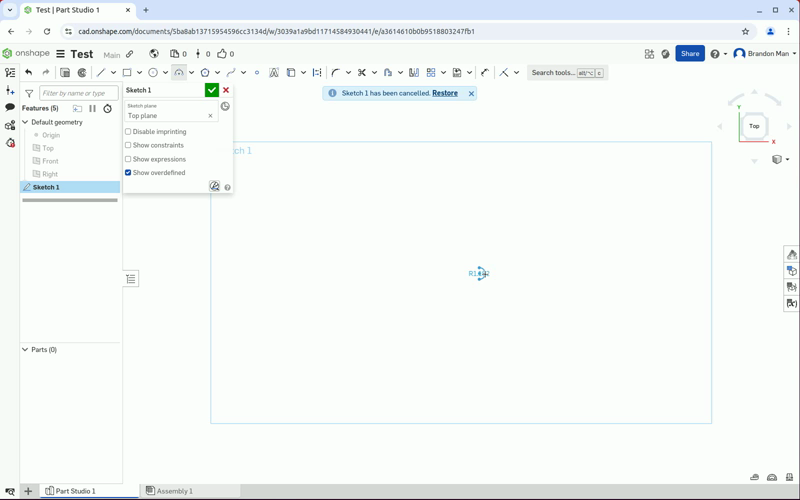
key(esc)
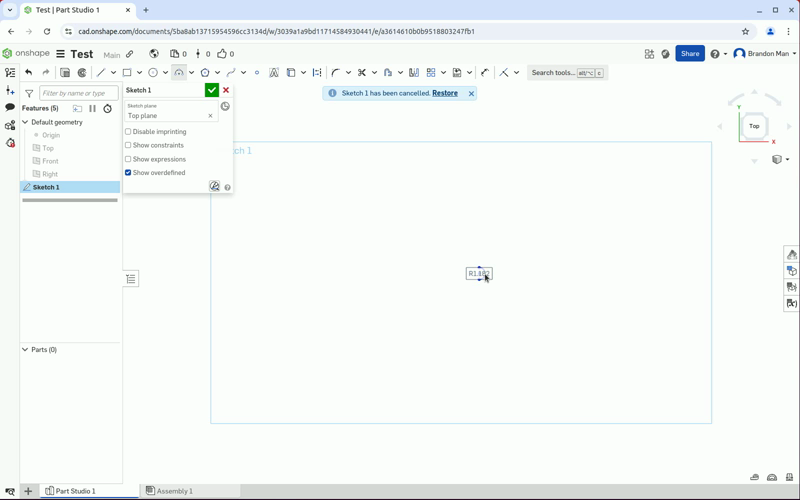
key(l)
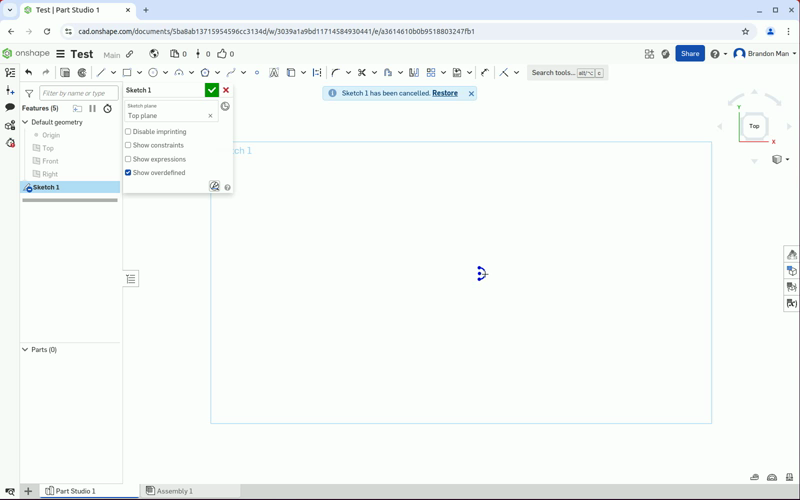
mouse_move(479, 267)
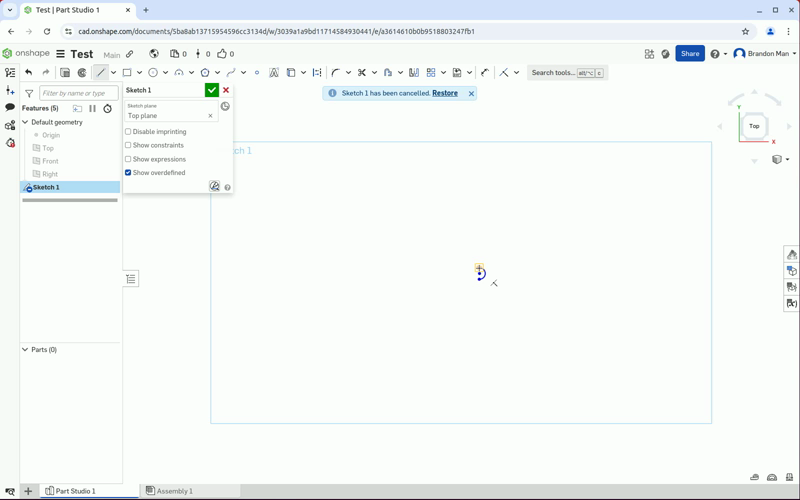
click(479, 267)
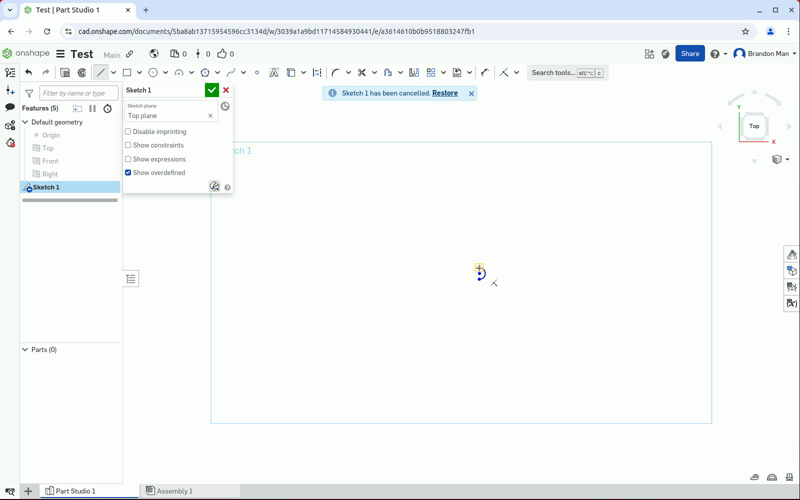
key_down(shift)
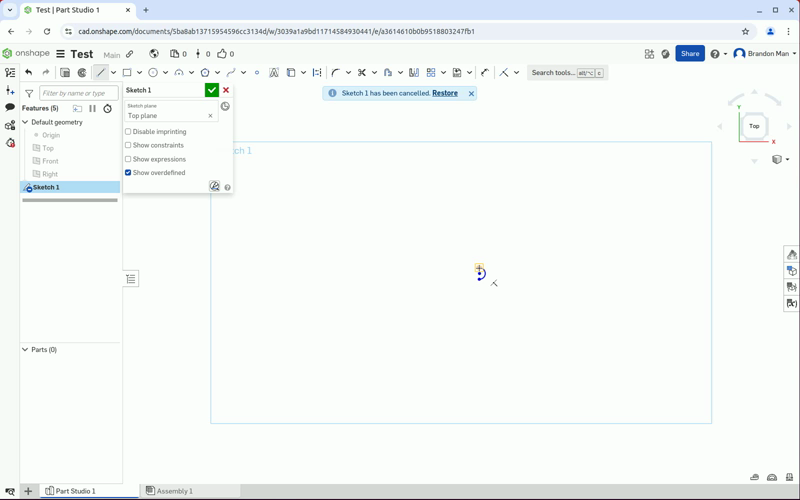
mouse_move(509, 267)
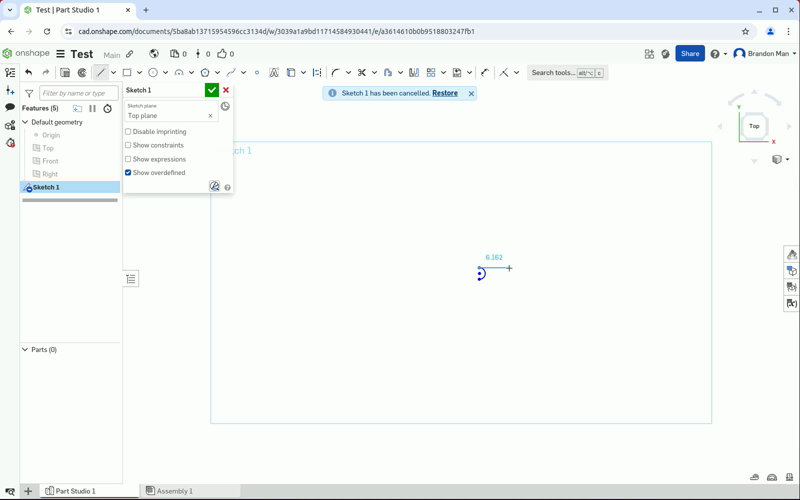
mouse_move(479, 270)
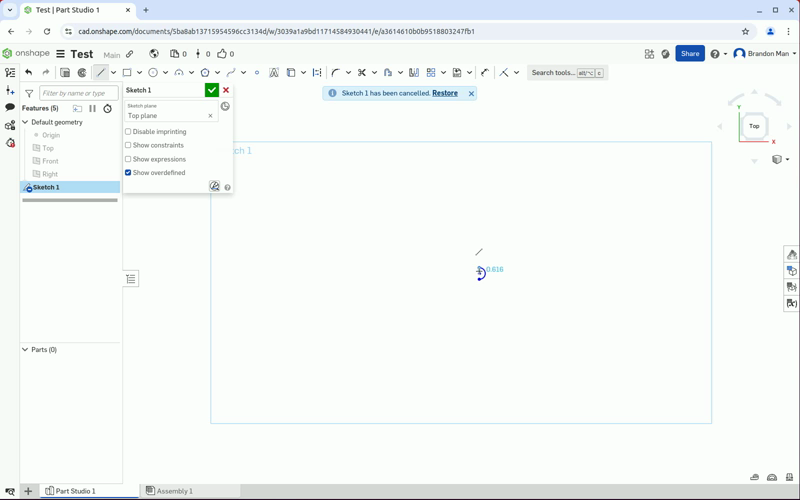
scroll(6)
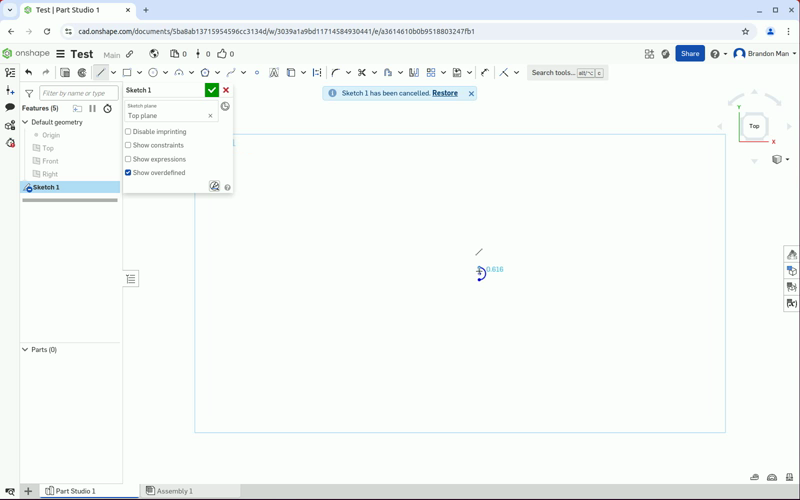
scroll(6)
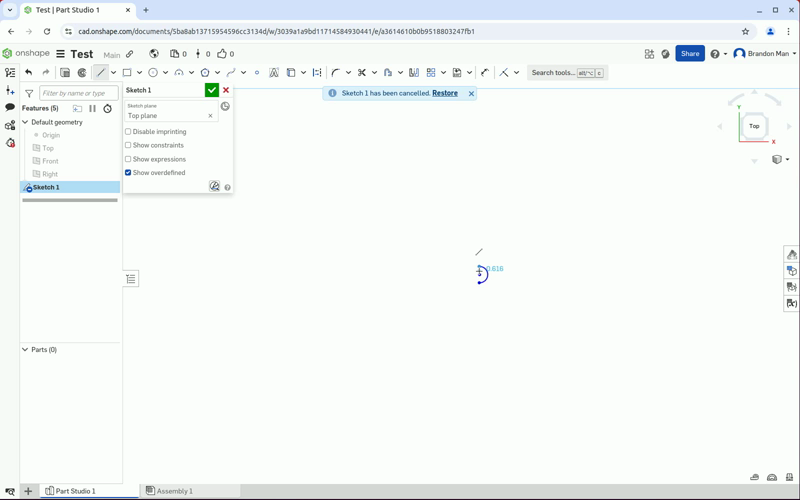
scroll(6)
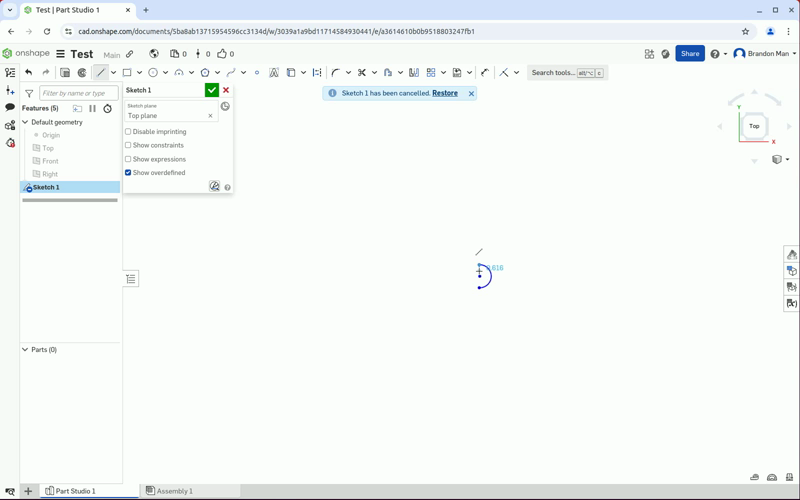
scroll(6)
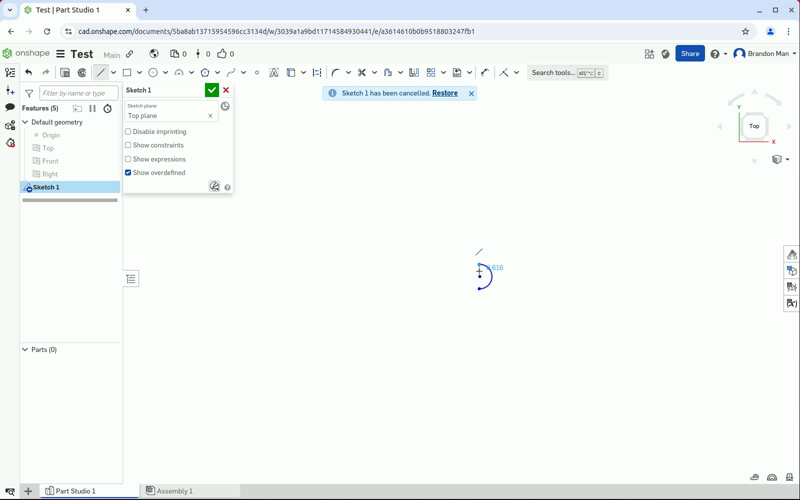
scroll(6)
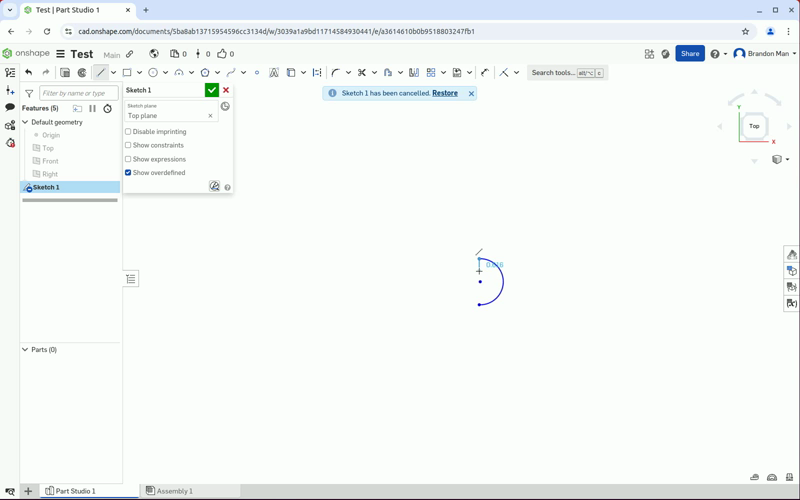
scroll(6)
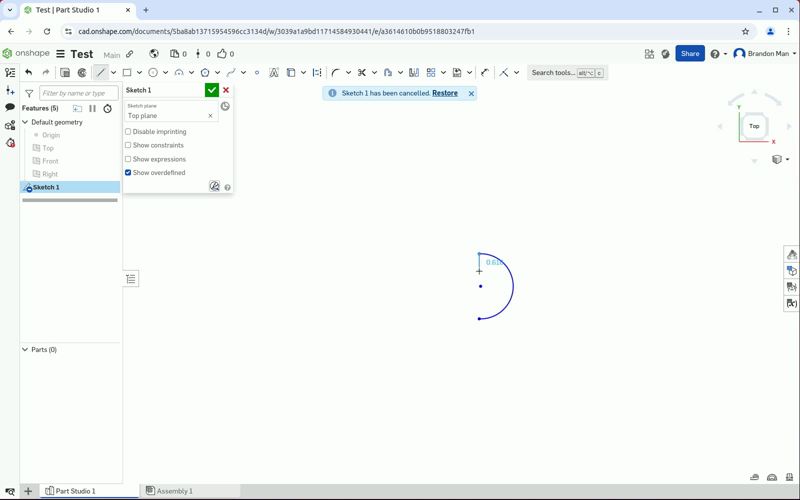
scroll(6)
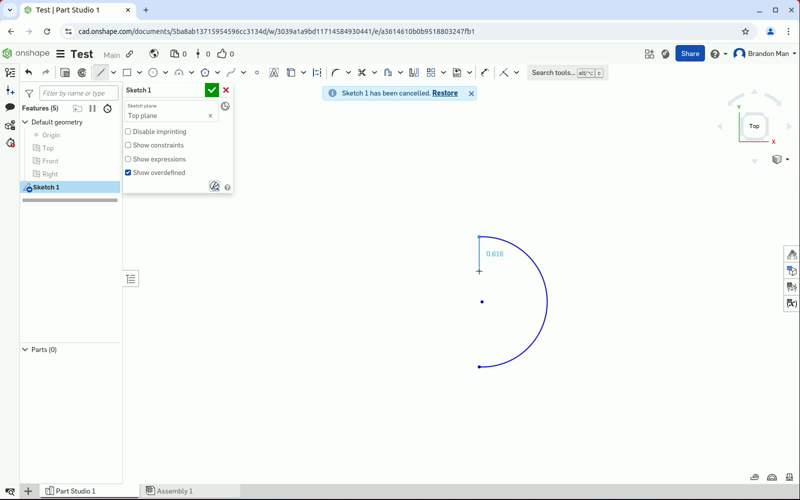
click(479, 270)
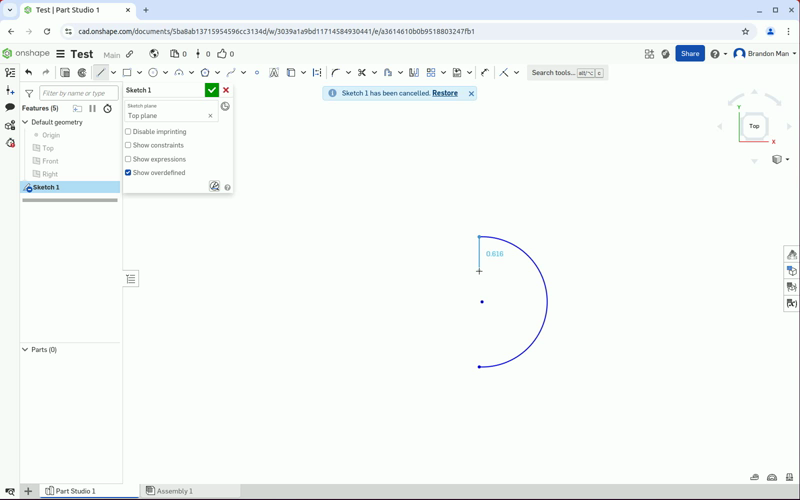
scroll(-6)
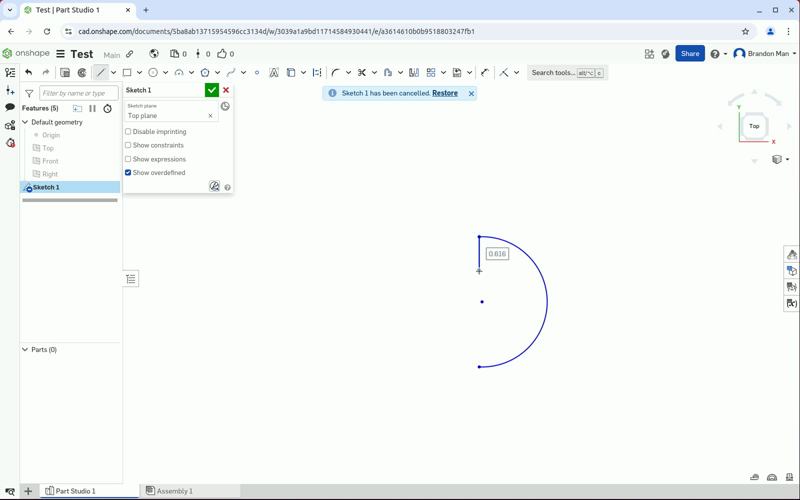
scroll(-6)
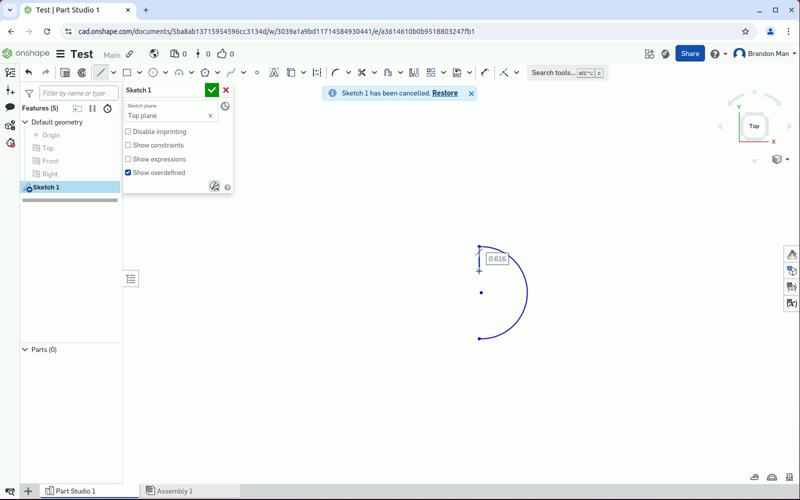
scroll(-6)
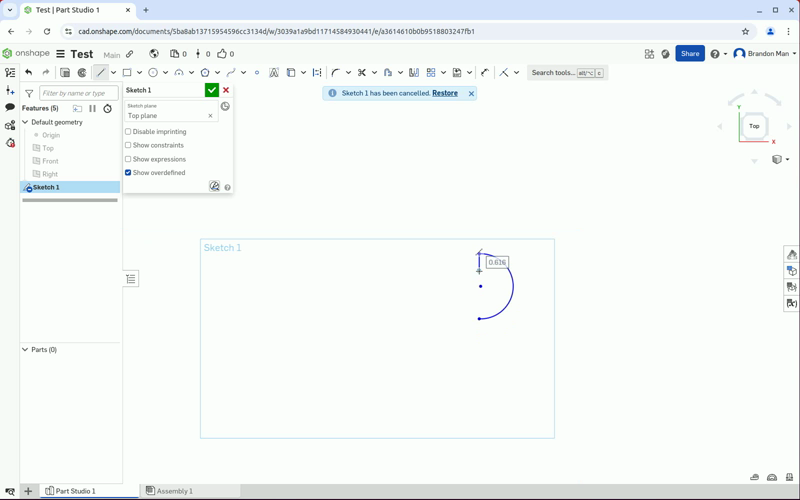
scroll(-6)
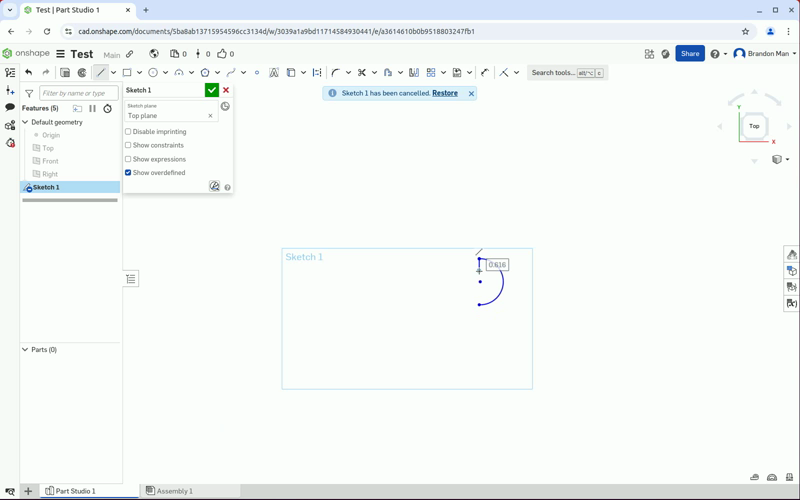
scroll(-6)
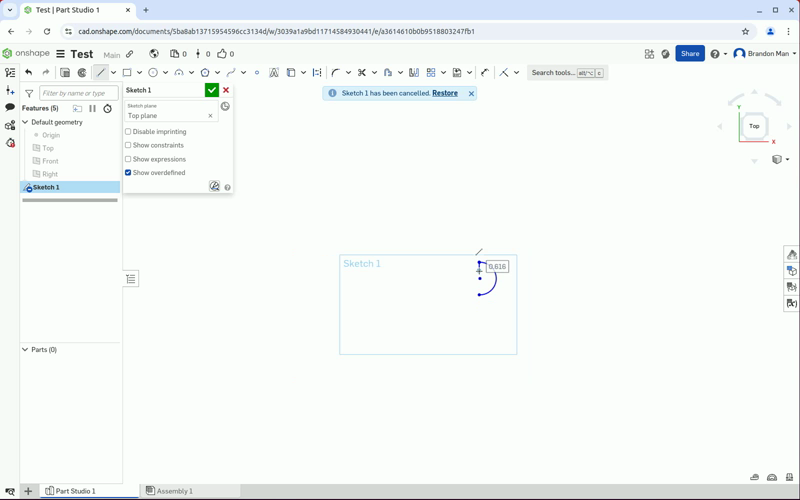
scroll(-6)
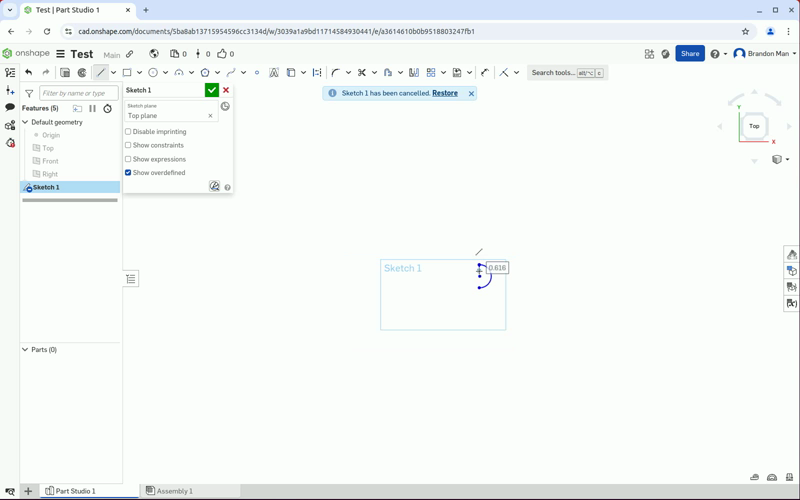
scroll(-6)
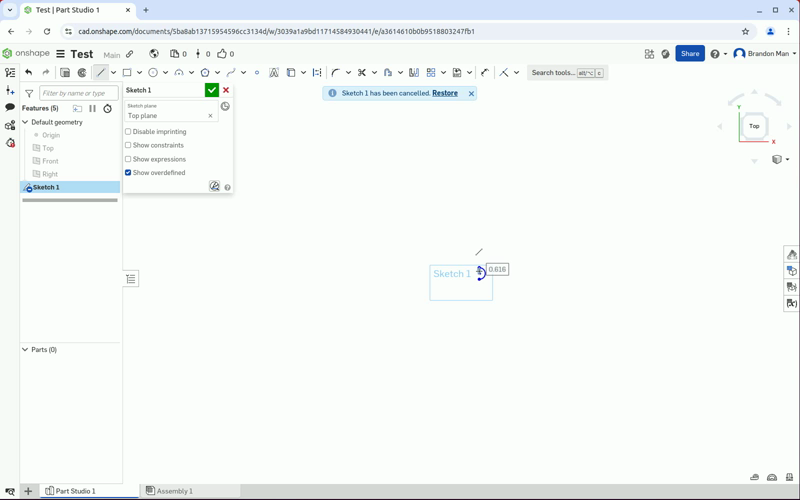
key_up(shift)
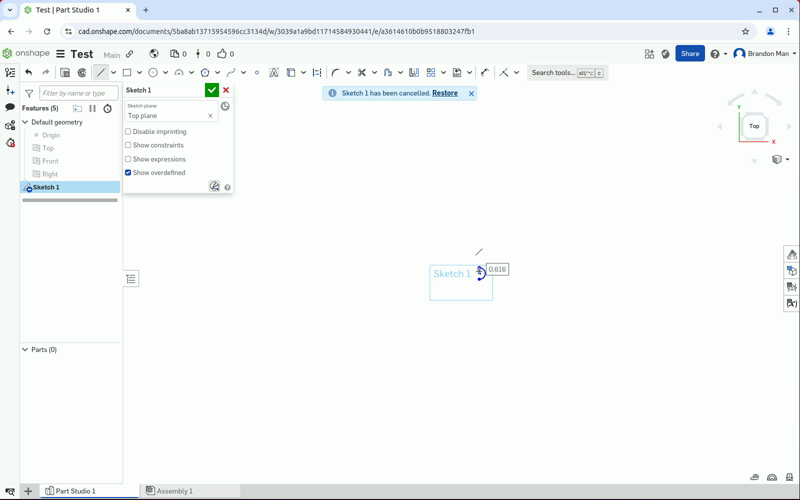
key(esc)
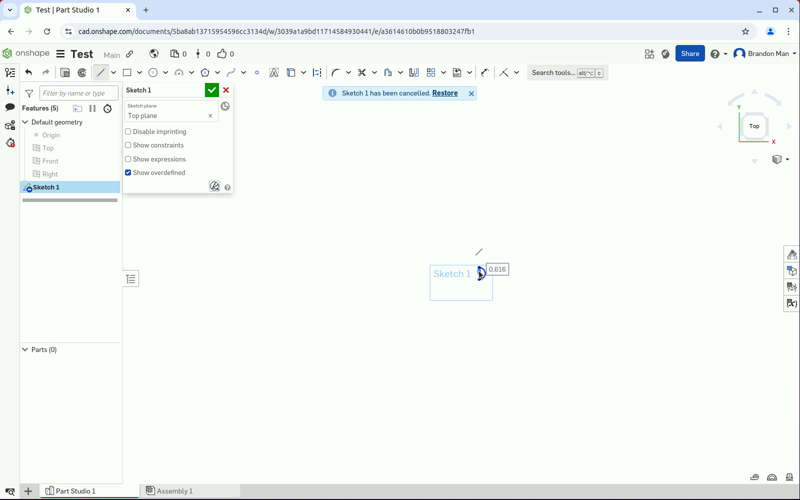
key(a)
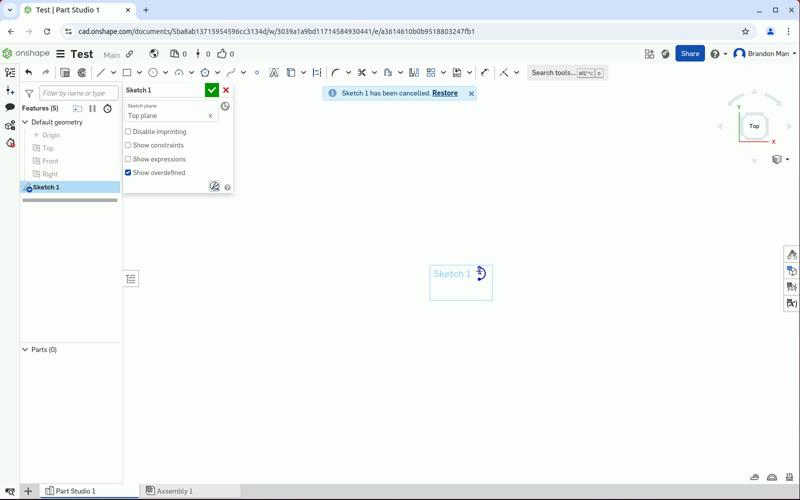
mouse_move(479, 270)
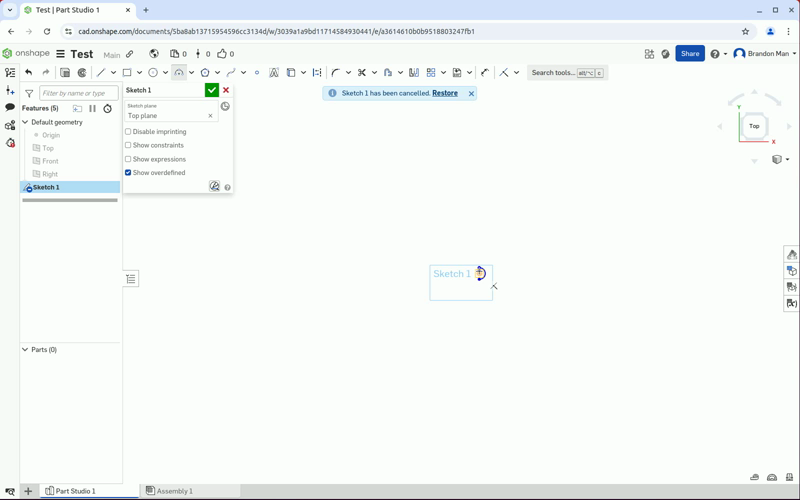
scroll(6)
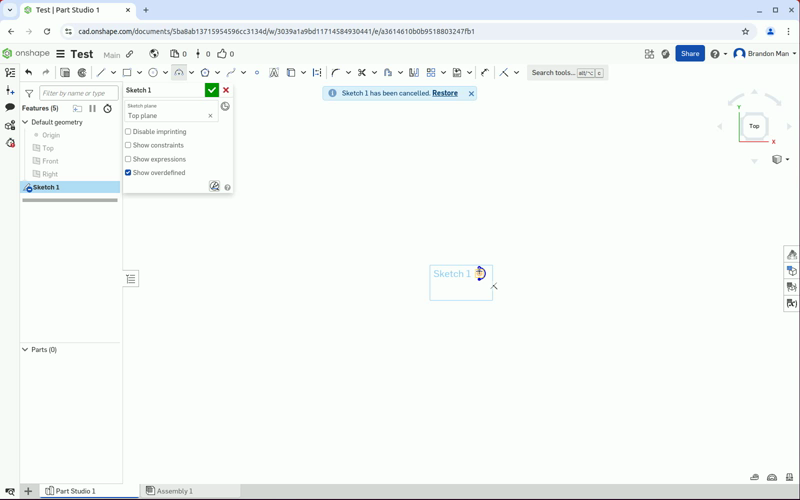
scroll(6)
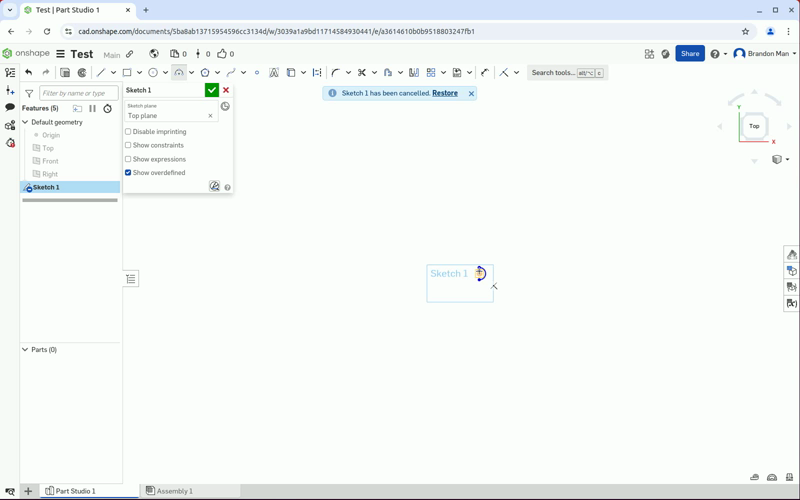
scroll(6)
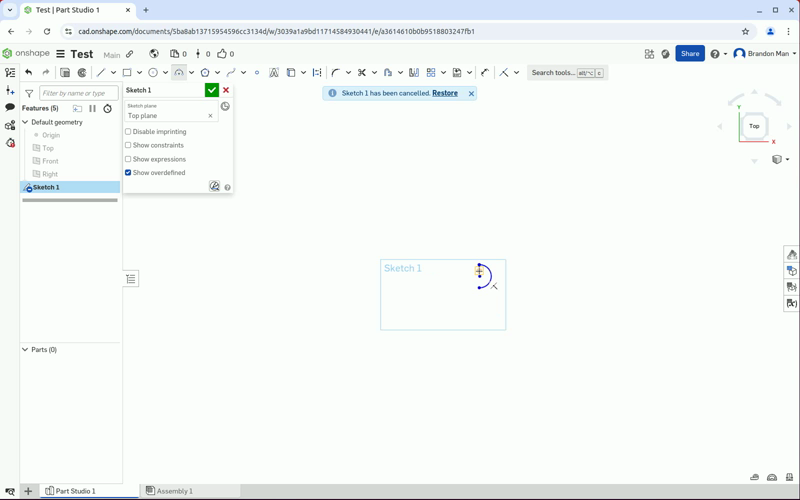
scroll(6)
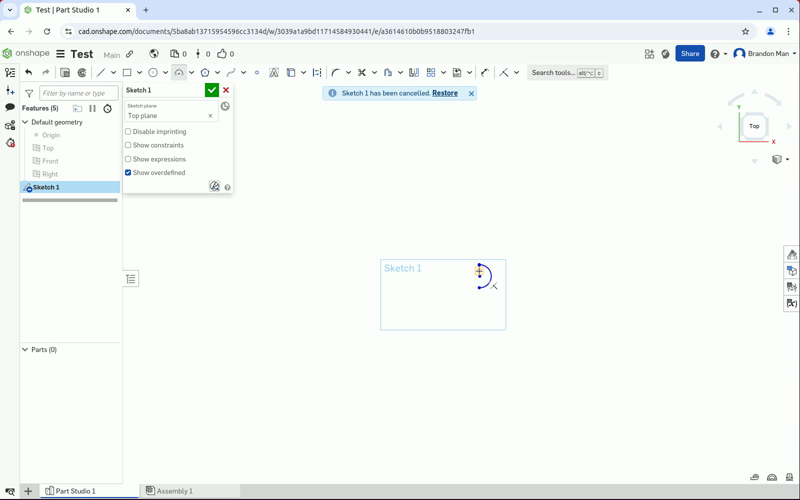
scroll(6)
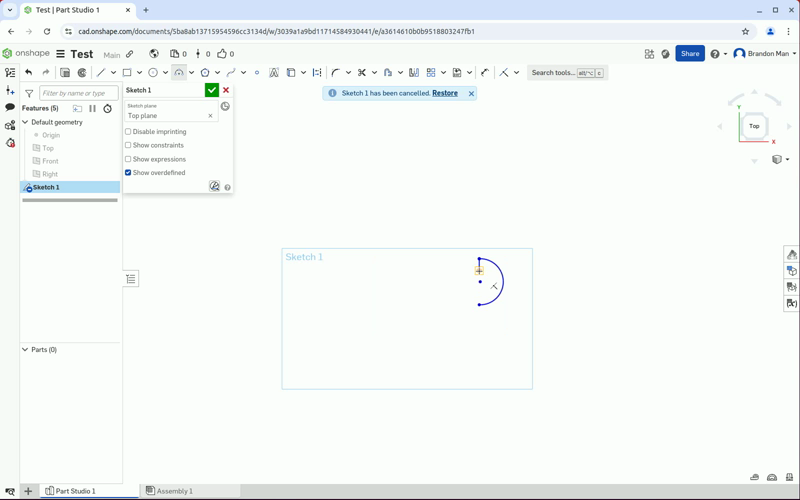
scroll(6)
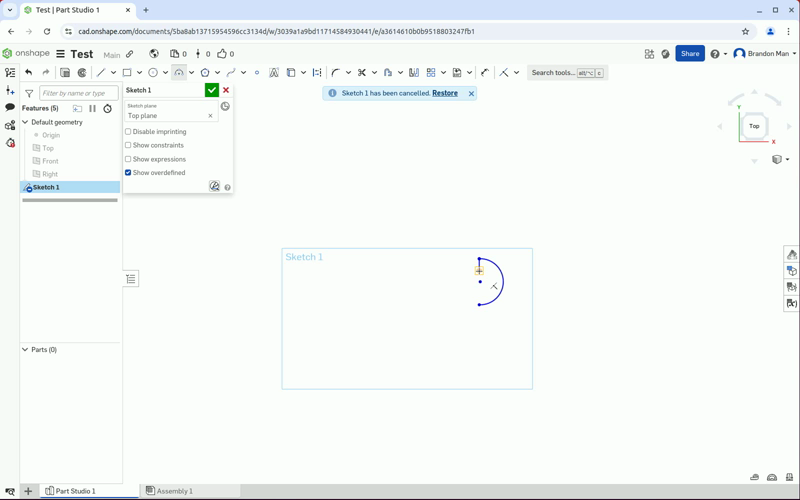
scroll(6)
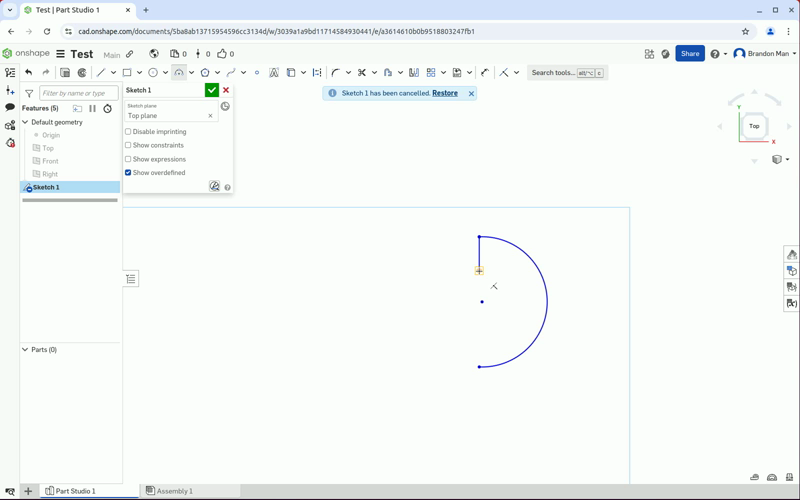
click(479, 270)
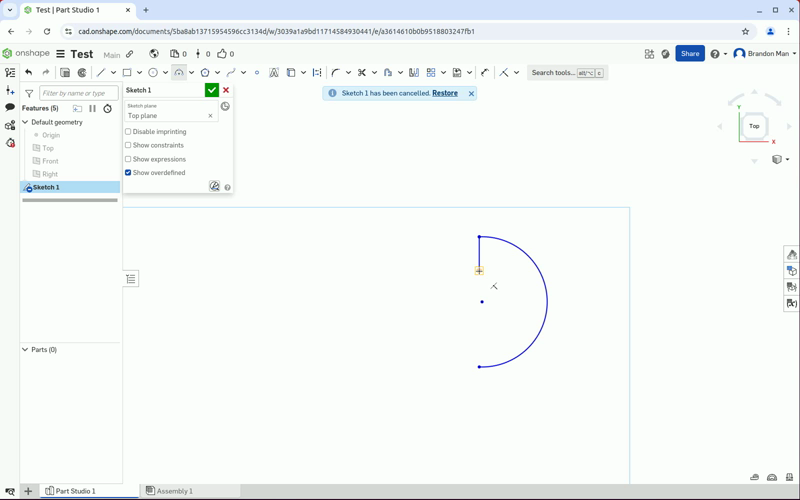
scroll(-6)
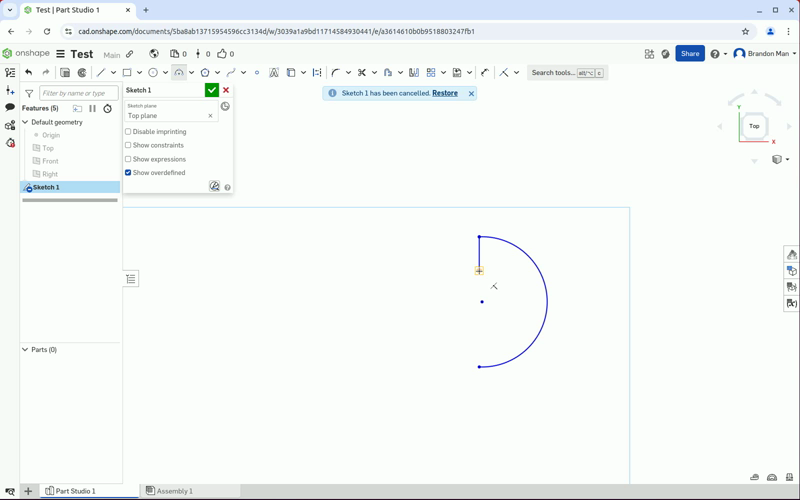
scroll(-6)
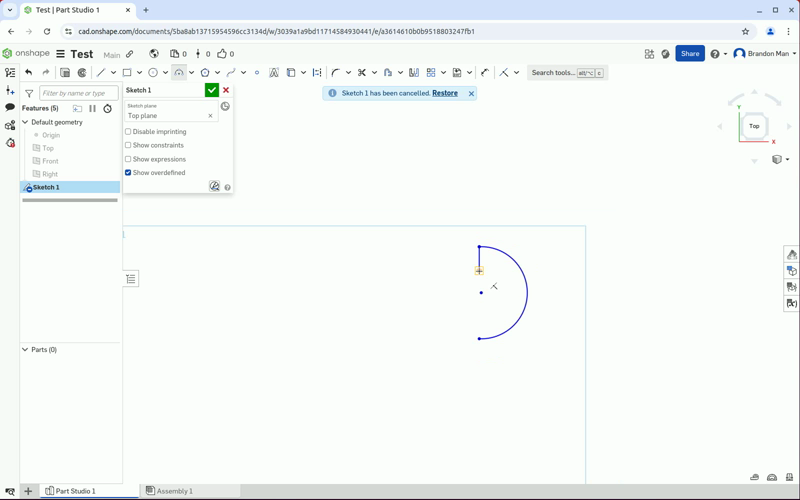
scroll(-6)
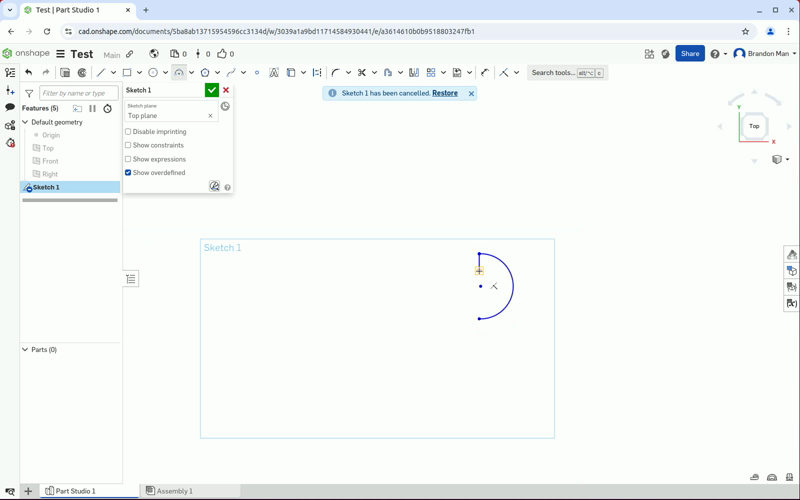
scroll(-6)
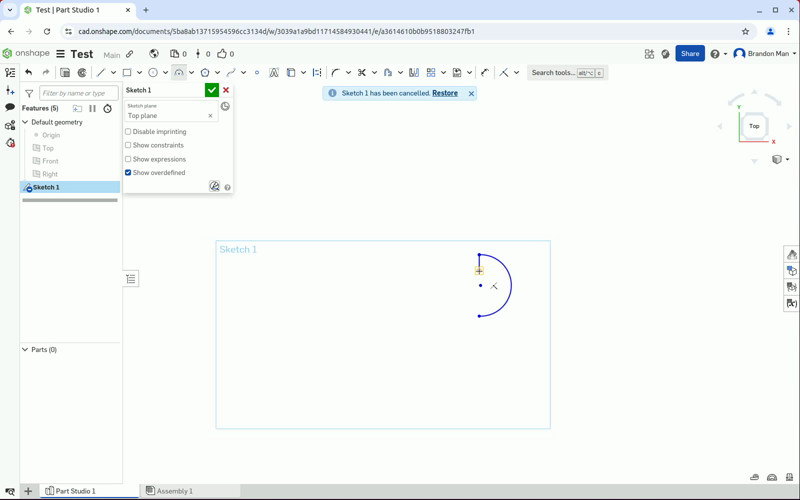
scroll(-6)
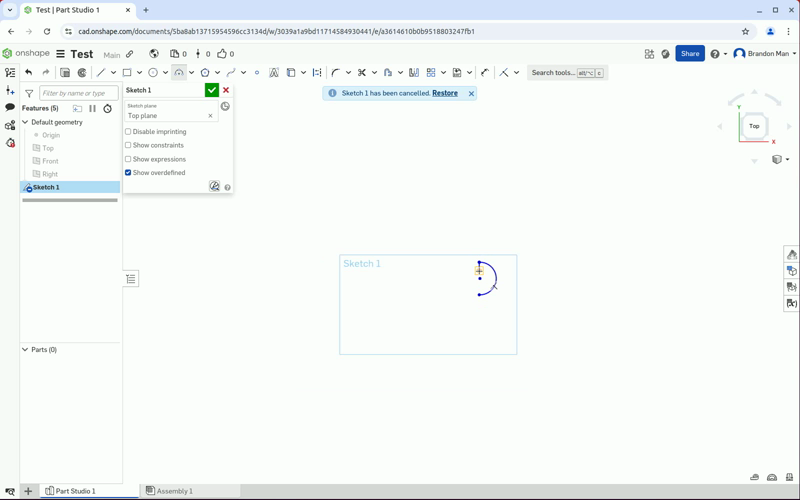
scroll(-6)
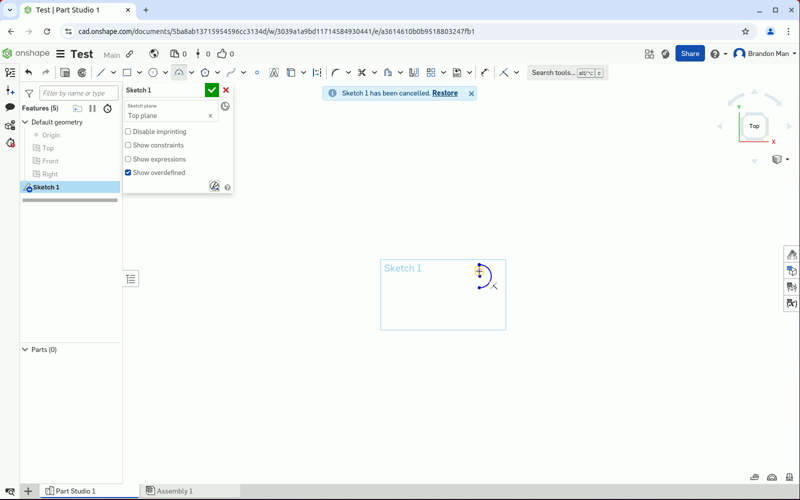
scroll(-6)
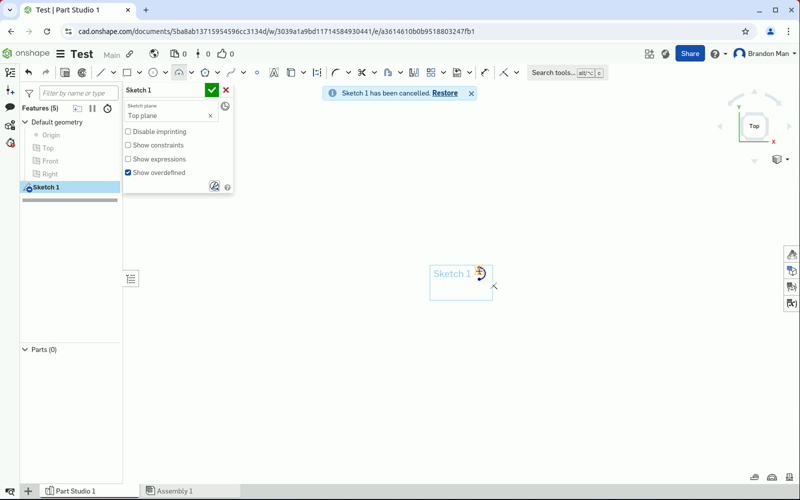
key_down(shift)
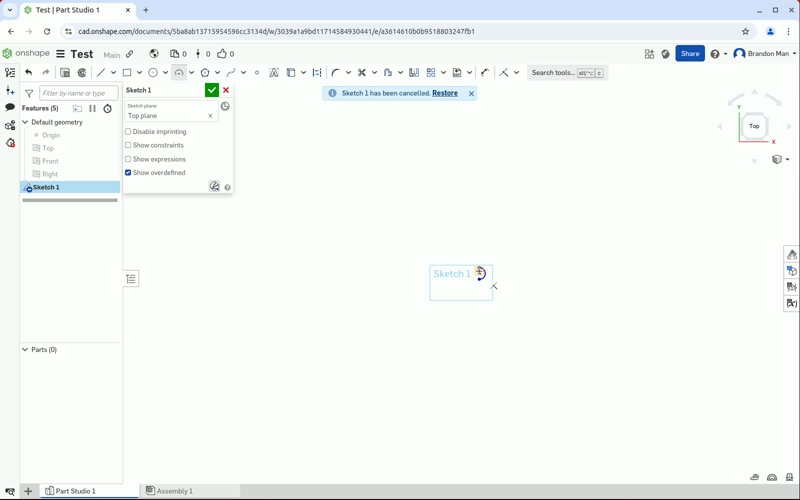
mouse_move(479, 276)
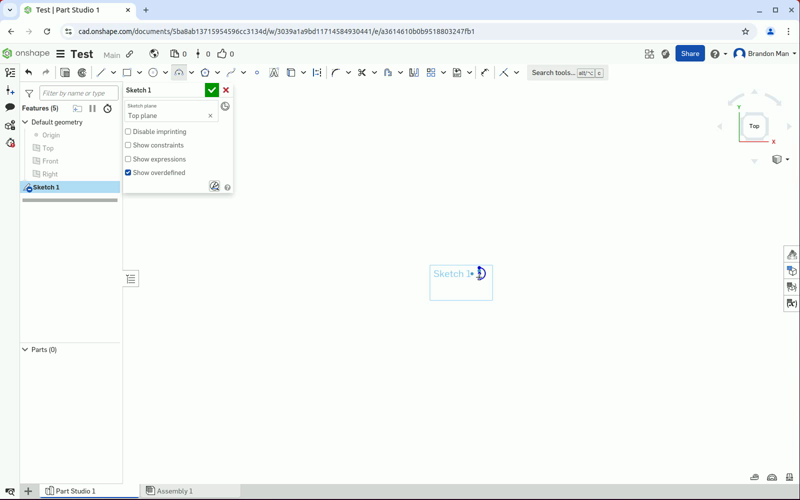
scroll(6)
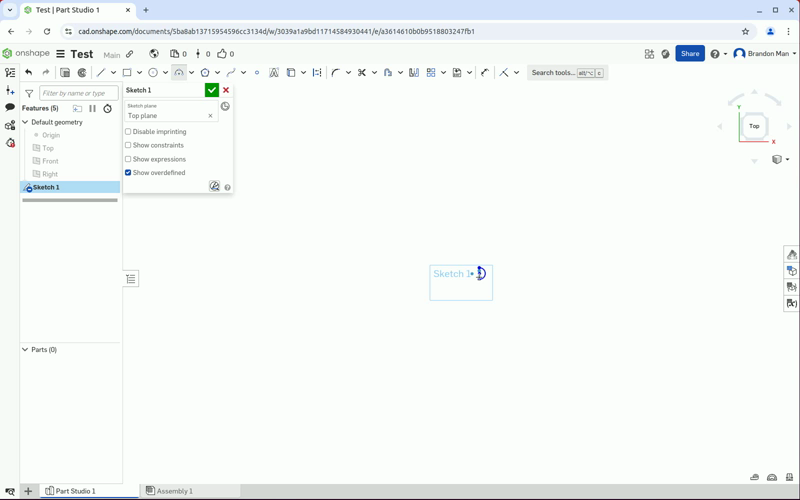
scroll(6)
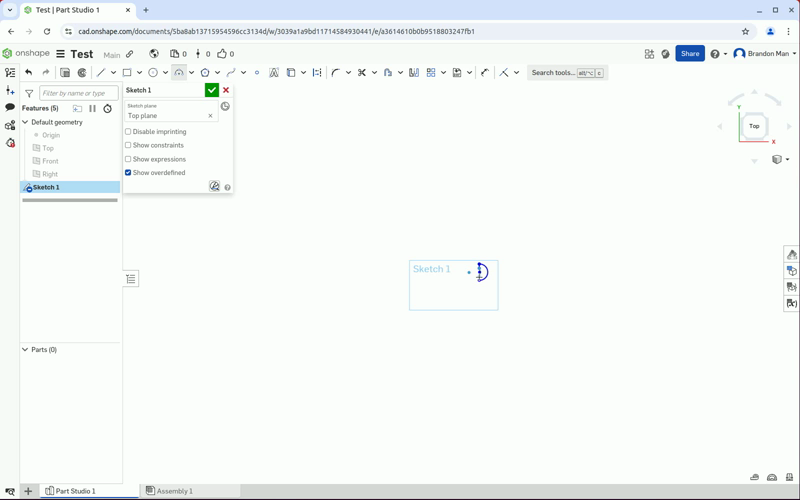
scroll(6)
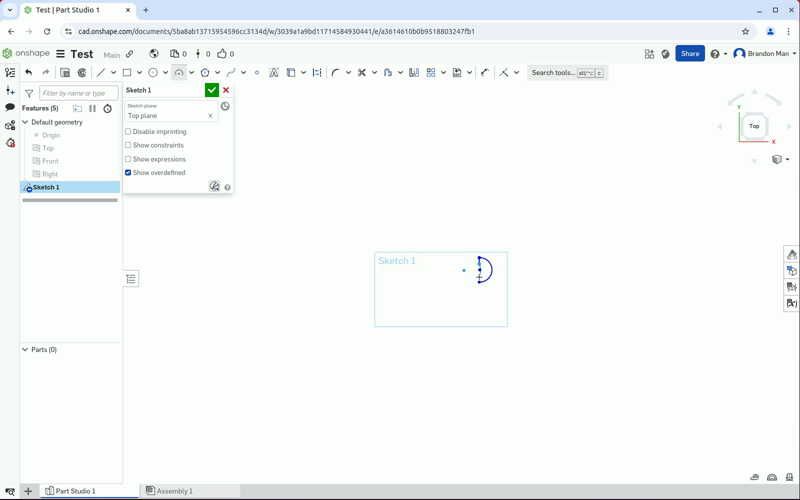
scroll(6)
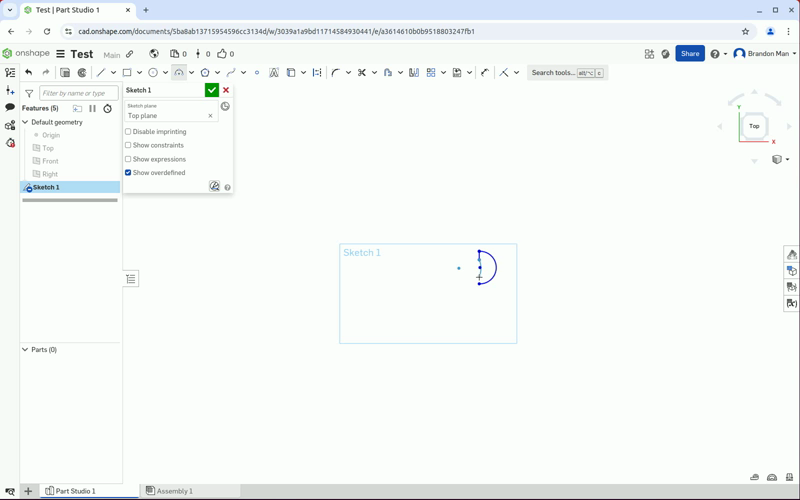
scroll(6)
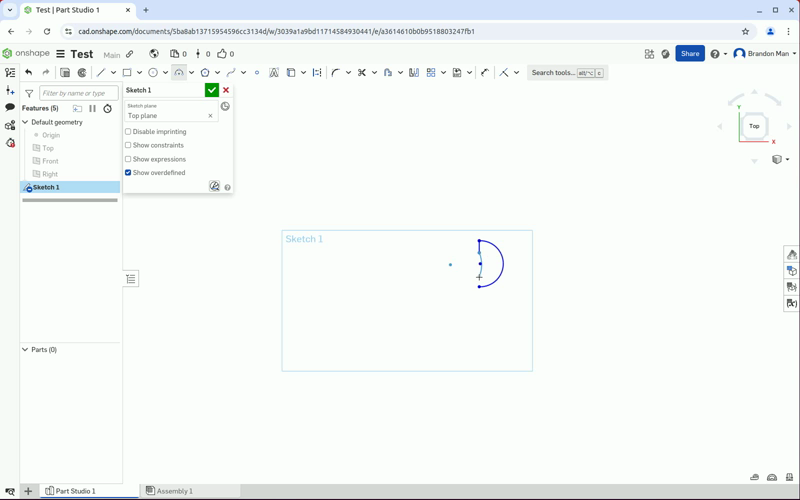
scroll(6)
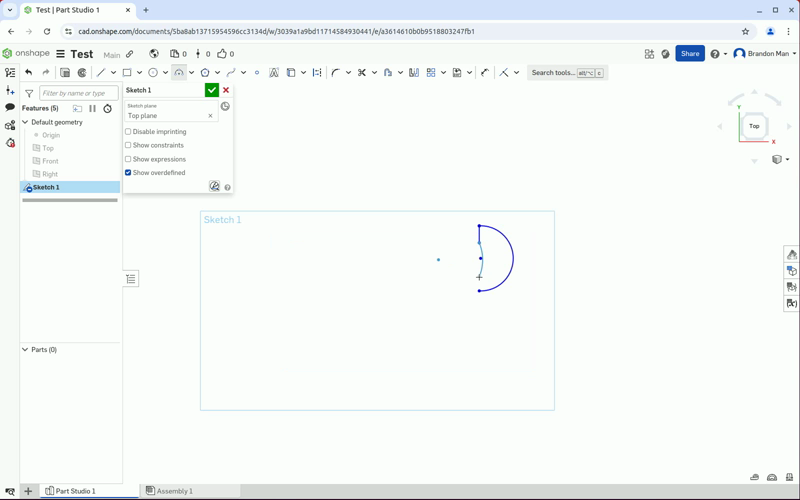
scroll(6)
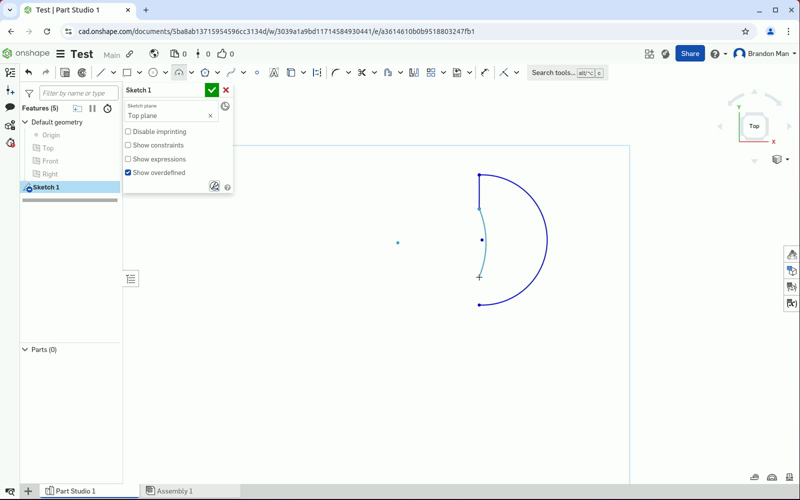
click(479, 276)
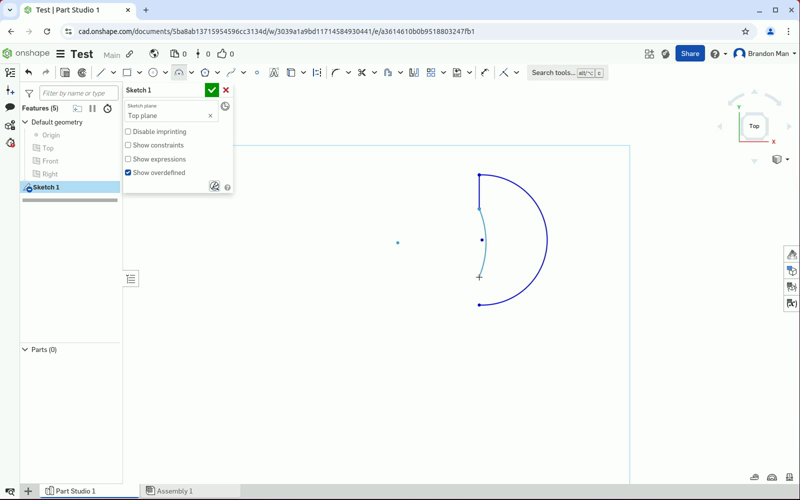
scroll(-6)
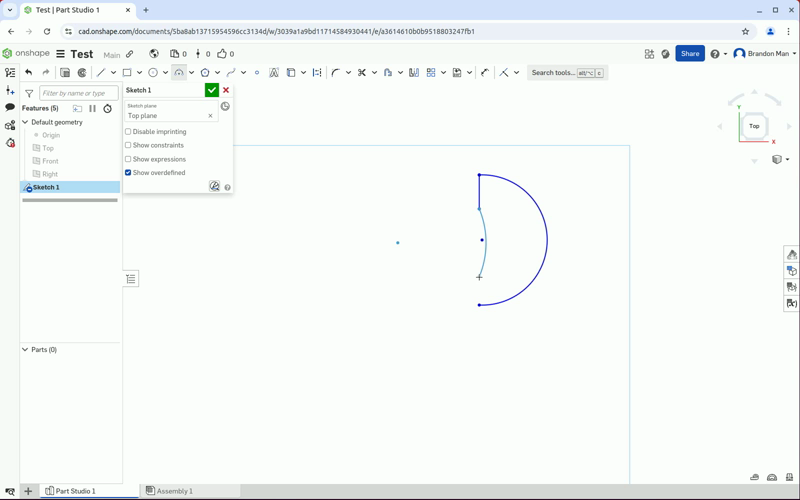
scroll(-6)
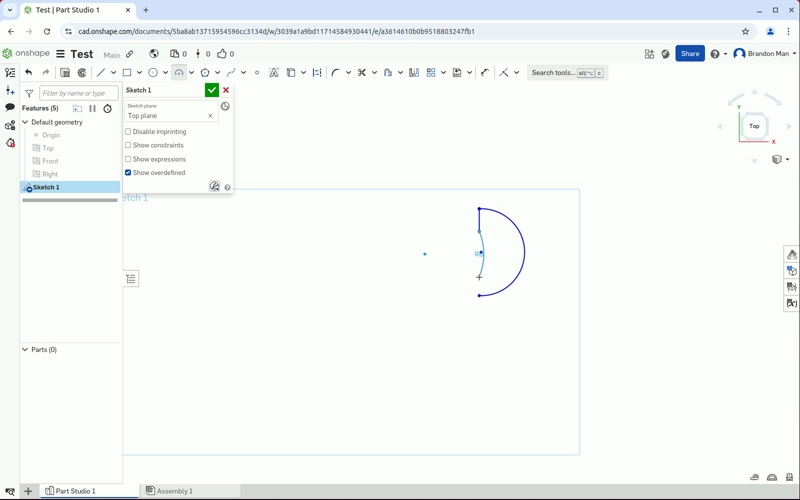
scroll(-6)
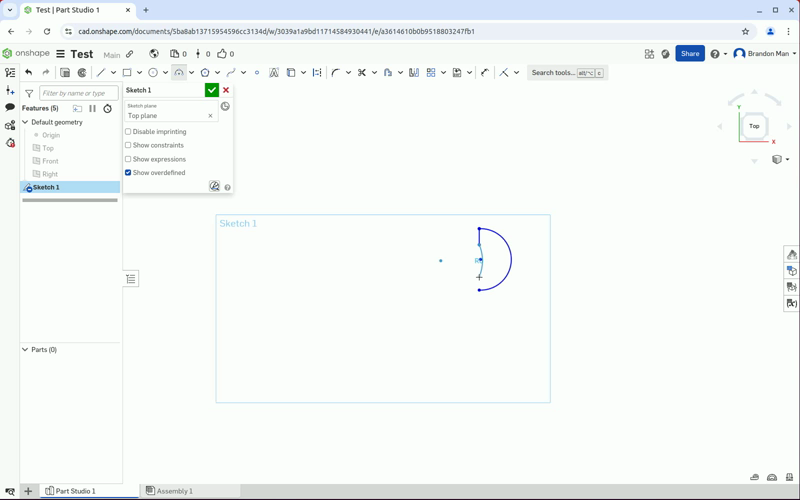
scroll(-6)
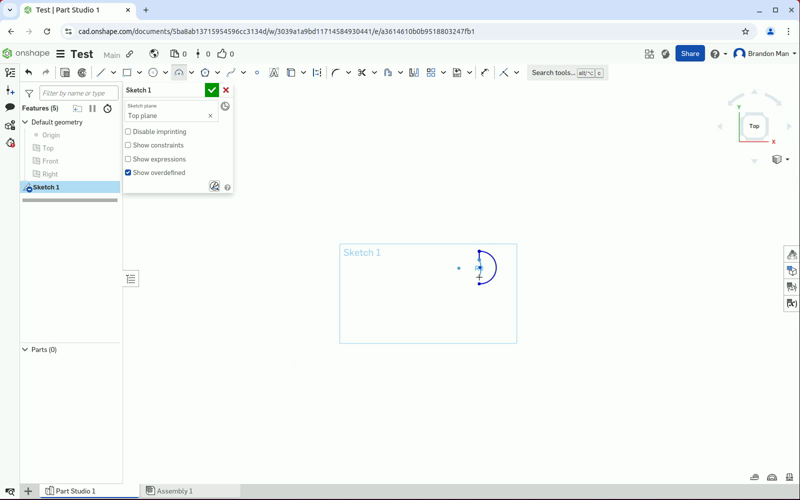
scroll(-6)
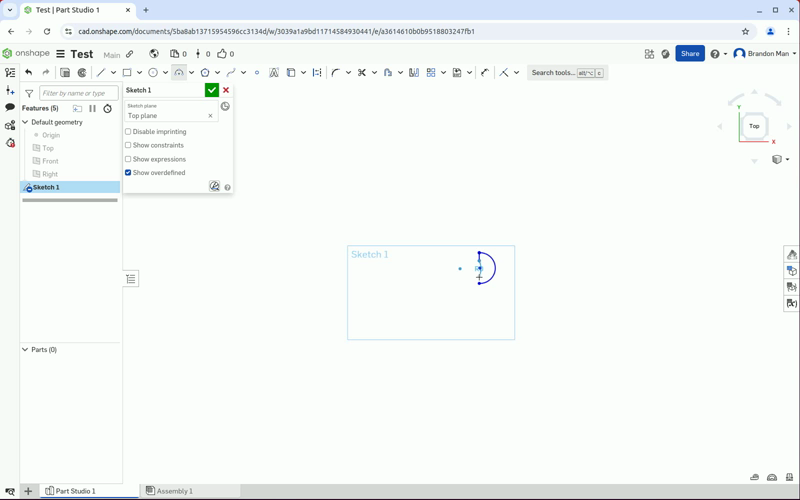
scroll(-6)
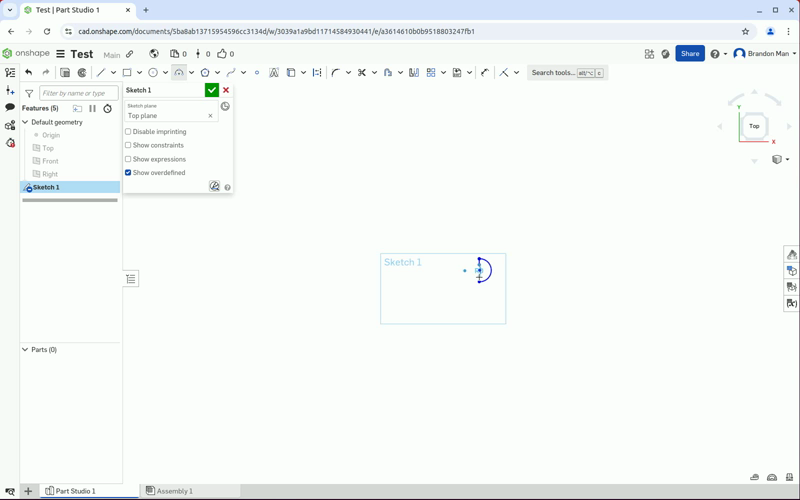
scroll(-6)
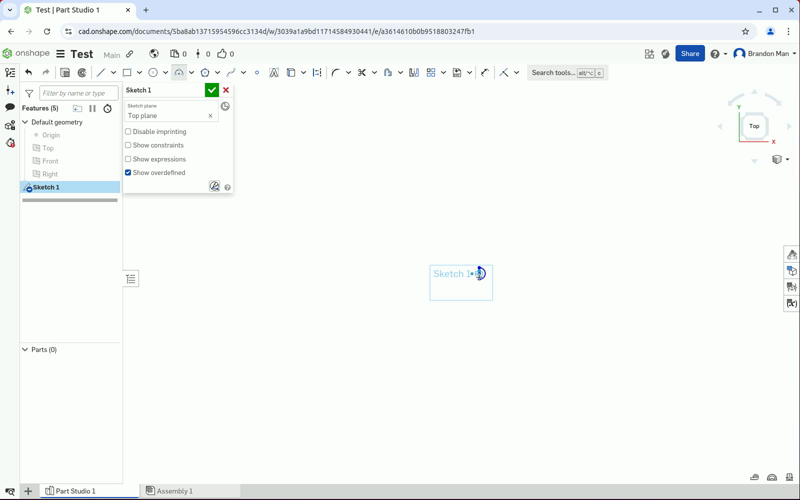
mouse_move(482, 273)
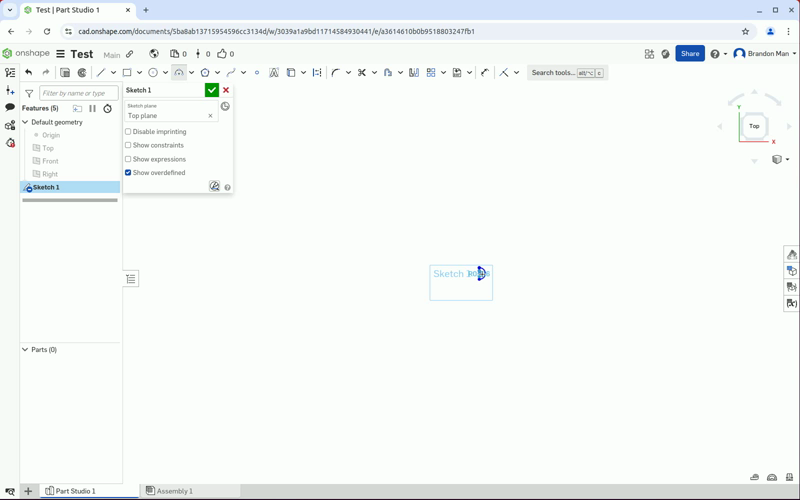
scroll(6)
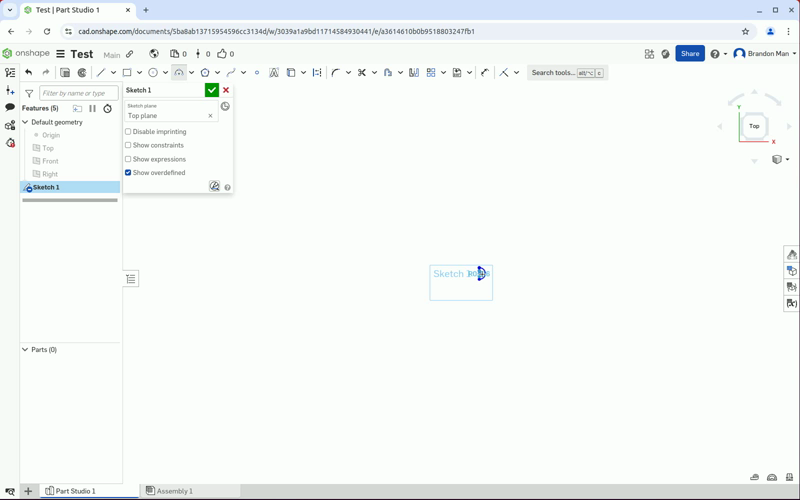
scroll(6)
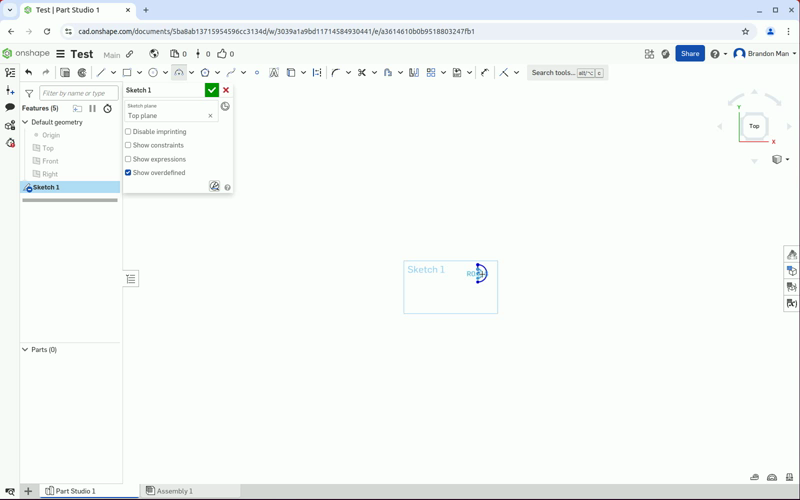
scroll(6)
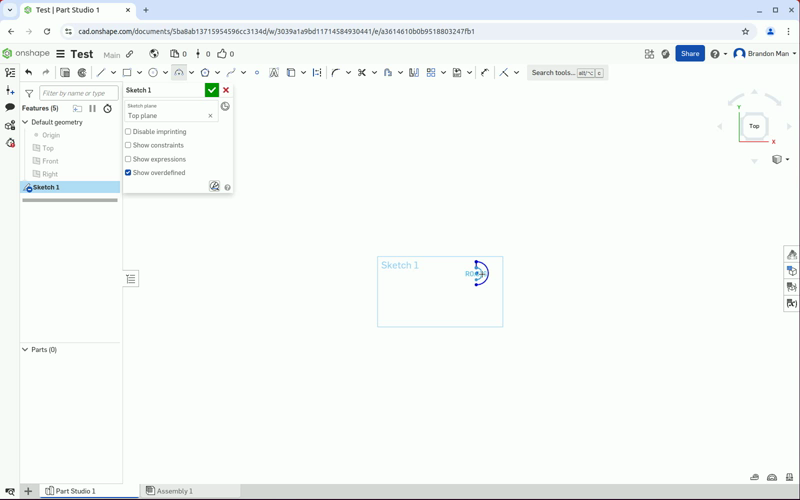
scroll(6)
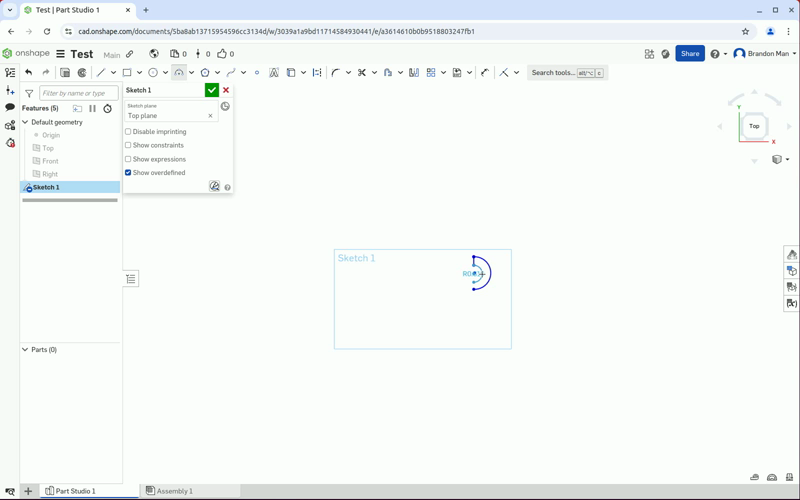
scroll(6)
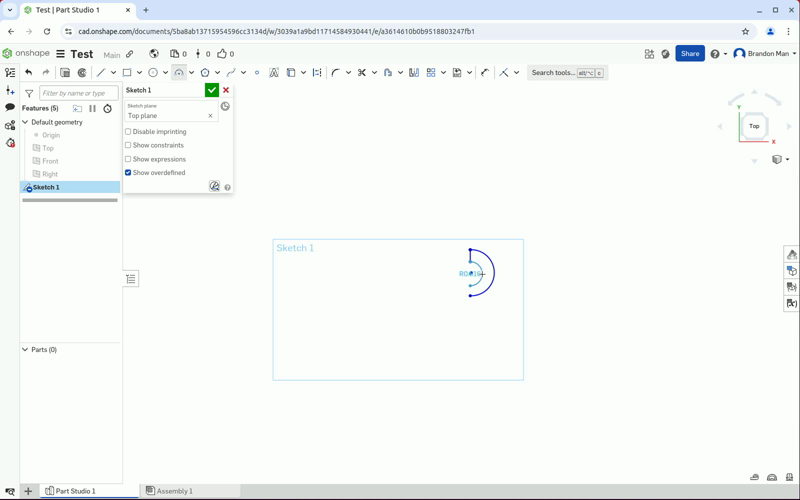
scroll(6)
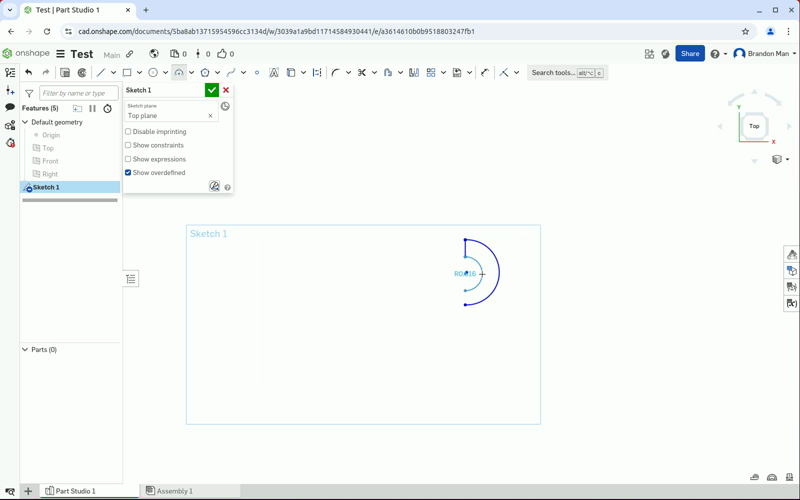
scroll(6)
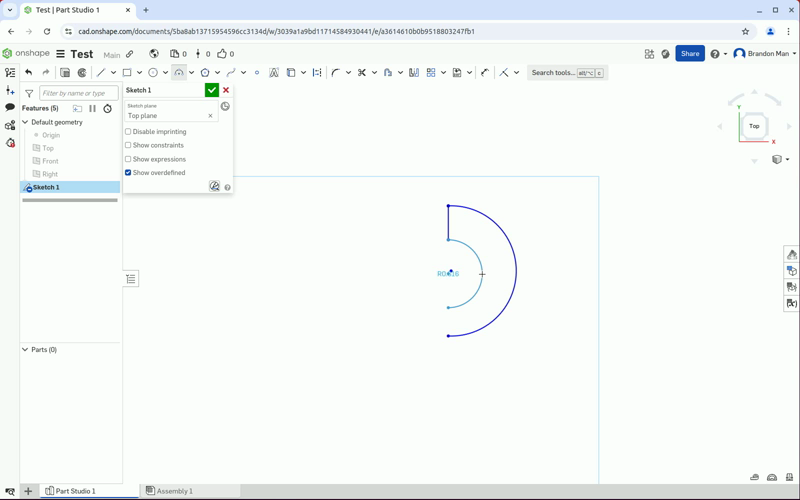
click(482, 273)
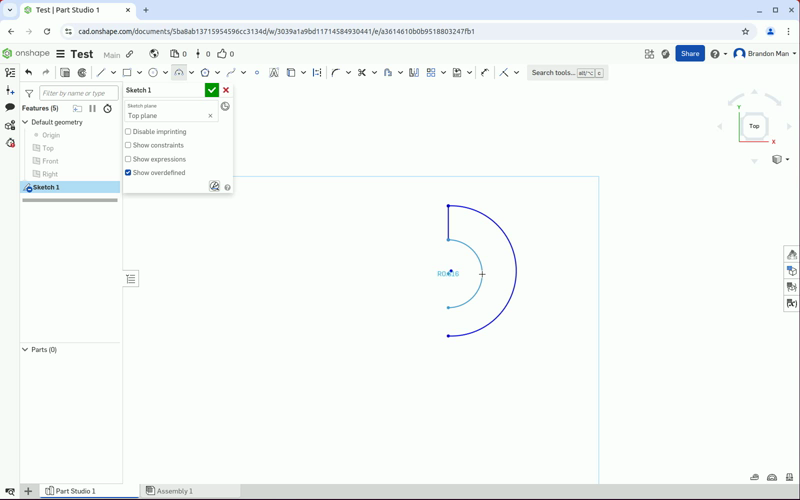
scroll(-6)
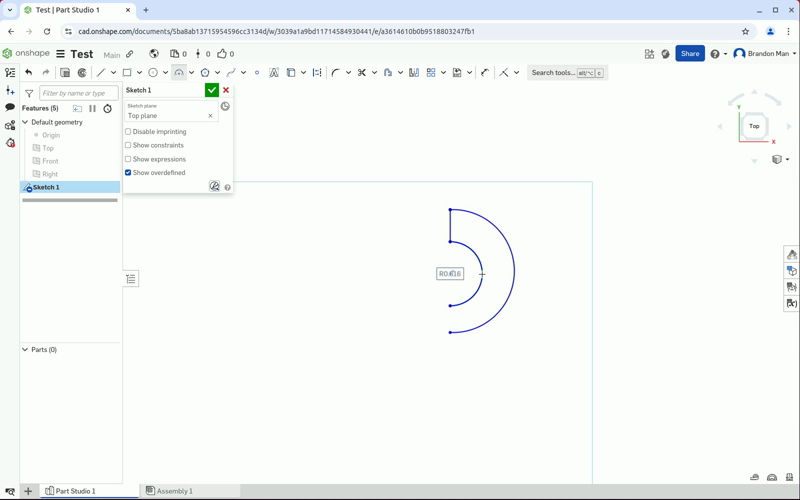
scroll(-6)
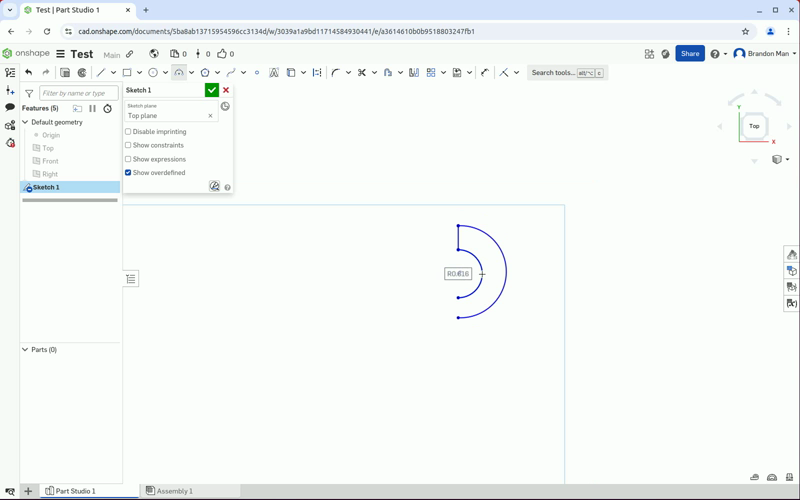
scroll(-6)
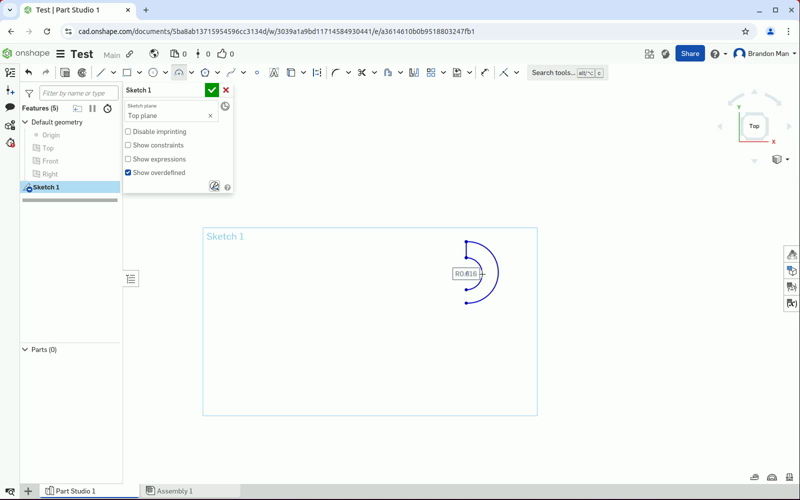
scroll(-6)
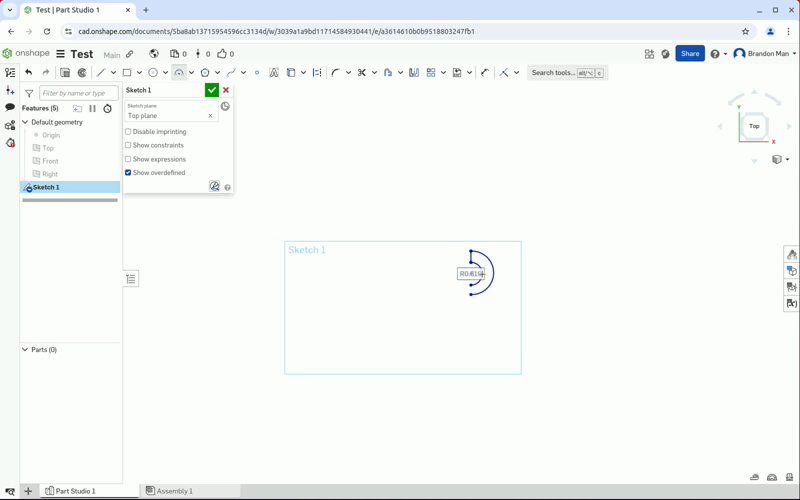
scroll(-6)
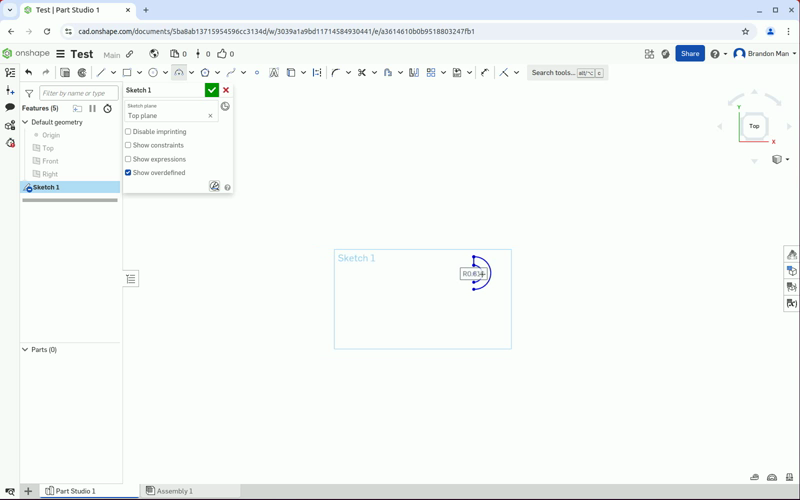
scroll(-6)
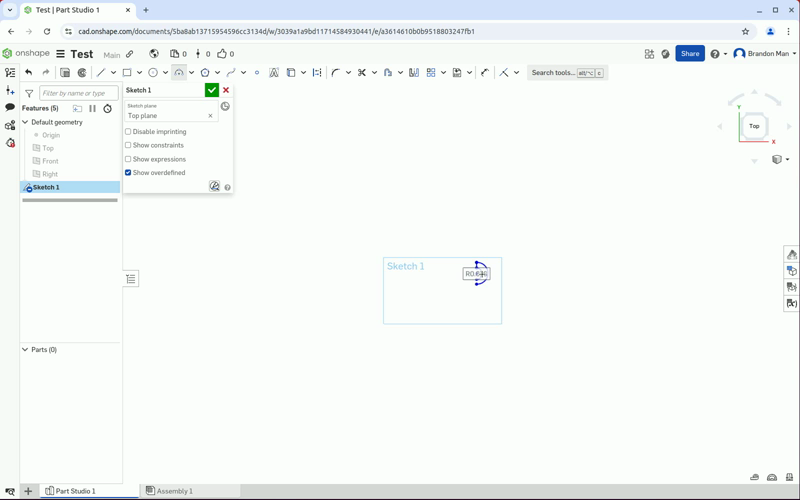
scroll(-6)
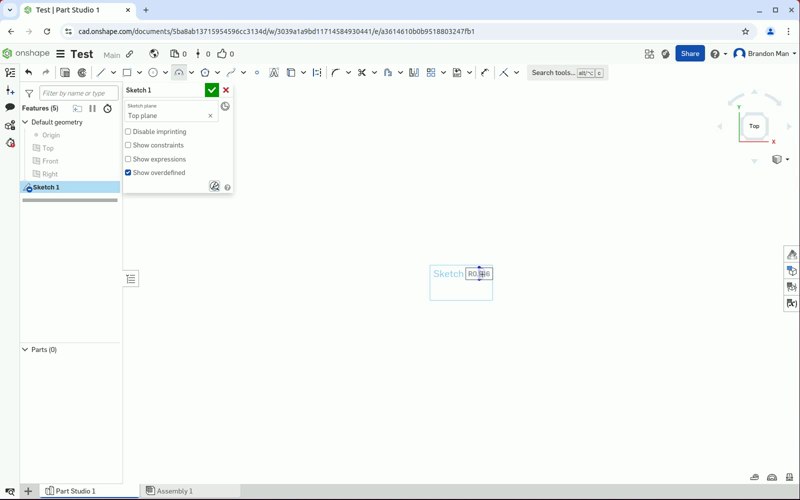
key_up(shift)
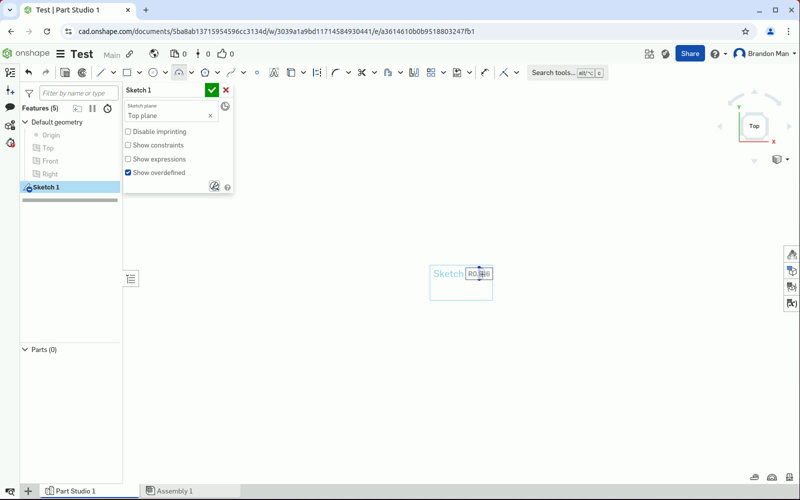
key(esc)
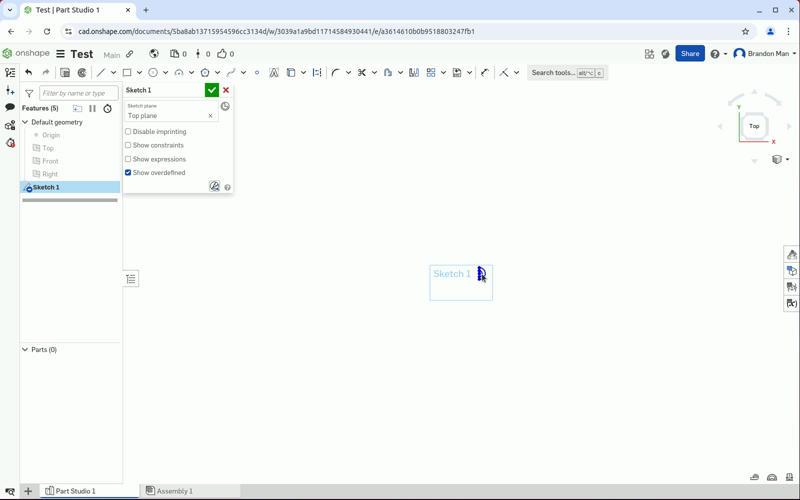
key(l)
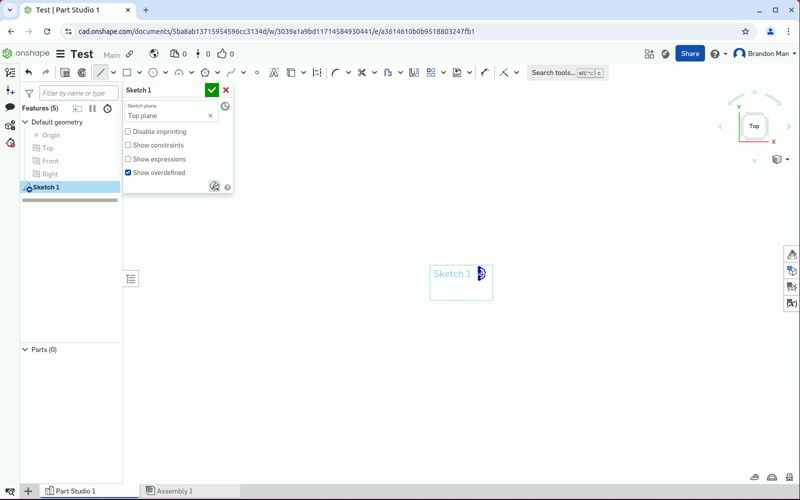
mouse_move(479, 276)
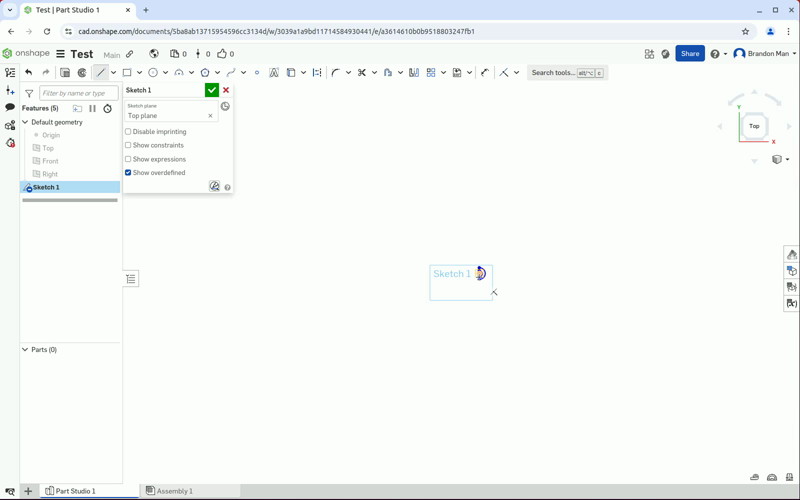
scroll(6)
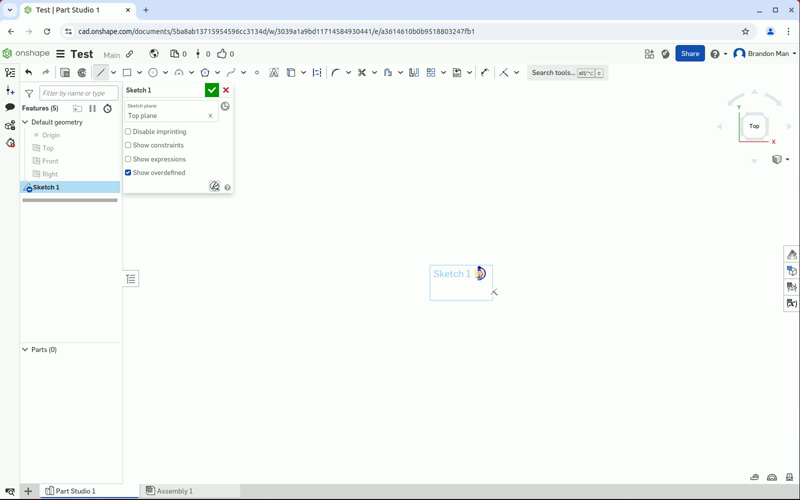
scroll(6)
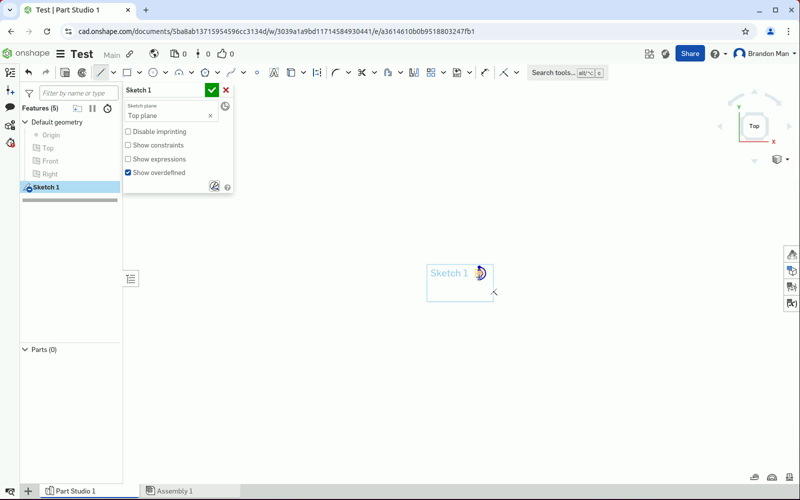
scroll(6)
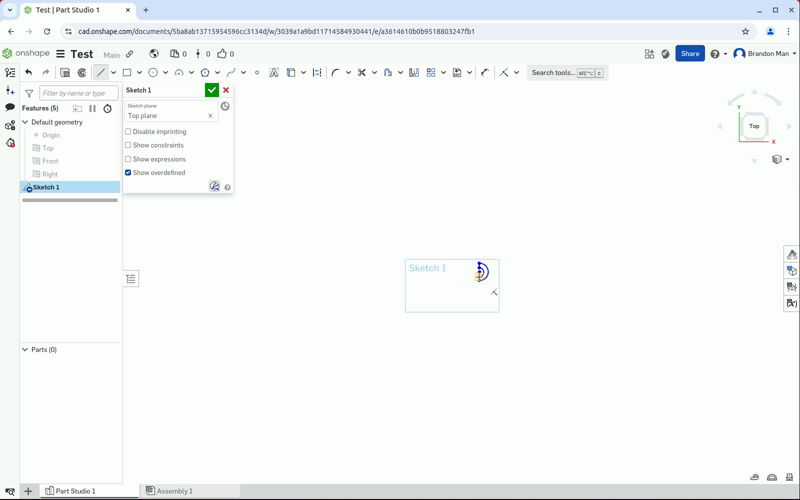
scroll(6)
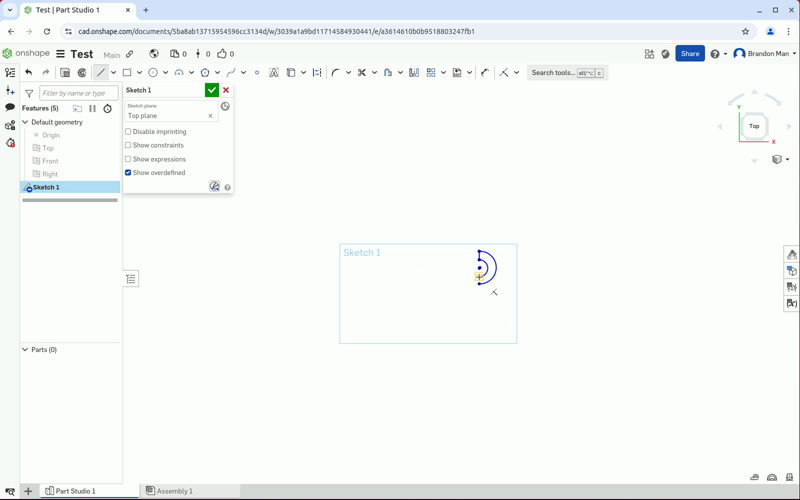
scroll(6)
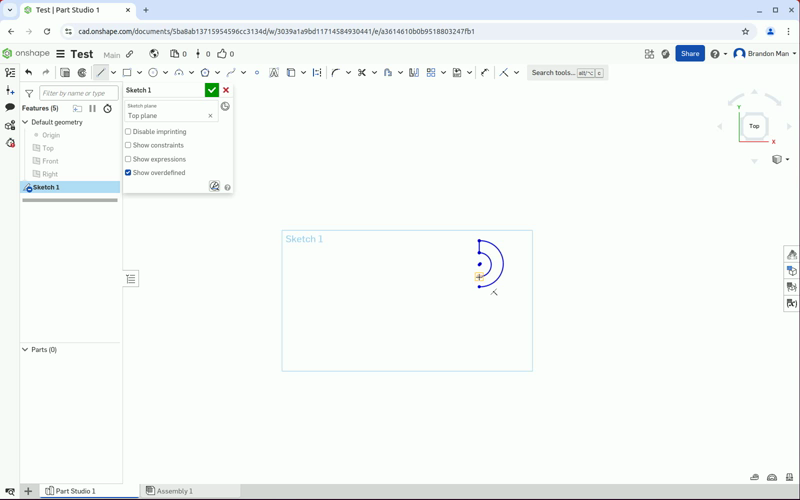
scroll(6)
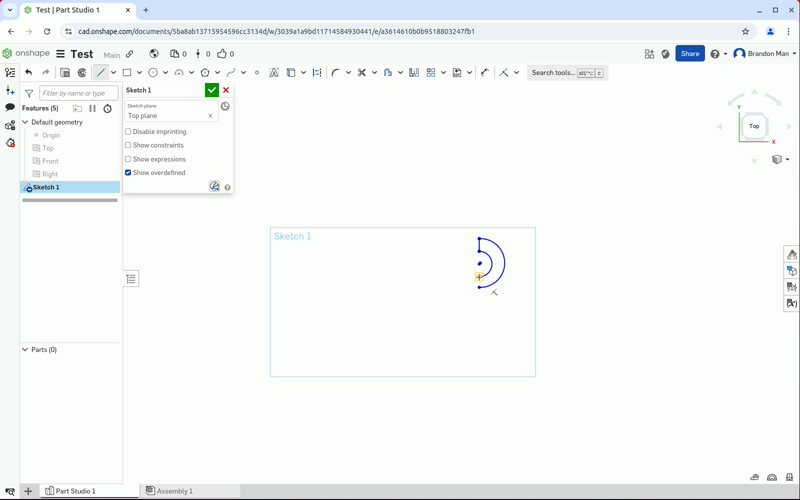
scroll(6)
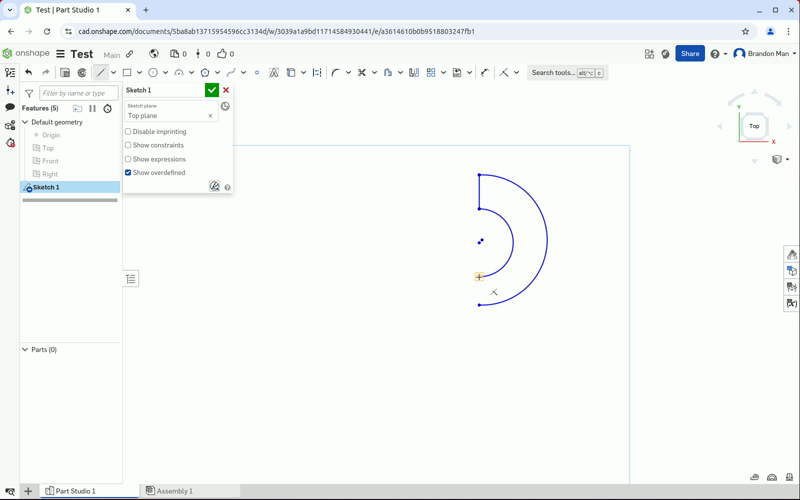
click(479, 276)
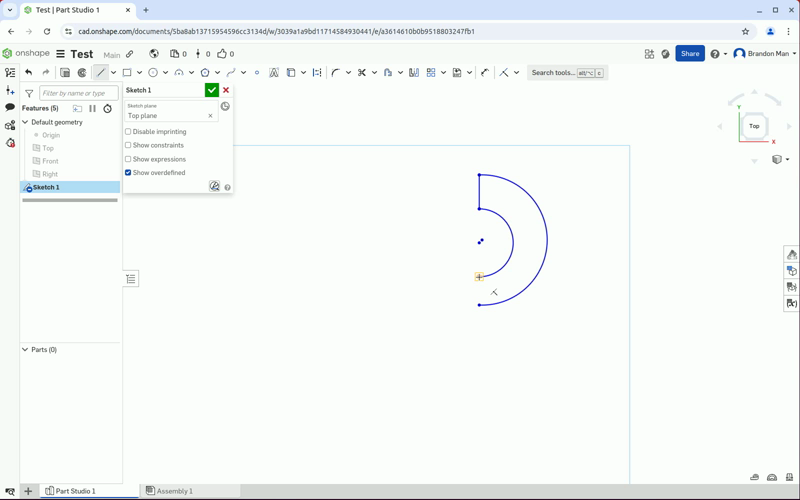
scroll(-6)
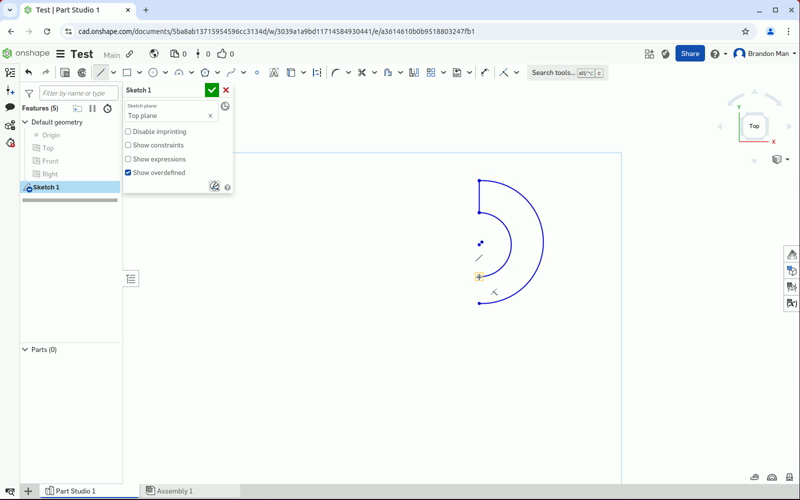
scroll(-6)
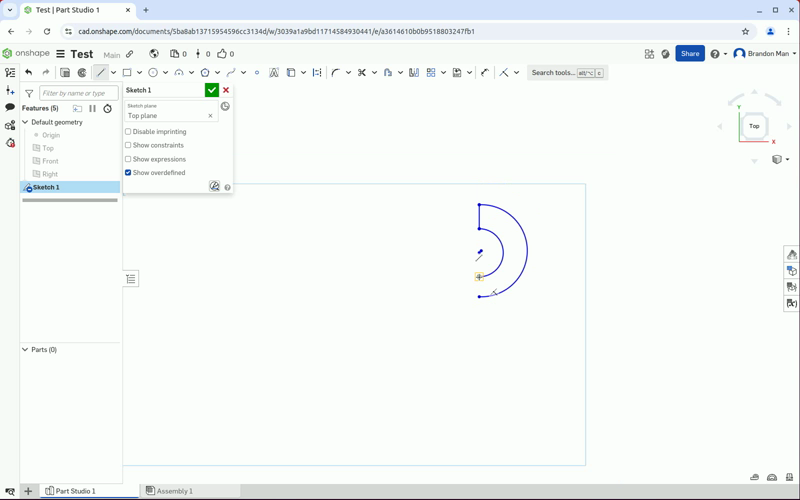
scroll(-6)
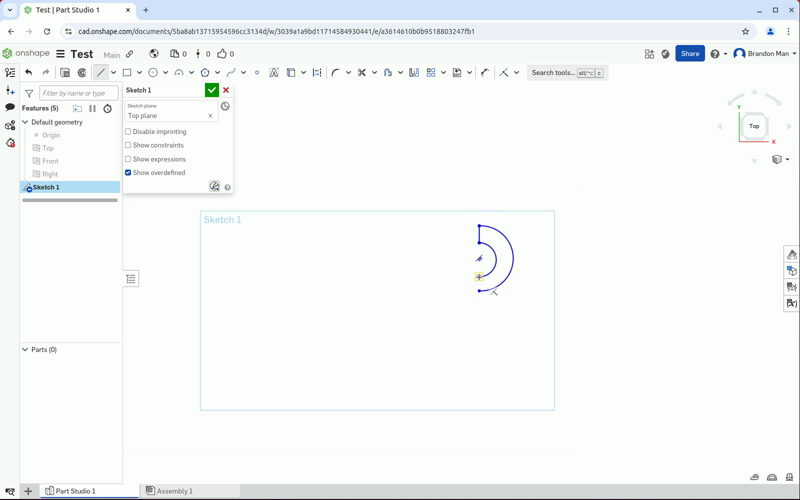
scroll(-6)
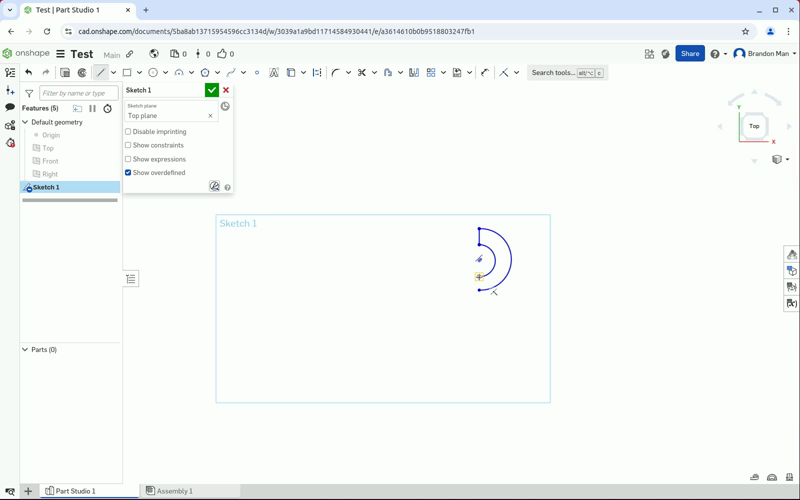
scroll(-6)
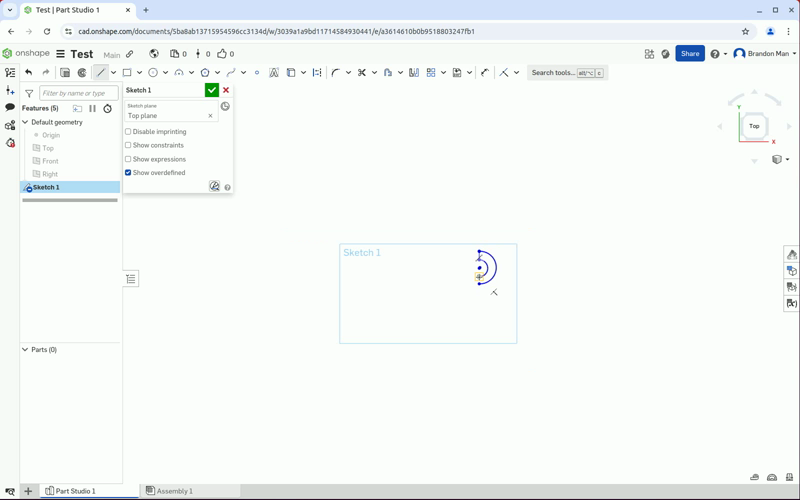
scroll(-6)
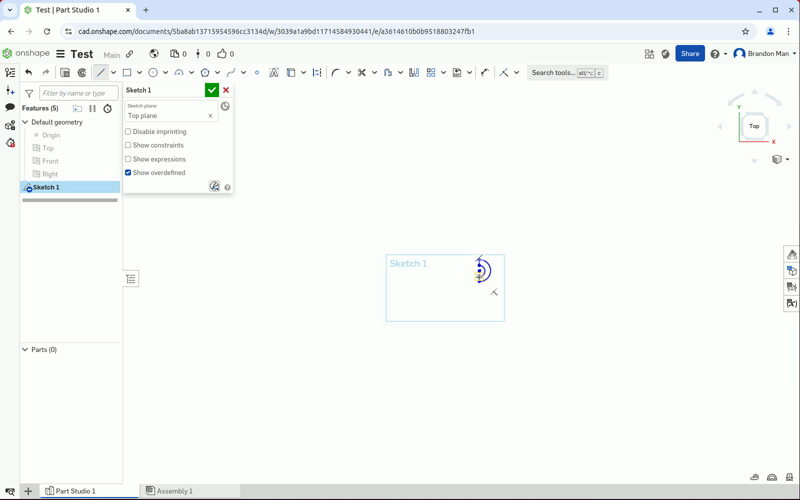
scroll(-6)
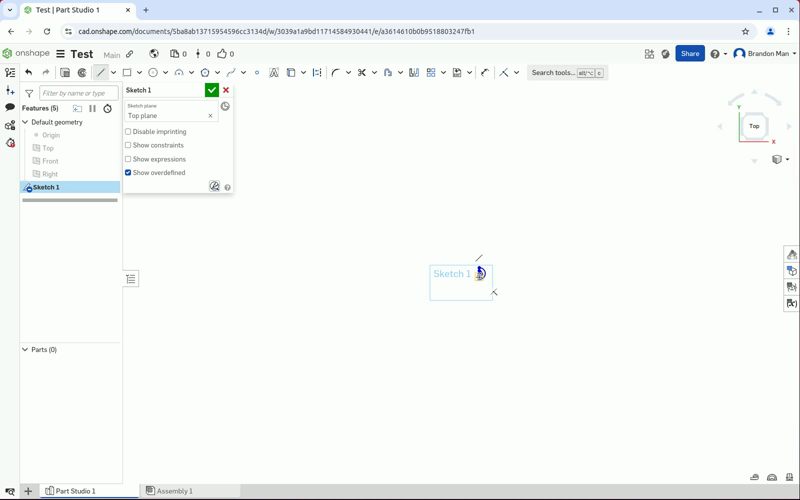
mouse_move(509, 276)
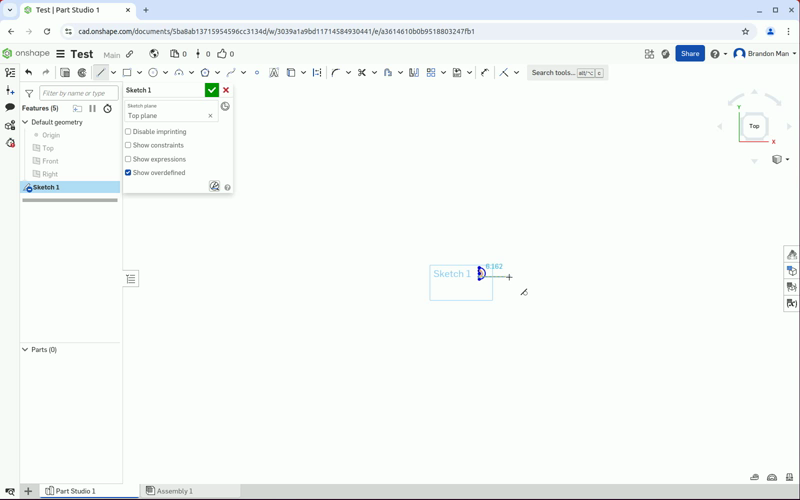
key_down(shift)
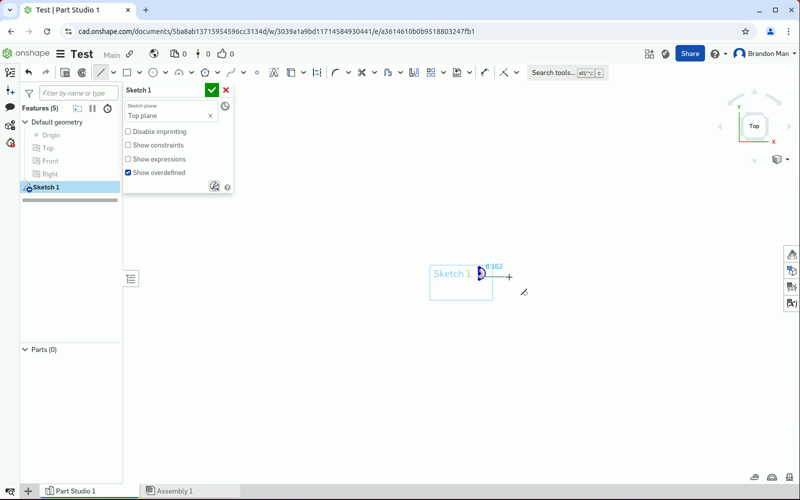
mouse_move(479, 279)
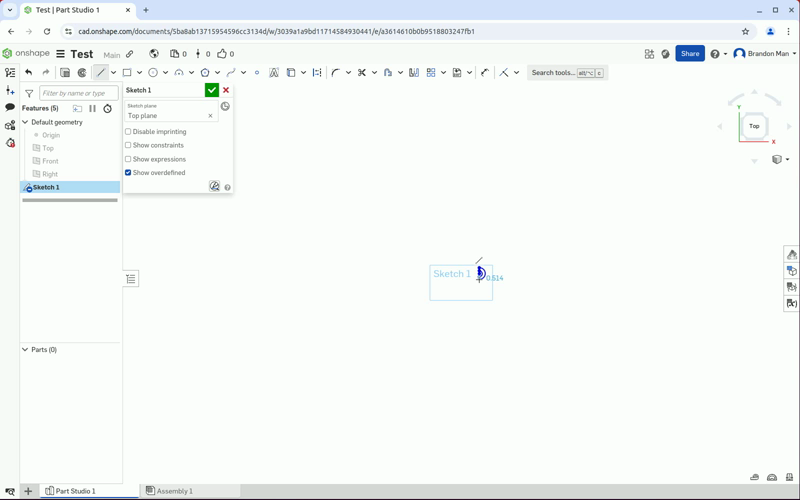
scroll(6)
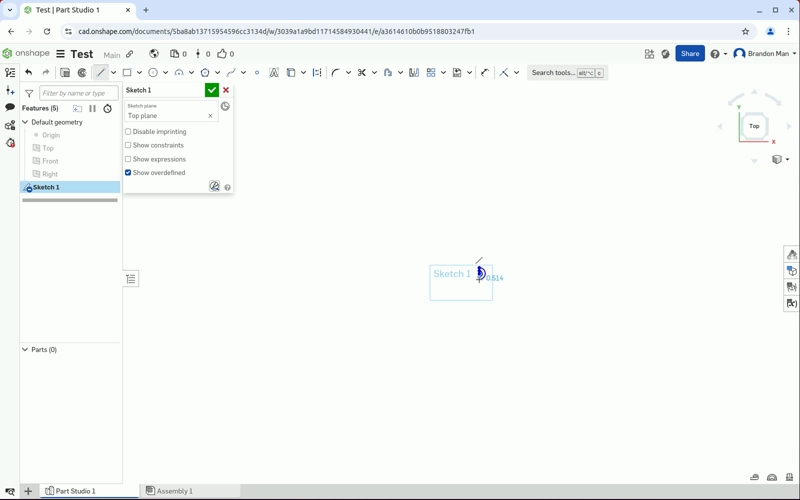
scroll(6)
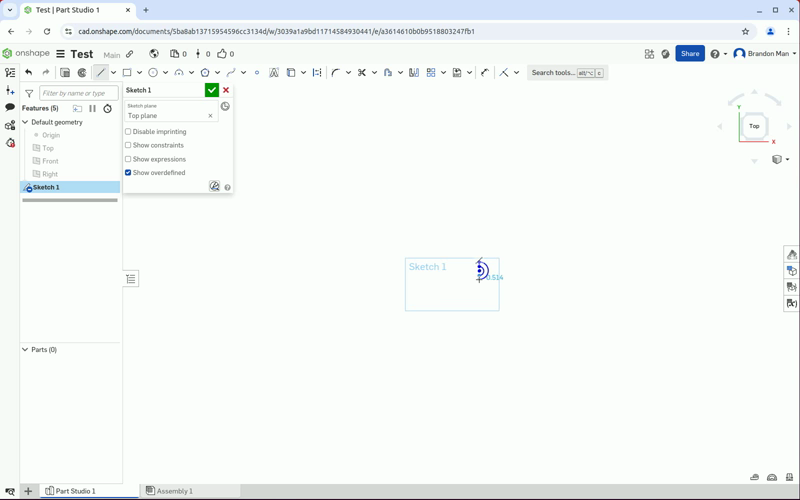
scroll(6)
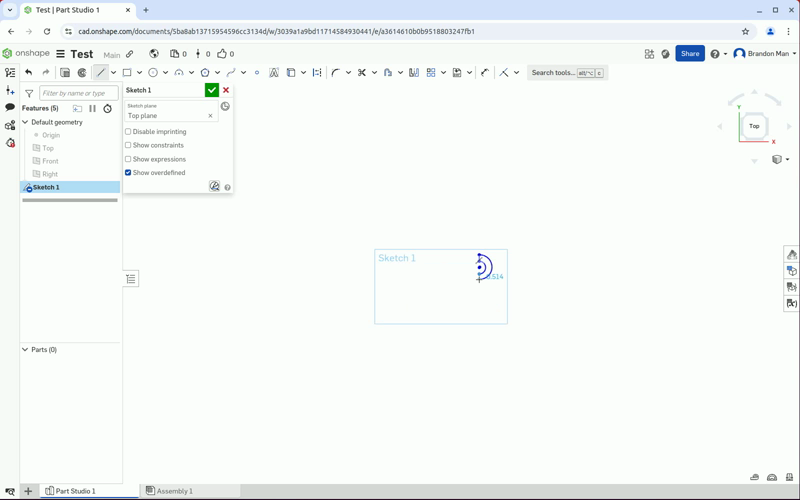
scroll(6)
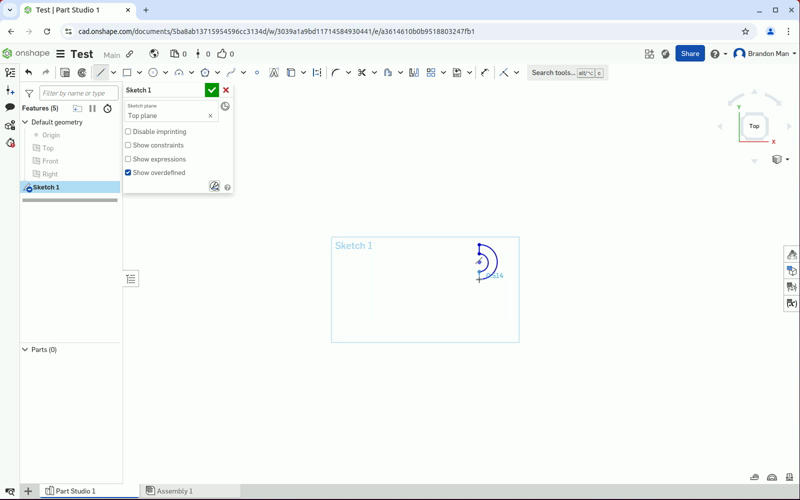
scroll(6)
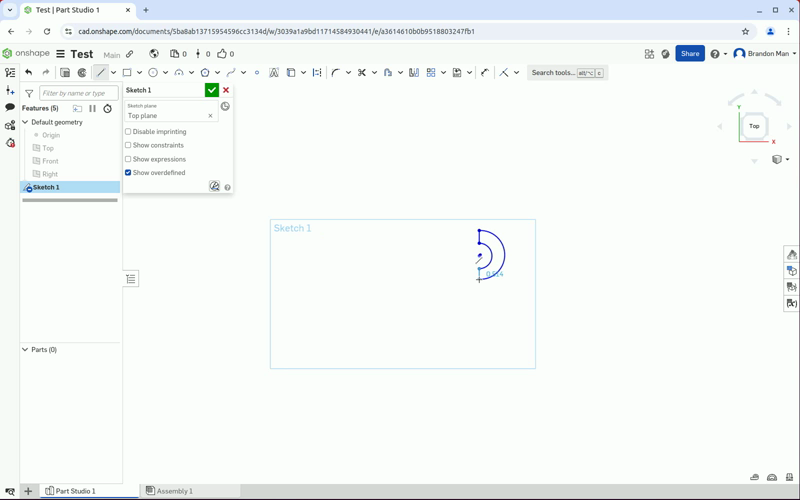
scroll(6)
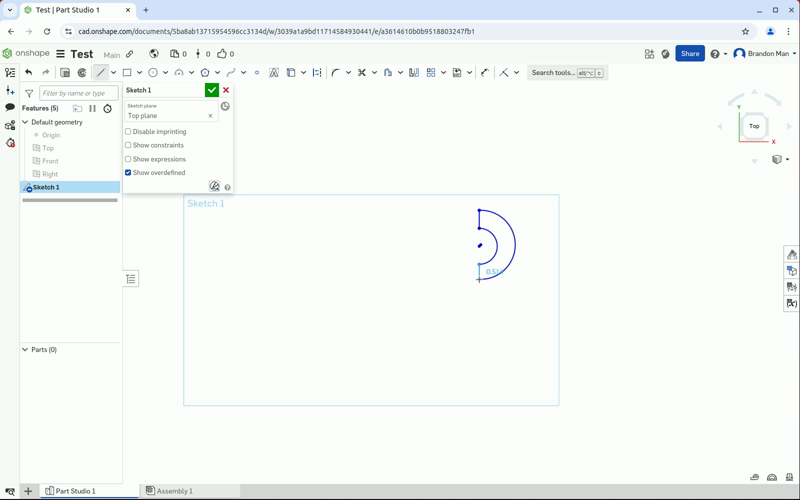
scroll(6)
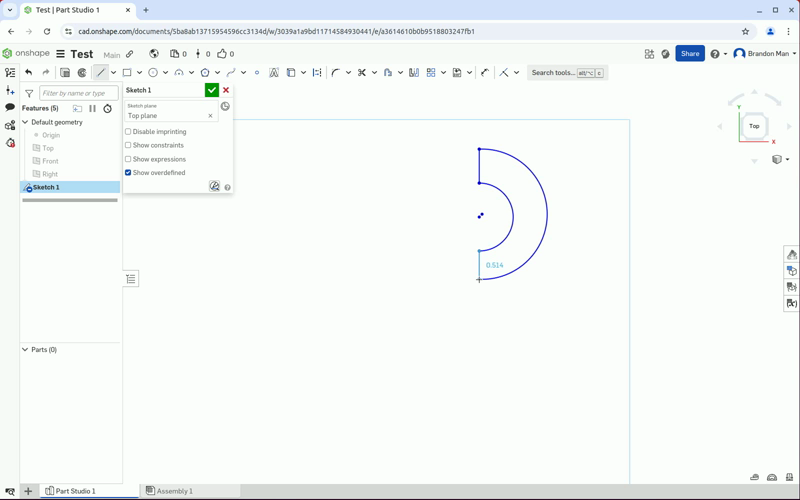
key_up(shift)
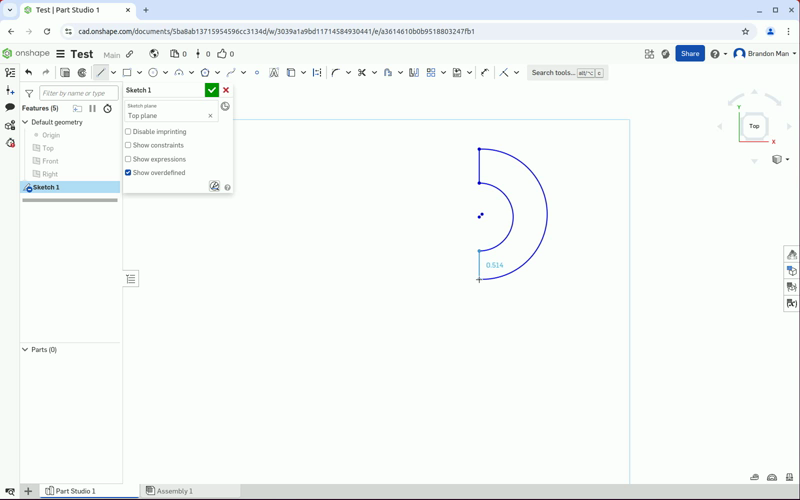
click(479, 279)
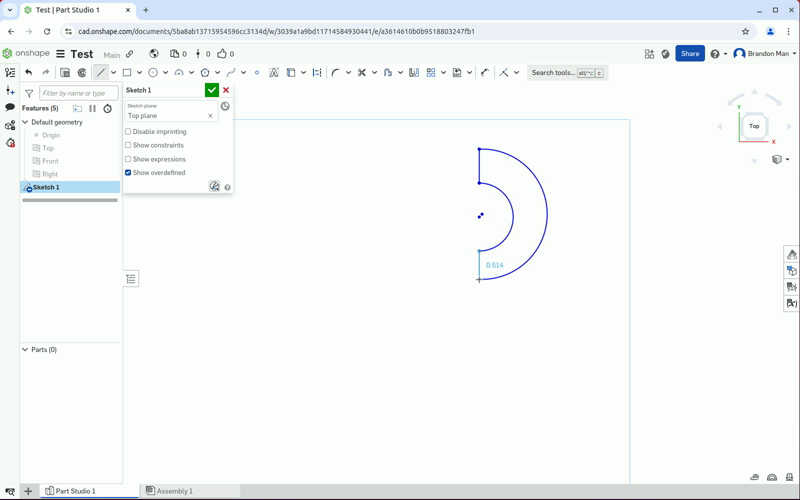
scroll(-6)
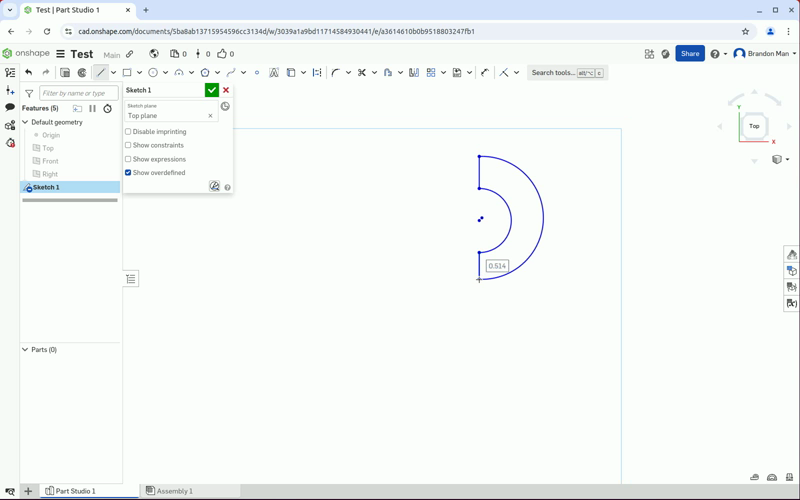
scroll(-6)
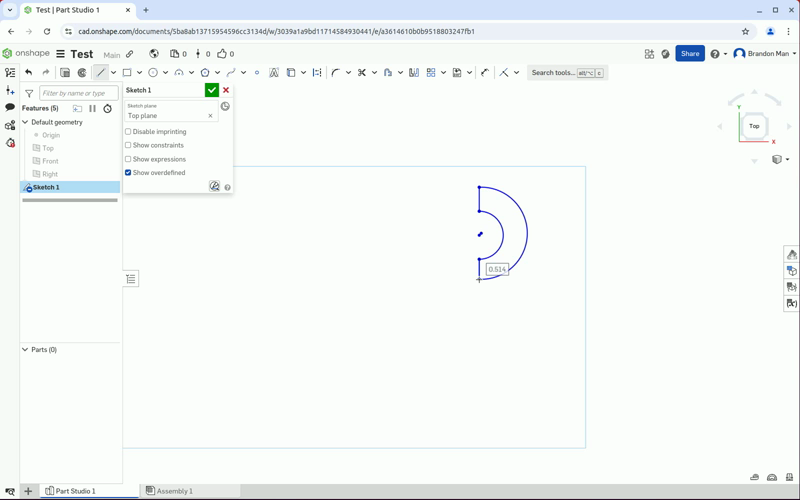
scroll(-6)
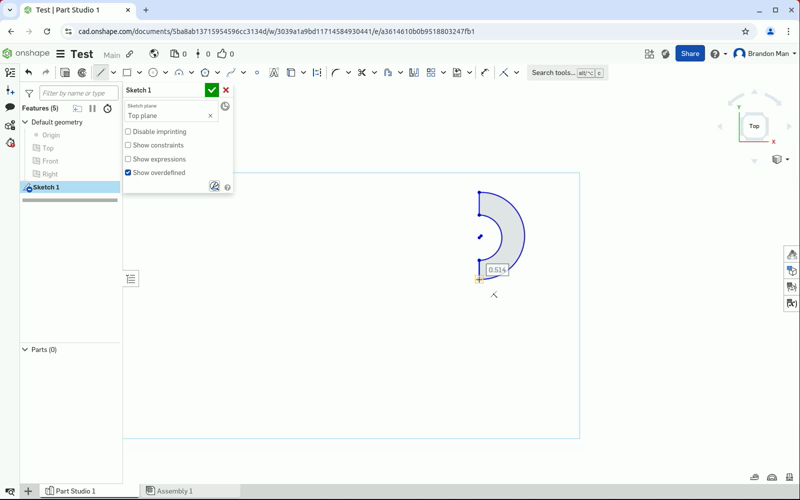
scroll(-6)
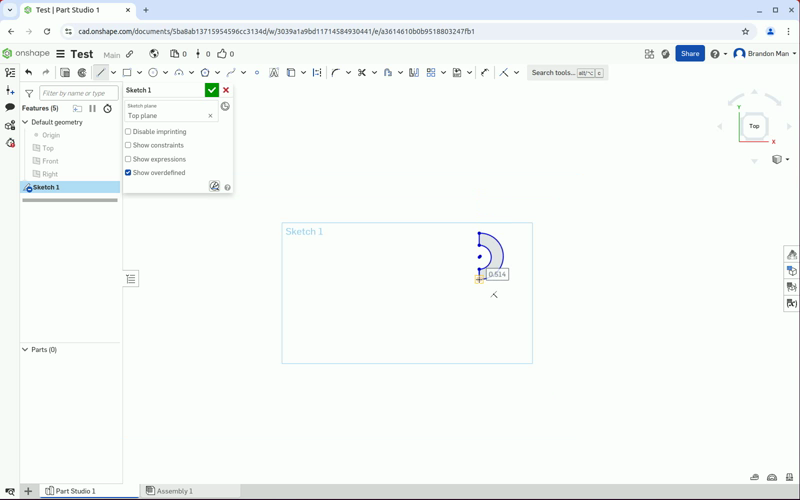
scroll(-6)
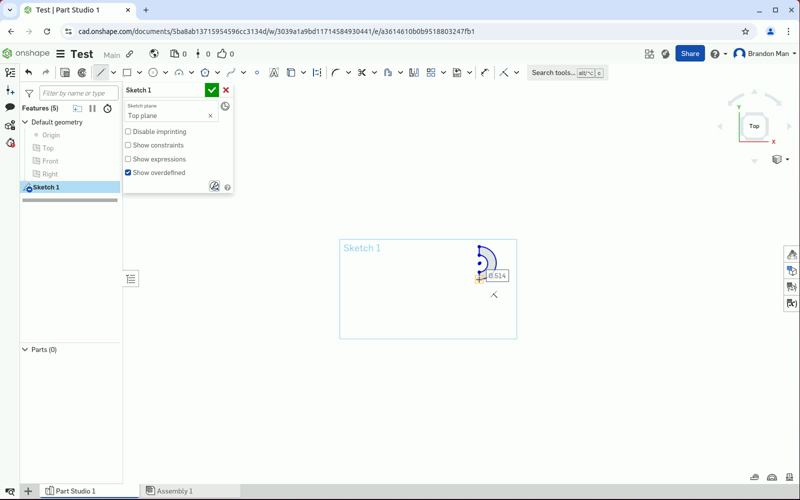
scroll(-6)
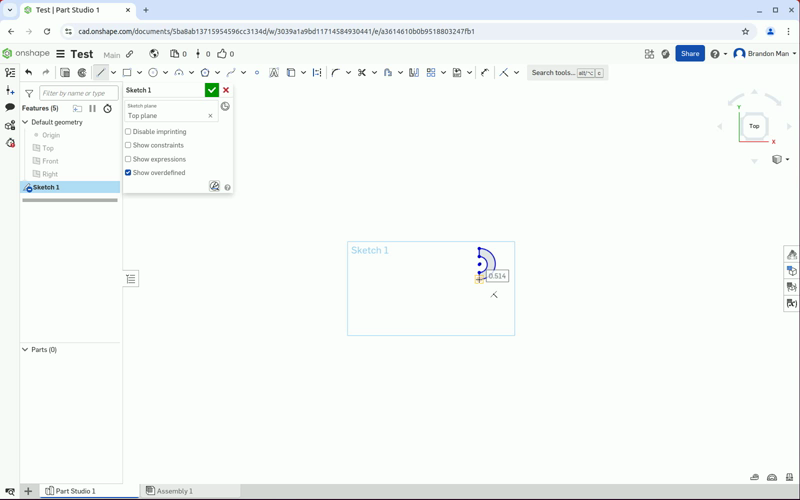
scroll(-6)
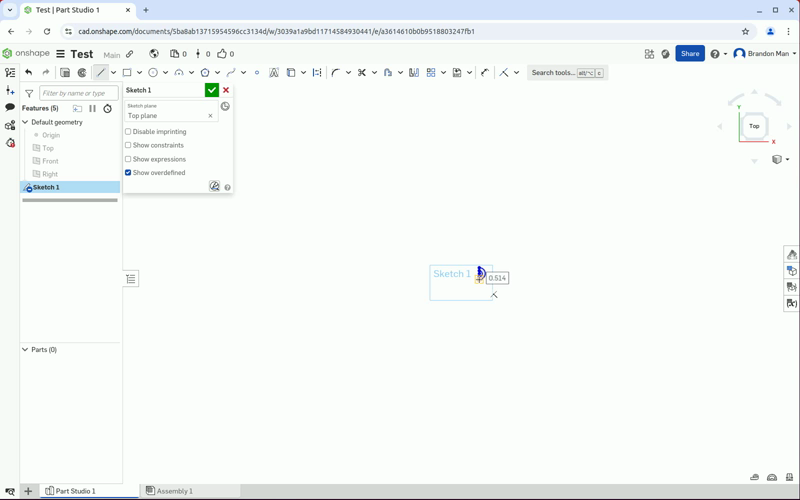
key(esc)
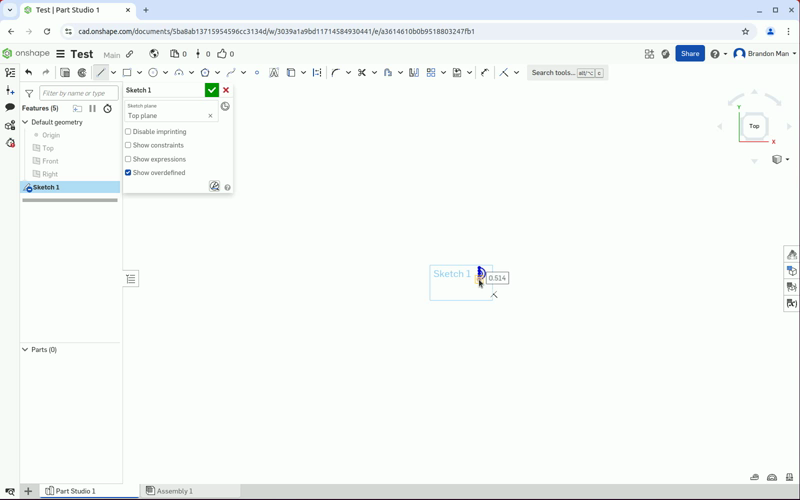
mouse_move(480, 277)
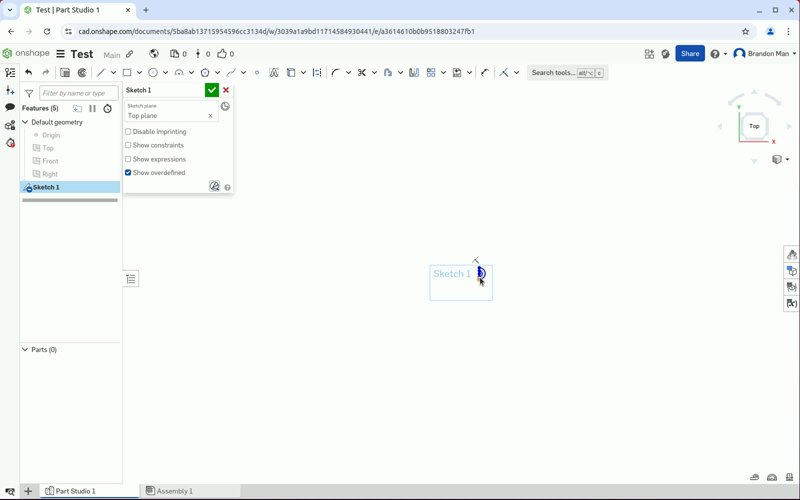
scroll(6)
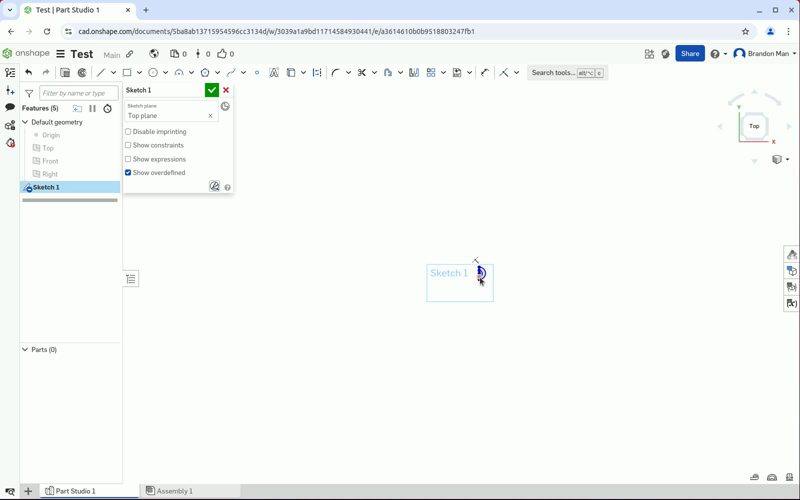
scroll(6)
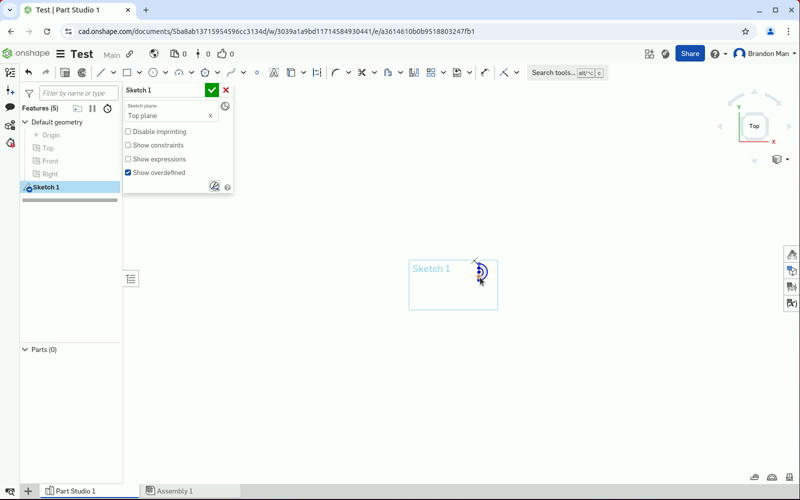
scroll(6)
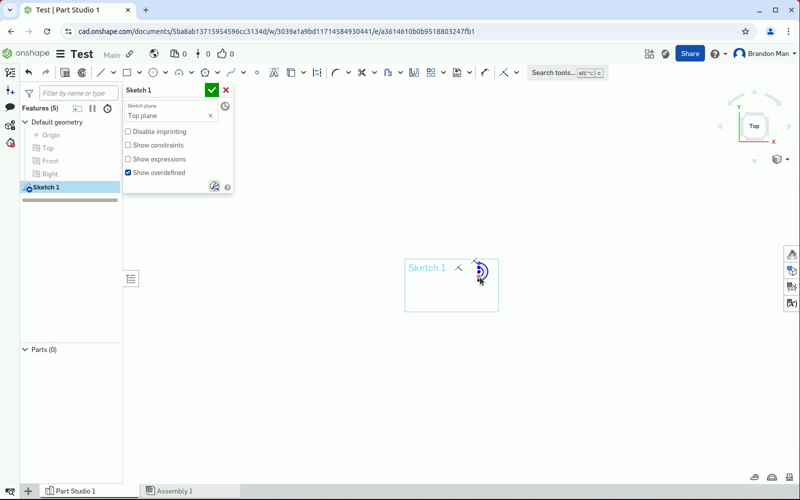
scroll(6)
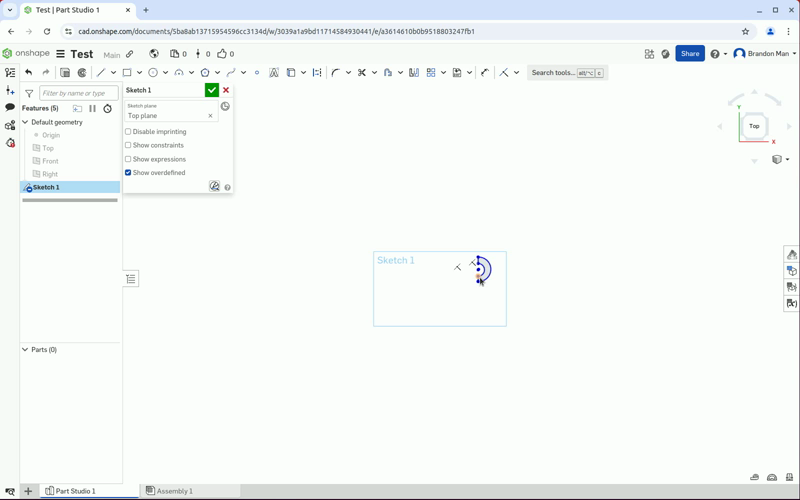
scroll(6)
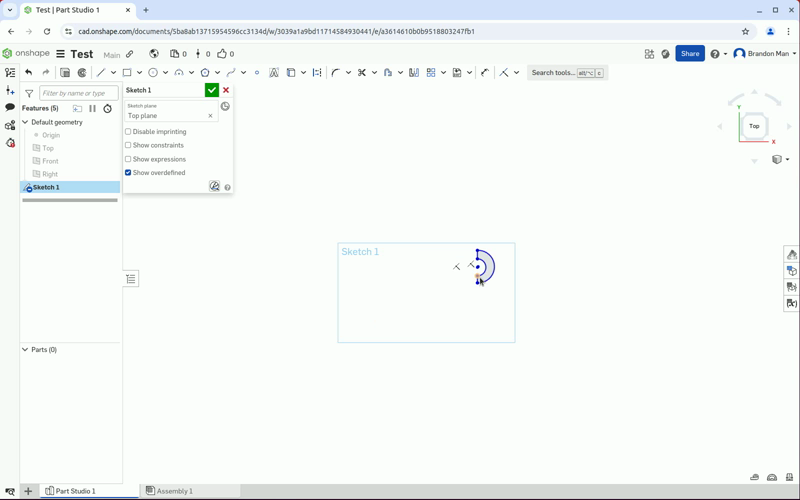
scroll(6)
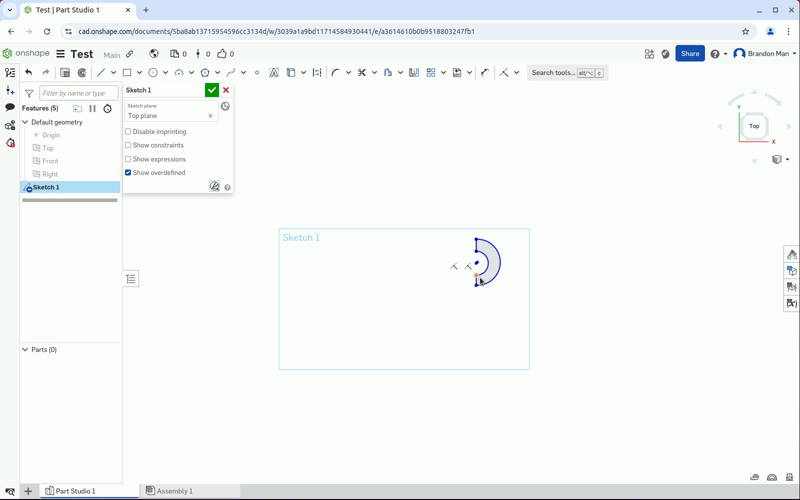
scroll(6)
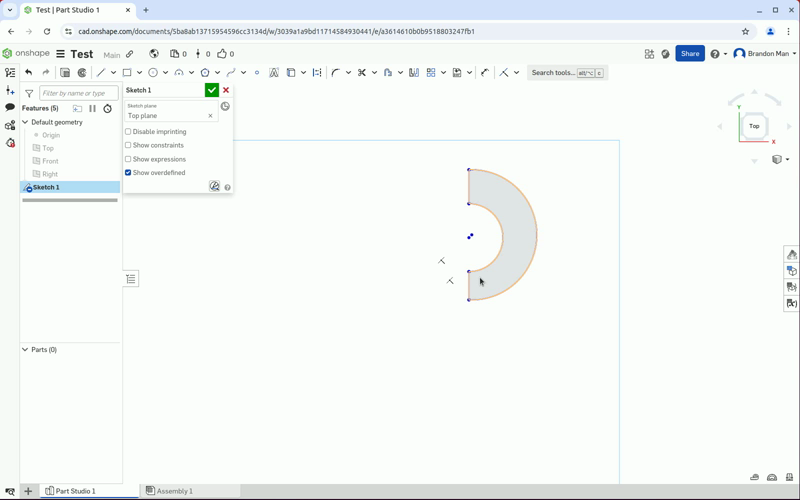
click(480, 277)
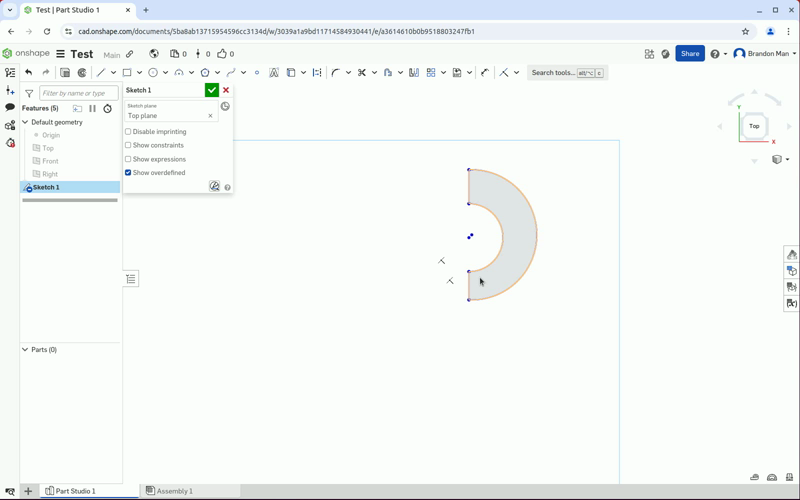
scroll(-6)
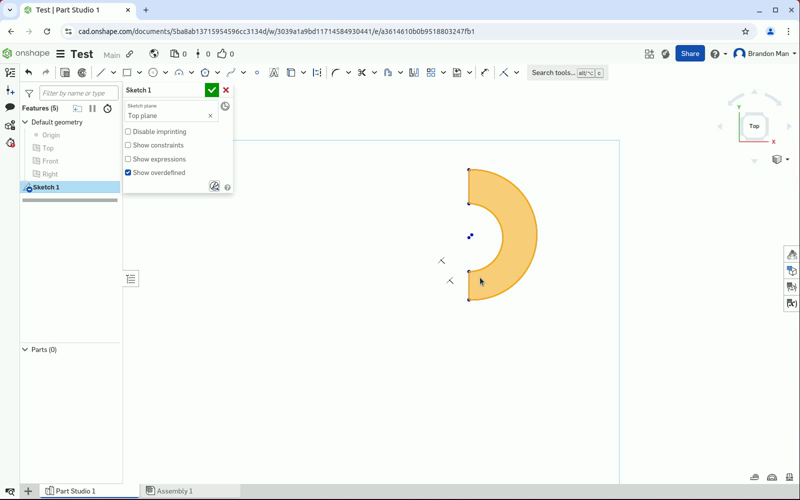
scroll(-6)
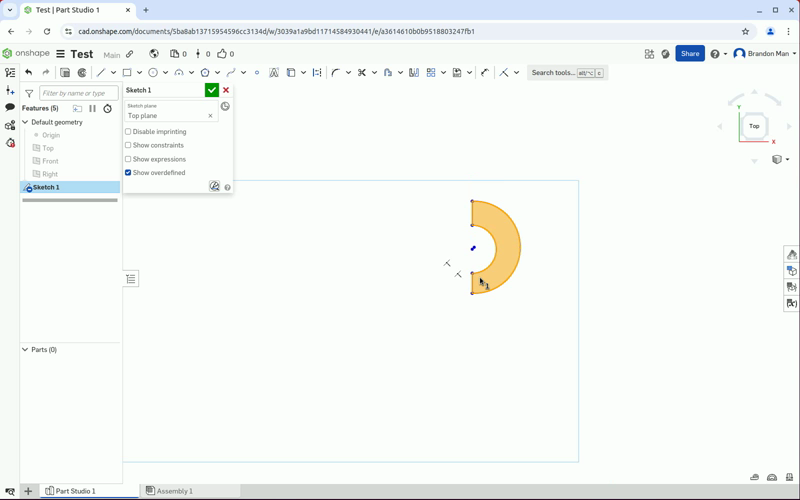
scroll(-6)
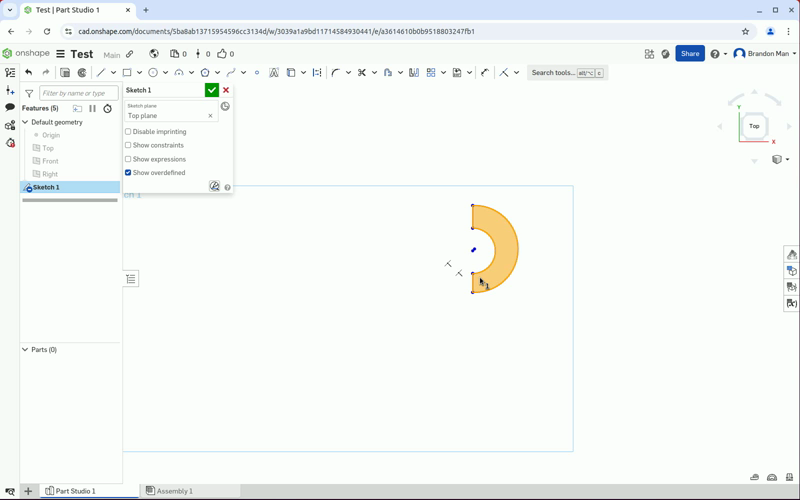
scroll(-6)
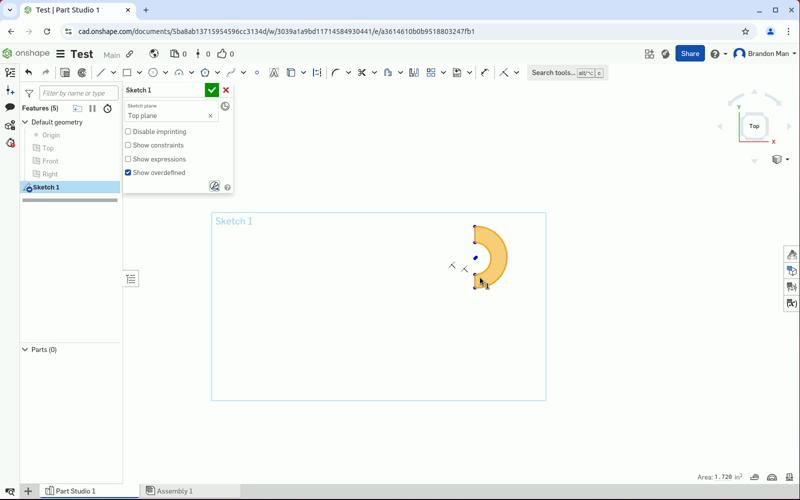
scroll(-6)
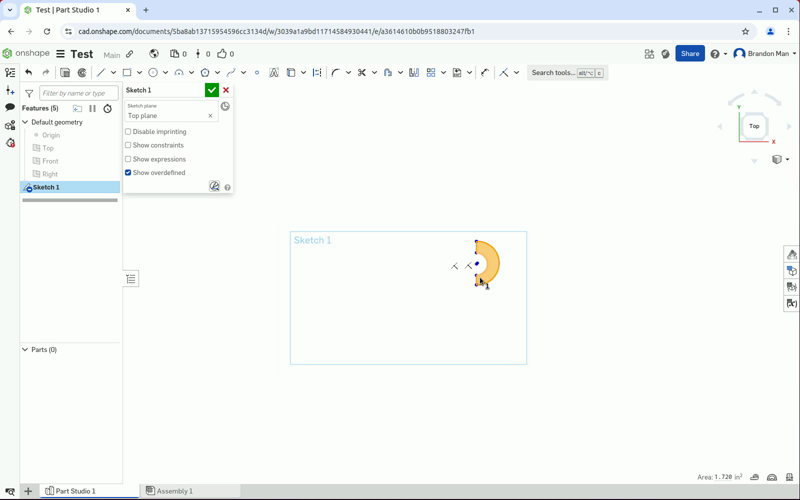
scroll(-6)
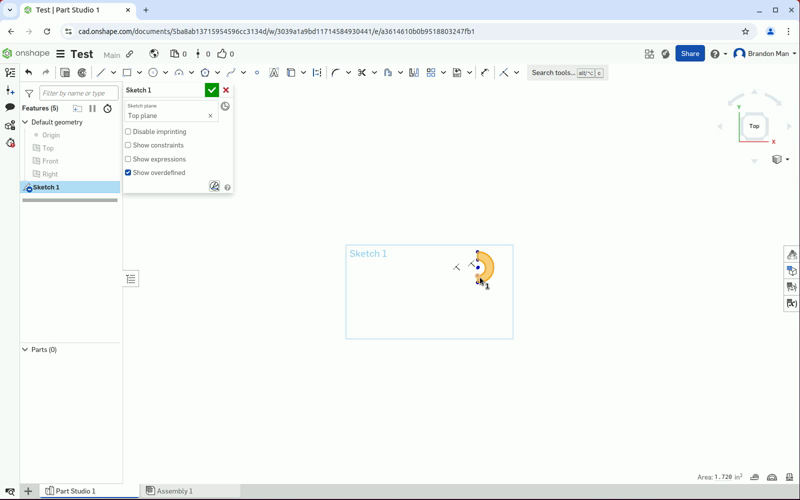
scroll(-6)
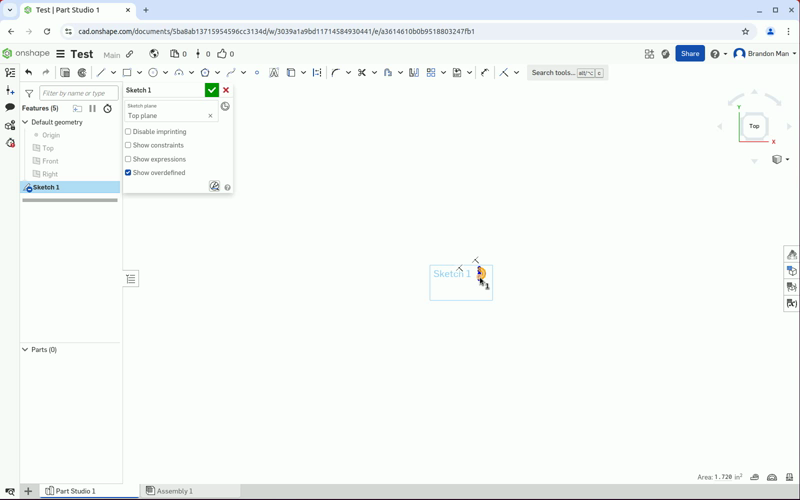
mouse_move(73, 352)
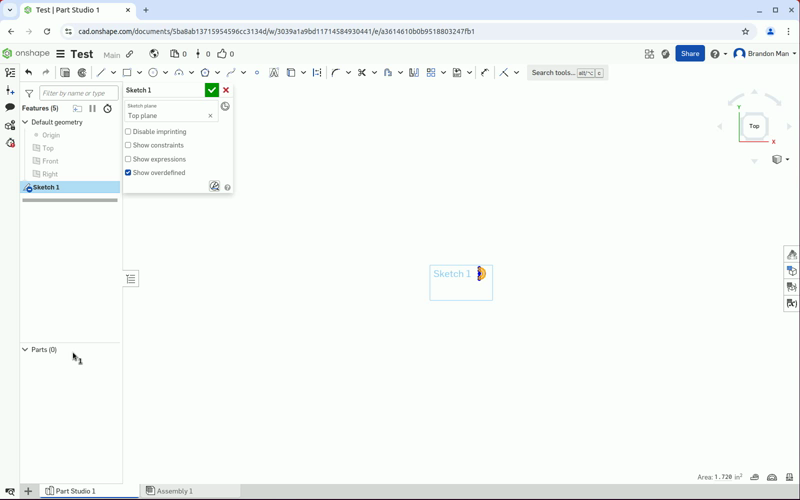
key(shift+y)
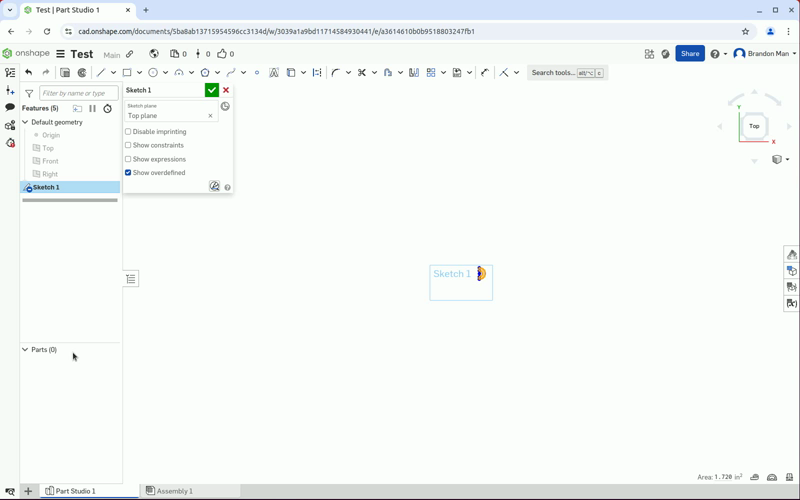
key(shift+e)
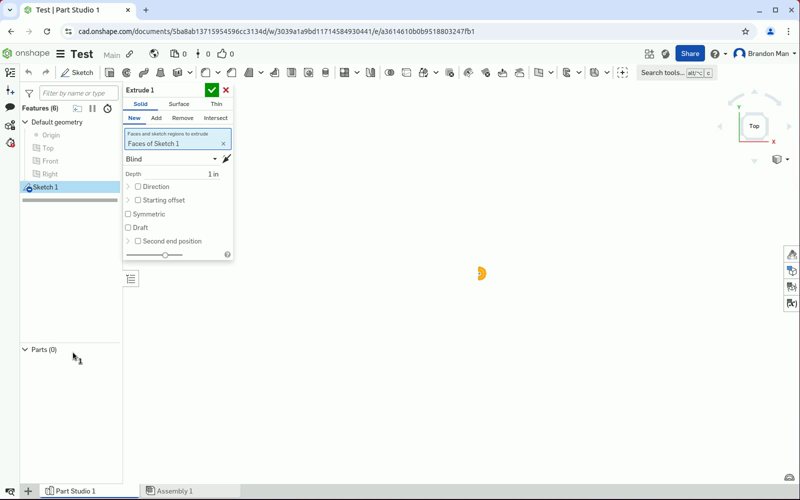
mouse_move(143, 106)
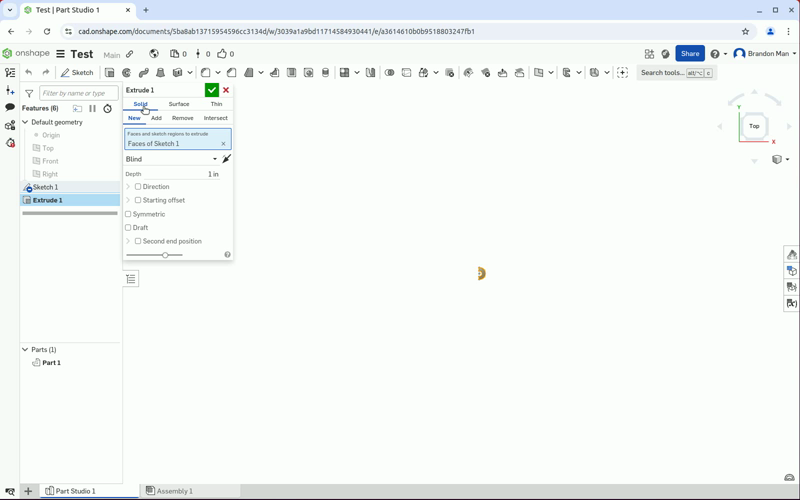
click(143, 106)
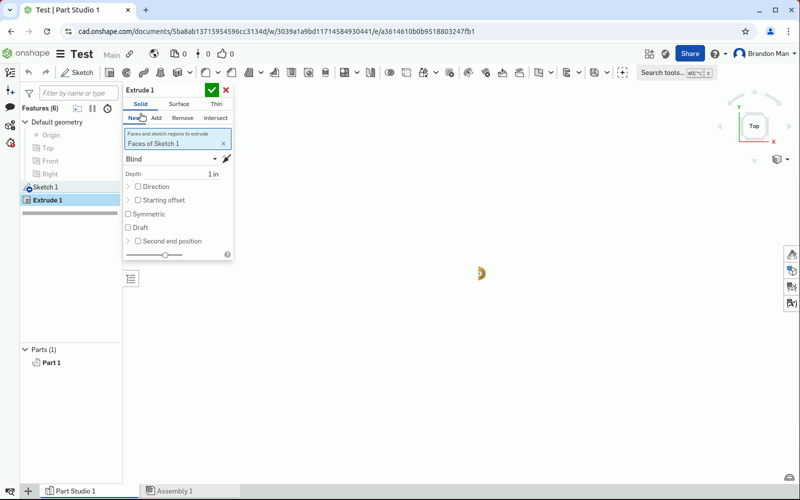
mouse_move(137, 120)
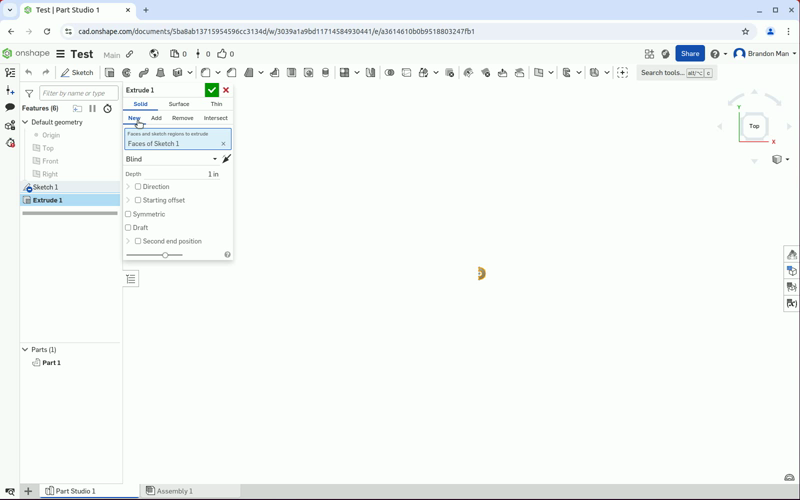
click(137, 120)
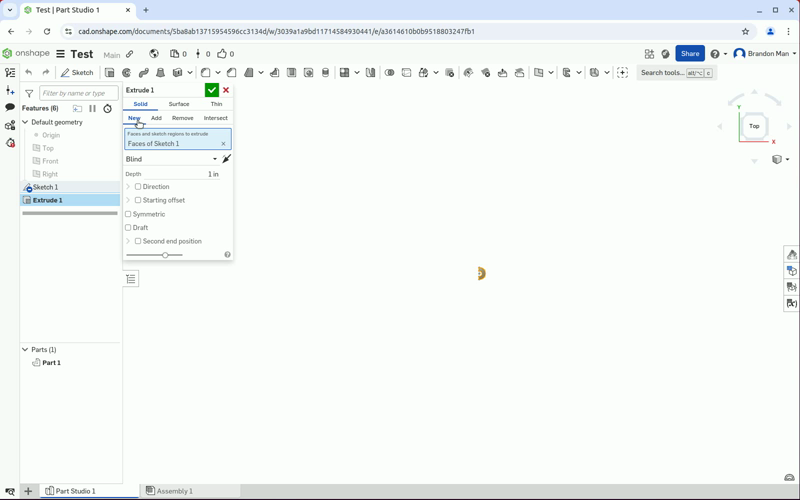
key(tab, 4)
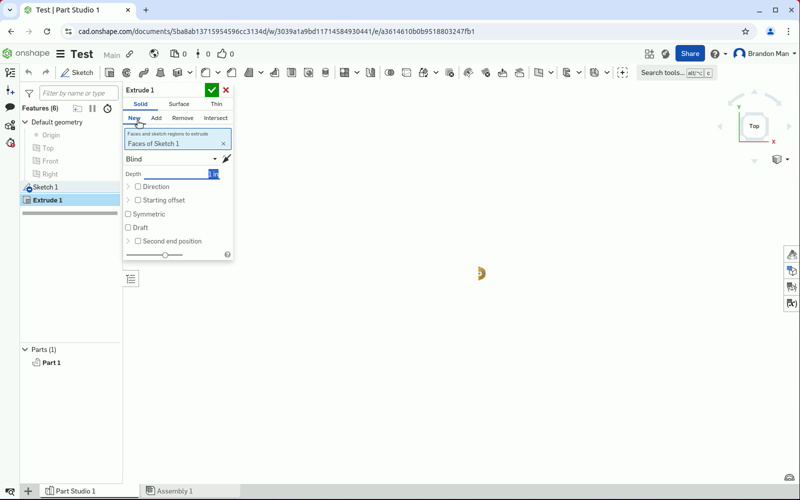
text(1.204)
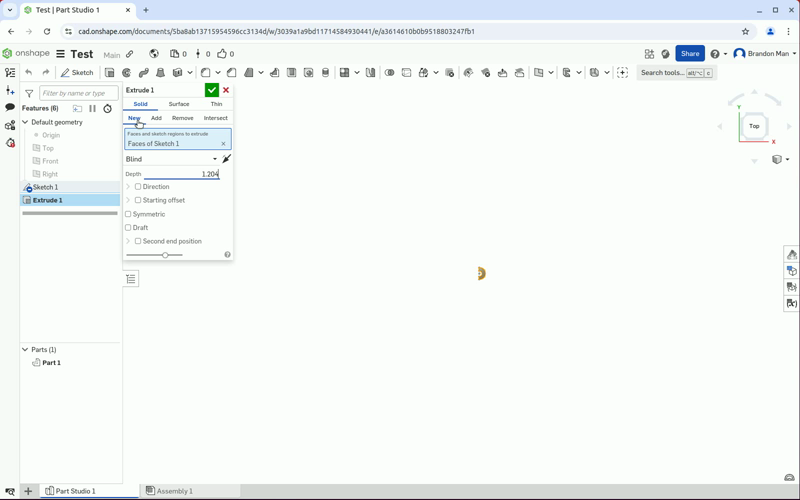
key(enter)
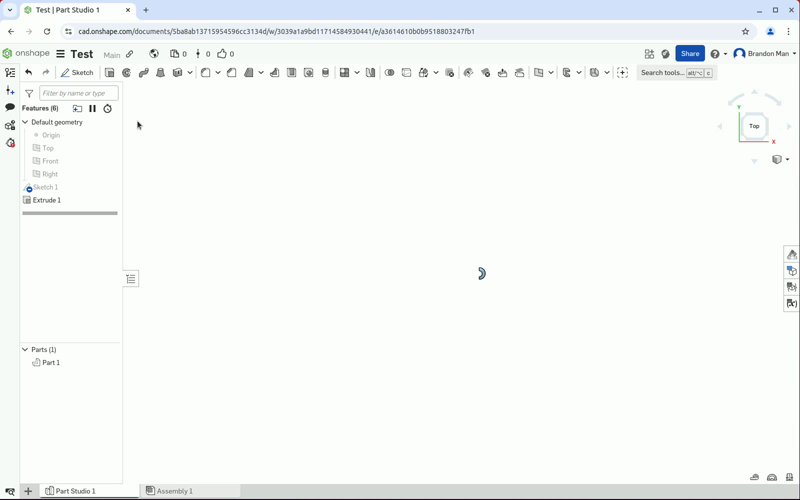
key(shift+h)
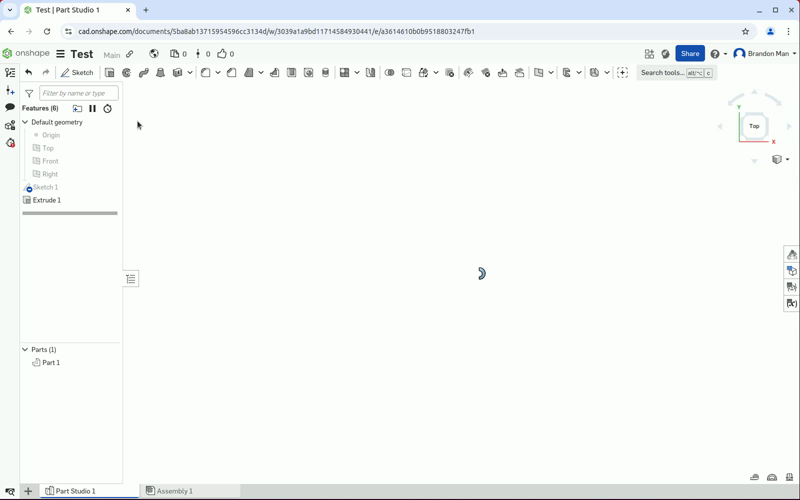
key(shift+h)
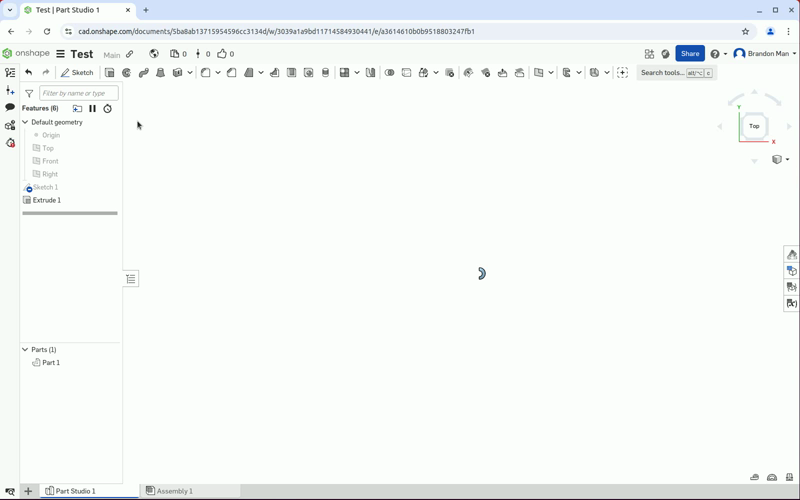
mouse_move(73, 189)
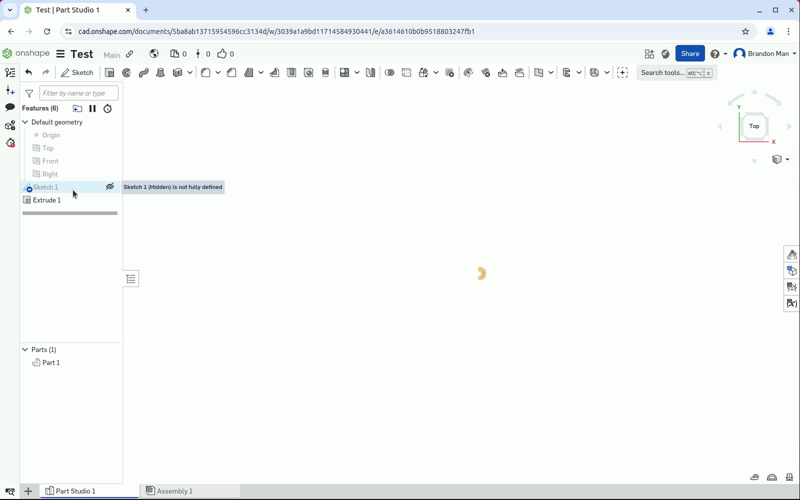
click(73, 189)
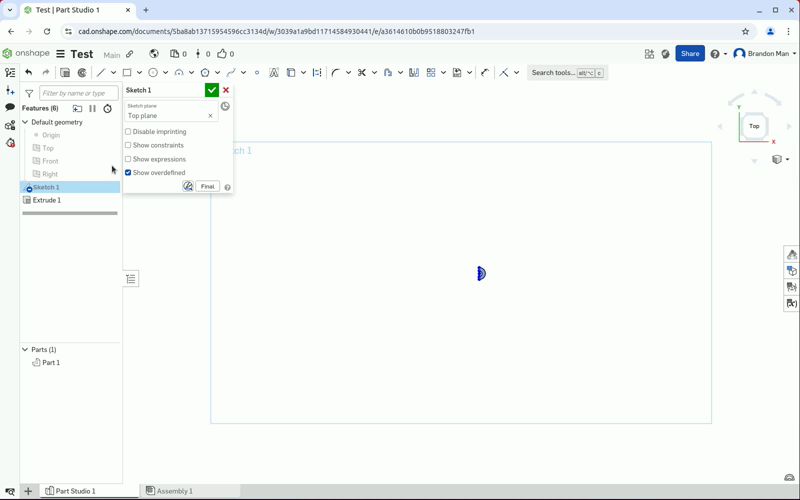
mouse_move(229, 92)
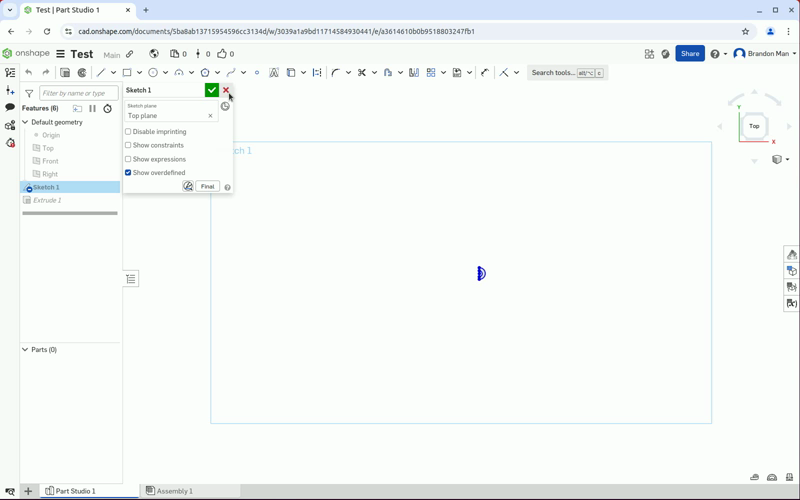
click(229, 92)
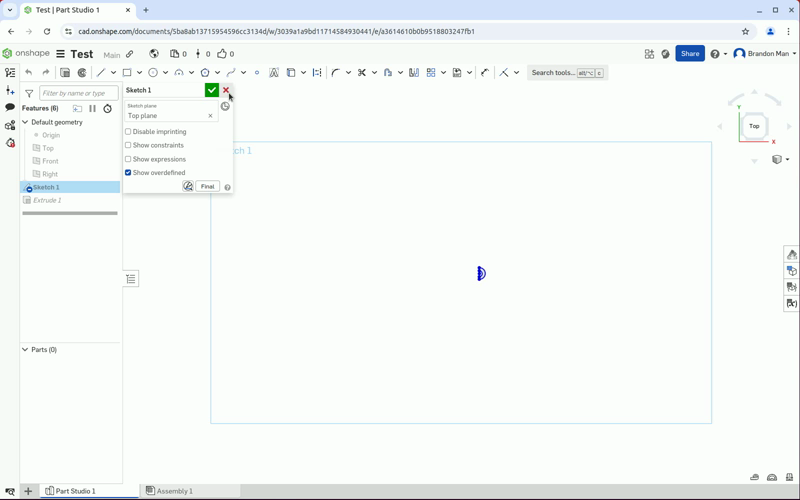
key(shift+s)
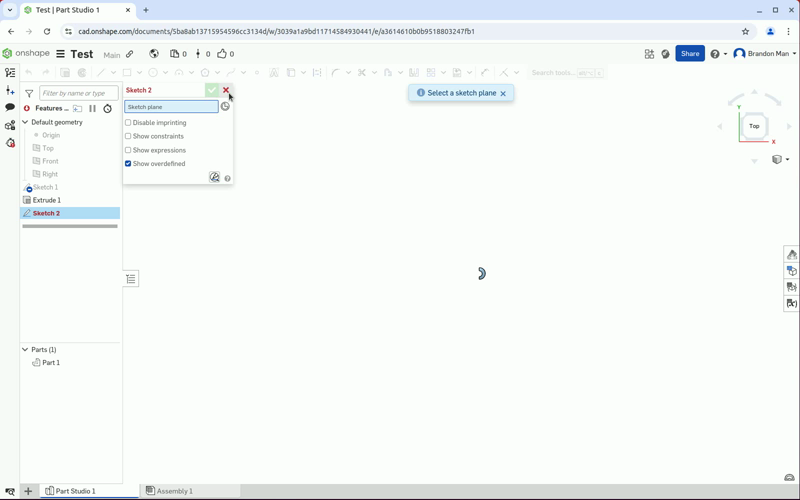
mouse_move(73, 150)
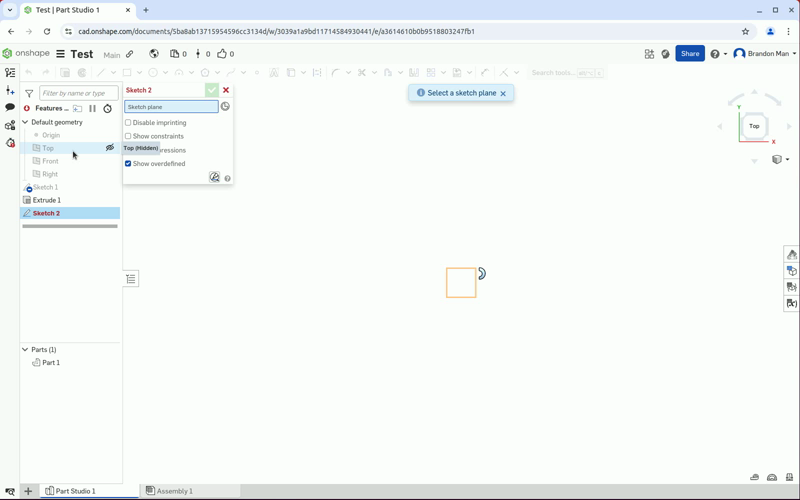
click(73, 150)
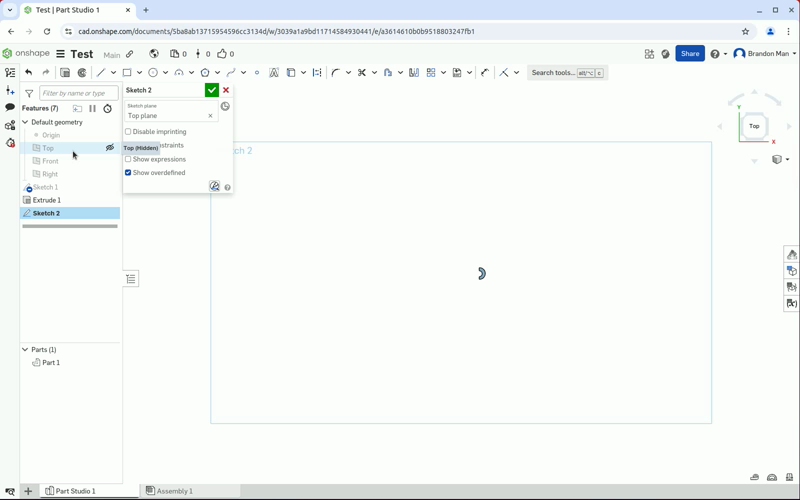
mouse_move(73, 352)
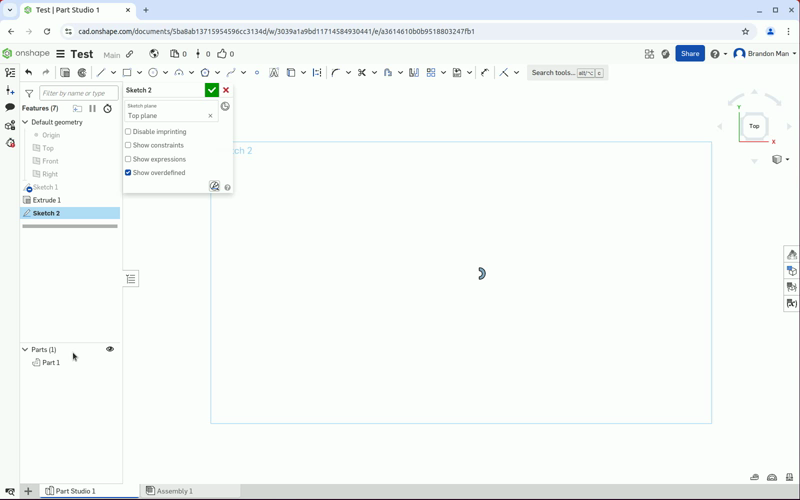
key(y)
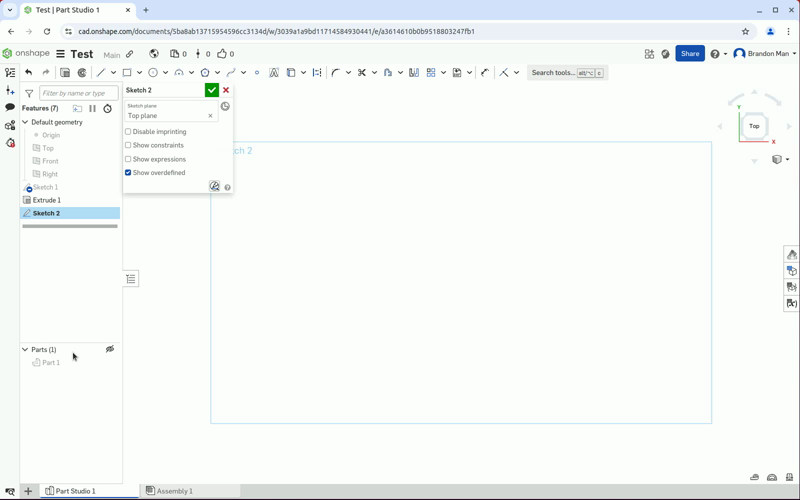
key(l)
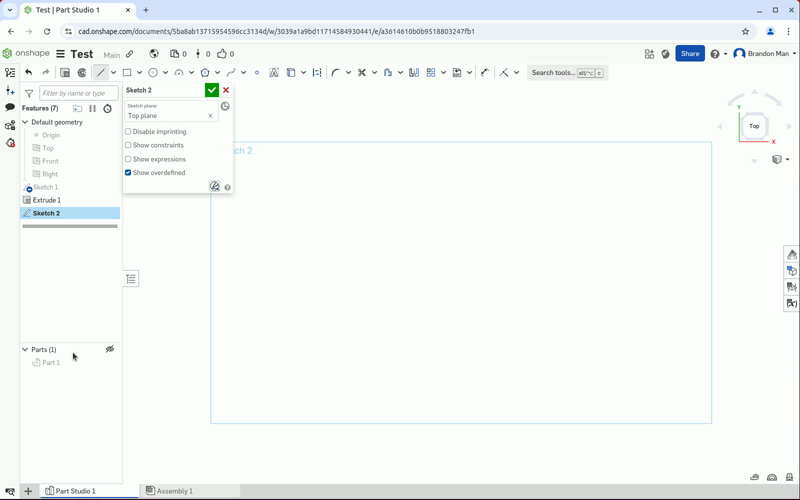
key_down(shift)
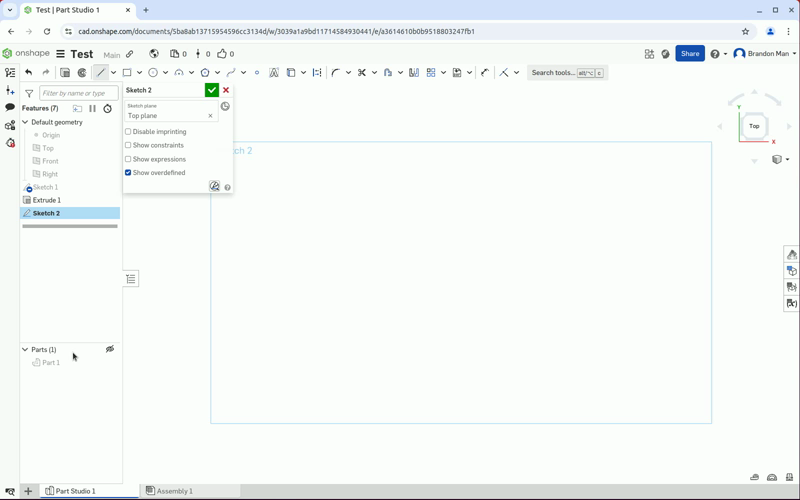
mouse_move(406, 279)
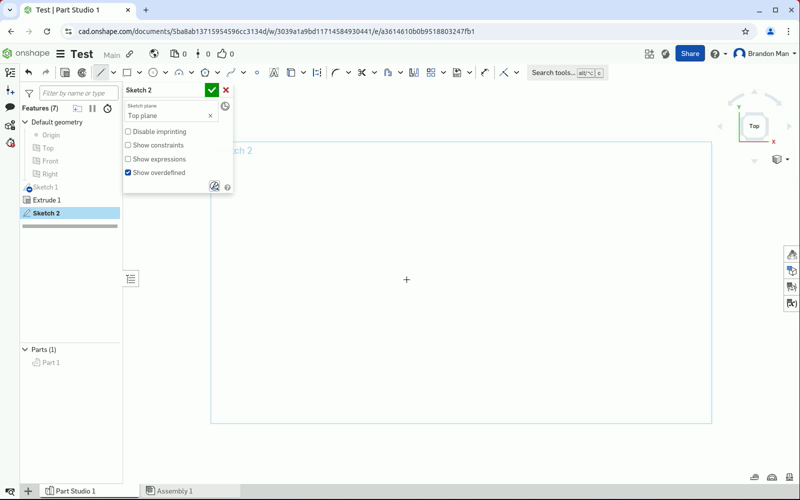
click(406, 279)
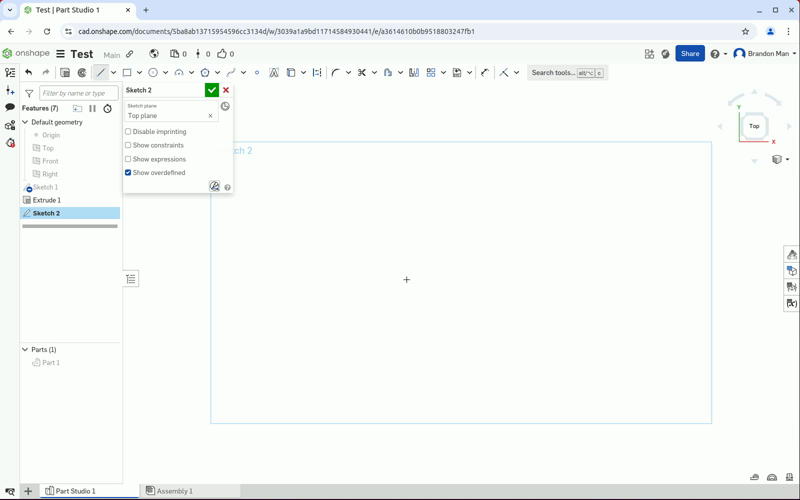
key_up(shift)
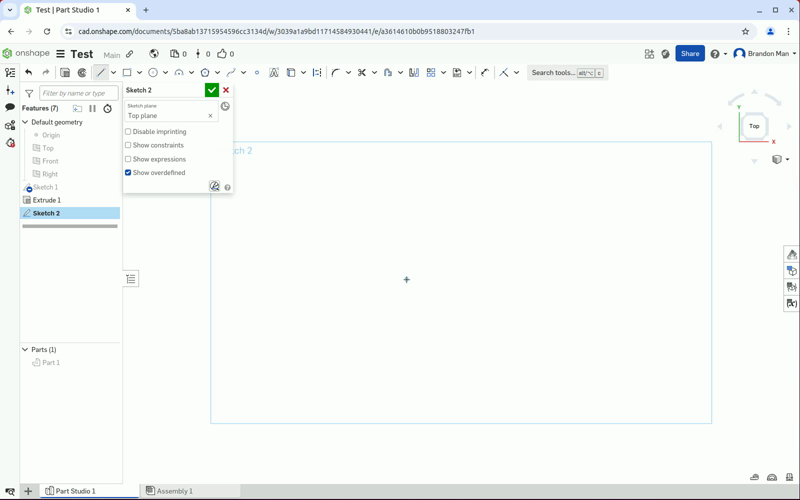
key_down(shift)
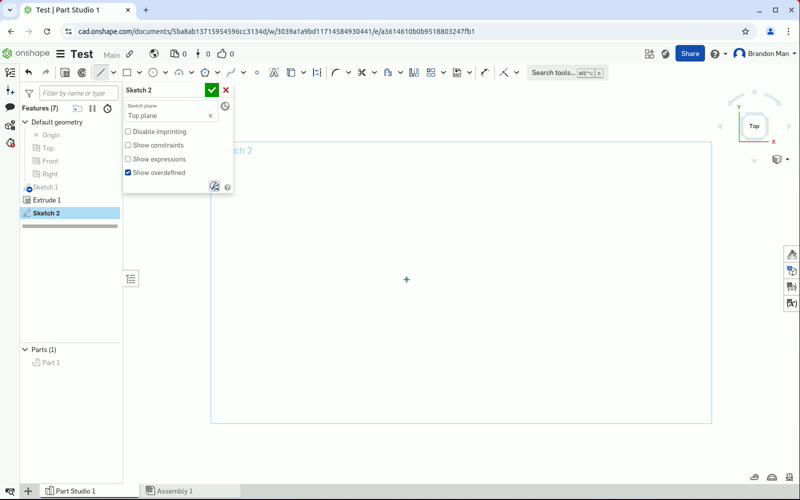
mouse_move(480, 279)
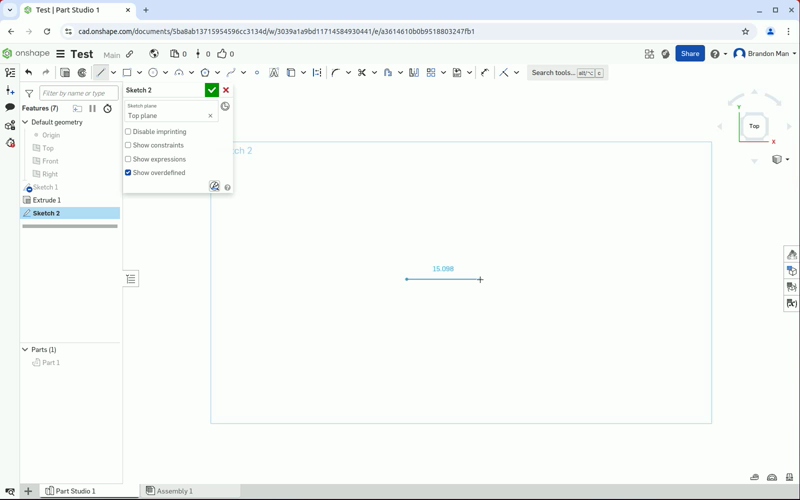
click(480, 279)
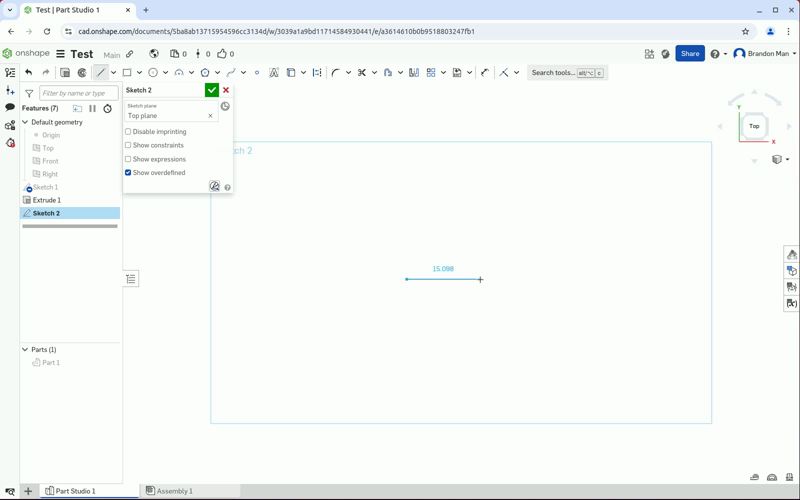
key_up(shift)
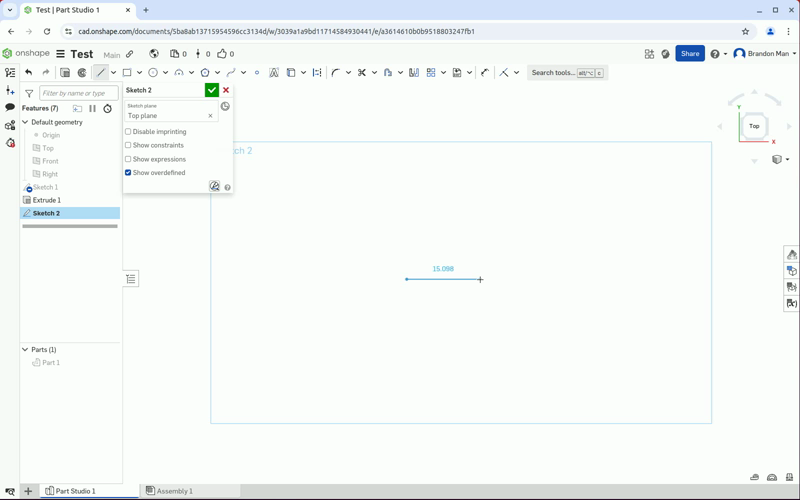
key_down(shift)
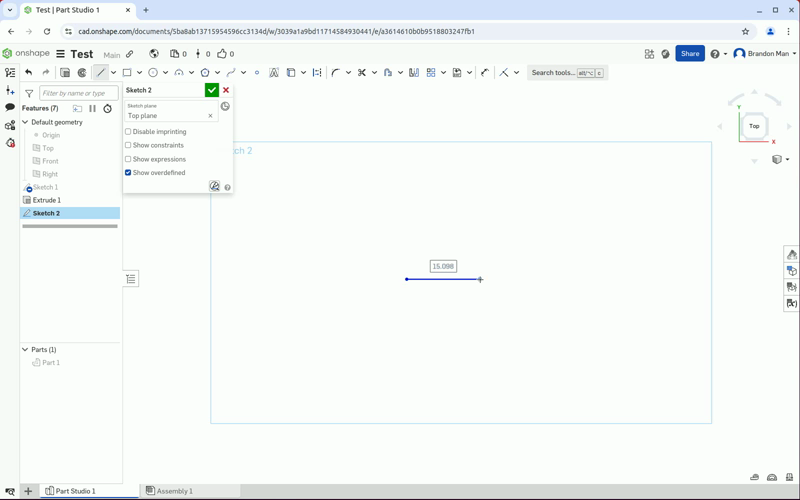
mouse_move(510, 279)
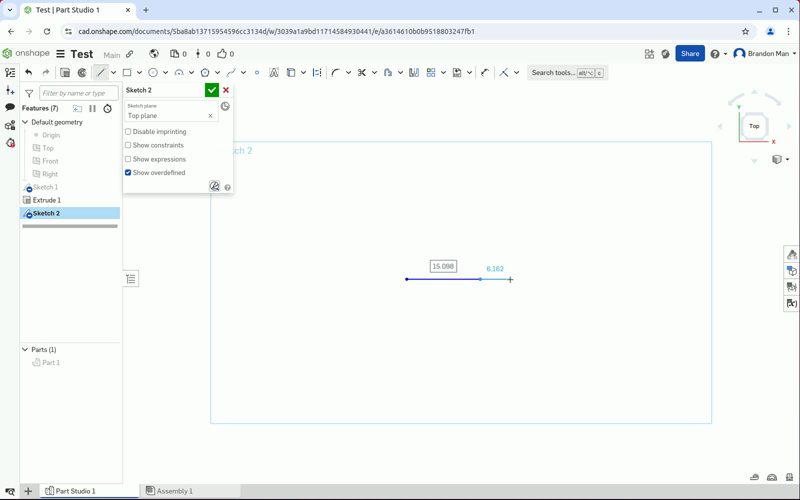
mouse_move(480, 276)
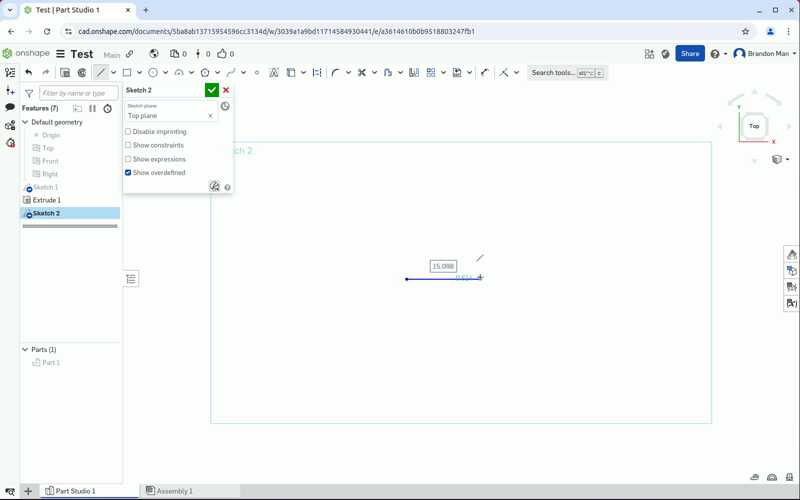
scroll(6)
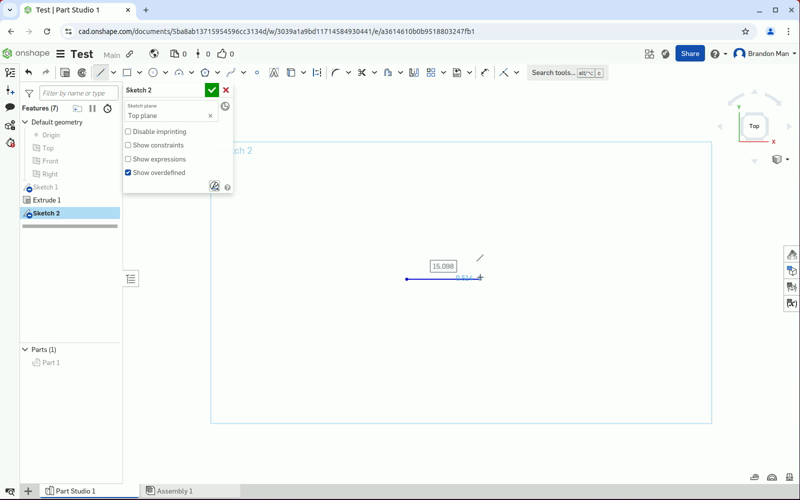
scroll(6)
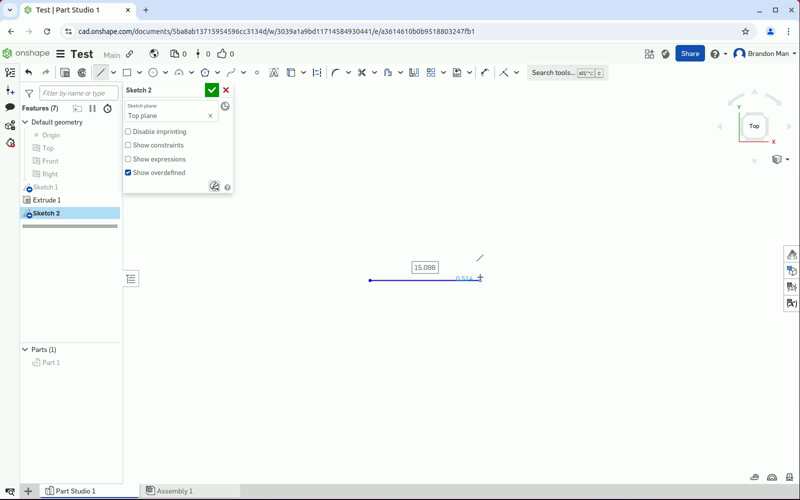
scroll(6)
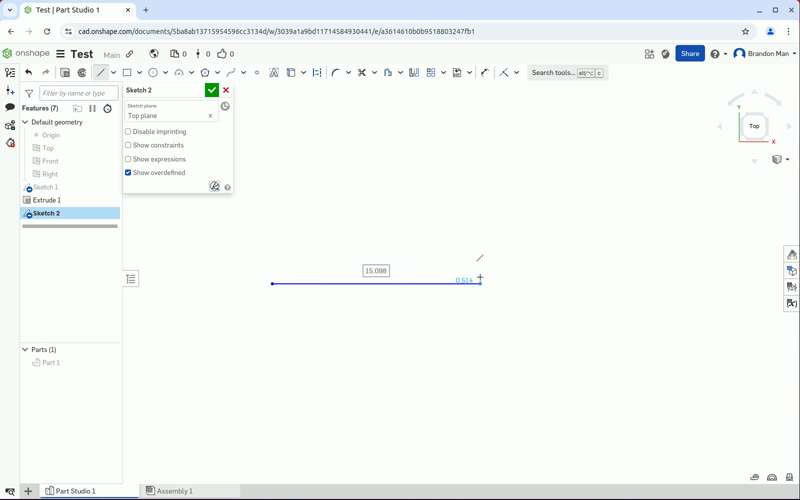
scroll(6)
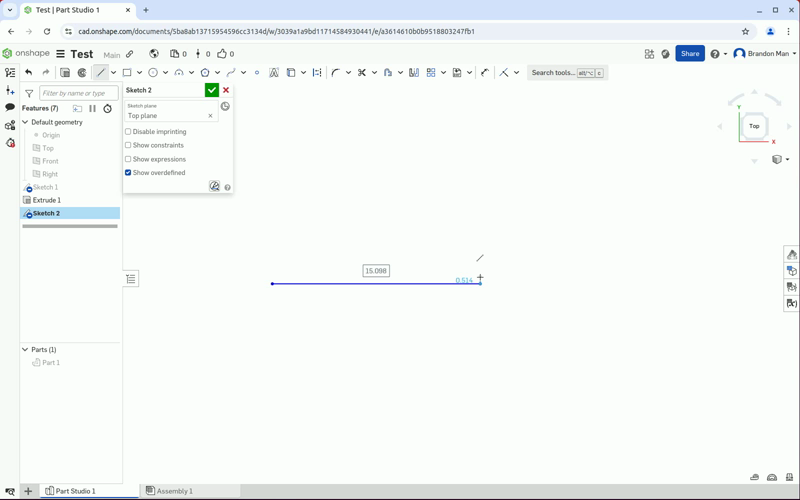
scroll(6)
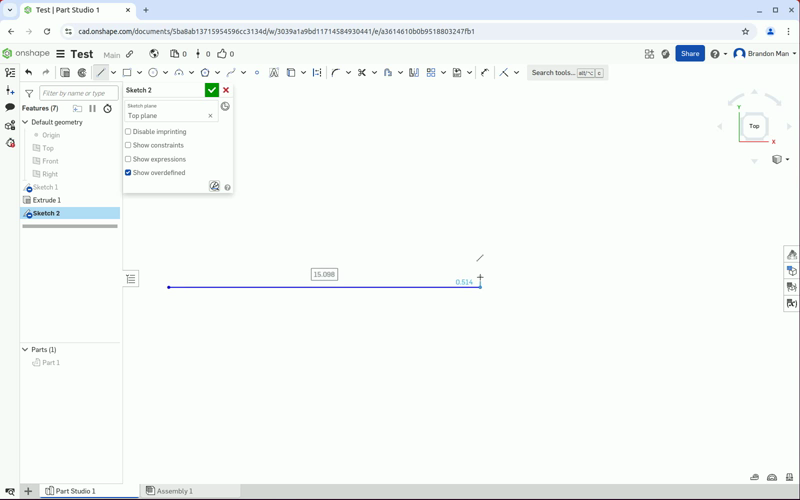
scroll(6)
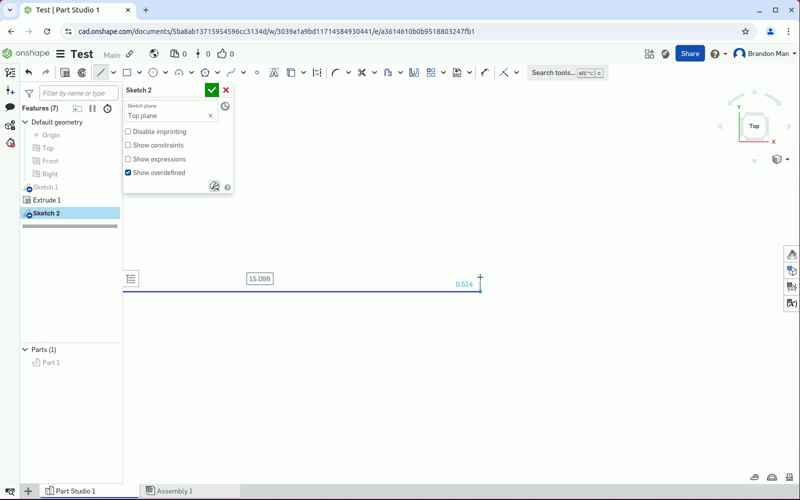
scroll(6)
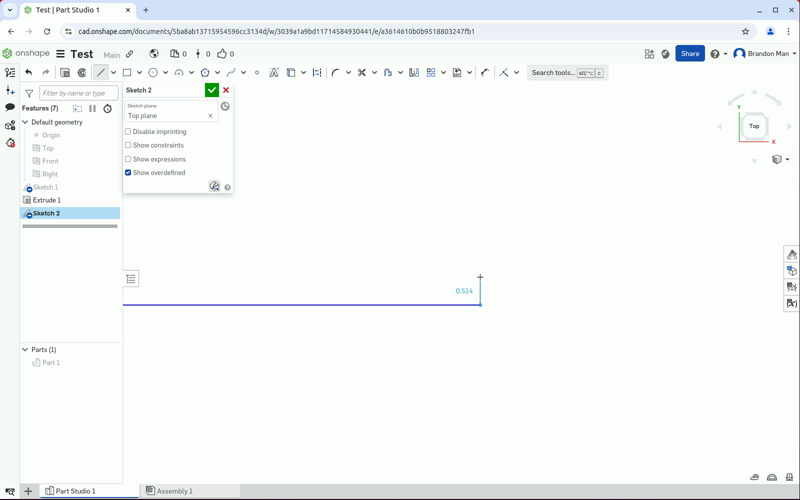
click(480, 276)
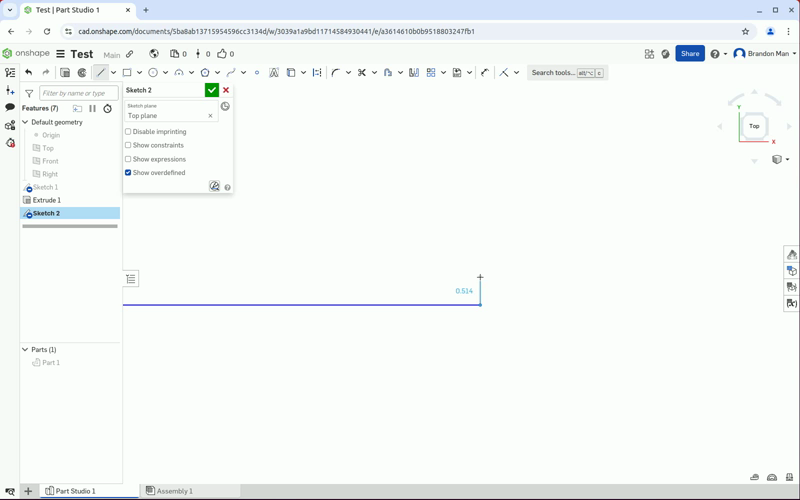
scroll(-6)
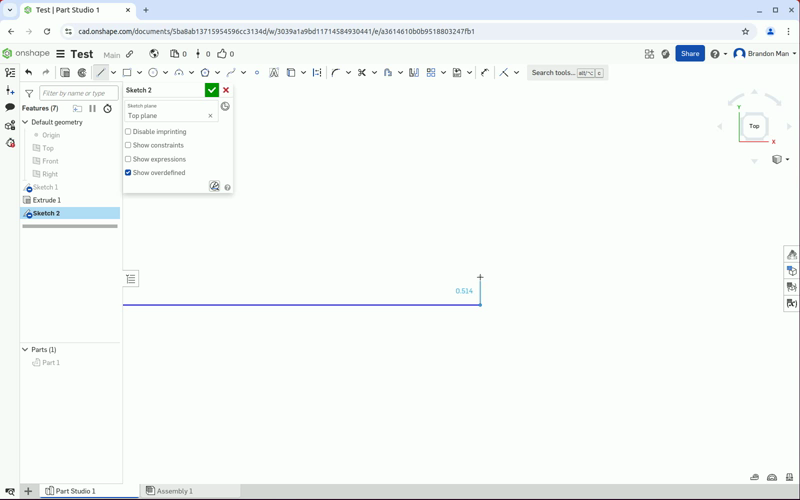
scroll(-6)
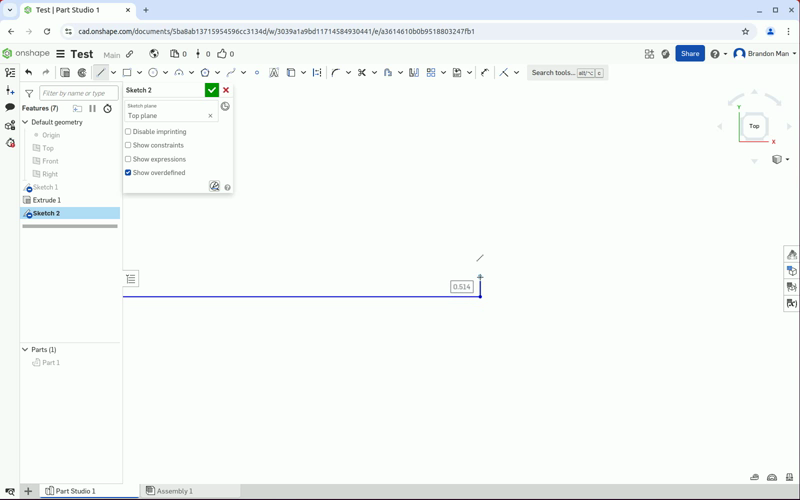
scroll(-6)
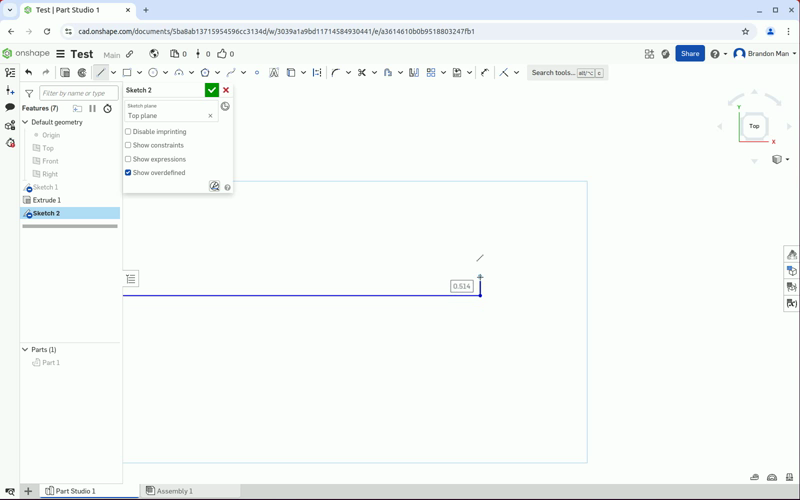
scroll(-6)
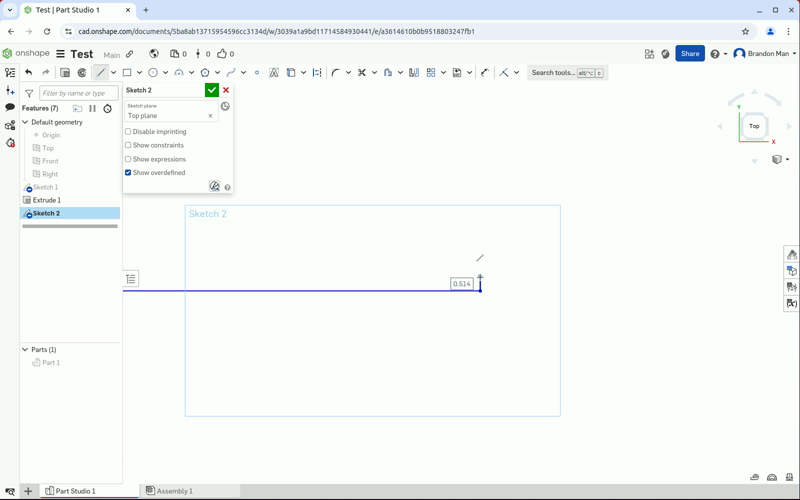
scroll(-6)
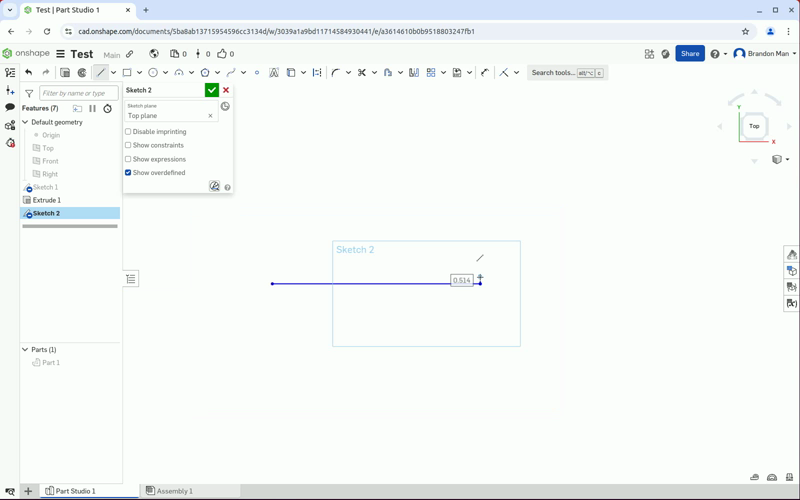
scroll(-6)
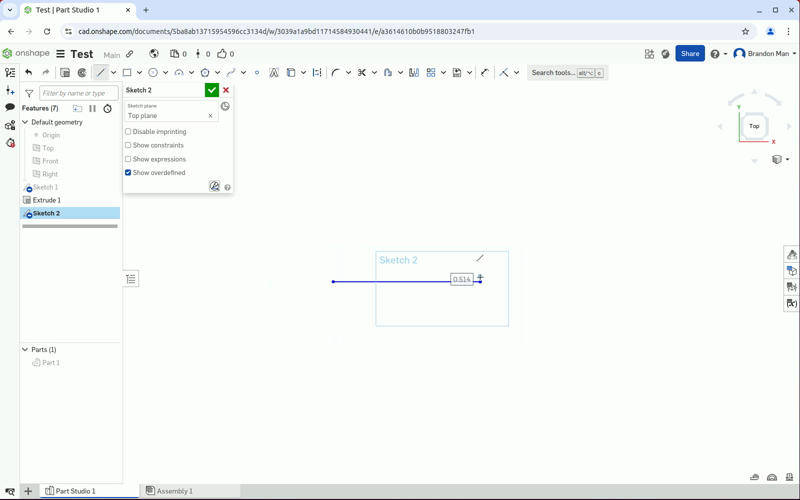
scroll(-6)
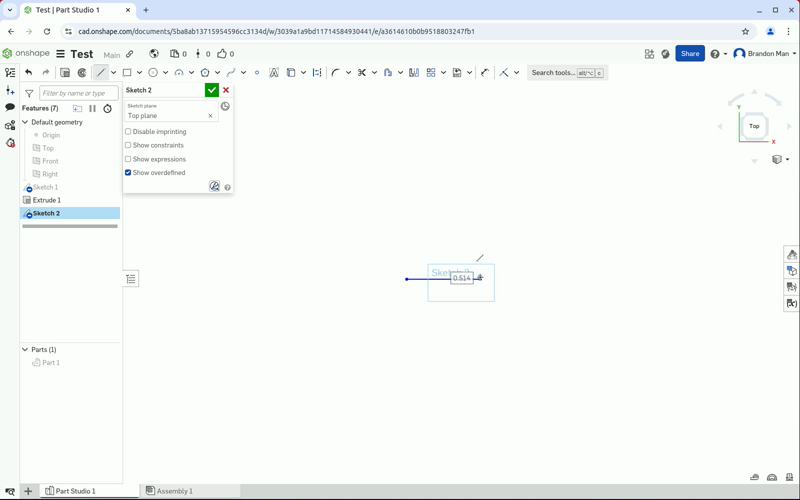
key_up(shift)
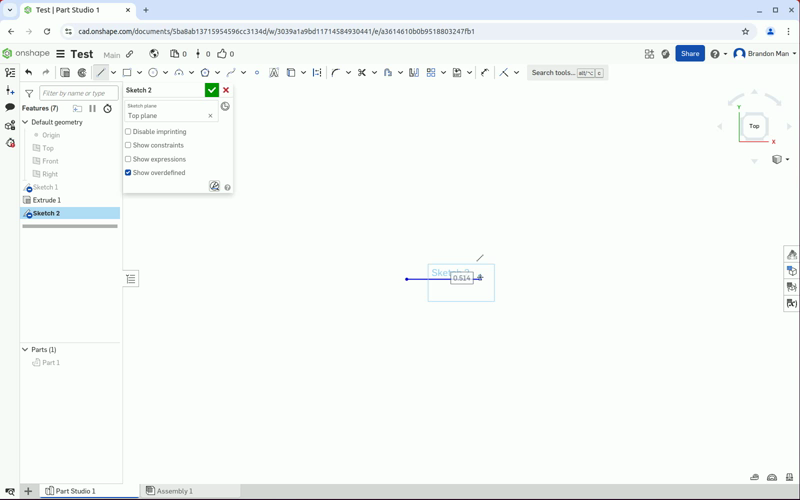
key(esc)
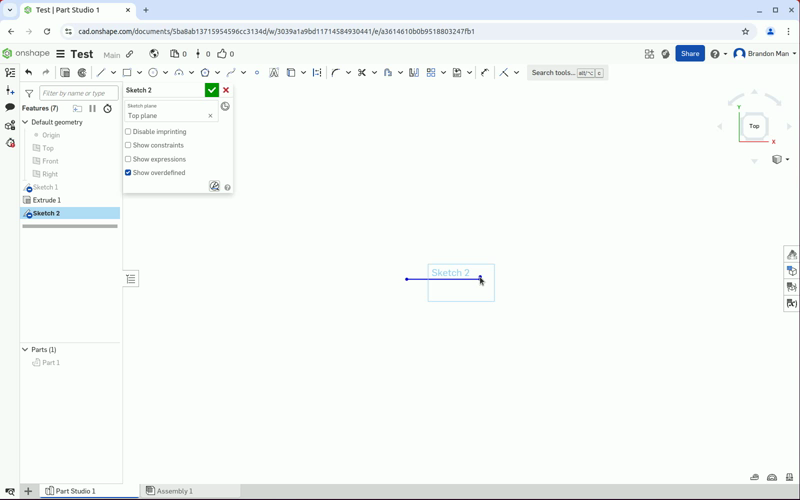
key(a)
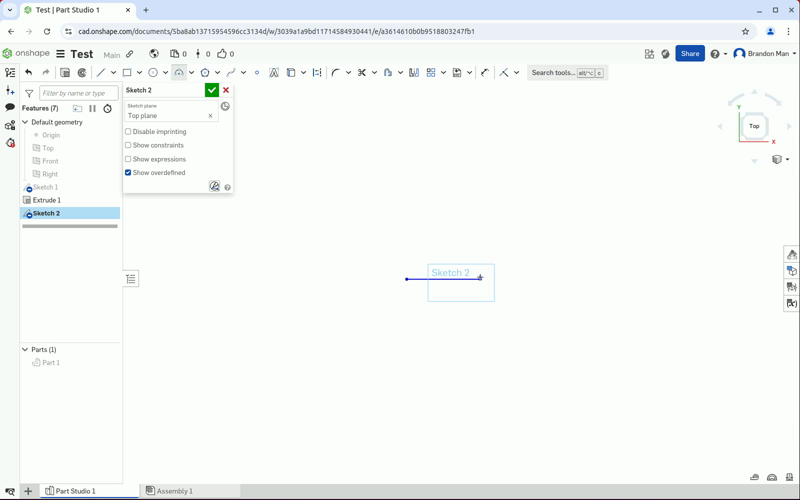
mouse_move(480, 276)
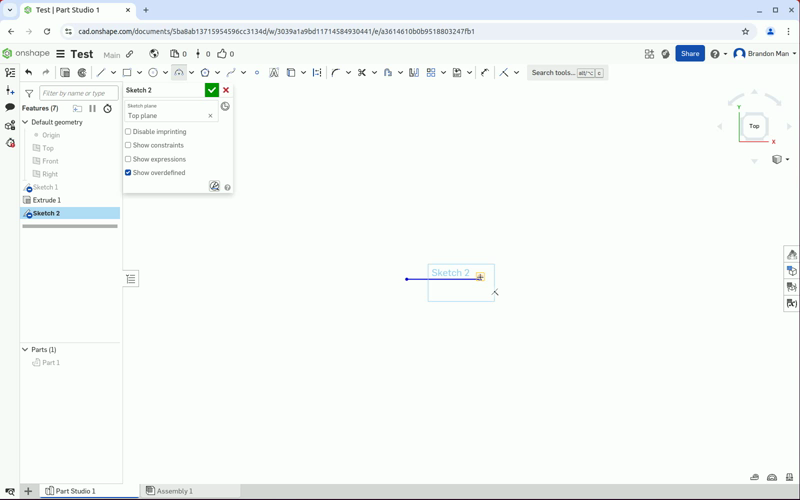
scroll(6)
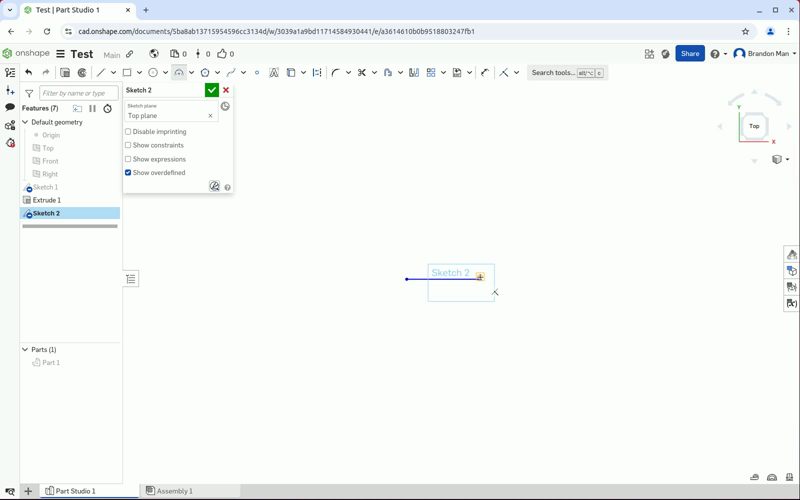
scroll(6)
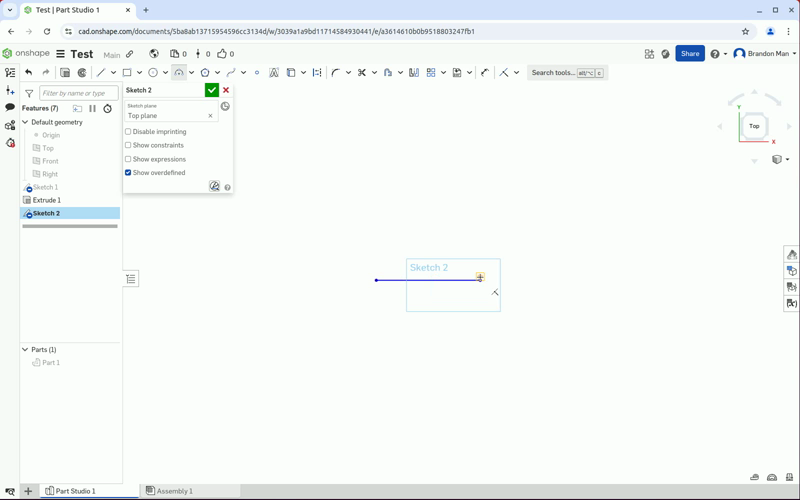
scroll(6)
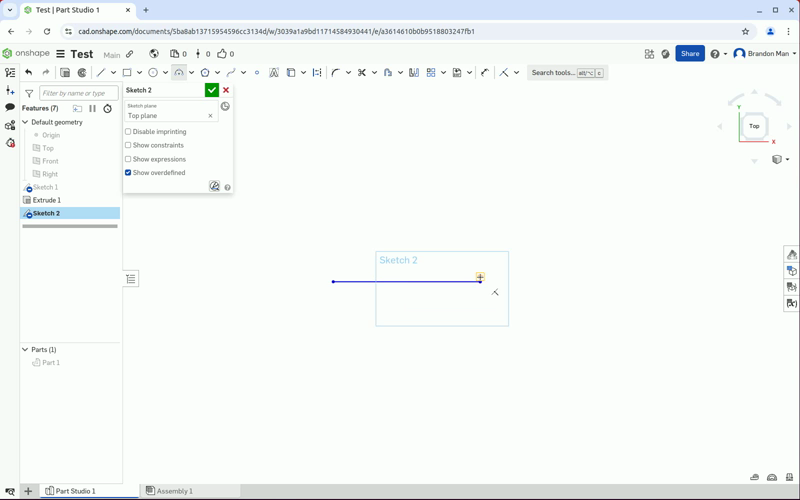
scroll(6)
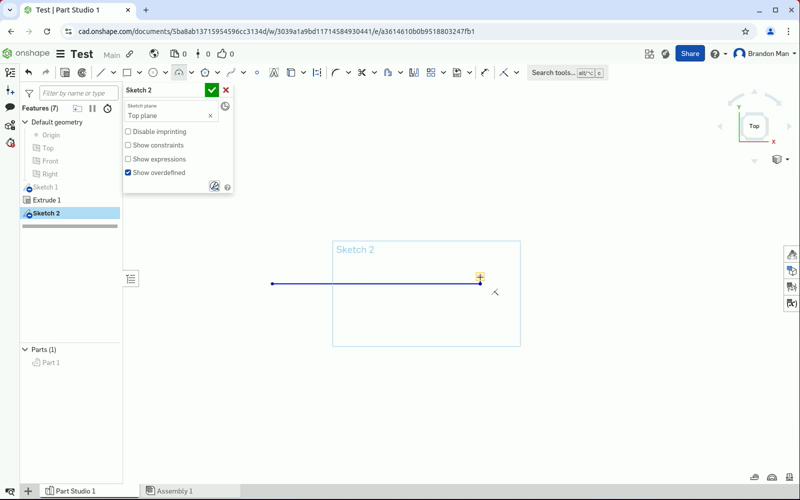
scroll(6)
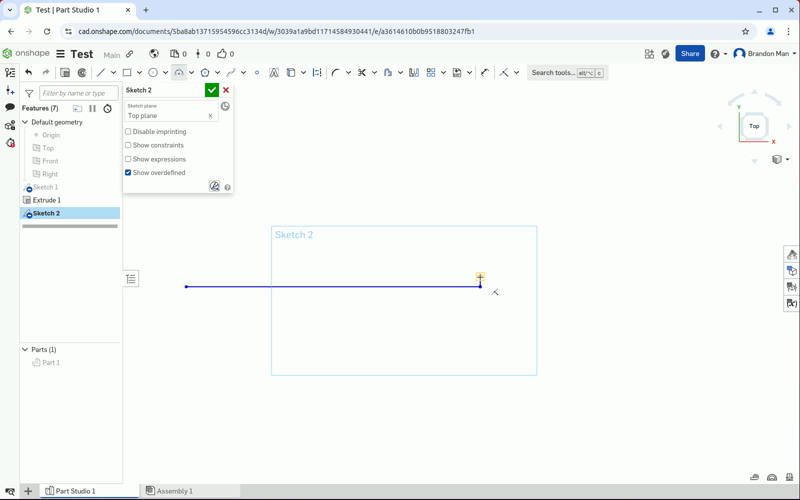
scroll(6)
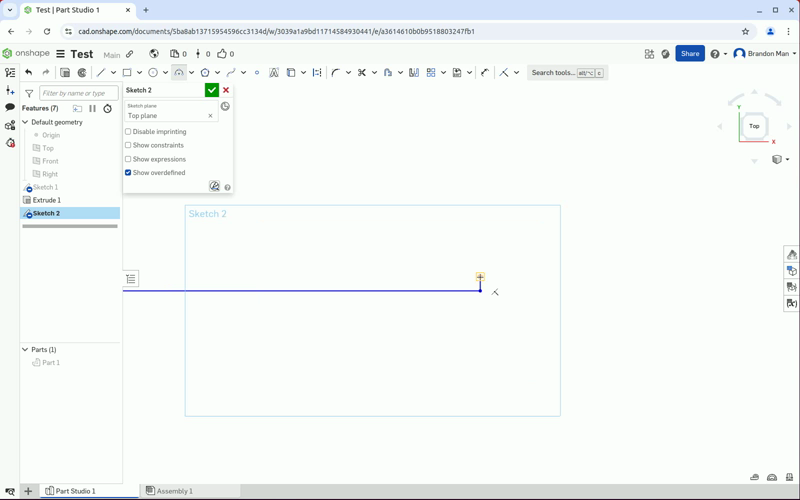
scroll(6)
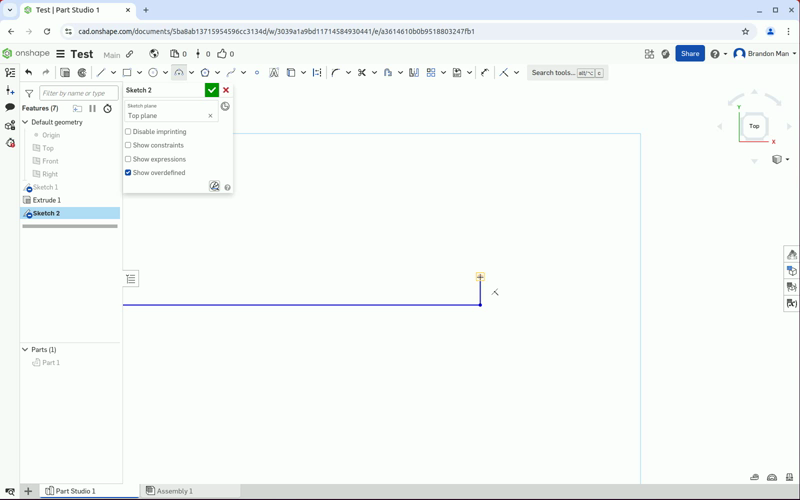
click(480, 276)
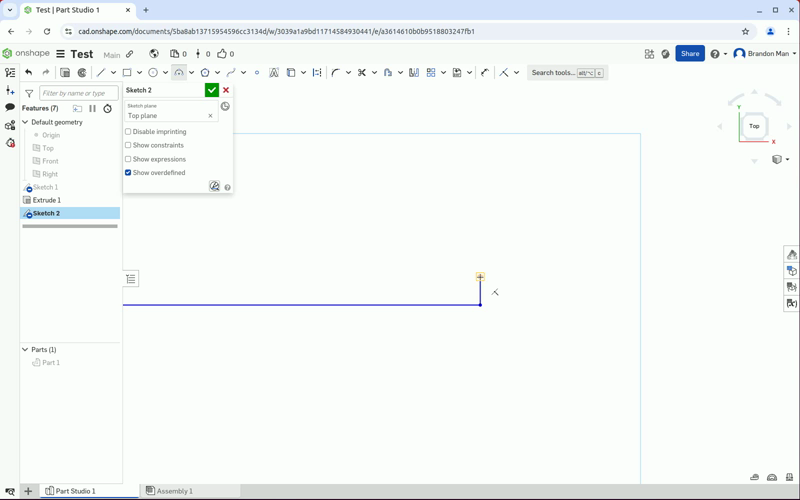
scroll(-6)
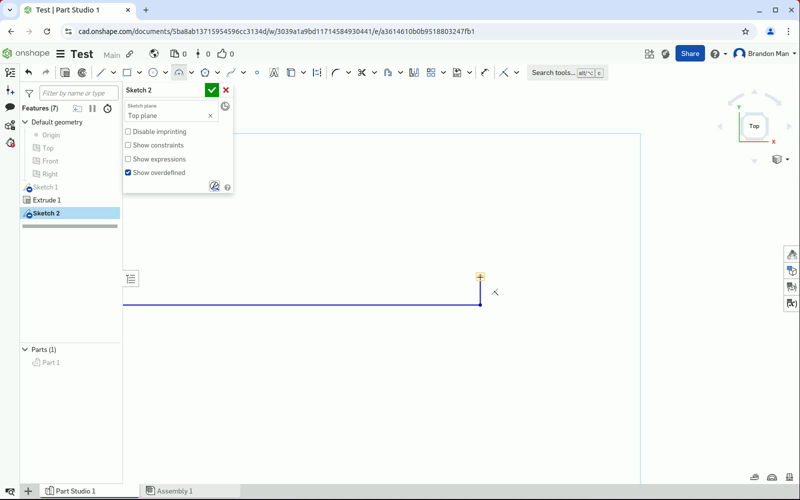
scroll(-6)
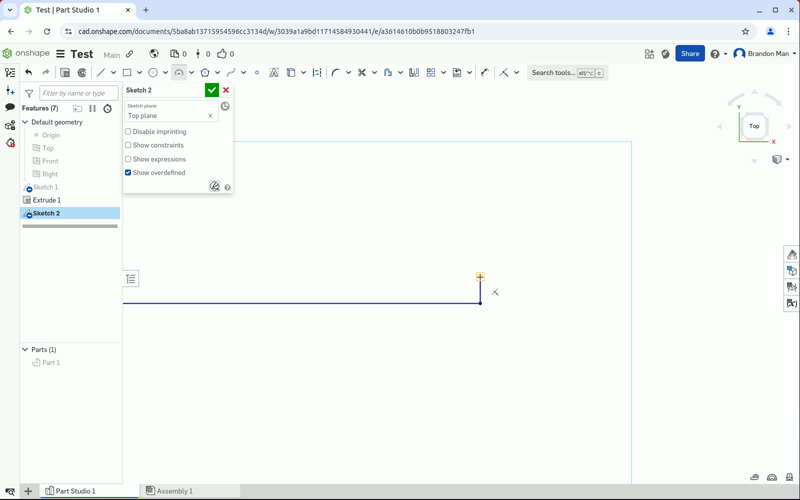
scroll(-6)
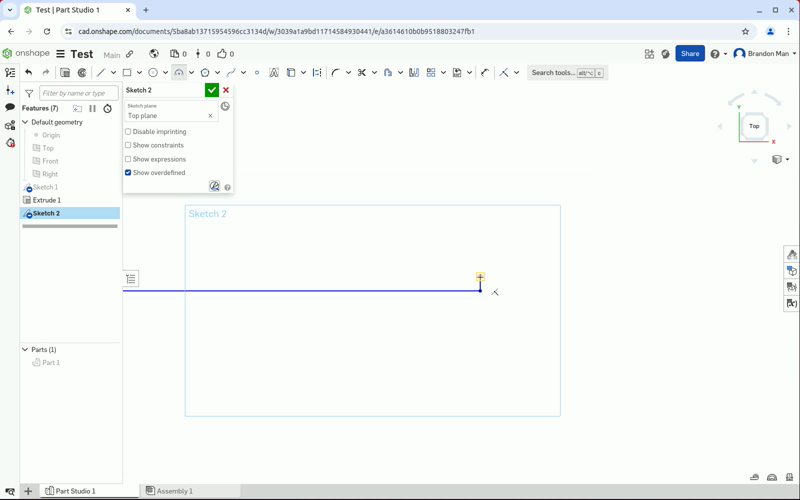
scroll(-6)
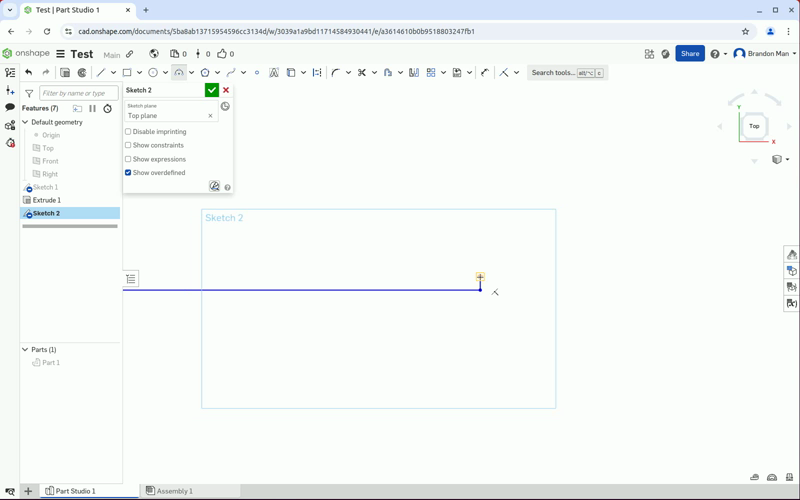
scroll(-6)
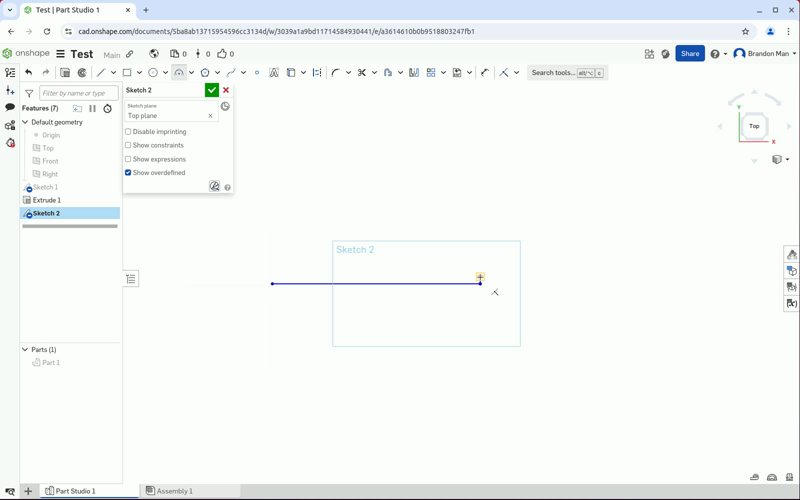
scroll(-6)
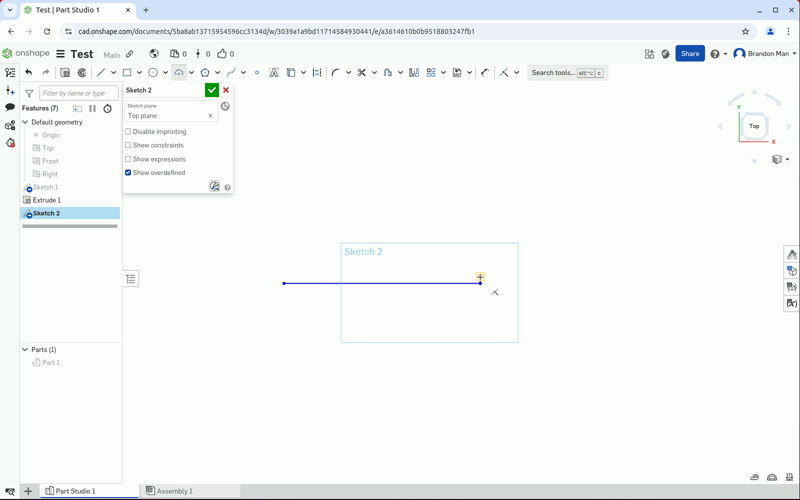
scroll(-6)
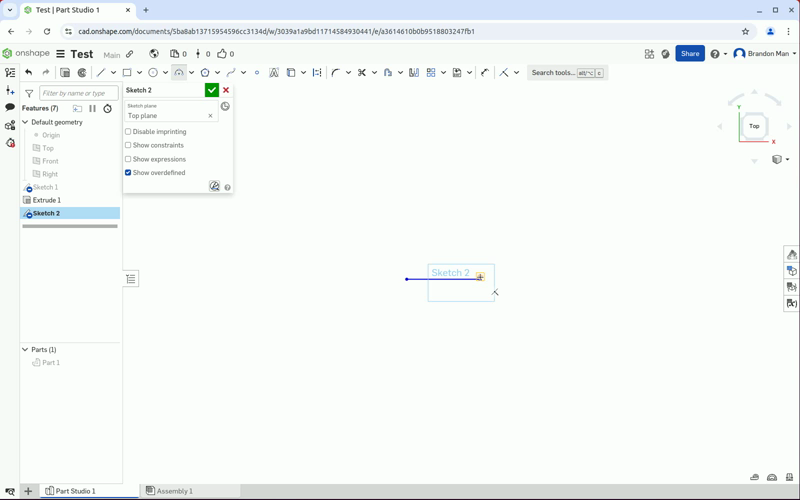
key_down(shift)
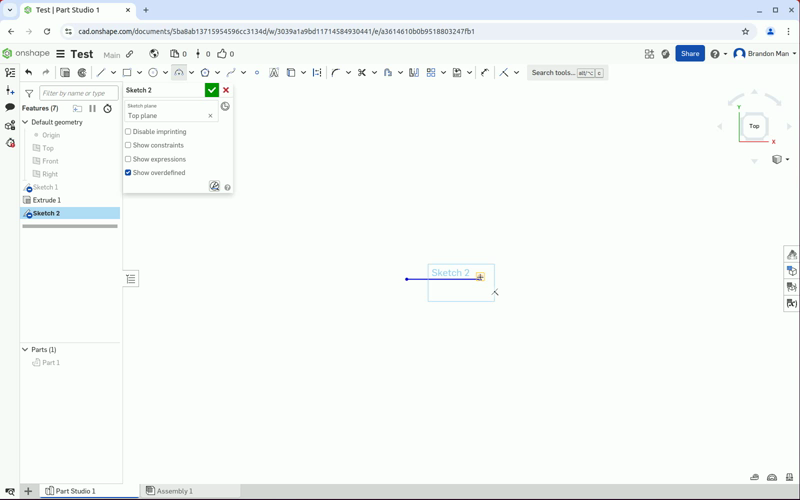
mouse_move(480, 271)
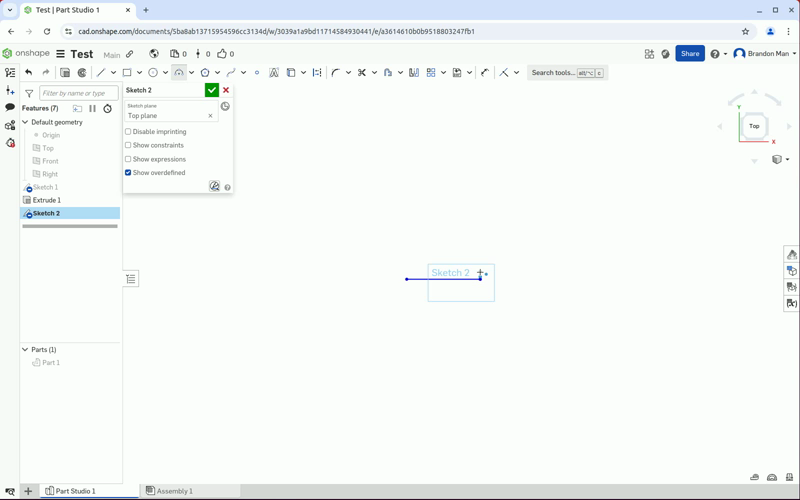
scroll(6)
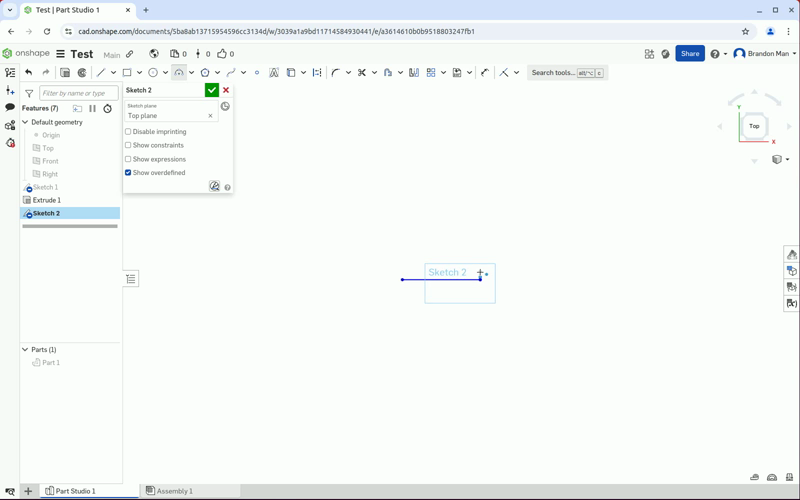
scroll(6)
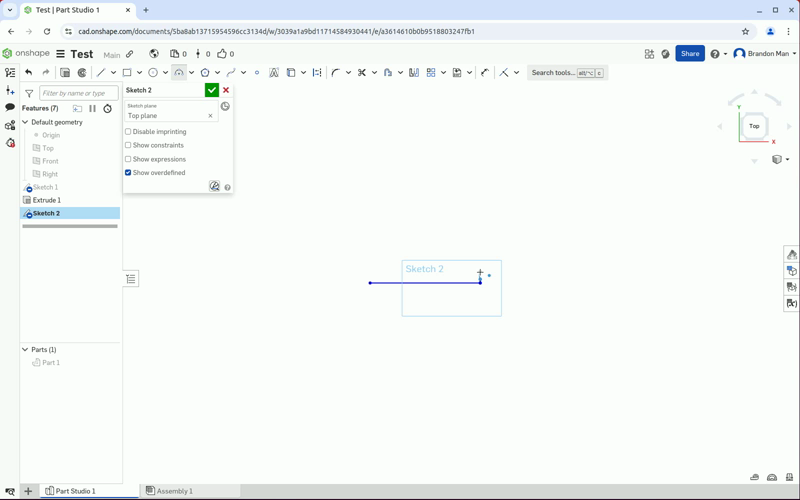
scroll(6)
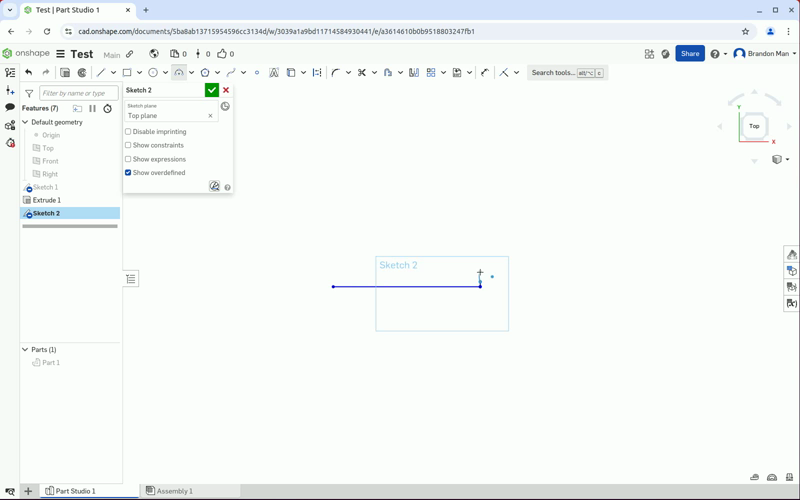
scroll(6)
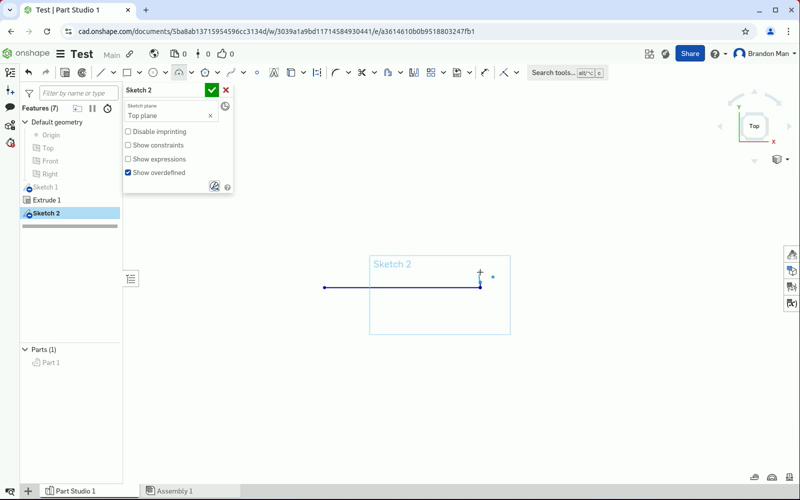
scroll(6)
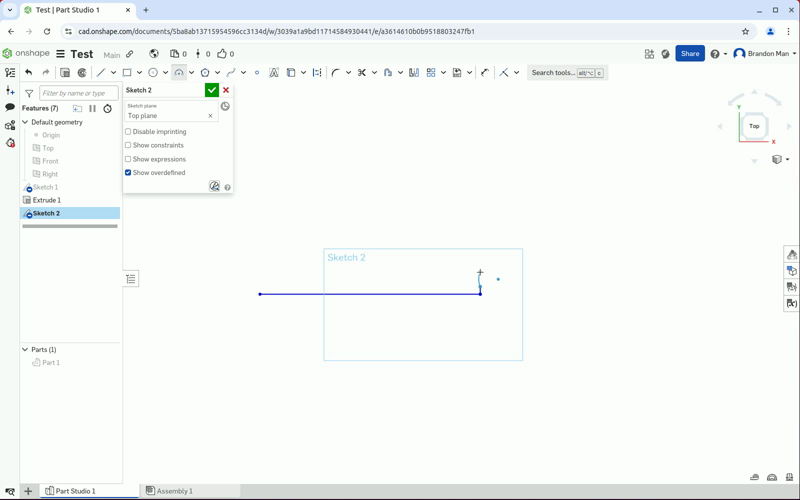
scroll(6)
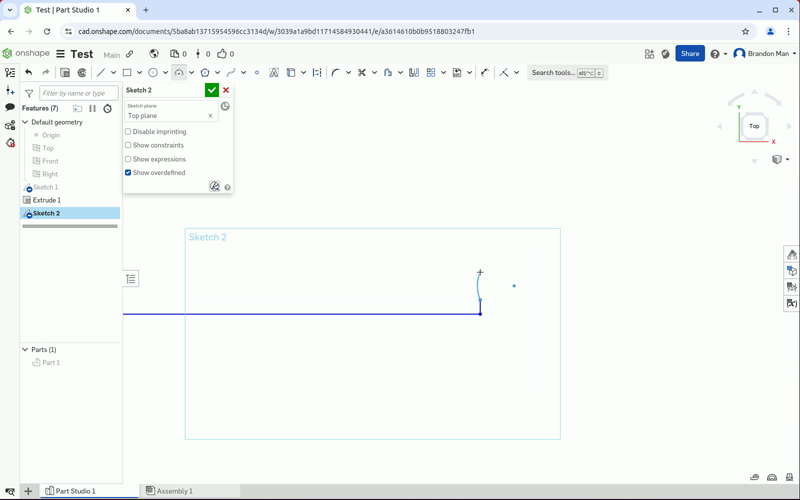
scroll(6)
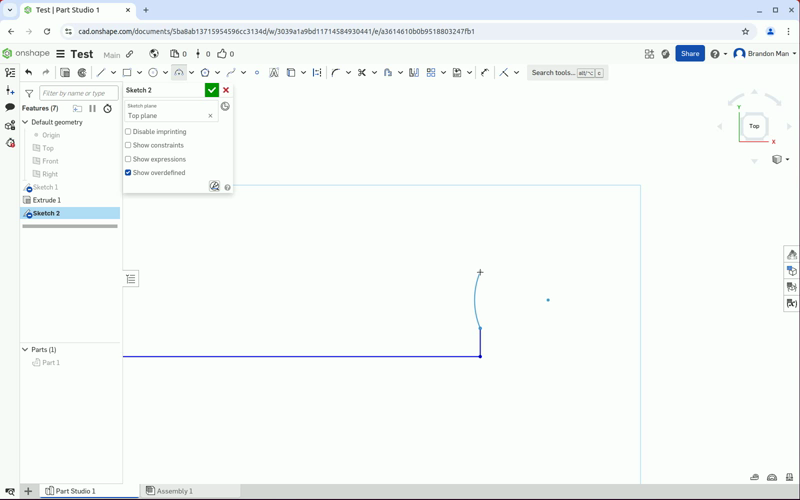
click(480, 271)
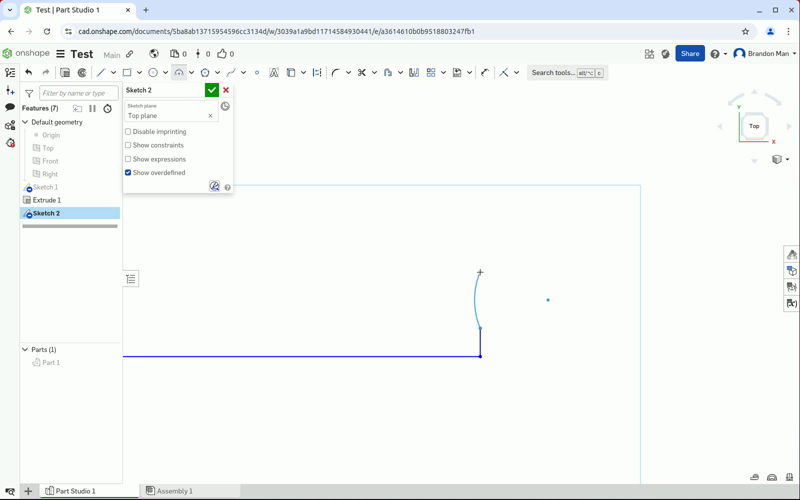
scroll(-6)
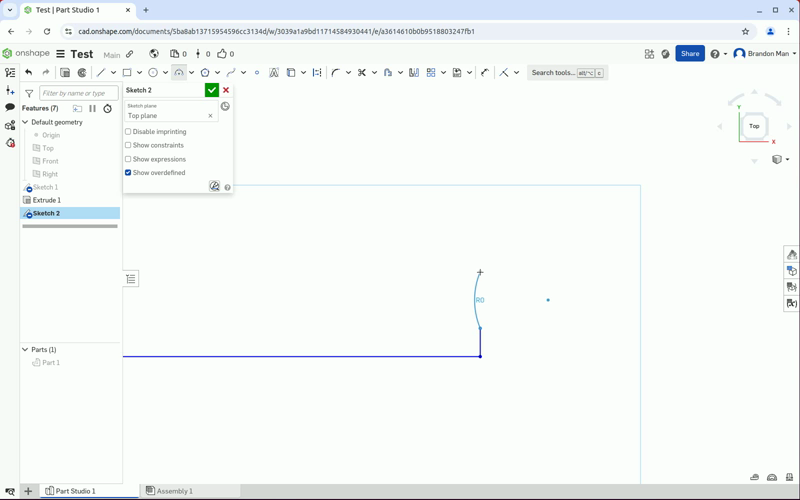
scroll(-6)
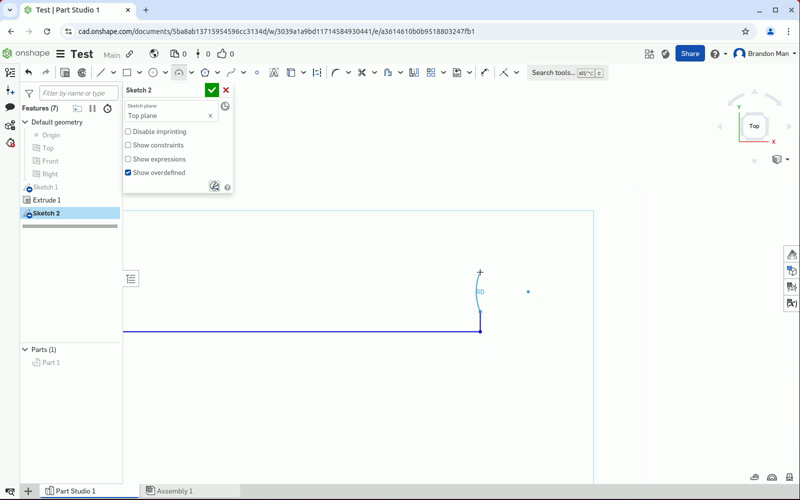
scroll(-6)
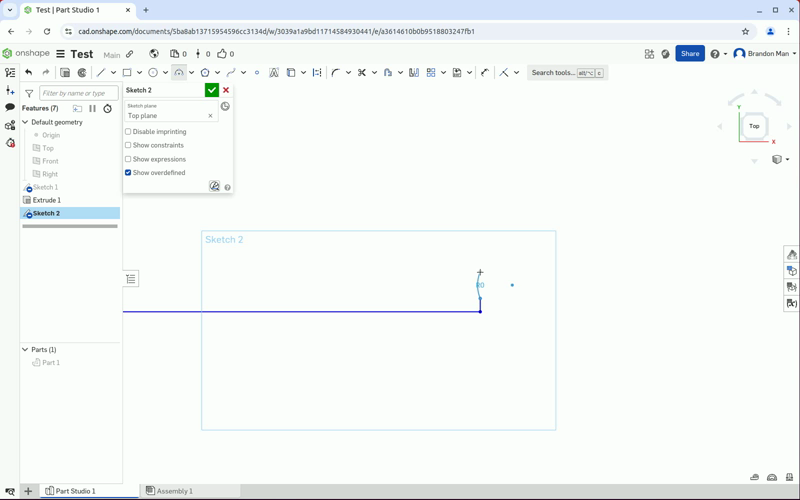
scroll(-6)
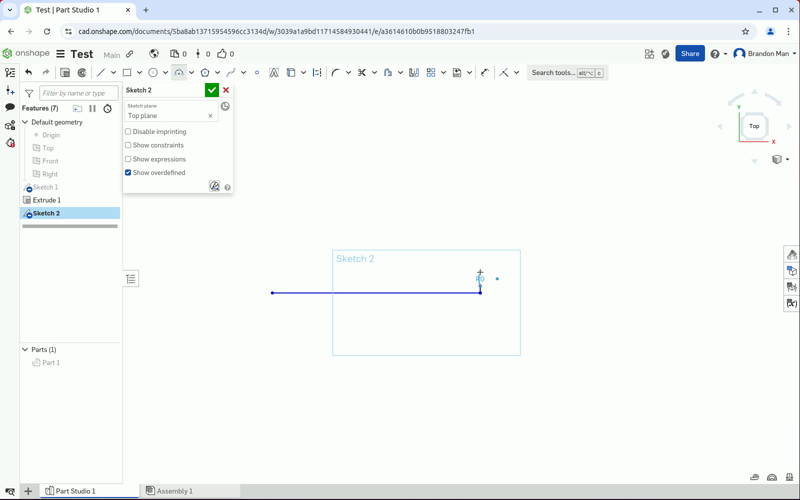
scroll(-6)
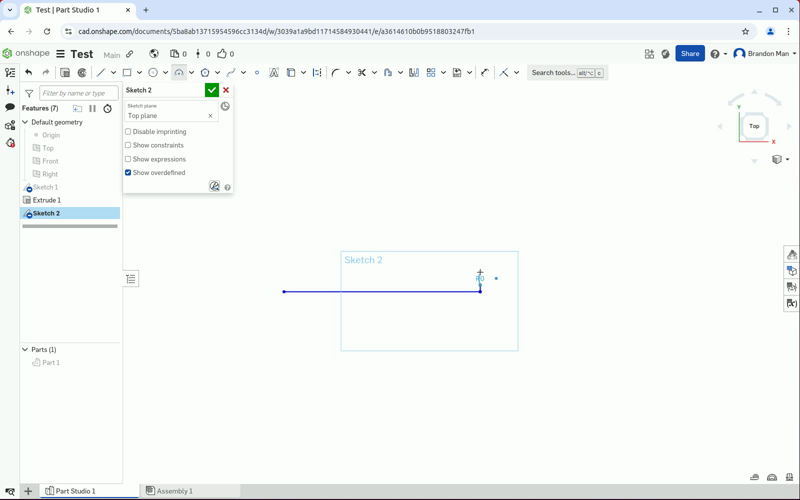
scroll(-6)
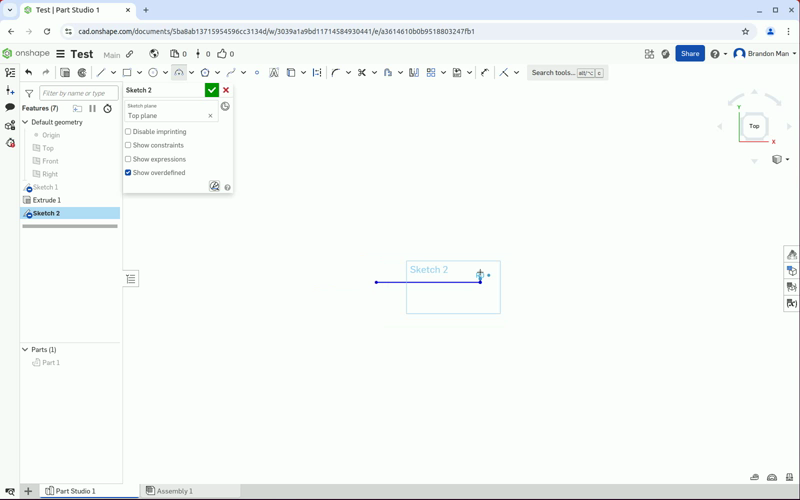
scroll(-6)
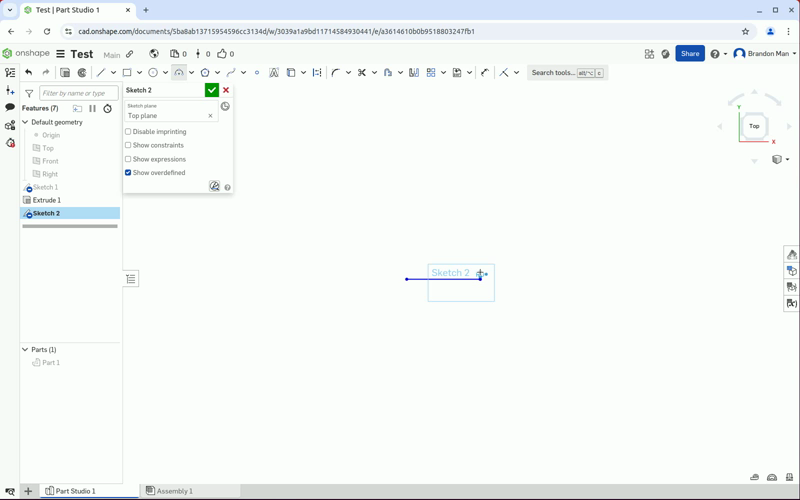
mouse_move(483, 274)
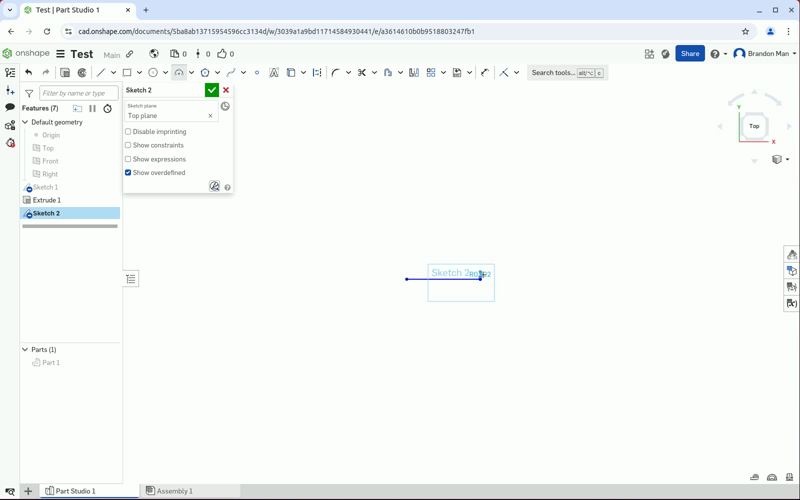
scroll(6)
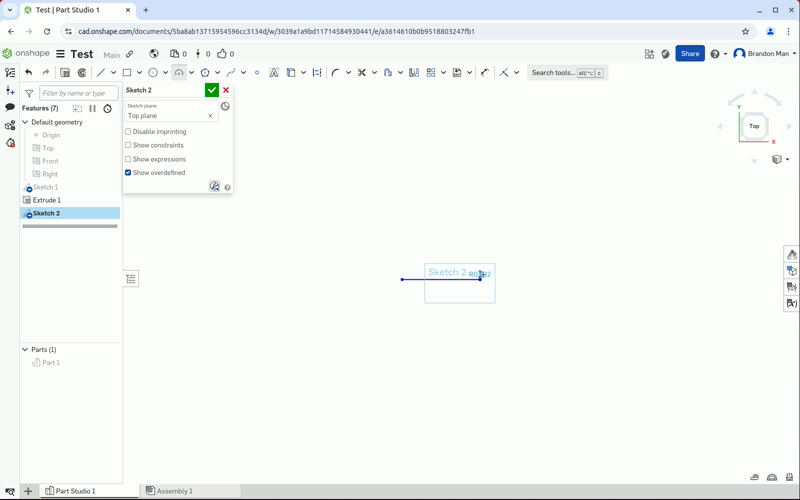
scroll(6)
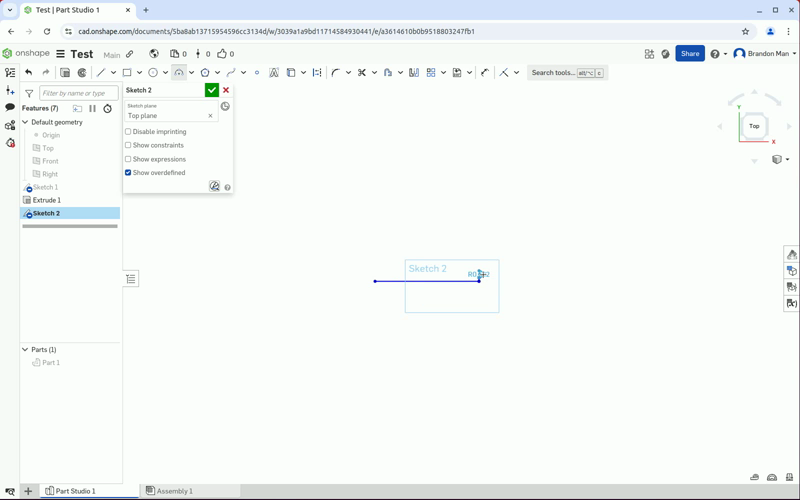
scroll(6)
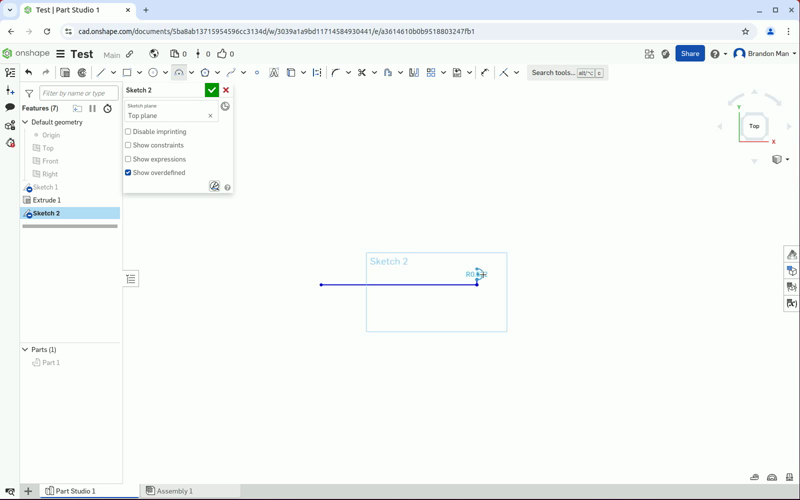
scroll(6)
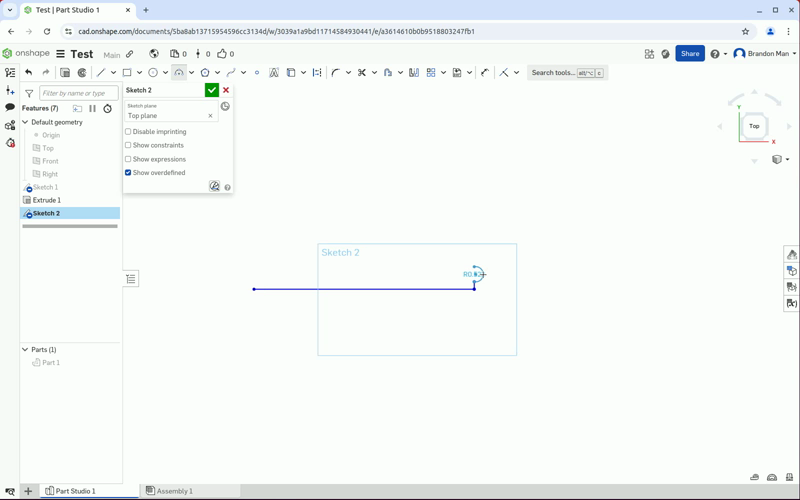
scroll(6)
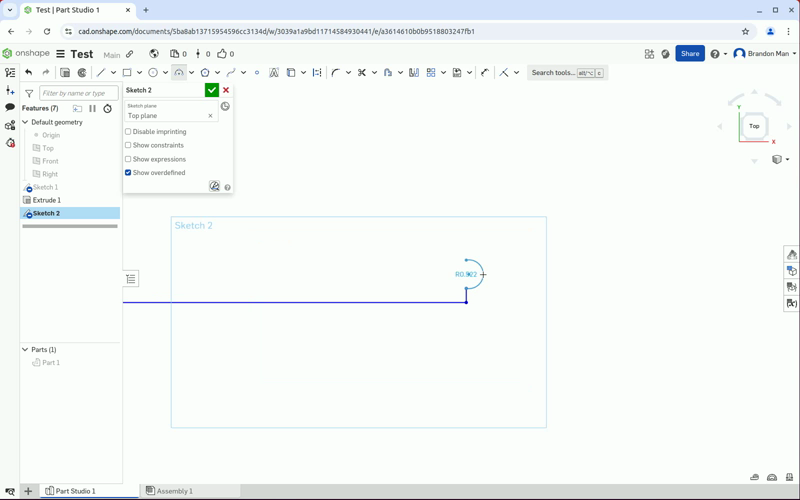
scroll(6)
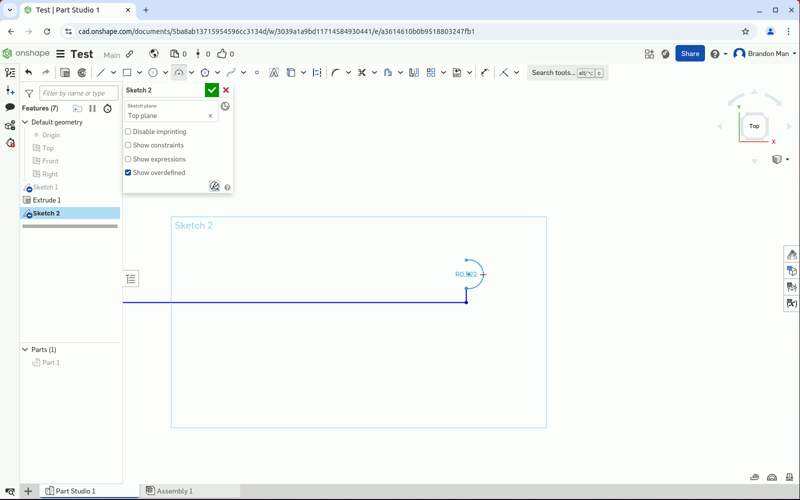
scroll(6)
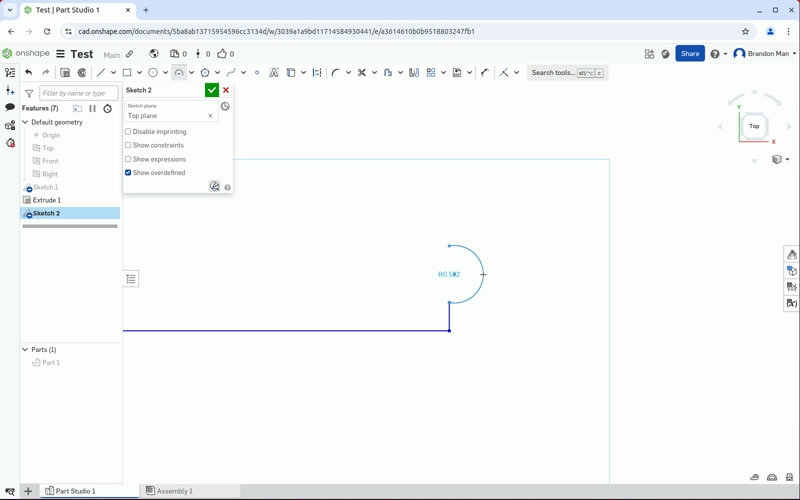
click(483, 274)
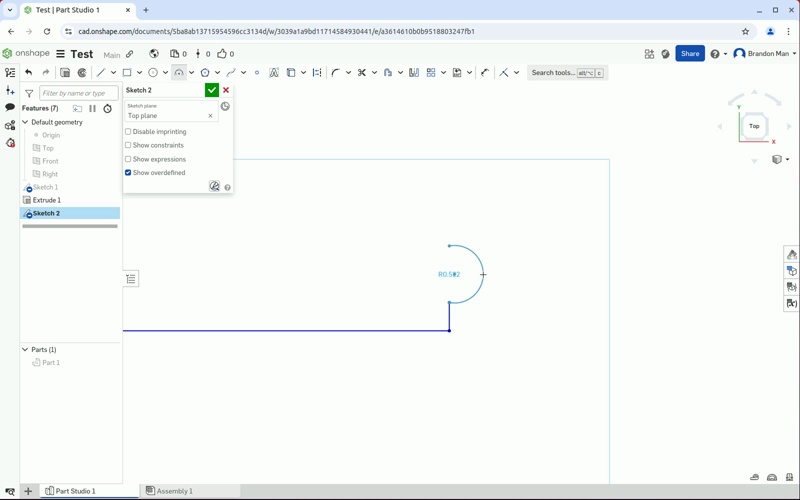
scroll(-6)
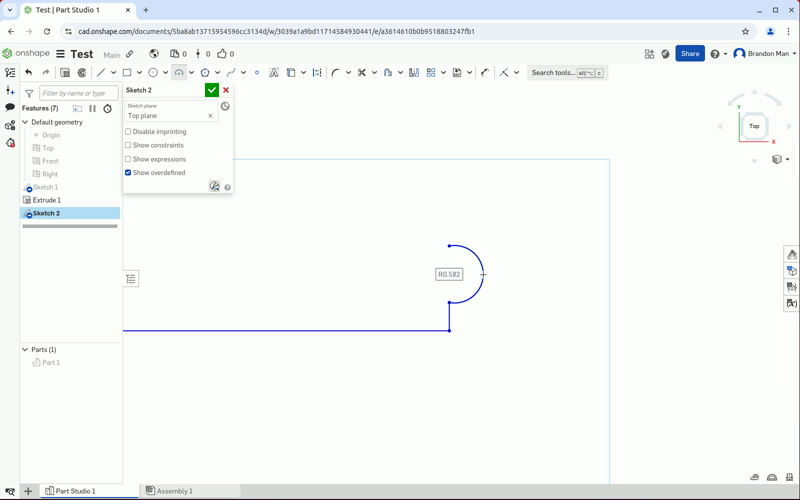
scroll(-6)
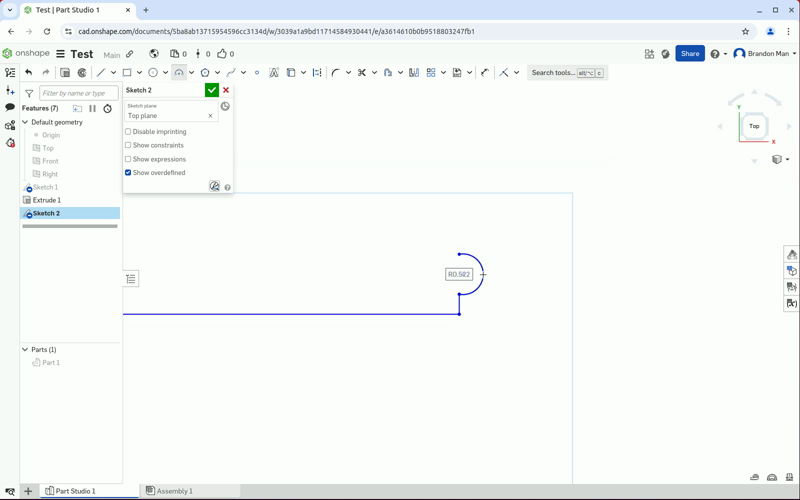
scroll(-6)
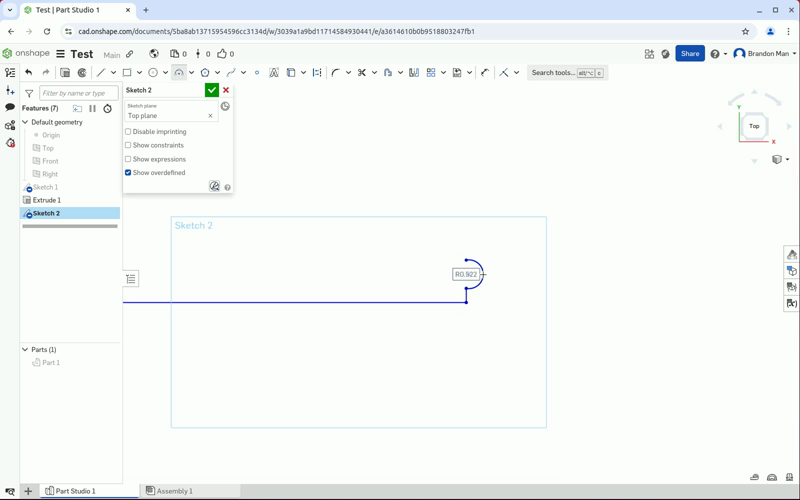
scroll(-6)
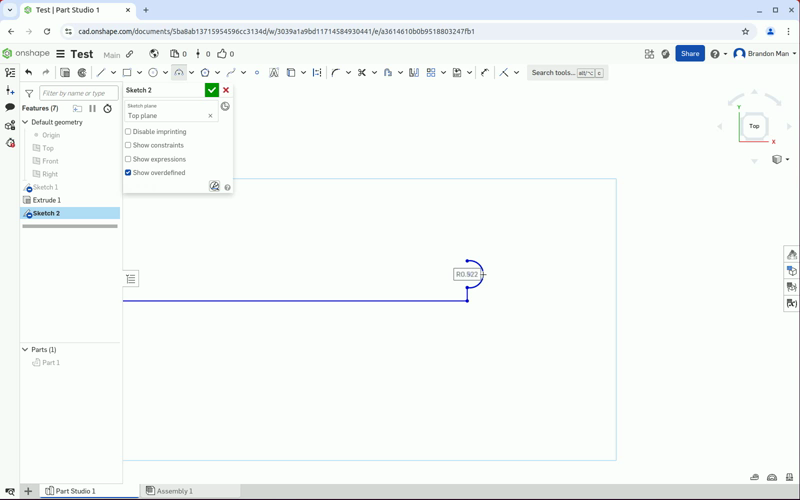
scroll(-6)
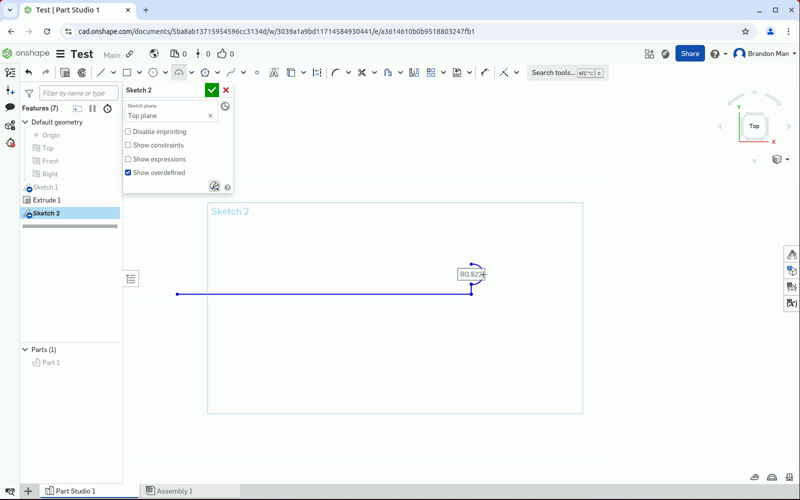
scroll(-6)
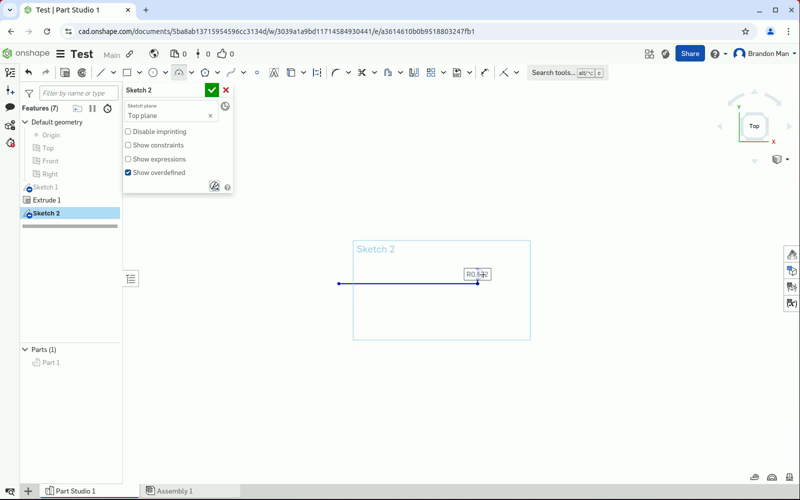
scroll(-6)
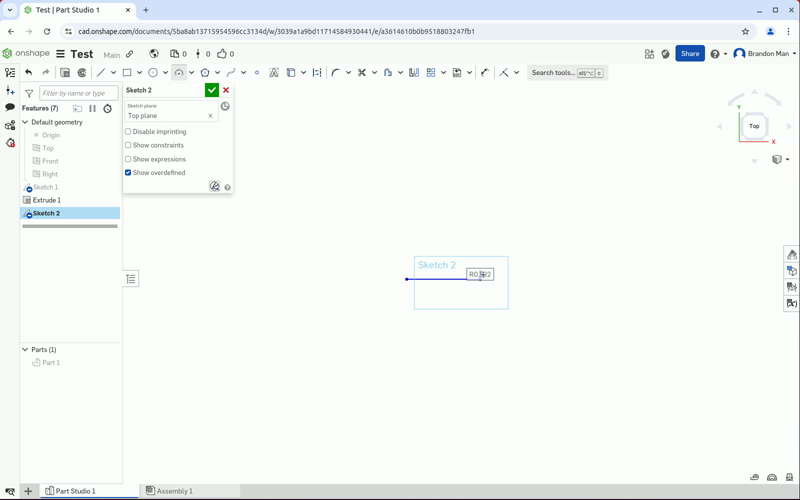
key_up(shift)
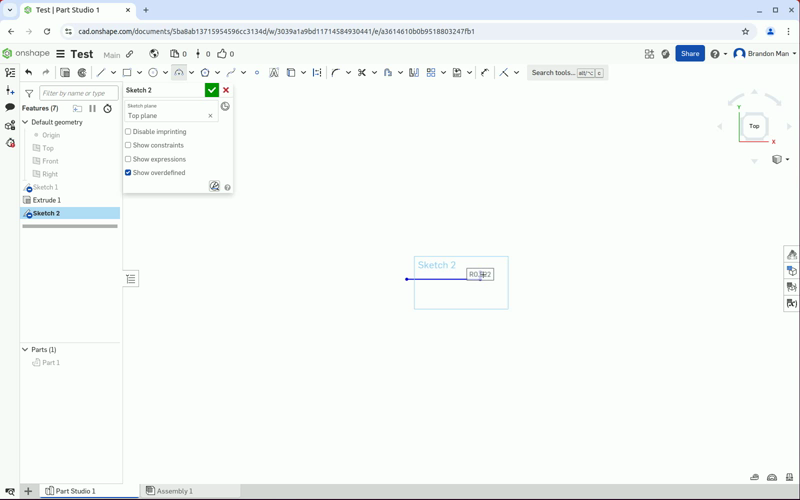
key(esc)
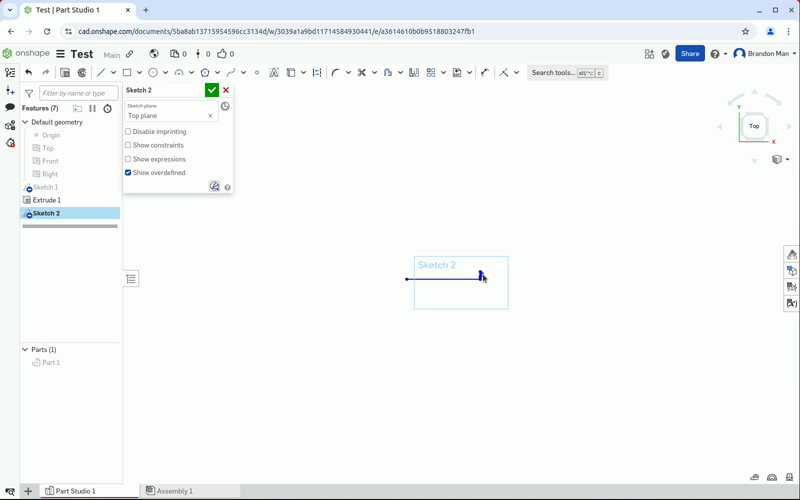
key(l)
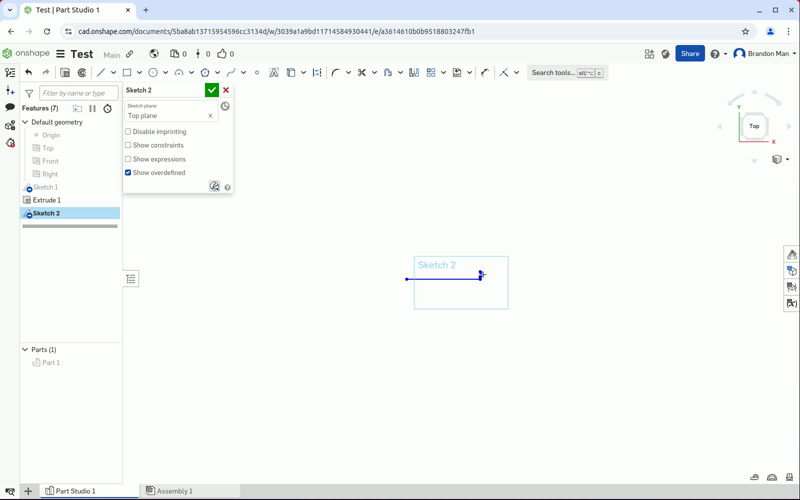
mouse_move(480, 271)
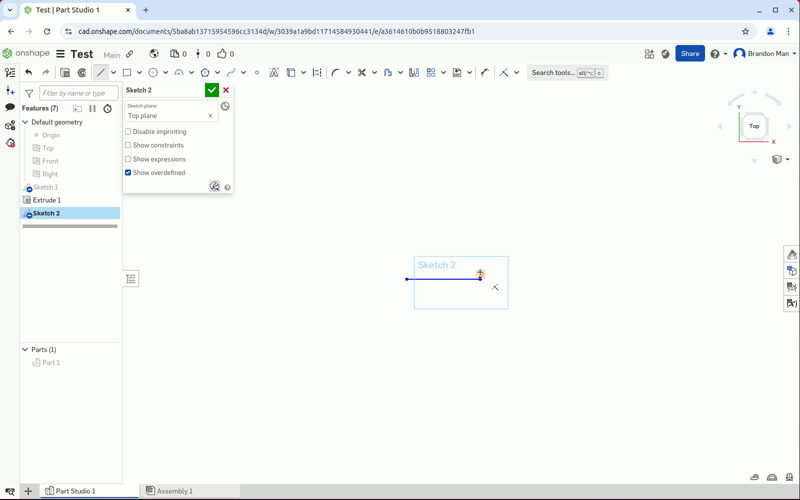
scroll(6)
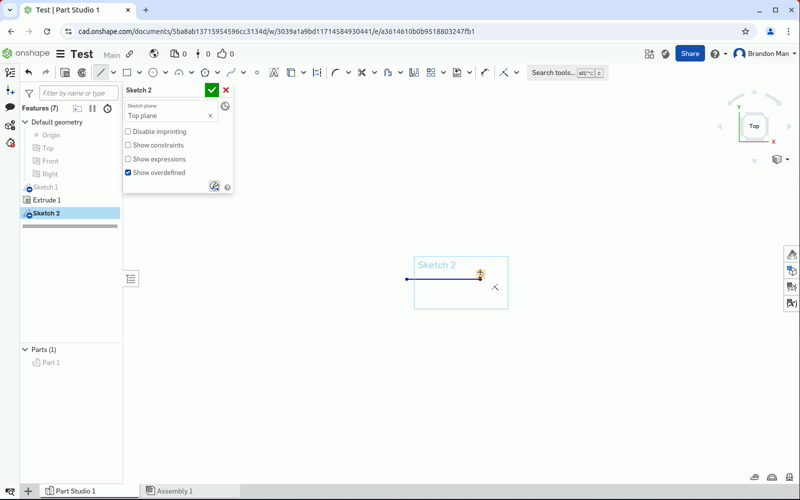
scroll(6)
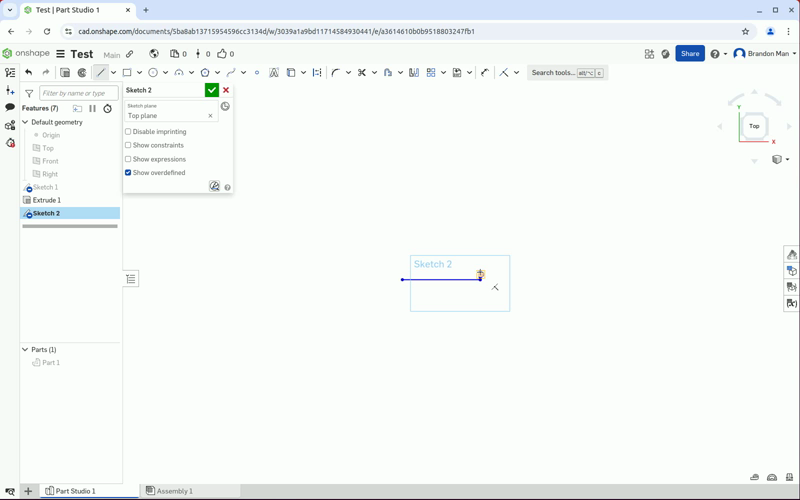
scroll(6)
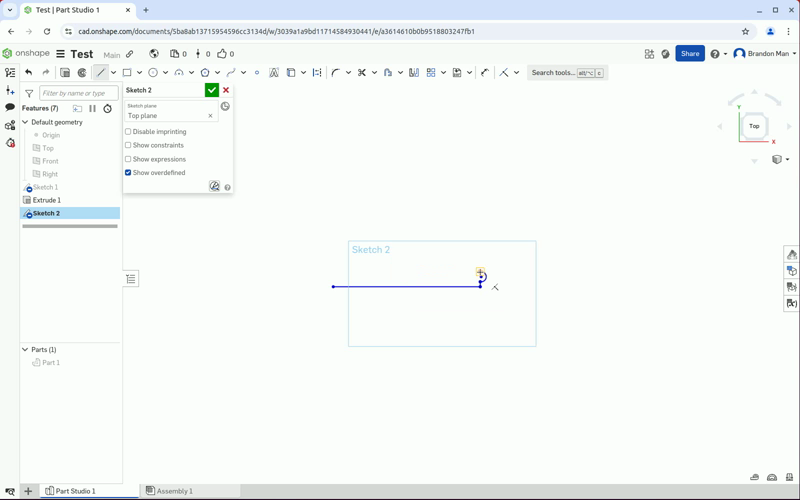
scroll(6)
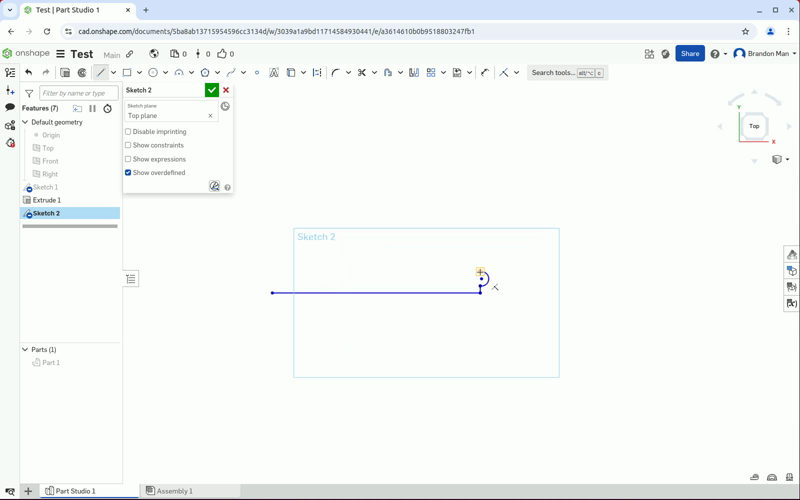
scroll(6)
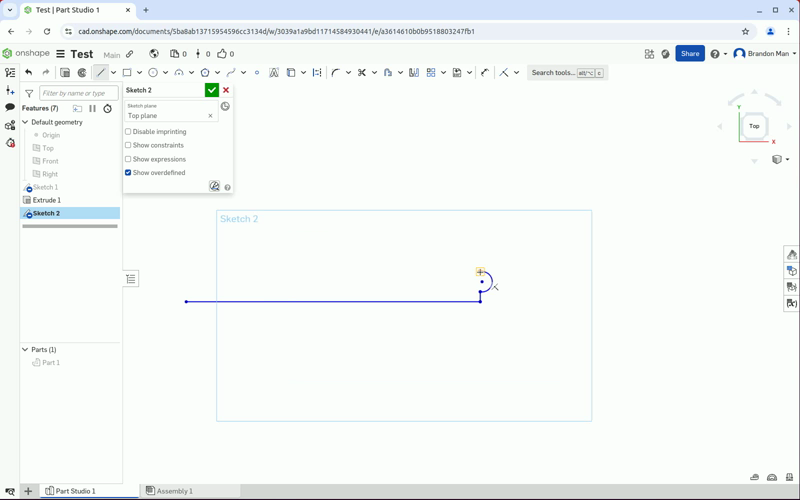
scroll(6)
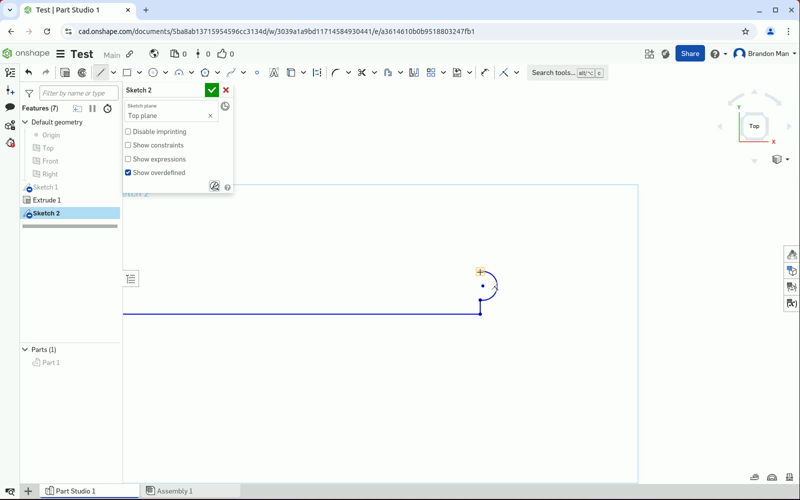
scroll(6)
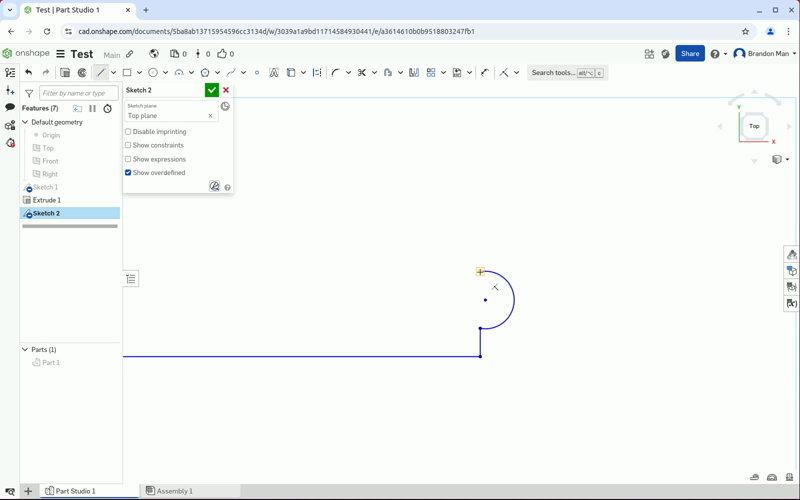
click(480, 271)
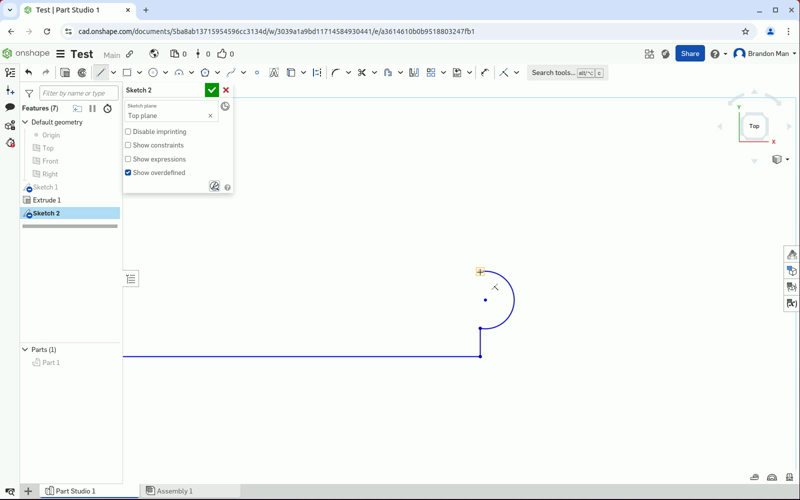
scroll(-6)
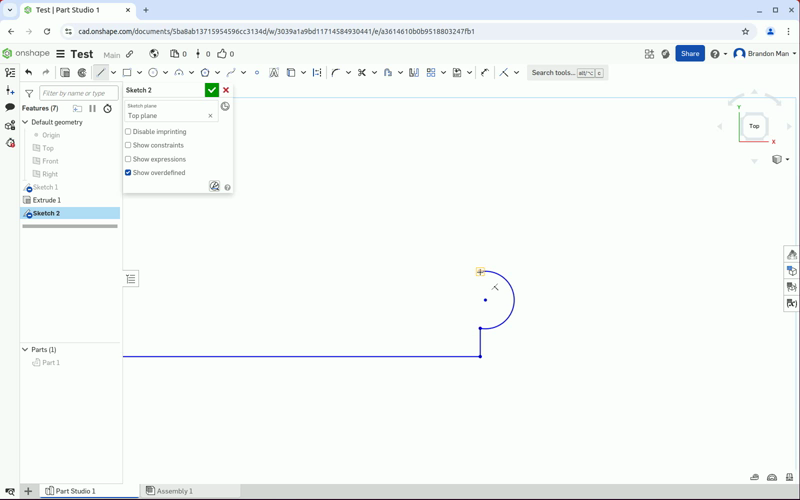
scroll(-6)
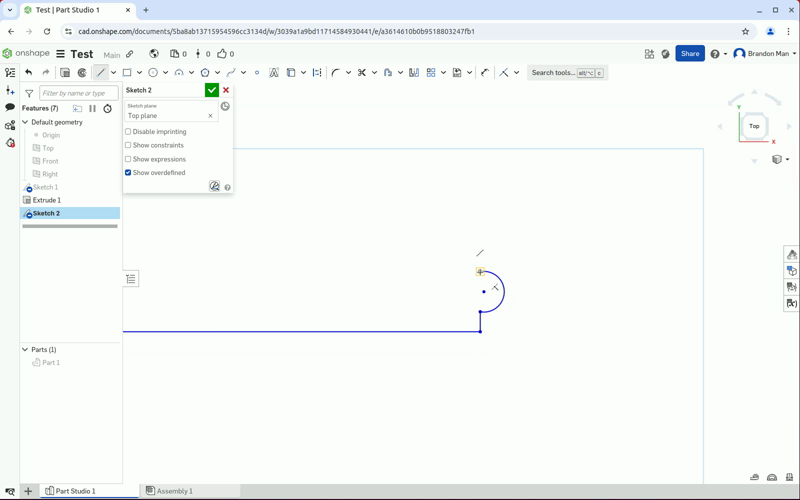
scroll(-6)
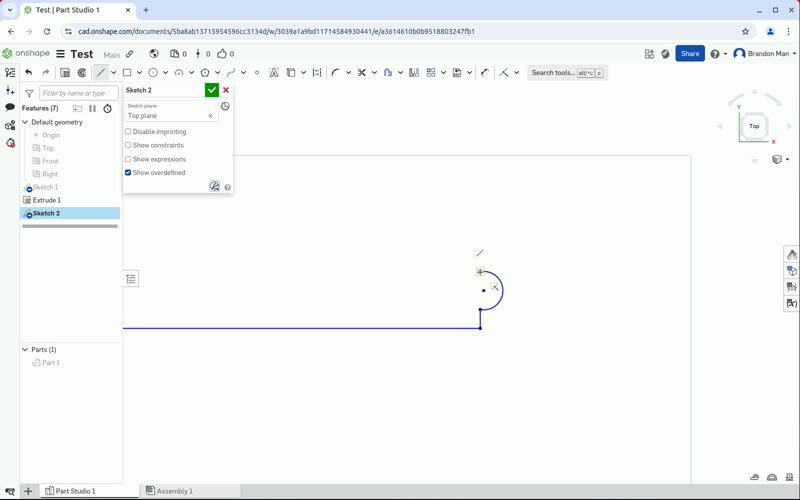
scroll(-6)
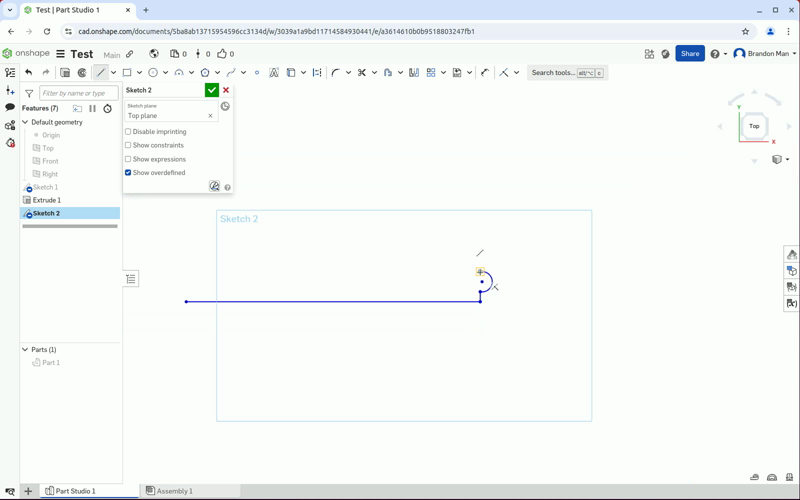
scroll(-6)
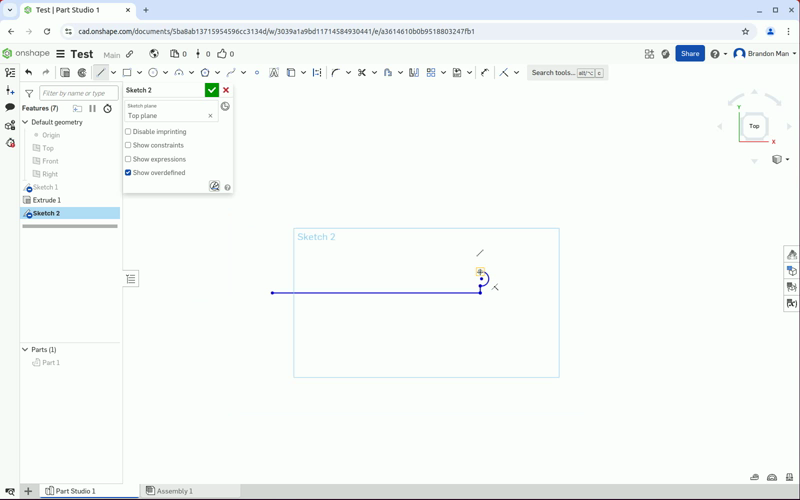
scroll(-6)
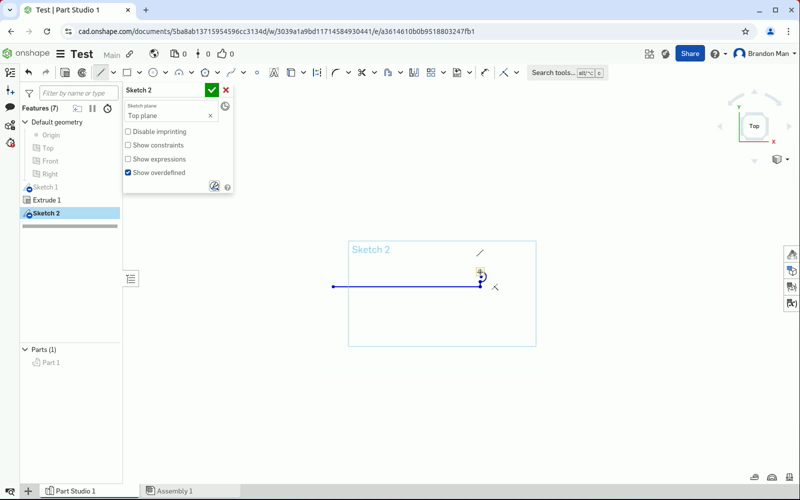
scroll(-6)
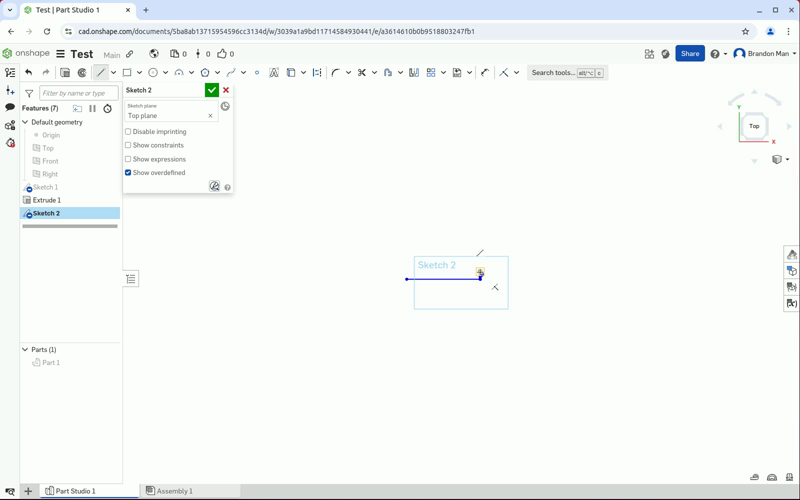
key_down(shift)
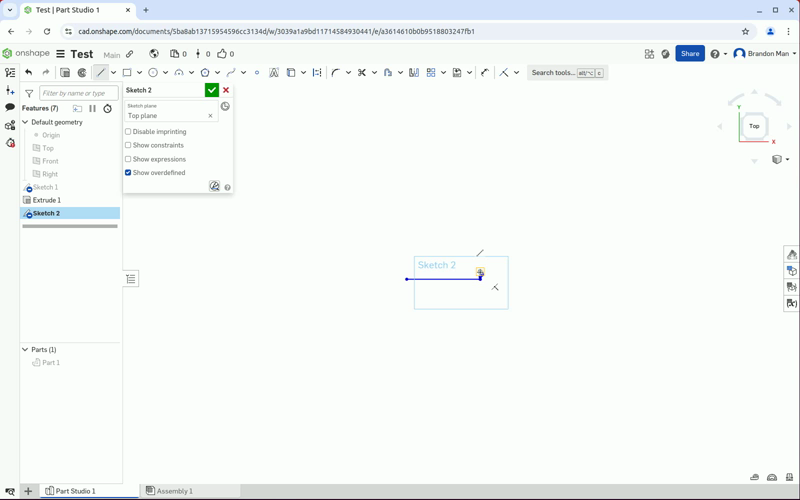
mouse_move(510, 271)
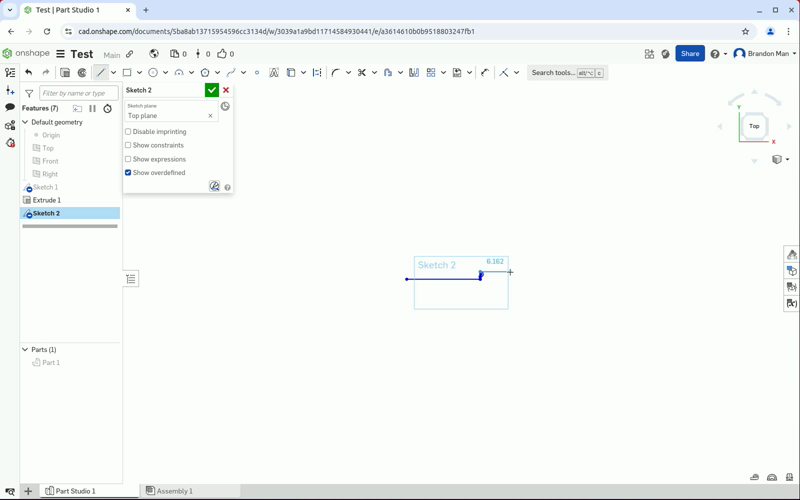
mouse_move(480, 268)
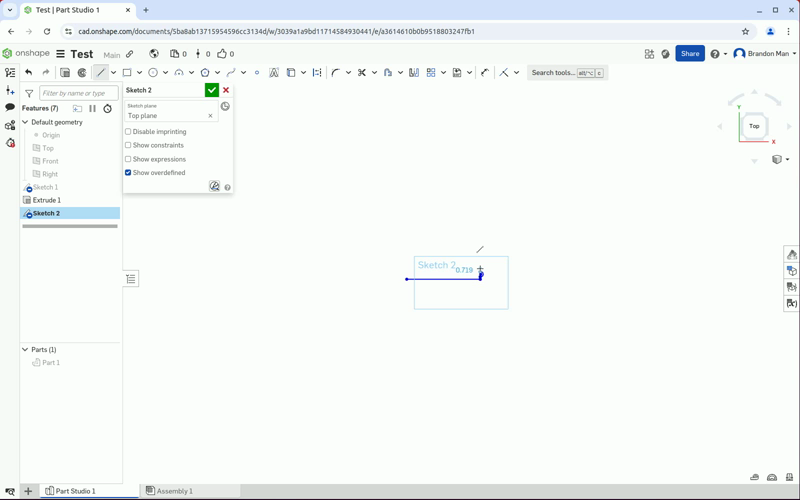
scroll(6)
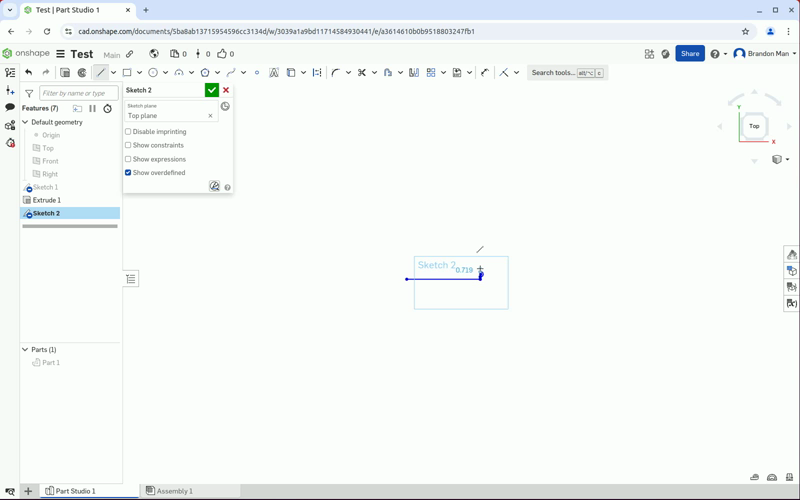
scroll(6)
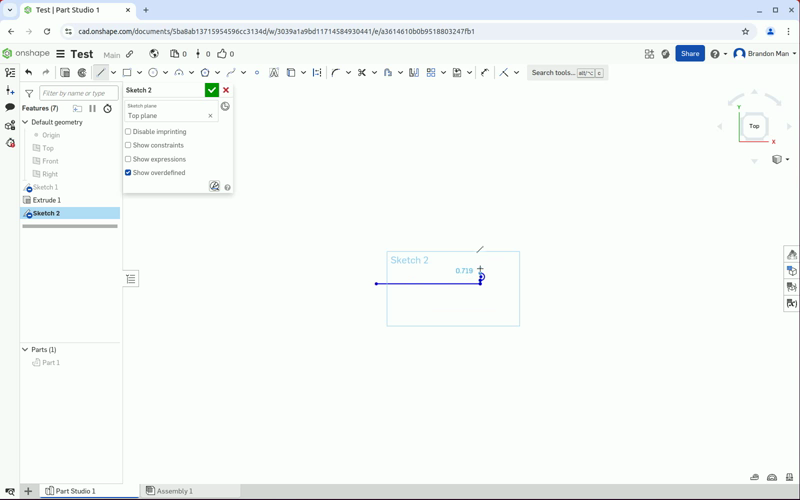
scroll(6)
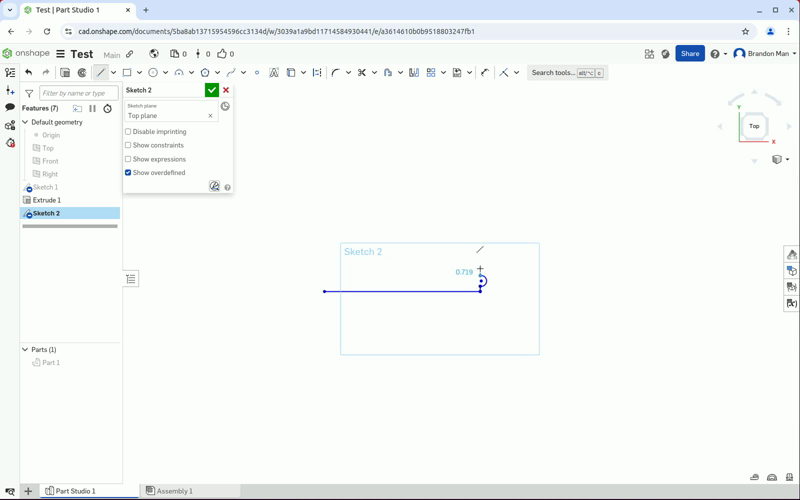
scroll(6)
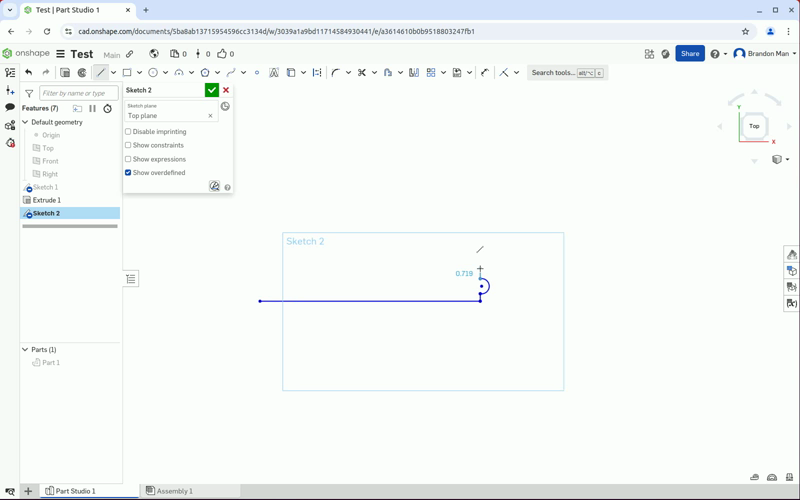
scroll(6)
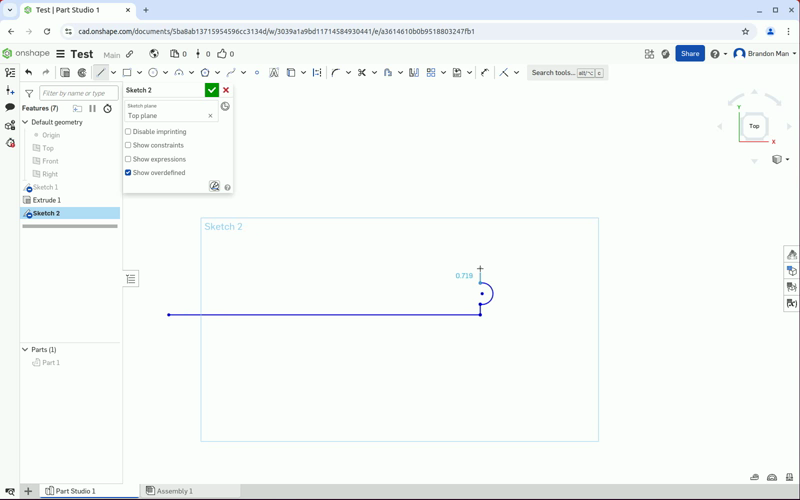
scroll(6)
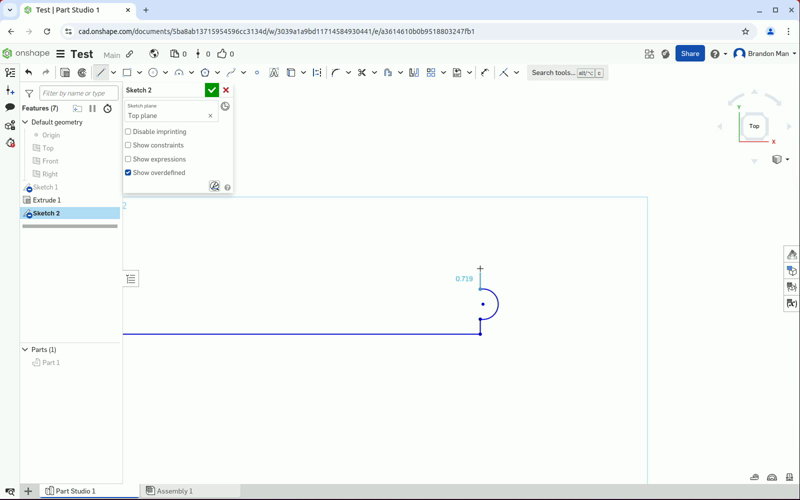
scroll(6)
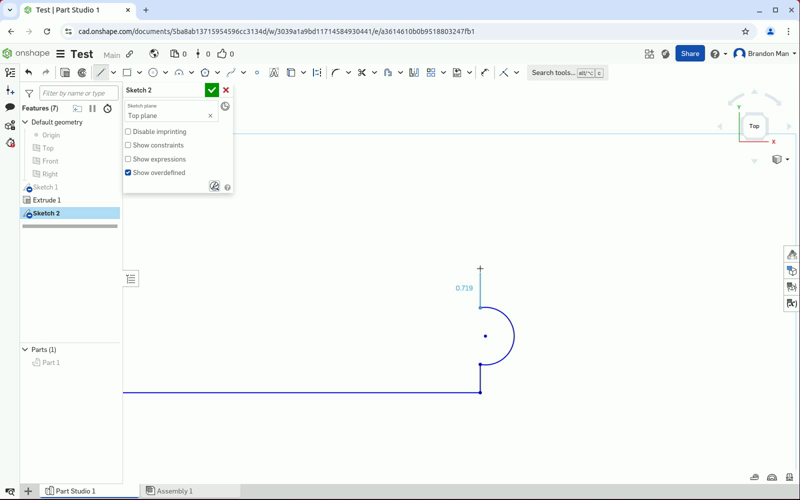
click(480, 268)
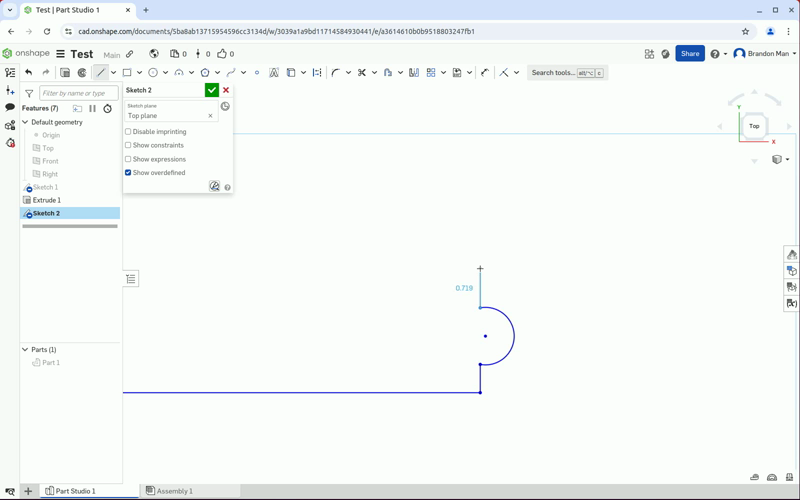
scroll(-6)
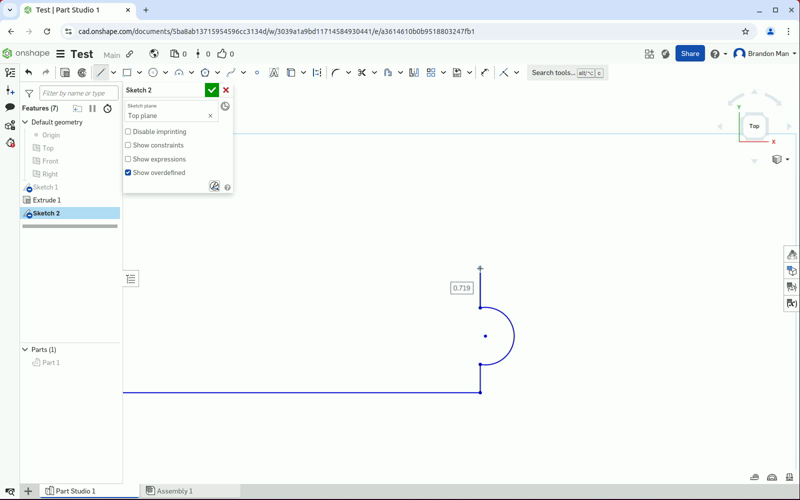
scroll(-6)
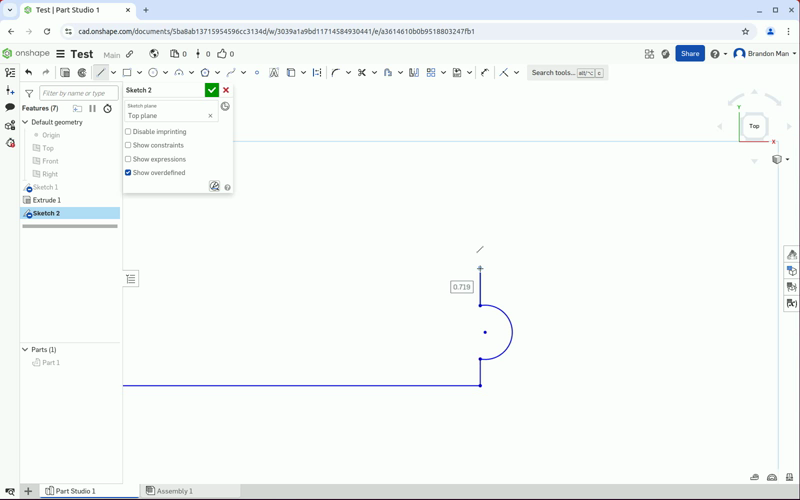
scroll(-6)
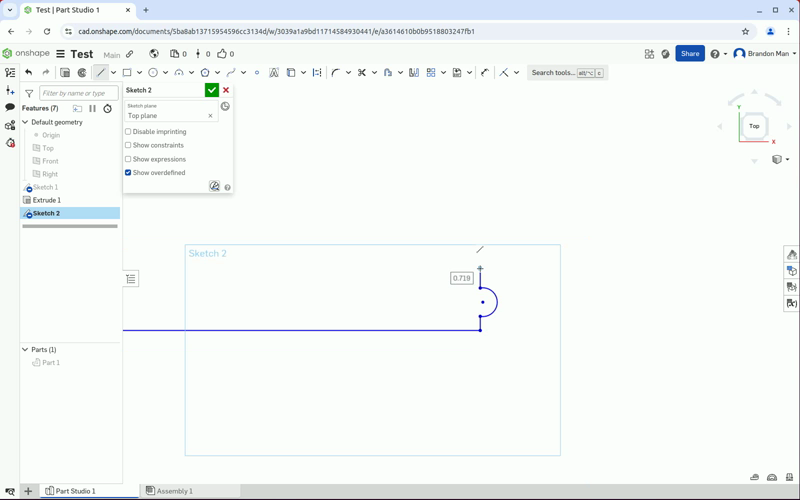
scroll(-6)
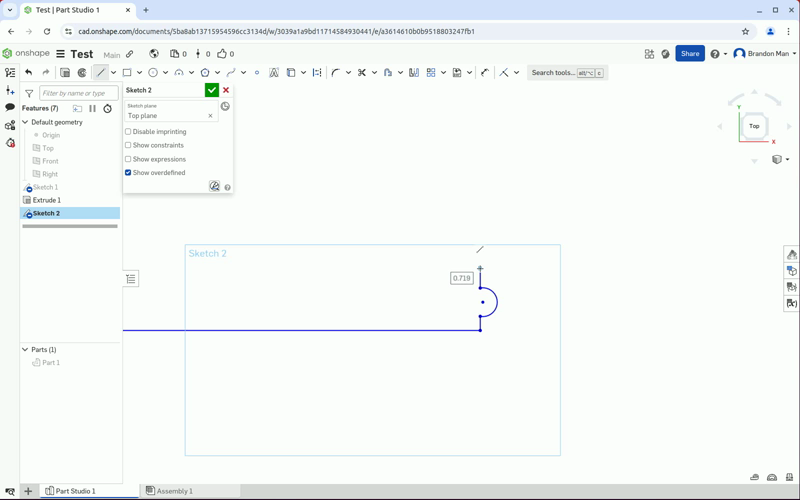
scroll(-6)
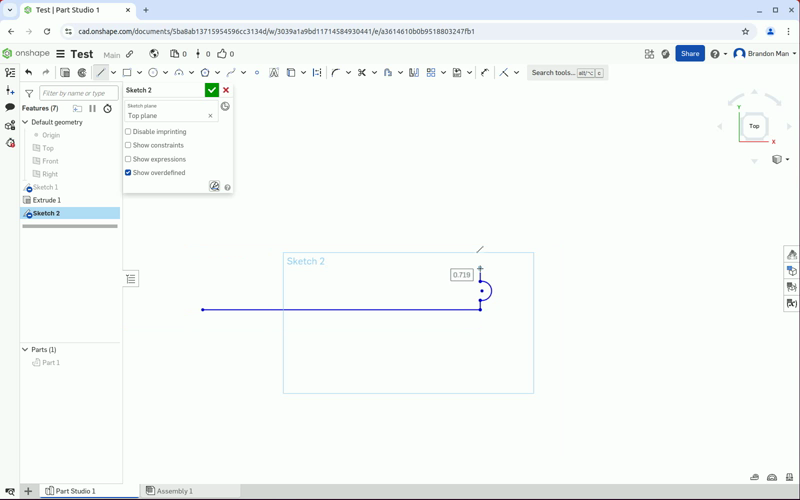
scroll(-6)
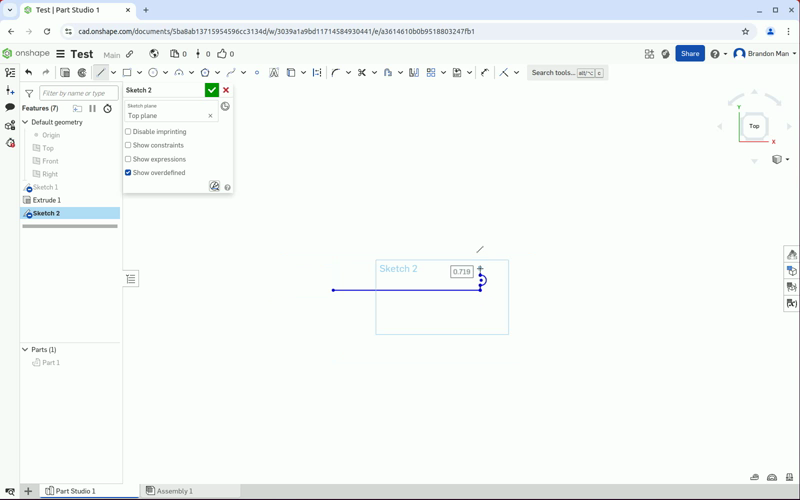
scroll(-6)
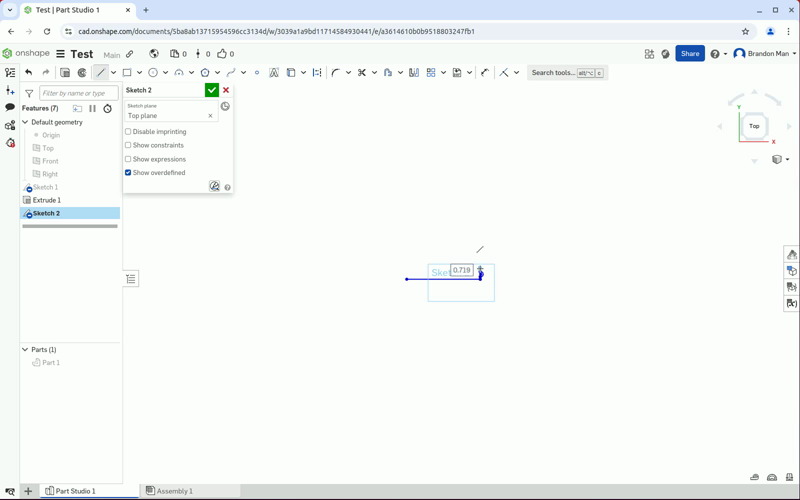
key_up(shift)
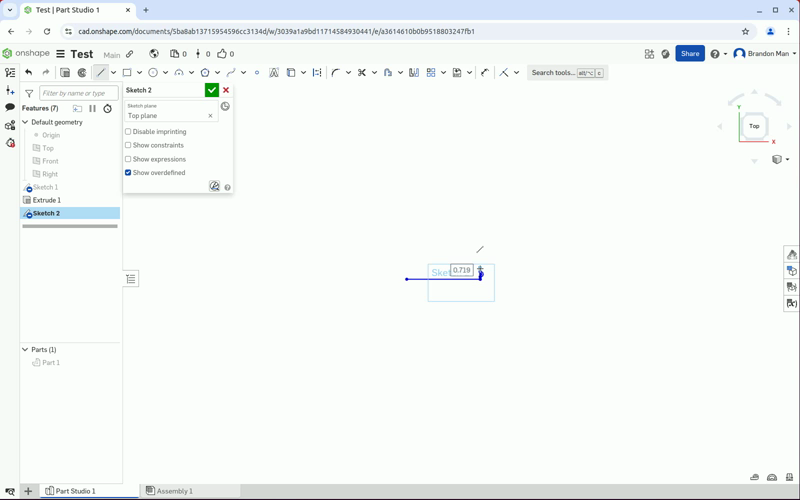
key_down(shift)
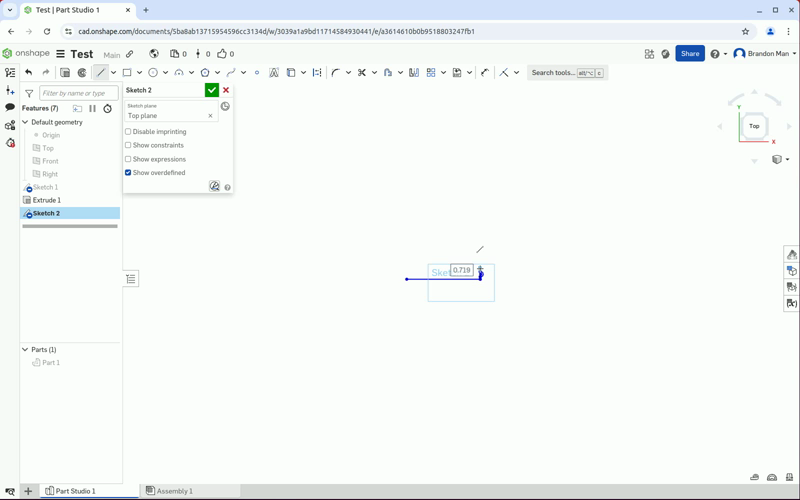
mouse_move(410, 268)
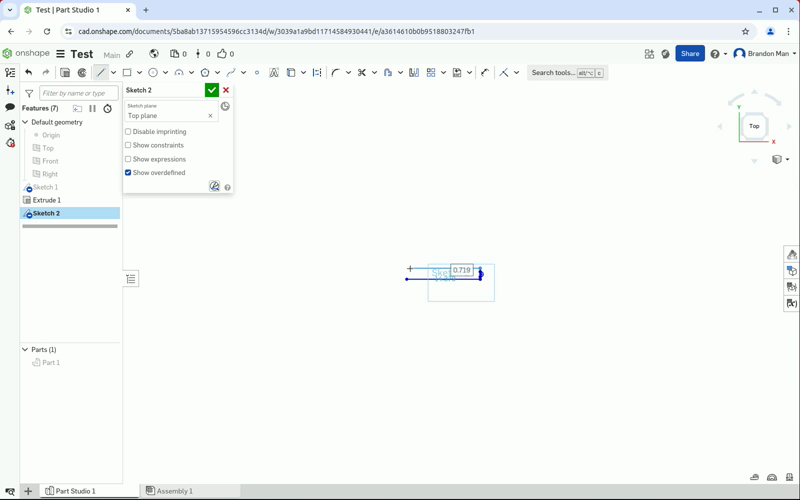
click(410, 268)
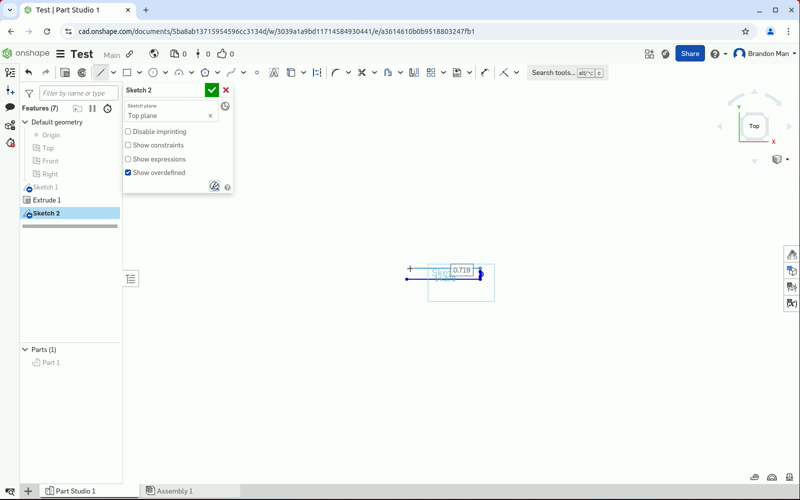
key_up(shift)
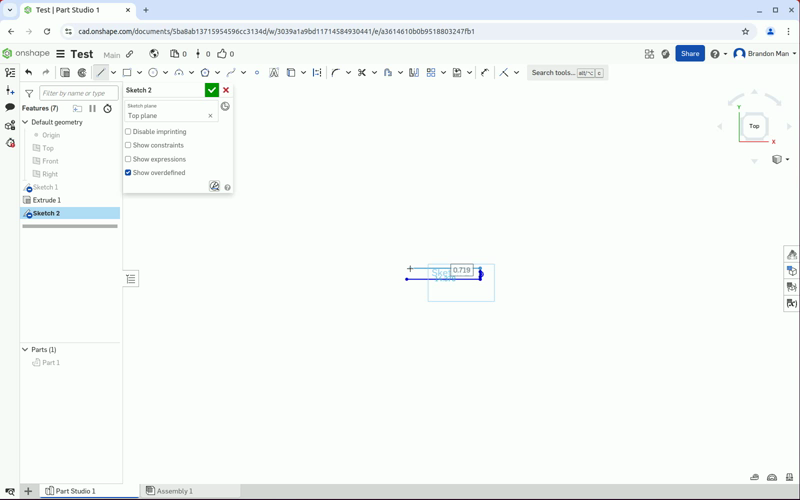
key_down(shift)
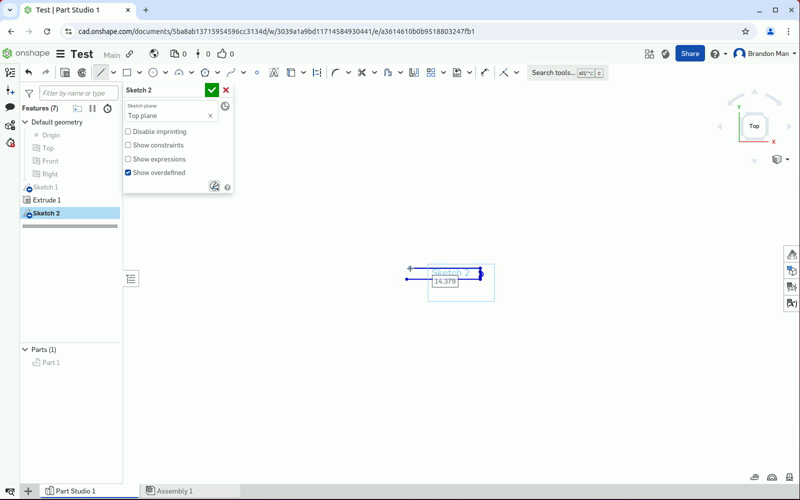
mouse_move(440, 268)
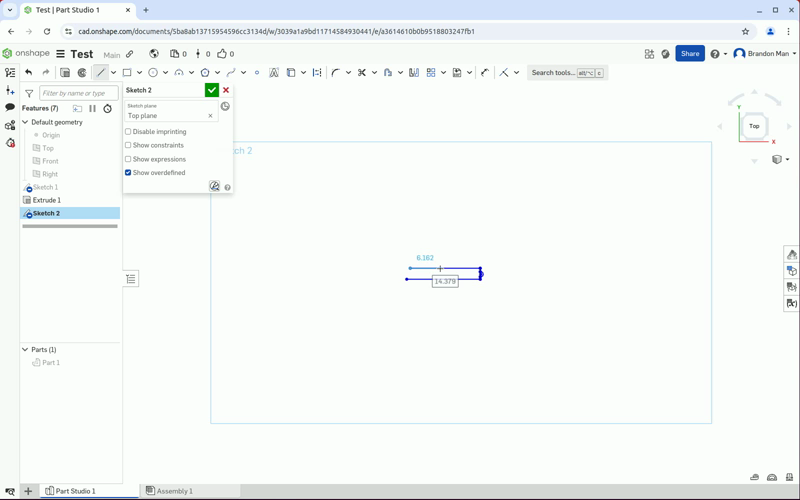
mouse_move(406, 268)
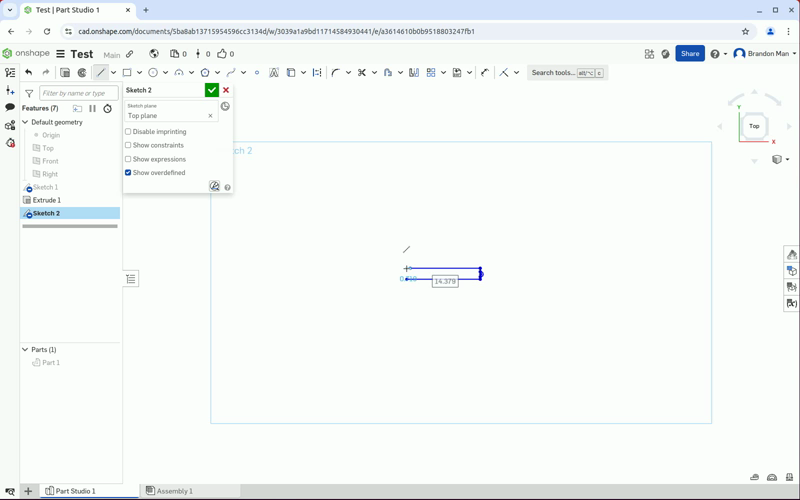
scroll(6)
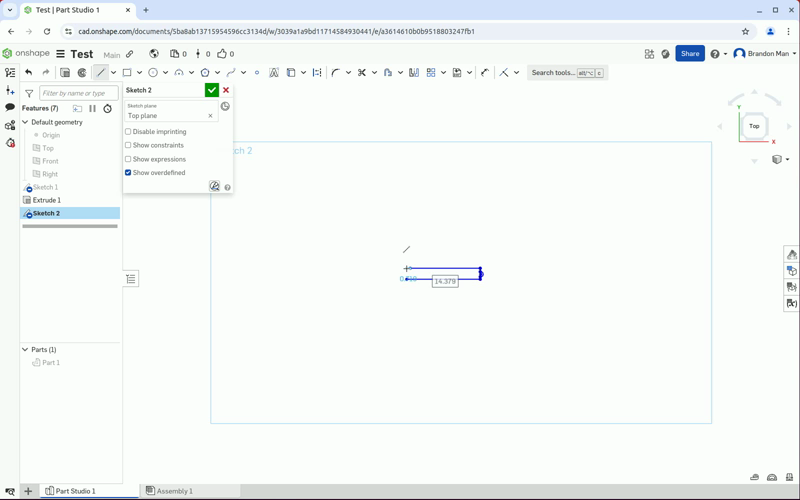
scroll(6)
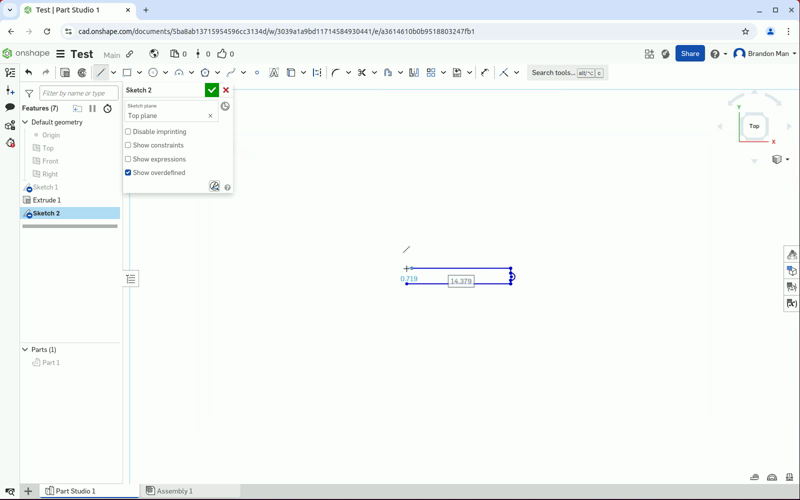
scroll(6)
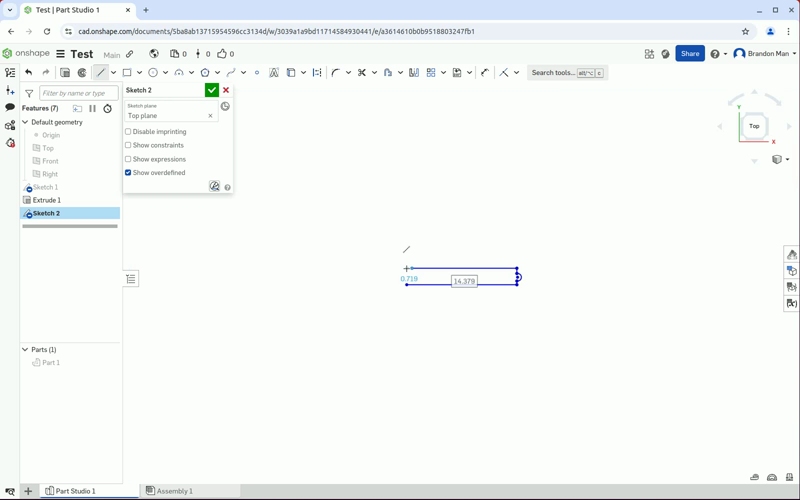
scroll(6)
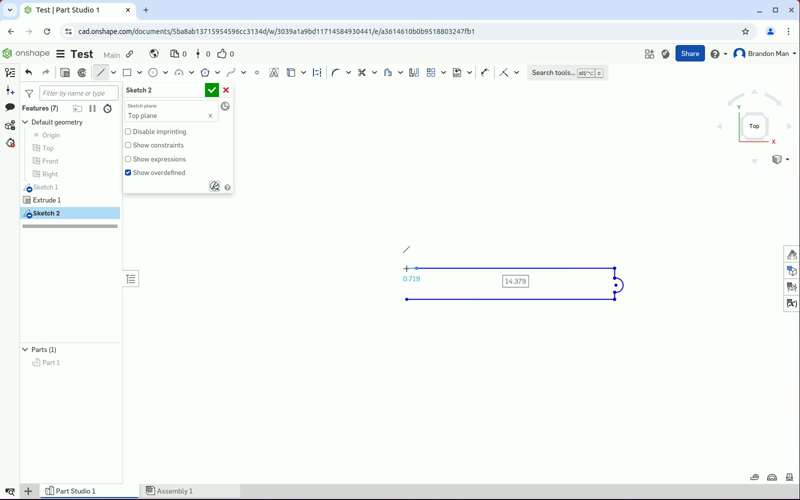
scroll(6)
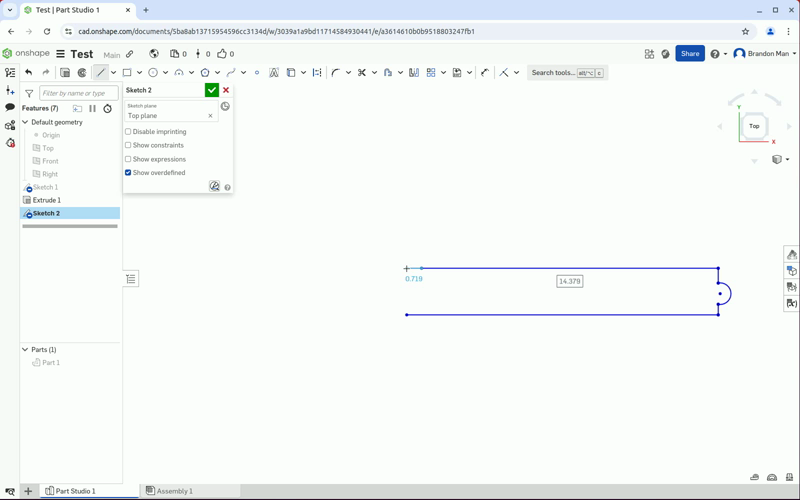
scroll(6)
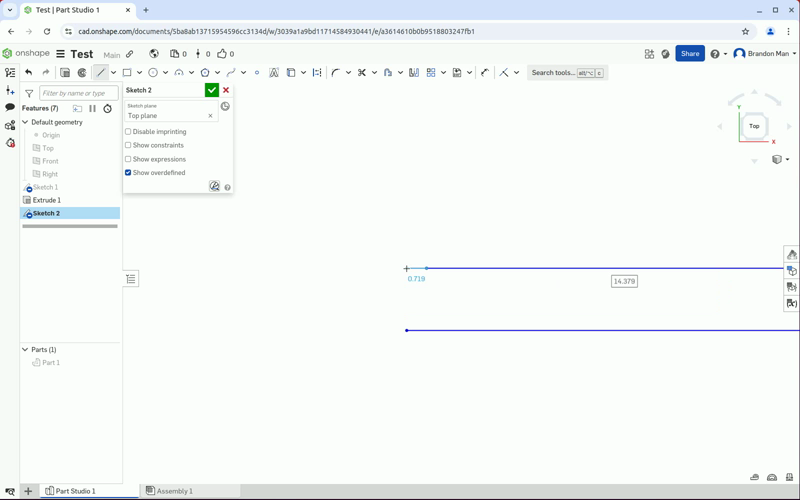
scroll(6)
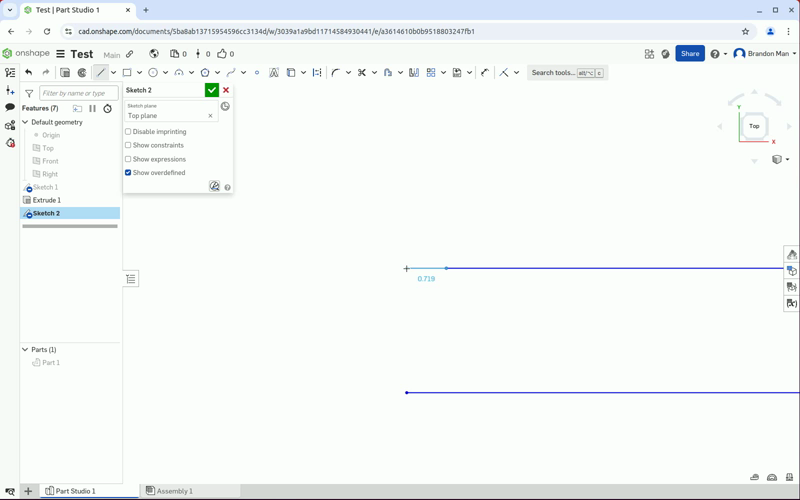
click(406, 268)
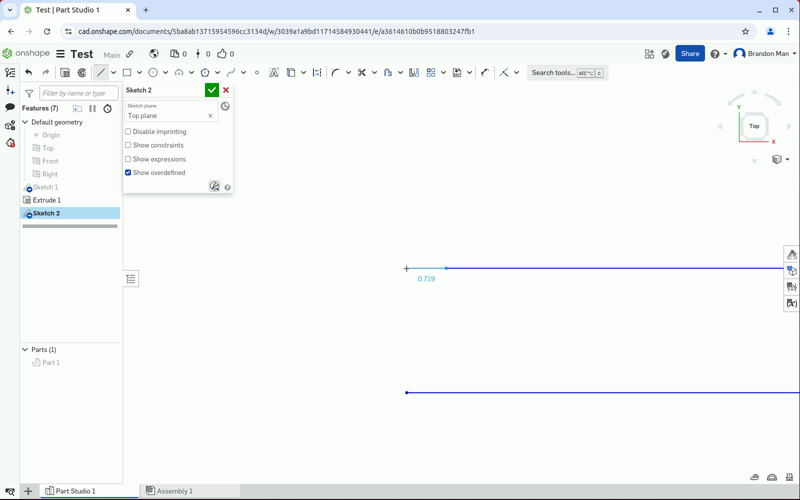
scroll(-6)
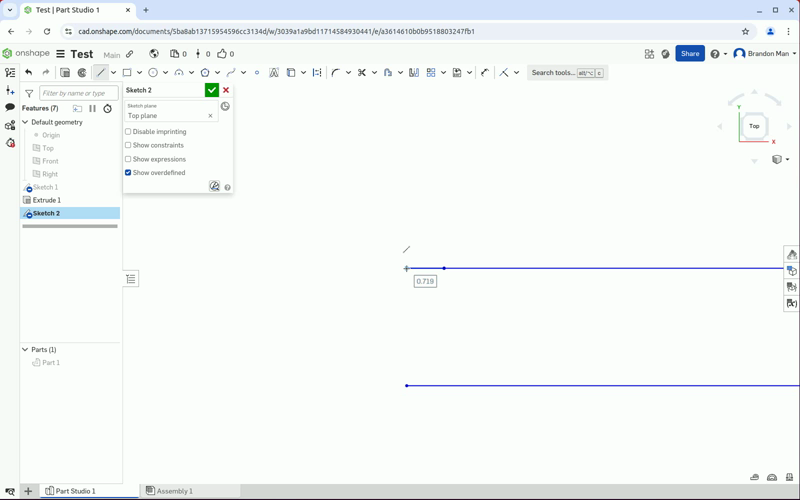
scroll(-6)
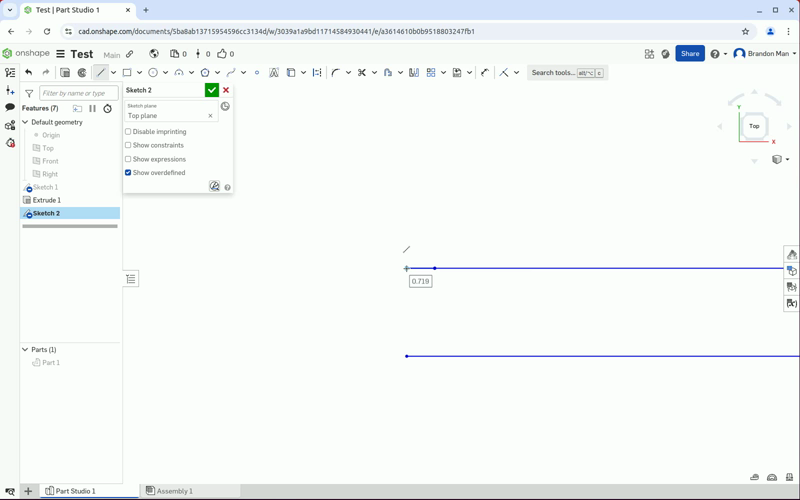
scroll(-6)
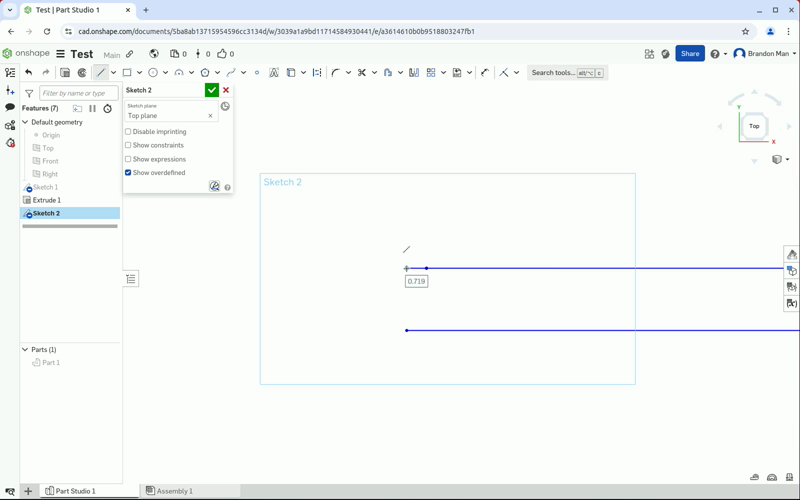
scroll(-6)
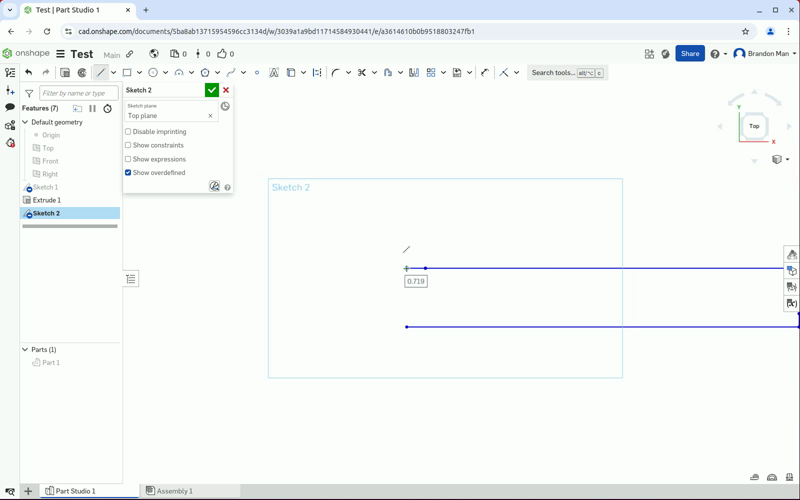
scroll(-6)
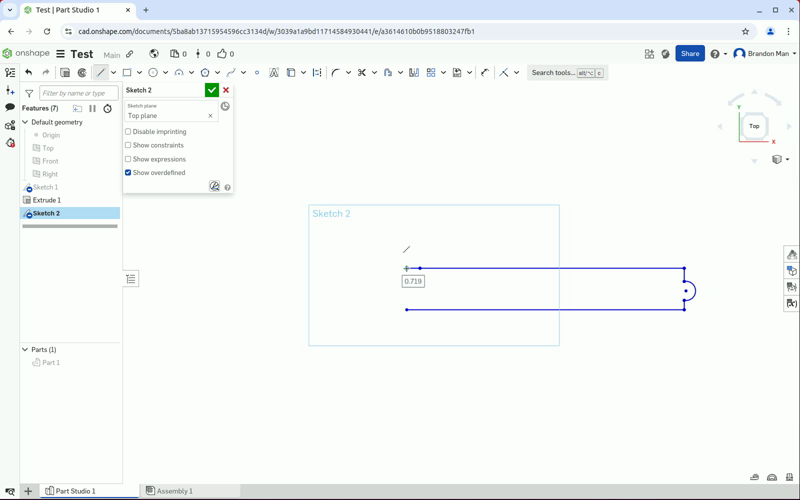
scroll(-6)
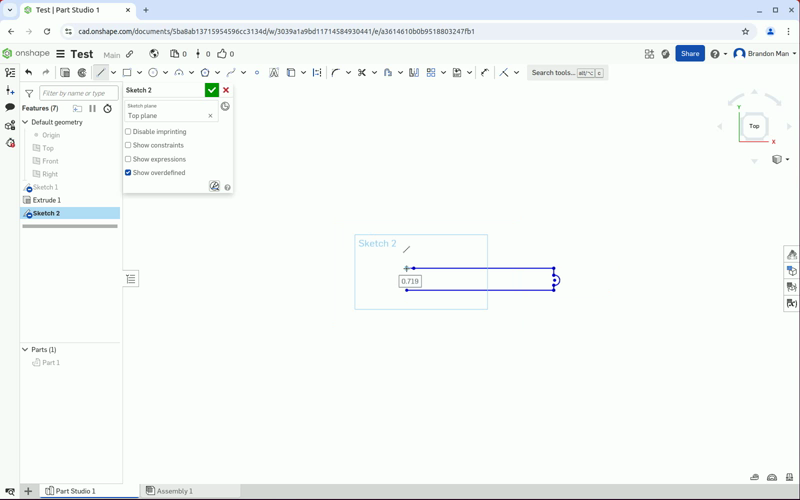
scroll(-6)
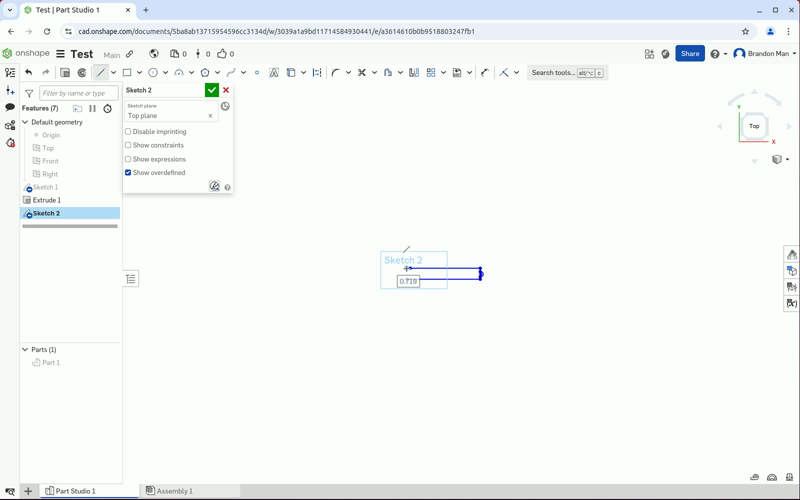
key_up(shift)
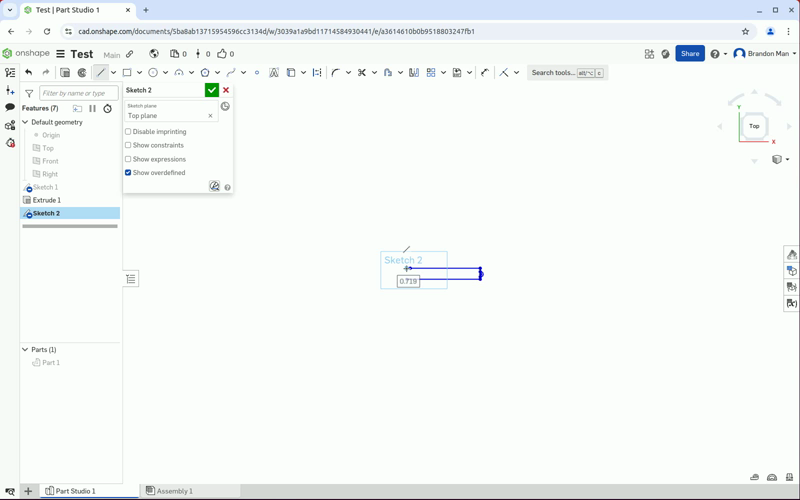
key_down(shift)
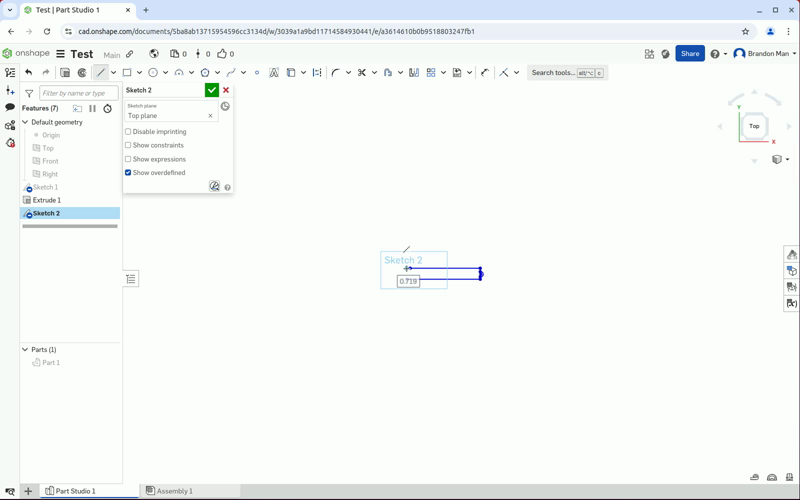
mouse_move(436, 268)
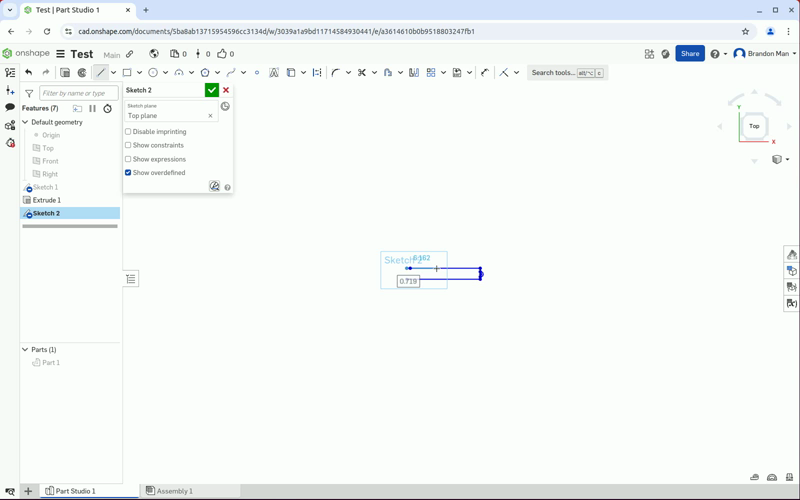
mouse_move(406, 270)
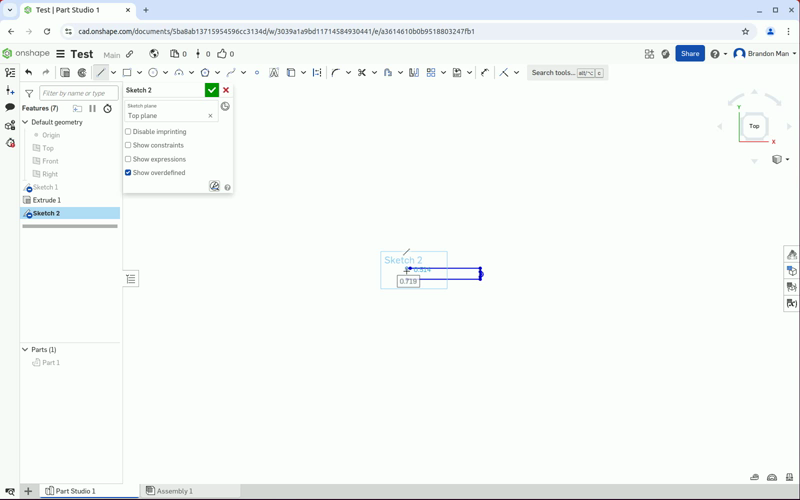
scroll(6)
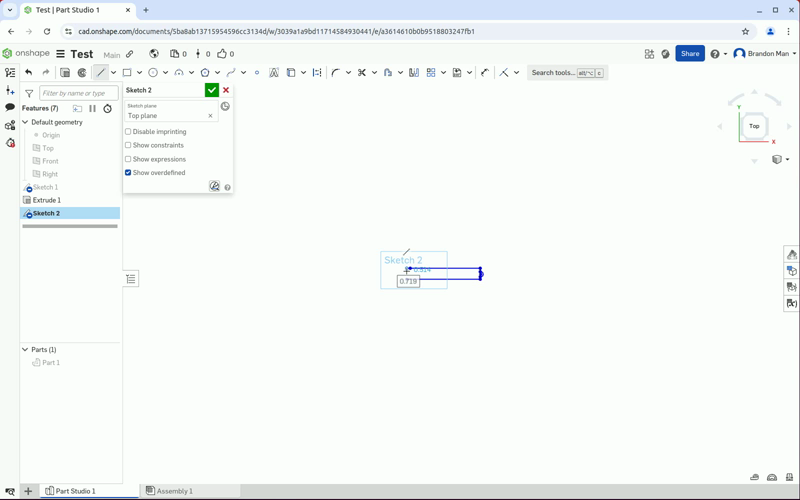
scroll(6)
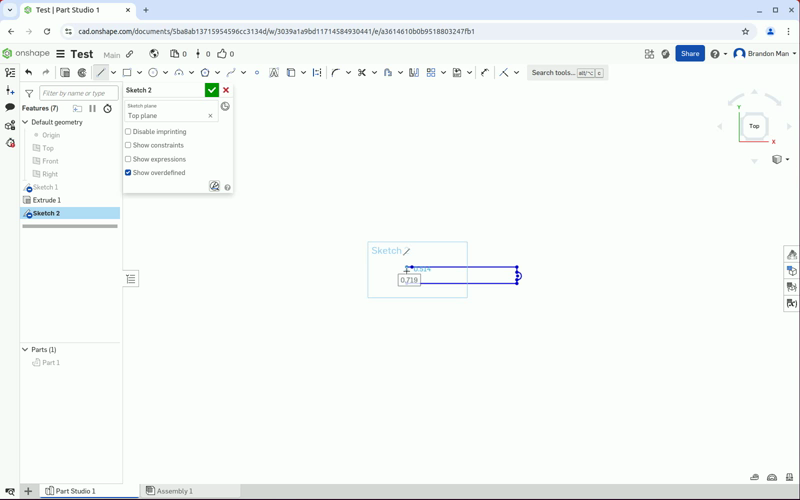
scroll(6)
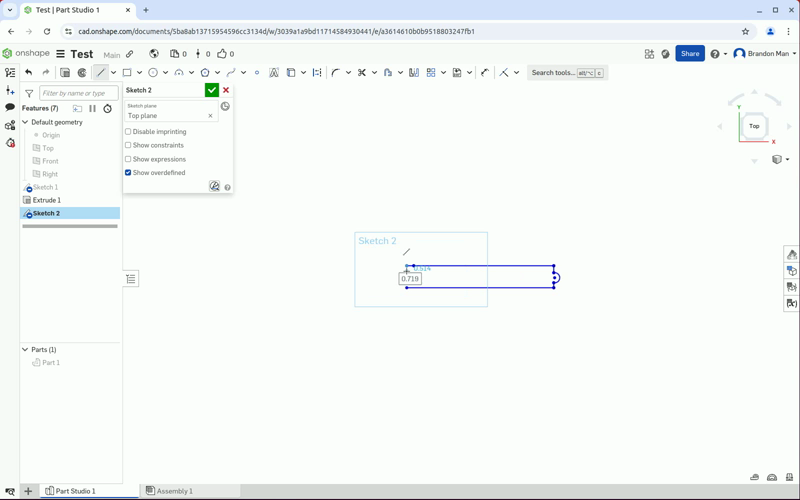
scroll(6)
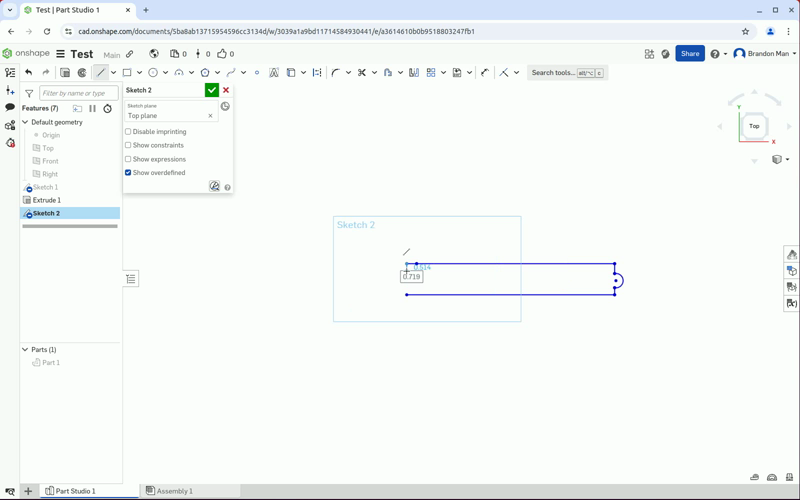
scroll(6)
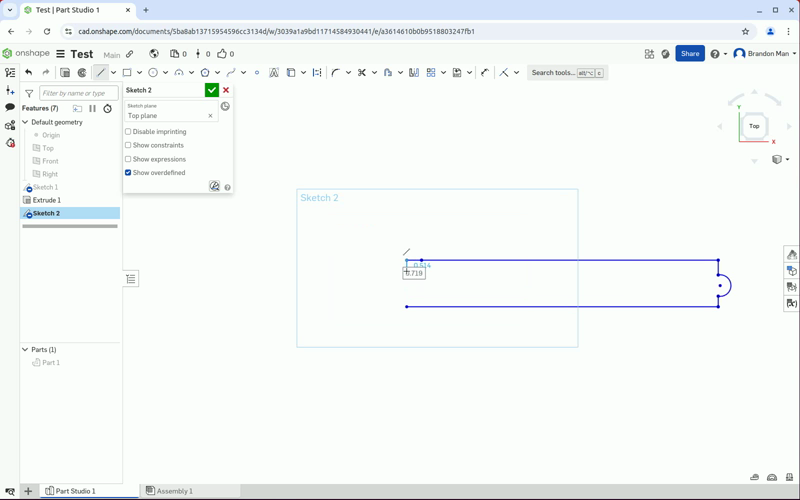
scroll(6)
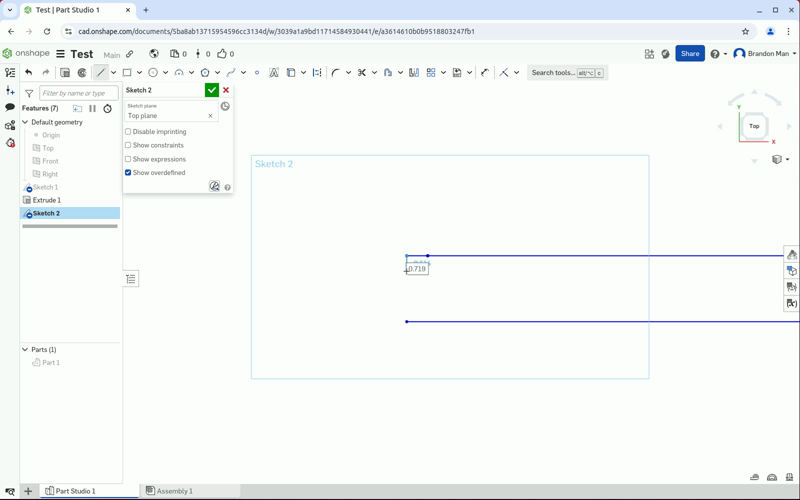
scroll(6)
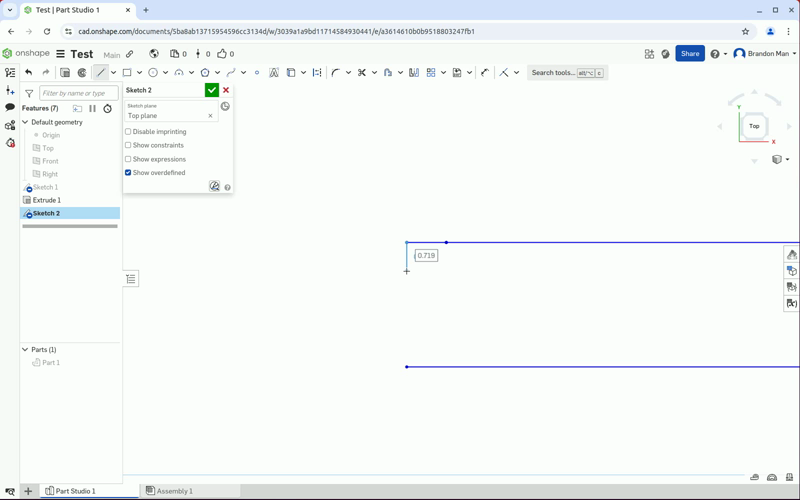
click(406, 270)
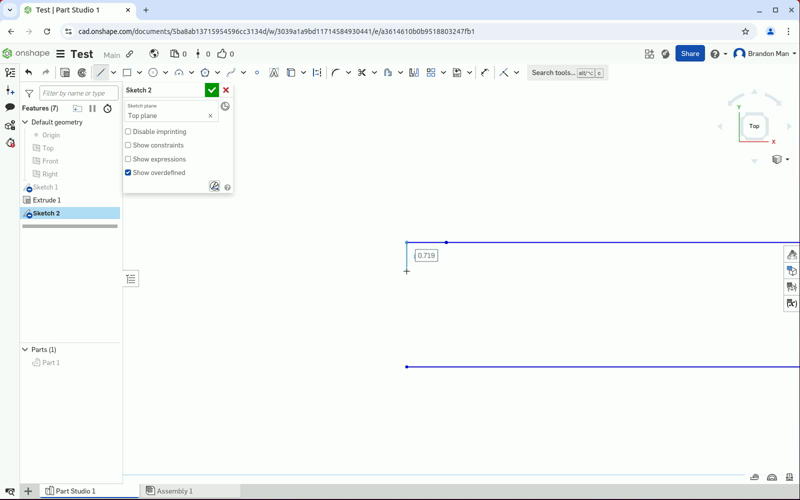
scroll(-6)
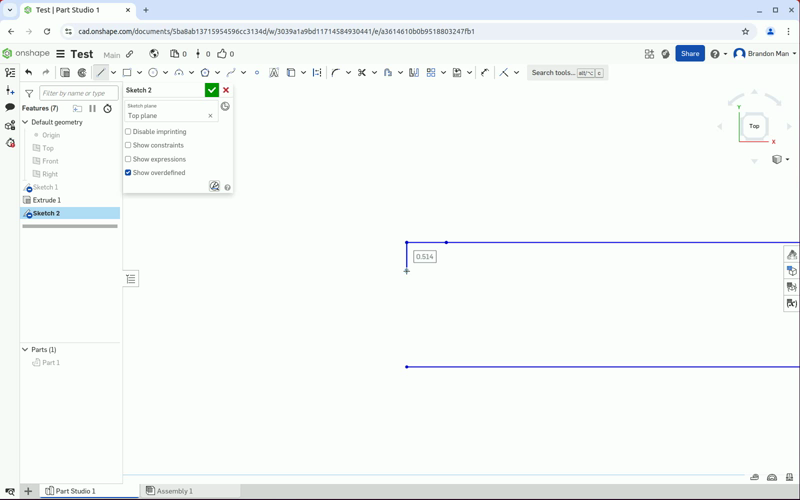
scroll(-6)
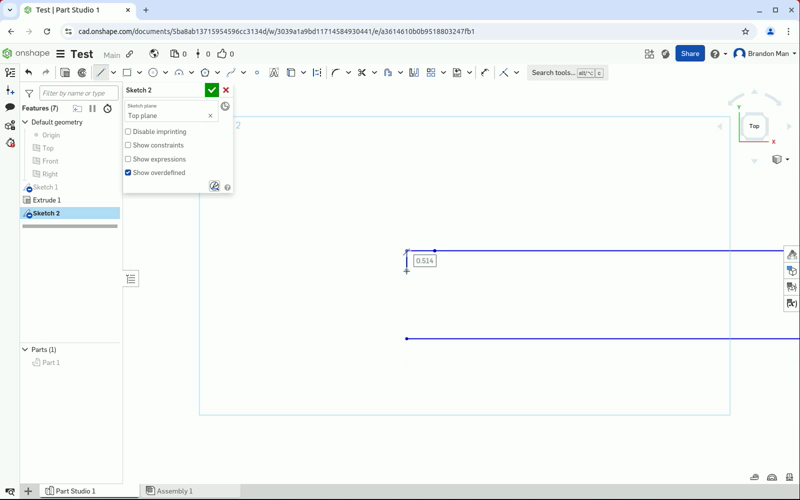
scroll(-6)
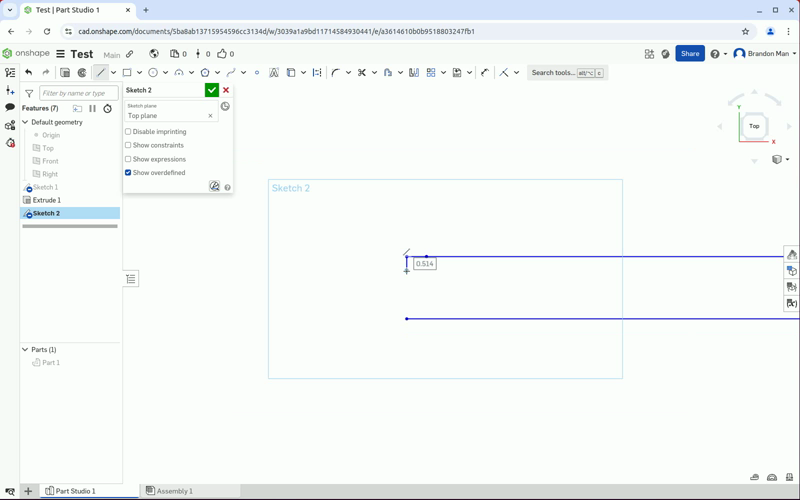
scroll(-6)
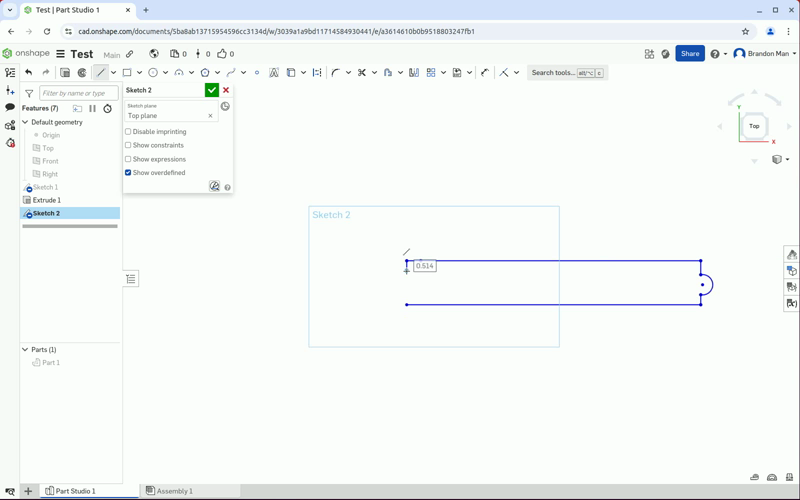
scroll(-6)
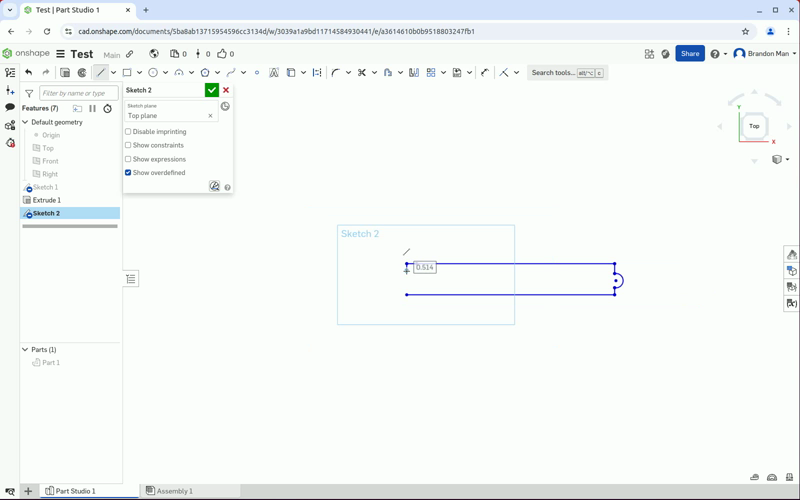
scroll(-6)
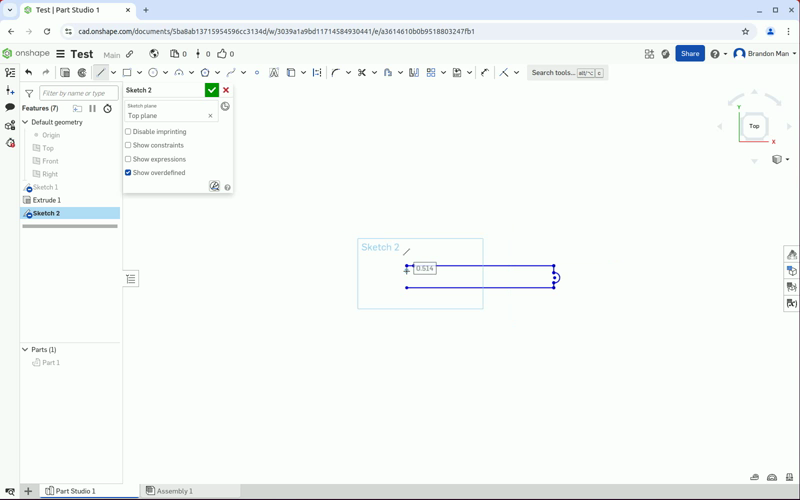
scroll(-6)
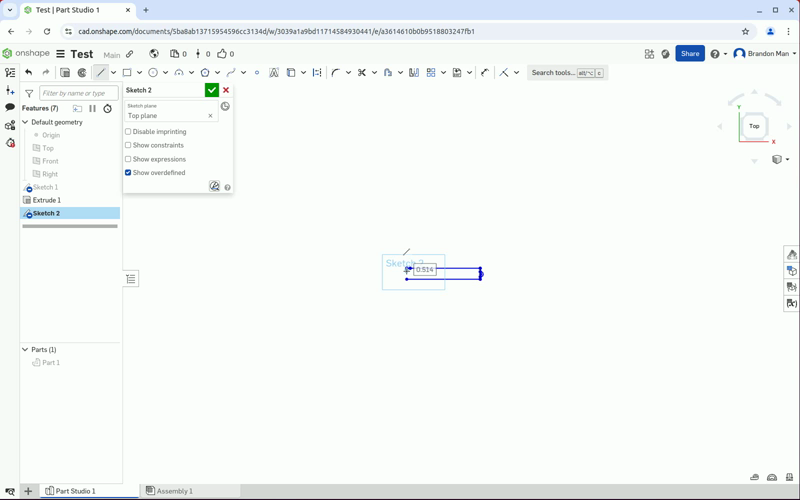
key_up(shift)
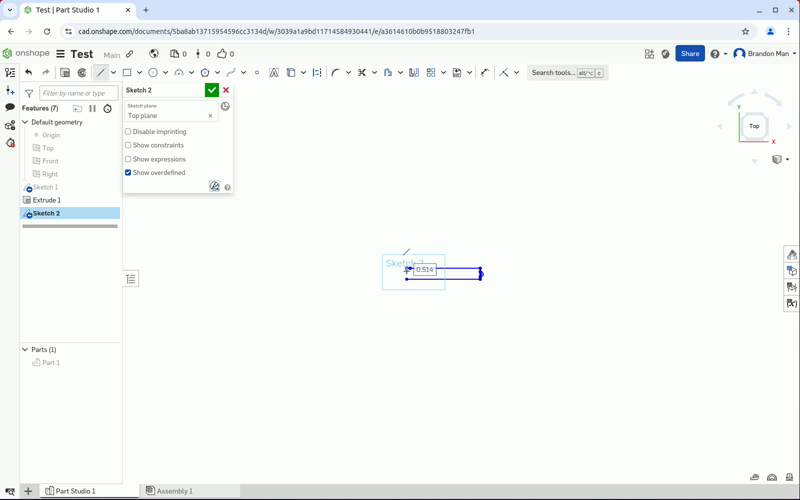
key_down(shift)
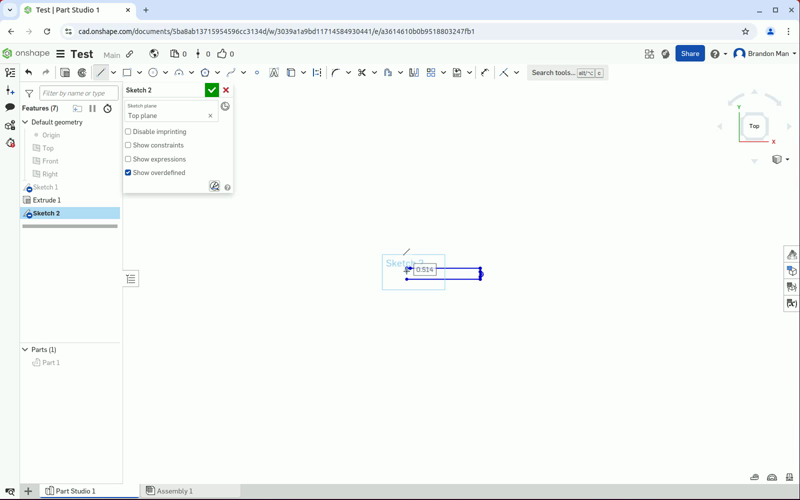
mouse_move(436, 270)
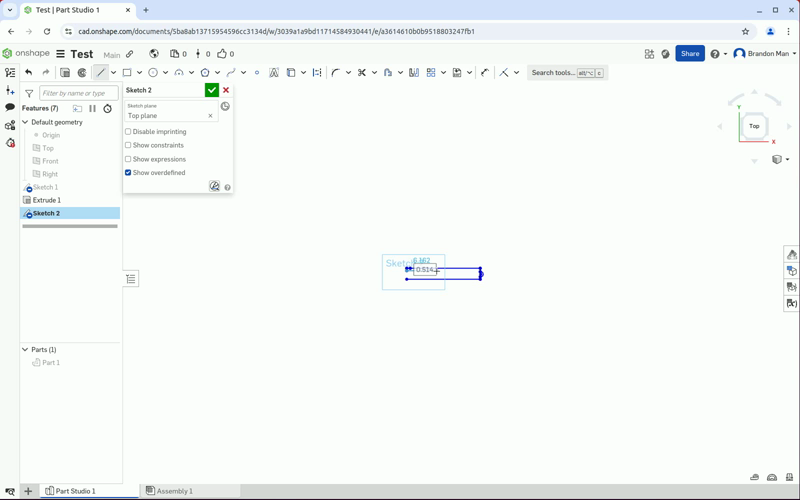
mouse_move(407, 271)
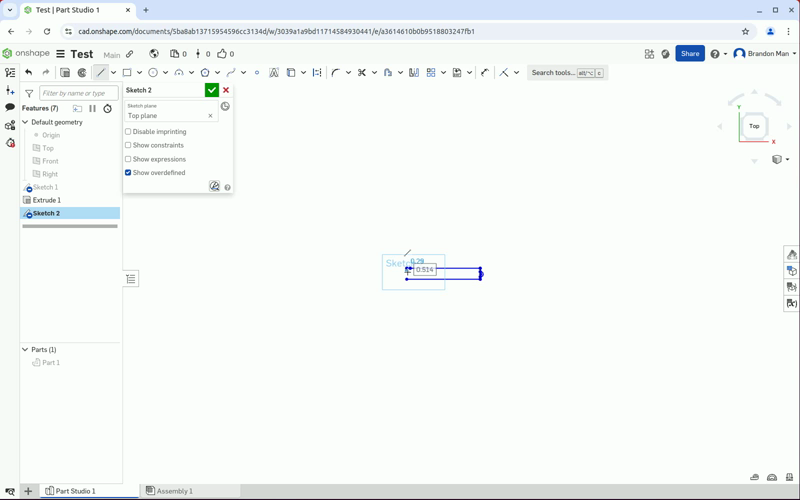
scroll(6)
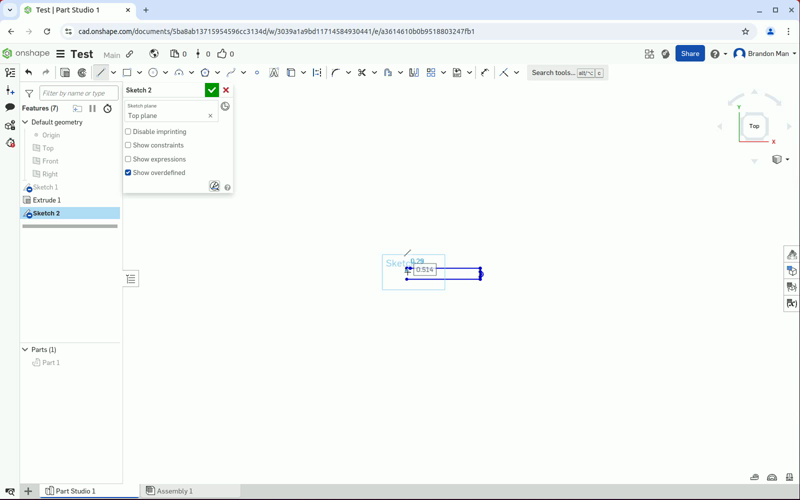
scroll(6)
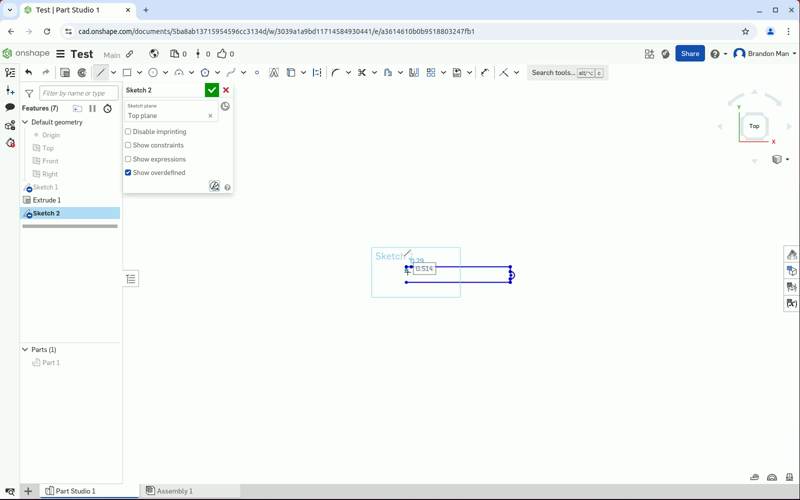
scroll(6)
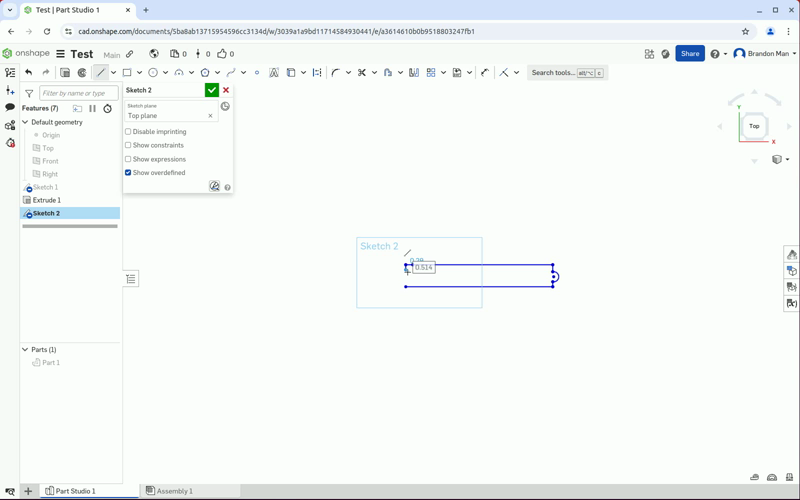
scroll(6)
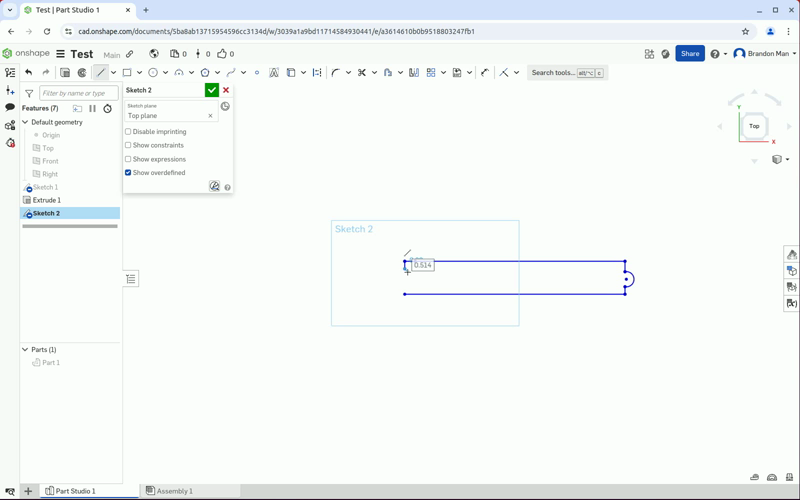
scroll(6)
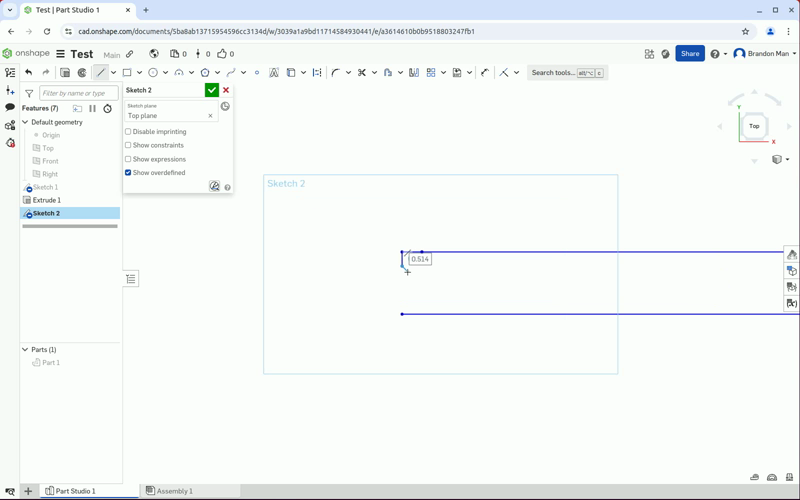
scroll(6)
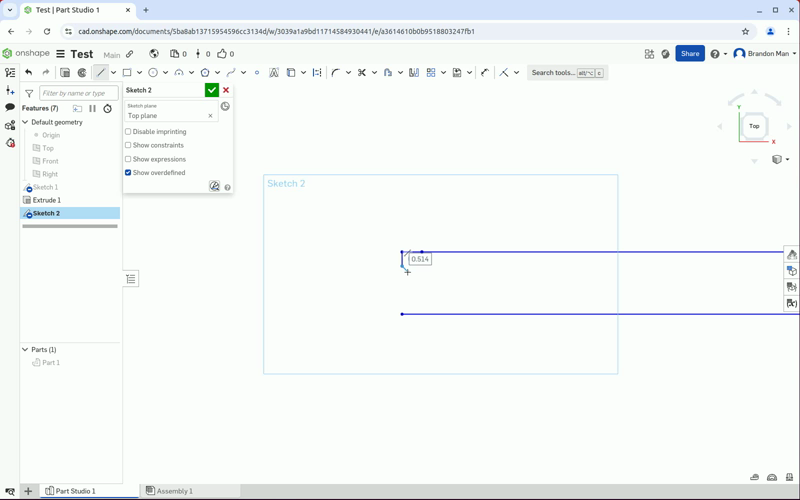
scroll(6)
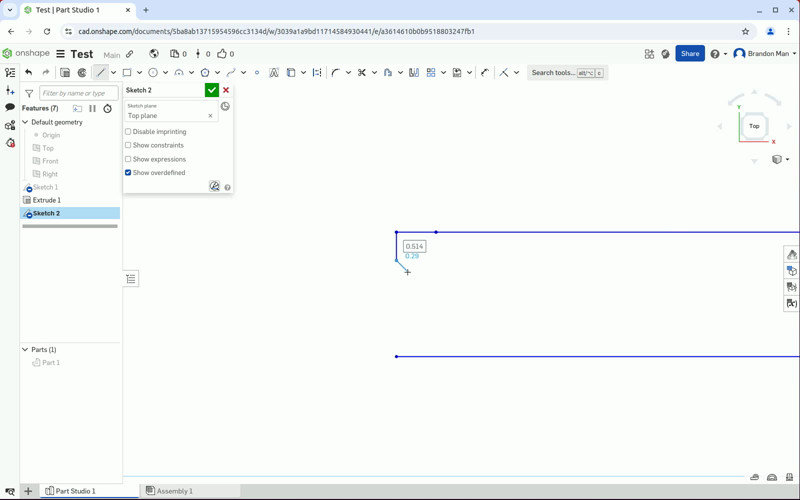
click(407, 271)
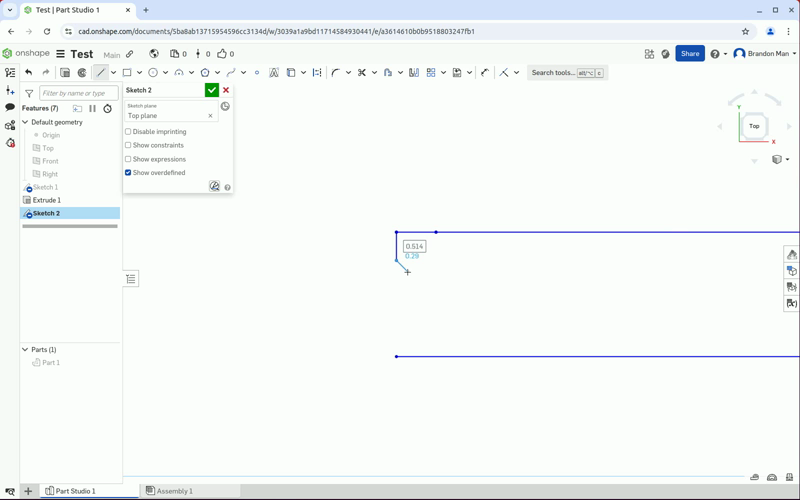
scroll(-6)
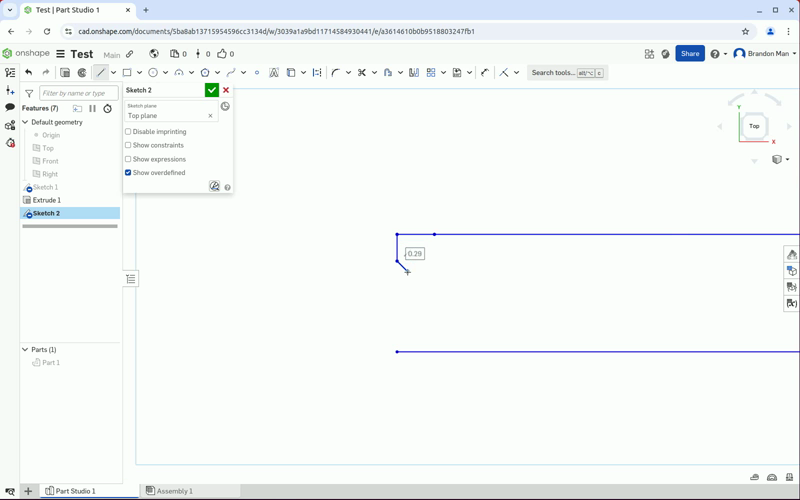
scroll(-6)
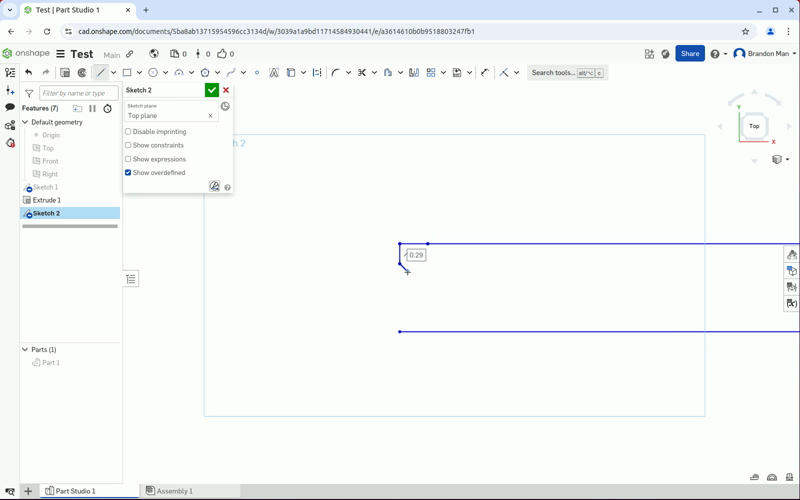
scroll(-6)
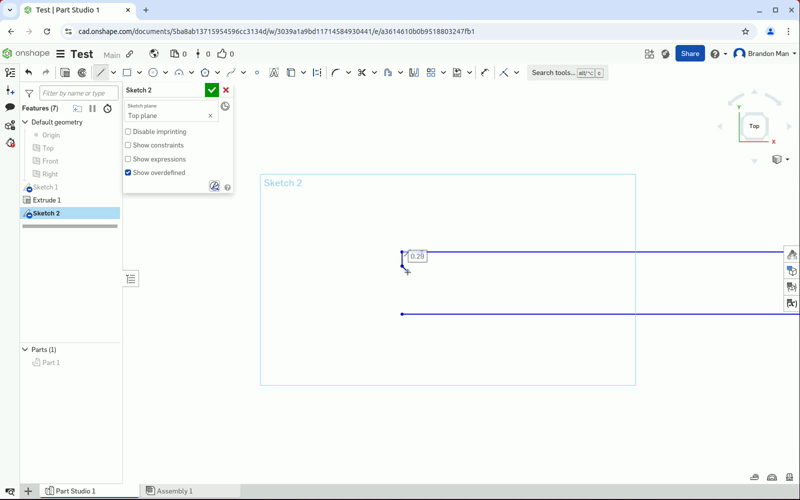
scroll(-6)
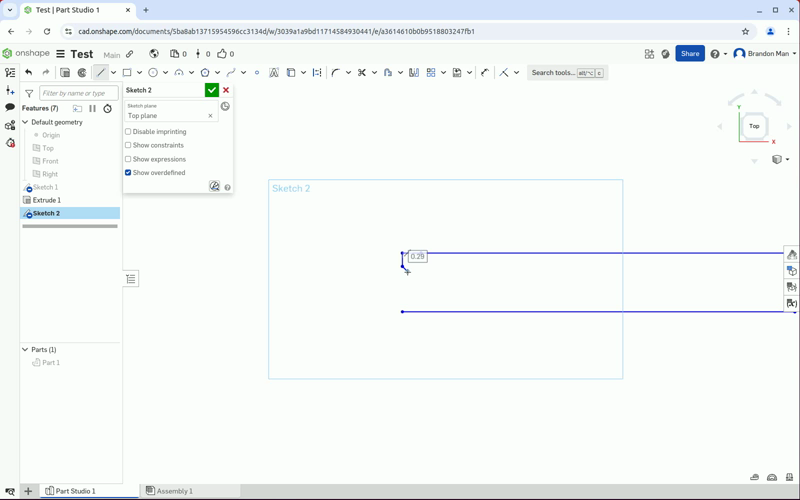
scroll(-6)
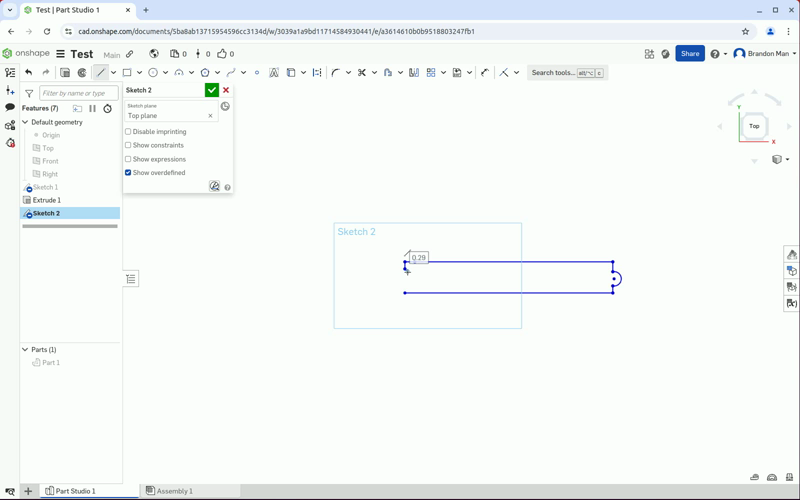
scroll(-6)
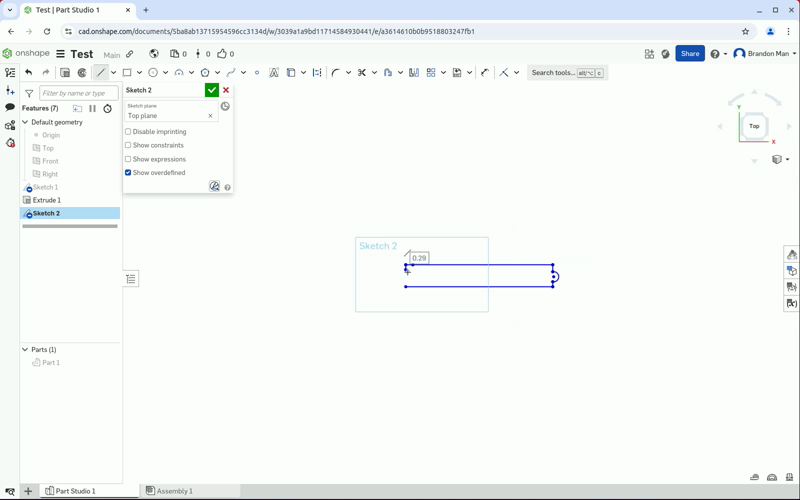
scroll(-6)
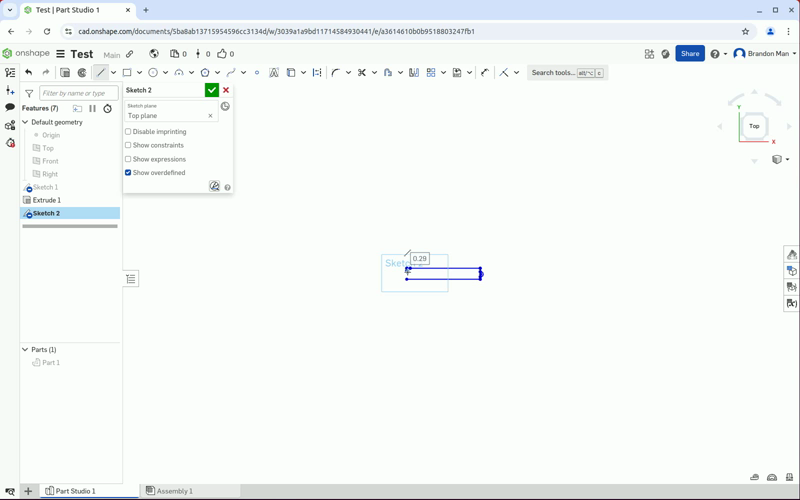
key_up(shift)
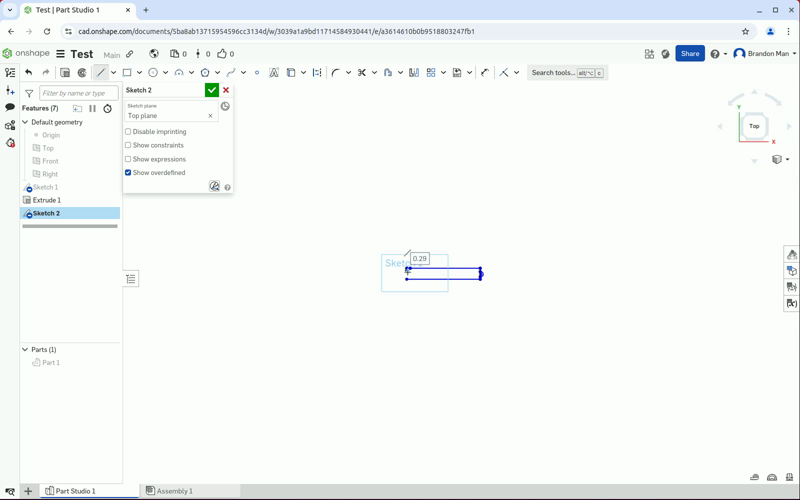
key(esc)
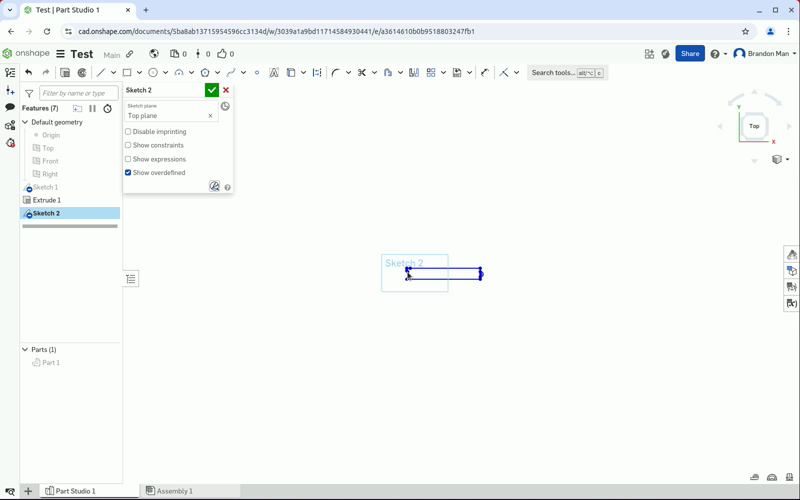
key(a)
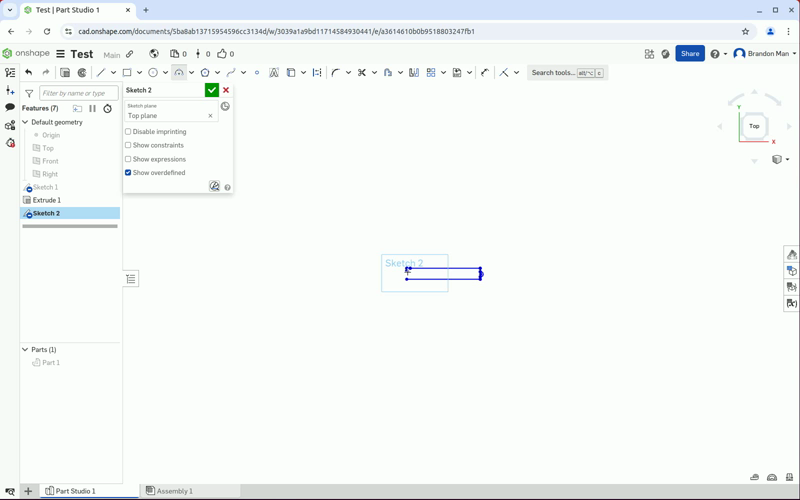
mouse_move(407, 271)
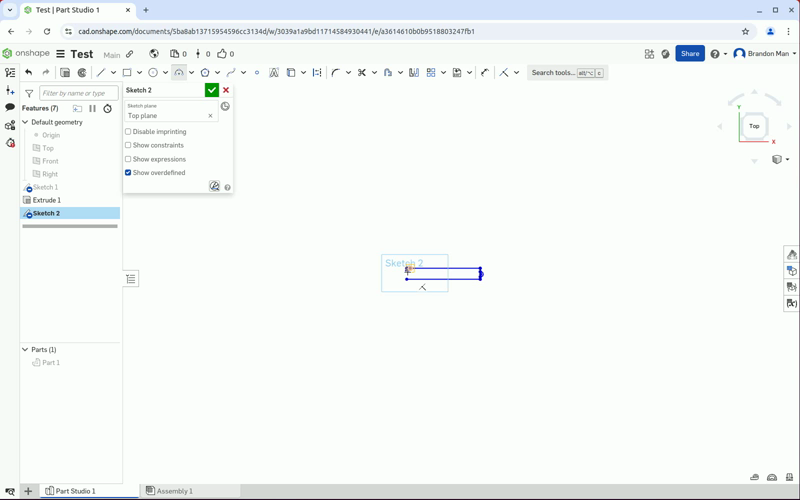
scroll(6)
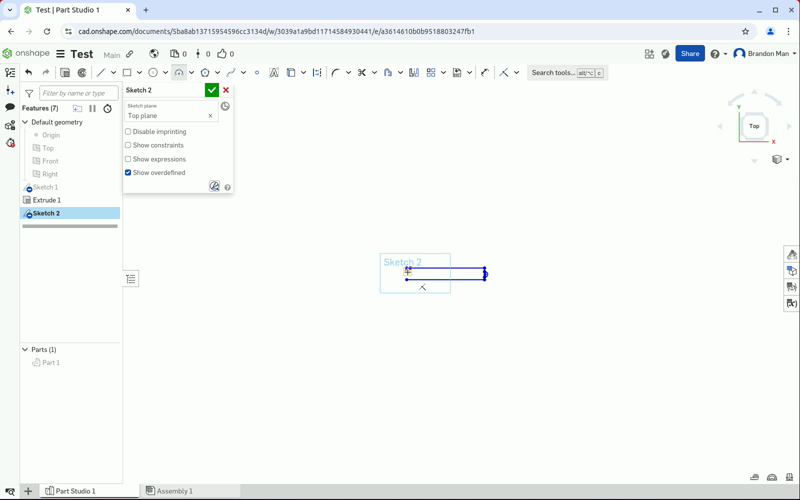
scroll(6)
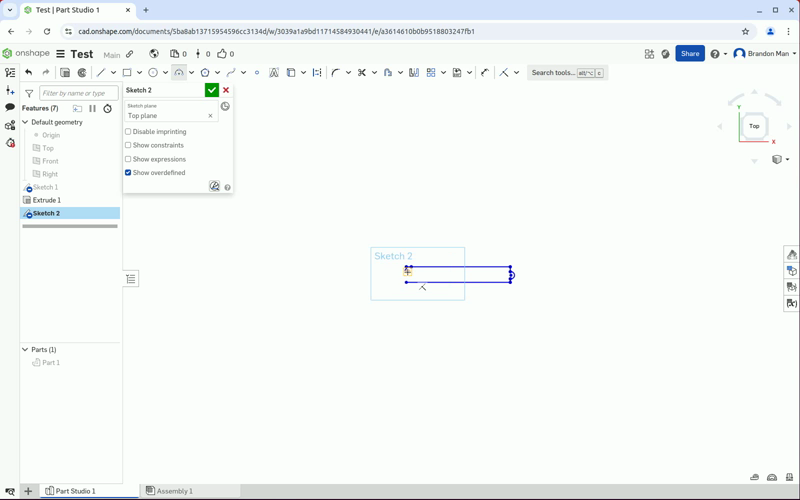
scroll(6)
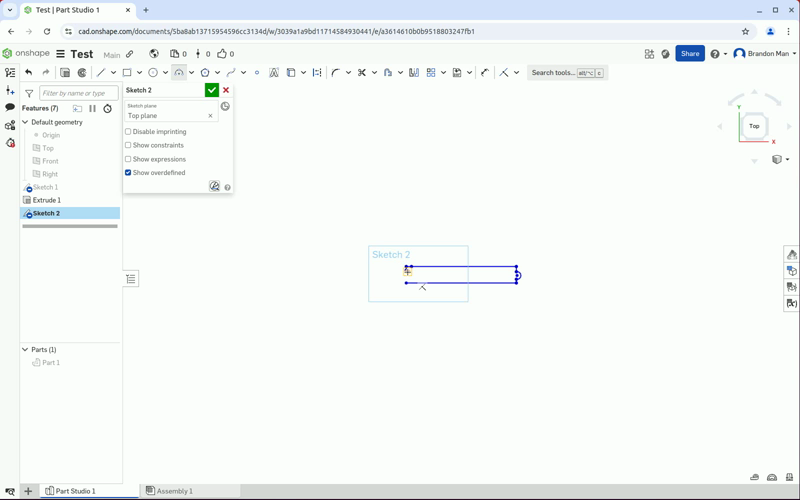
scroll(6)
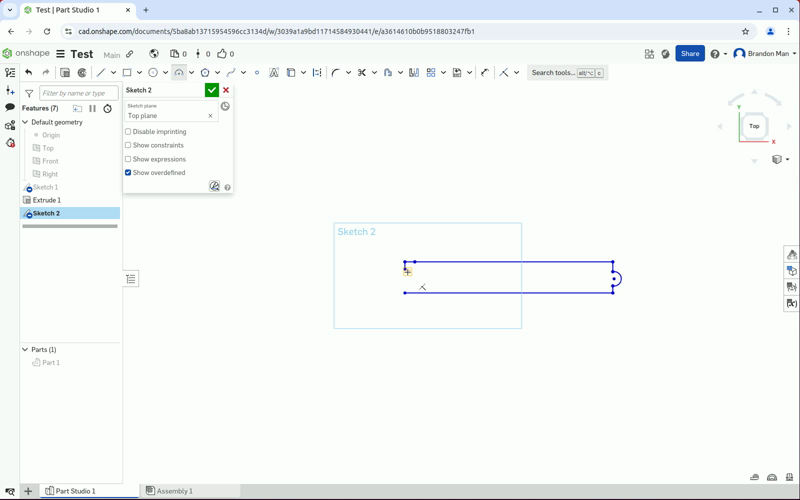
scroll(6)
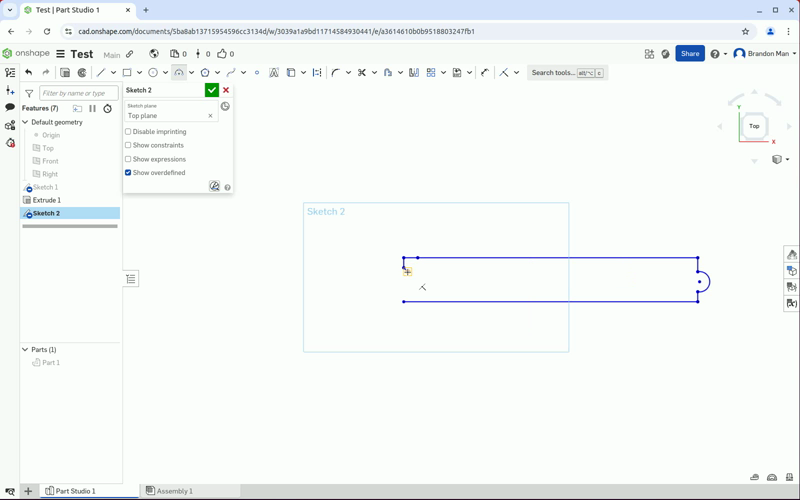
scroll(6)
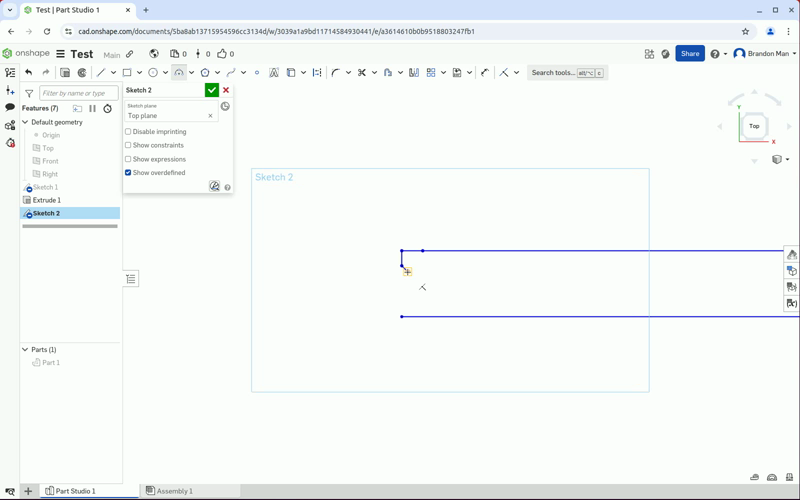
scroll(6)
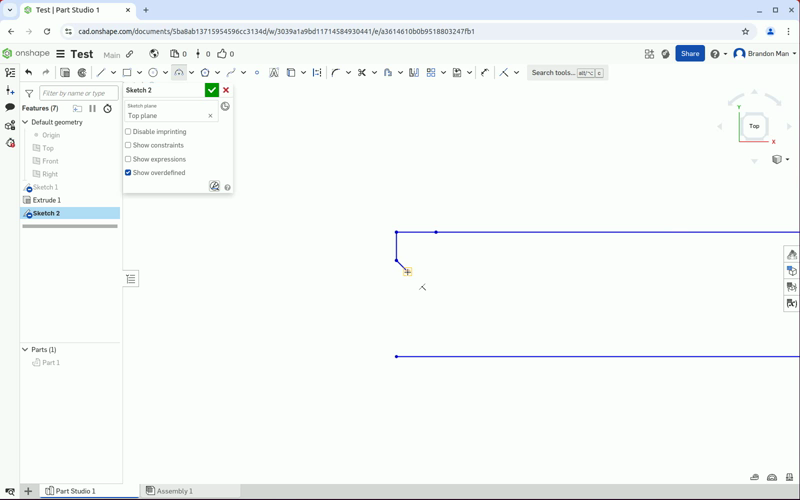
click(407, 271)
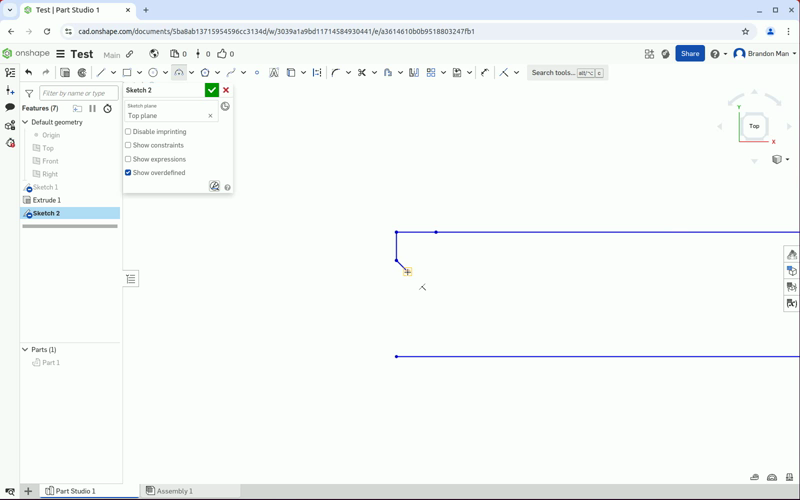
scroll(-6)
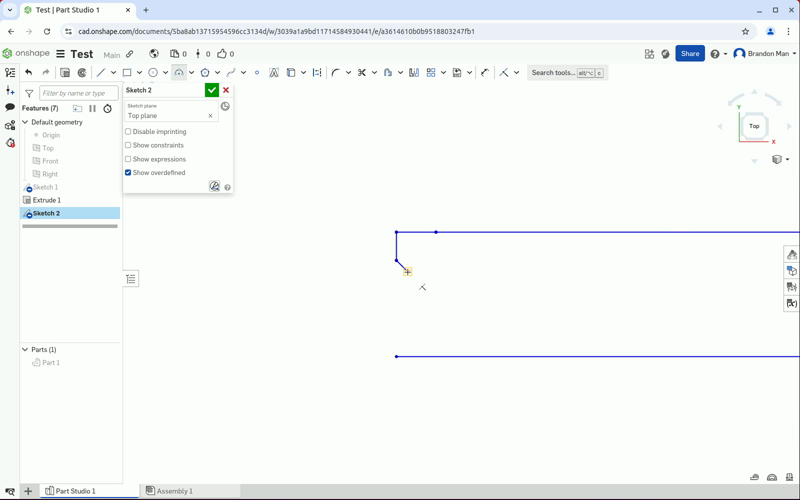
scroll(-6)
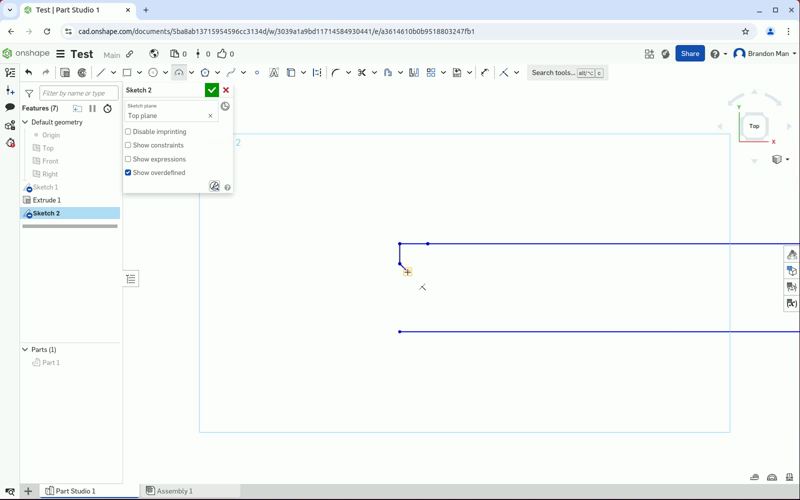
scroll(-6)
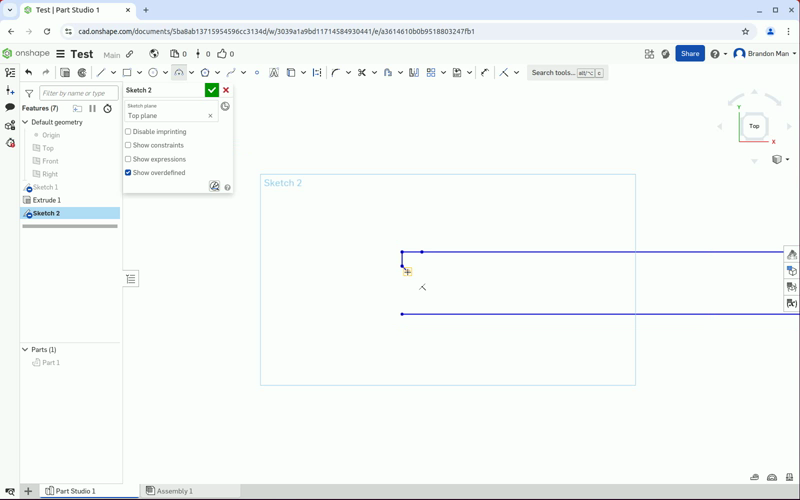
scroll(-6)
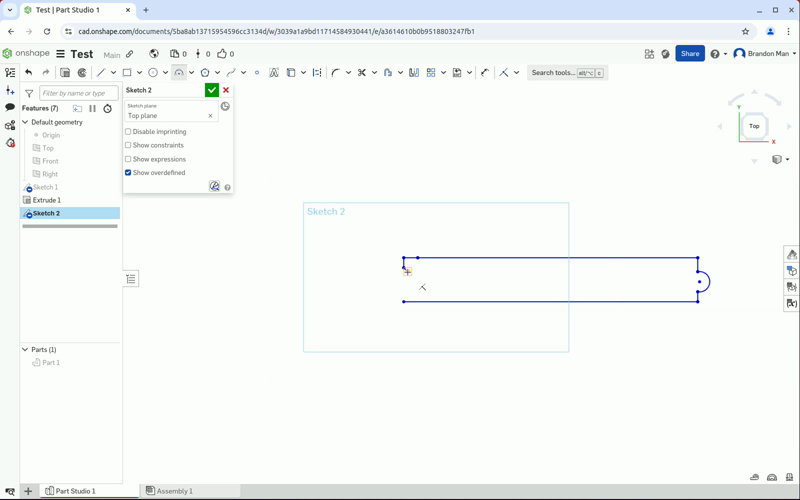
scroll(-6)
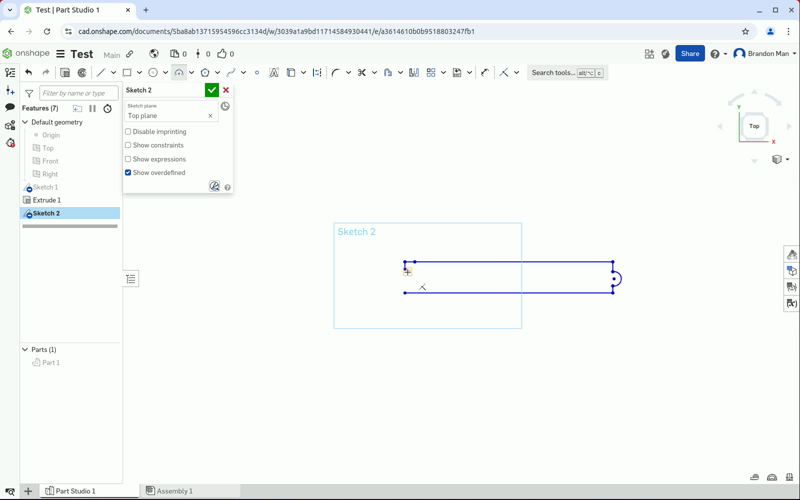
scroll(-6)
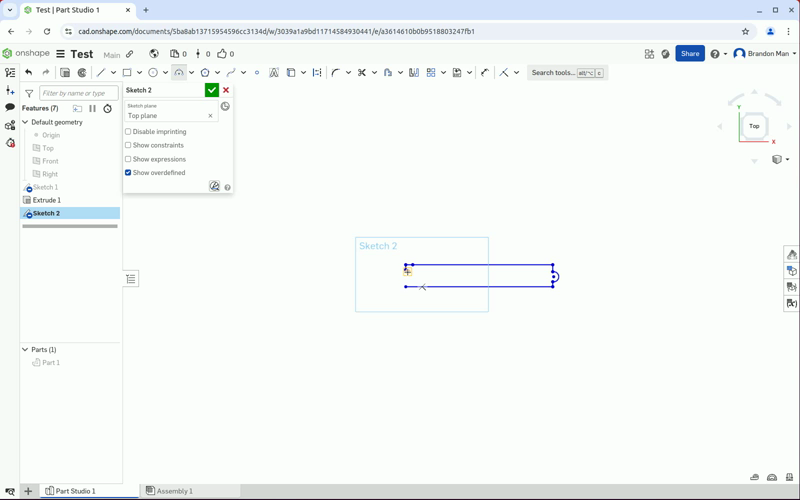
scroll(-6)
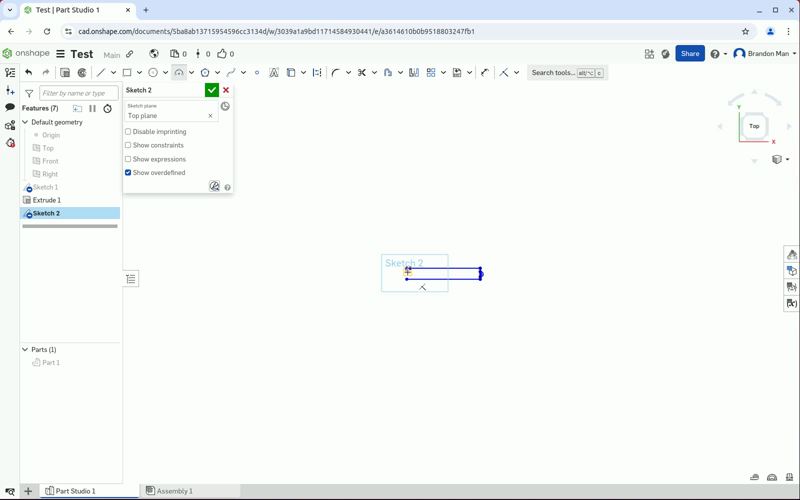
key_down(shift)
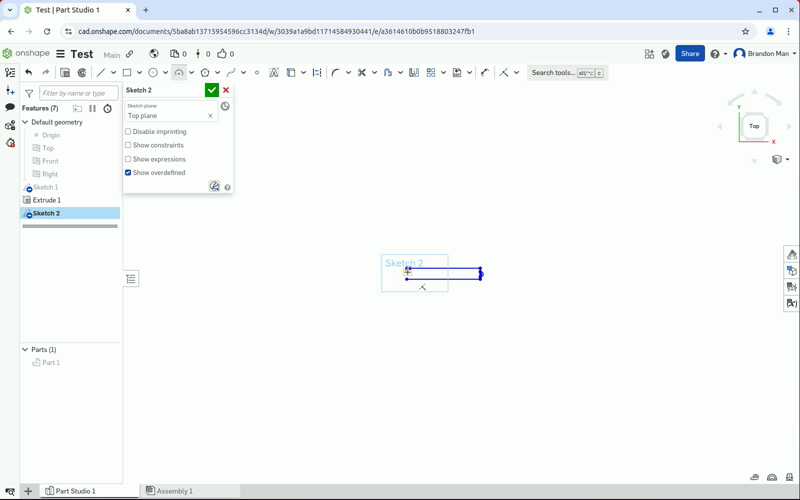
mouse_move(406, 276)
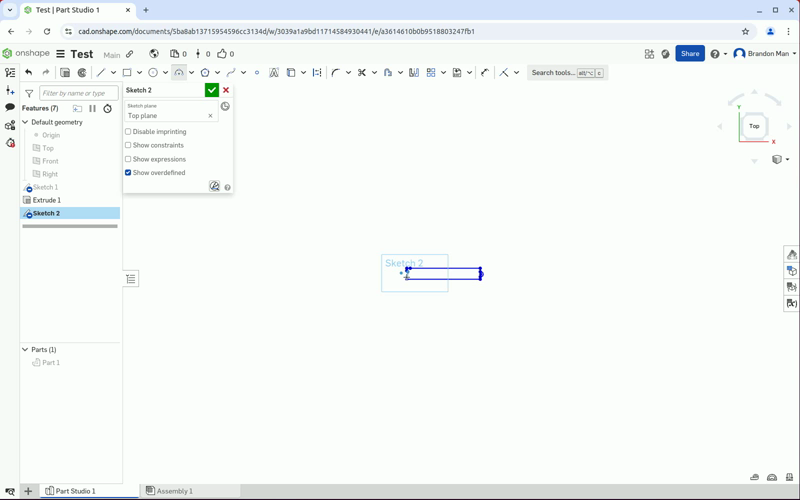
scroll(6)
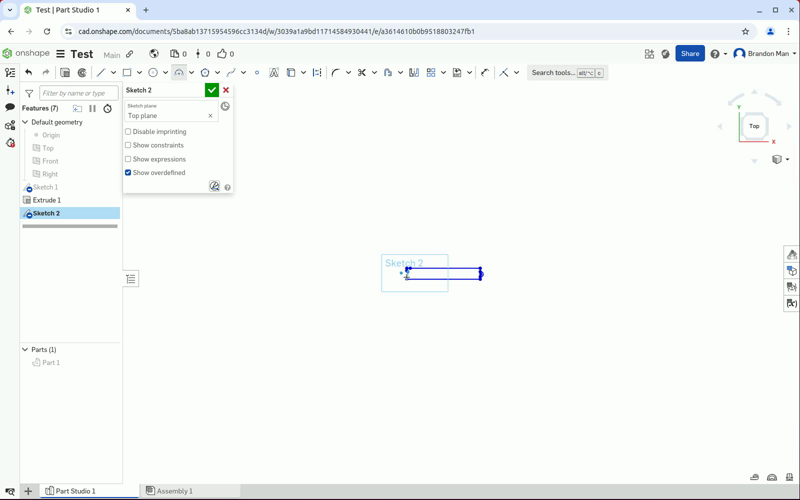
scroll(6)
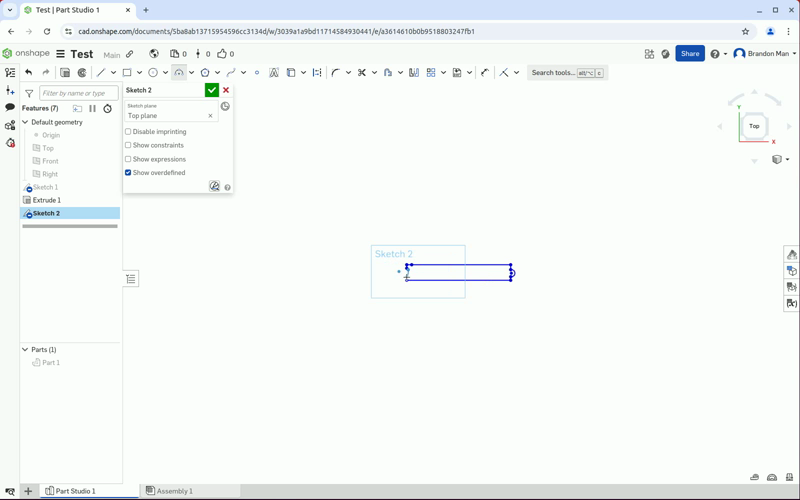
scroll(6)
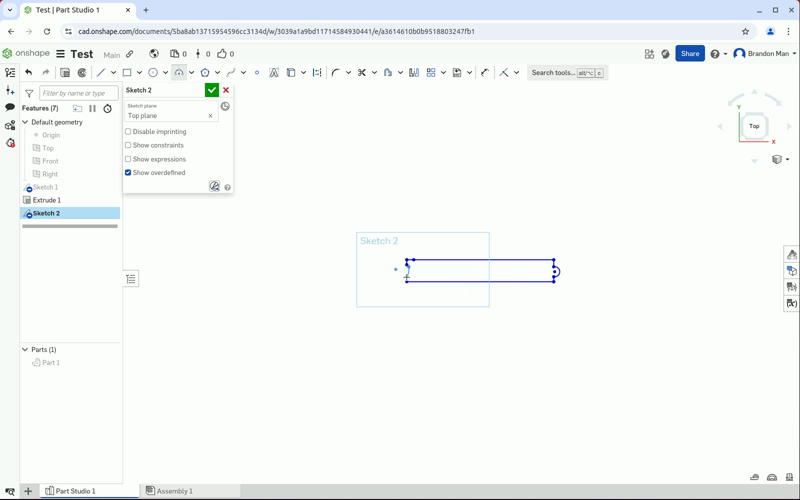
scroll(6)
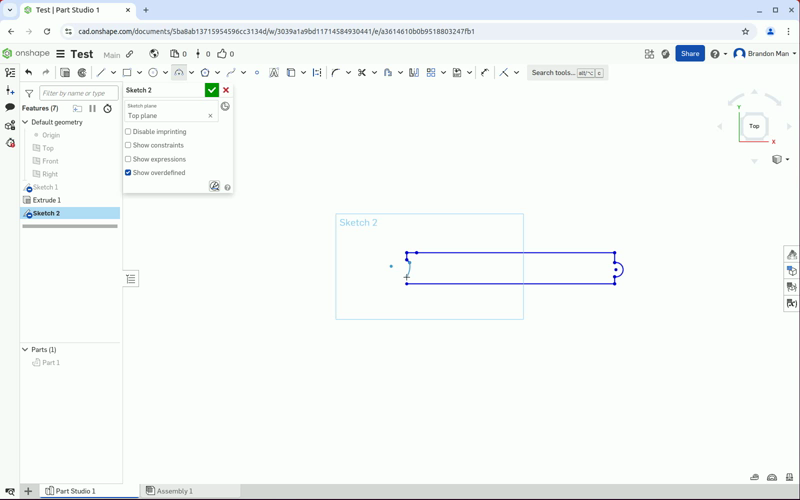
scroll(6)
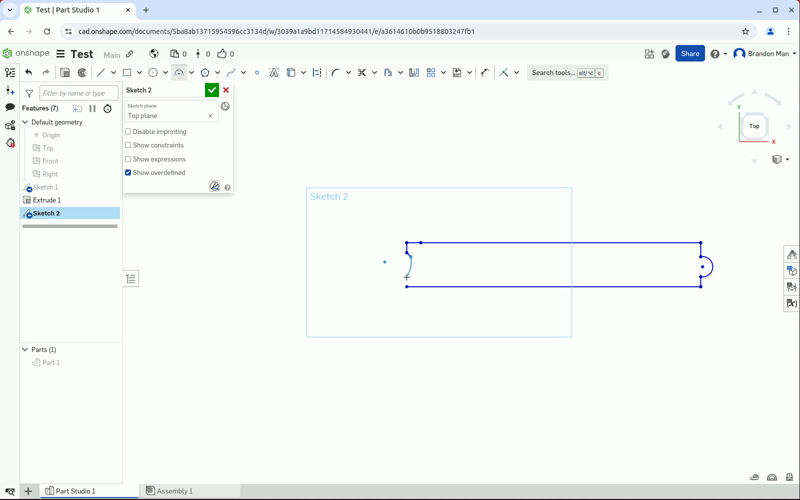
scroll(6)
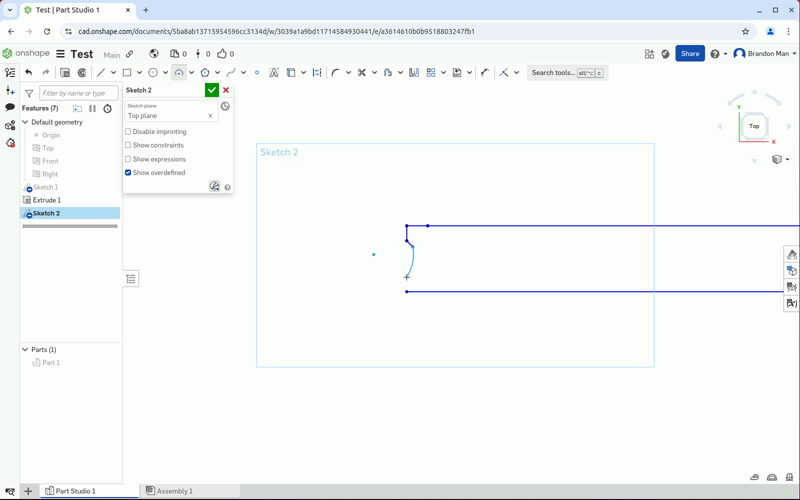
scroll(6)
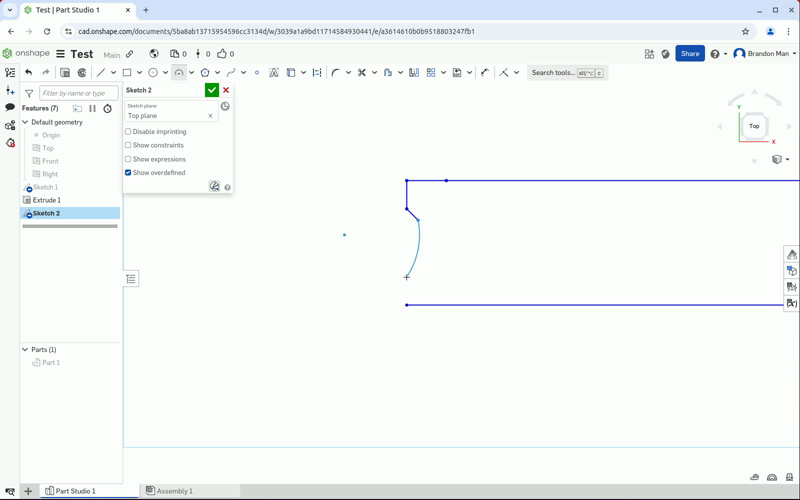
click(406, 276)
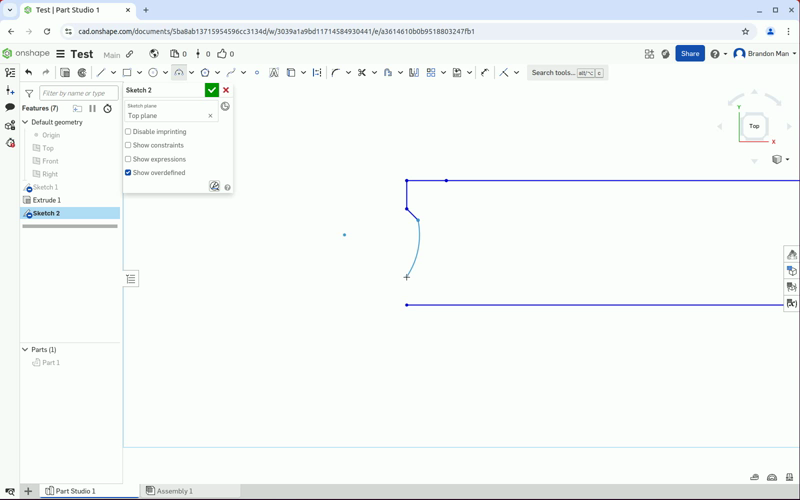
scroll(-6)
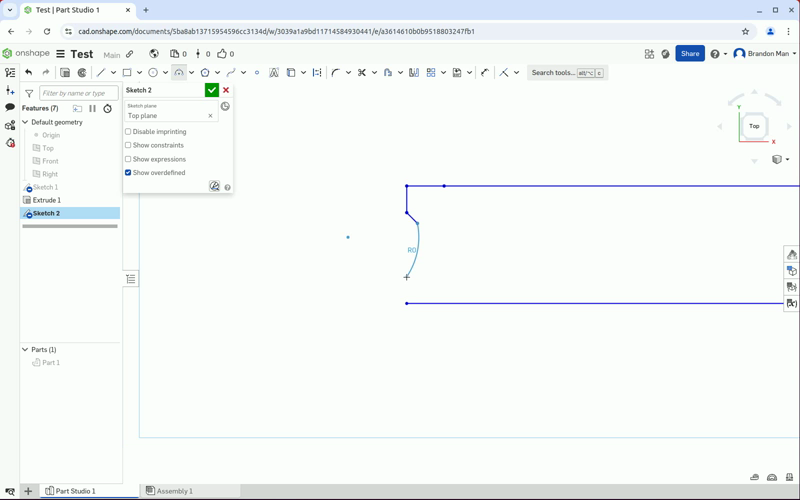
scroll(-6)
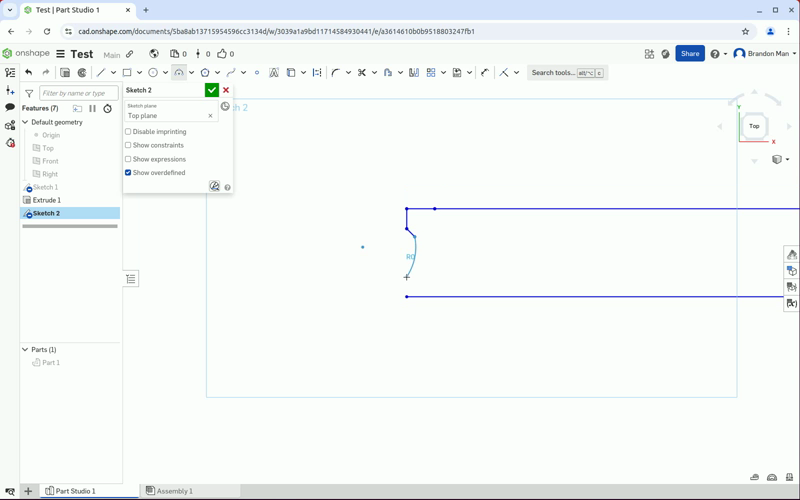
scroll(-6)
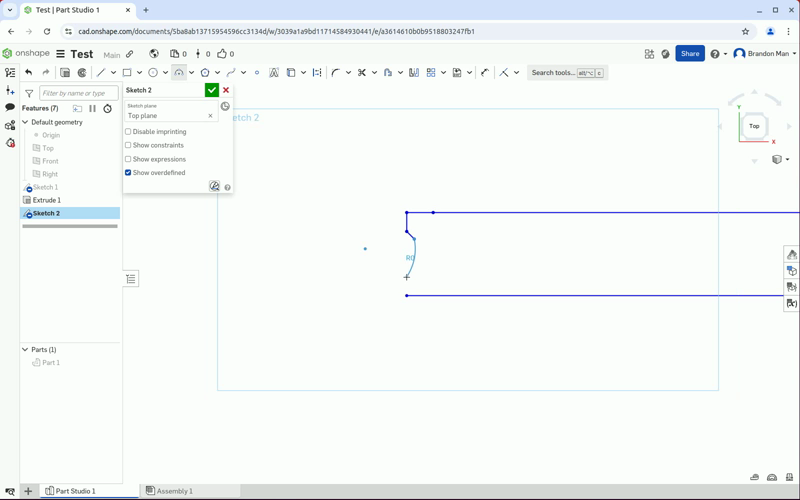
scroll(-6)
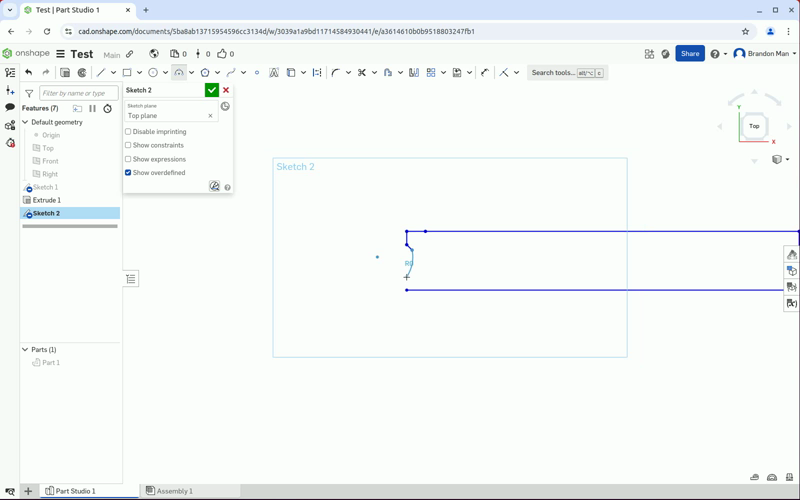
scroll(-6)
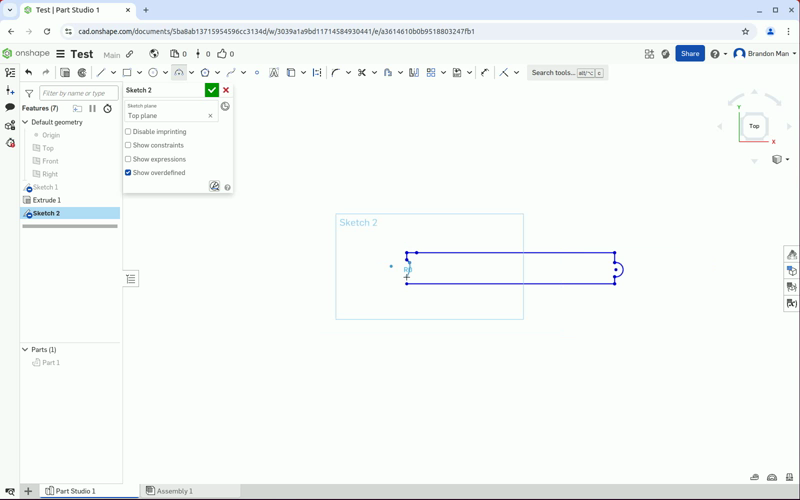
scroll(-6)
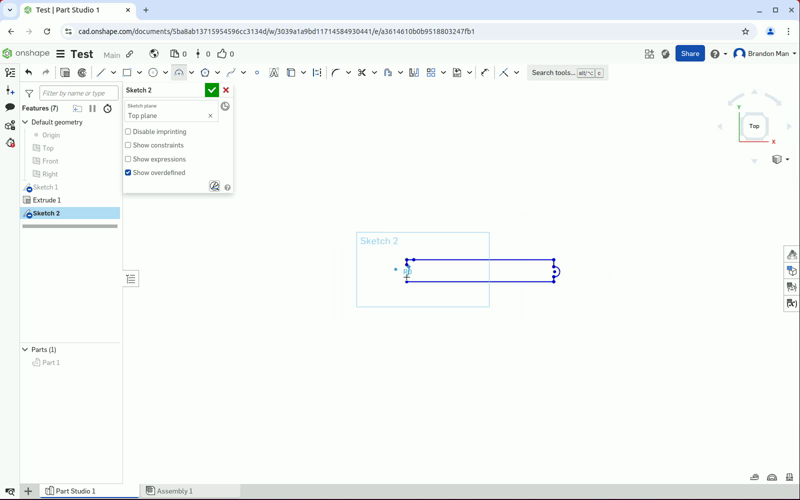
scroll(-6)
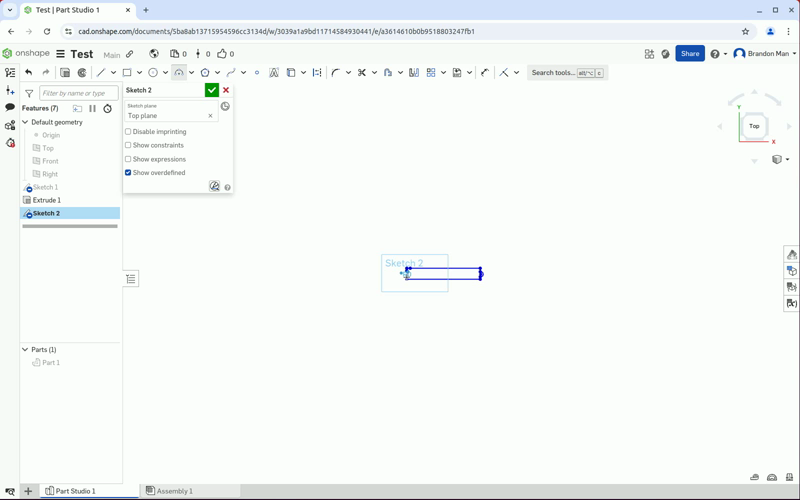
mouse_move(409, 274)
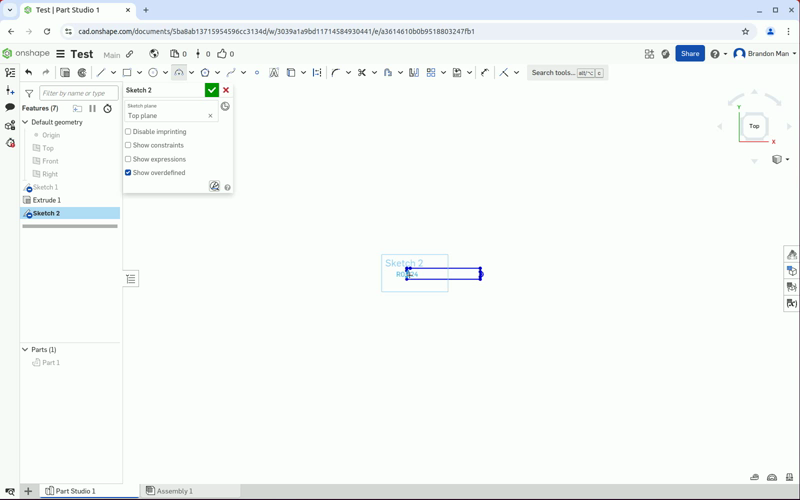
scroll(6)
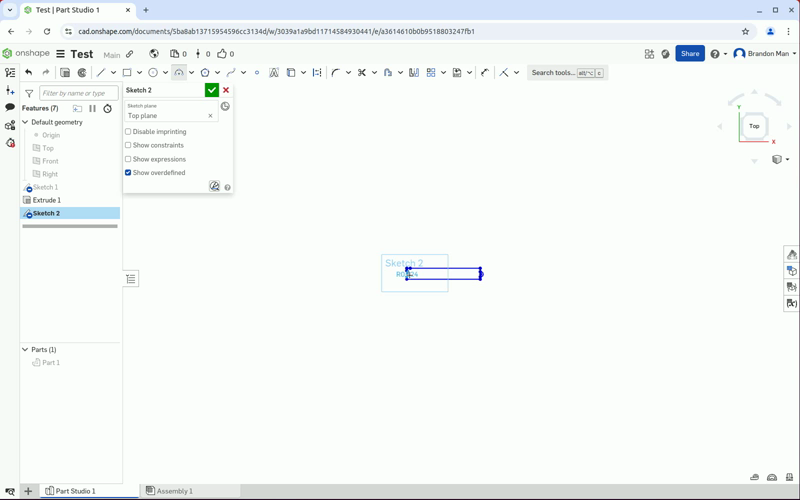
scroll(6)
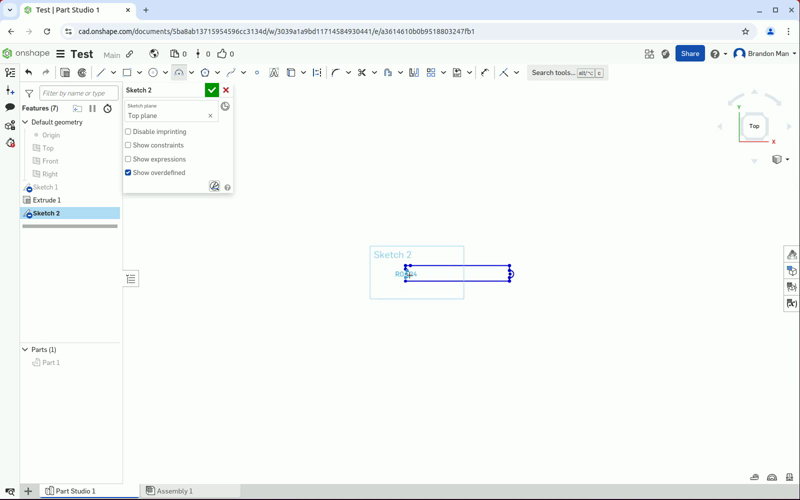
scroll(6)
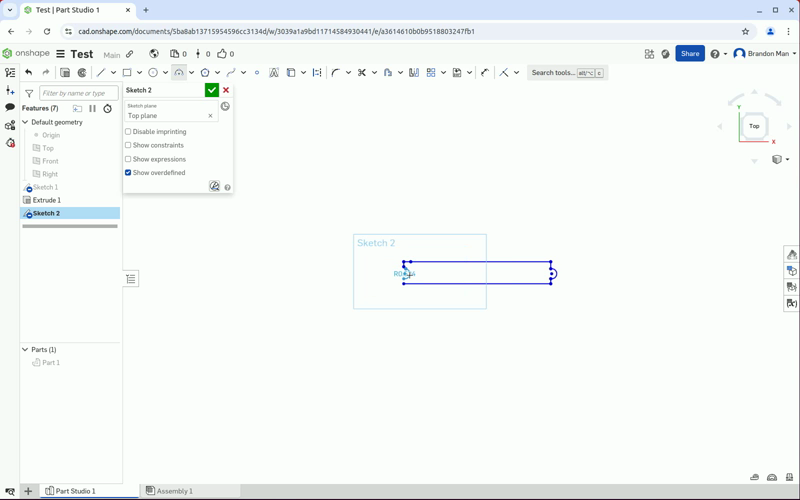
scroll(6)
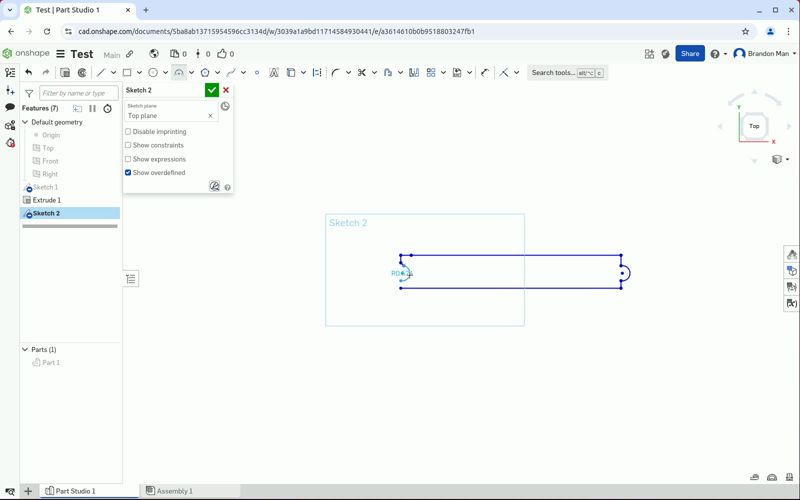
scroll(6)
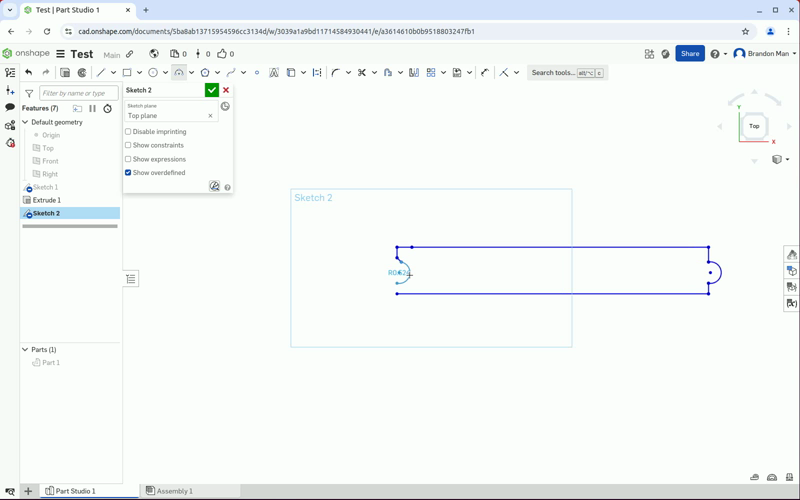
scroll(6)
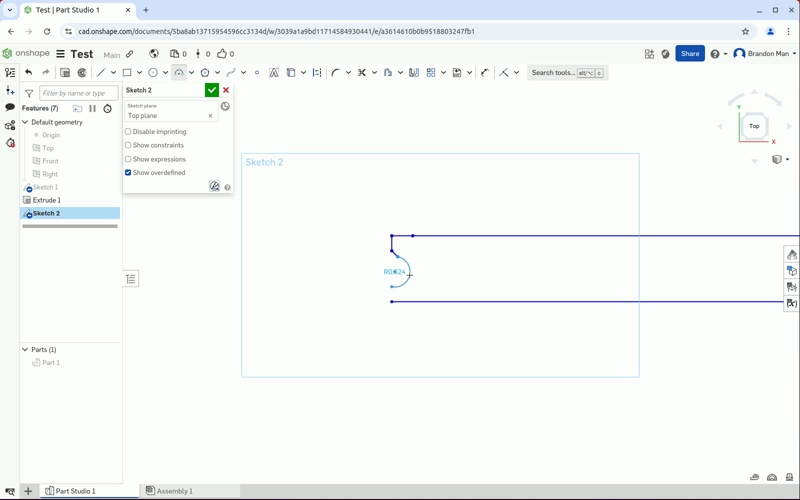
scroll(6)
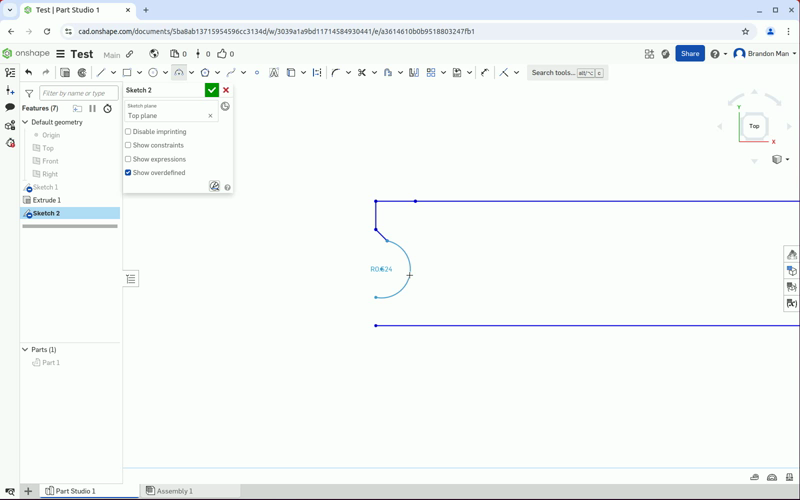
click(409, 274)
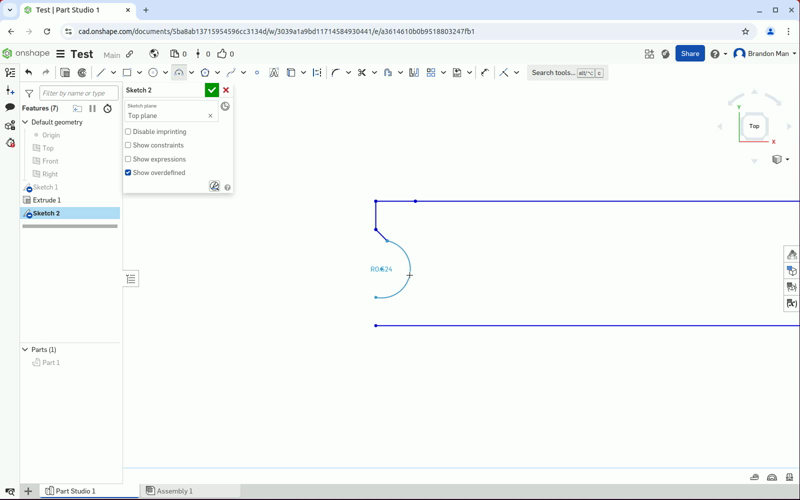
scroll(-6)
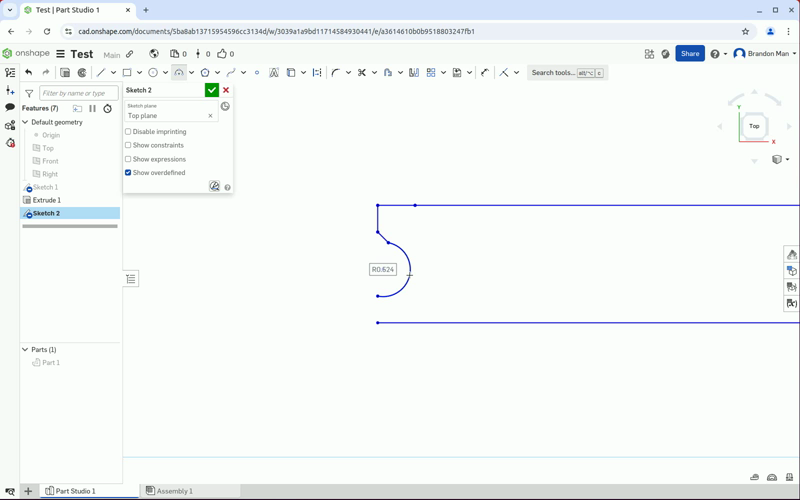
scroll(-6)
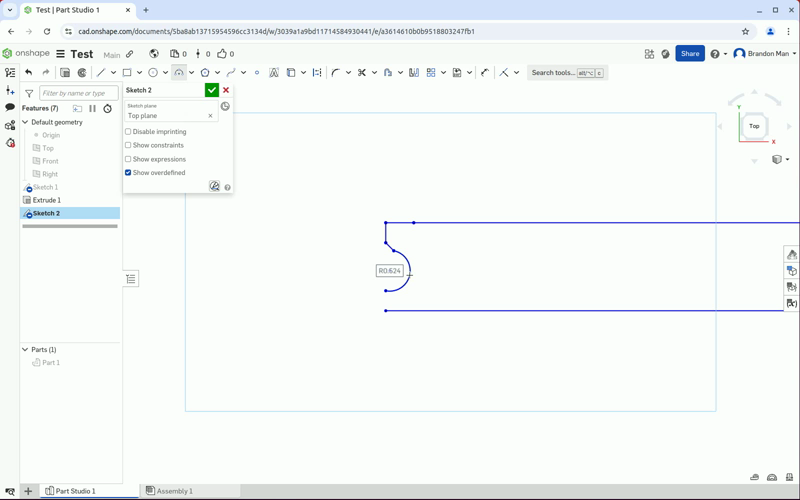
scroll(-6)
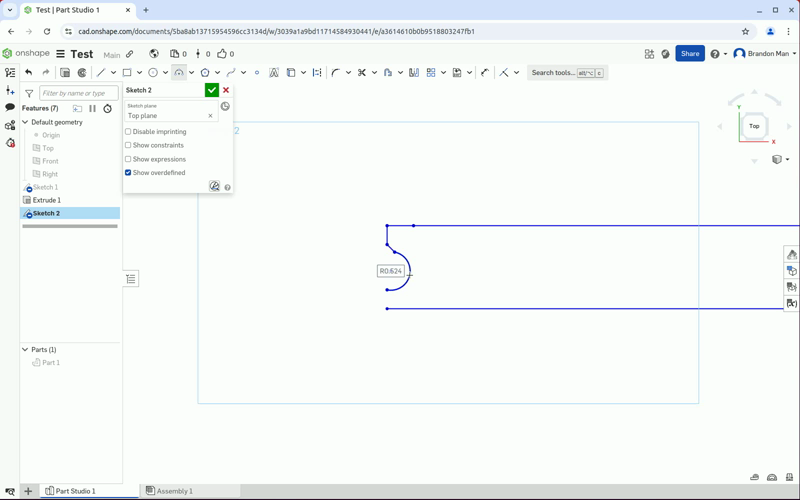
scroll(-6)
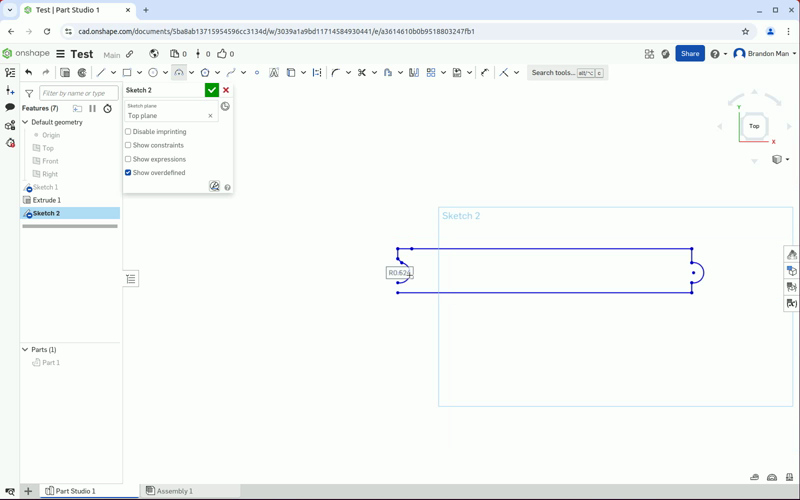
scroll(-6)
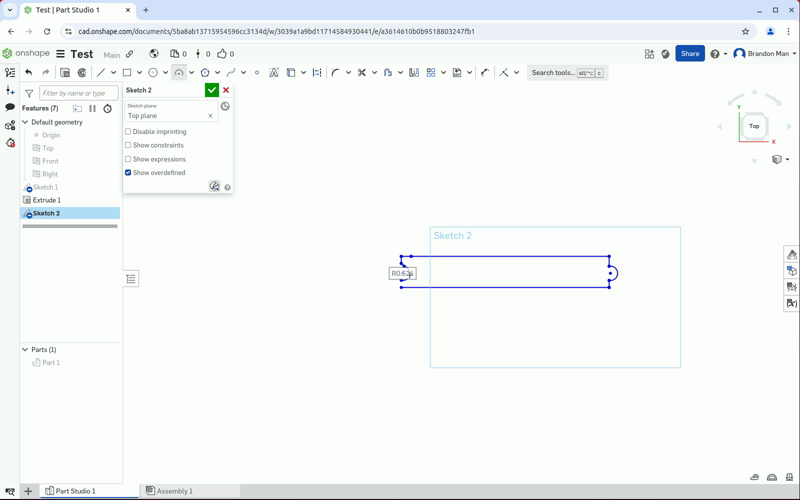
scroll(-6)
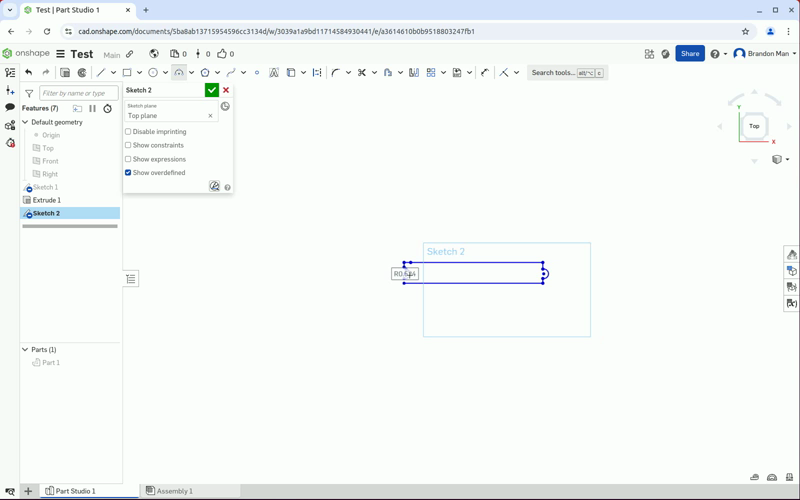
scroll(-6)
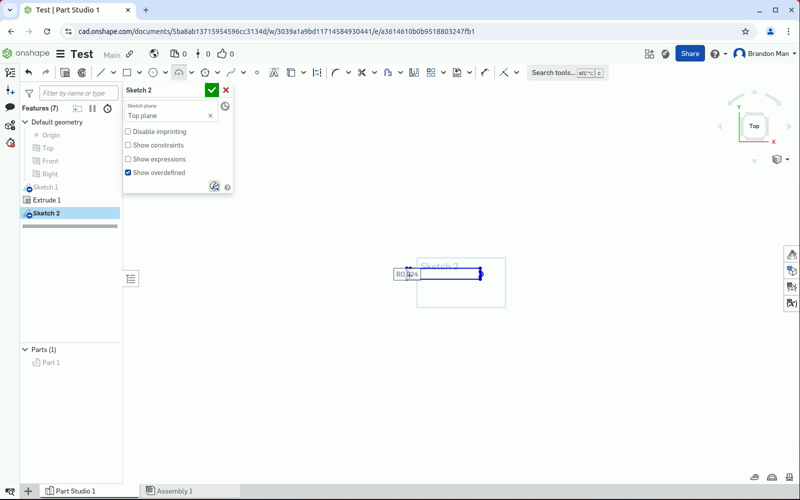
key_up(shift)
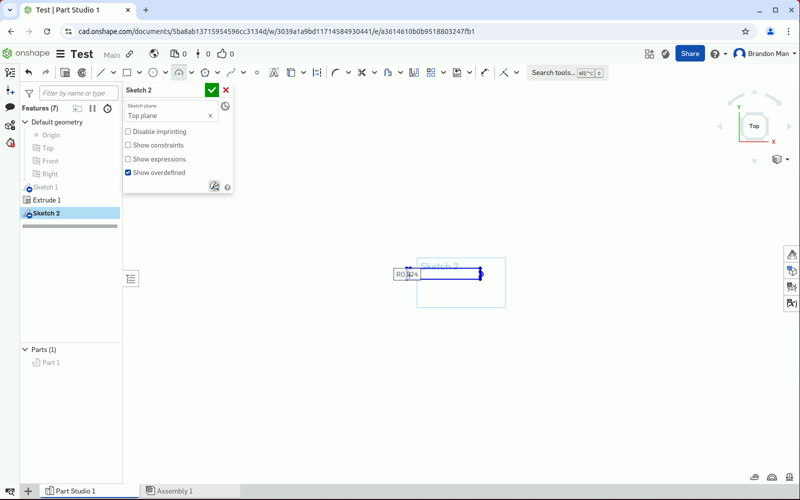
key(esc)
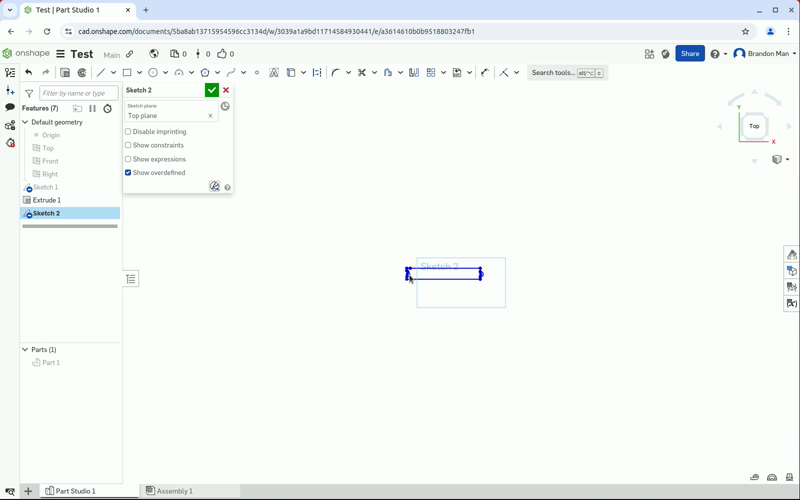
key(l)
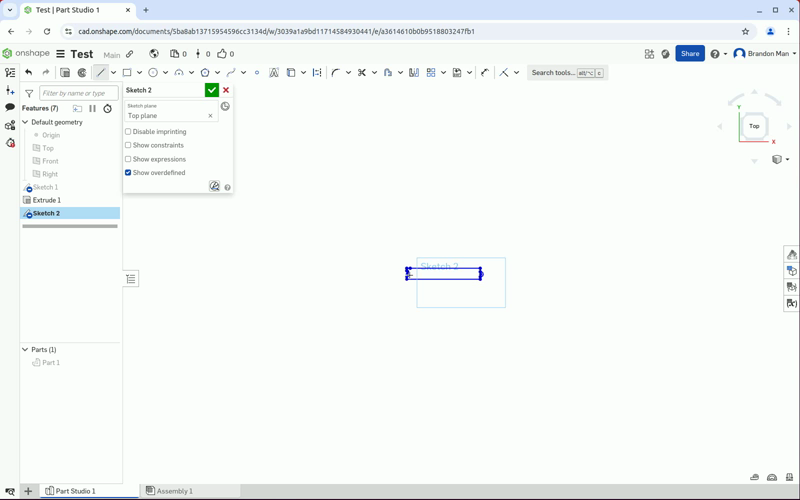
mouse_move(406, 276)
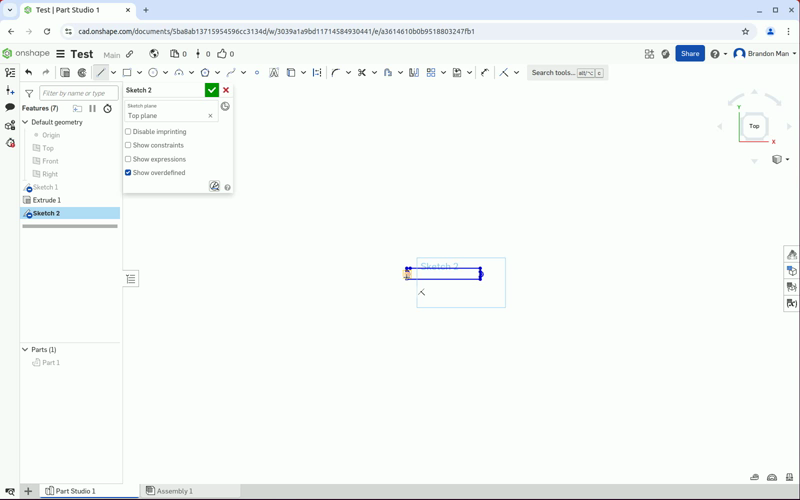
scroll(6)
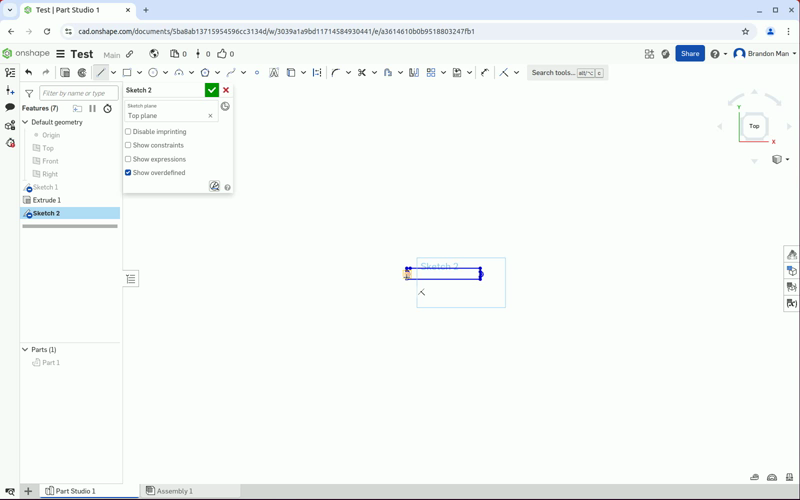
scroll(6)
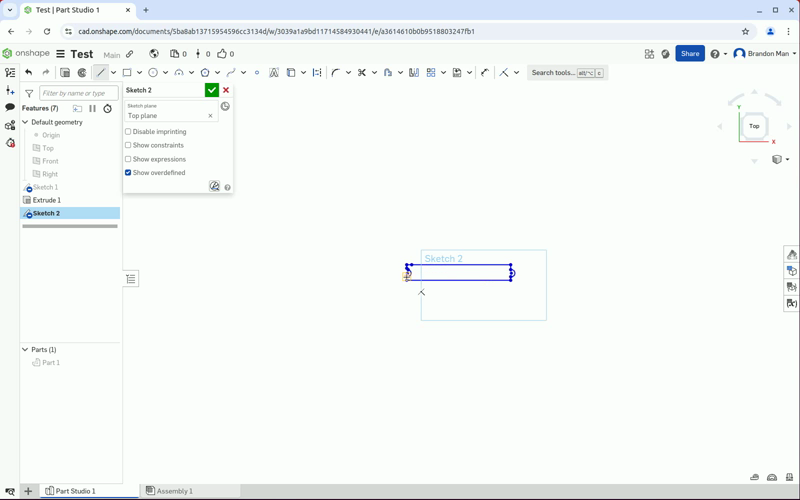
scroll(6)
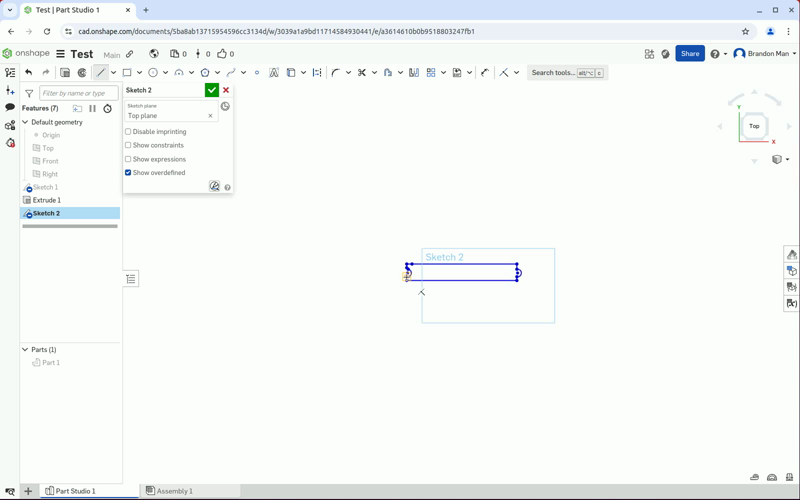
scroll(6)
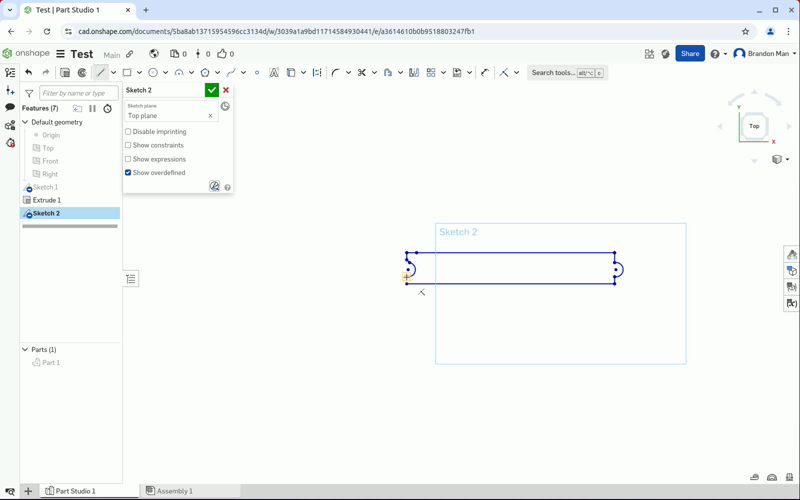
scroll(6)
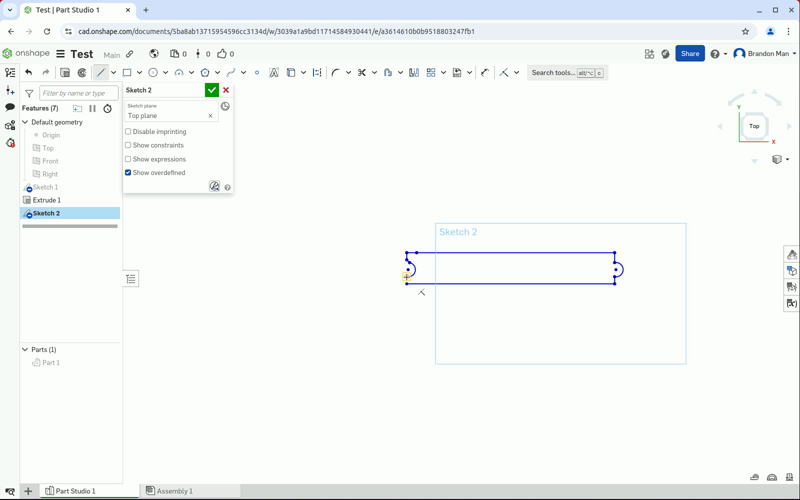
scroll(6)
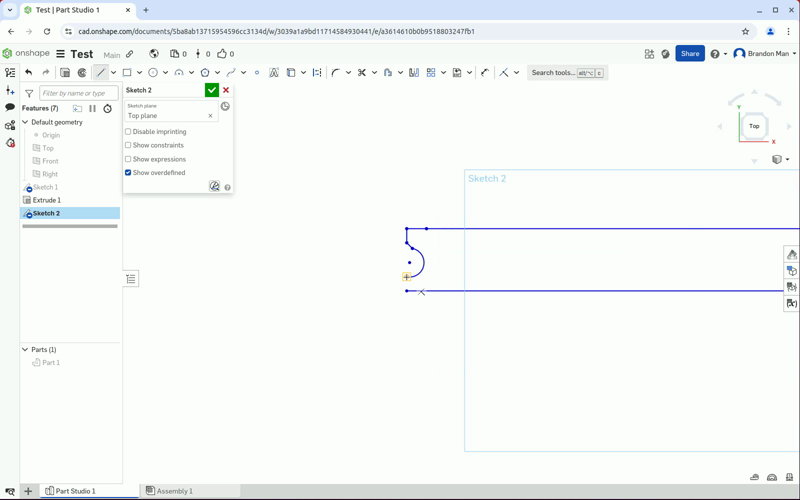
scroll(6)
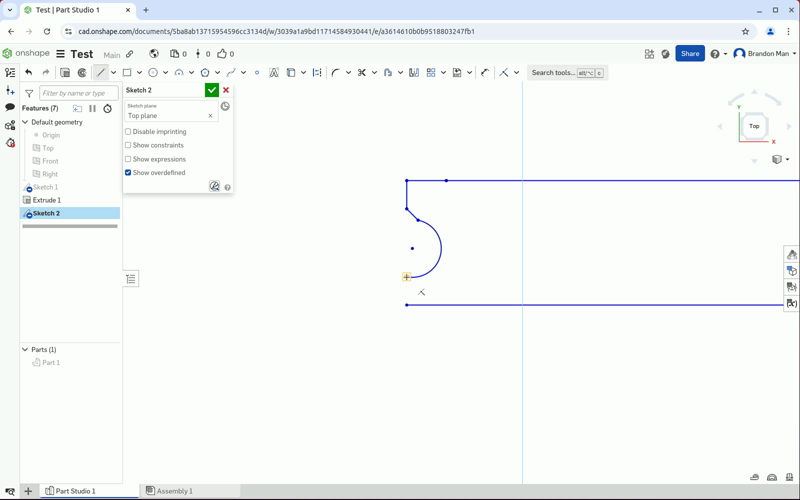
click(406, 276)
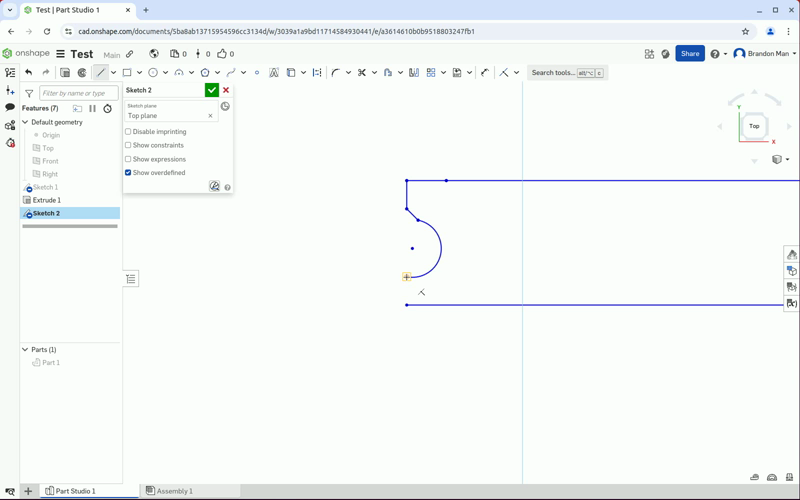
scroll(-6)
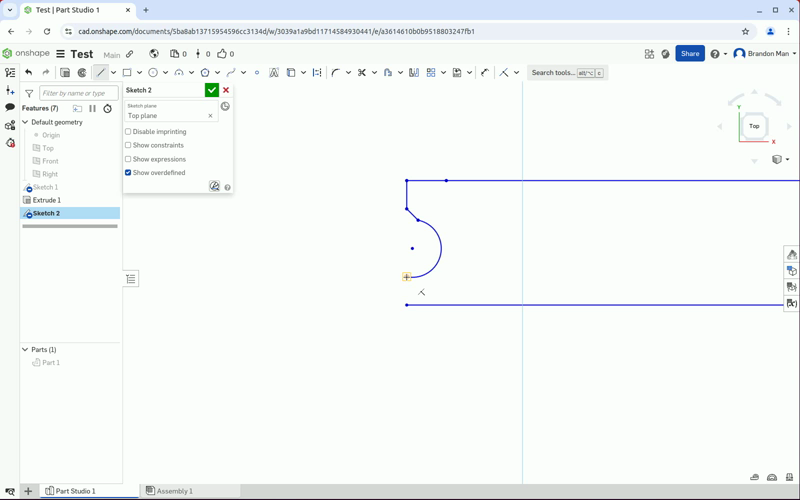
scroll(-6)
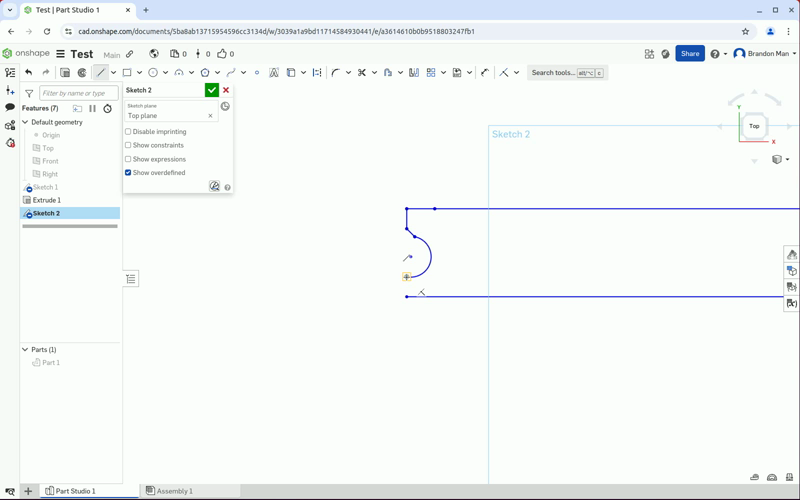
scroll(-6)
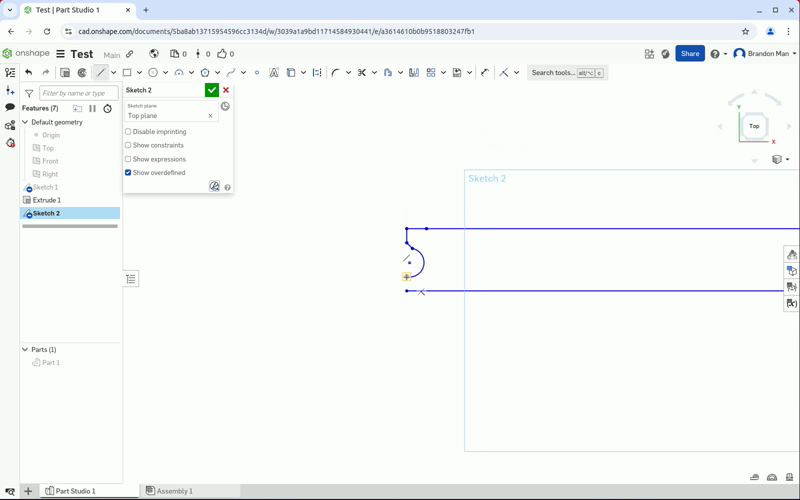
scroll(-6)
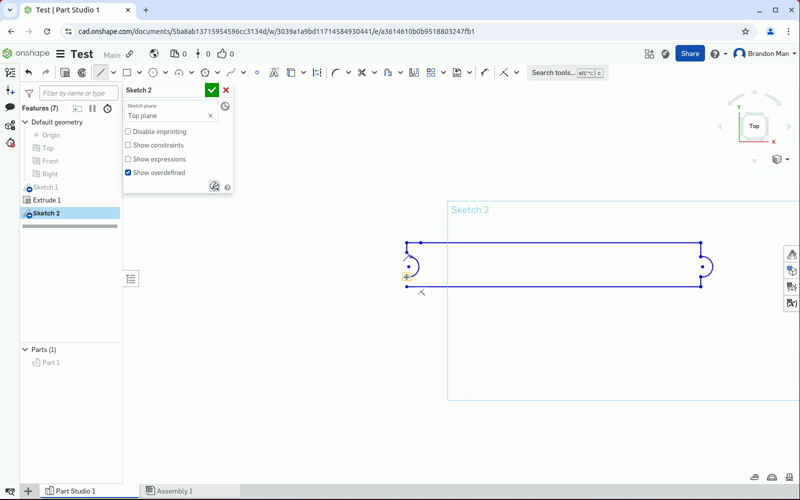
scroll(-6)
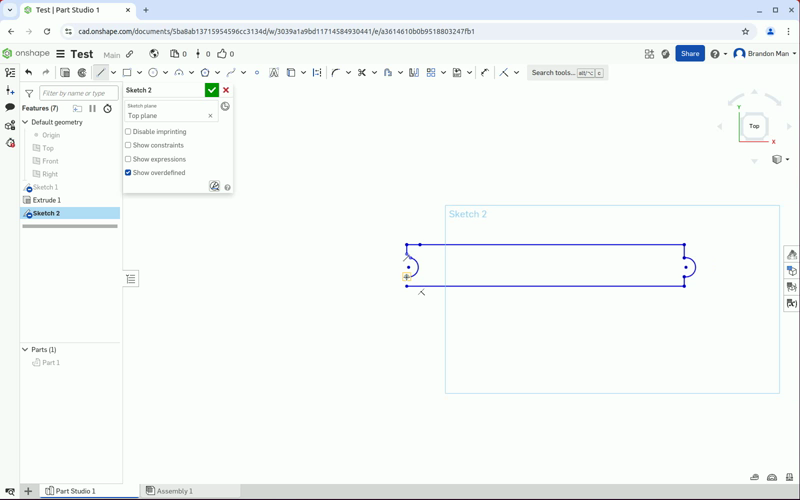
scroll(-6)
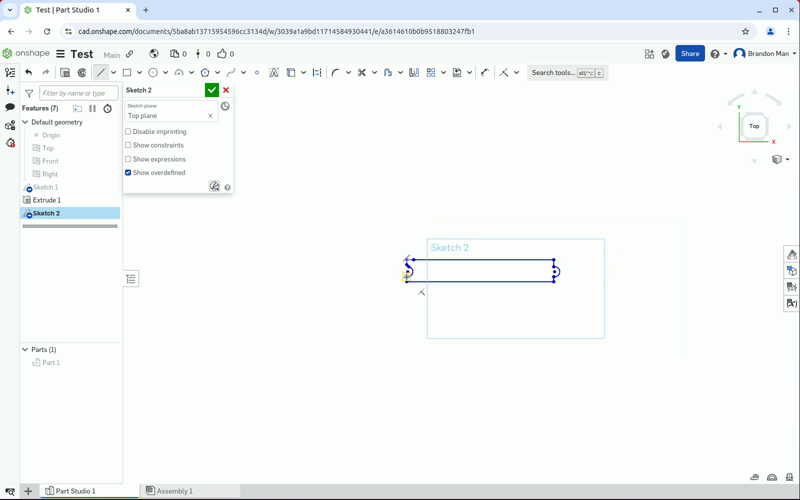
scroll(-6)
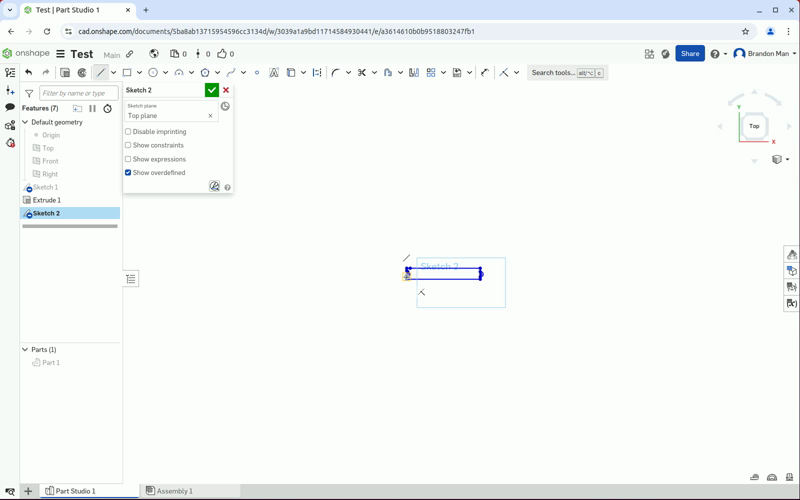
mouse_move(436, 276)
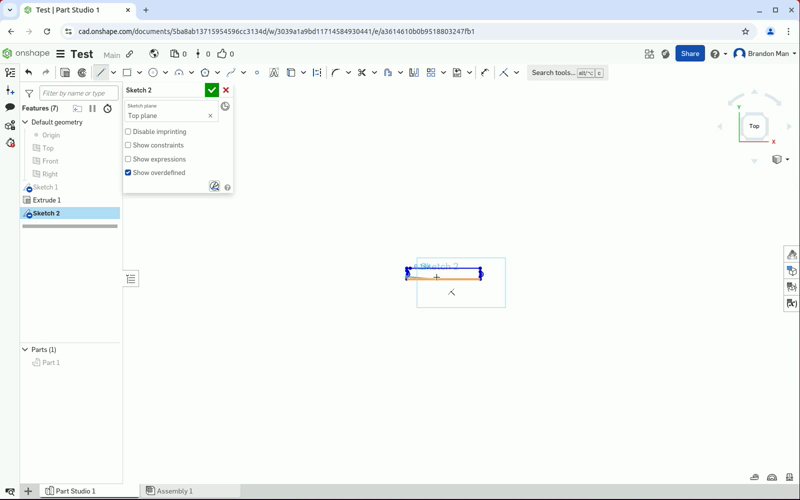
key_down(shift)
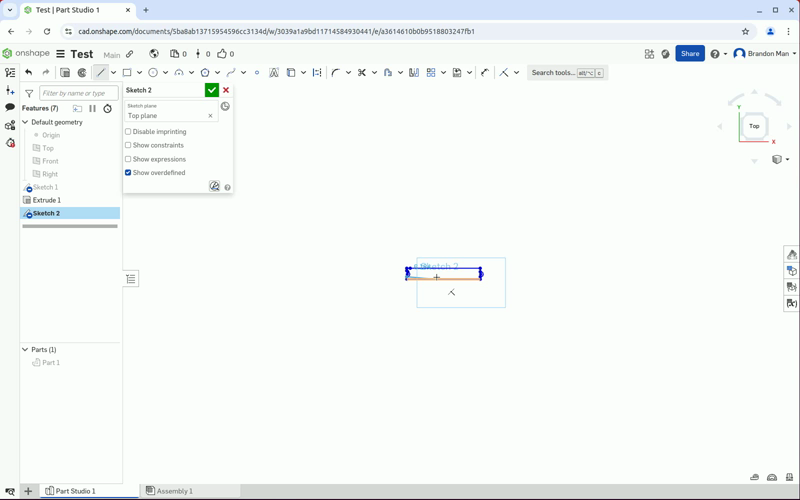
mouse_move(406, 279)
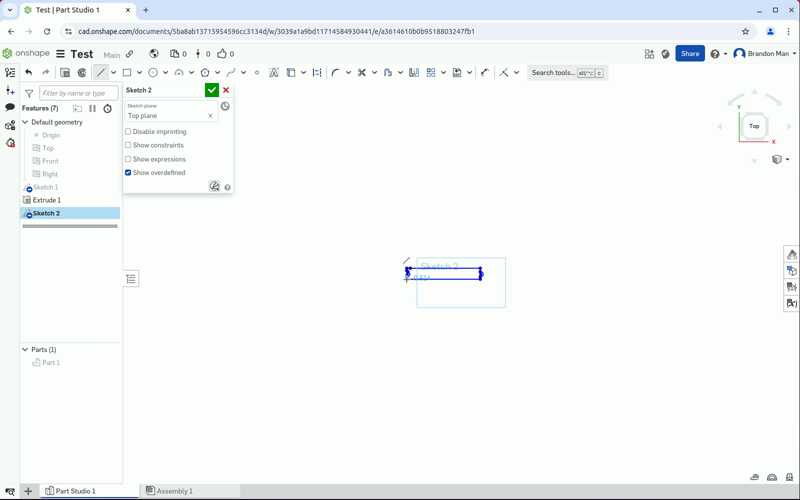
scroll(6)
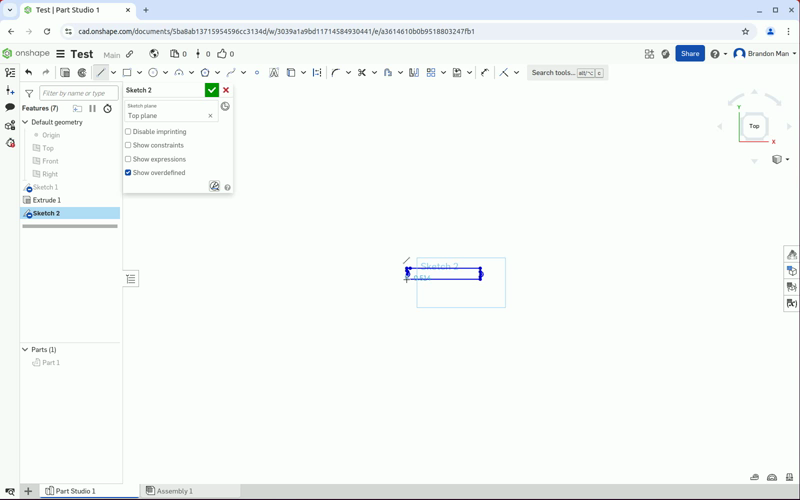
scroll(6)
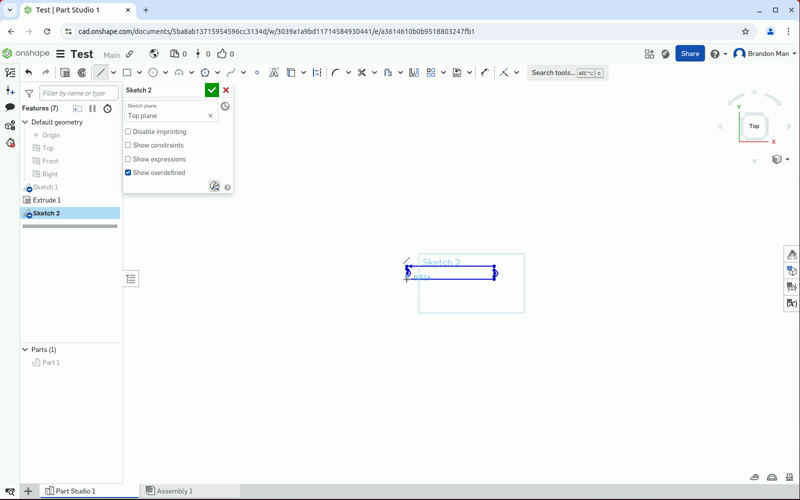
scroll(6)
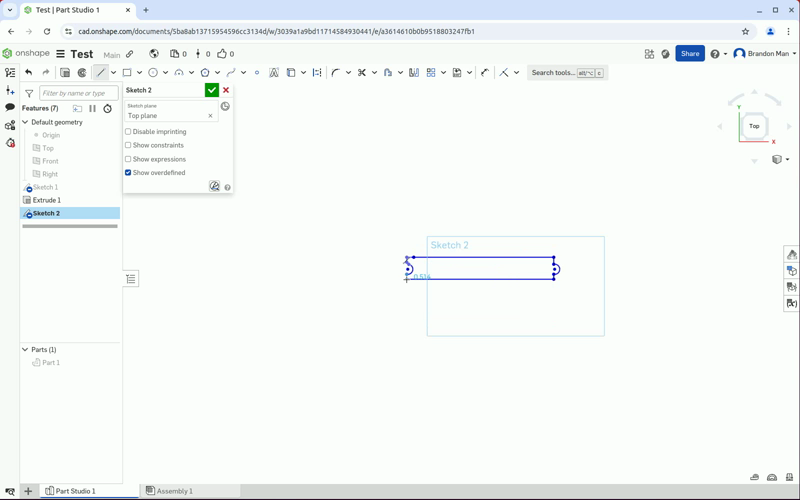
scroll(6)
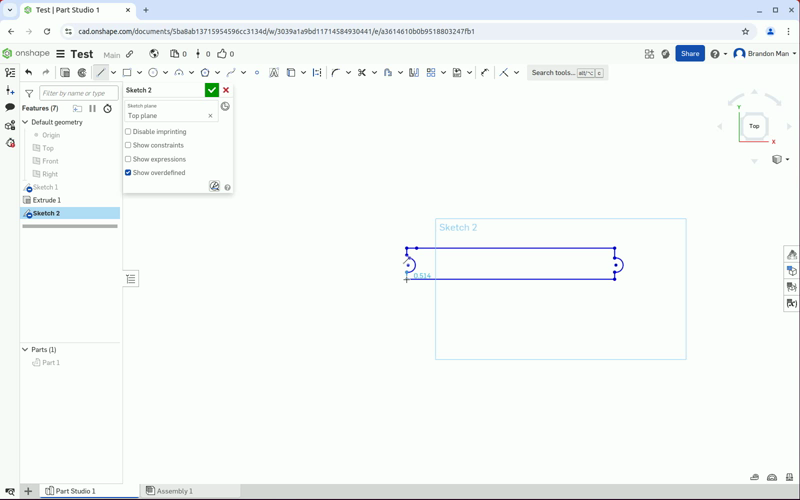
scroll(6)
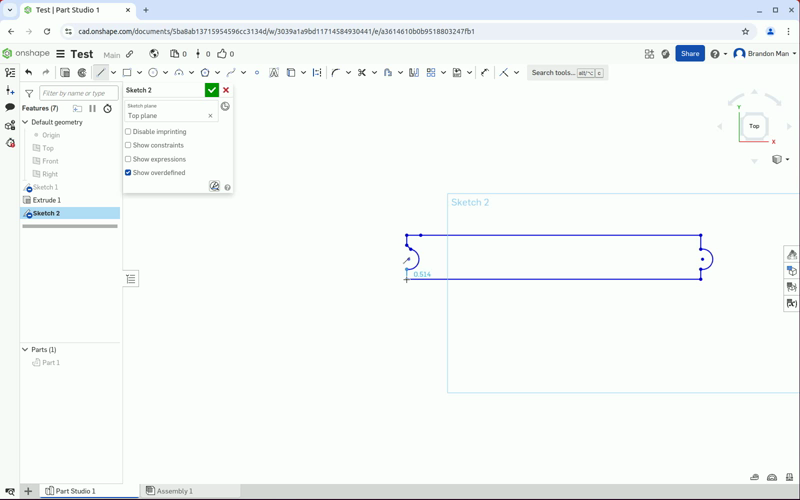
scroll(6)
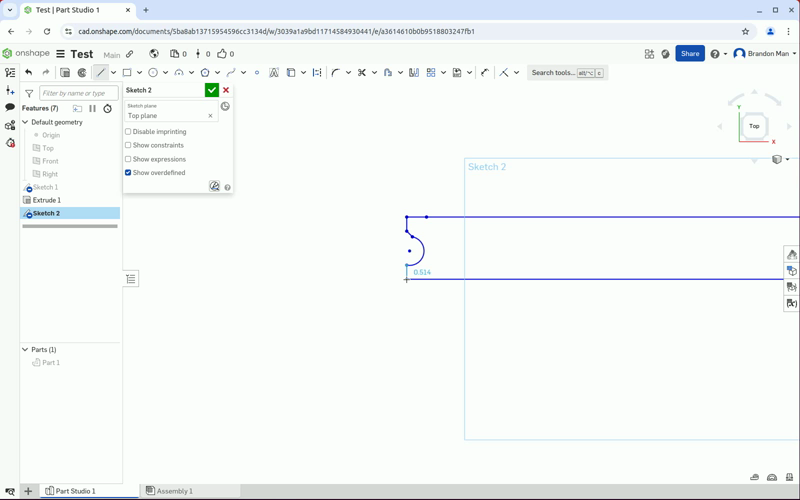
scroll(6)
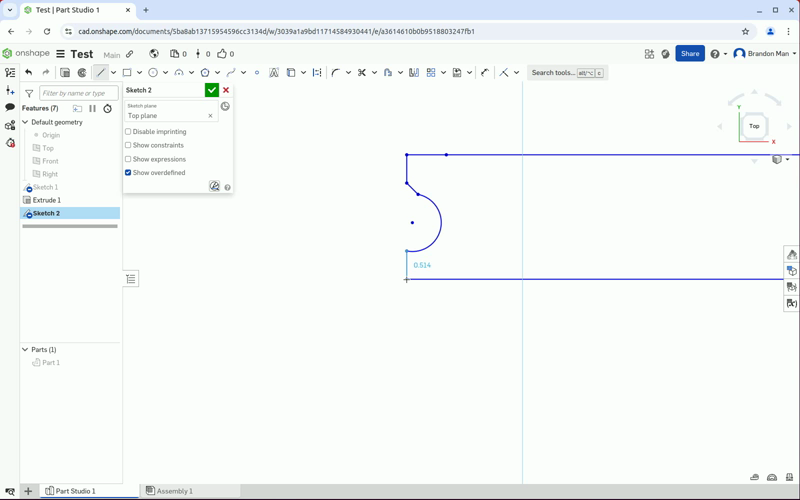
key_up(shift)
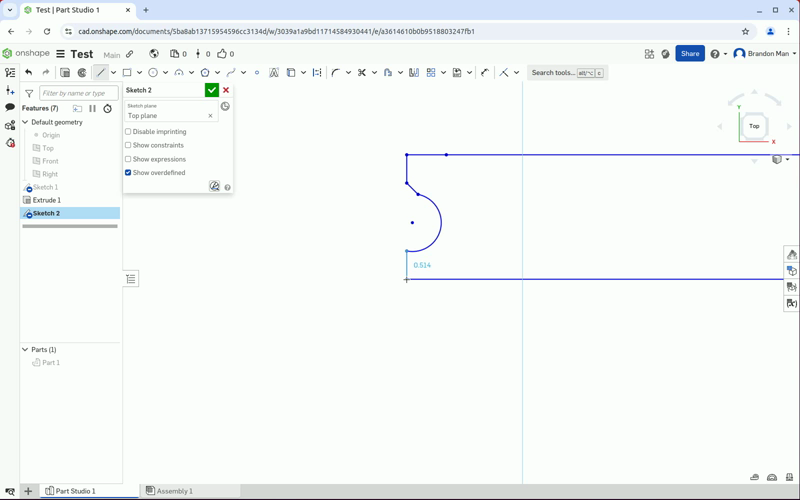
click(406, 279)
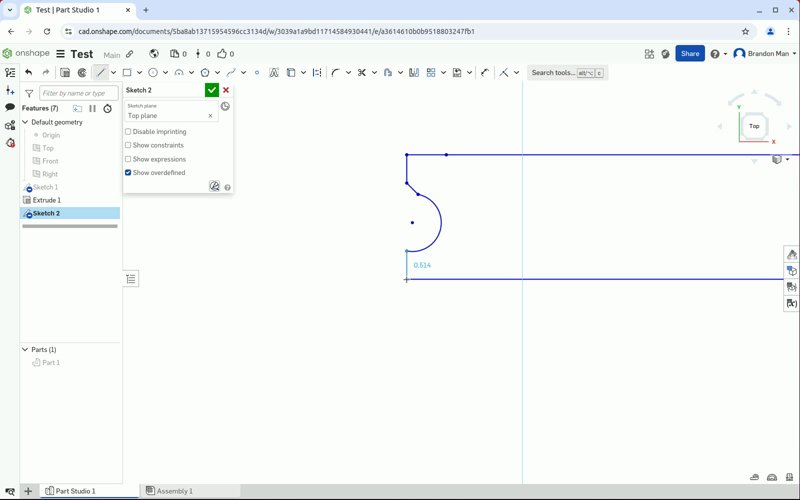
scroll(-6)
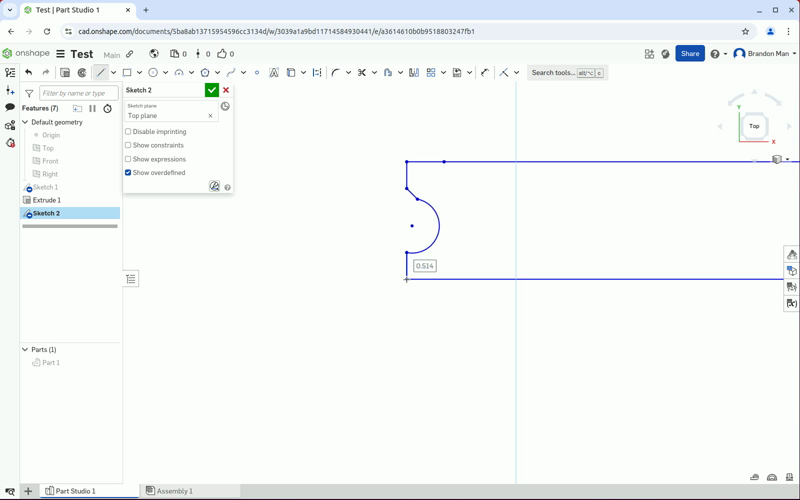
scroll(-6)
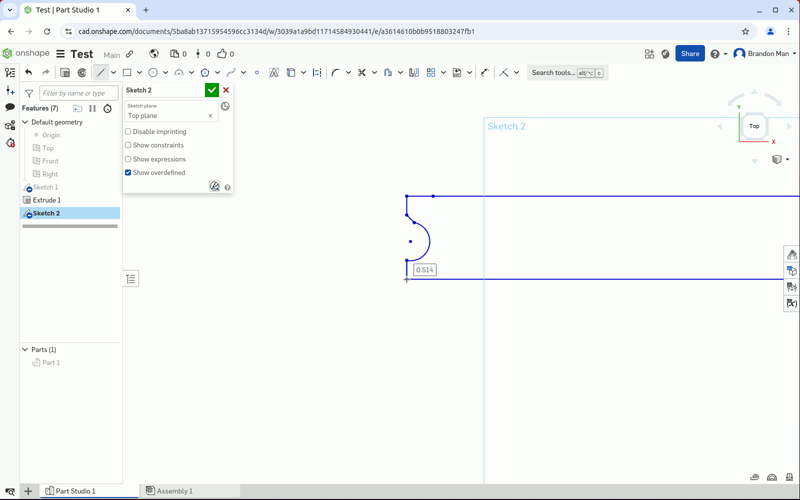
scroll(-6)
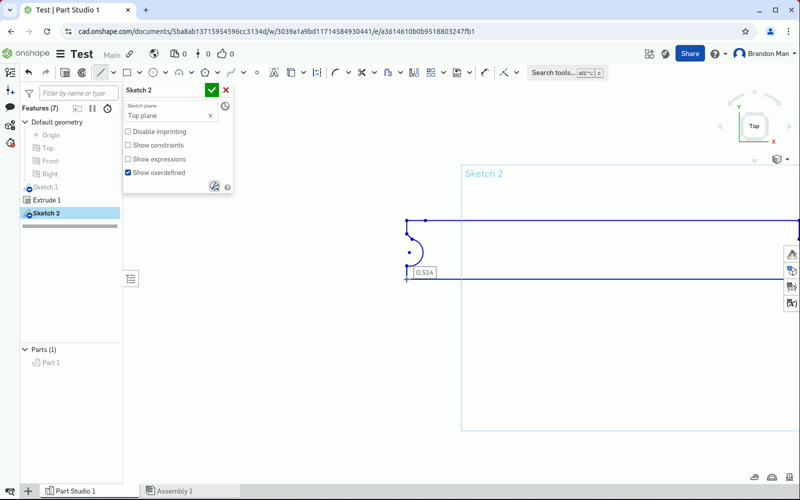
scroll(-6)
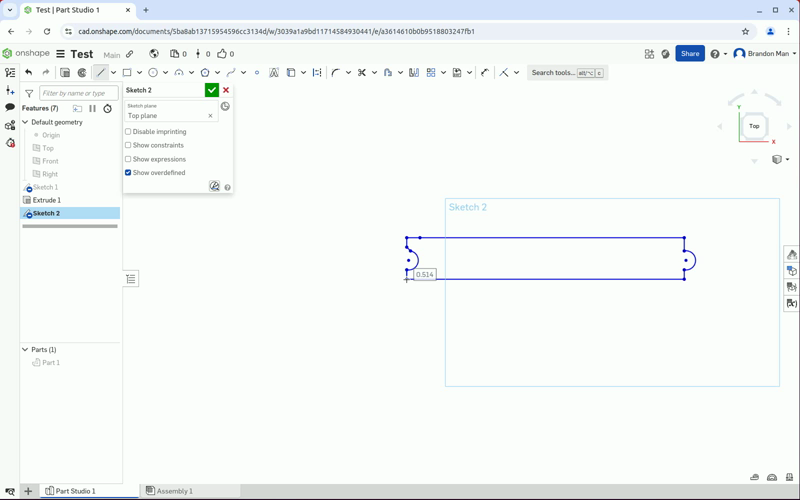
scroll(-6)
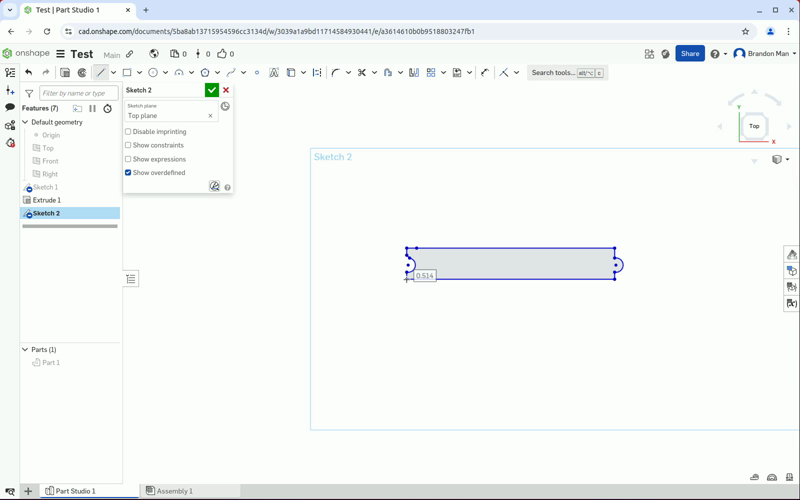
scroll(-6)
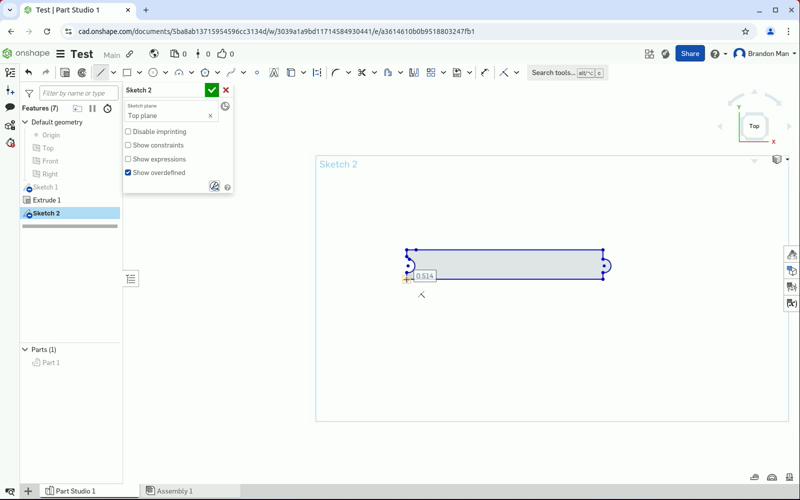
scroll(-6)
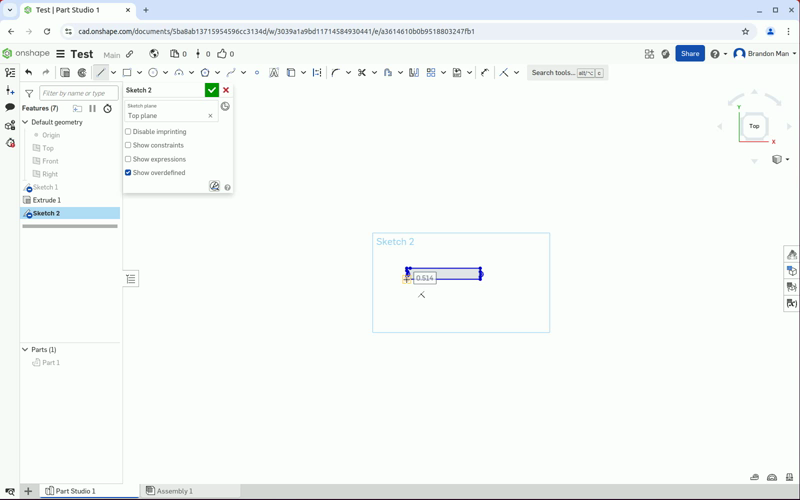
key(esc)
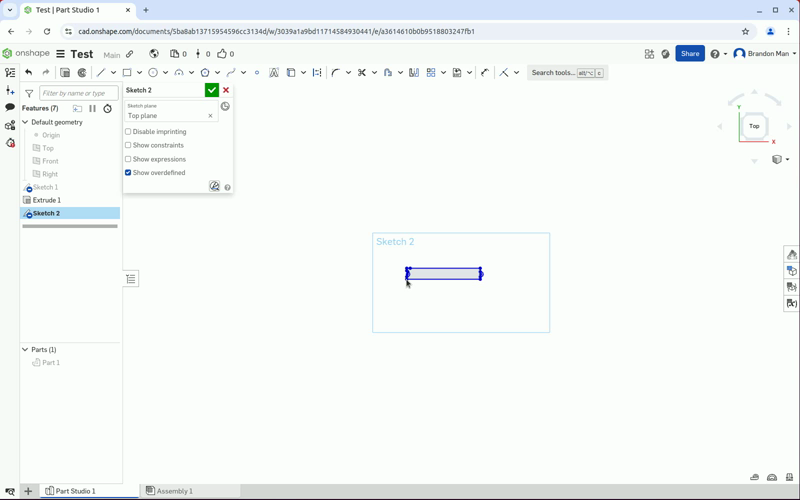
mouse_move(477, 276)
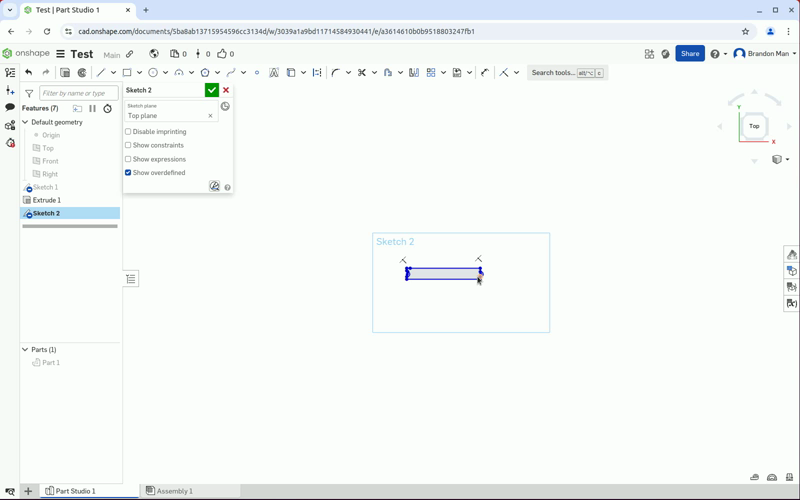
scroll(6)
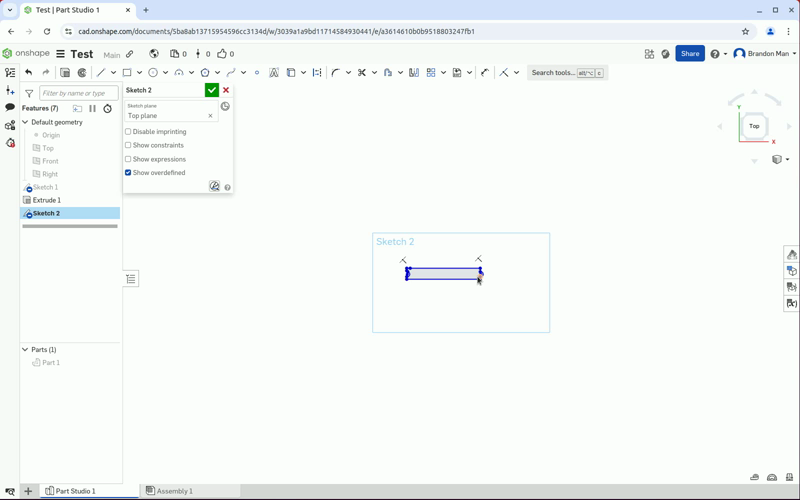
scroll(6)
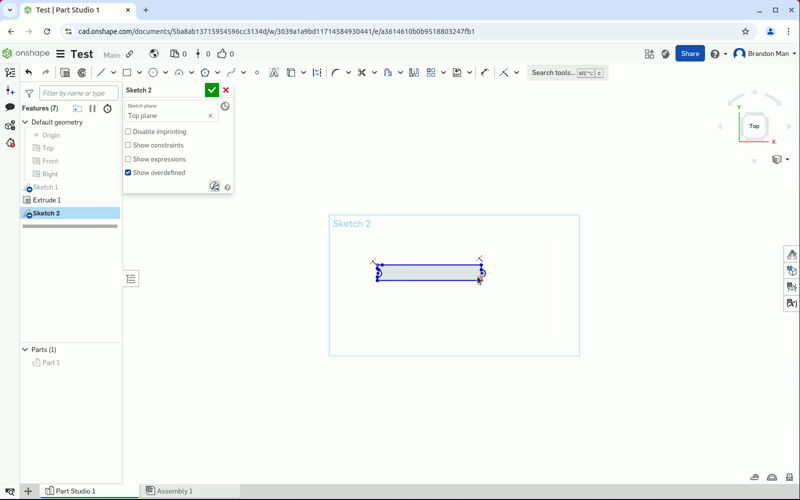
scroll(6)
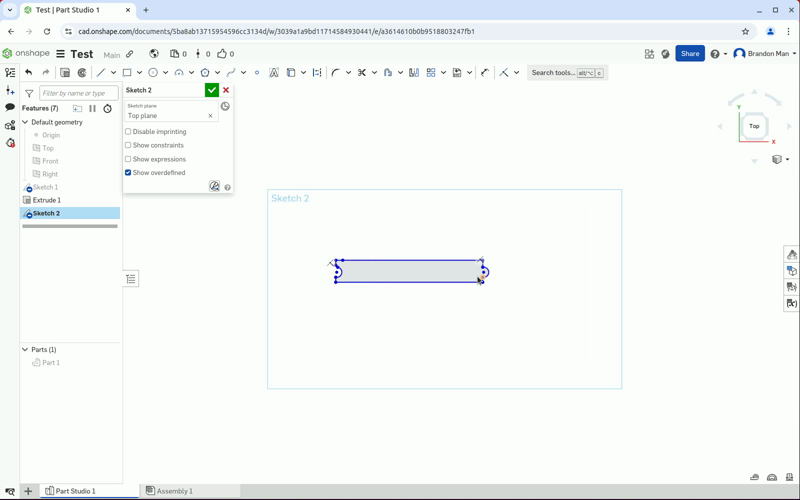
scroll(6)
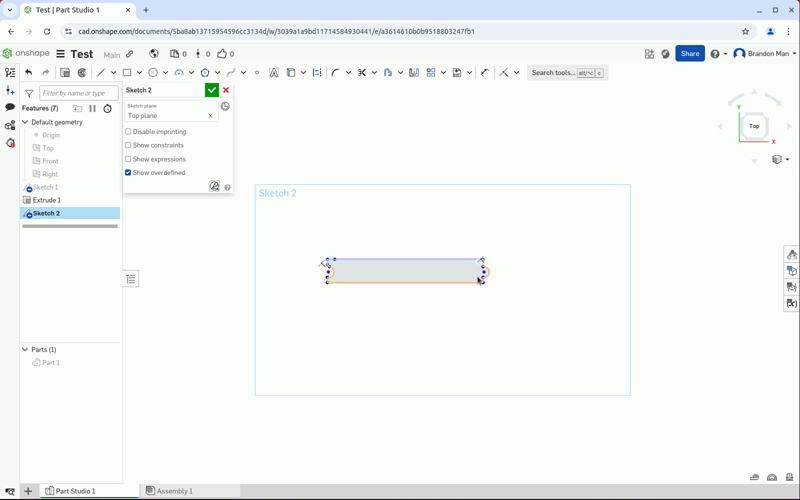
scroll(6)
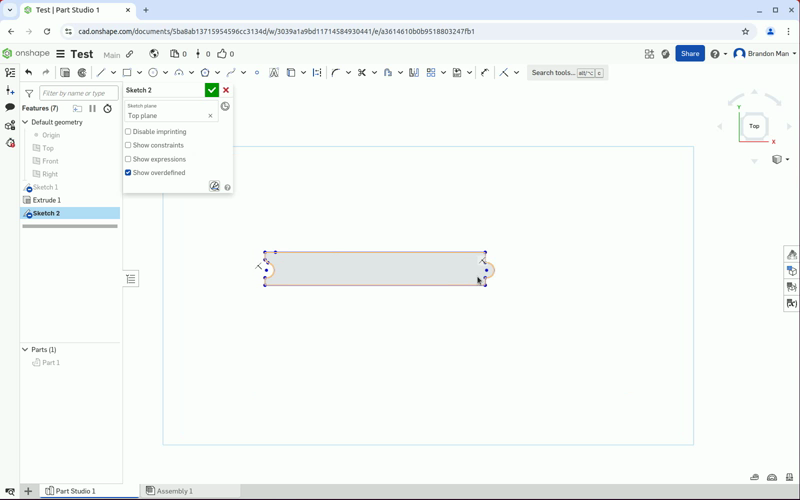
scroll(6)
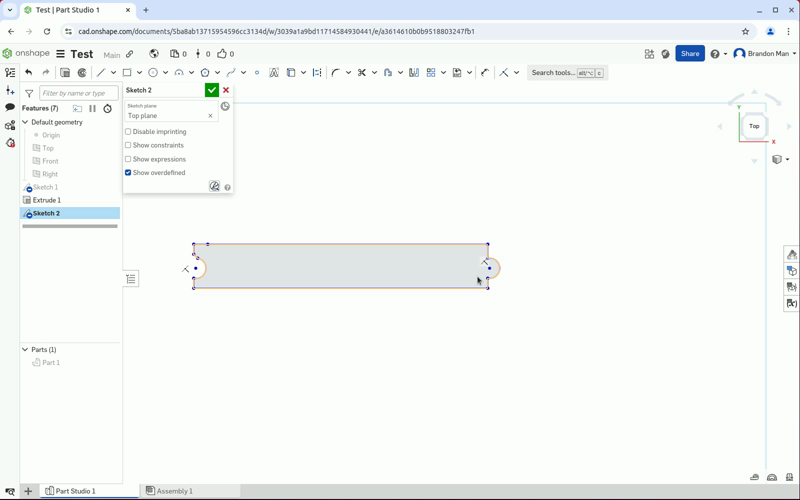
scroll(6)
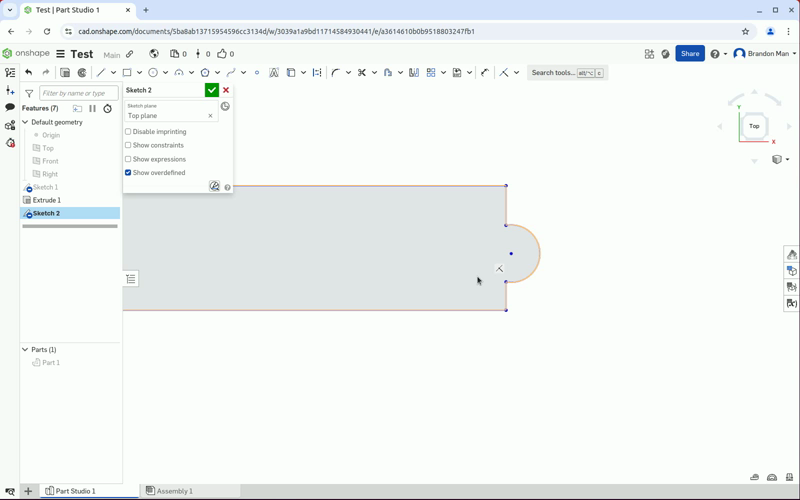
click(477, 276)
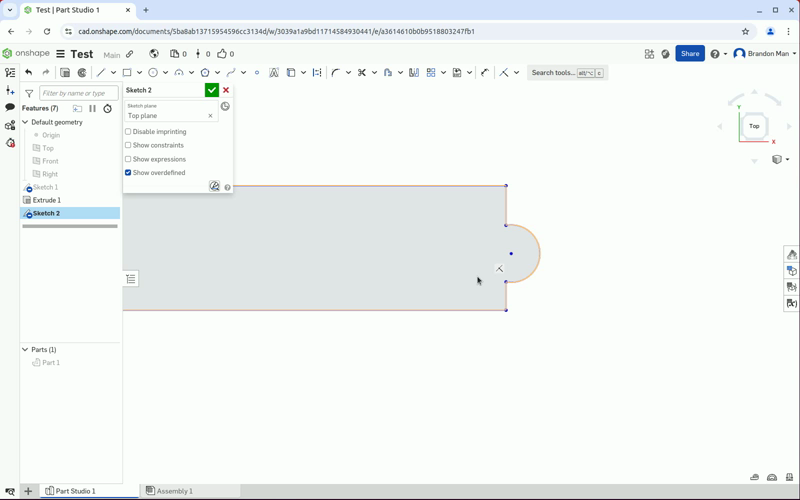
scroll(-6)
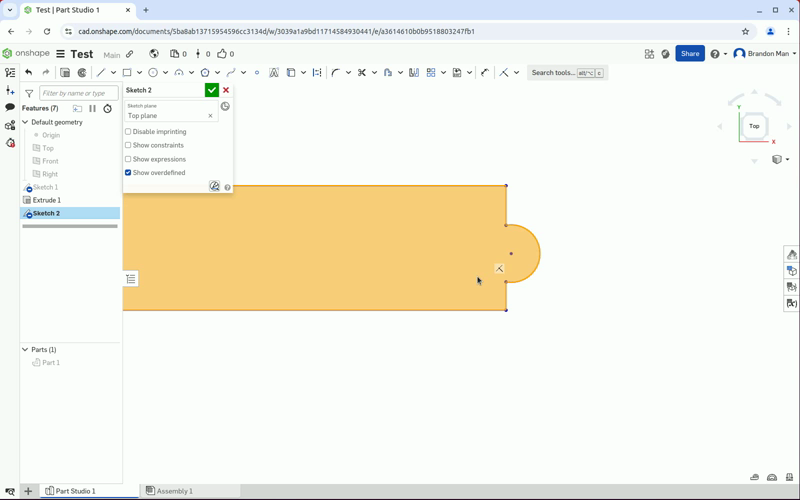
scroll(-6)
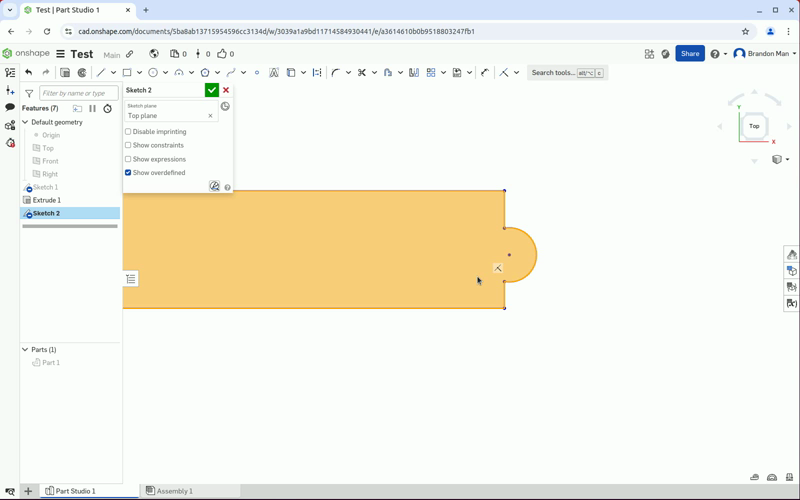
scroll(-6)
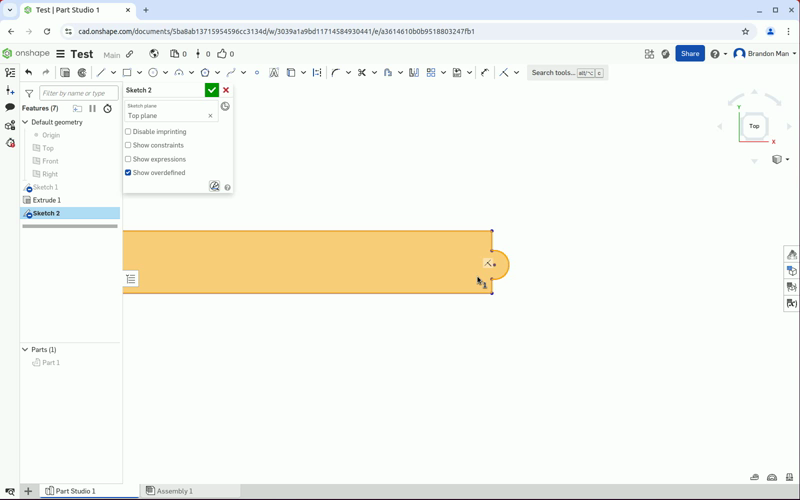
scroll(-6)
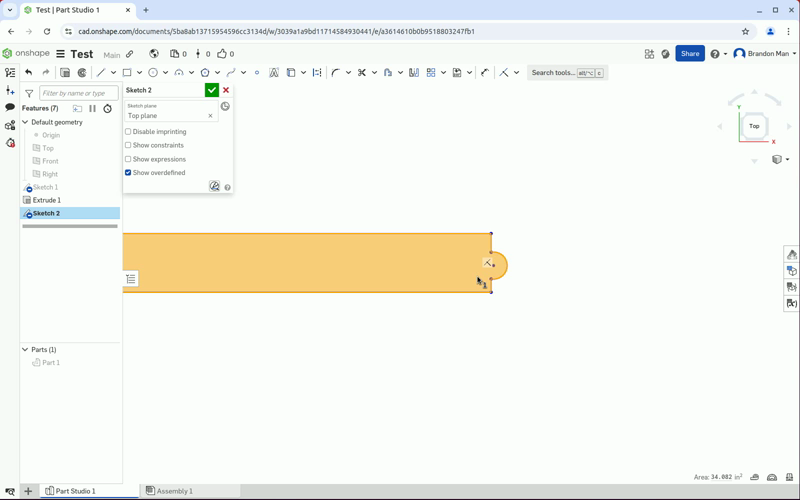
scroll(-6)
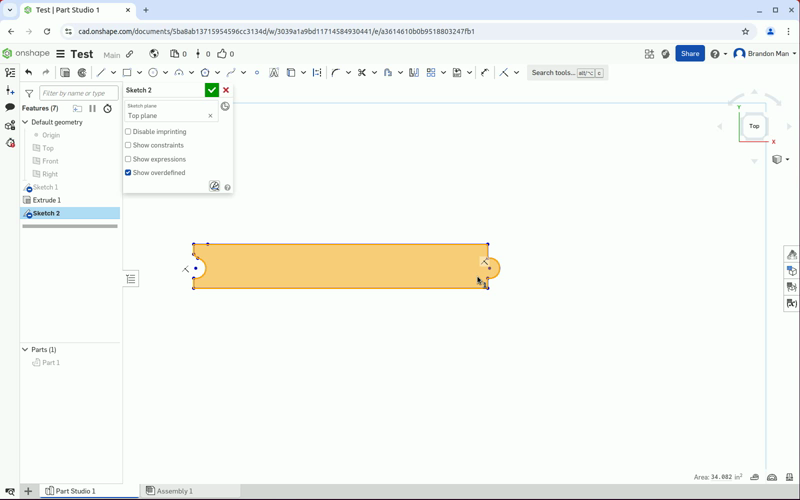
scroll(-6)
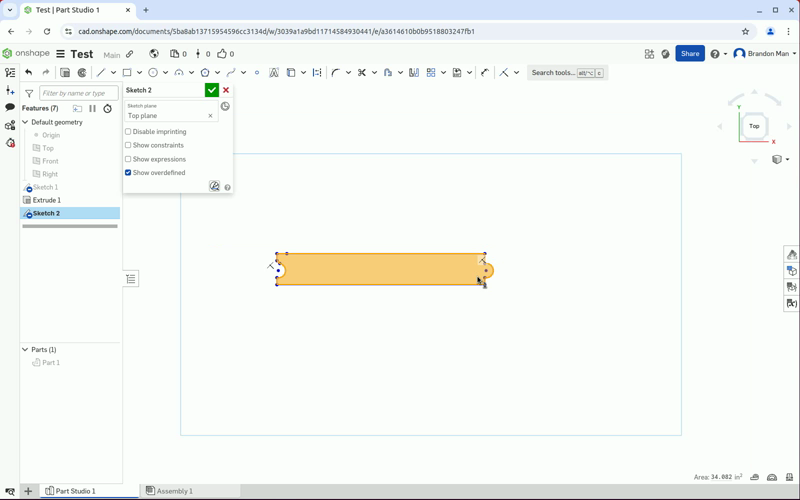
scroll(-6)
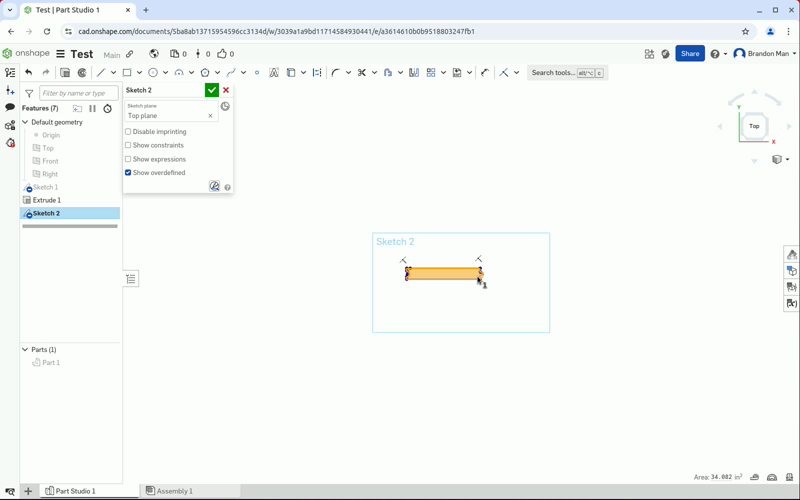
mouse_move(73, 352)
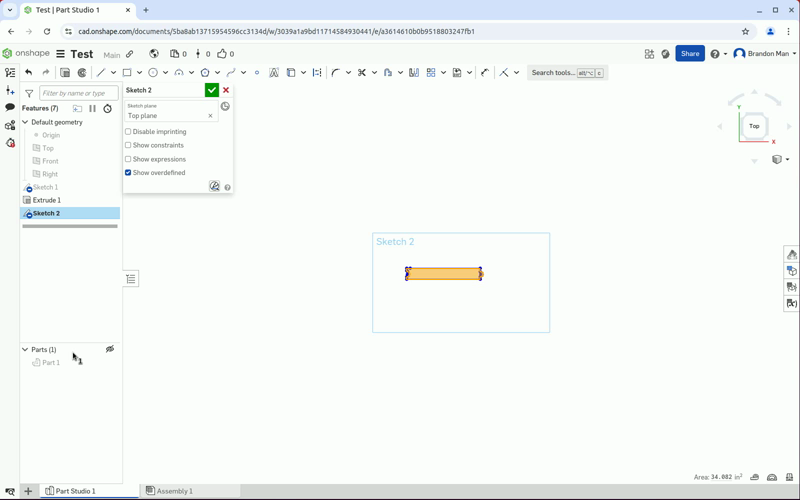
key(shift+y)
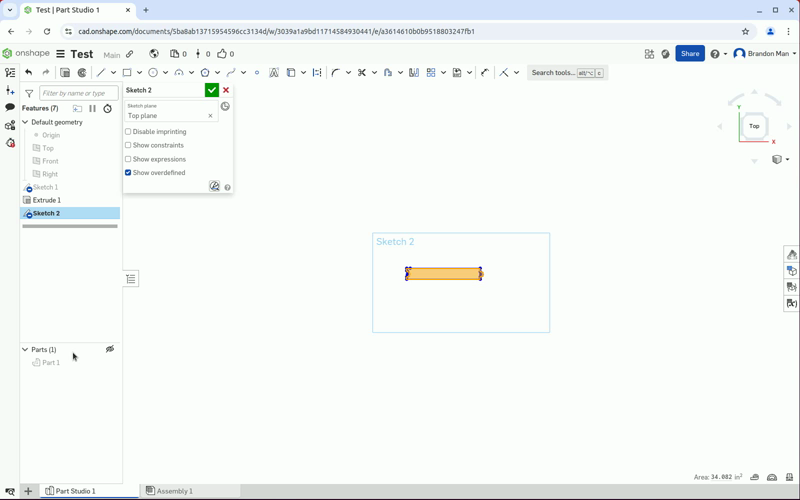
key(shift+e)
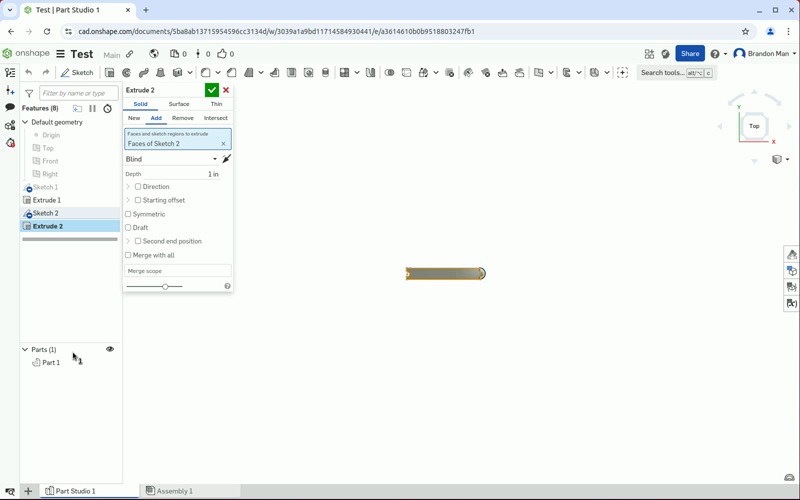
mouse_move(143, 106)
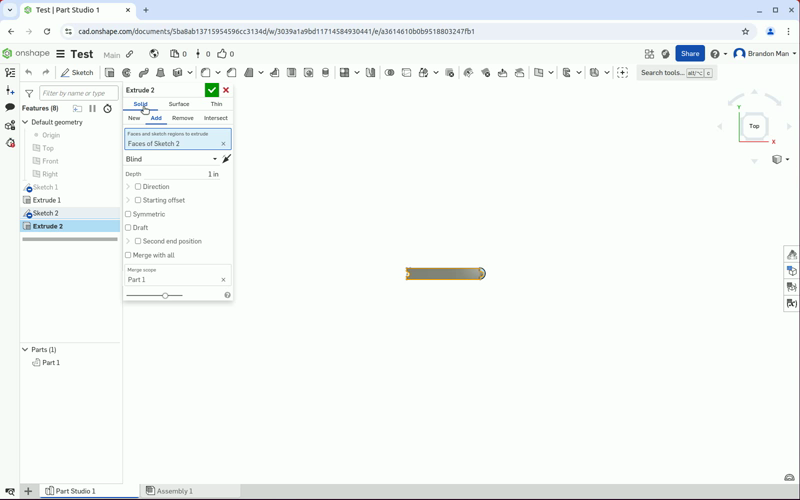
click(143, 106)
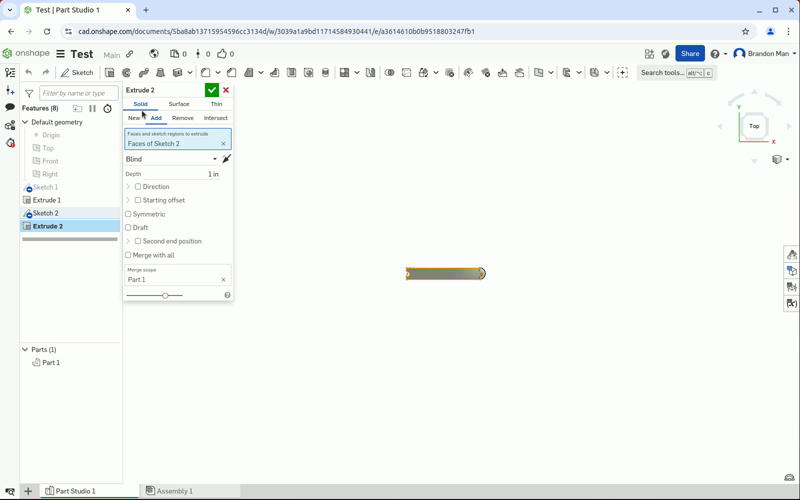
mouse_move(137, 120)
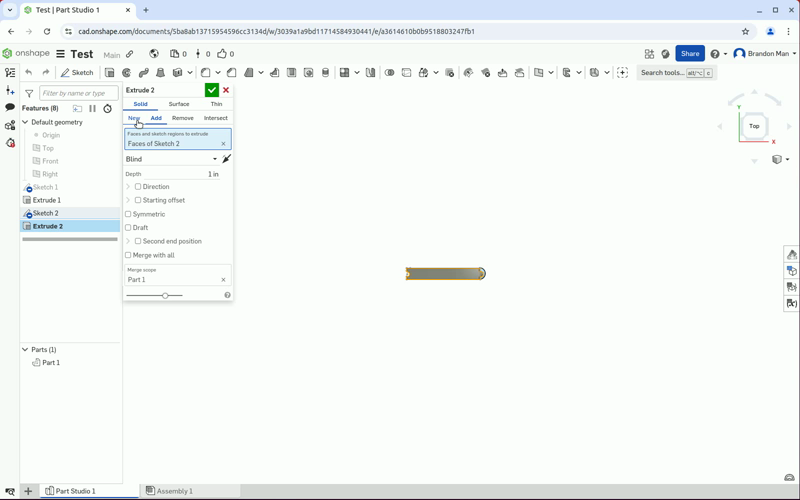
click(137, 120)
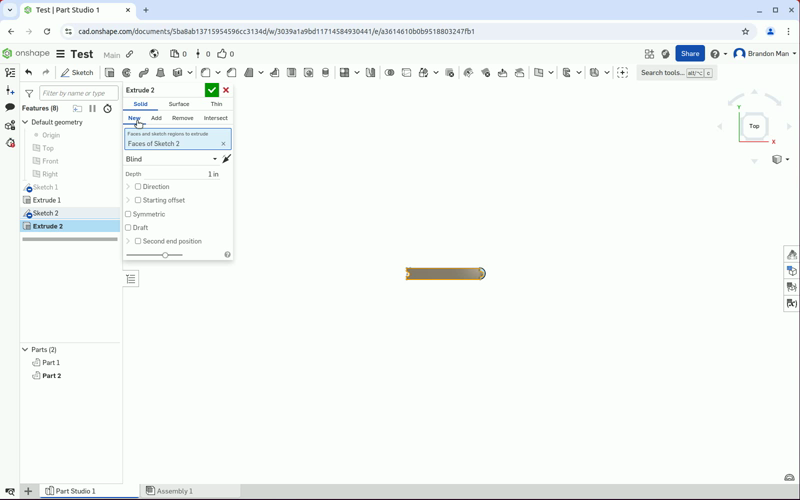
key(tab, 4)
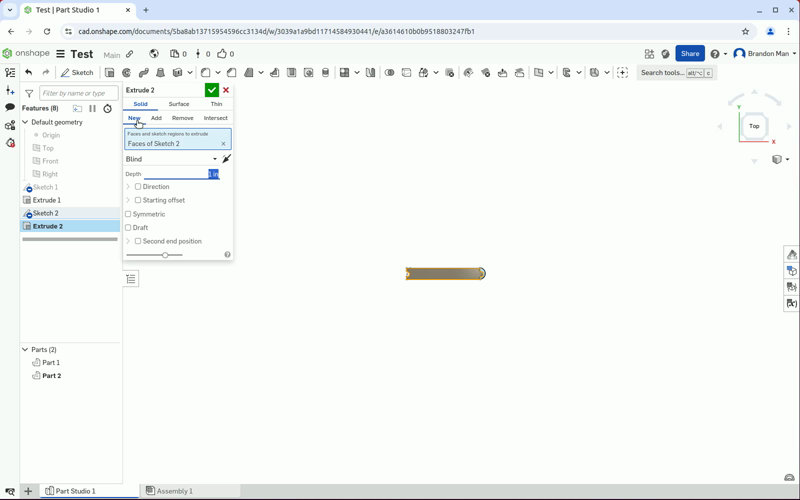
text(1.204)
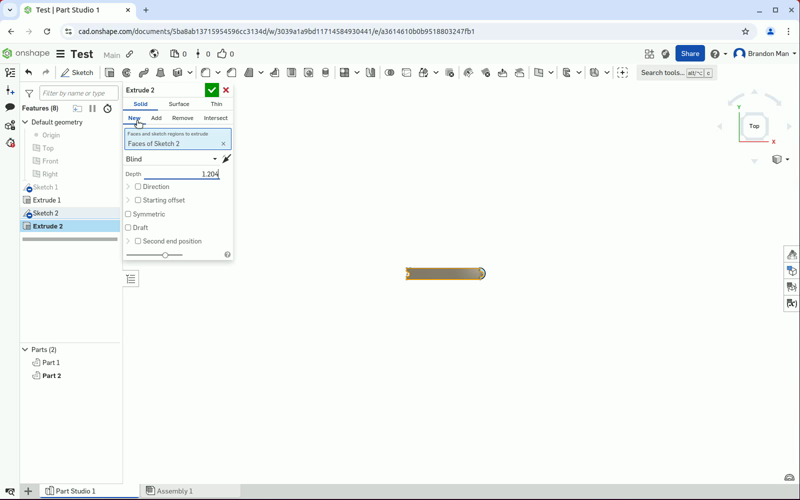
key(enter)
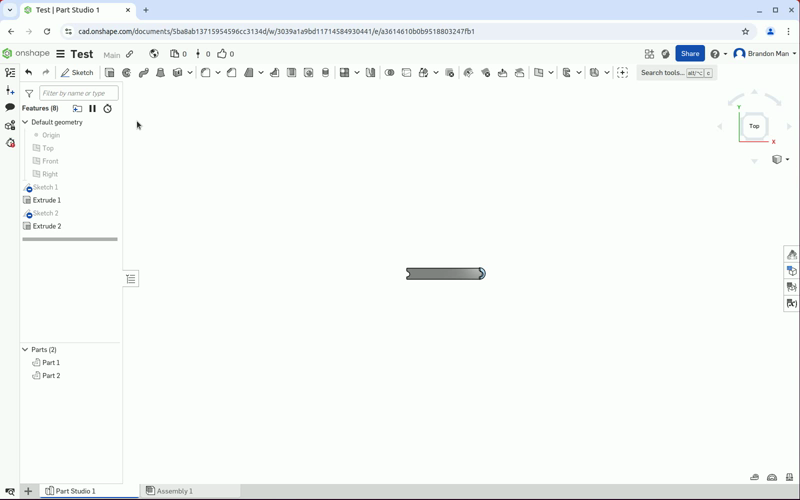
key(shift+h)
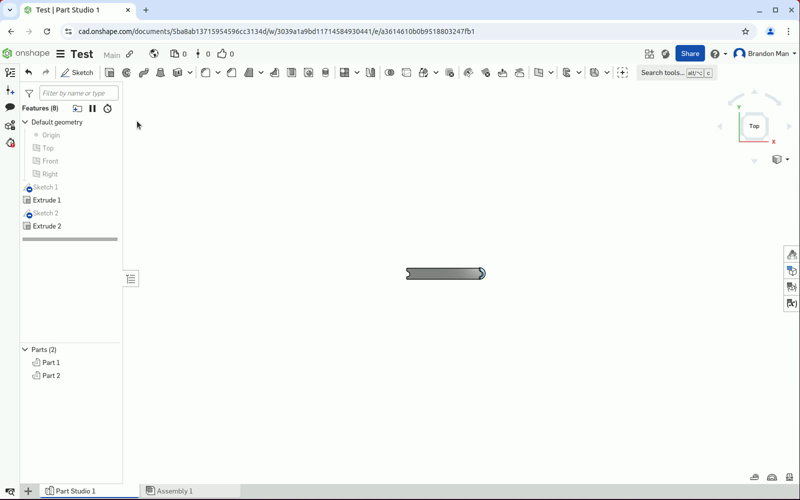
key(shift+h)
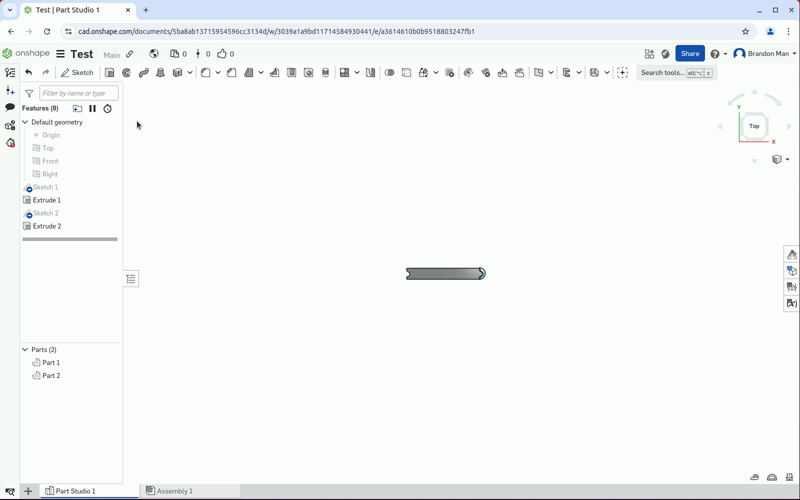
mouse_move(73, 189)
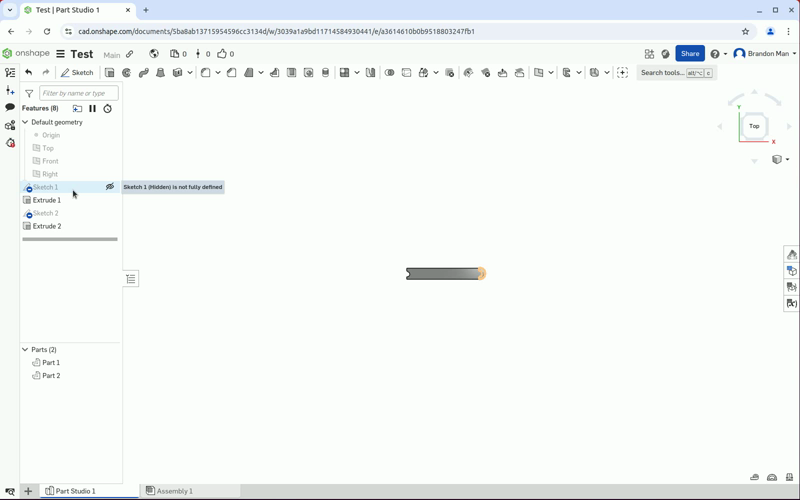
click(73, 189)
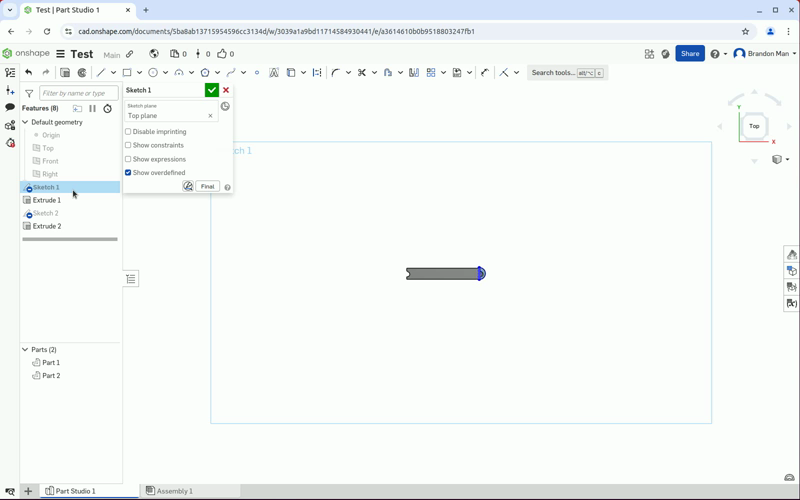
mouse_move(229, 92)
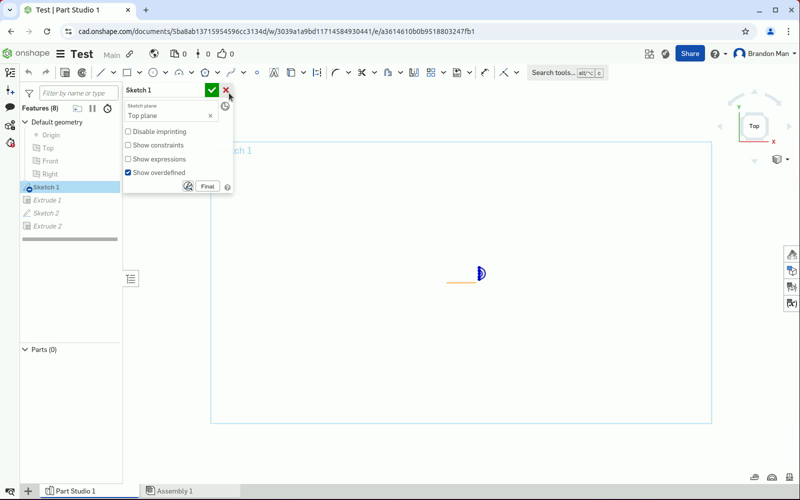
click(229, 92)
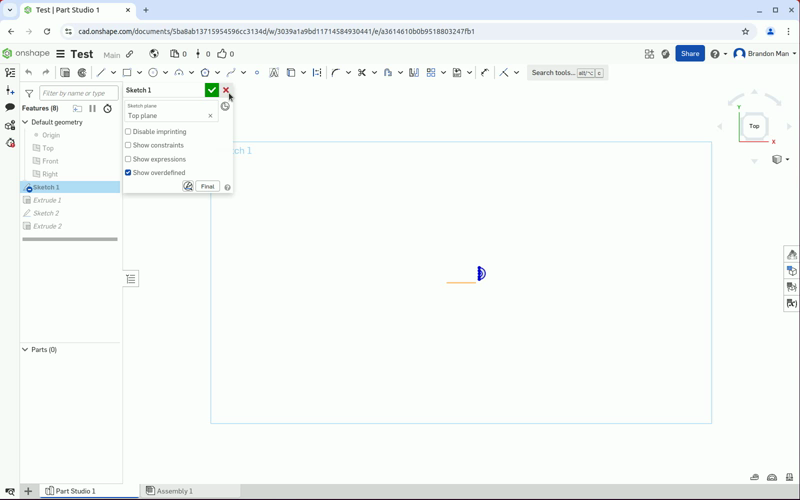
key(shift+s)
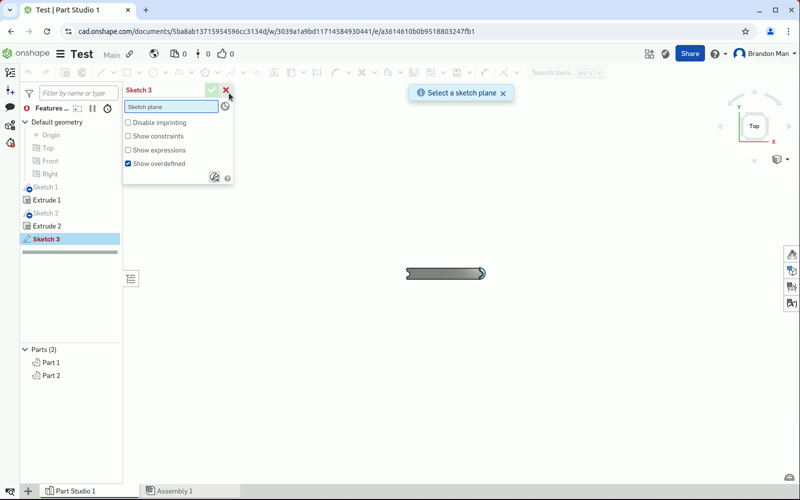
mouse_move(73, 150)
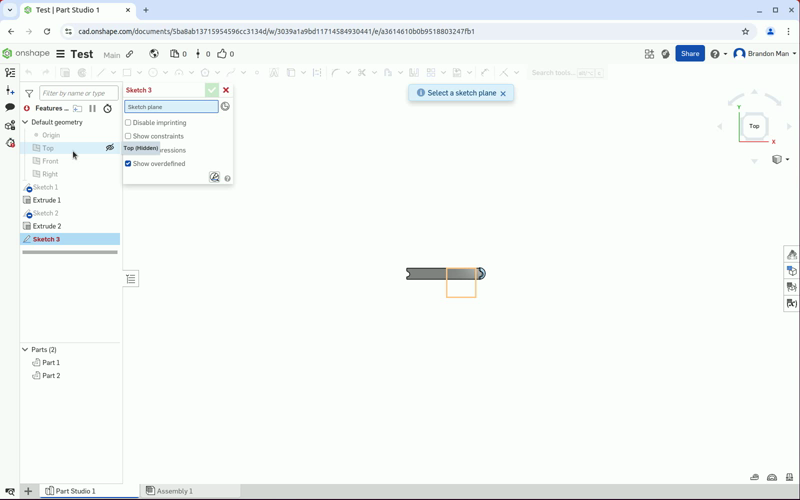
click(73, 150)
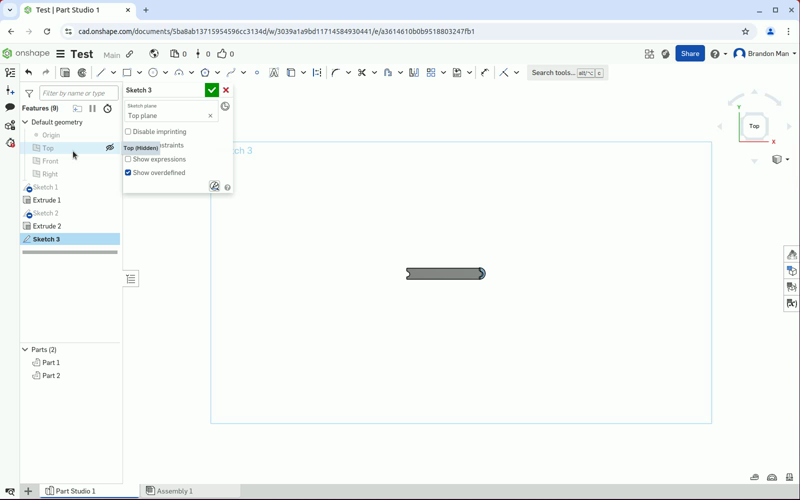
mouse_move(73, 352)
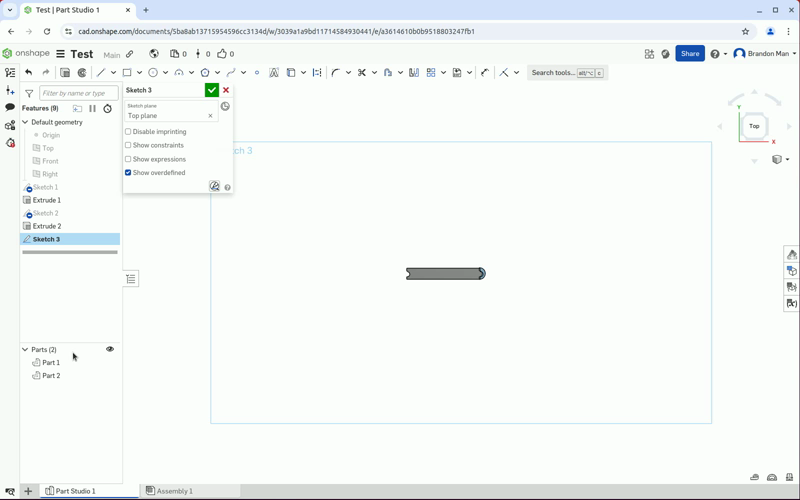
key(y)
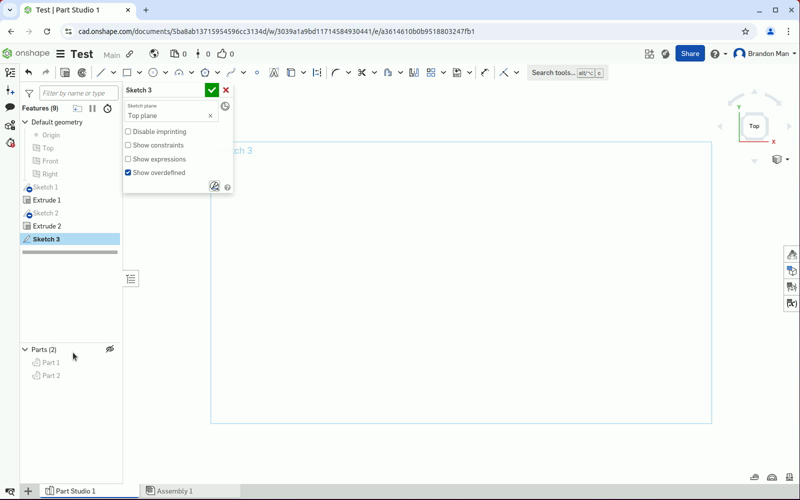
key(l)
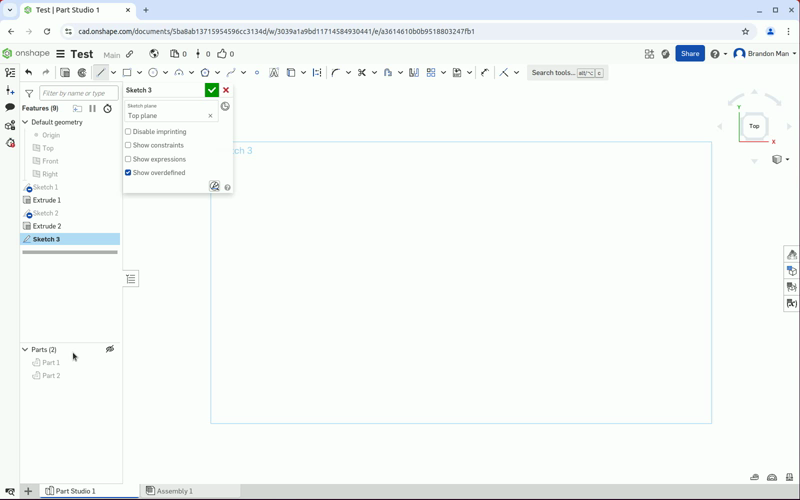
key_down(shift)
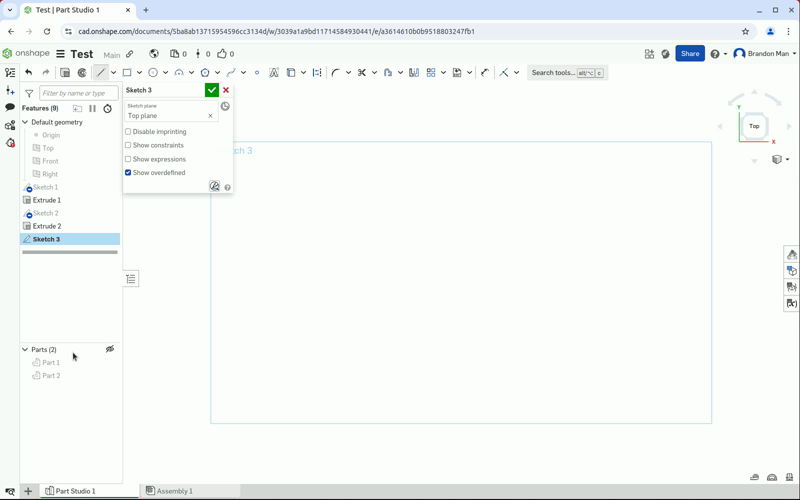
mouse_move(355, 249)
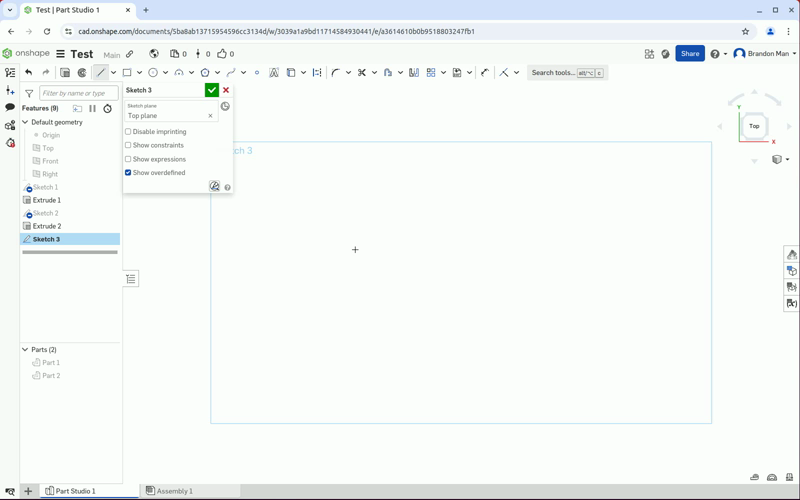
click(355, 249)
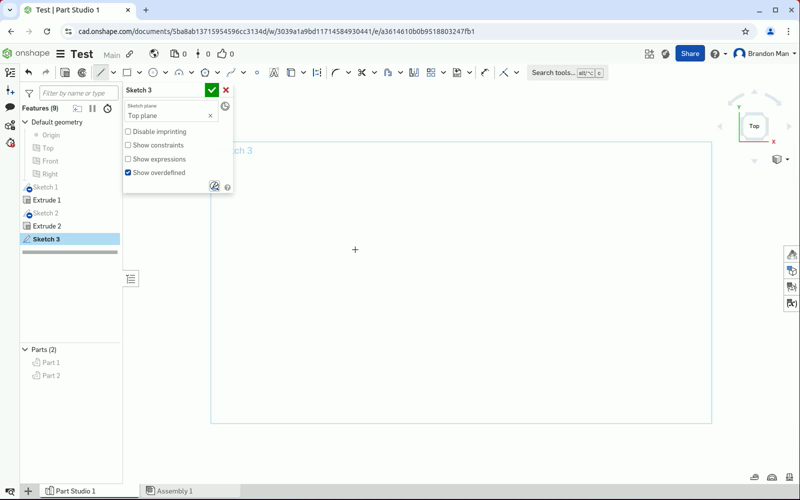
key_up(shift)
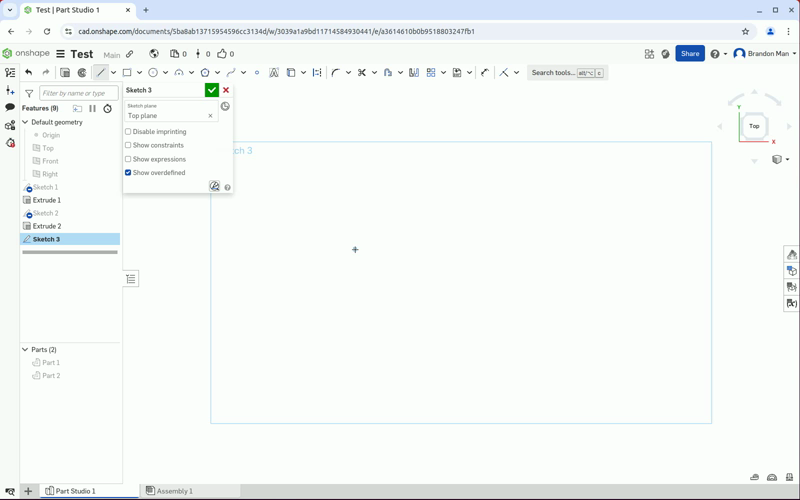
key_down(shift)
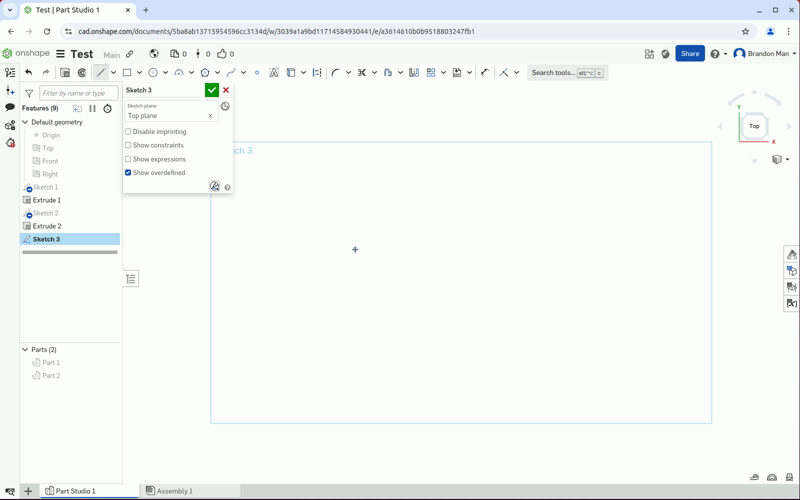
mouse_move(385, 249)
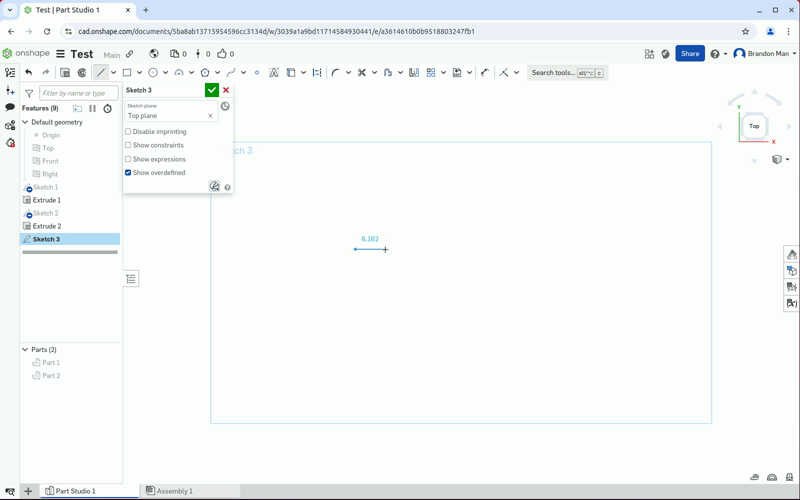
mouse_move(407, 270)
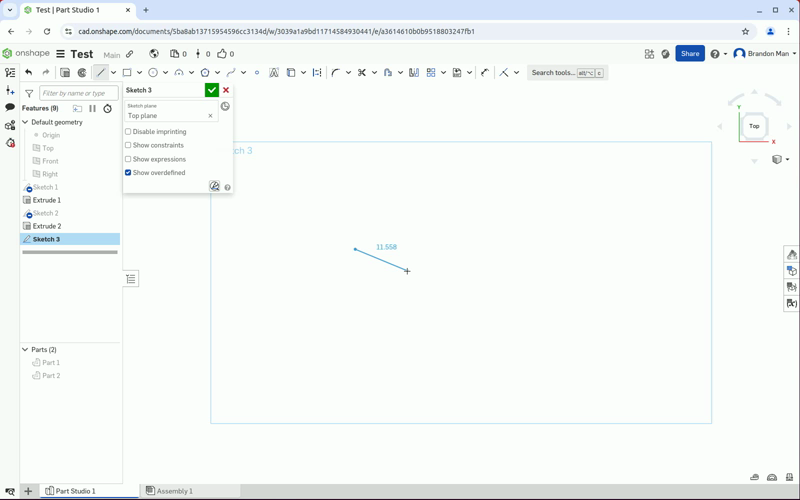
click(407, 270)
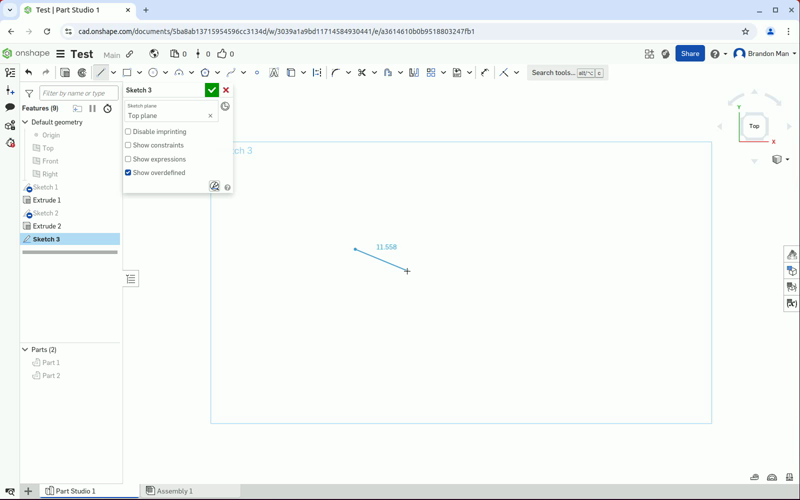
key_up(shift)
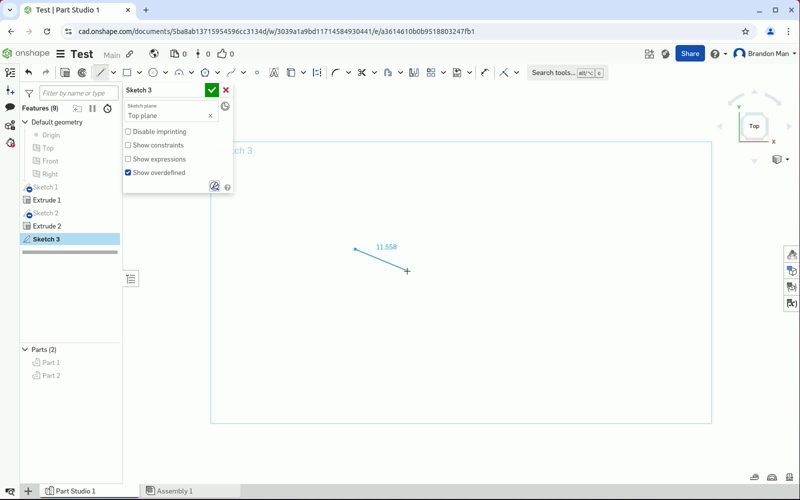
key_down(shift)
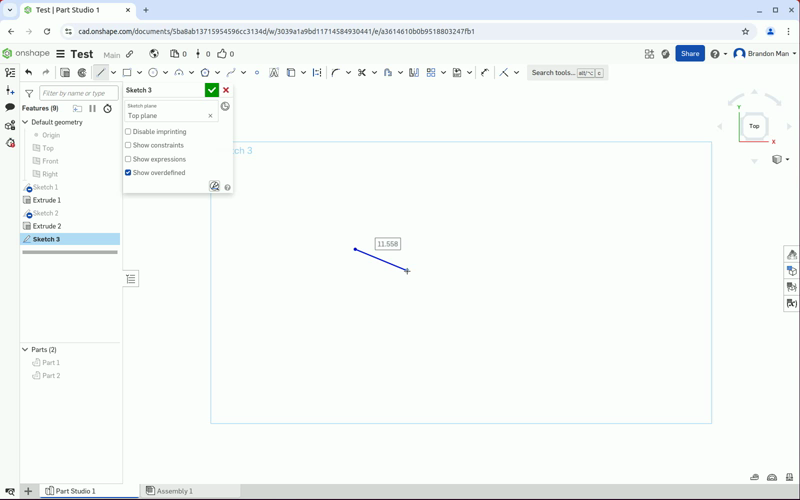
mouse_move(437, 270)
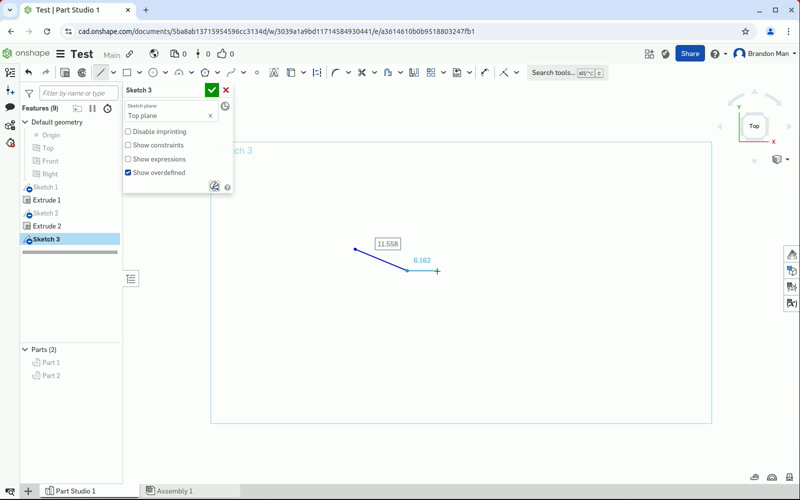
mouse_move(407, 268)
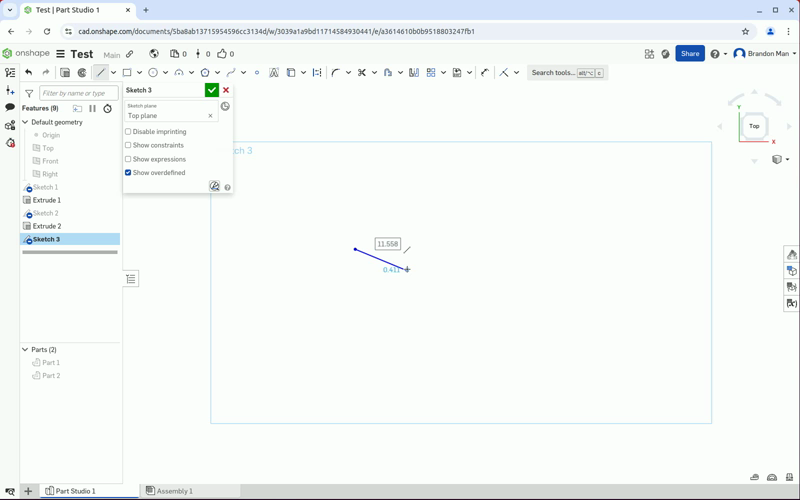
scroll(6)
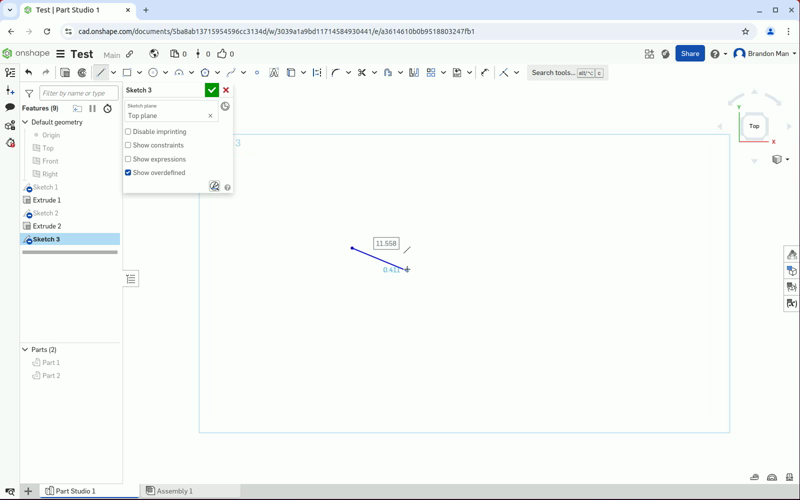
scroll(6)
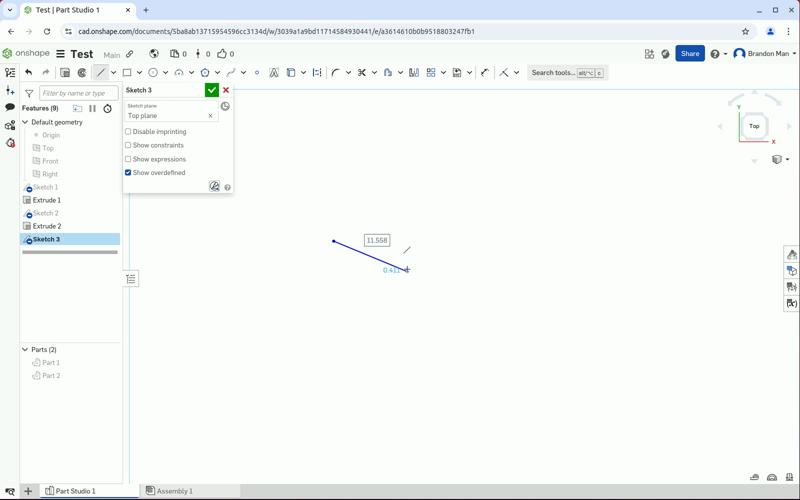
scroll(6)
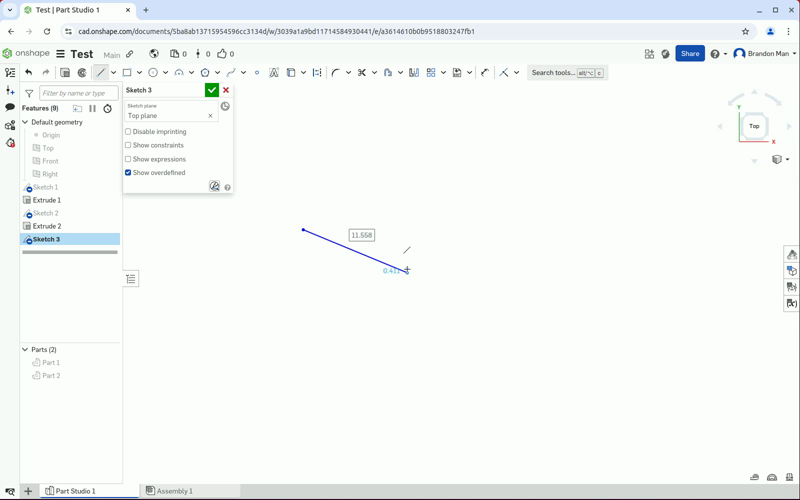
scroll(6)
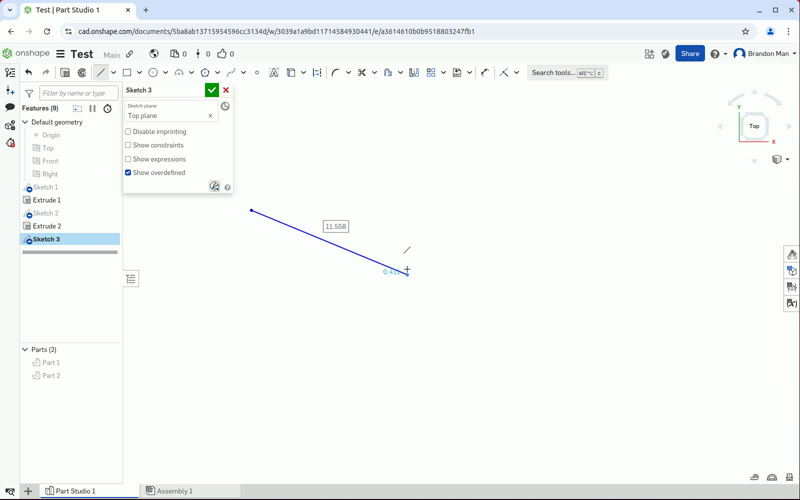
scroll(6)
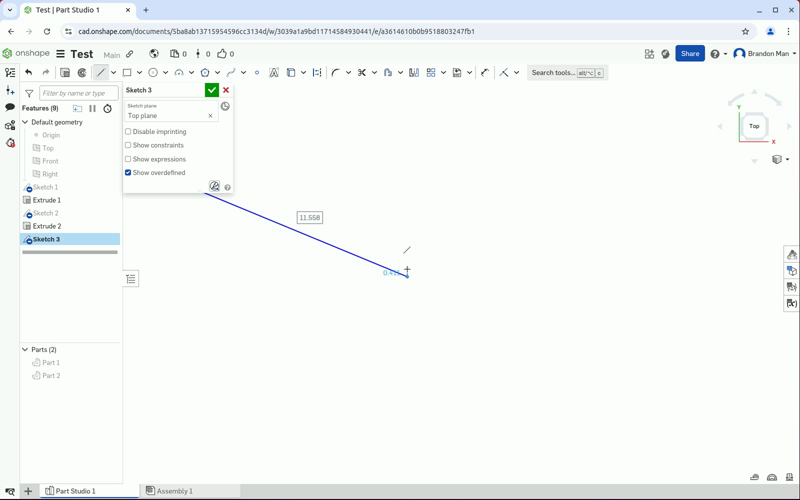
scroll(6)
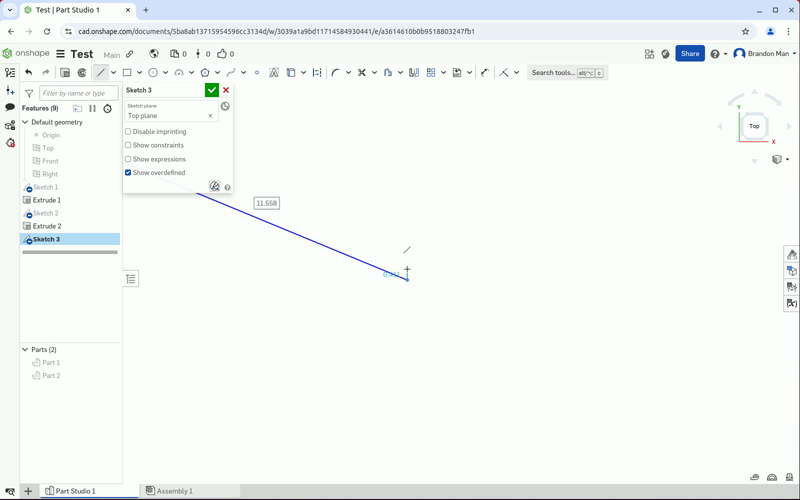
scroll(6)
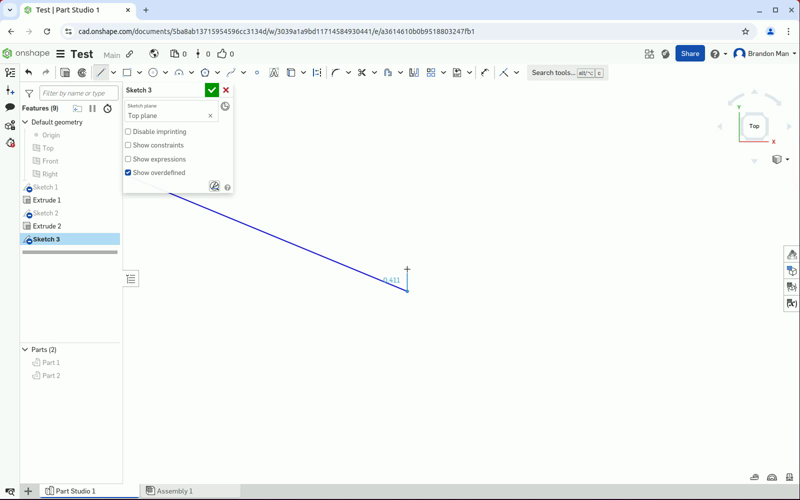
click(407, 268)
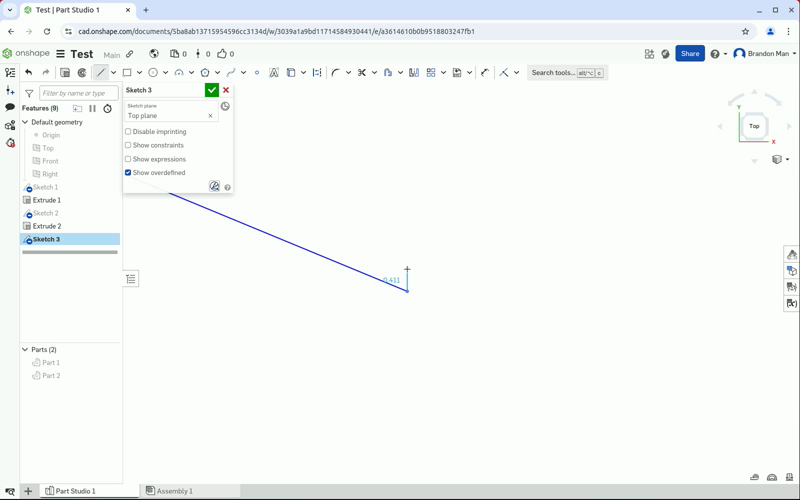
scroll(-6)
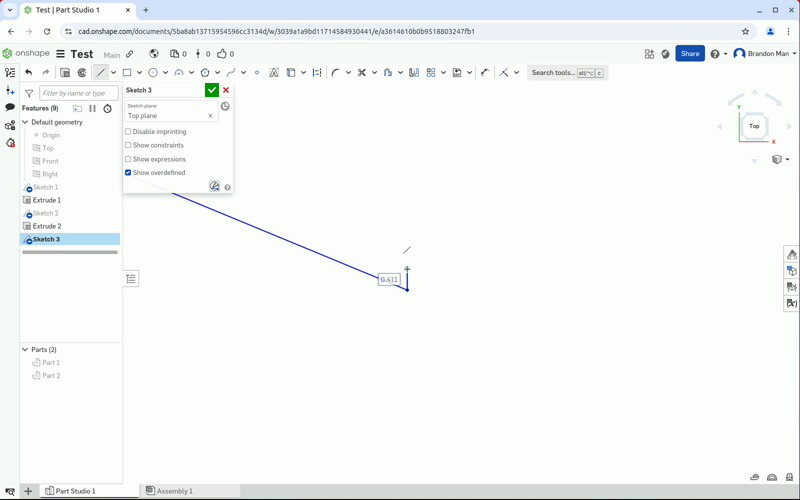
scroll(-6)
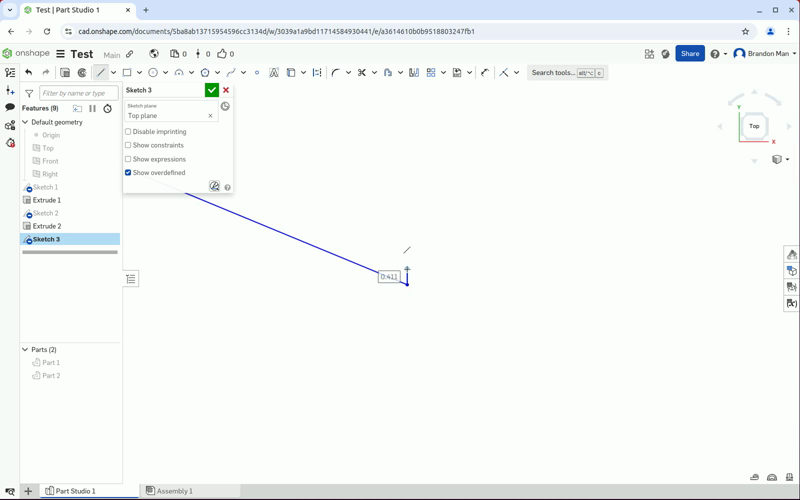
scroll(-6)
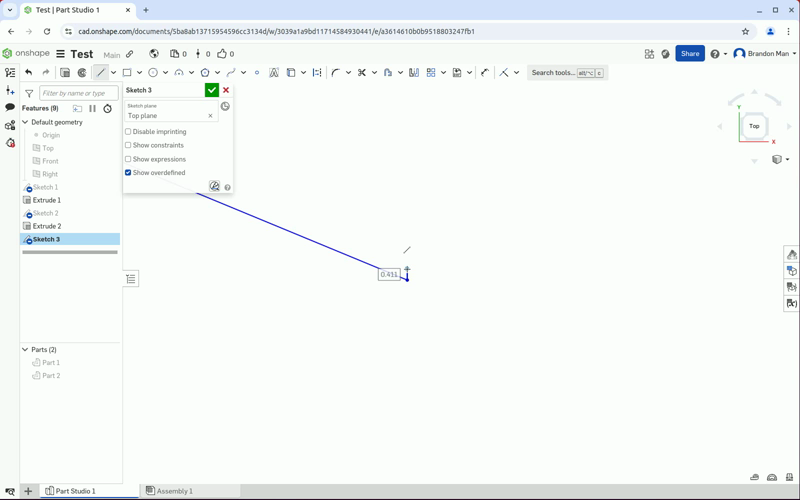
scroll(-6)
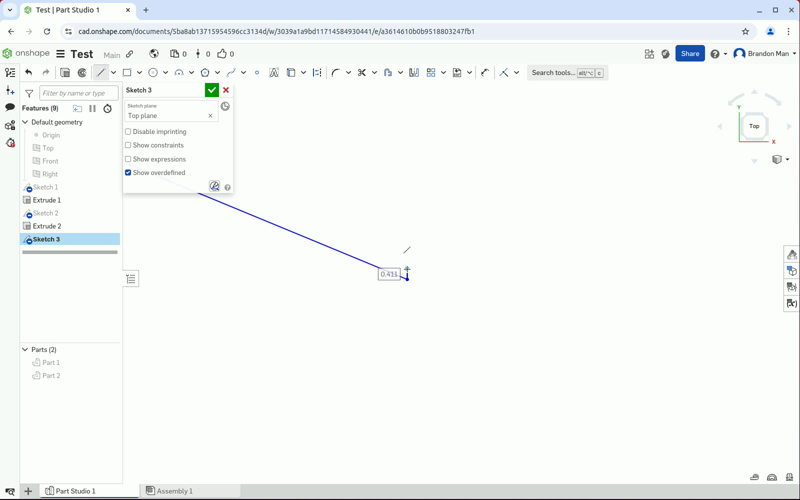
scroll(-6)
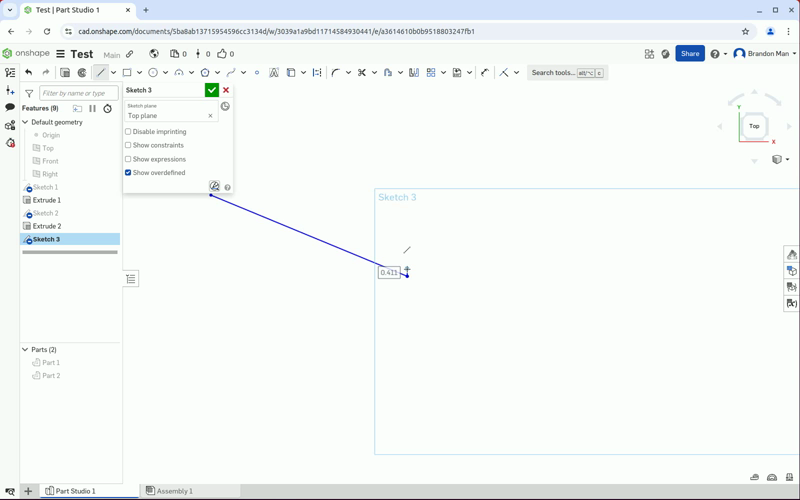
scroll(-6)
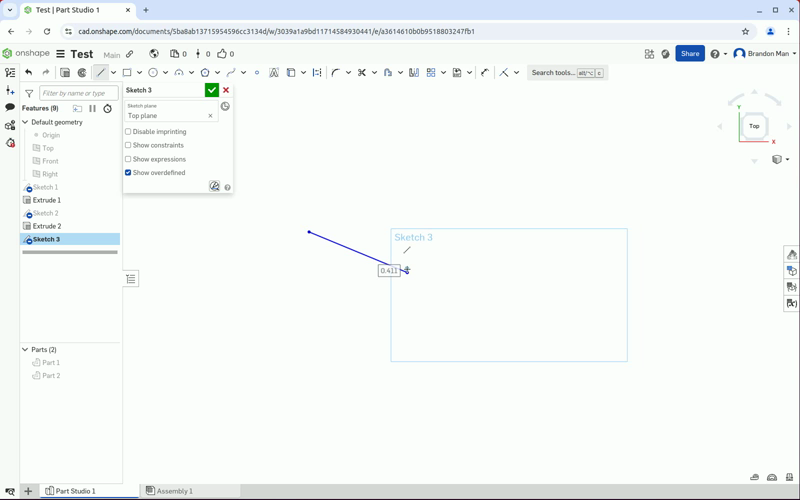
scroll(-6)
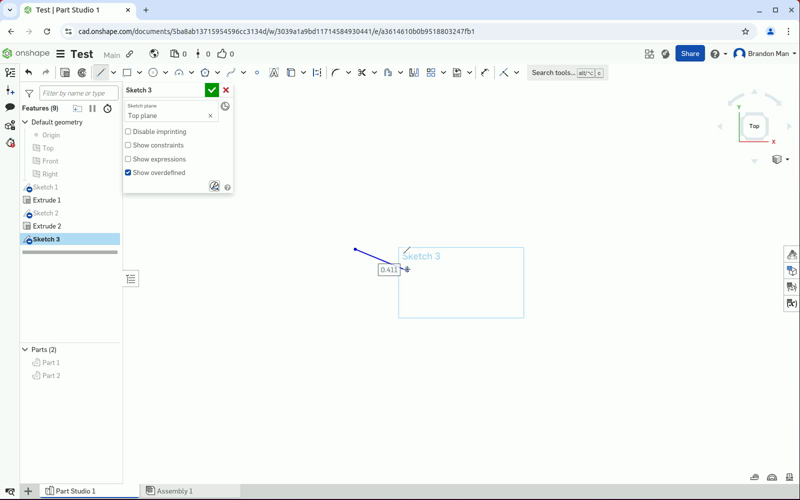
key_up(shift)
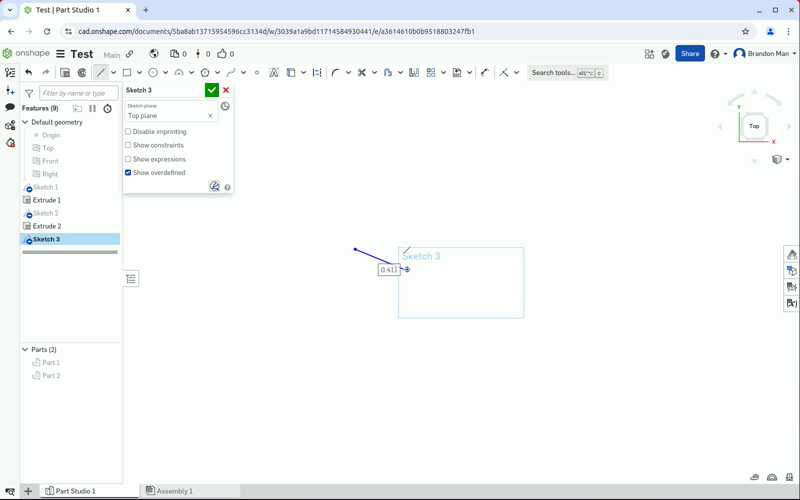
key_down(shift)
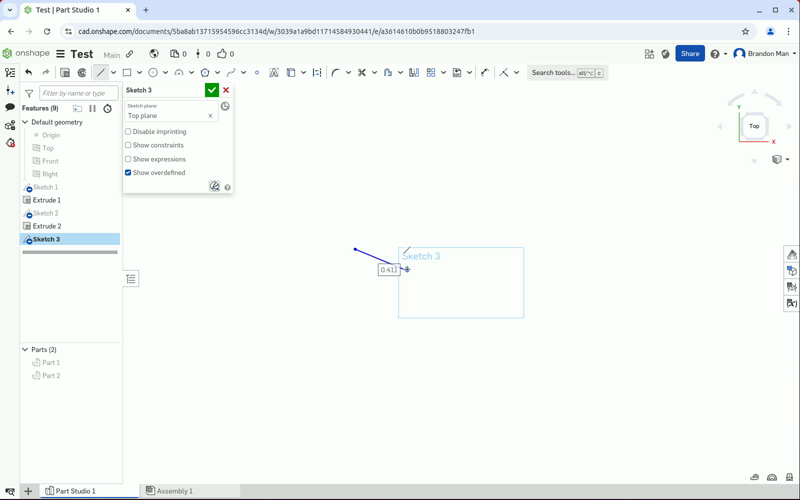
mouse_move(437, 268)
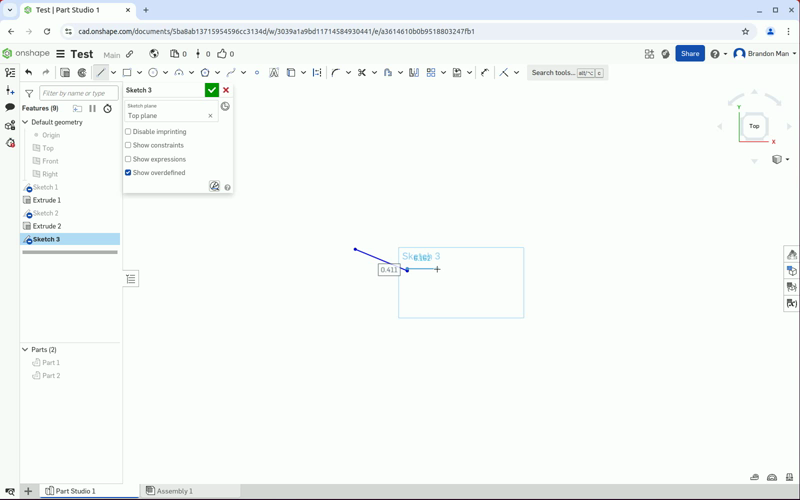
mouse_move(409, 268)
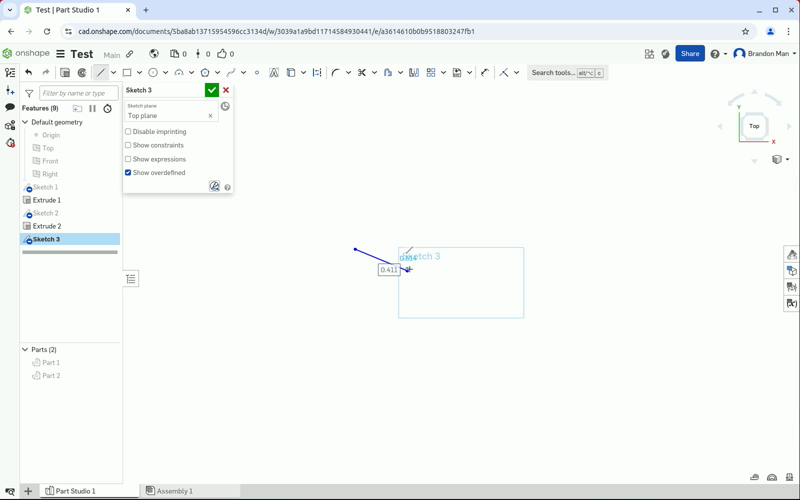
scroll(6)
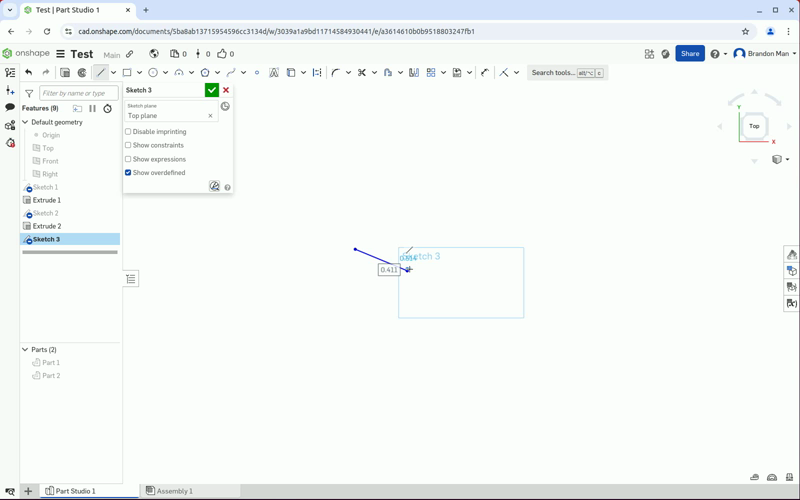
scroll(6)
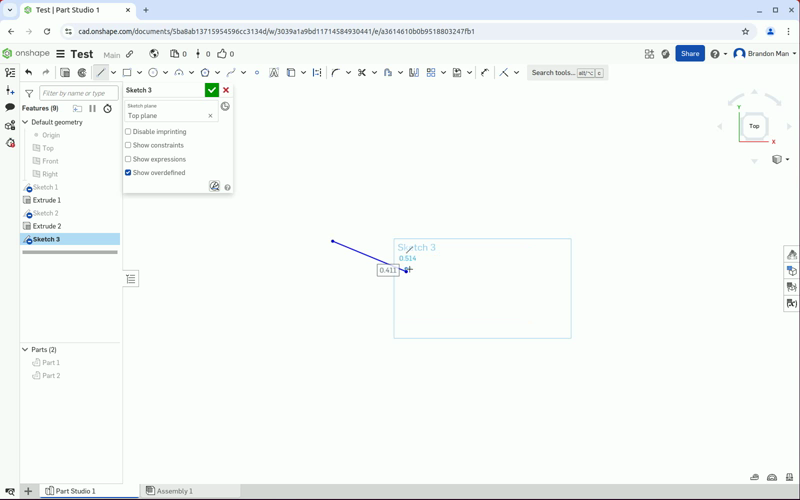
scroll(6)
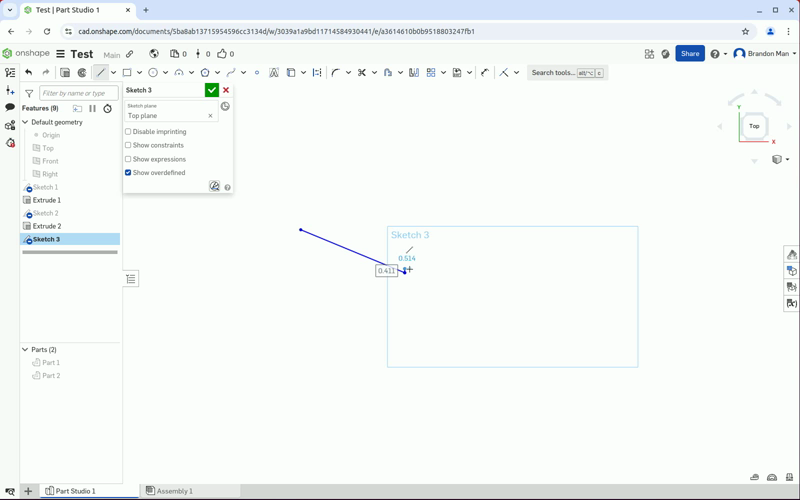
scroll(6)
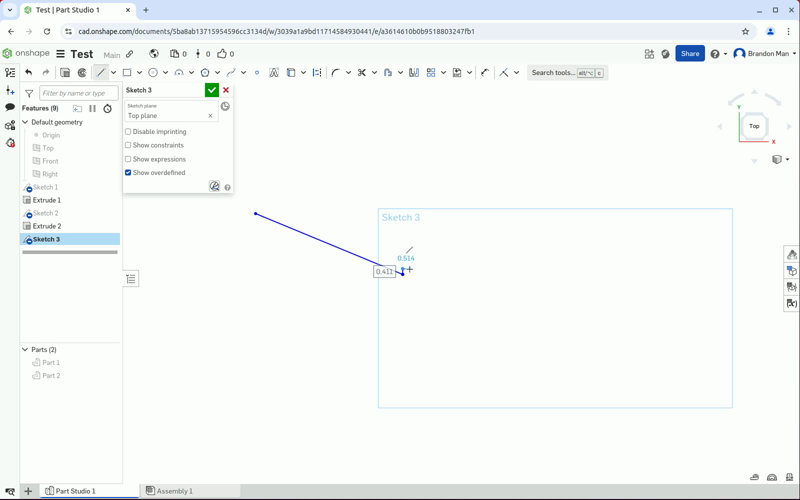
scroll(6)
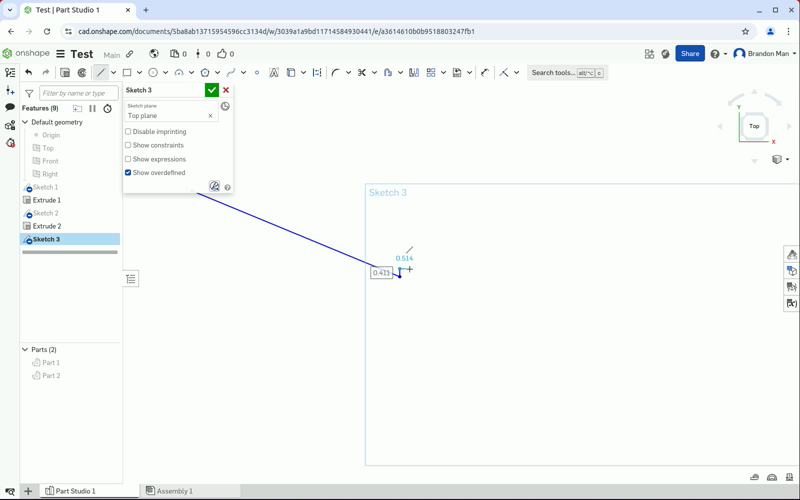
scroll(6)
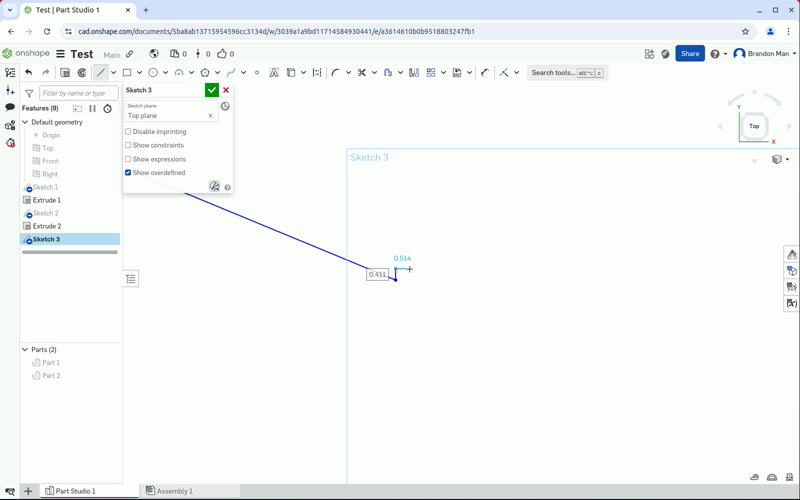
scroll(6)
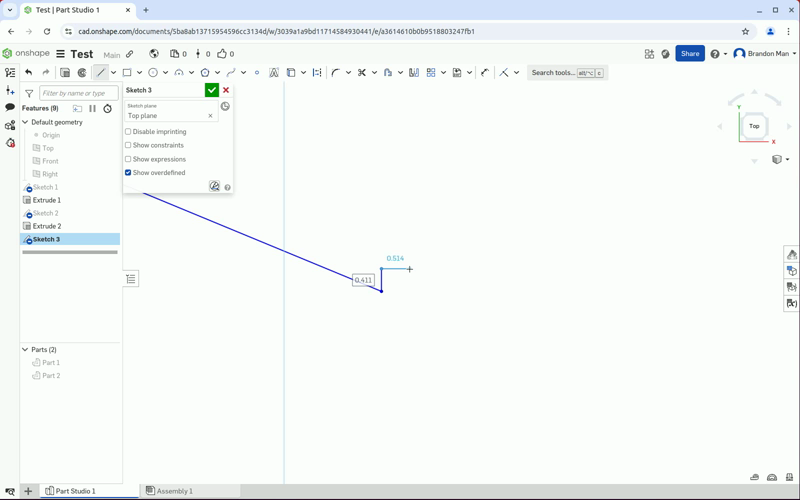
click(409, 268)
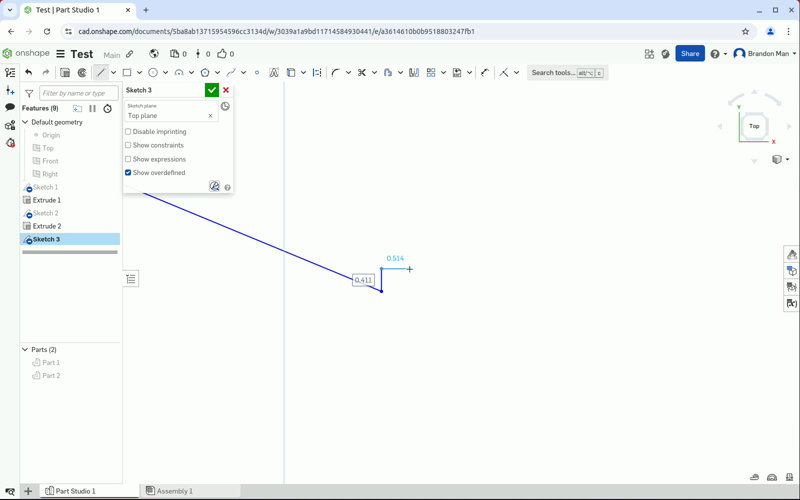
scroll(-6)
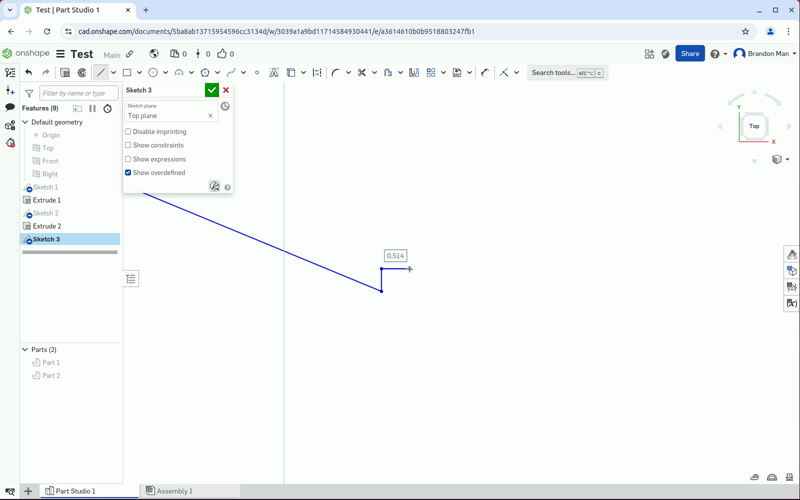
scroll(-6)
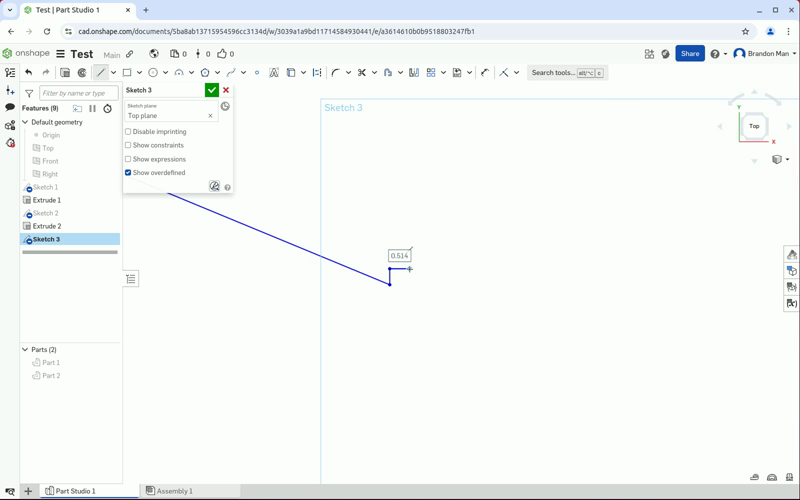
scroll(-6)
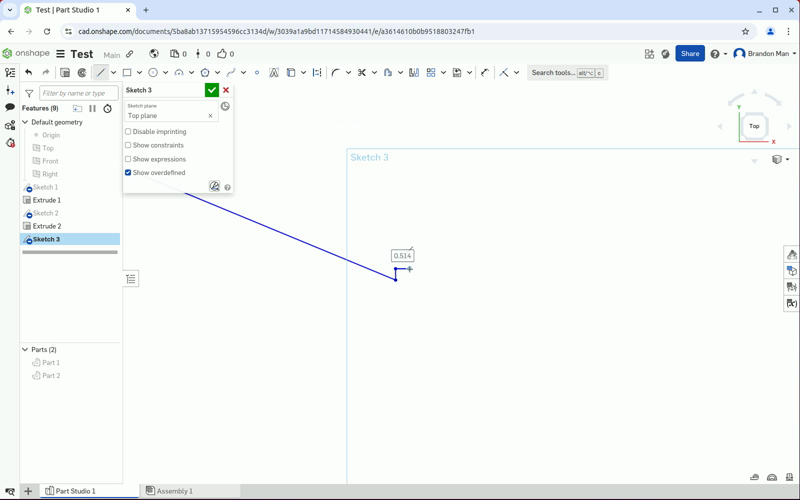
scroll(-6)
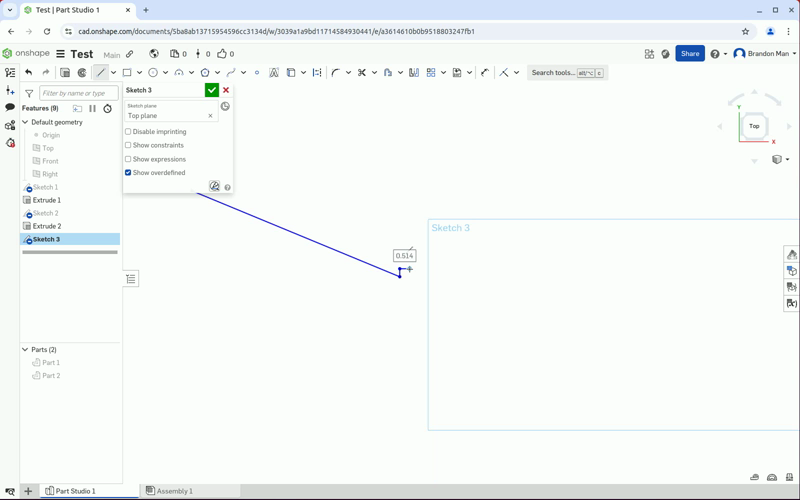
scroll(-6)
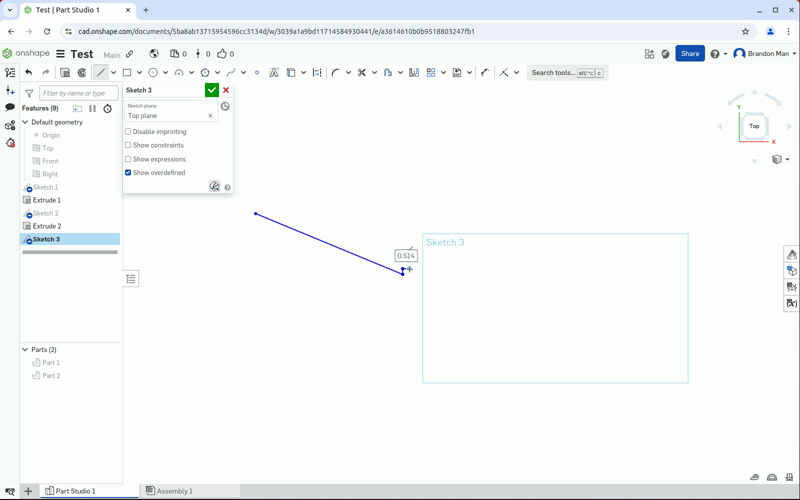
scroll(-6)
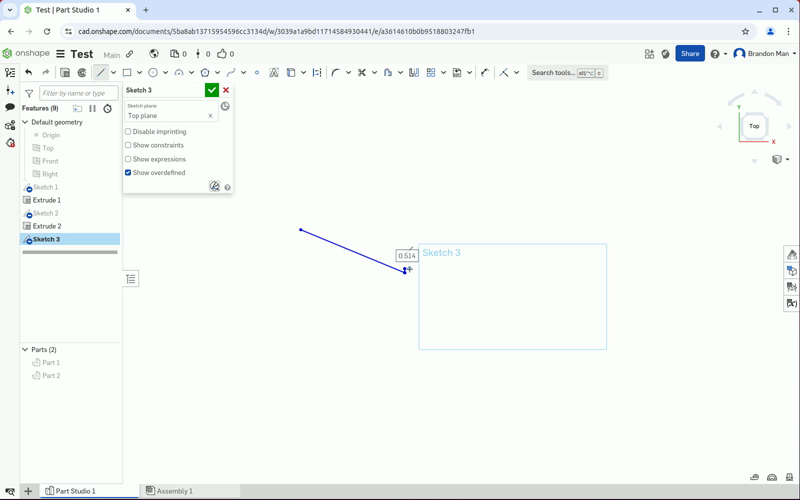
scroll(-6)
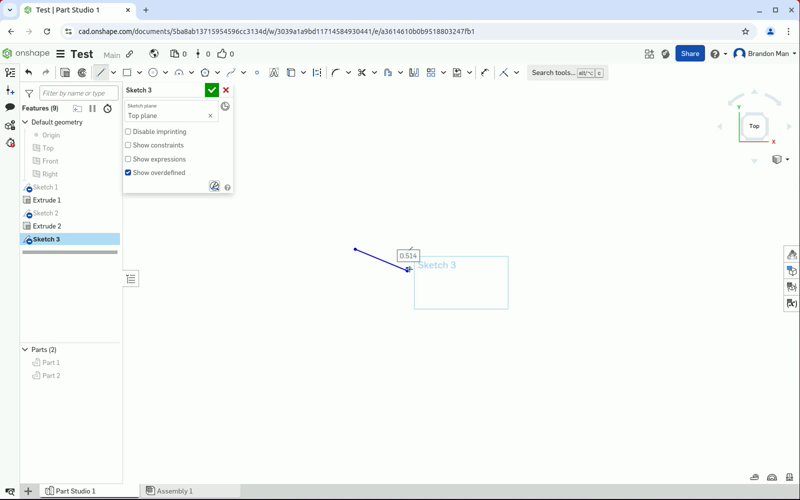
key_up(shift)
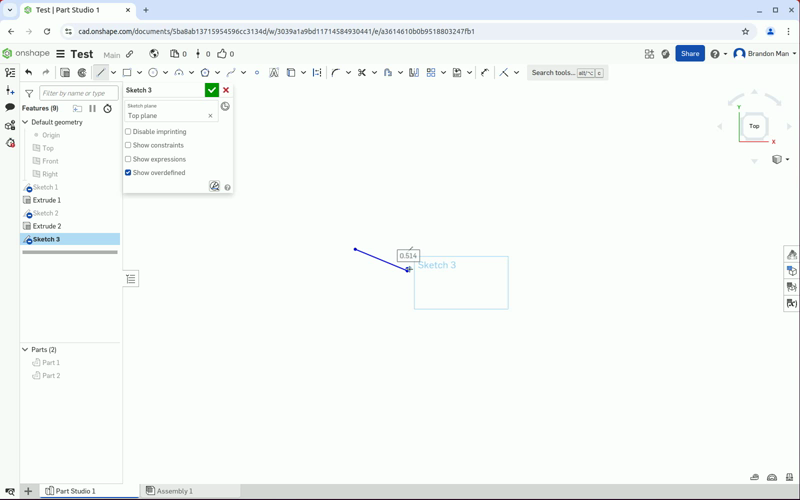
key_down(shift)
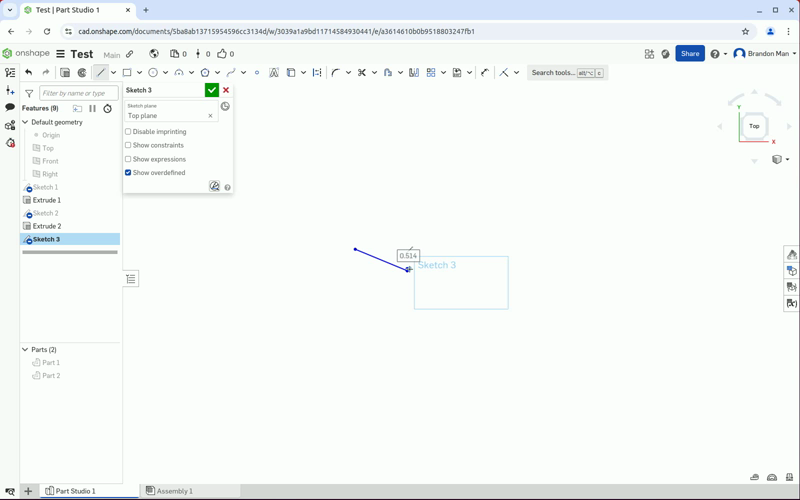
mouse_move(439, 268)
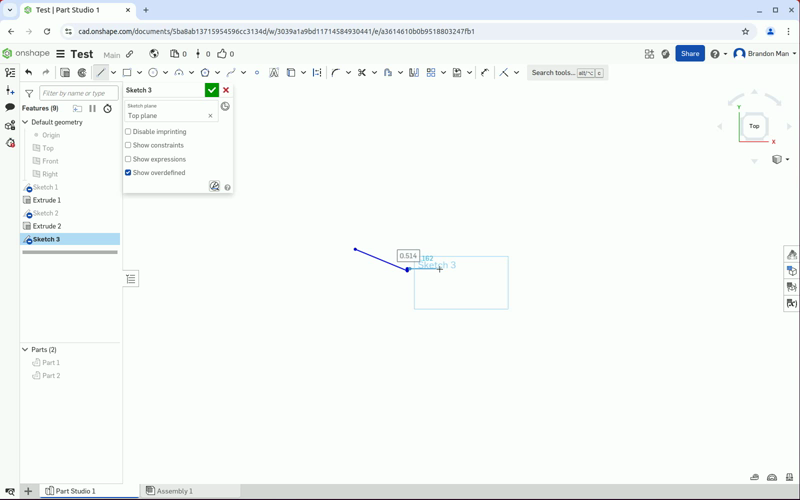
mouse_move(356, 246)
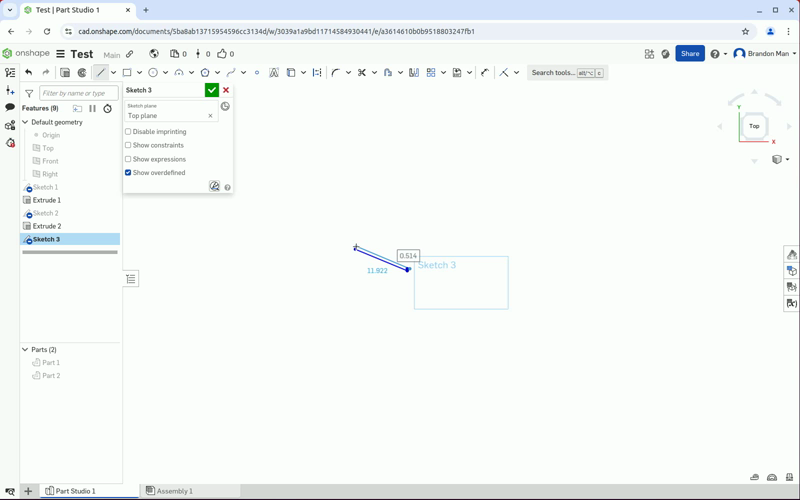
scroll(6)
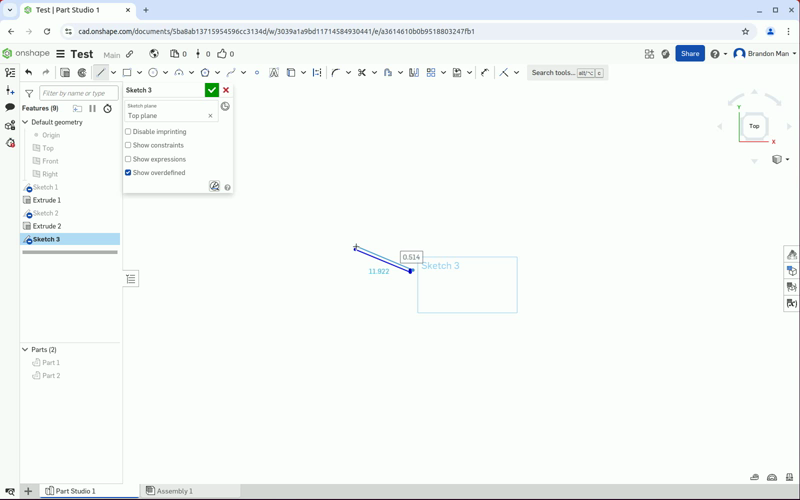
scroll(6)
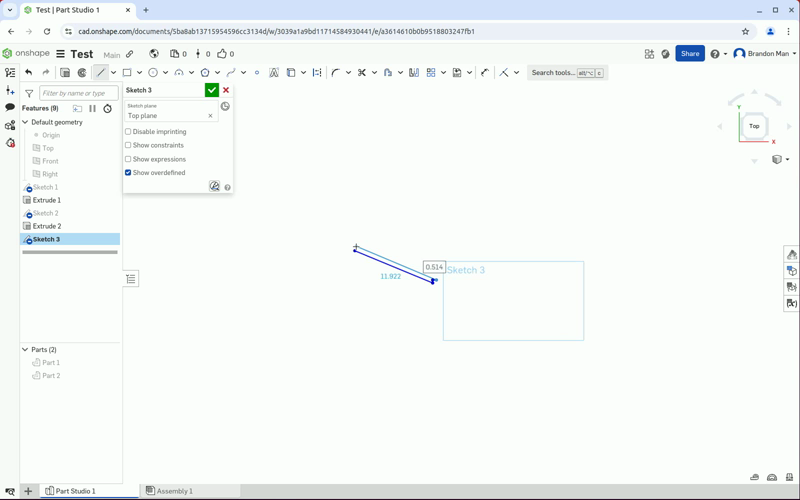
scroll(6)
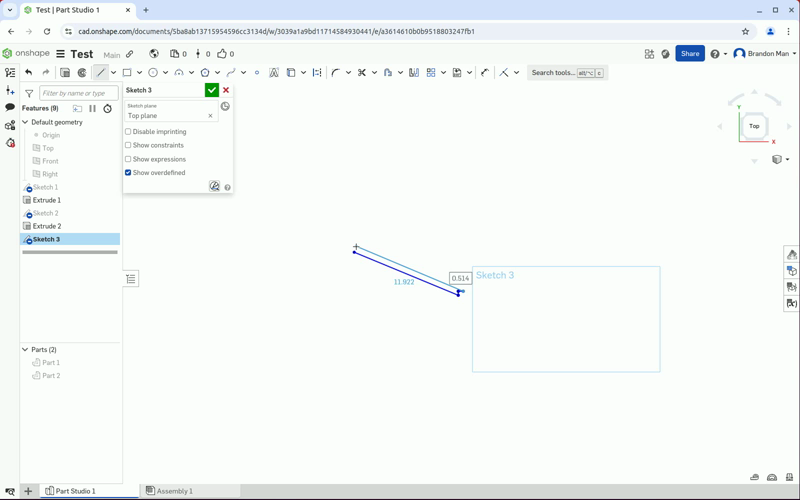
scroll(6)
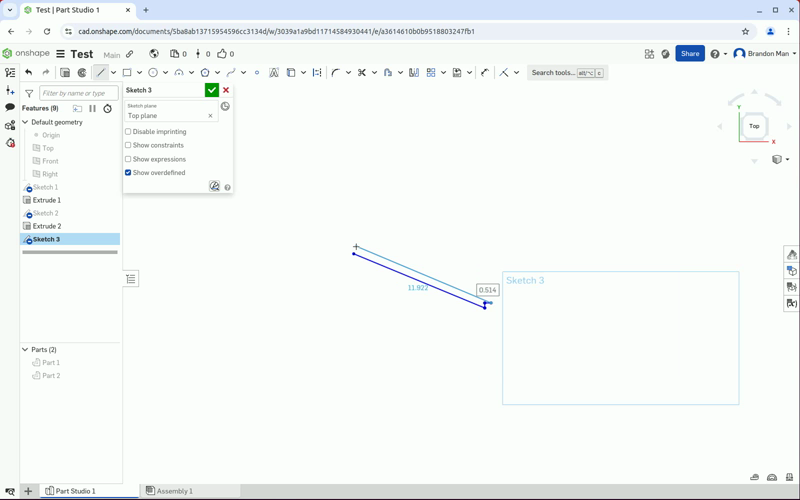
scroll(6)
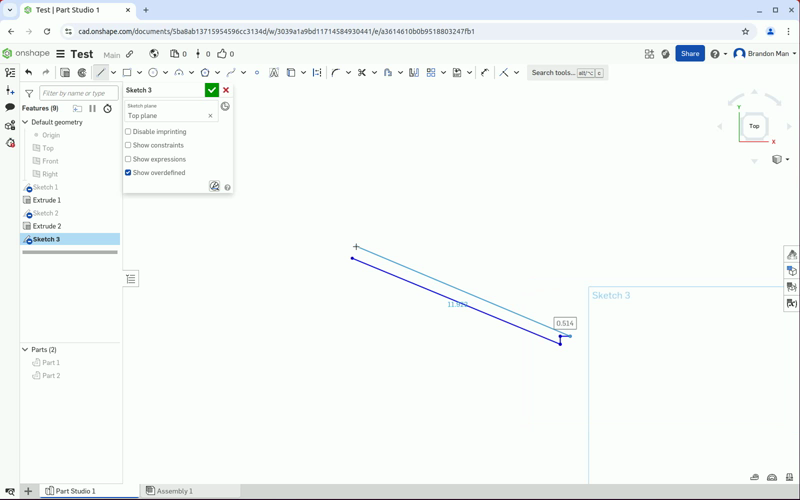
scroll(6)
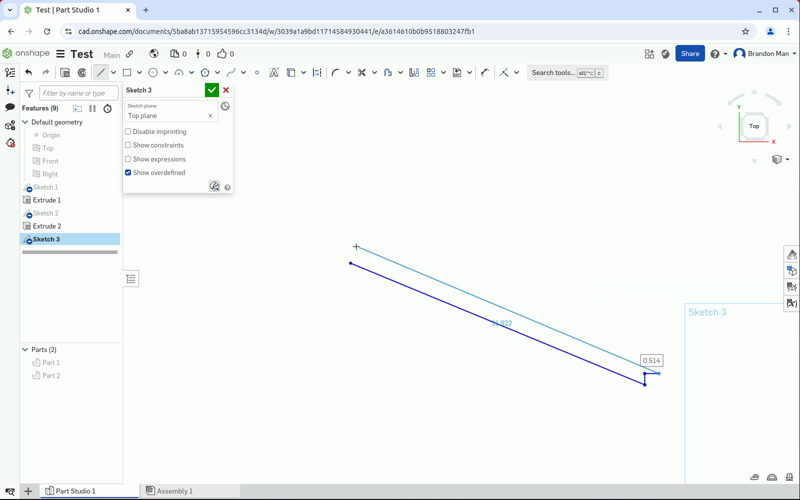
scroll(6)
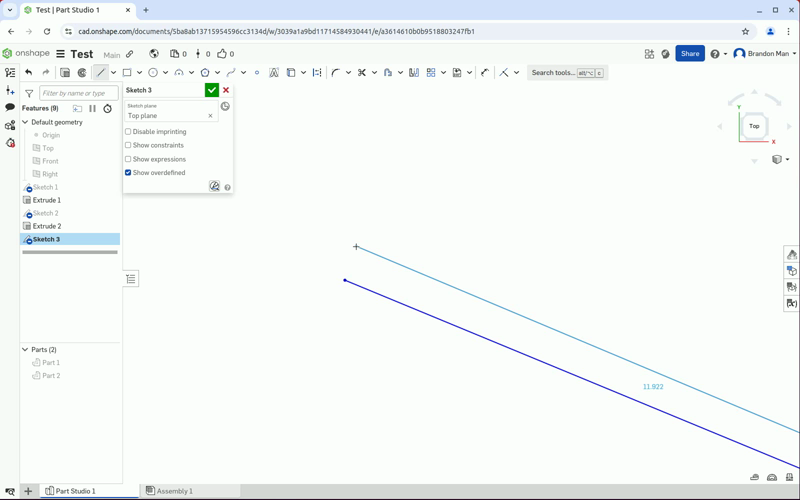
click(356, 246)
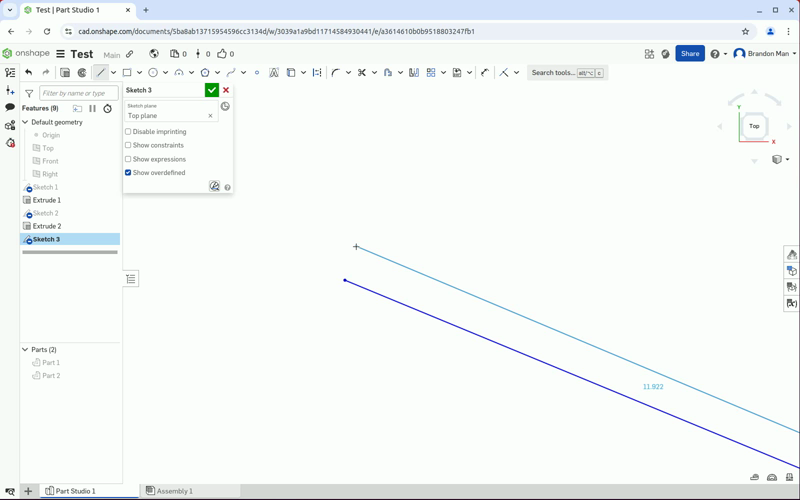
scroll(-6)
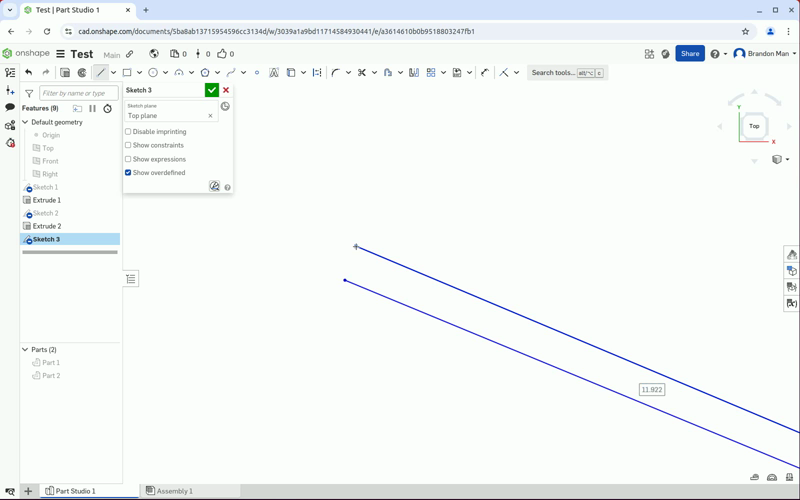
scroll(-6)
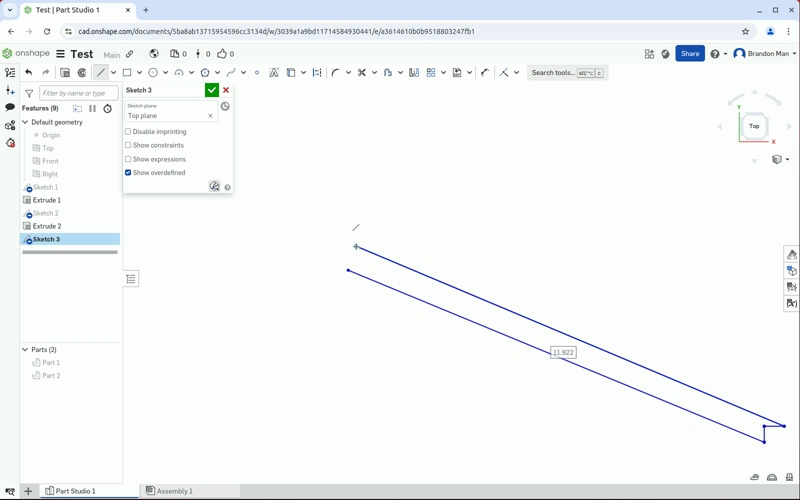
scroll(-6)
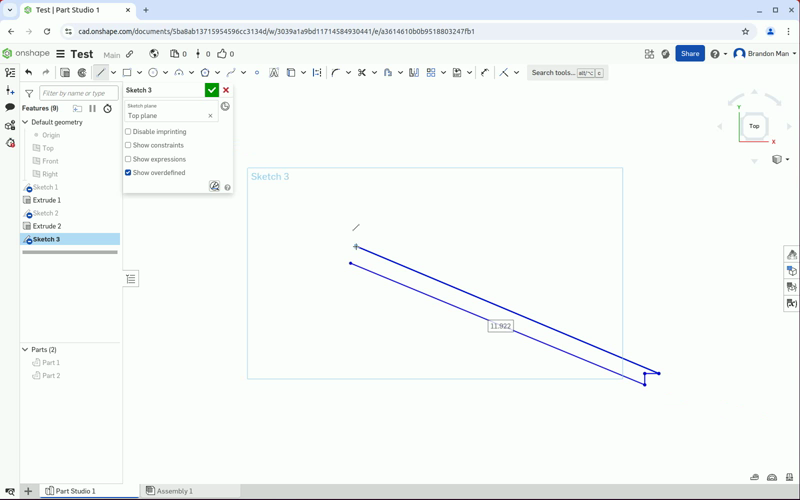
scroll(-6)
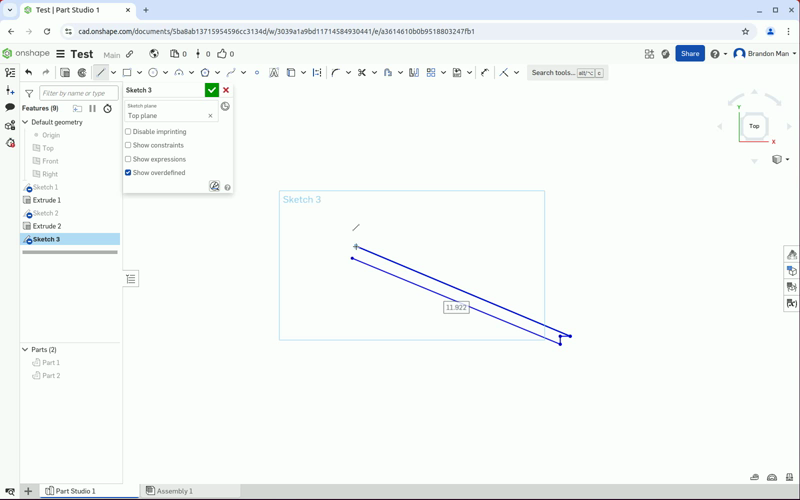
scroll(-6)
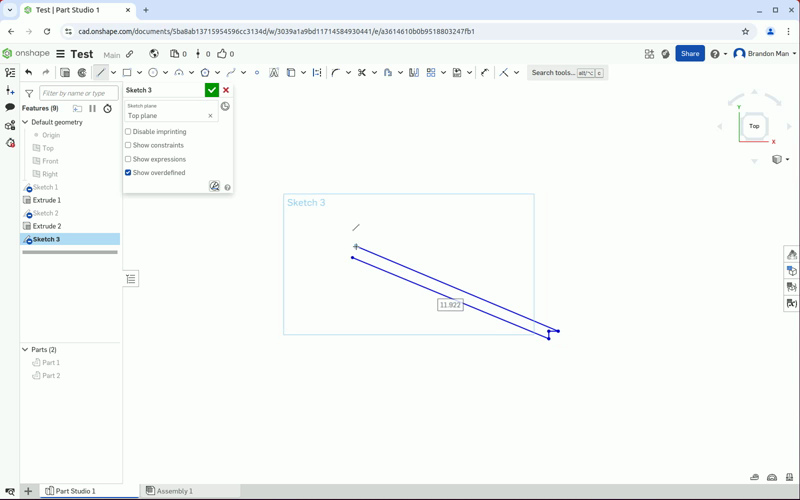
scroll(-6)
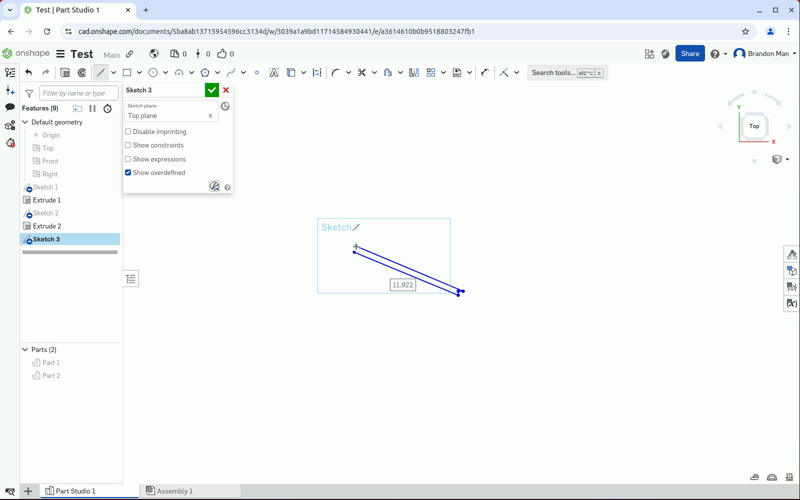
scroll(-6)
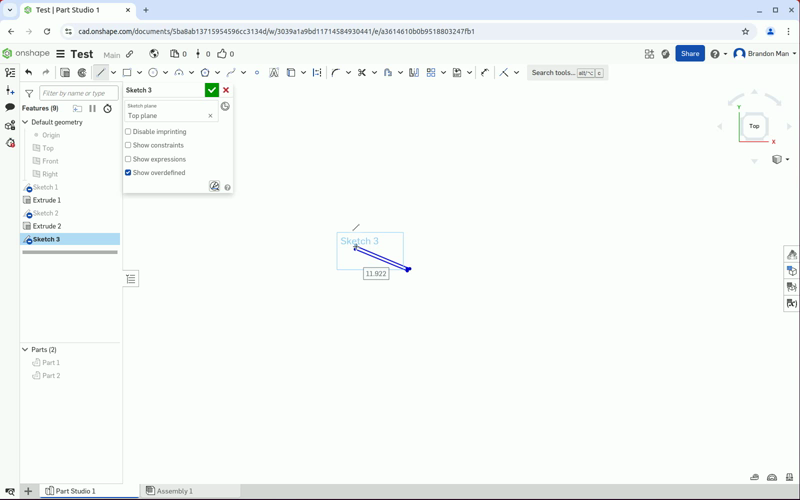
key_up(shift)
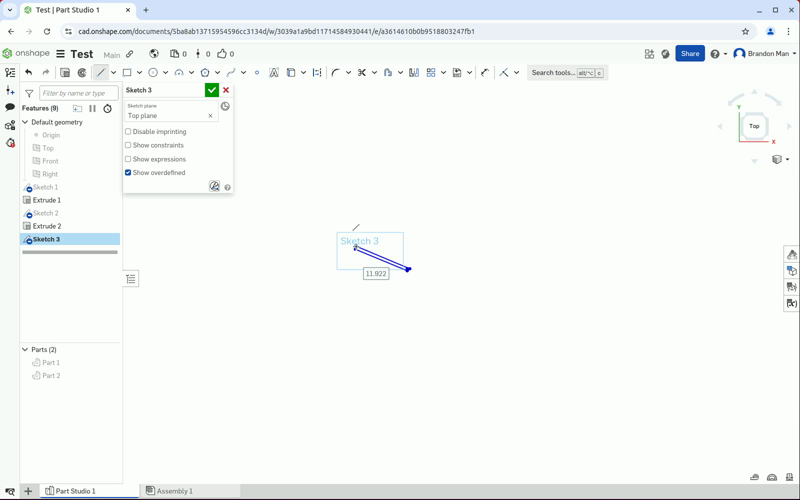
mouse_move(386, 246)
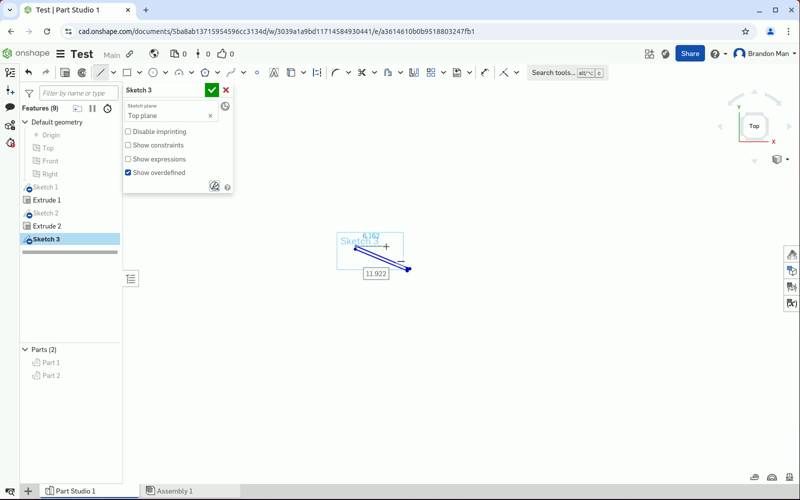
key_down(shift)
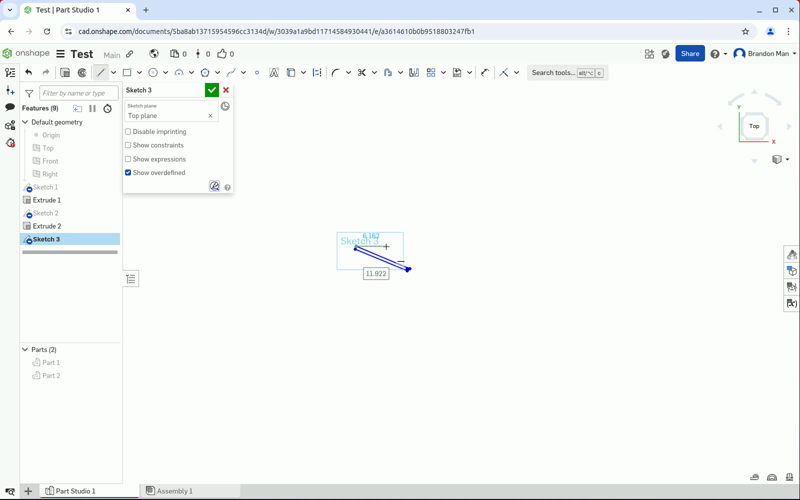
mouse_move(355, 249)
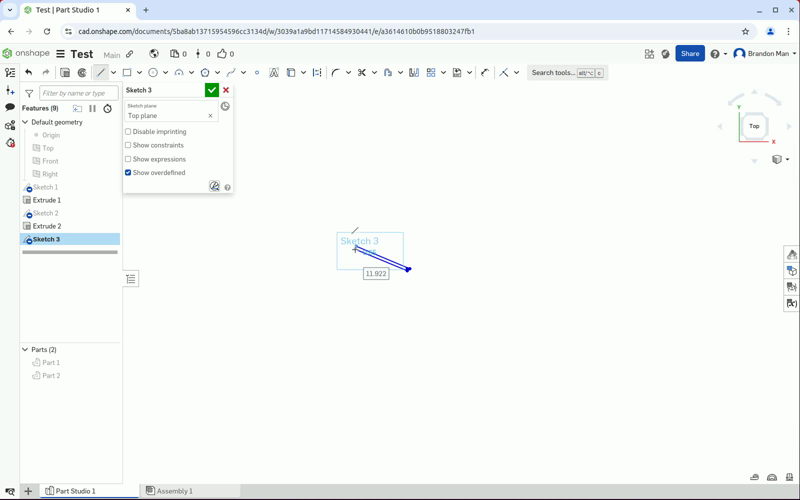
scroll(6)
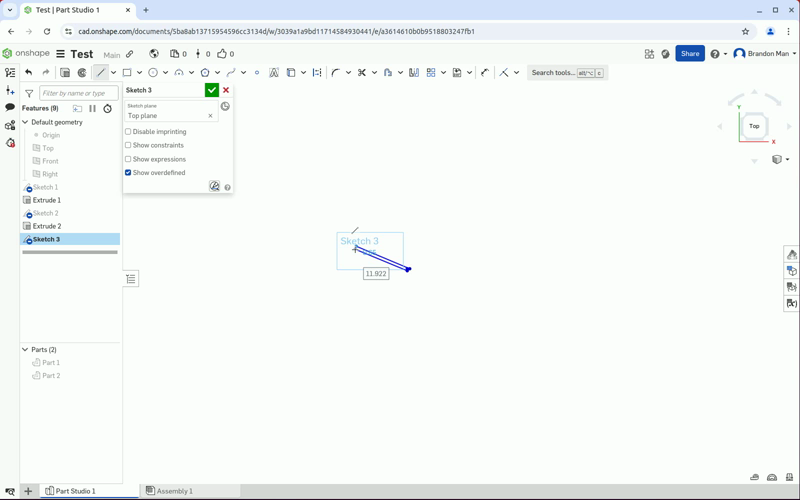
scroll(6)
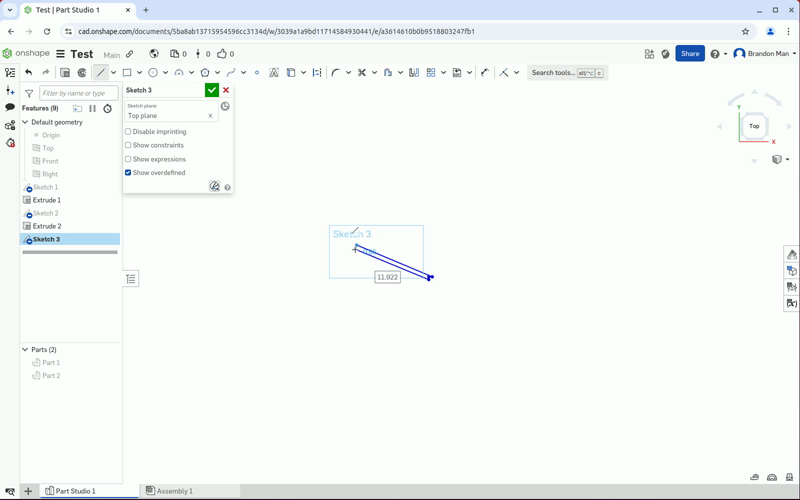
scroll(6)
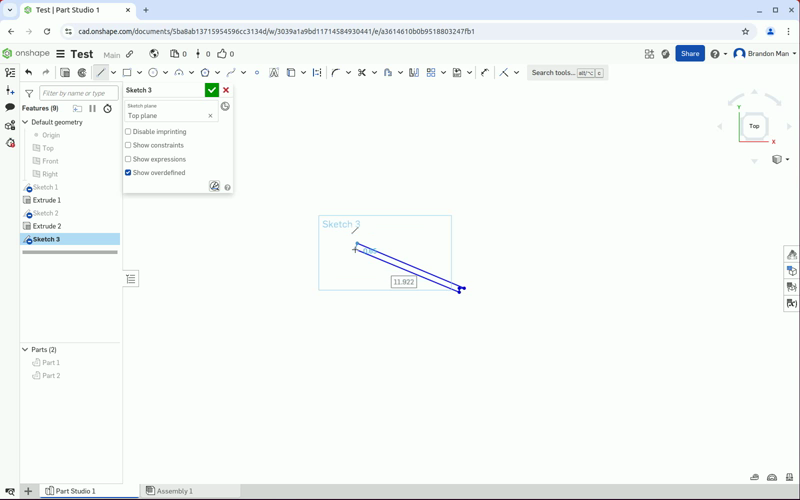
scroll(6)
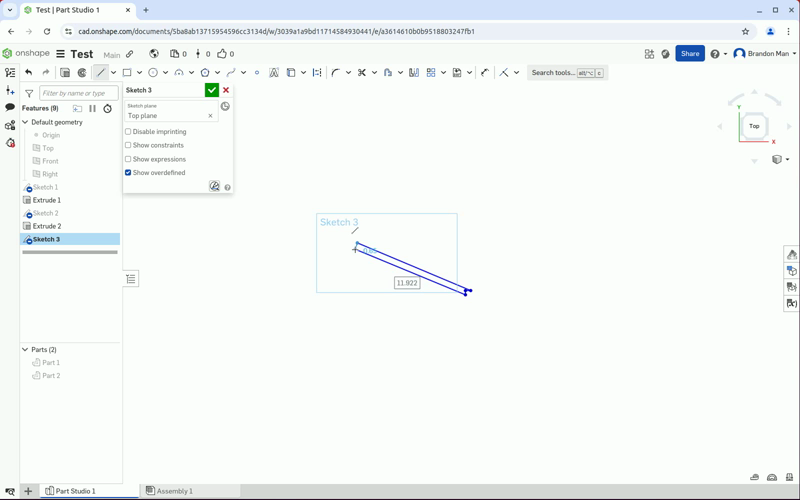
scroll(6)
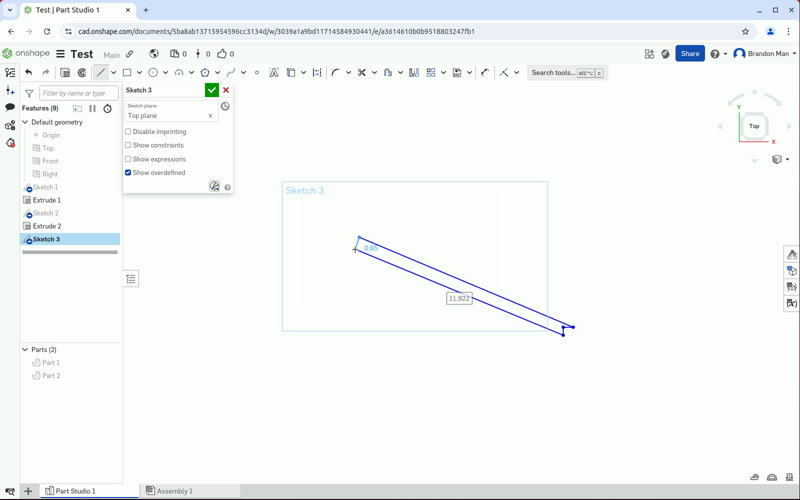
scroll(6)
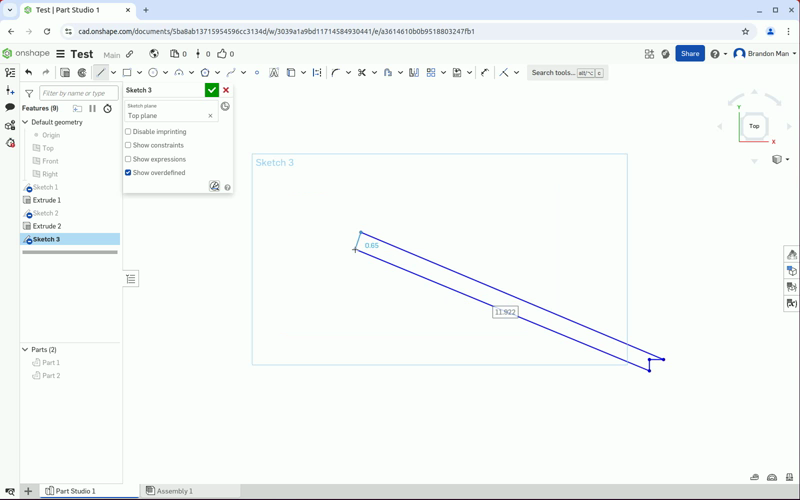
scroll(6)
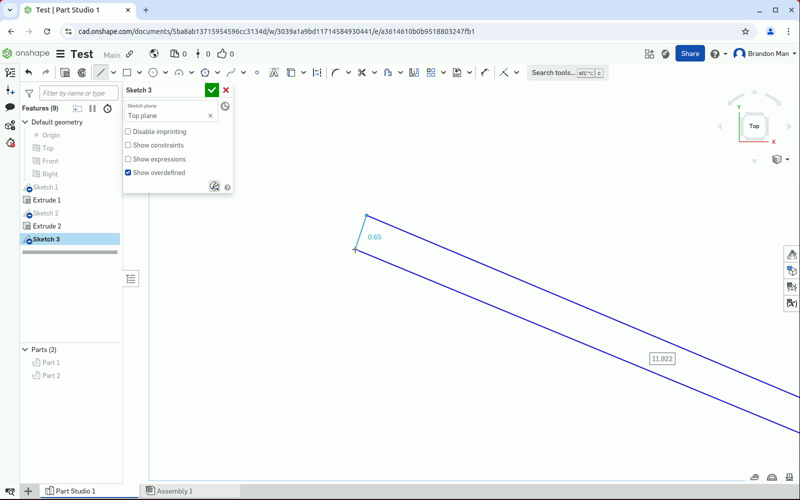
key_up(shift)
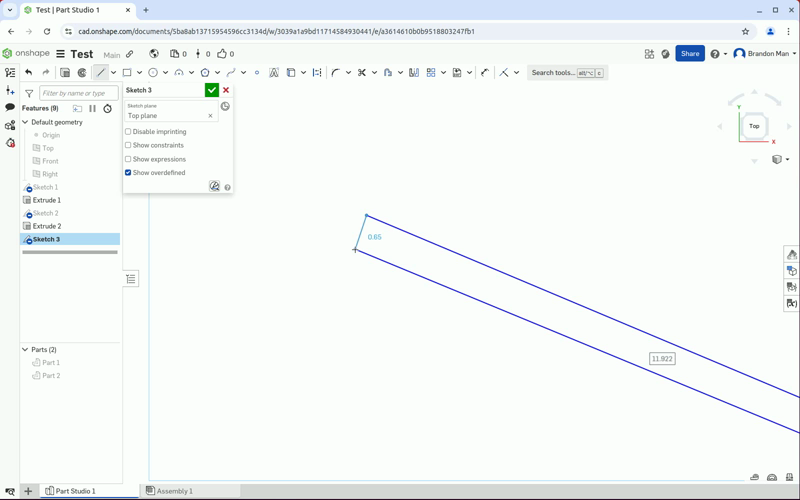
click(355, 249)
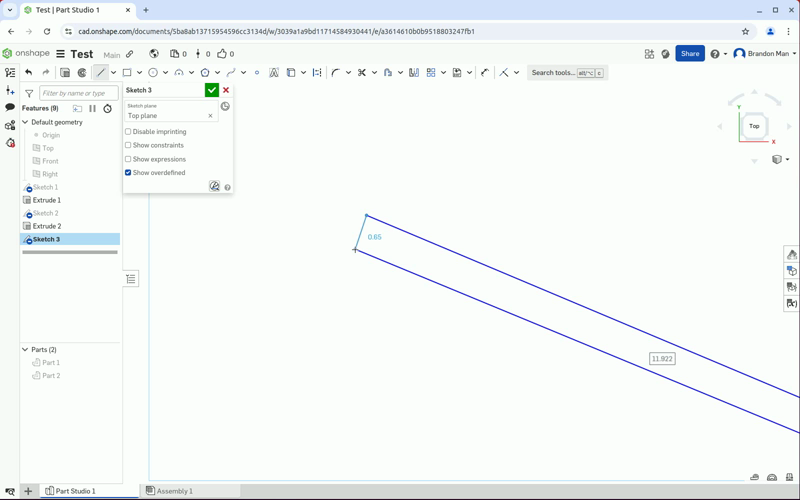
scroll(-6)
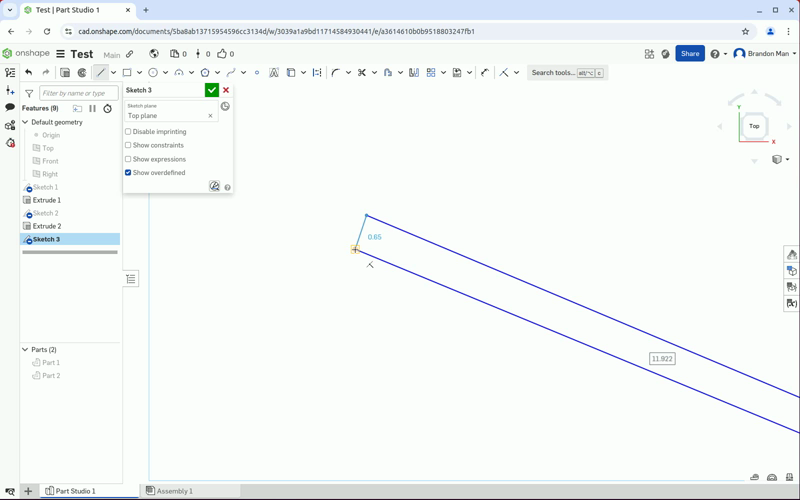
scroll(-6)
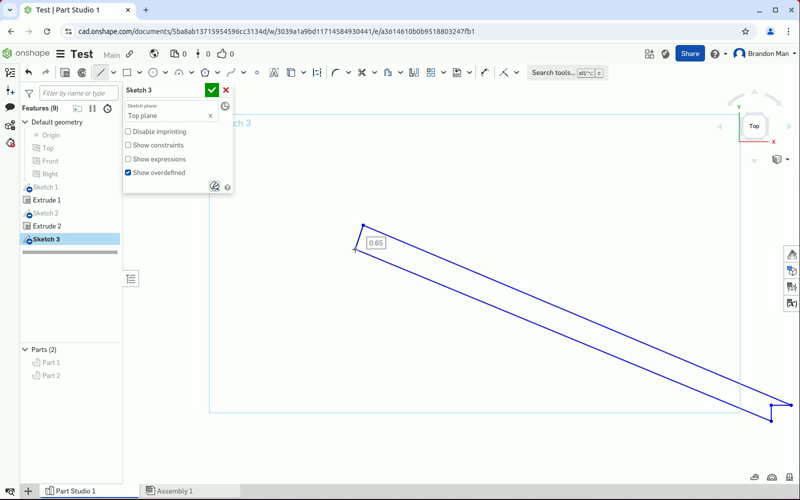
scroll(-6)
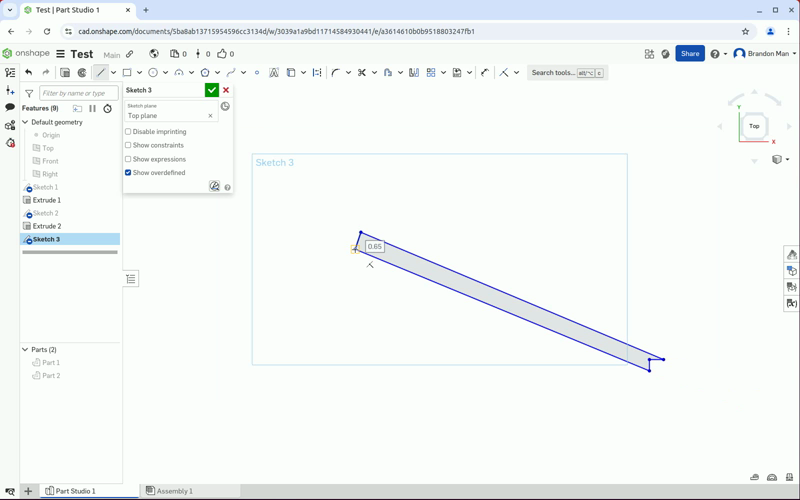
scroll(-6)
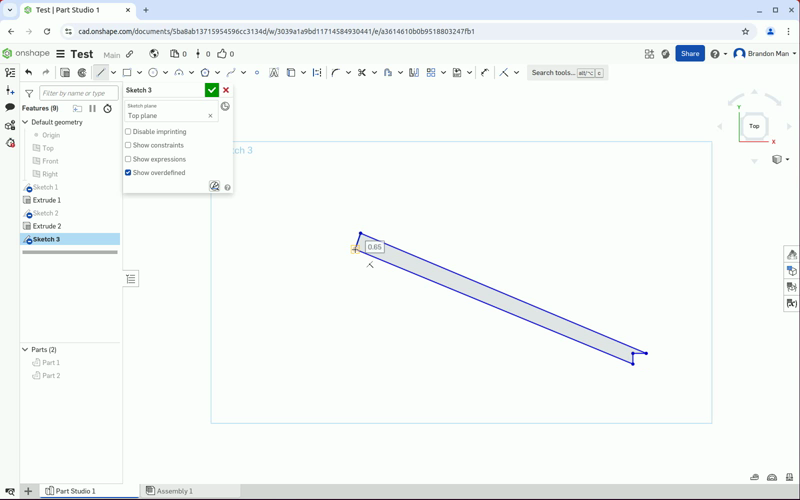
scroll(-6)
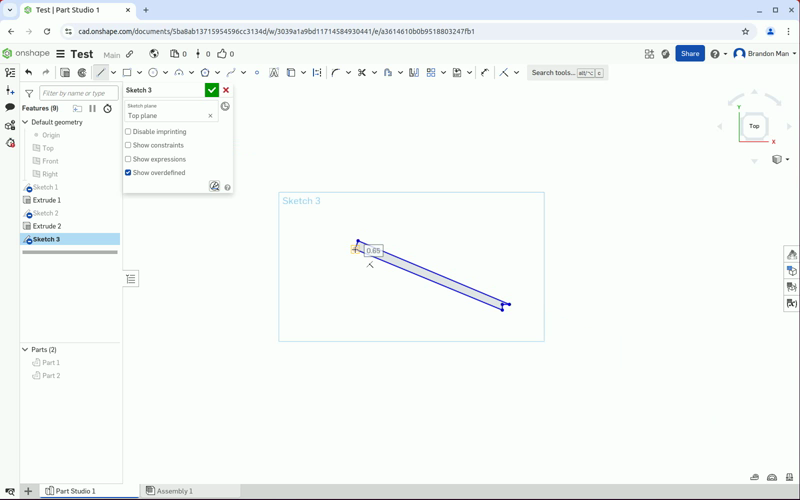
scroll(-6)
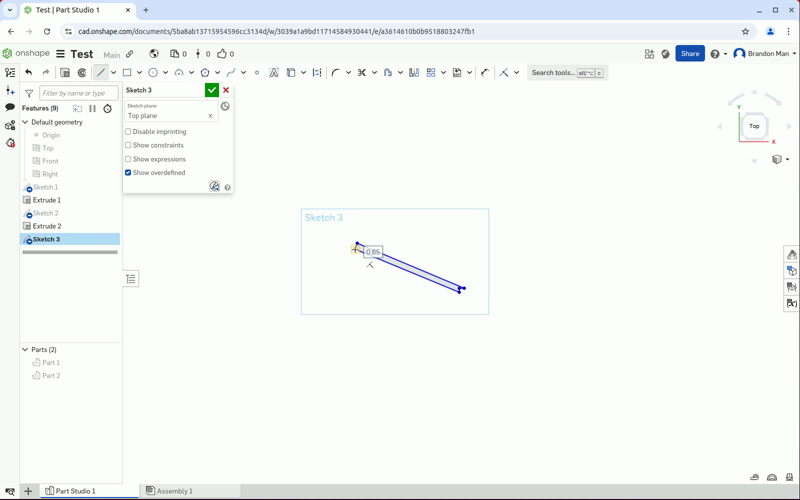
scroll(-6)
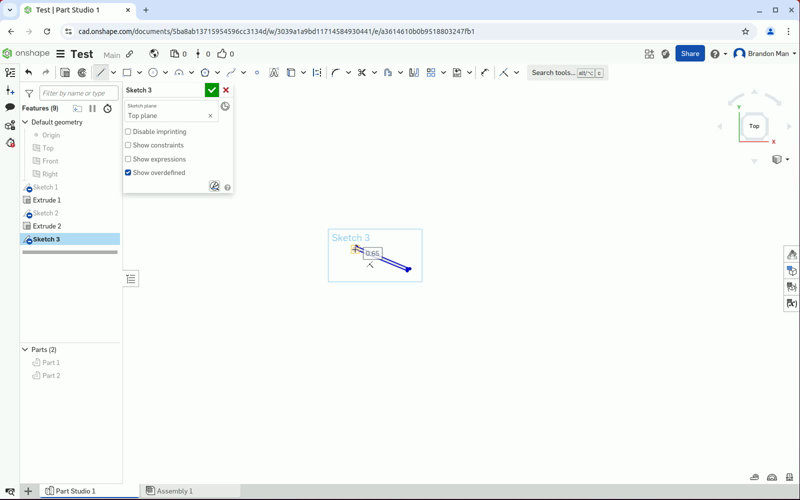
key(esc)
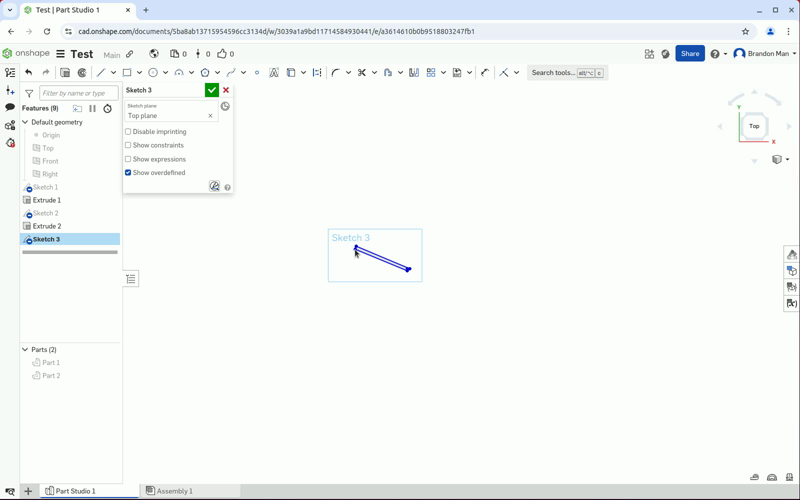
mouse_move(360, 250)
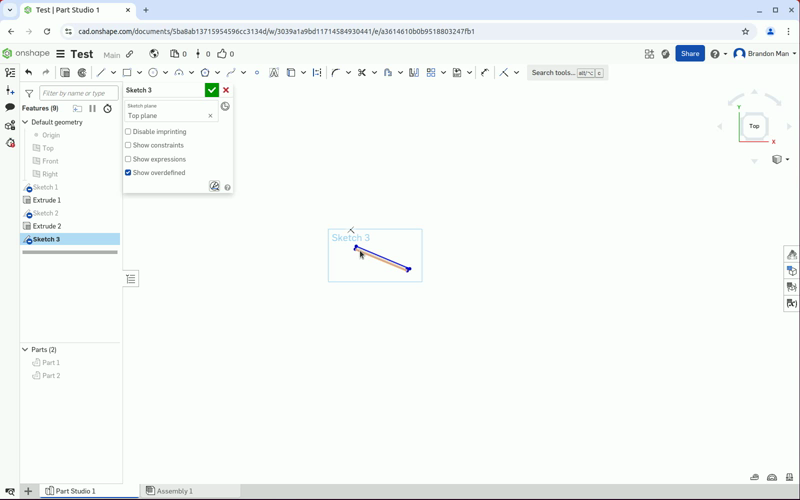
scroll(6)
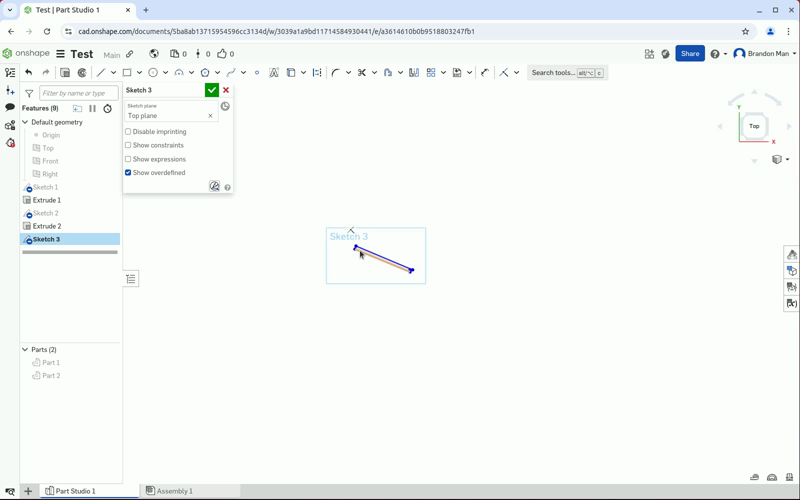
scroll(6)
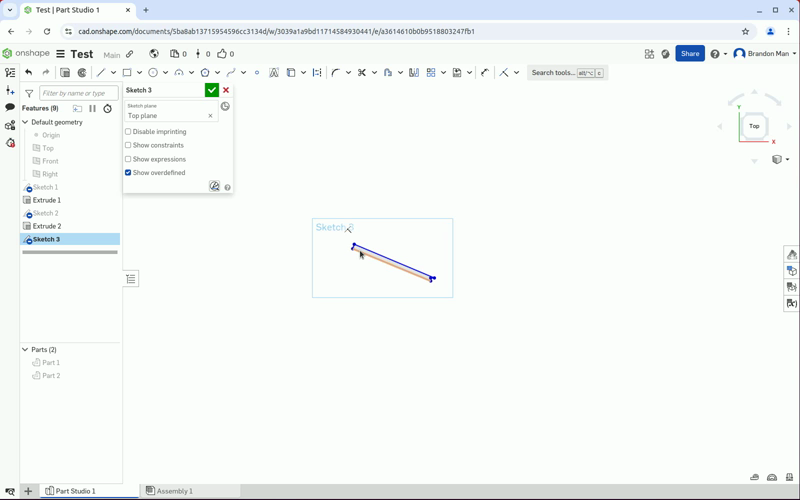
scroll(6)
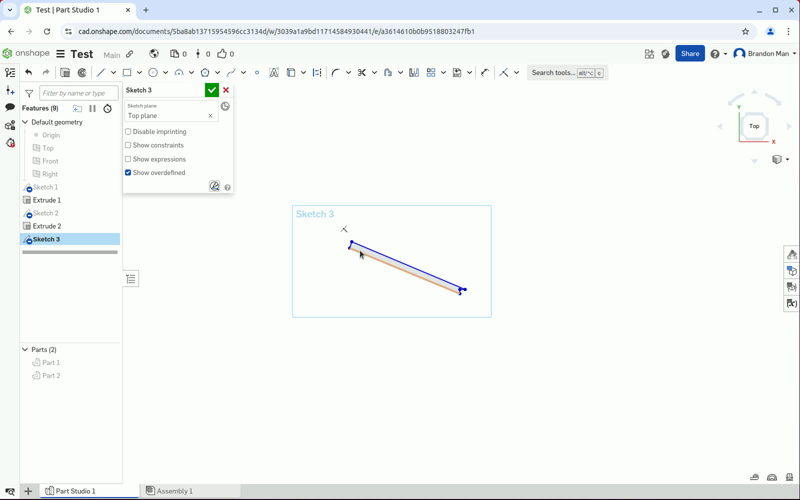
scroll(6)
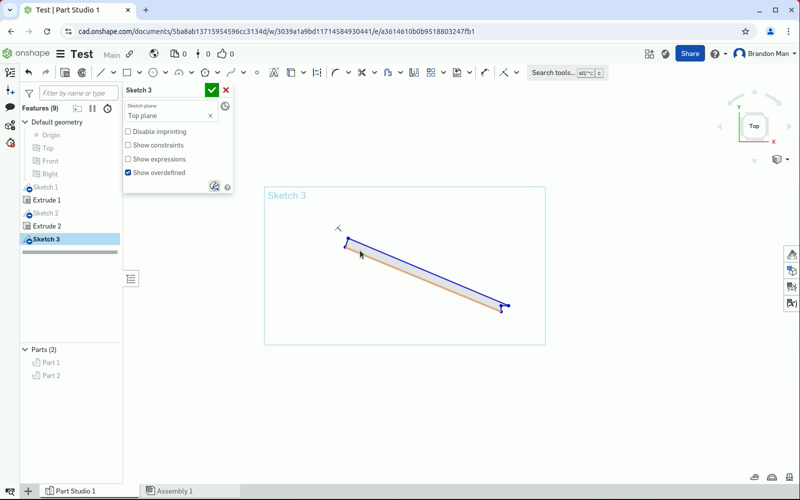
scroll(6)
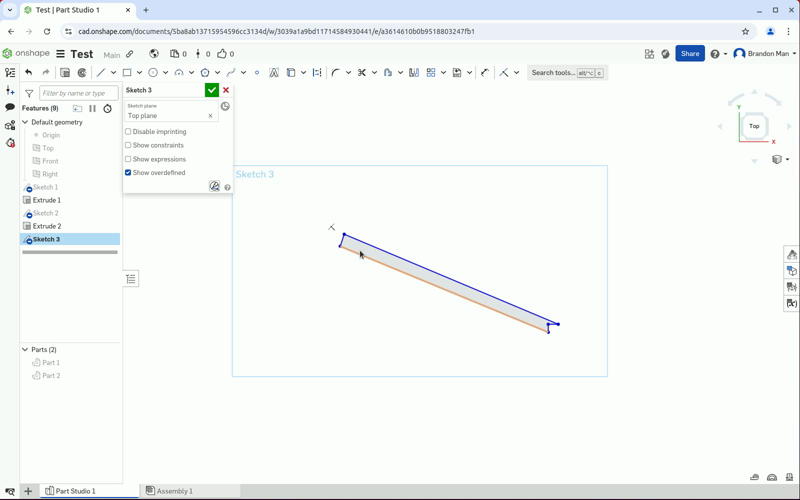
scroll(6)
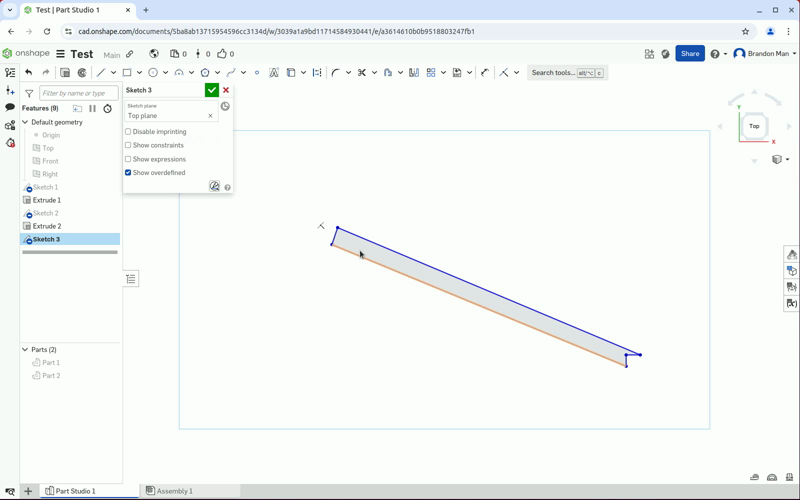
scroll(6)
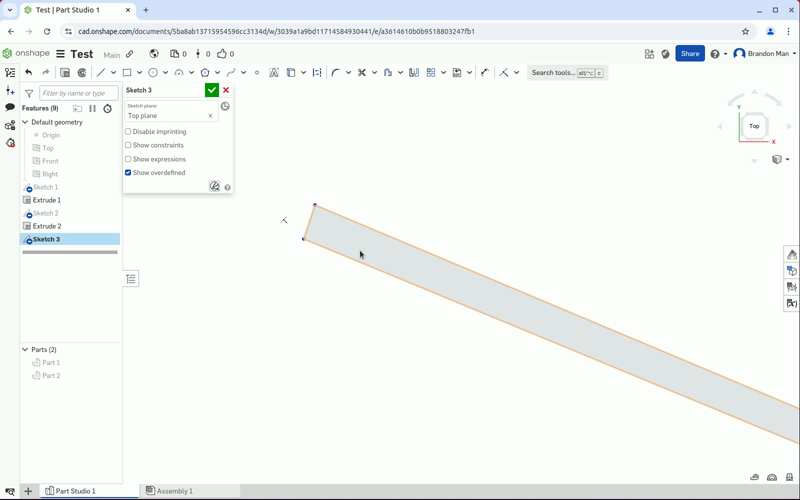
click(360, 250)
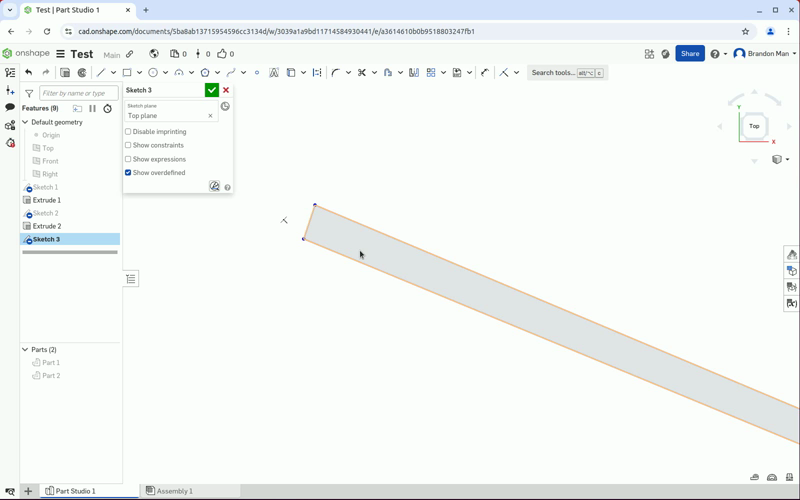
scroll(-6)
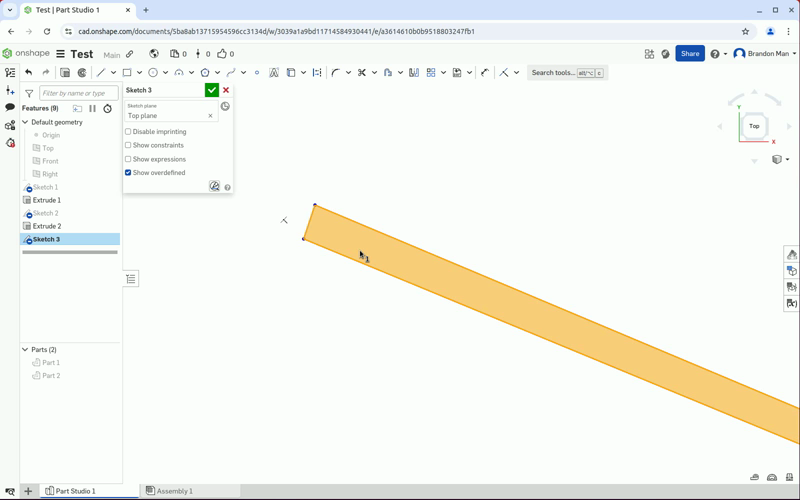
scroll(-6)
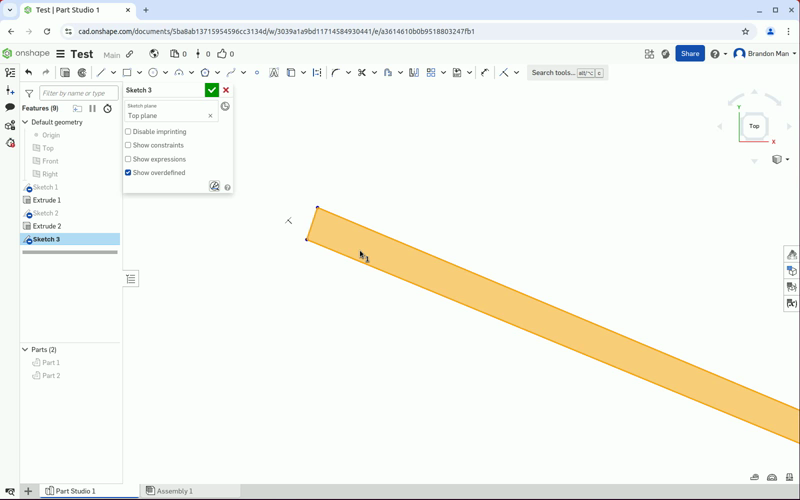
scroll(-6)
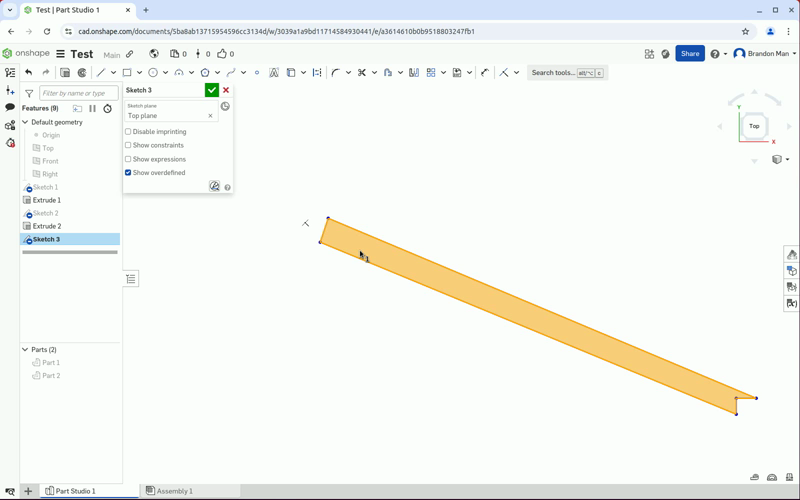
scroll(-6)
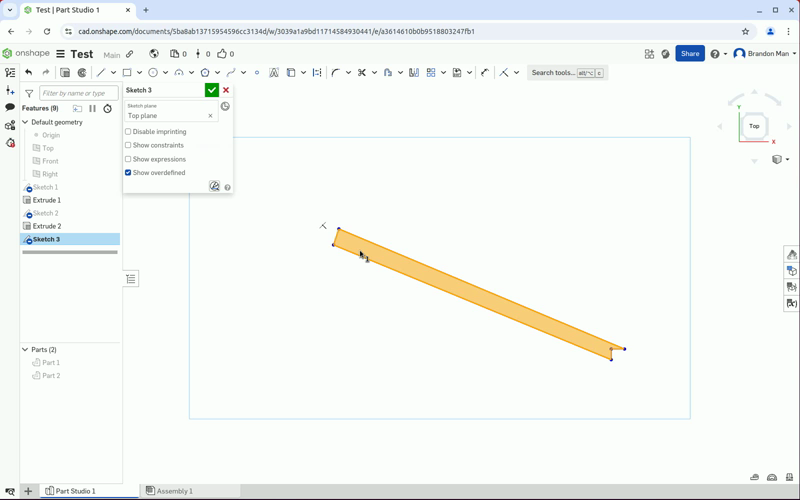
scroll(-6)
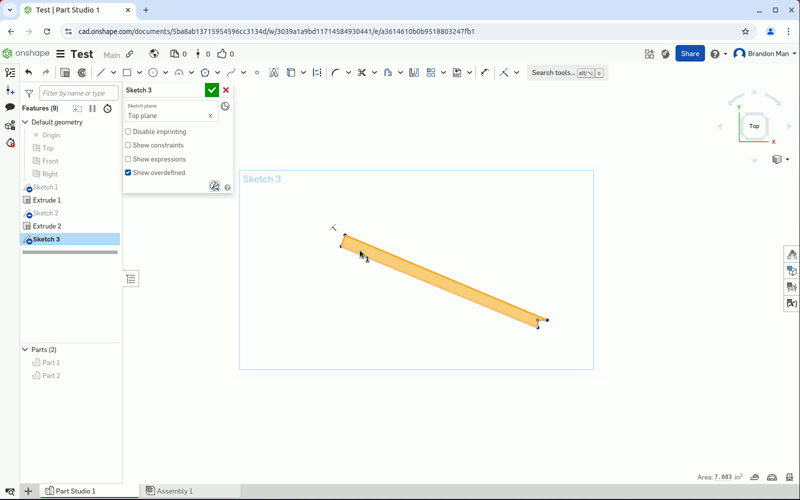
scroll(-6)
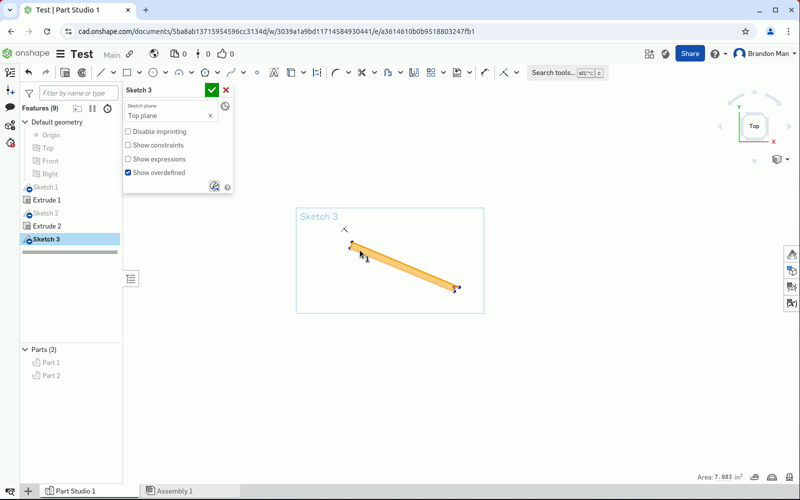
scroll(-6)
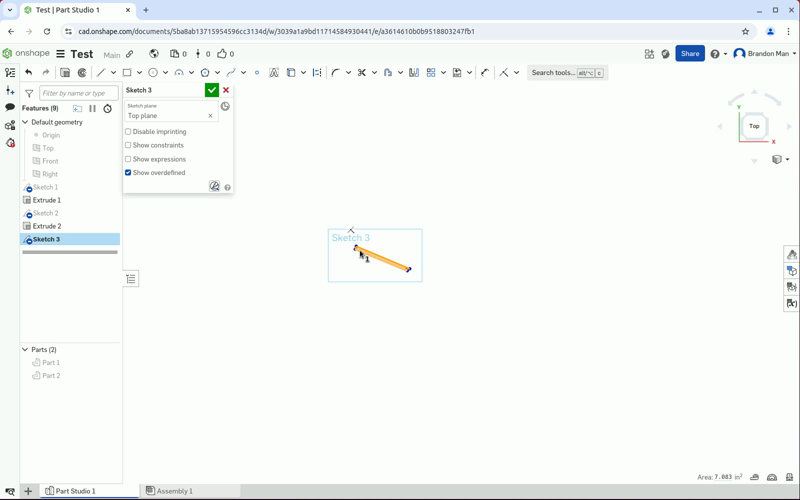
mouse_move(73, 352)
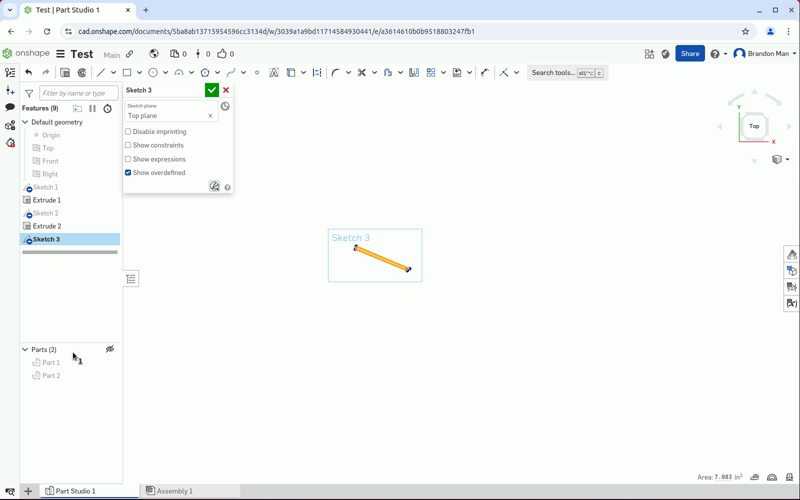
key(shift+y)
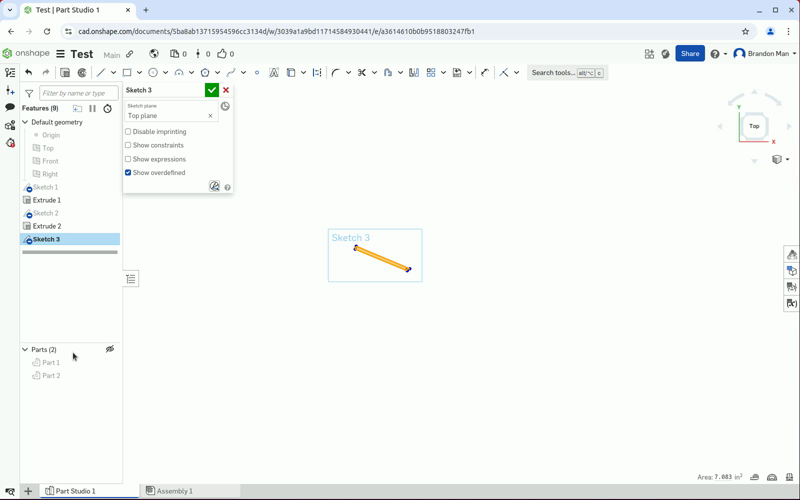
key(shift+e)
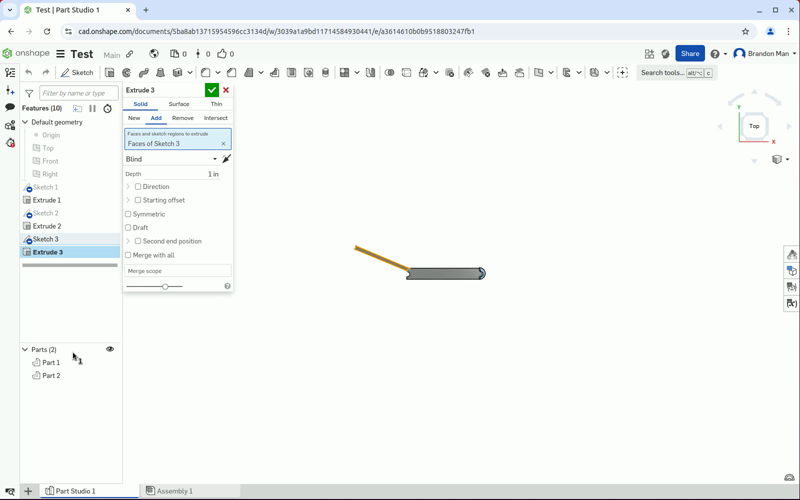
mouse_move(143, 106)
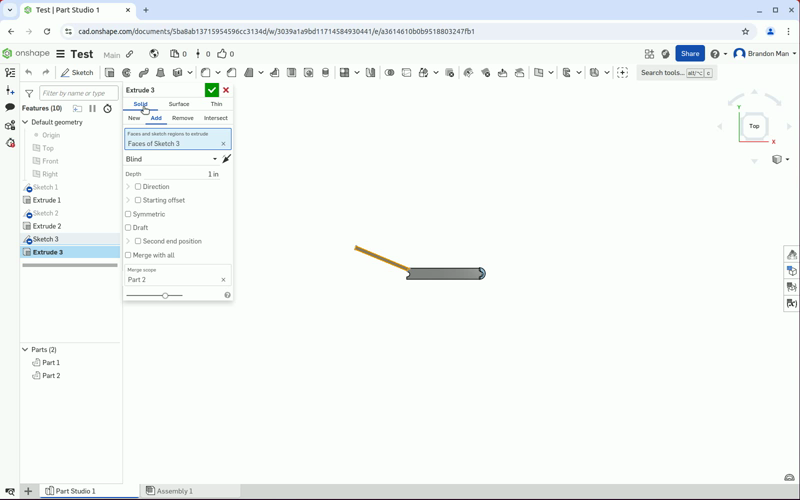
click(143, 106)
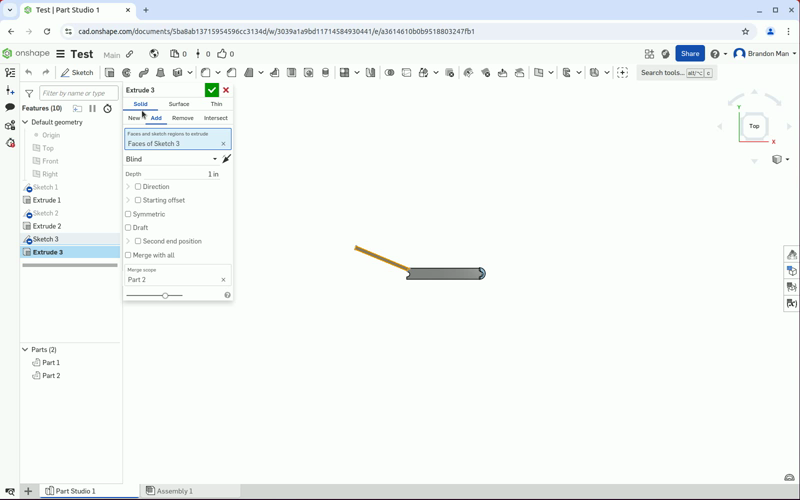
mouse_move(137, 120)
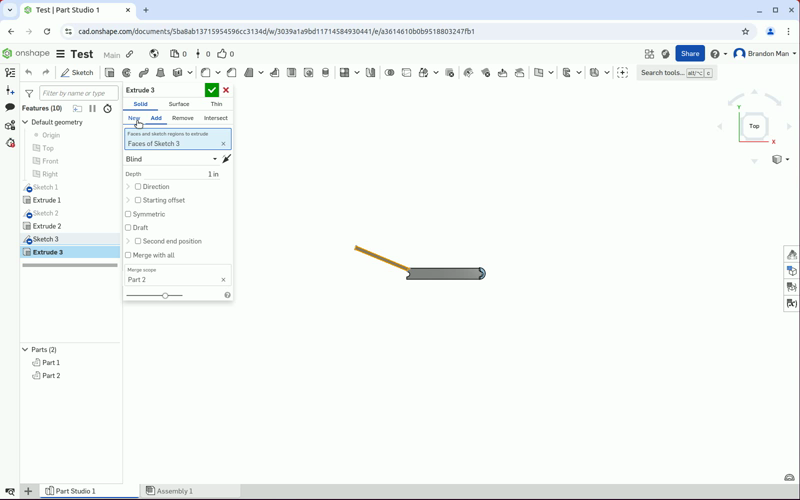
click(137, 120)
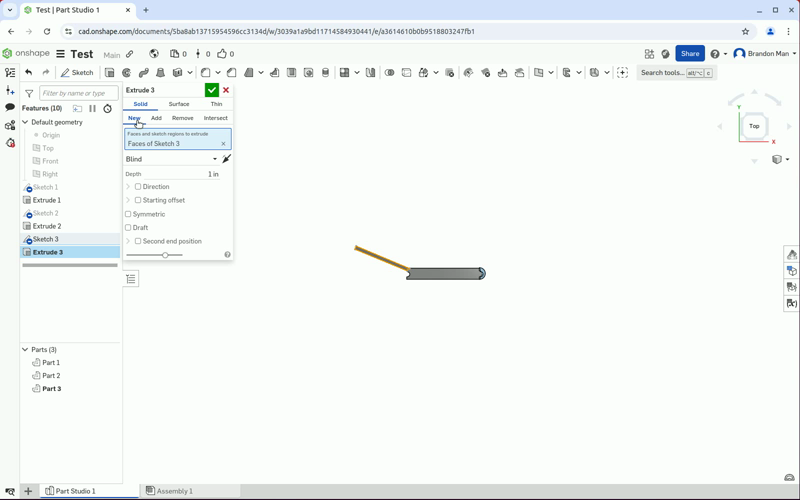
key(tab, 4)
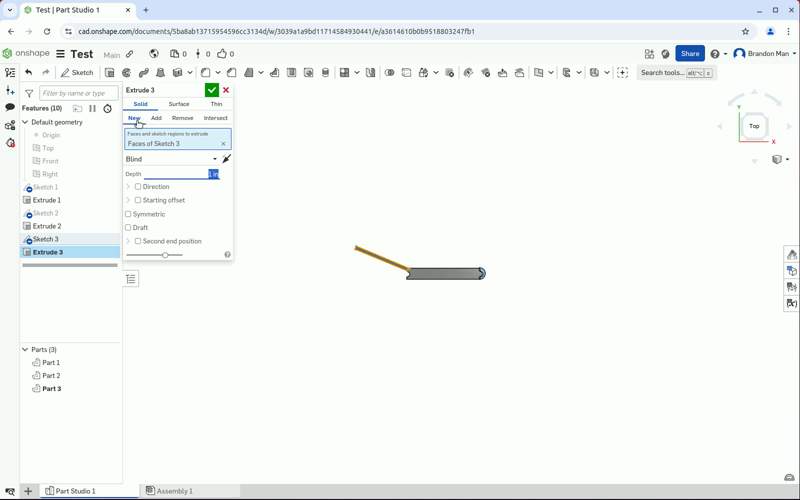
text(1.204)
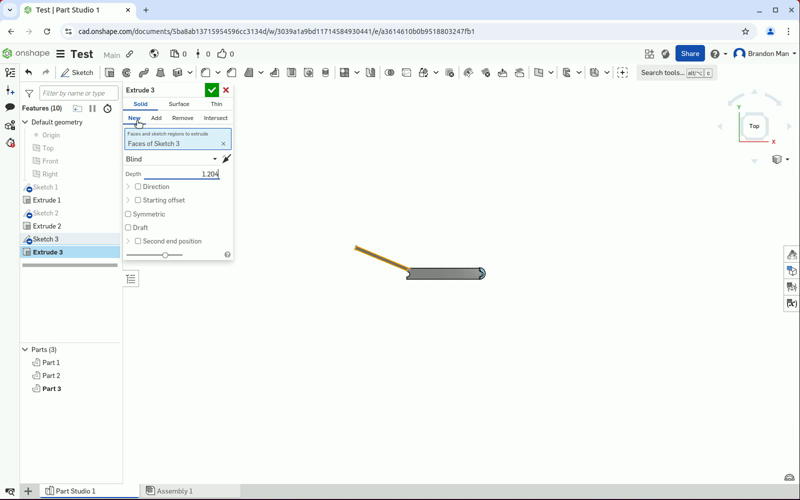
key(enter)
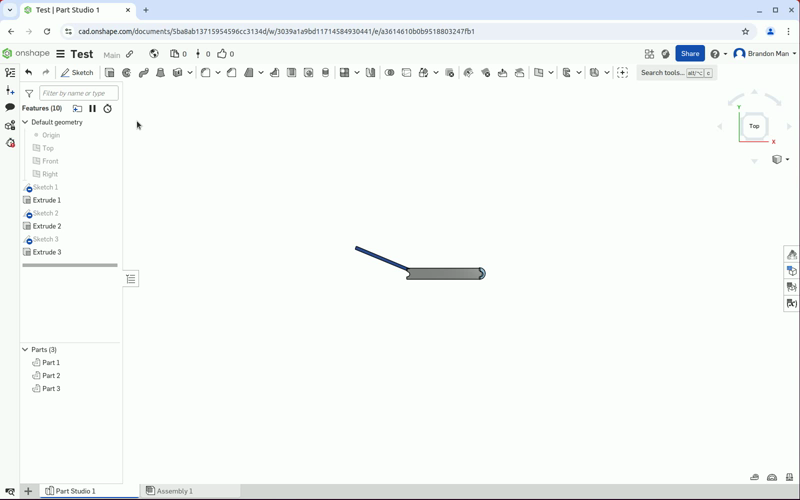
key(shift+h)
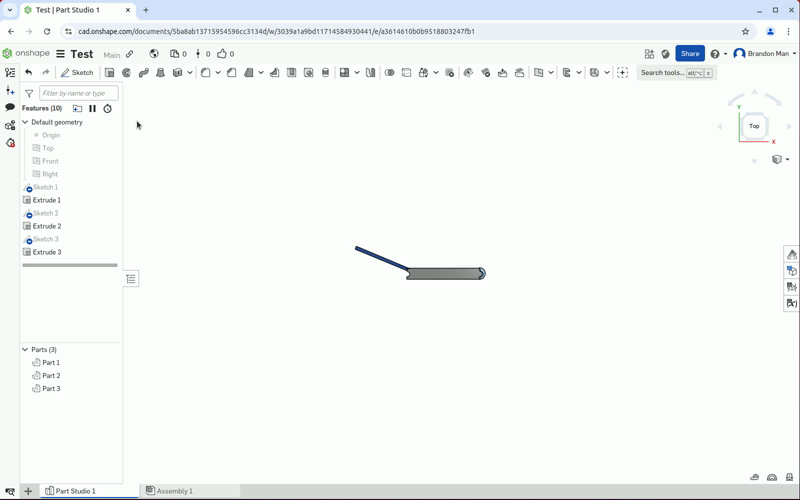
key(shift+h)
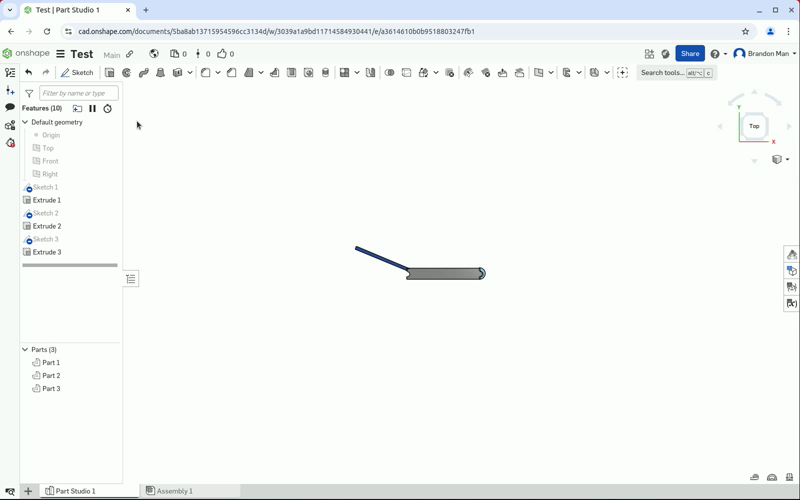
mouse_move(73, 189)
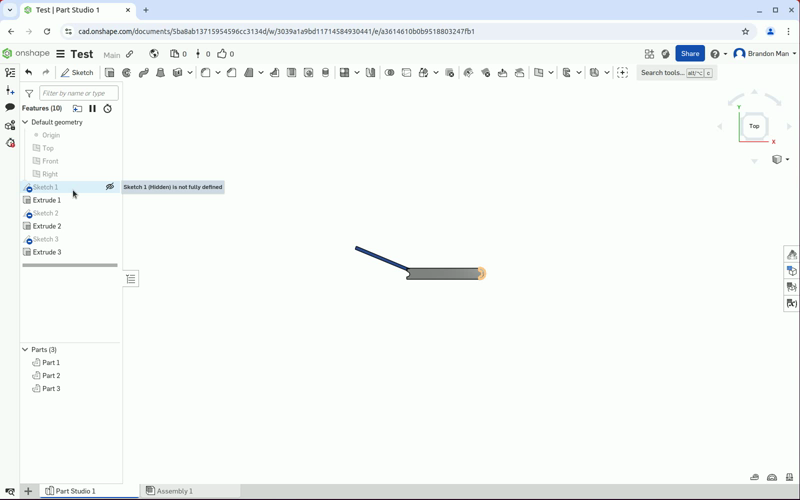
click(73, 189)
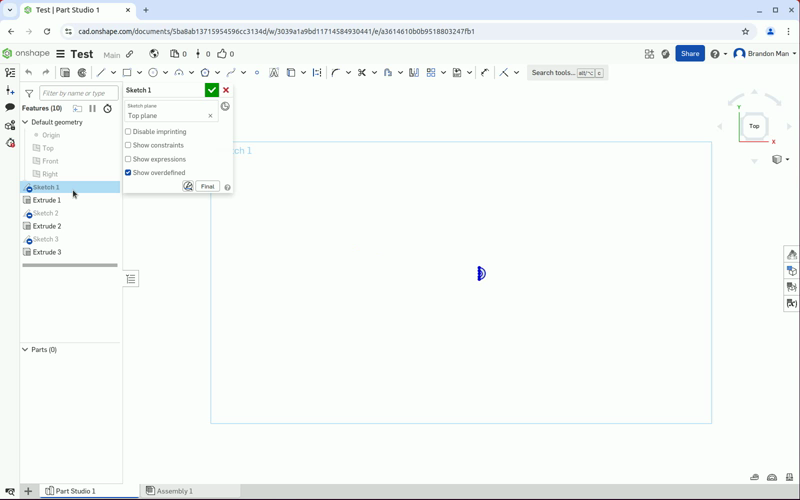
mouse_move(229, 92)
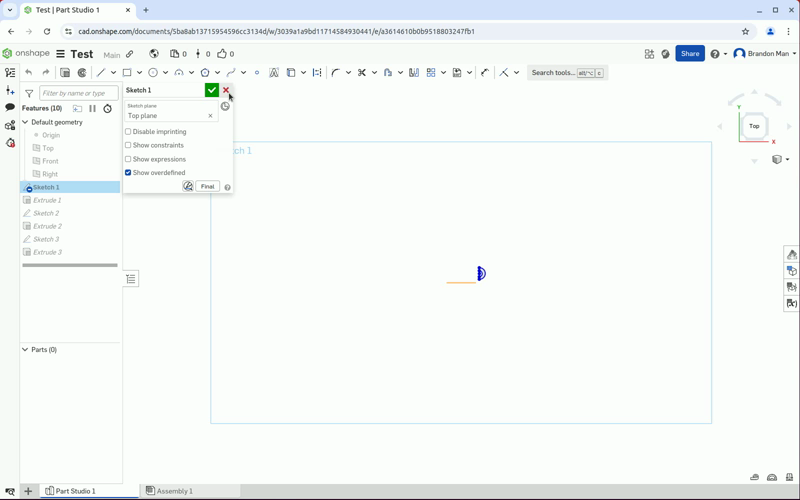
click(229, 92)
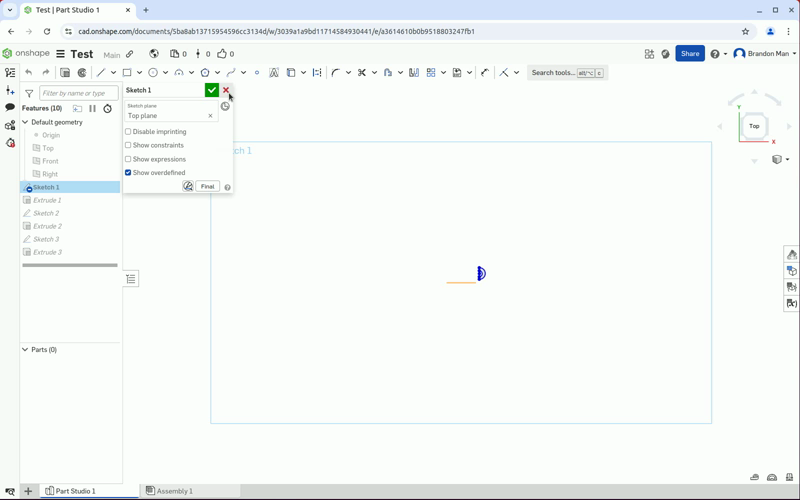
key(shift+s)
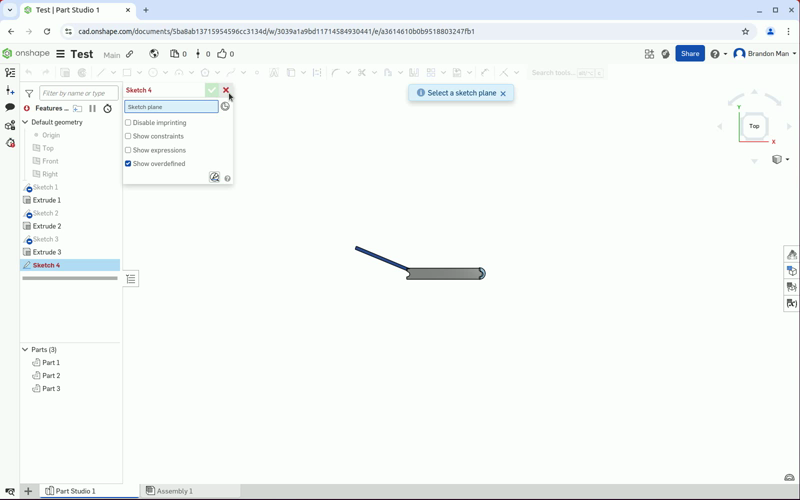
mouse_move(73, 150)
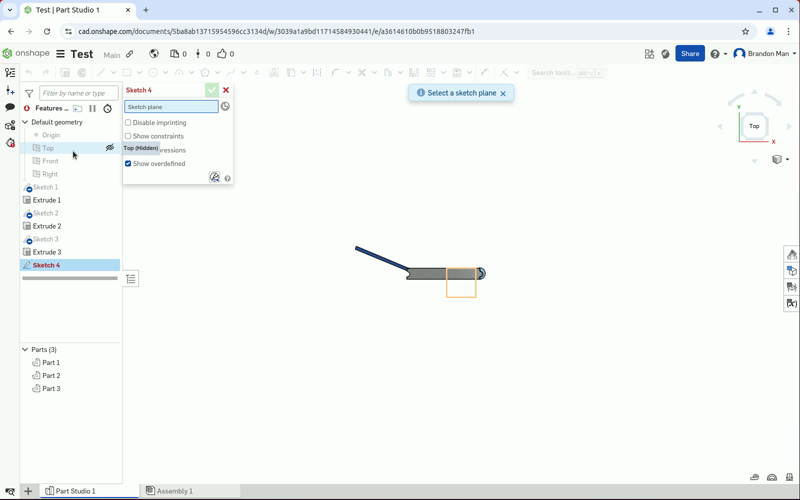
click(73, 150)
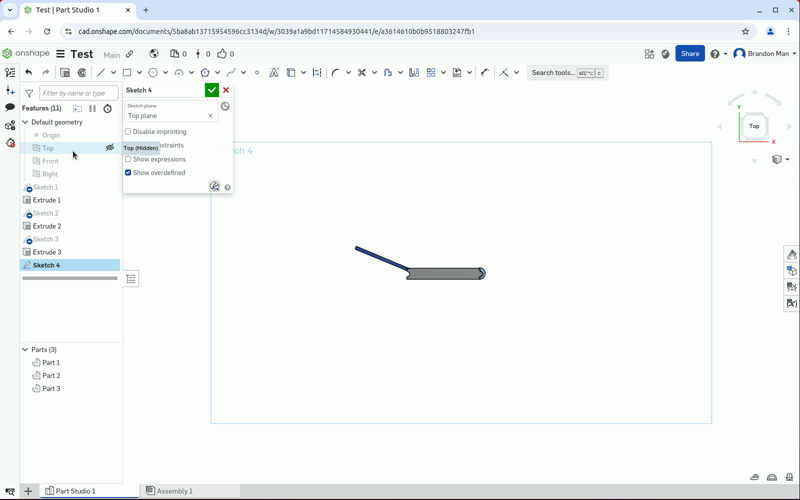
mouse_move(73, 352)
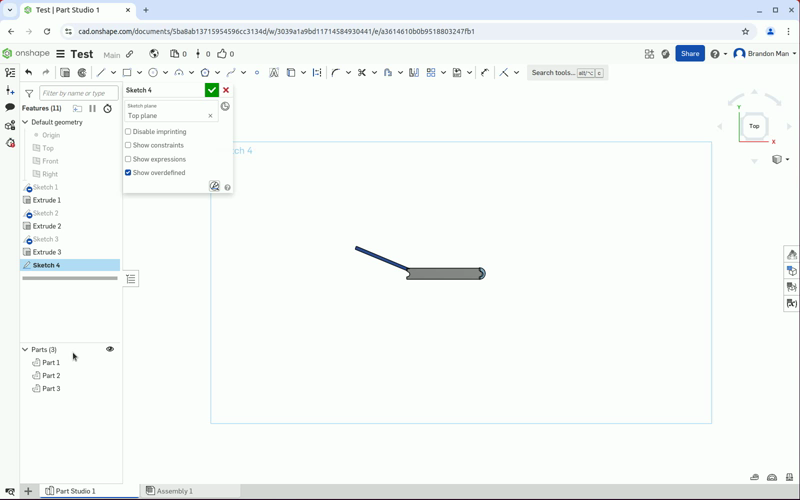
key(y)
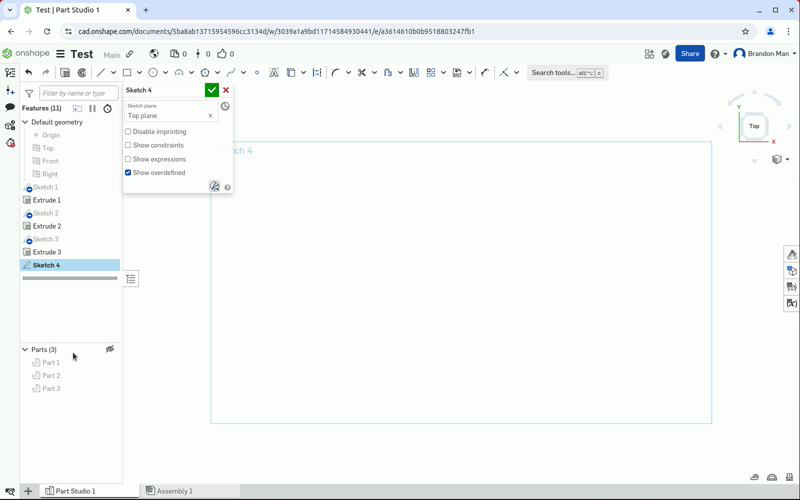
key(l)
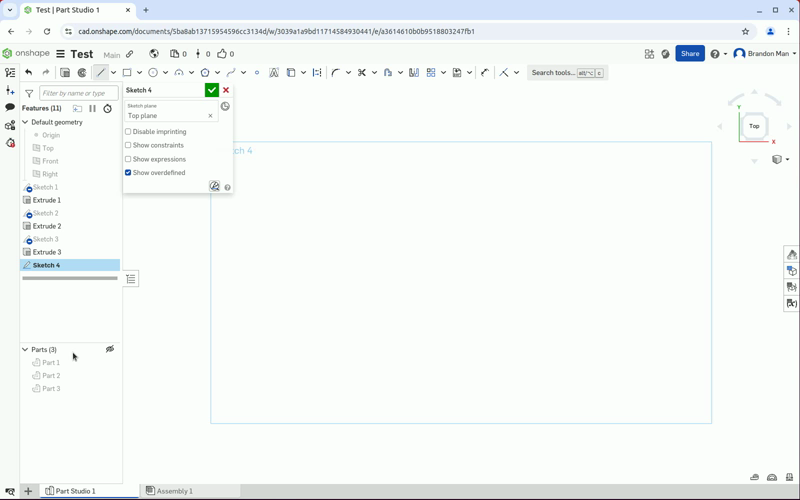
key_down(shift)
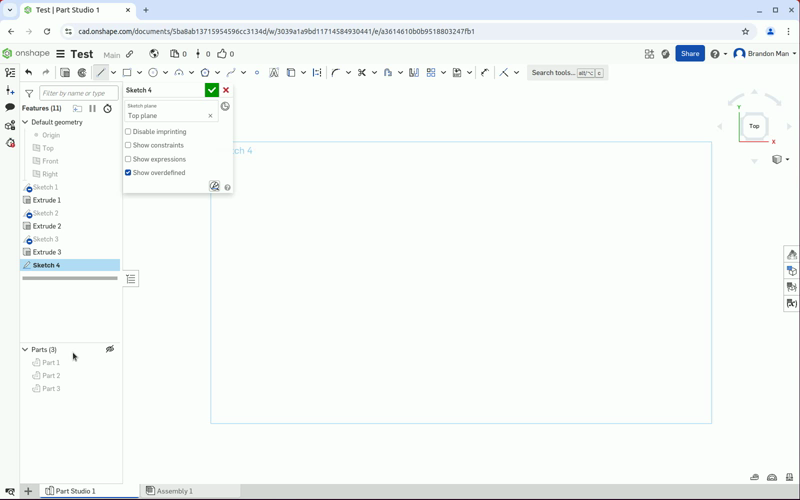
mouse_move(351, 257)
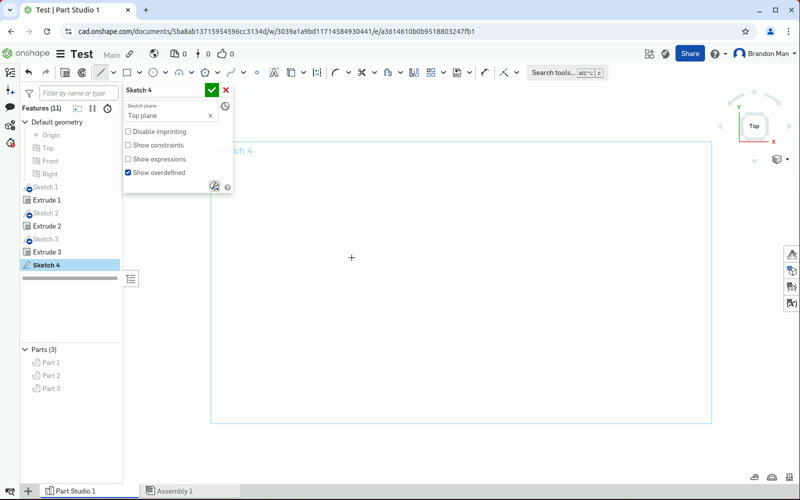
click(351, 257)
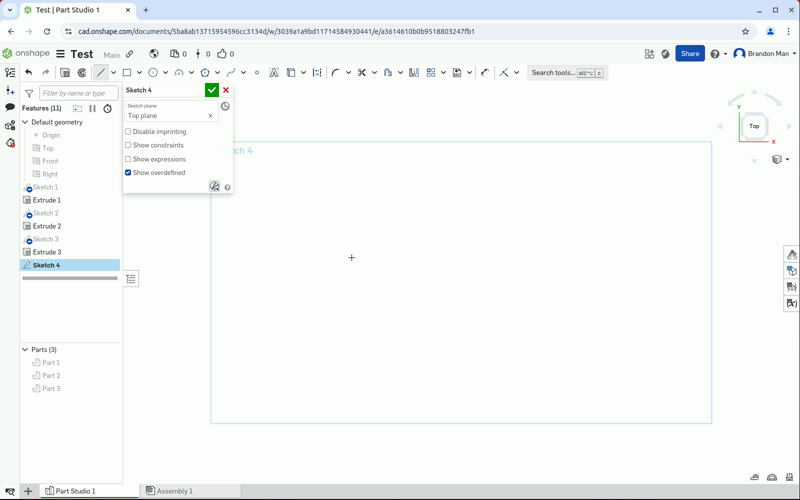
key_up(shift)
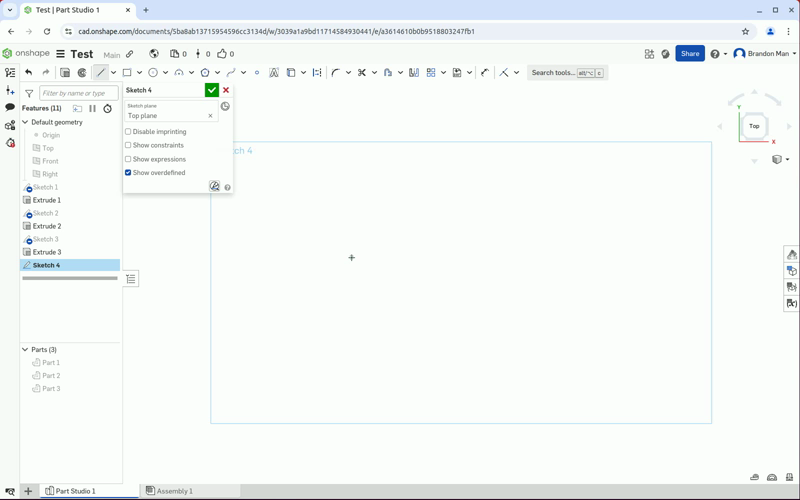
key_down(shift)
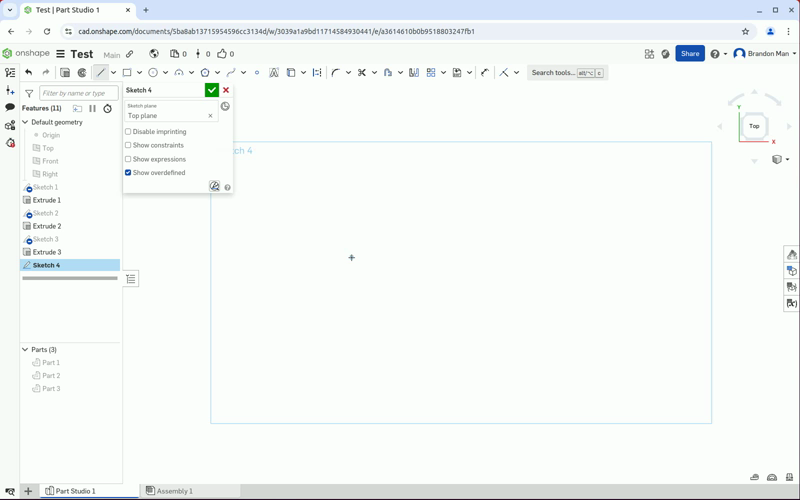
mouse_move(381, 257)
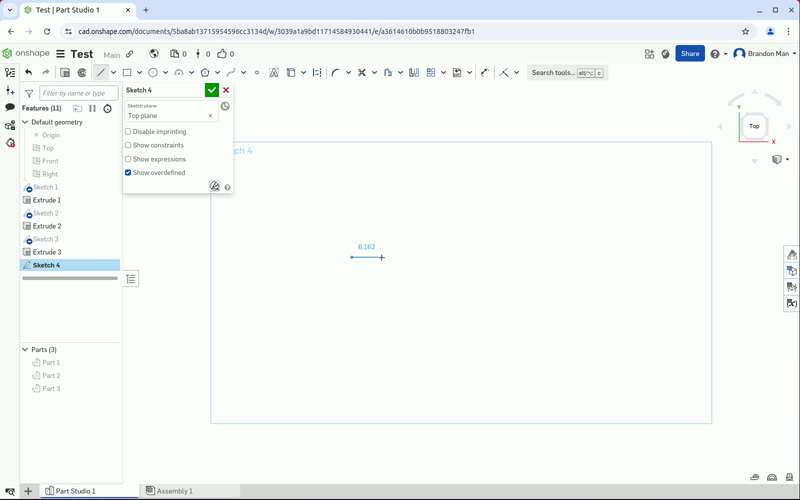
mouse_move(403, 279)
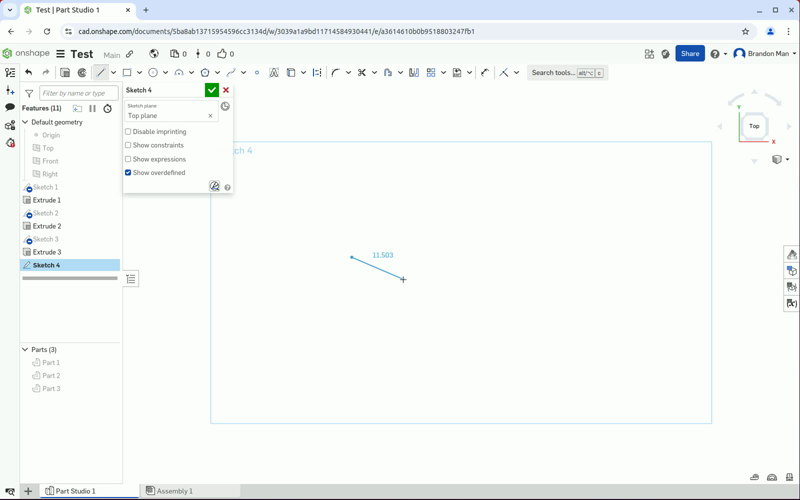
click(403, 279)
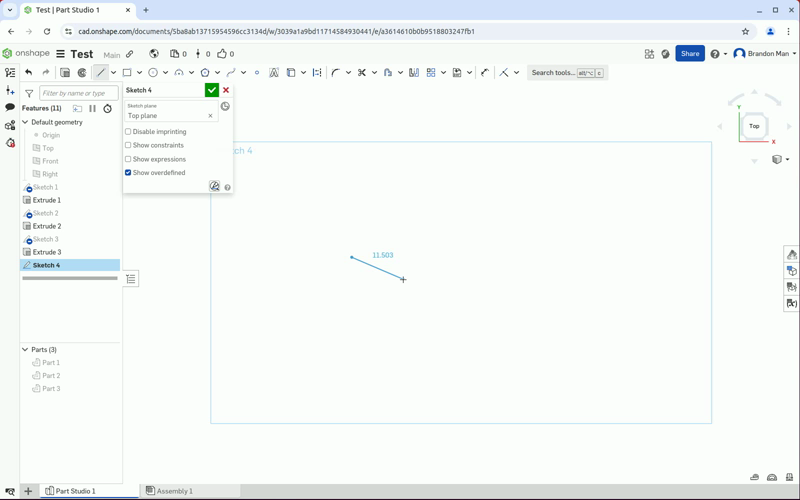
key_up(shift)
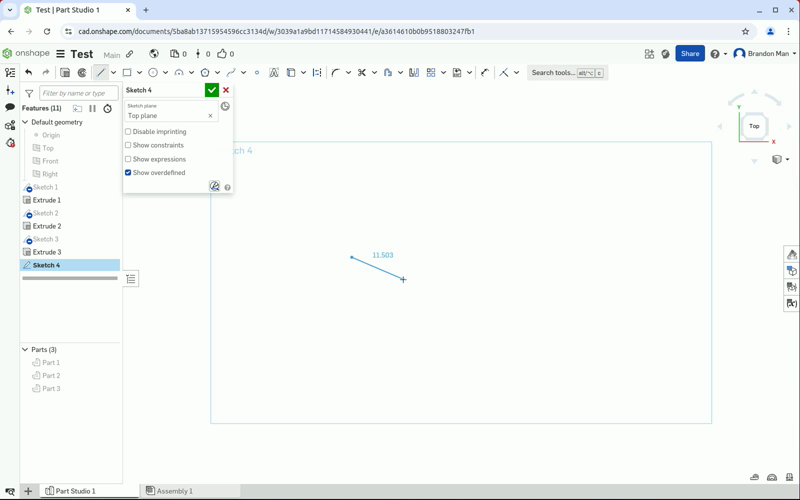
key_down(shift)
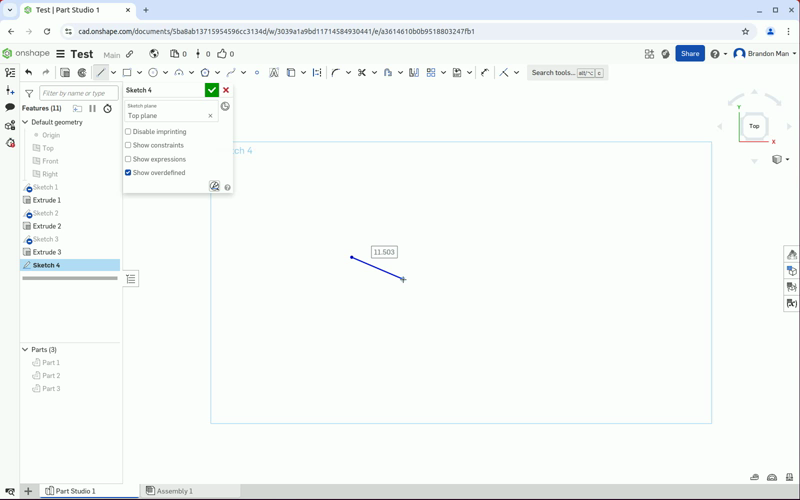
mouse_move(433, 279)
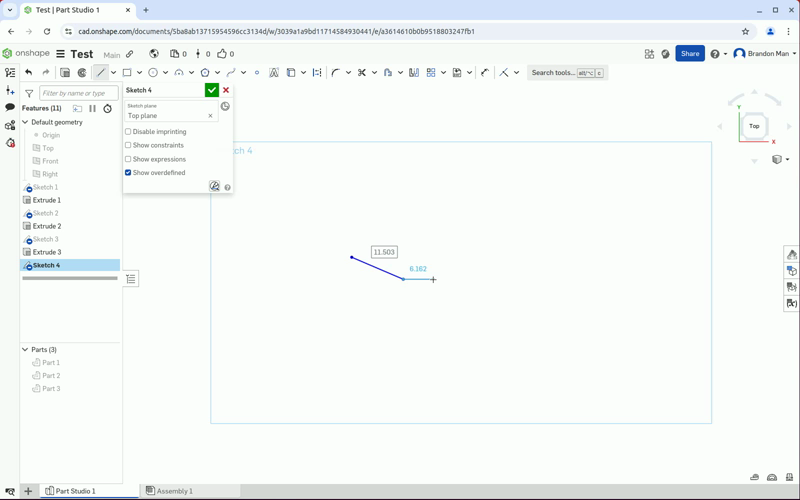
mouse_move(406, 279)
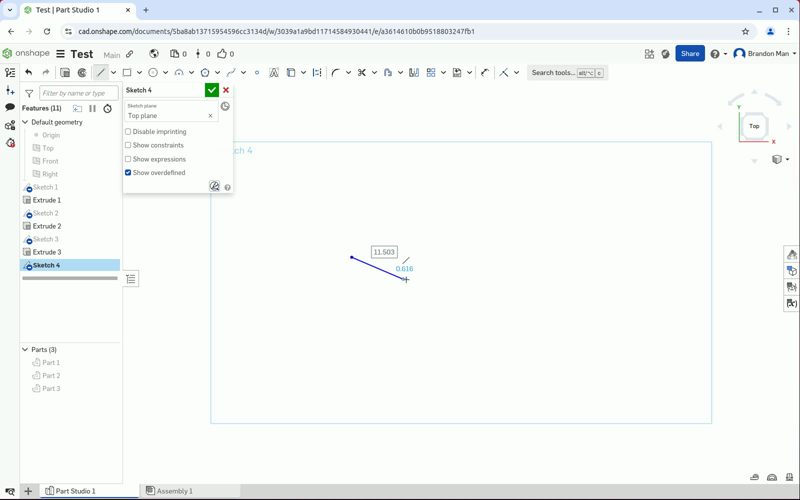
scroll(6)
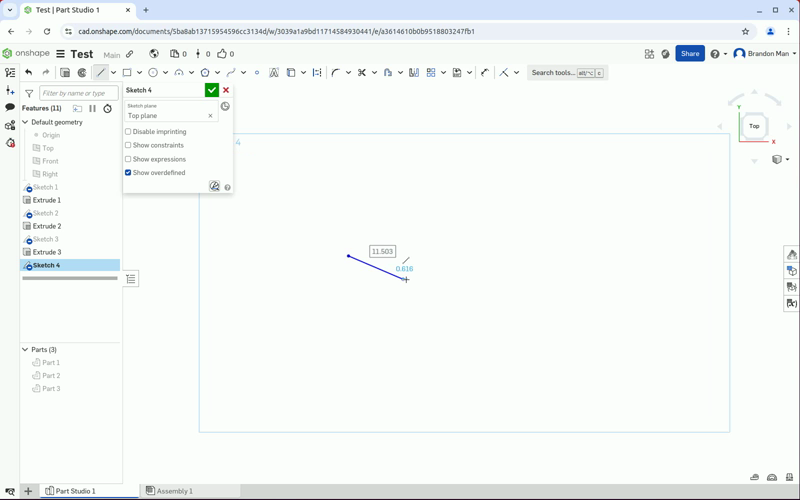
scroll(6)
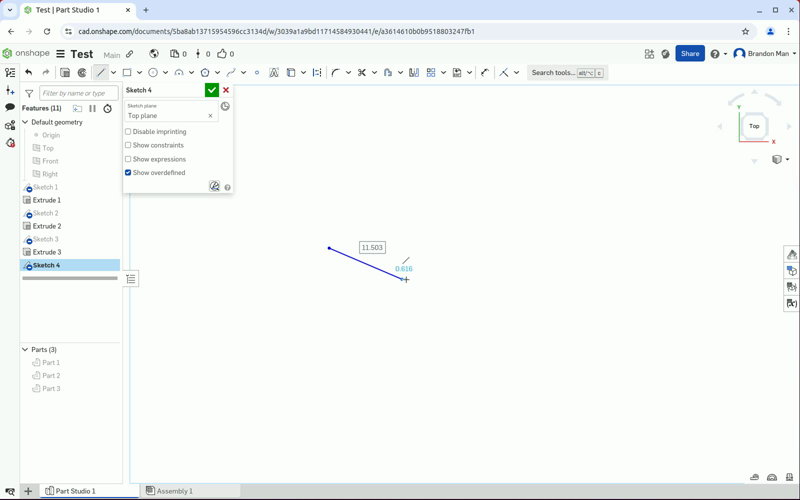
scroll(6)
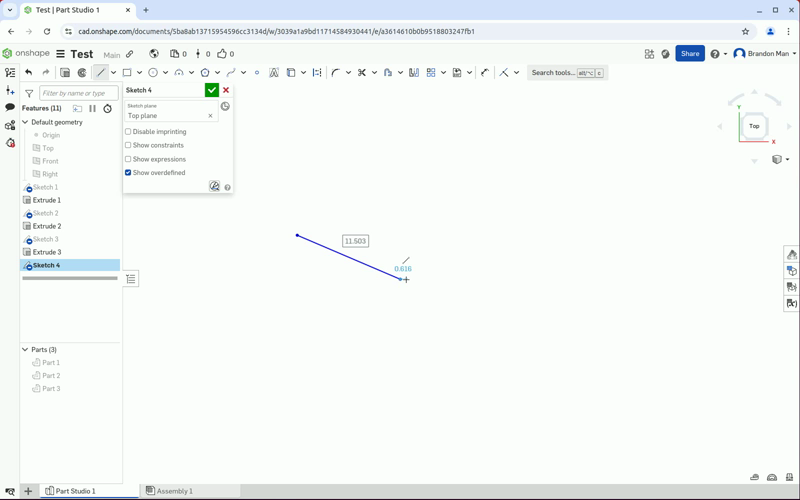
scroll(6)
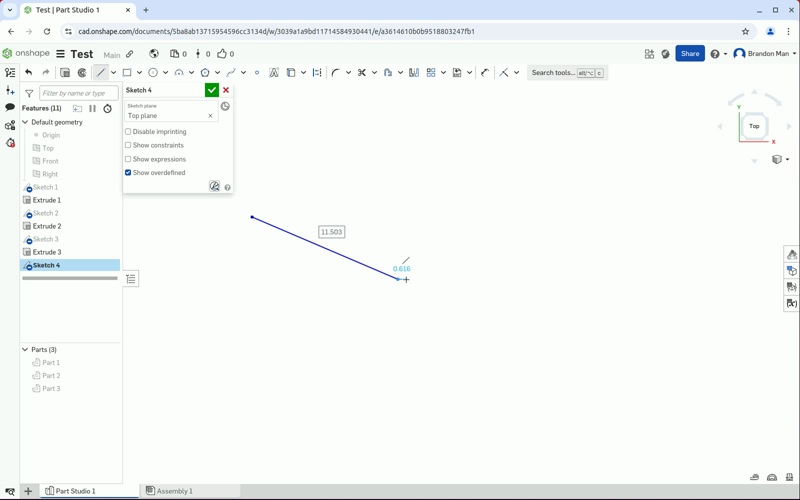
scroll(6)
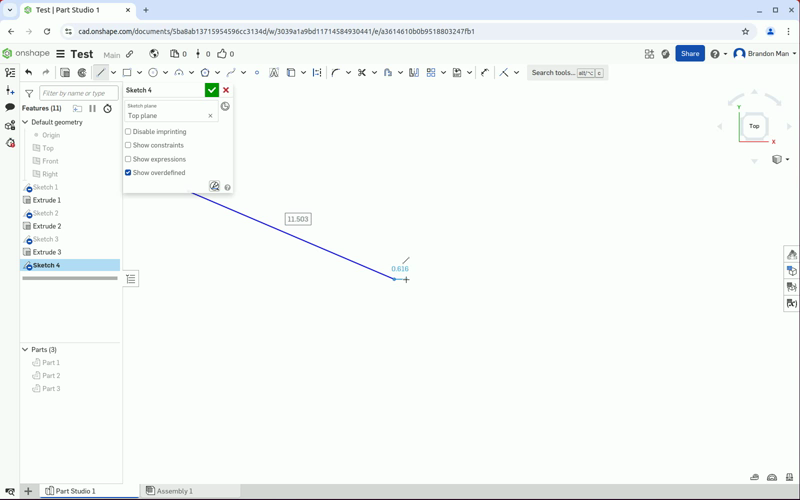
scroll(6)
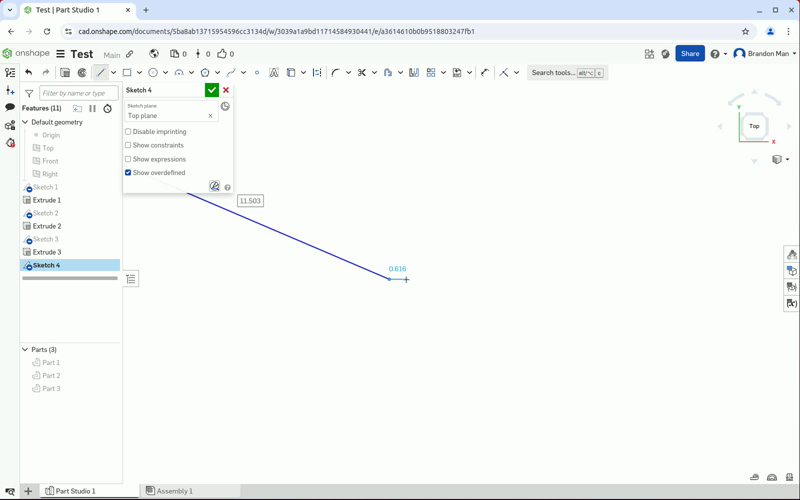
scroll(6)
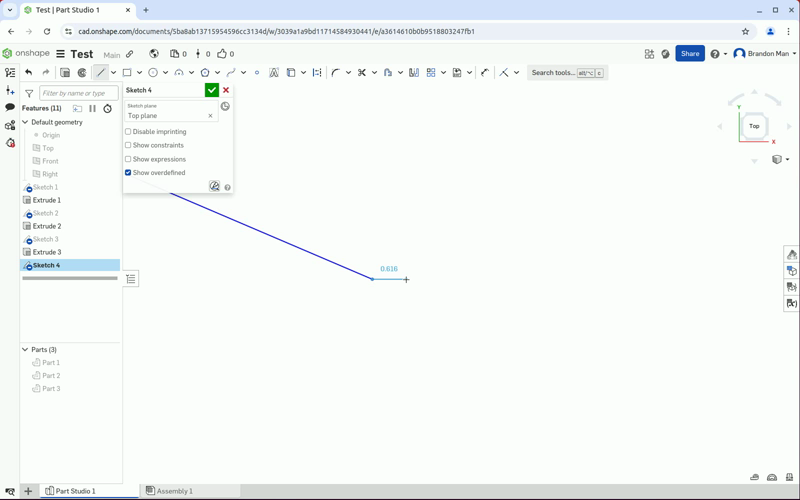
click(406, 279)
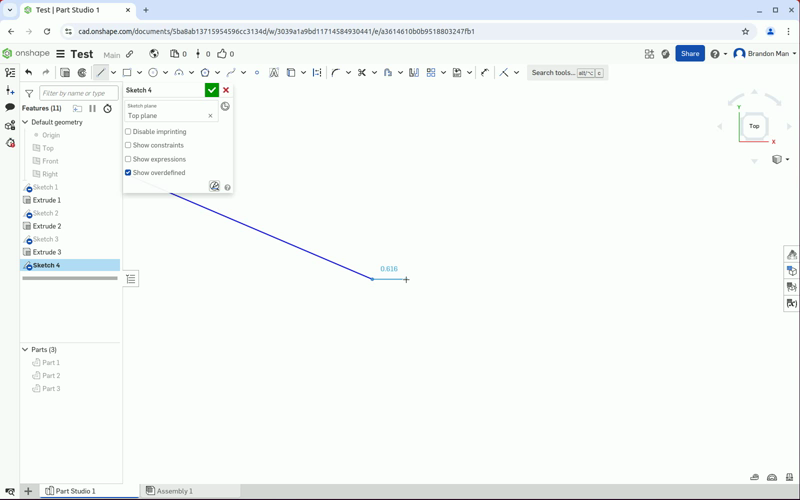
scroll(-6)
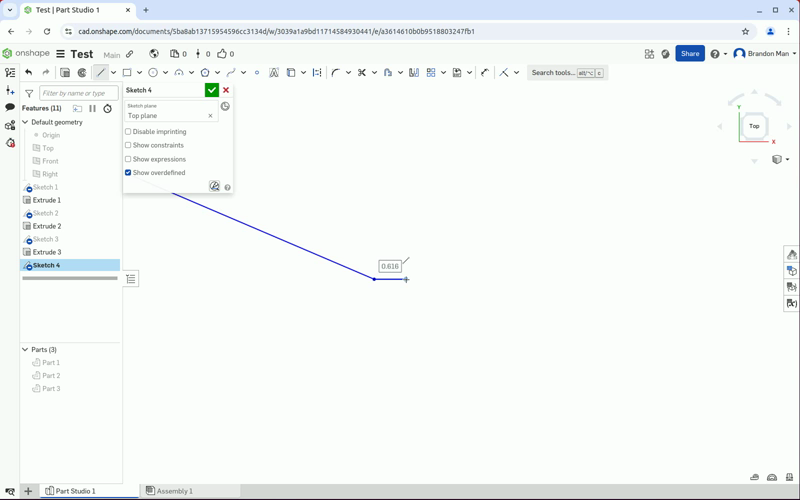
scroll(-6)
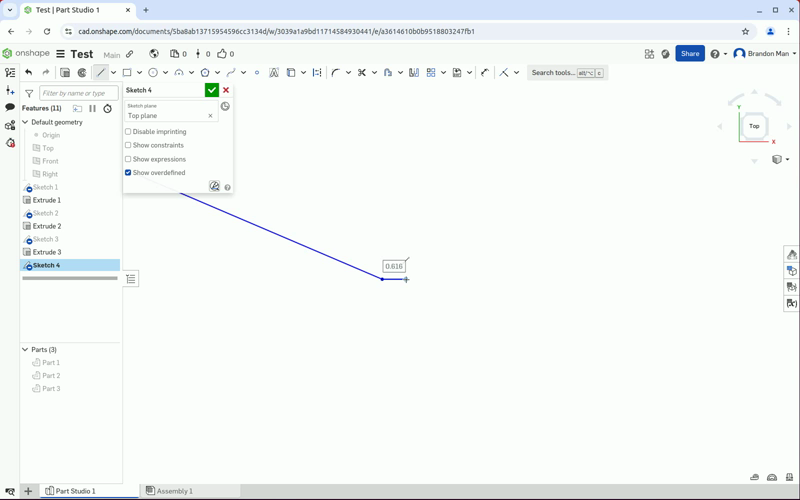
scroll(-6)
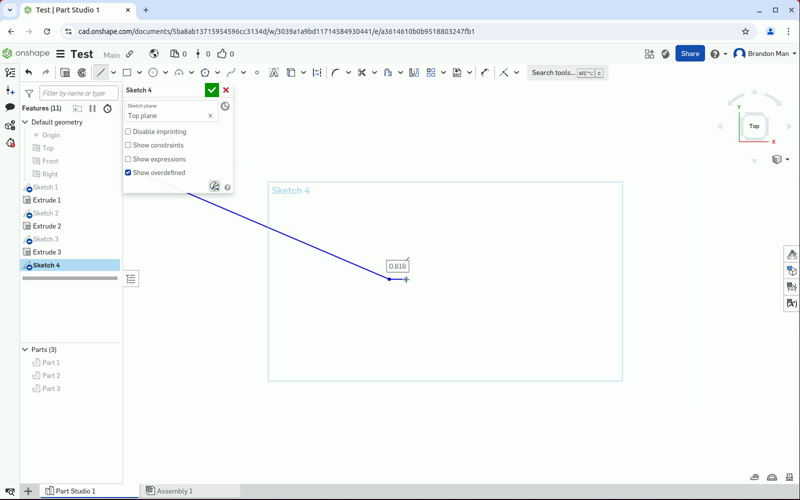
scroll(-6)
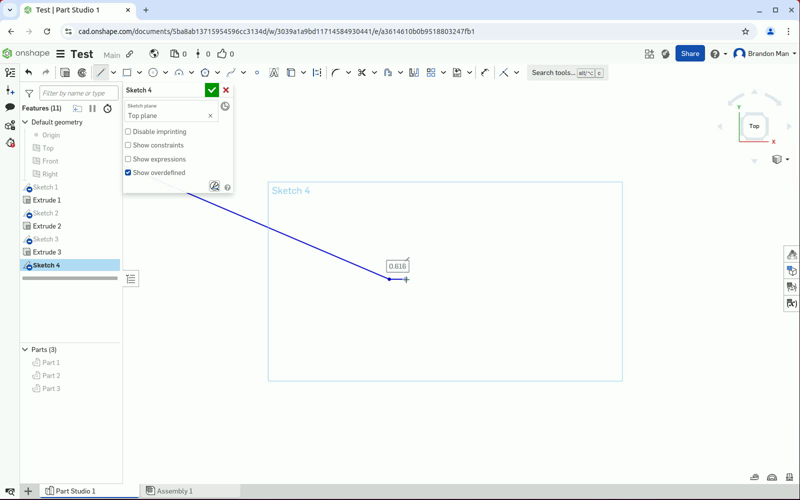
scroll(-6)
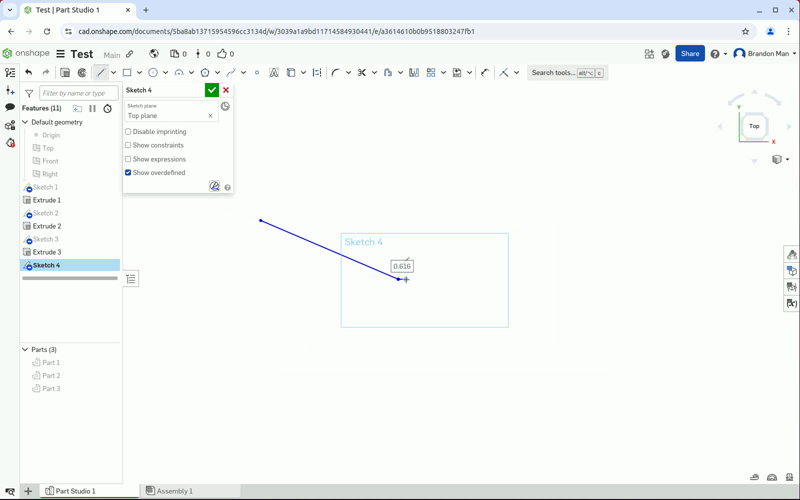
scroll(-6)
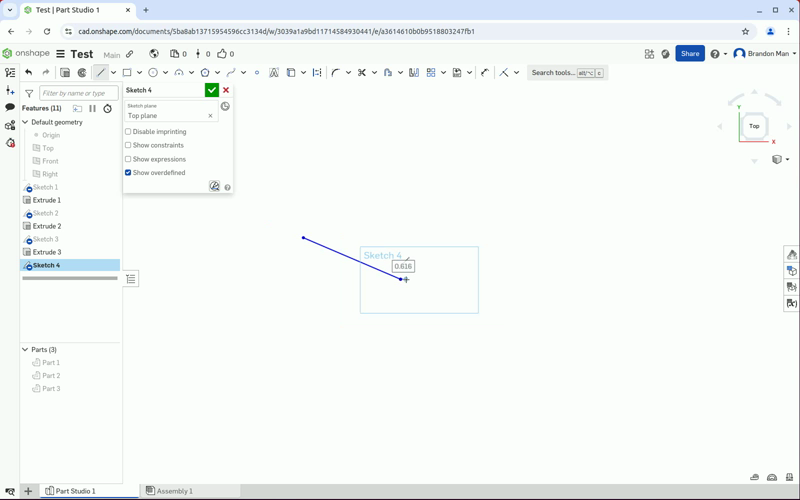
scroll(-6)
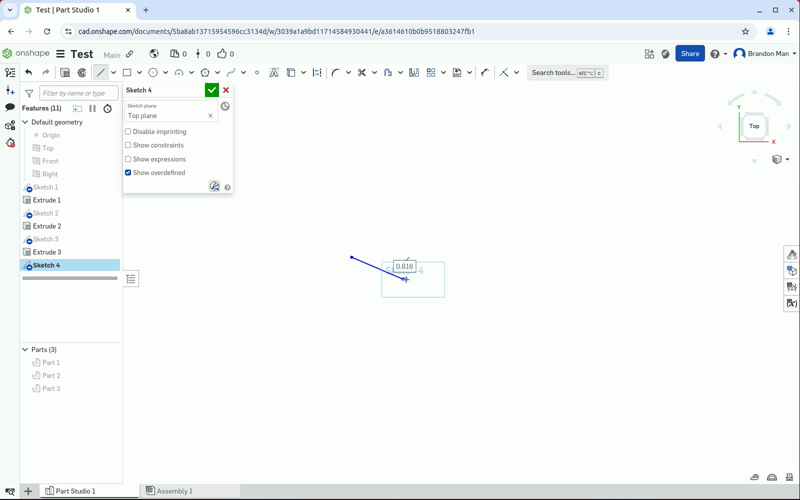
key_up(shift)
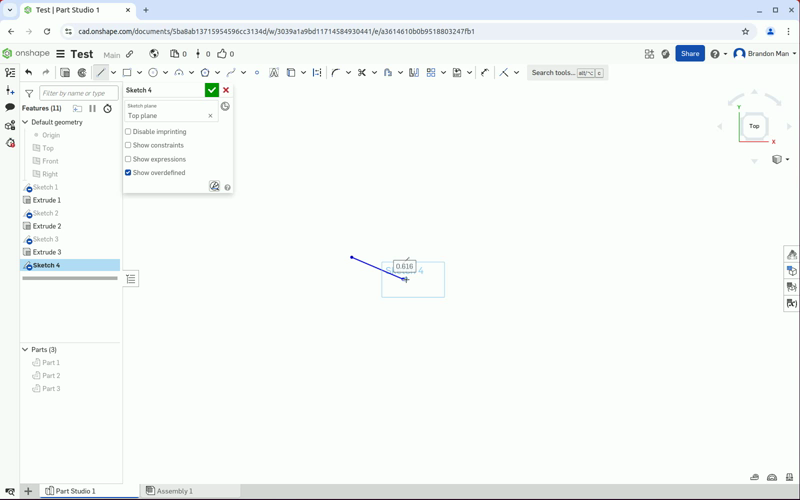
key_down(shift)
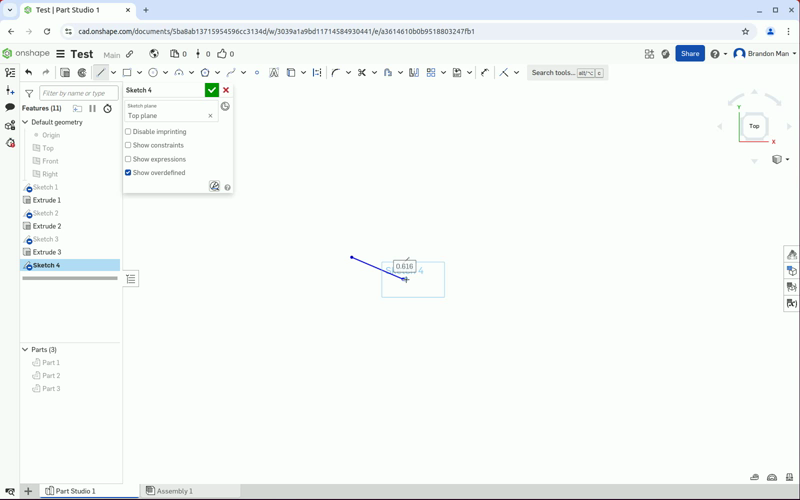
mouse_move(436, 279)
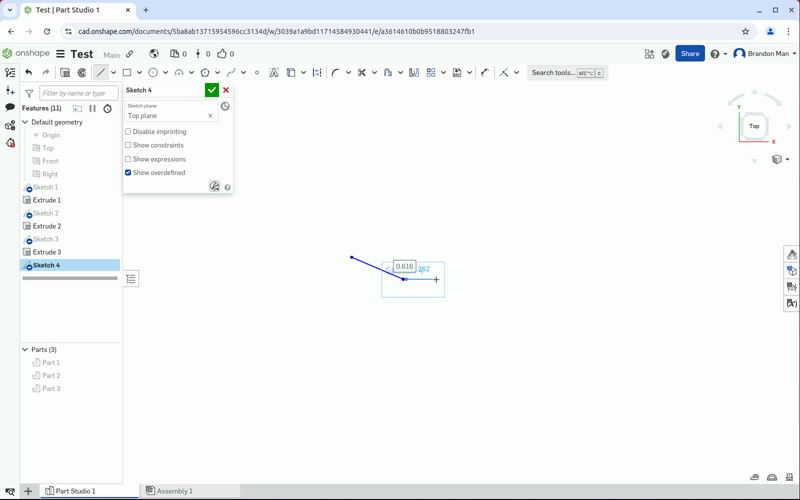
mouse_move(406, 276)
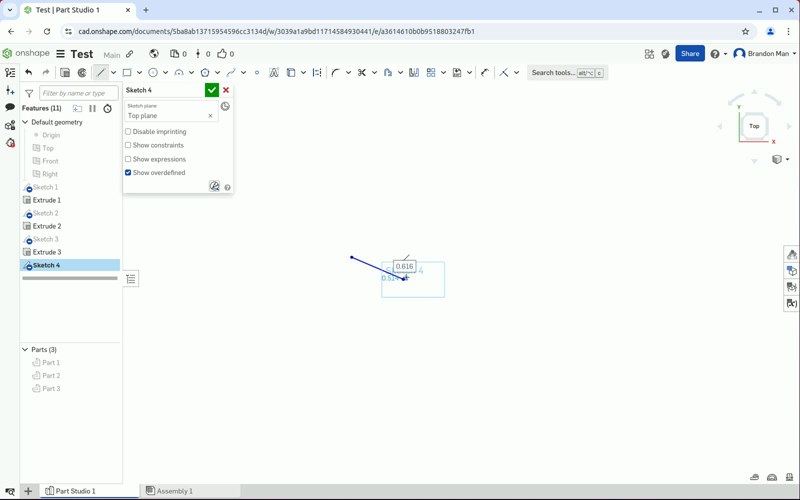
scroll(6)
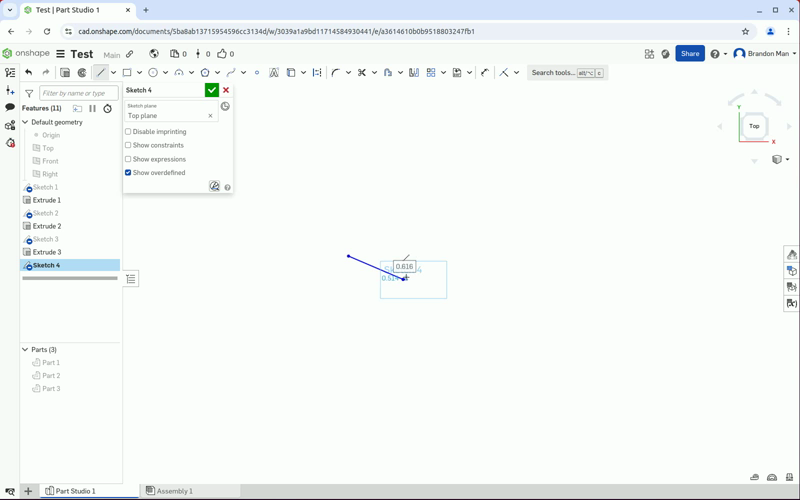
scroll(6)
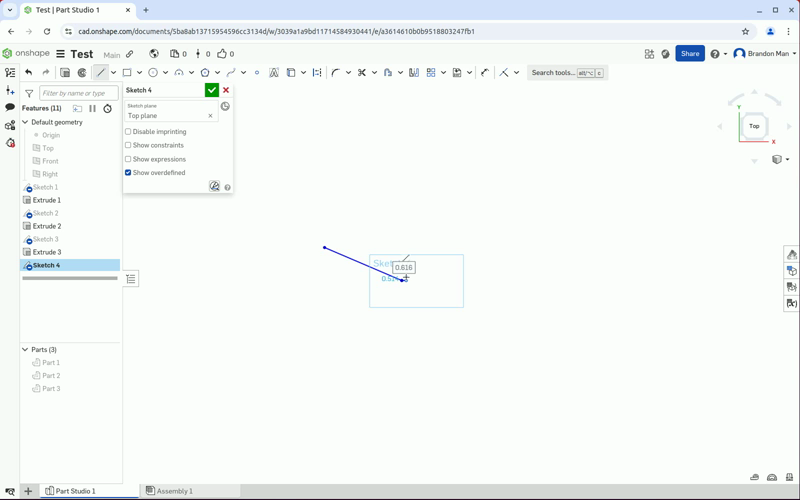
scroll(6)
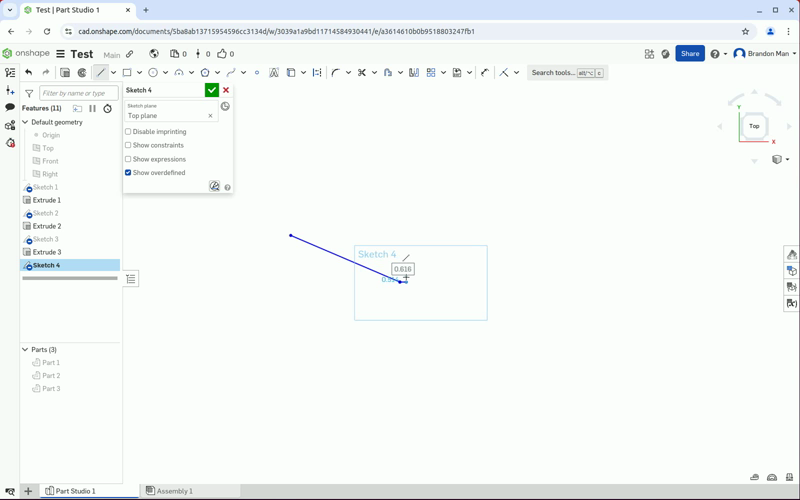
scroll(6)
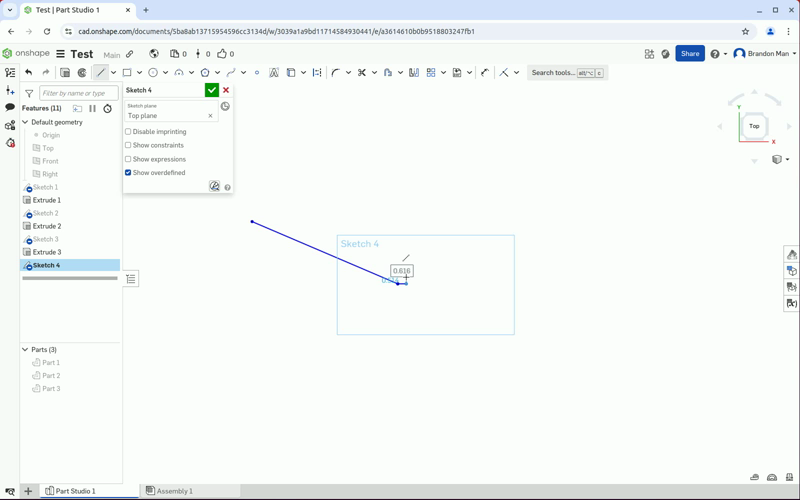
scroll(6)
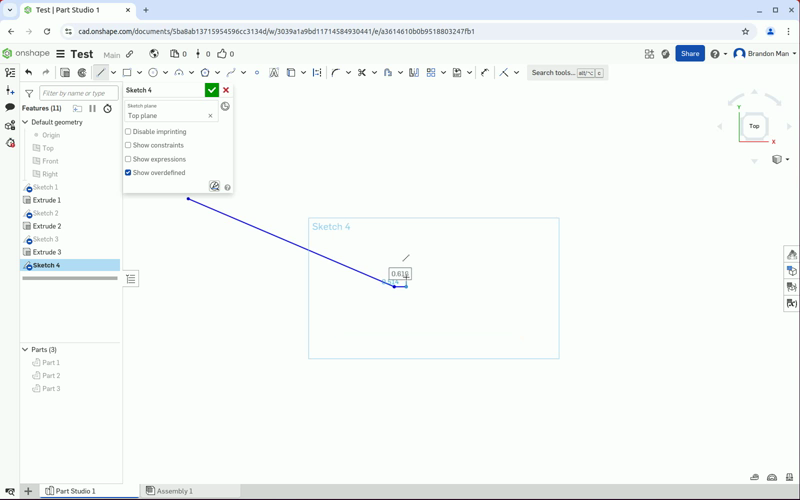
scroll(6)
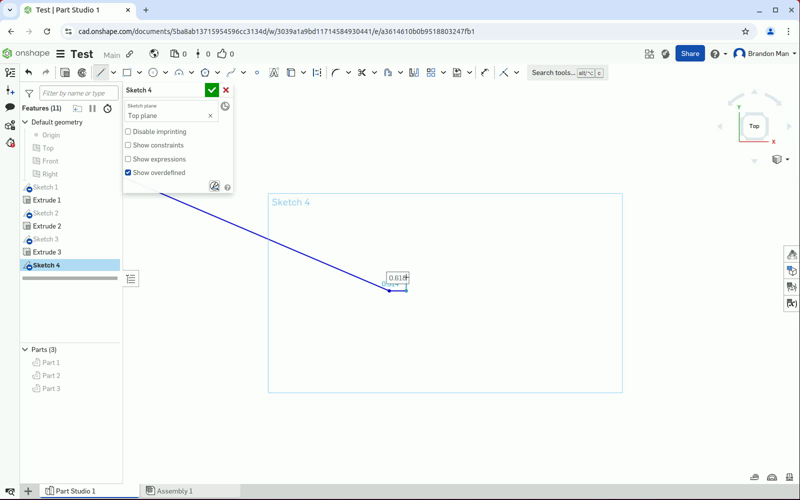
scroll(6)
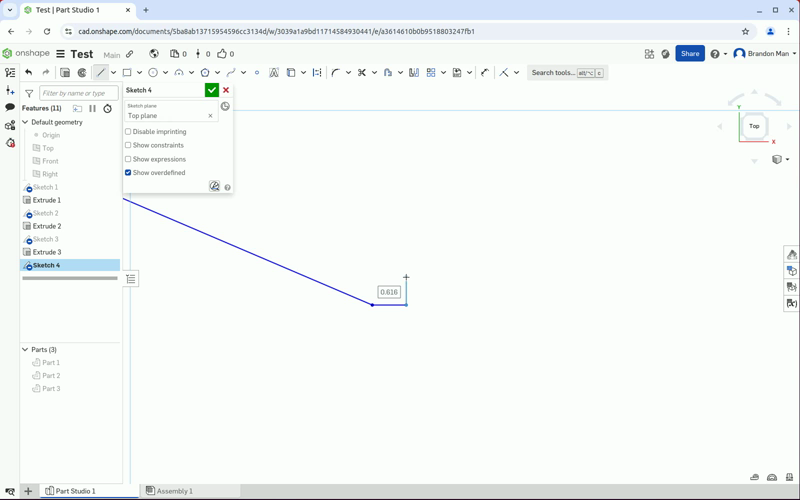
click(406, 276)
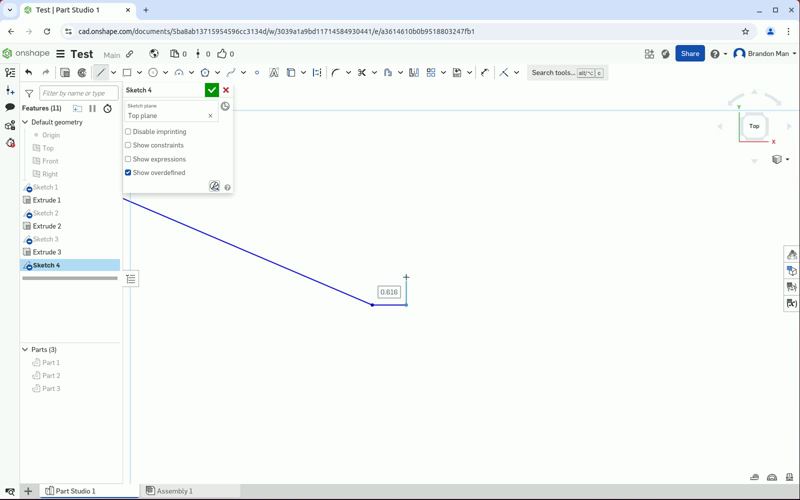
scroll(-6)
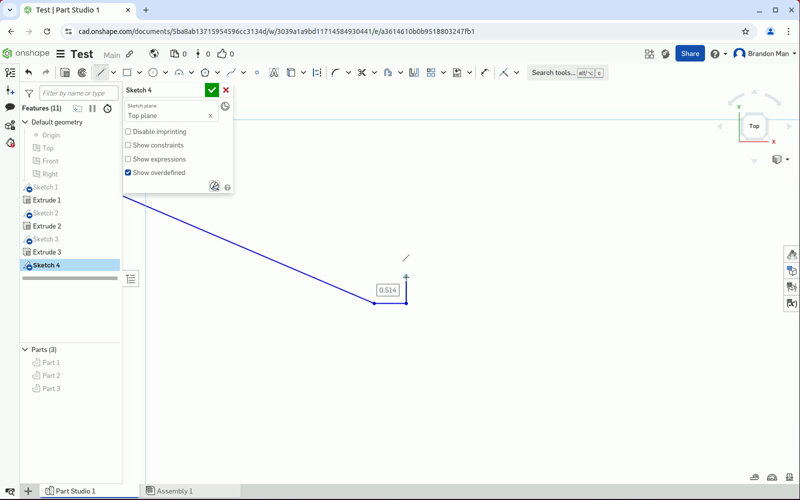
scroll(-6)
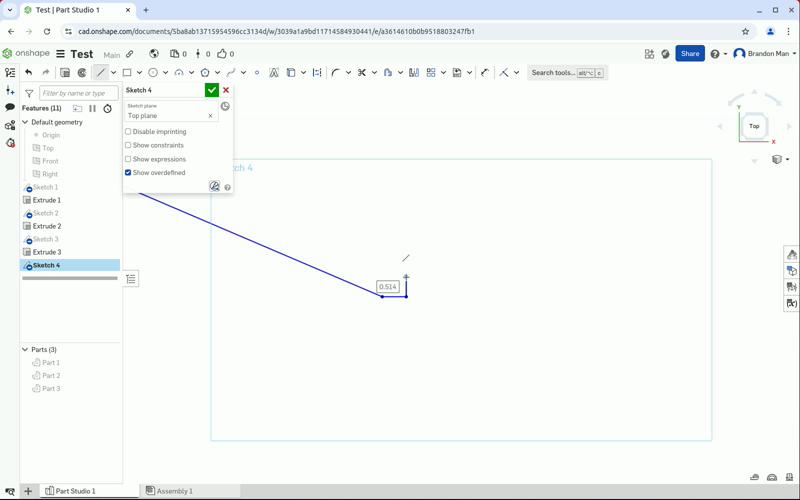
scroll(-6)
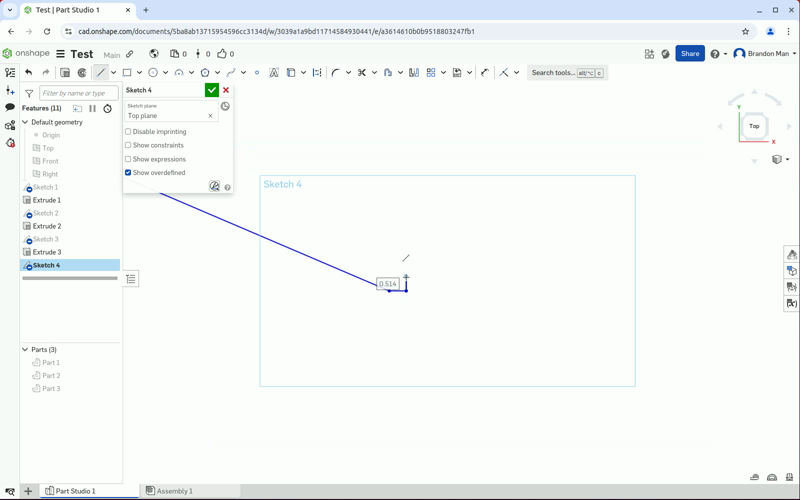
scroll(-6)
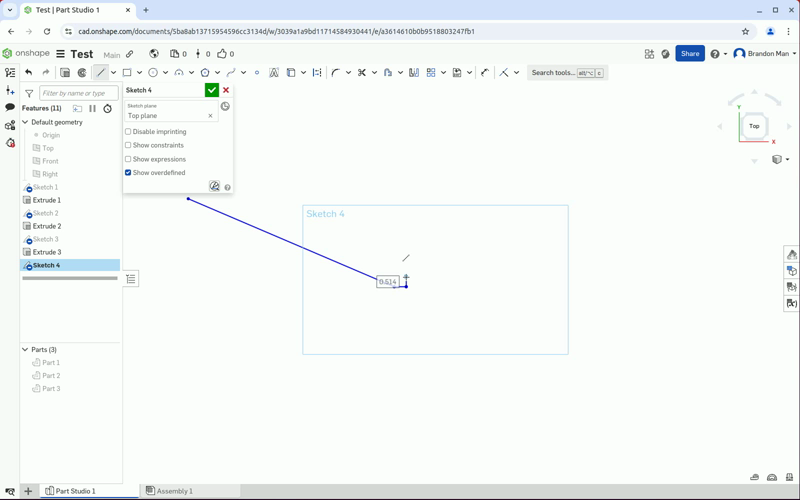
scroll(-6)
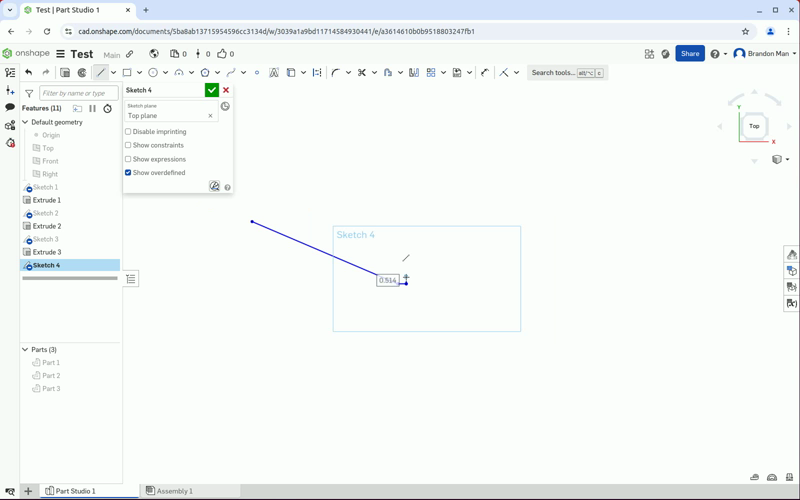
scroll(-6)
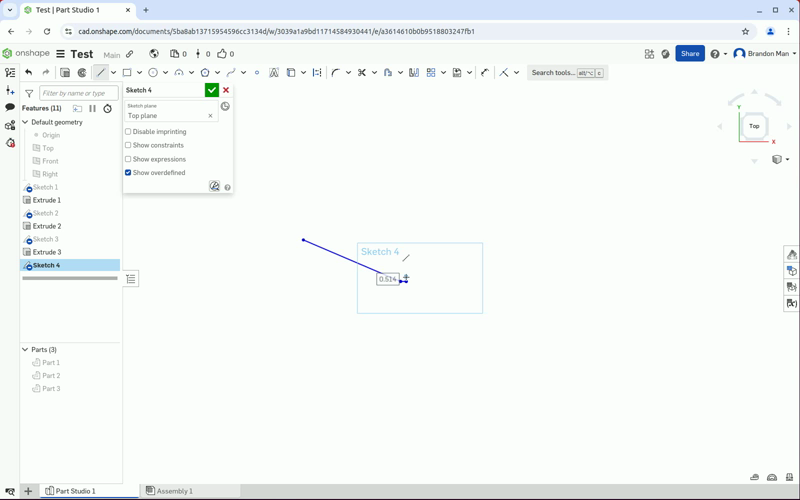
scroll(-6)
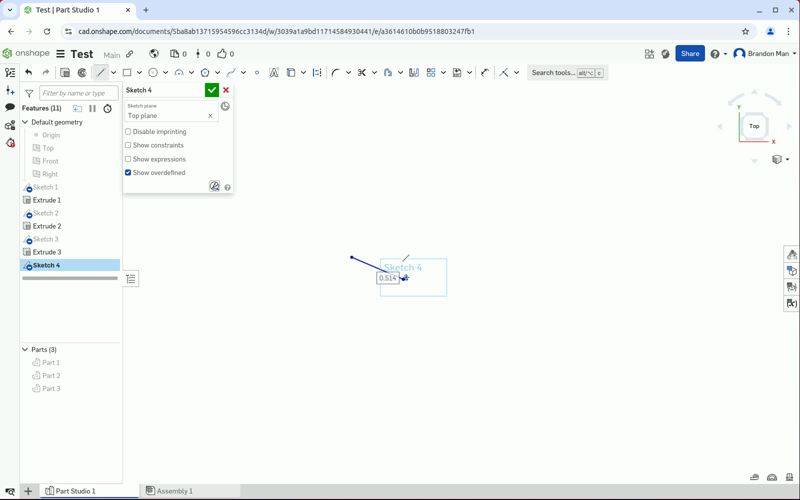
key_up(shift)
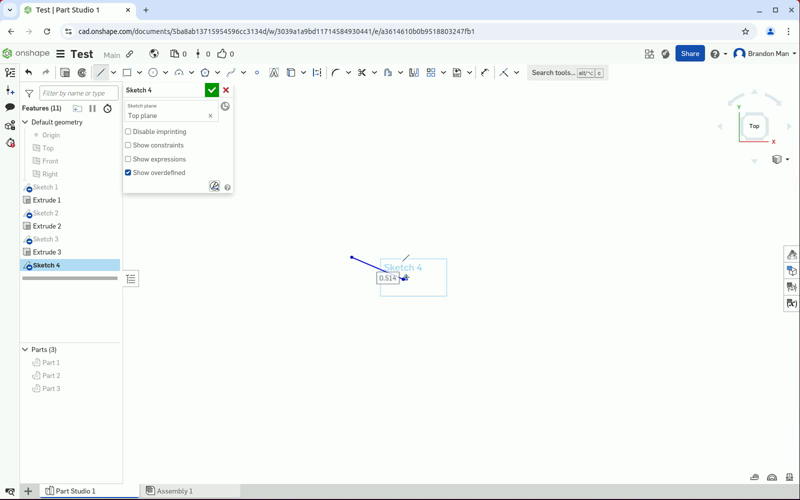
key(esc)
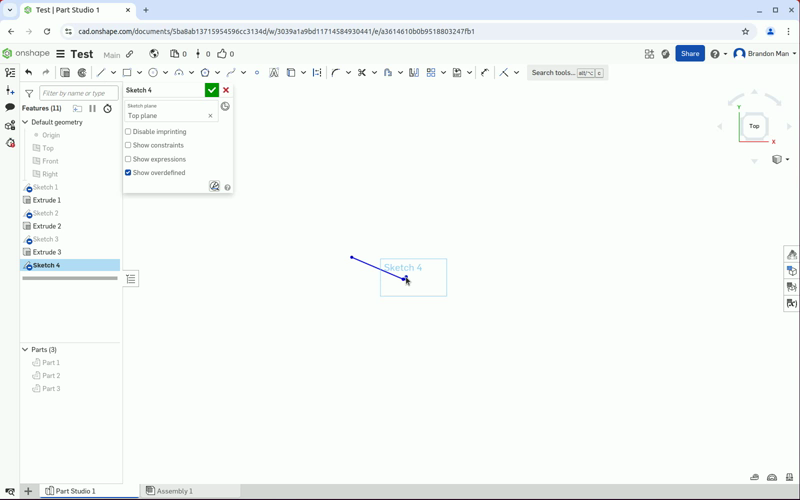
key(a)
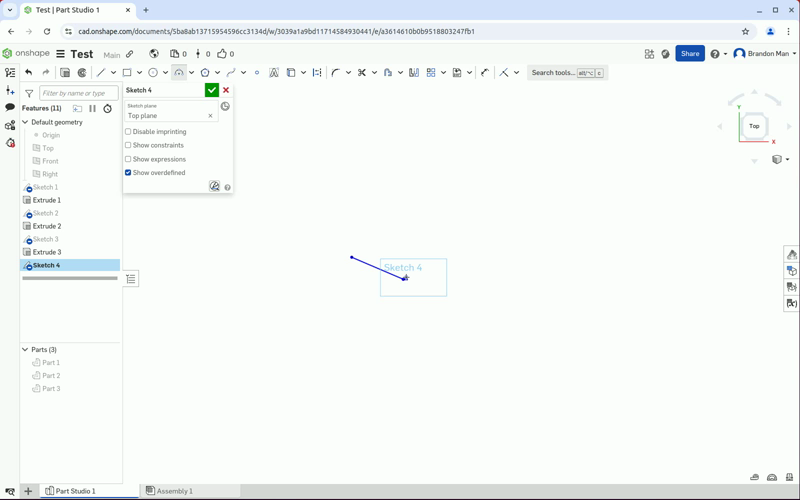
mouse_move(406, 276)
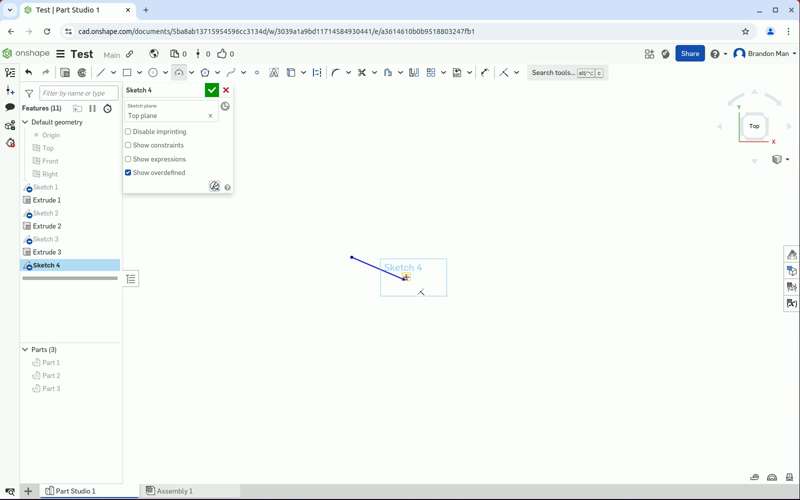
scroll(6)
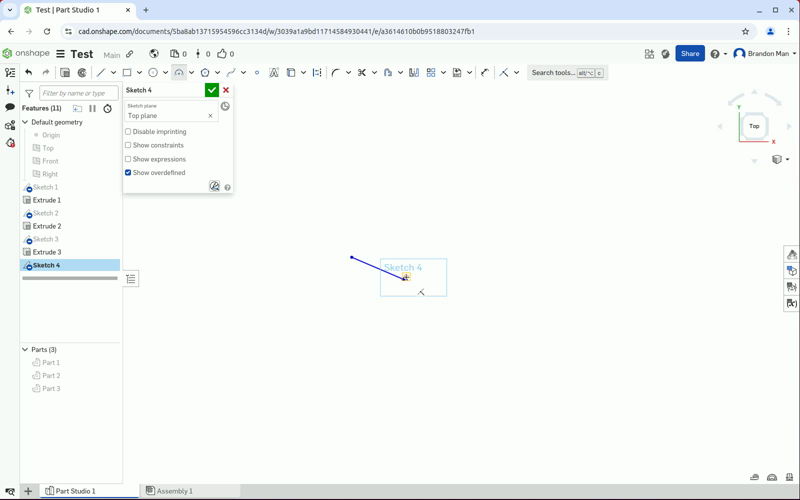
scroll(6)
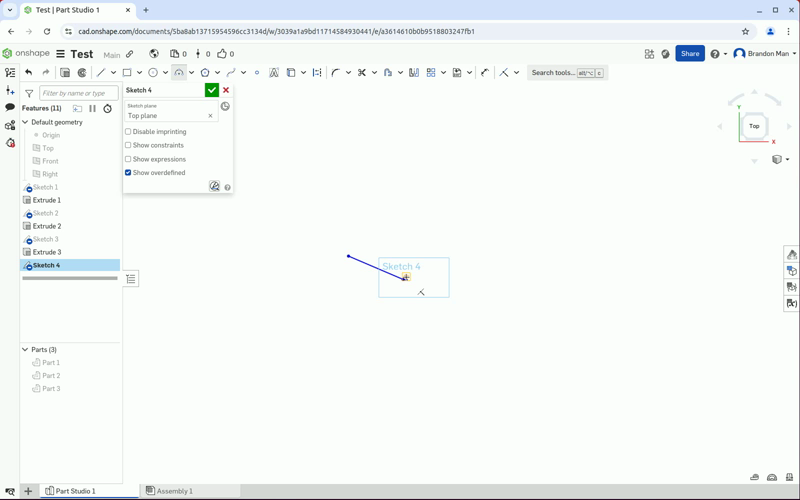
scroll(6)
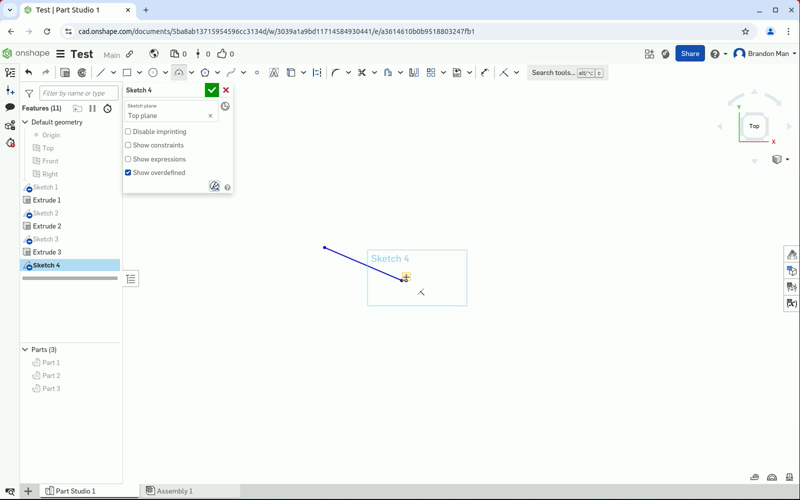
scroll(6)
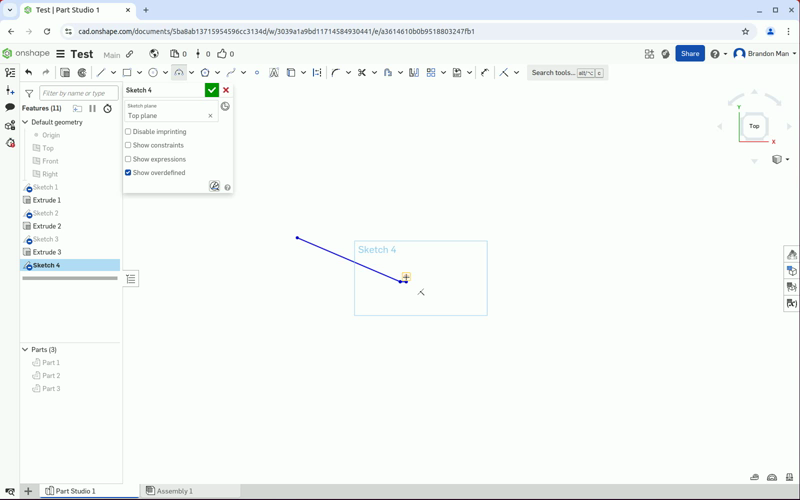
scroll(6)
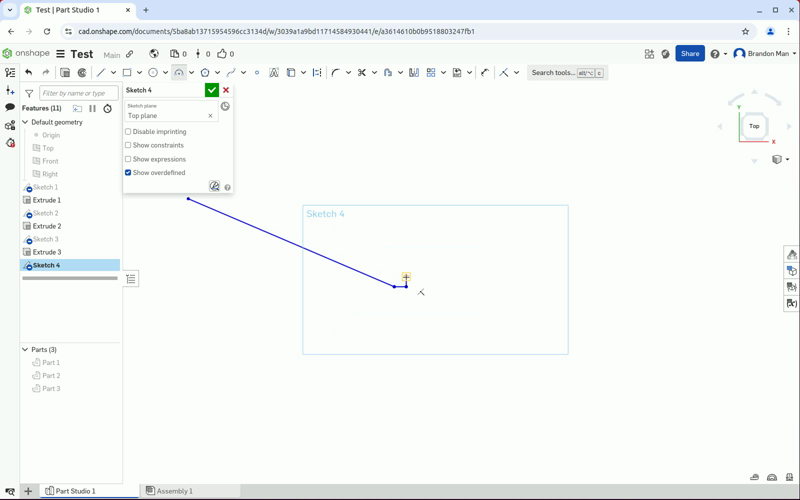
scroll(6)
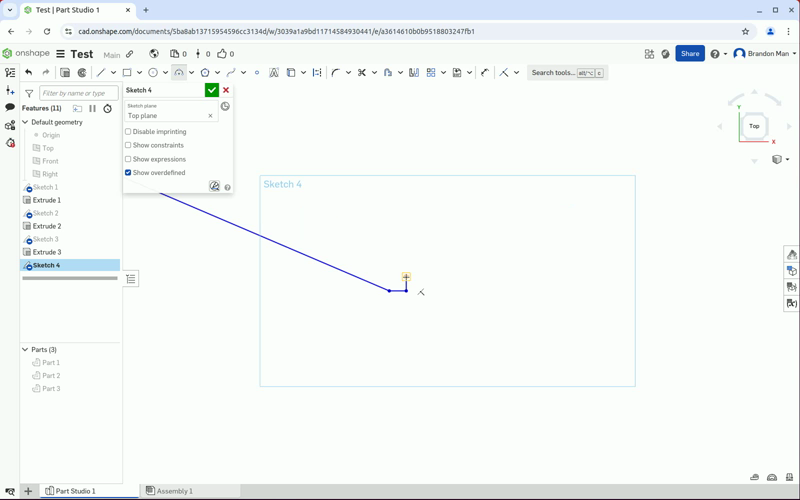
scroll(6)
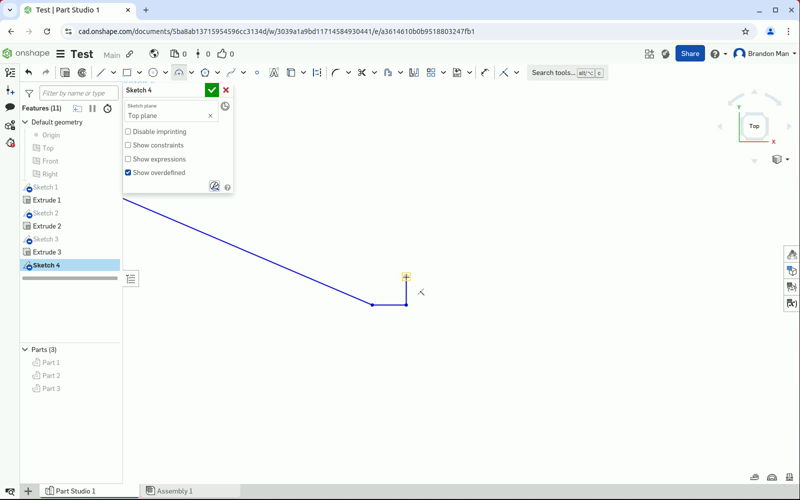
click(406, 276)
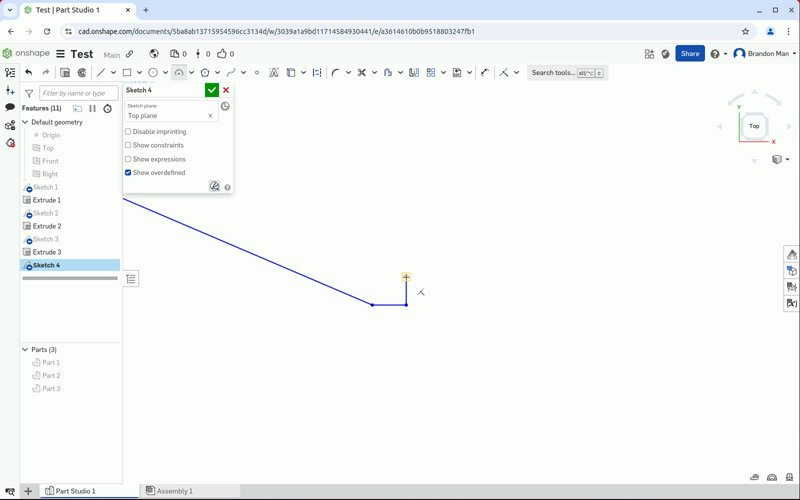
scroll(-6)
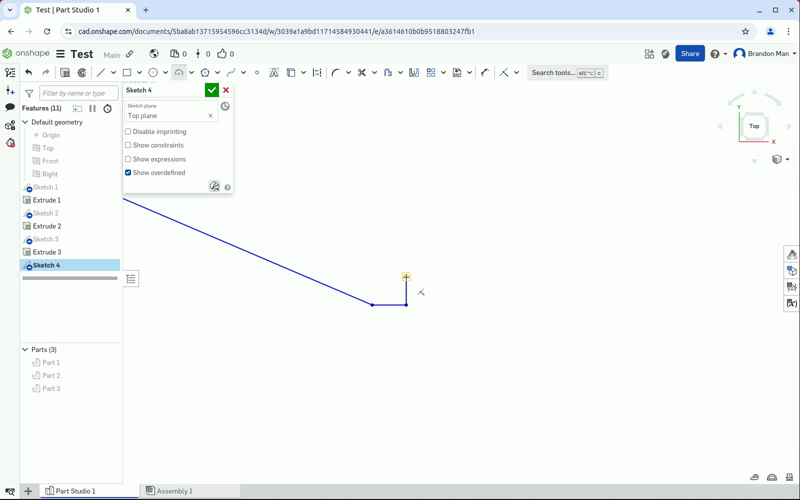
scroll(-6)
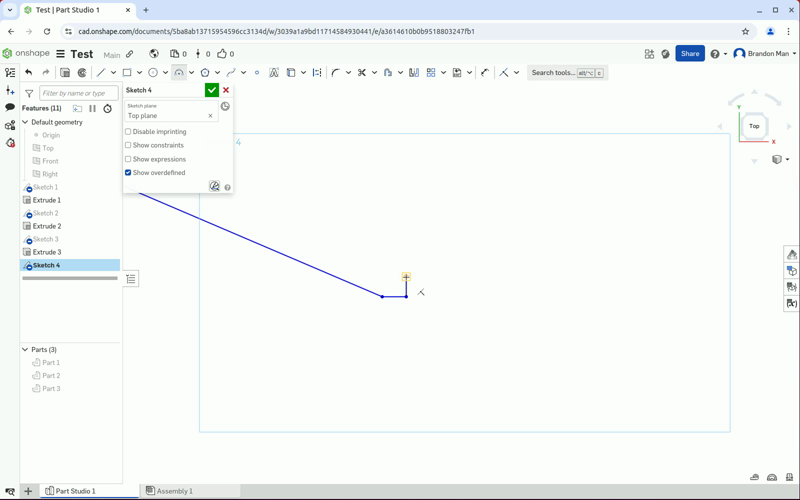
scroll(-6)
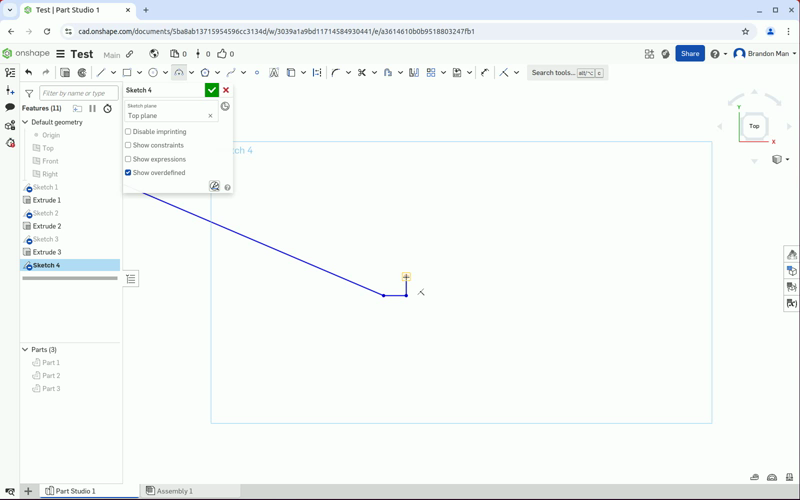
scroll(-6)
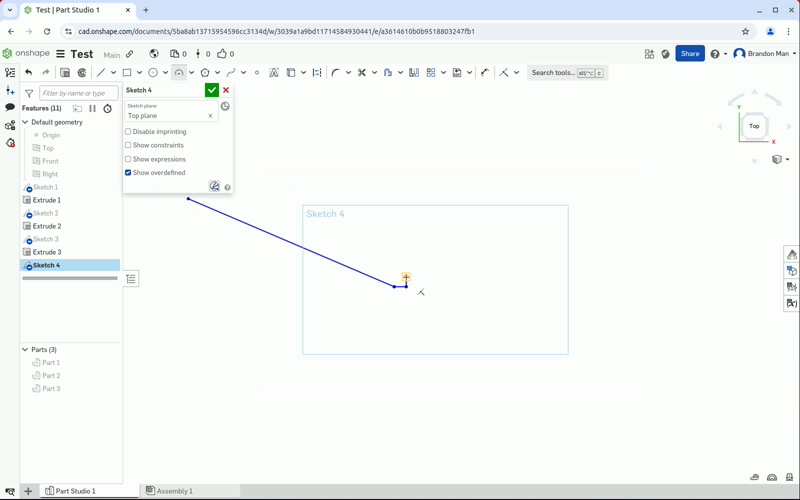
scroll(-6)
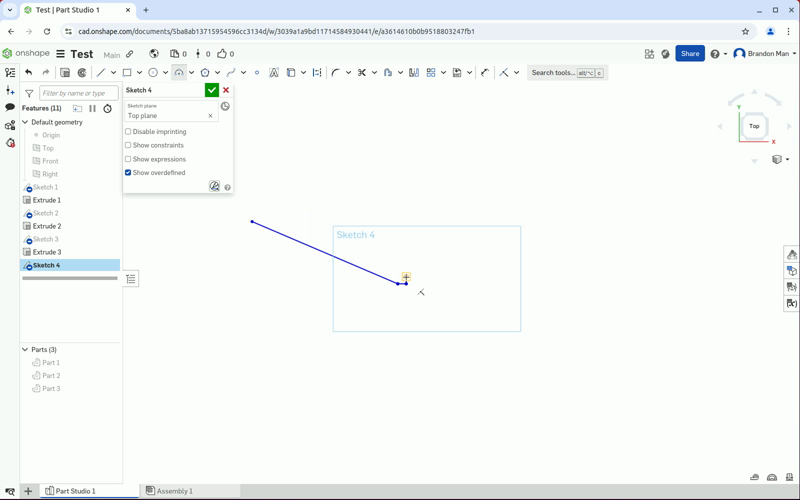
scroll(-6)
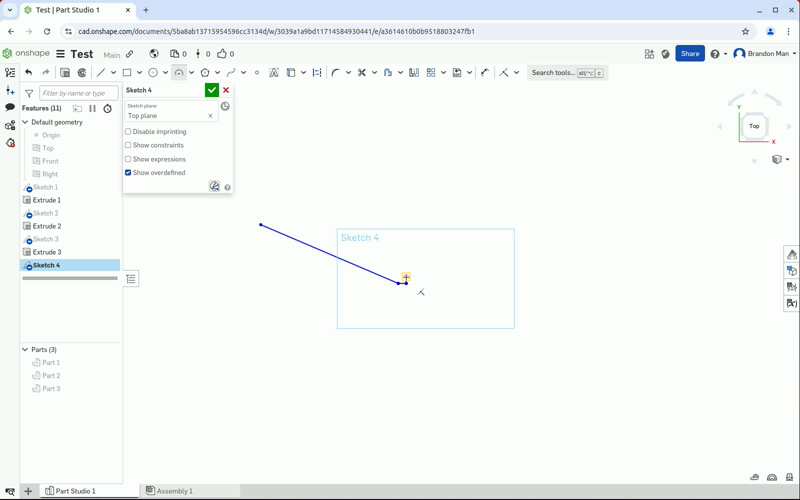
scroll(-6)
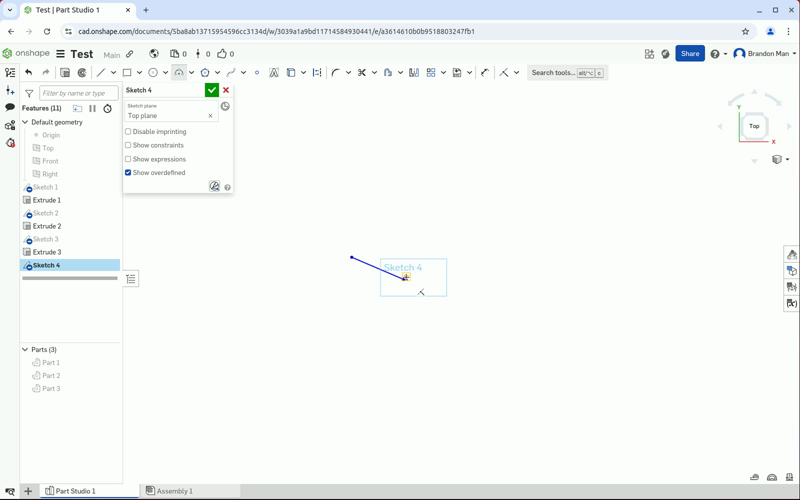
key_down(shift)
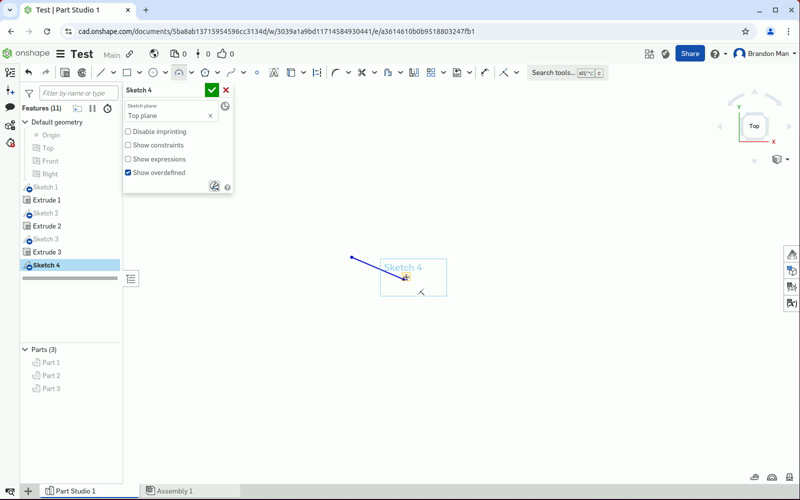
mouse_move(404, 276)
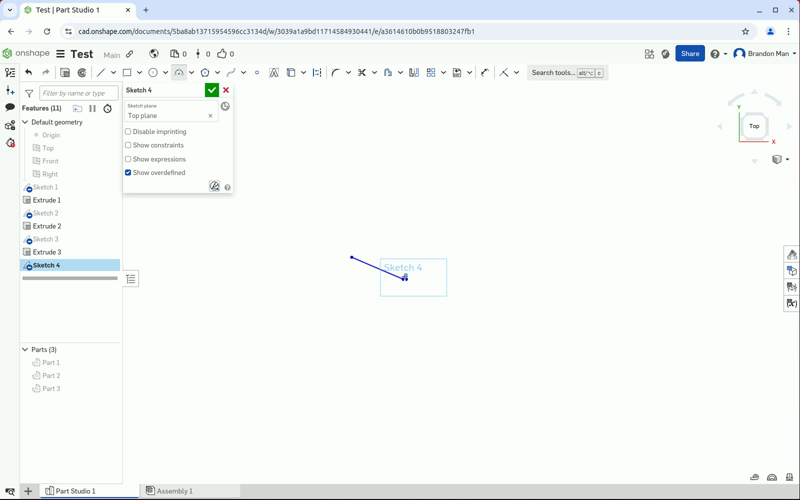
scroll(6)
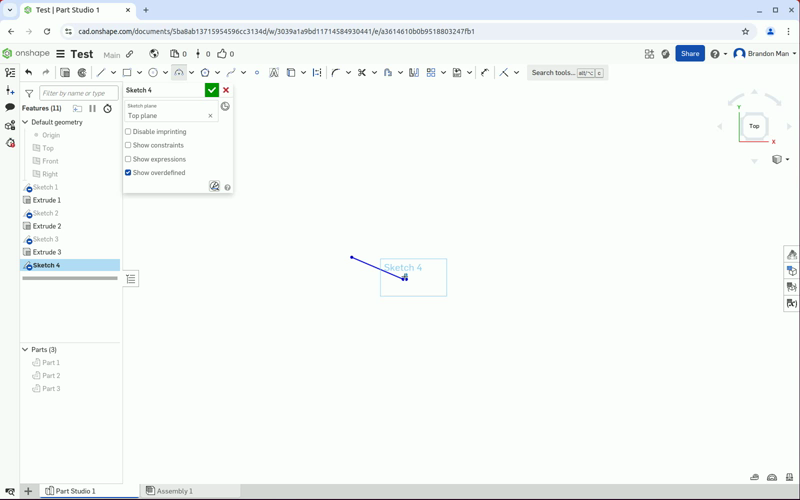
scroll(6)
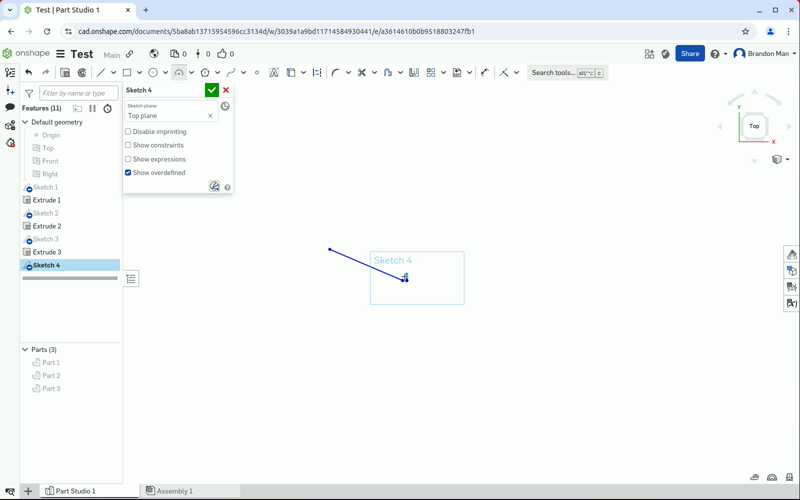
scroll(6)
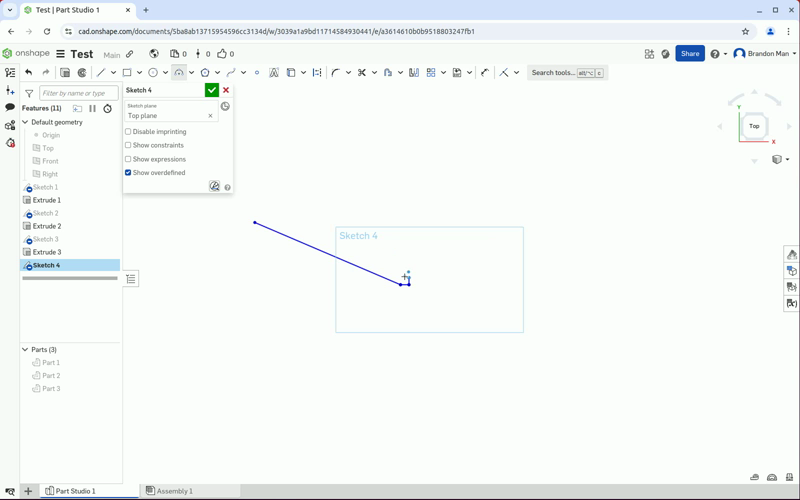
scroll(6)
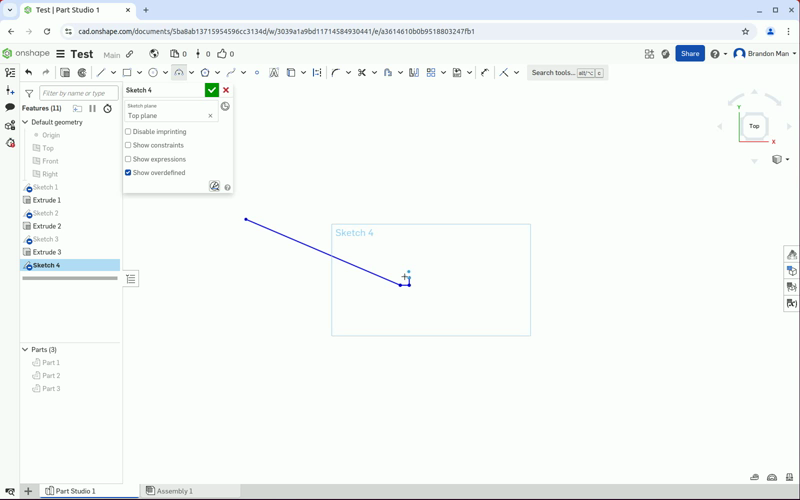
scroll(6)
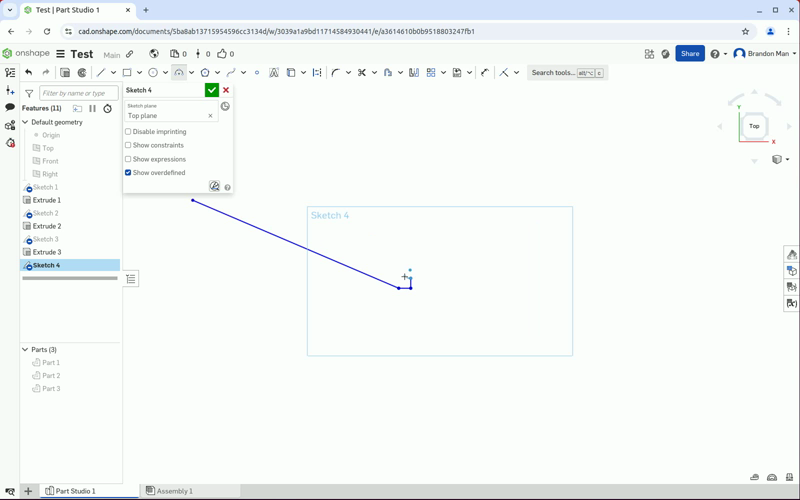
scroll(6)
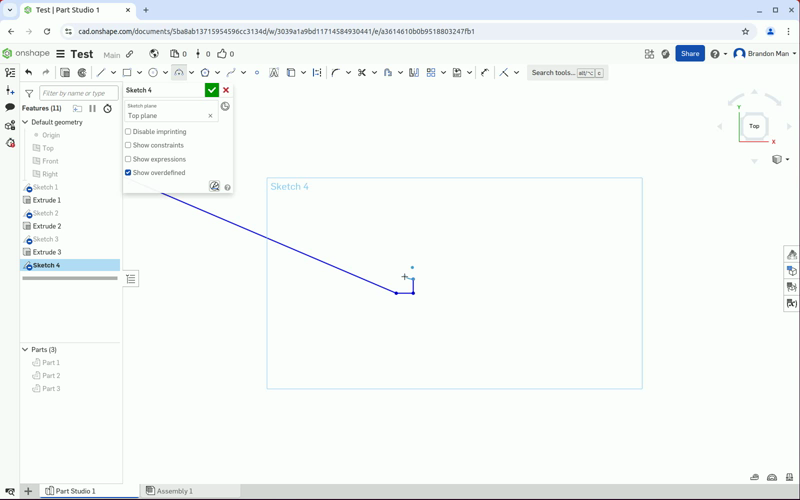
scroll(6)
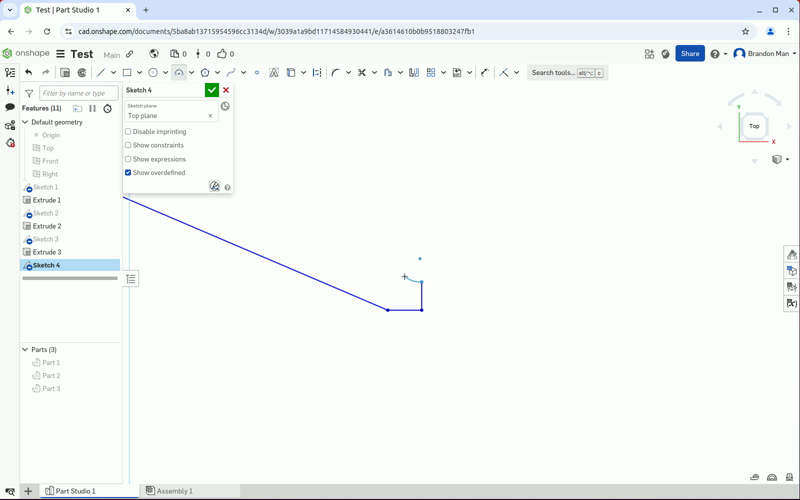
click(404, 276)
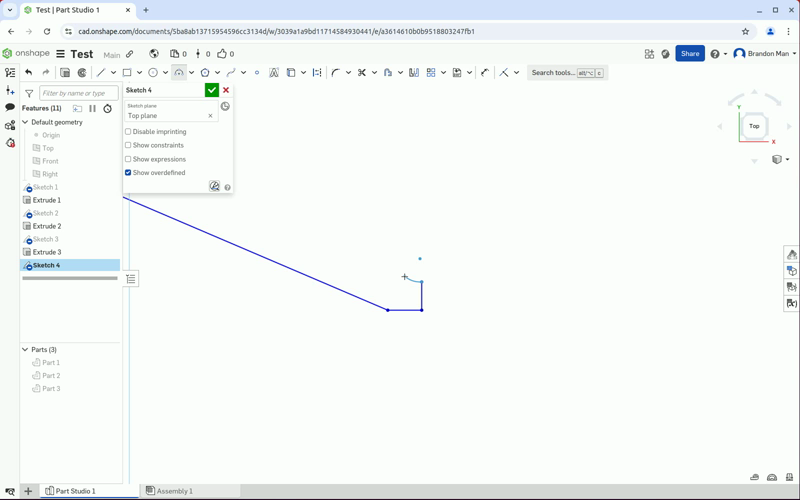
scroll(-6)
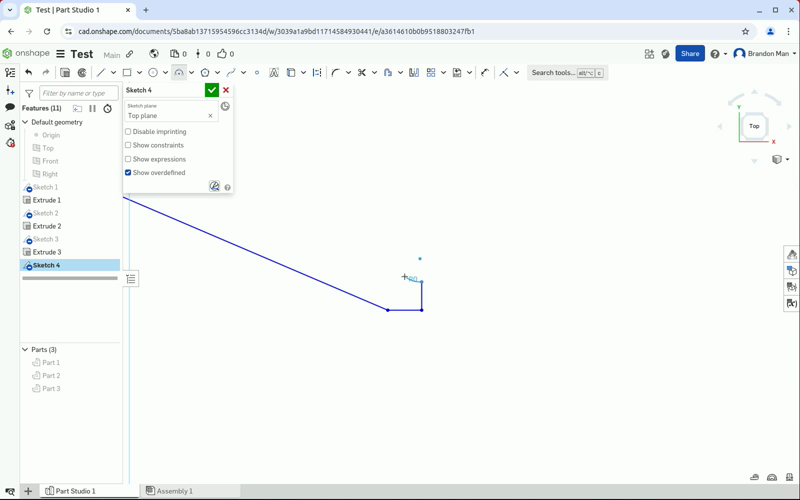
scroll(-6)
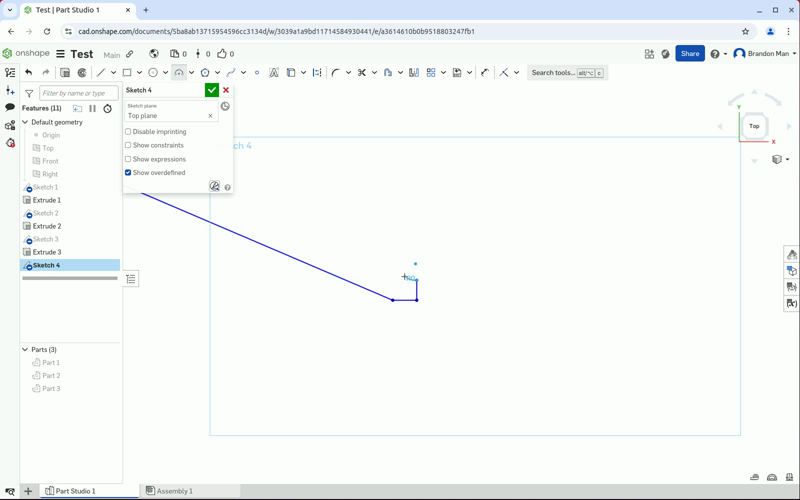
scroll(-6)
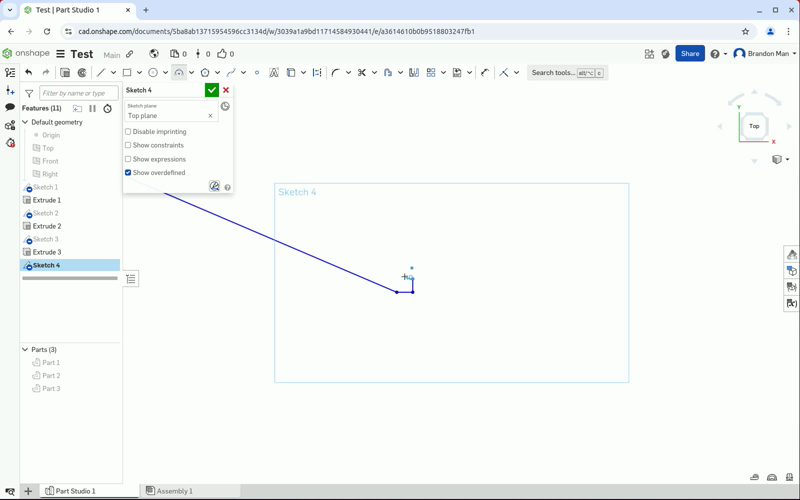
scroll(-6)
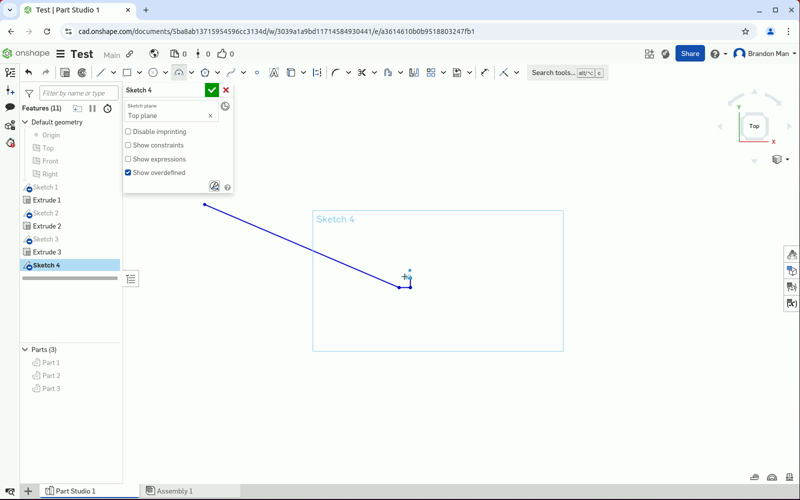
scroll(-6)
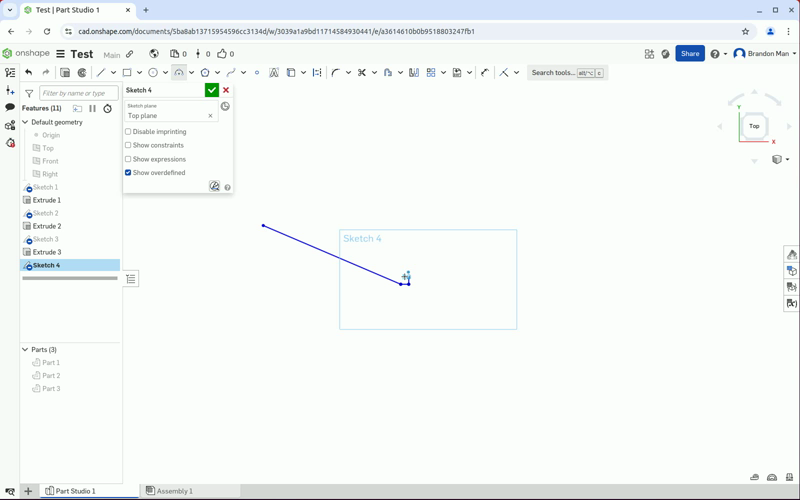
scroll(-6)
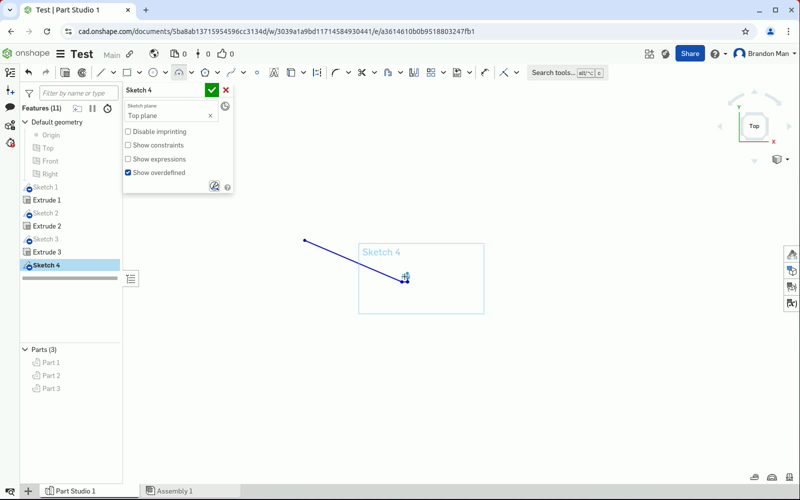
scroll(-6)
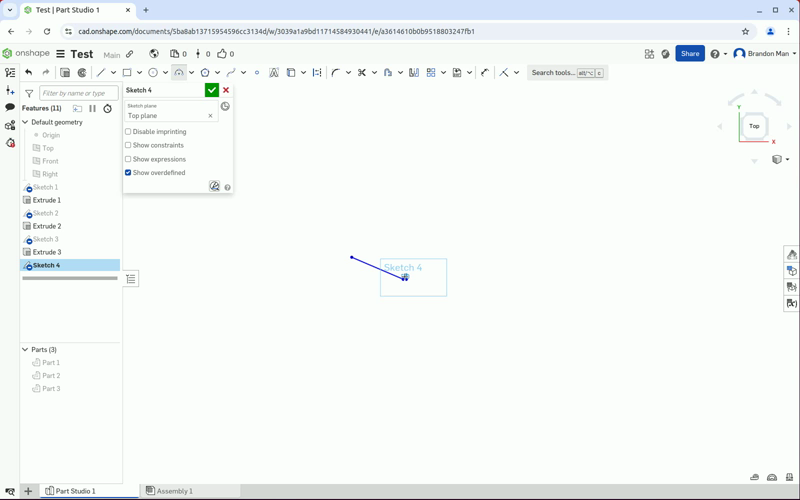
mouse_move(405, 276)
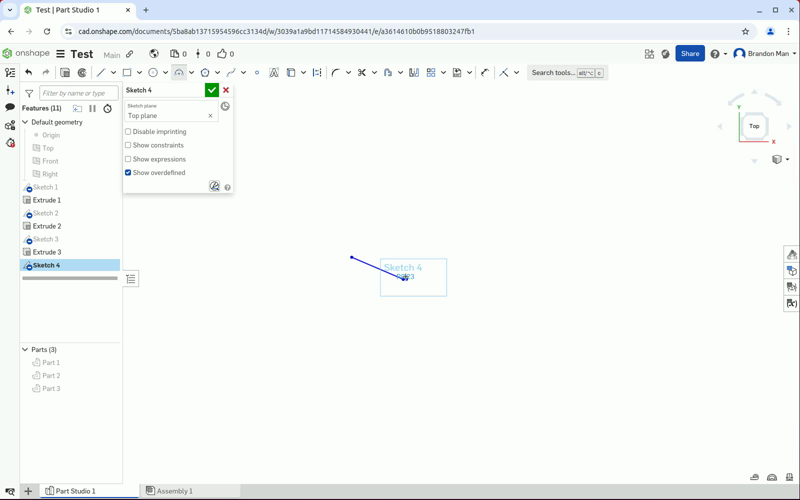
scroll(6)
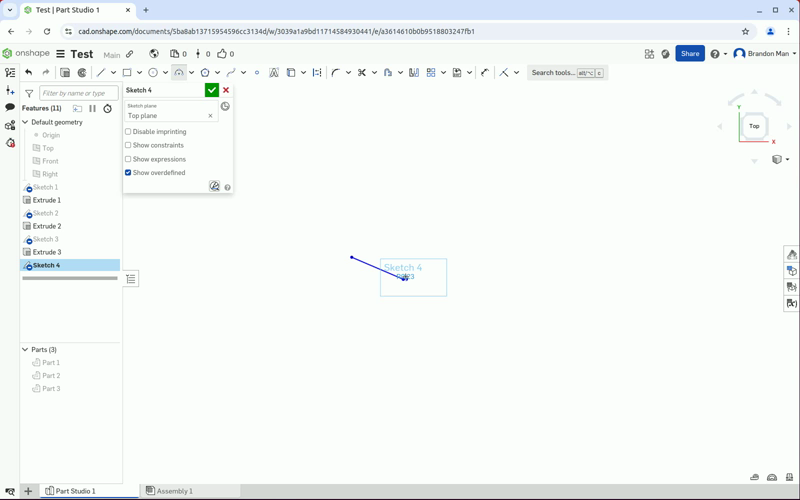
scroll(6)
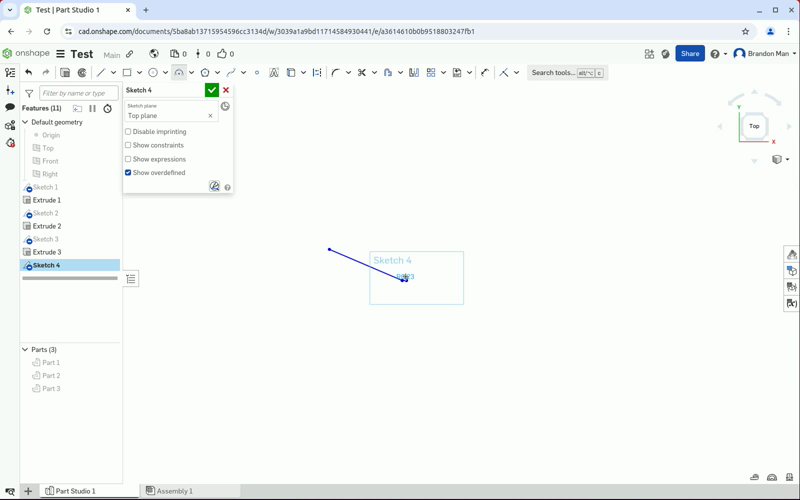
scroll(6)
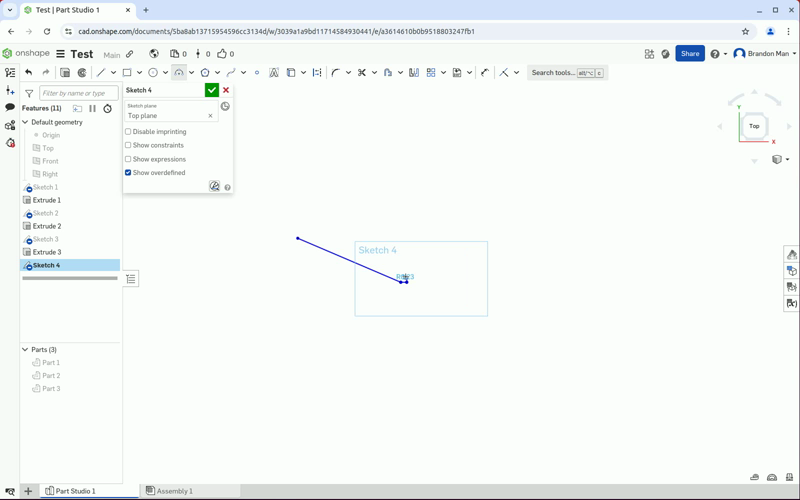
scroll(6)
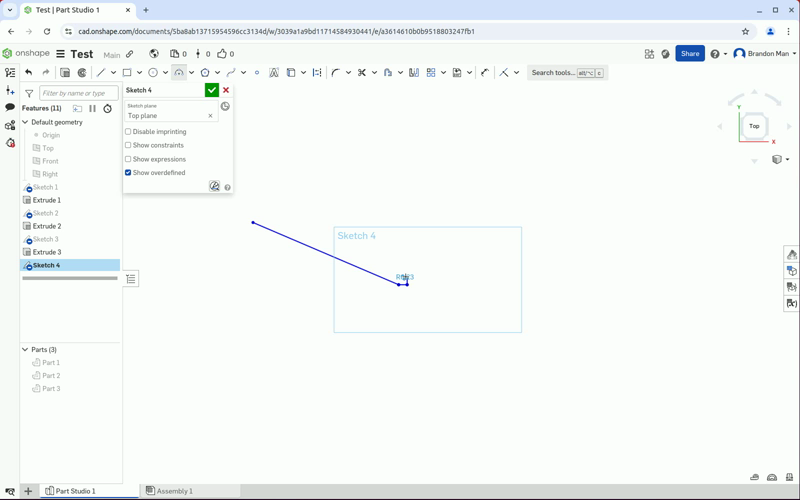
scroll(6)
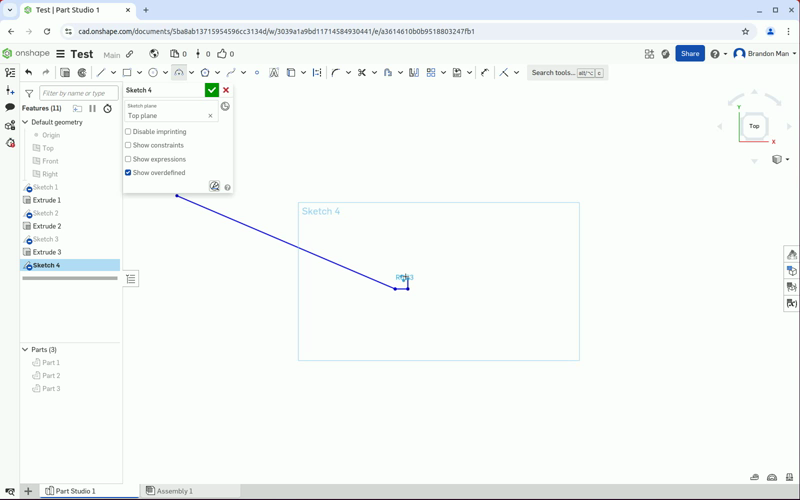
scroll(6)
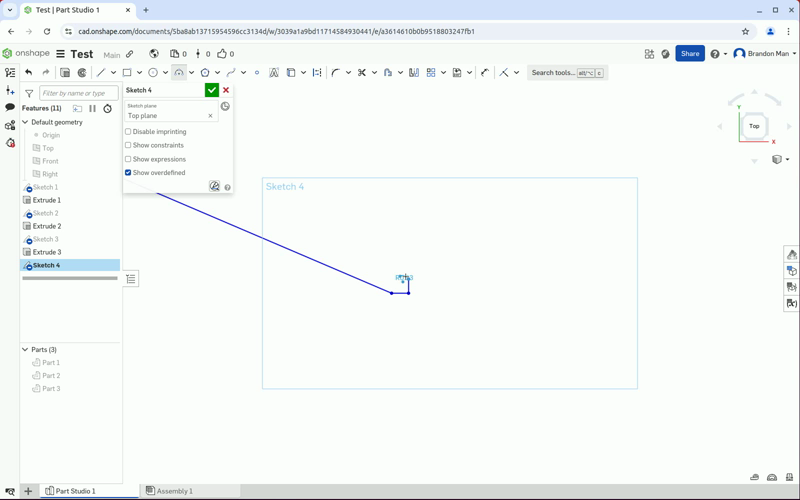
scroll(6)
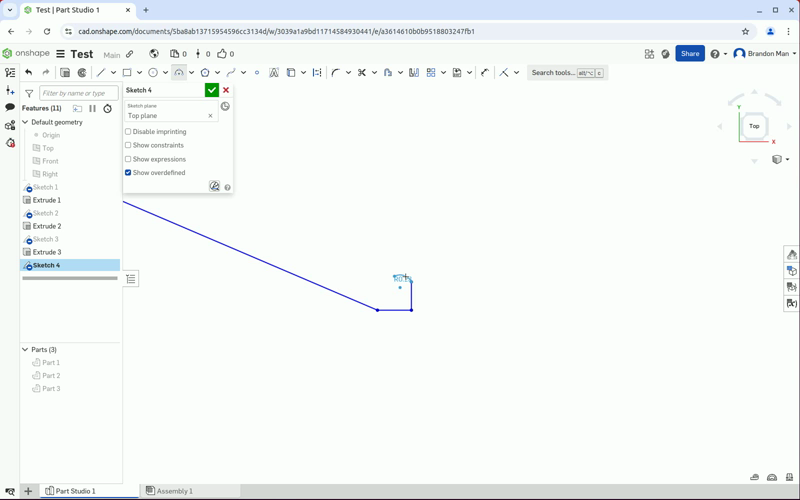
click(405, 276)
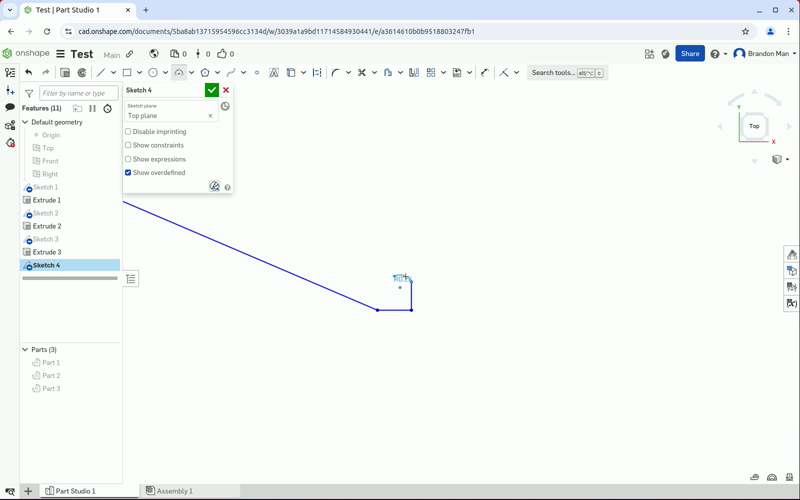
scroll(-6)
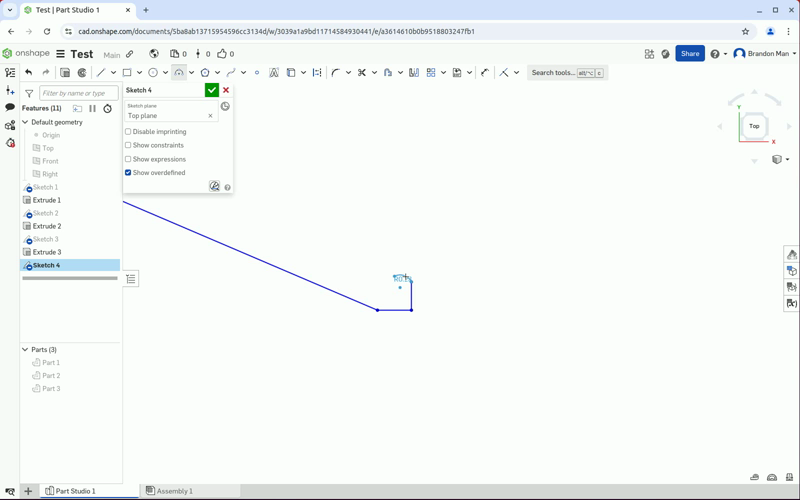
scroll(-6)
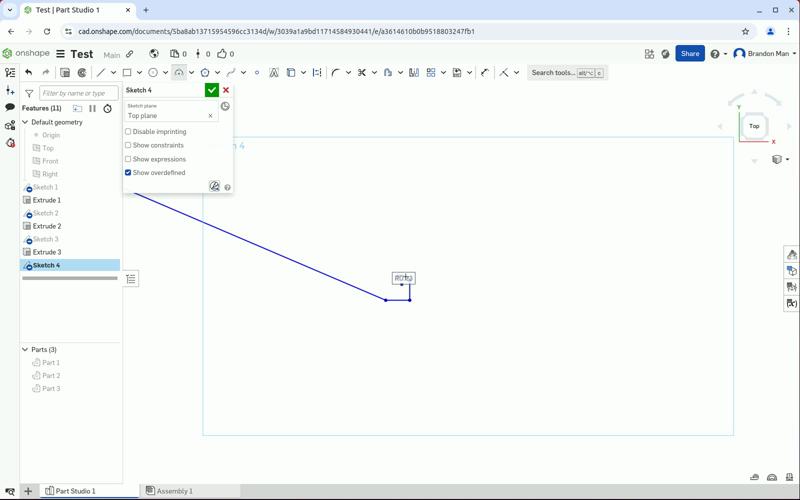
scroll(-6)
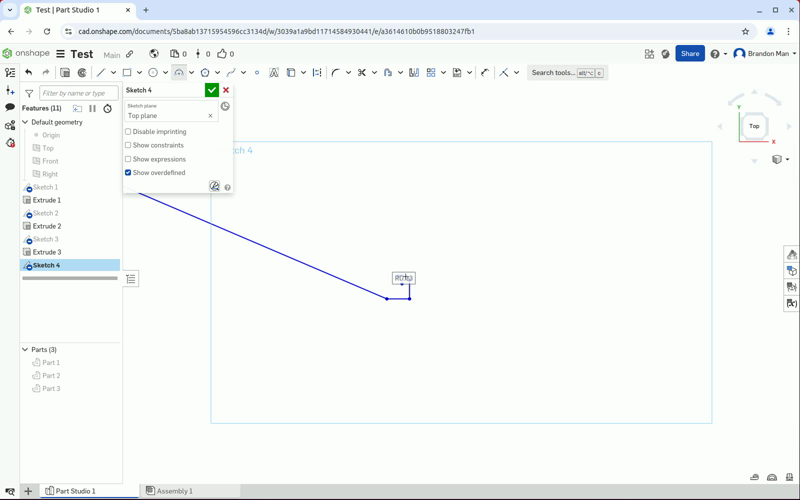
scroll(-6)
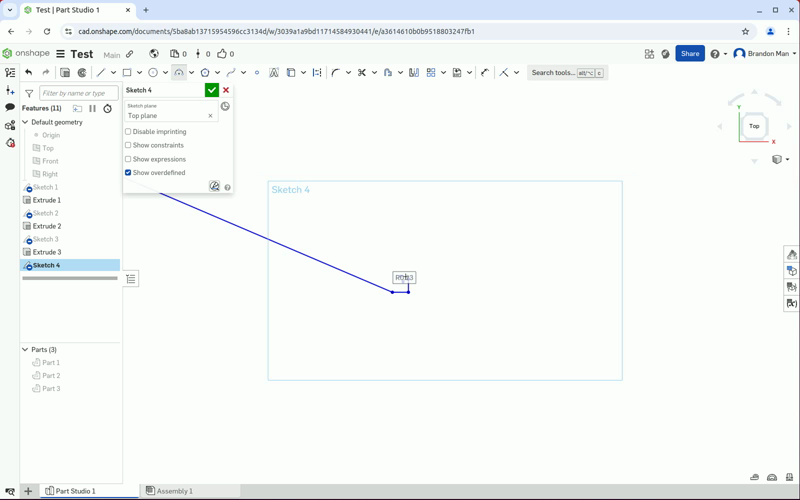
scroll(-6)
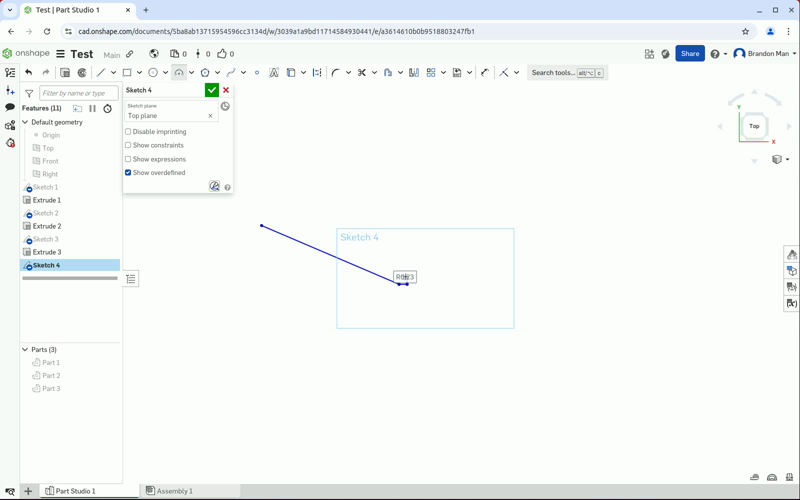
scroll(-6)
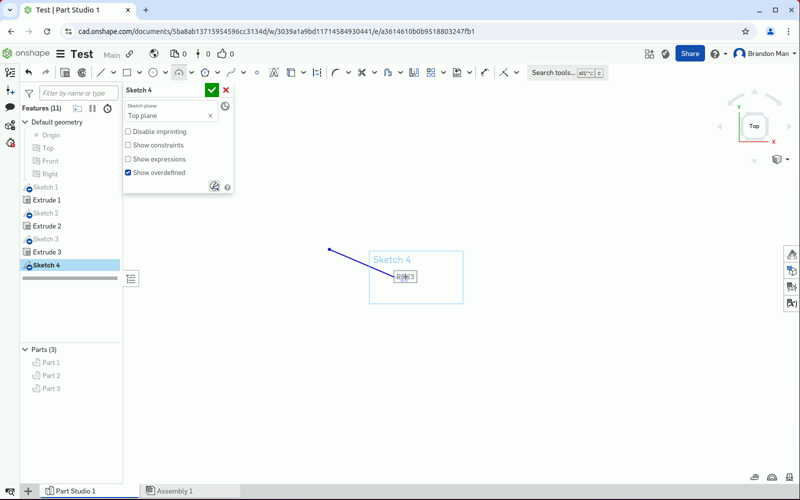
scroll(-6)
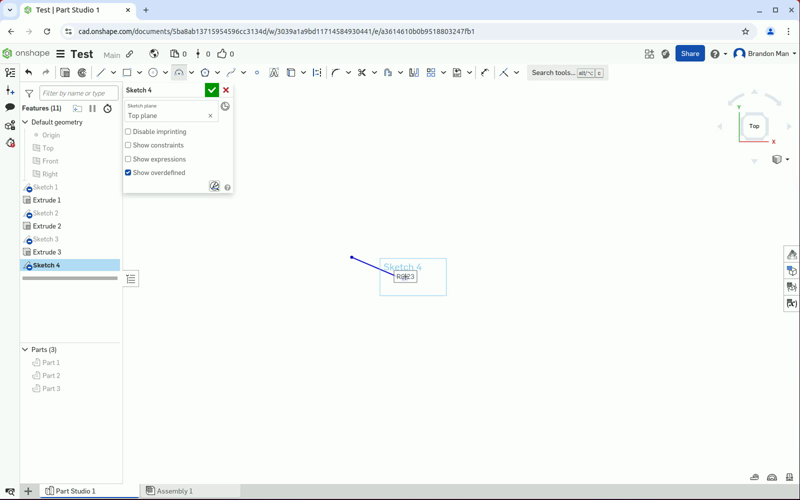
key_up(shift)
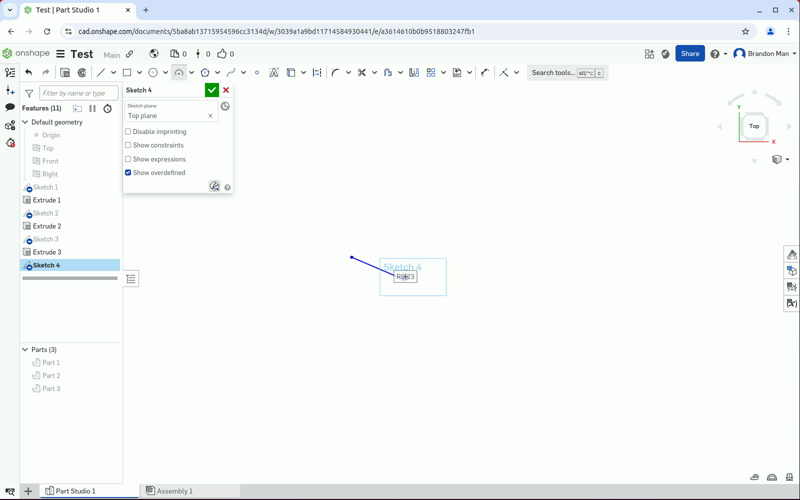
key(esc)
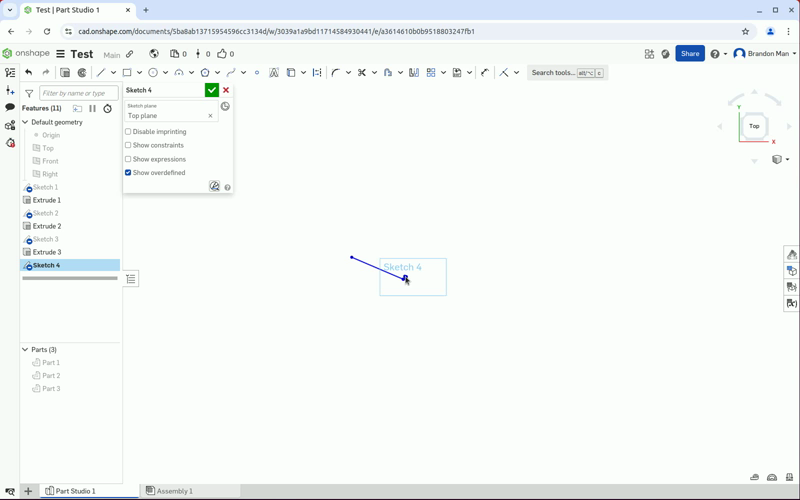
key(l)
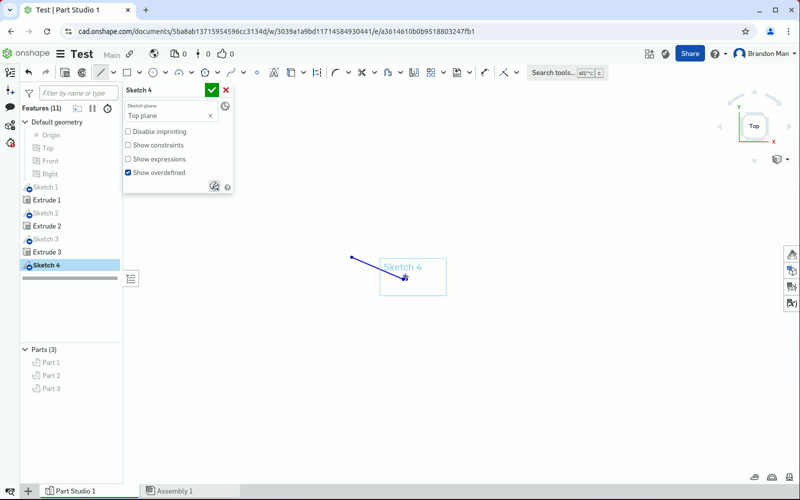
mouse_move(404, 276)
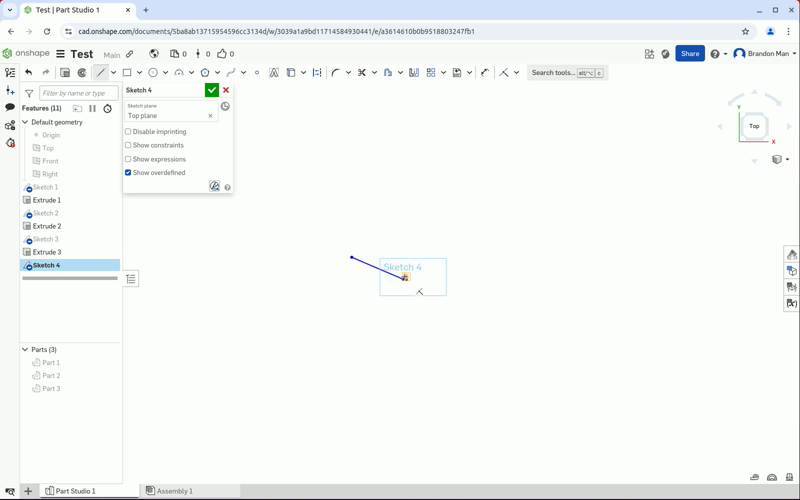
scroll(6)
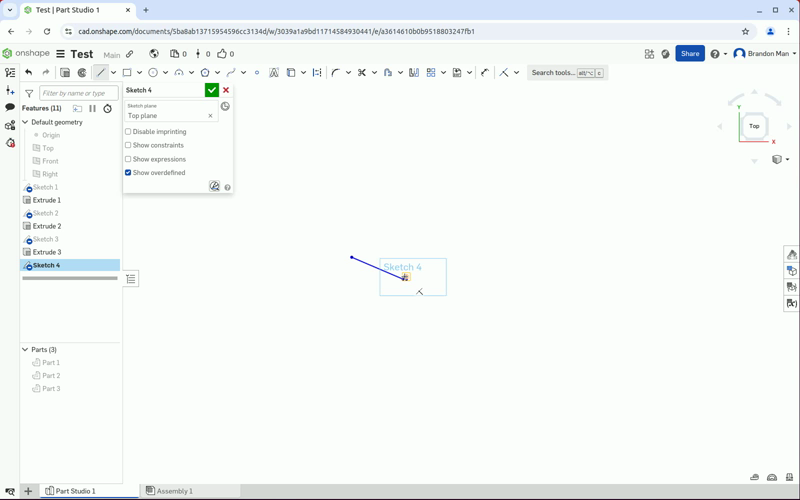
scroll(6)
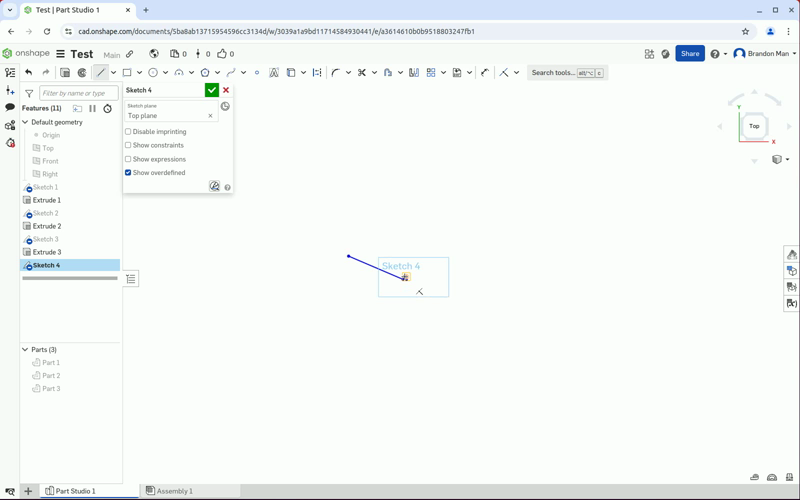
scroll(6)
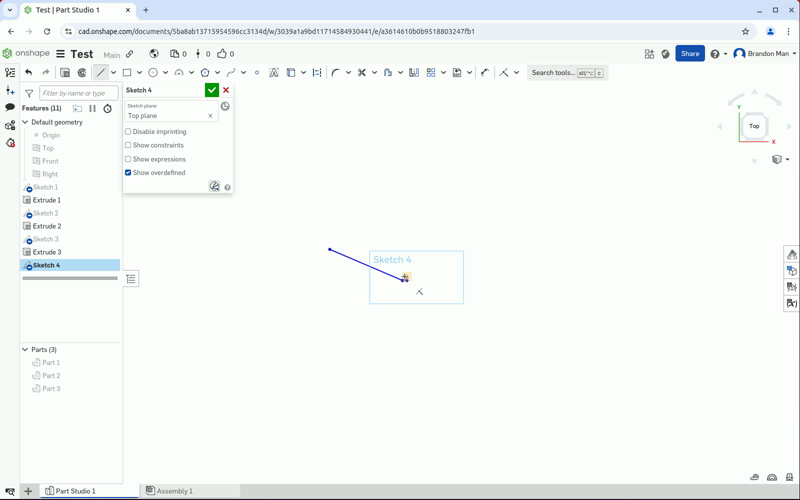
scroll(6)
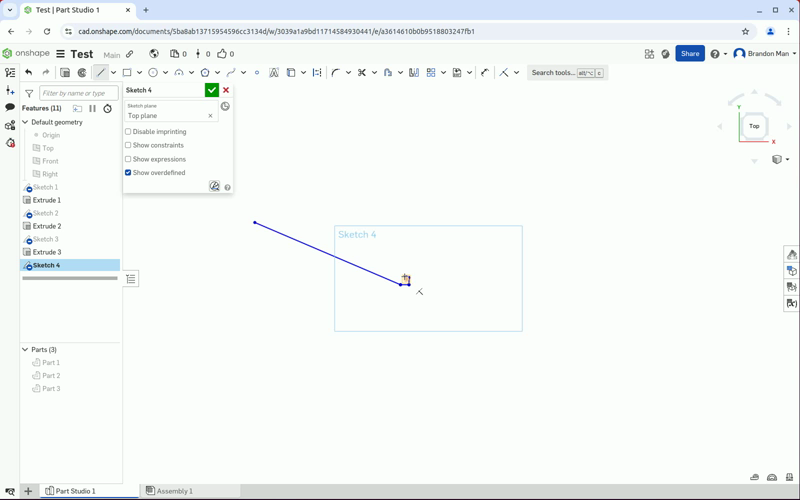
scroll(6)
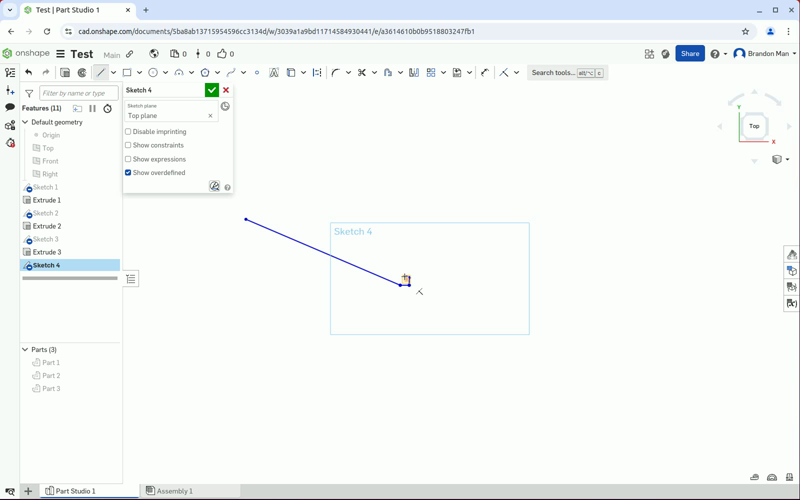
scroll(6)
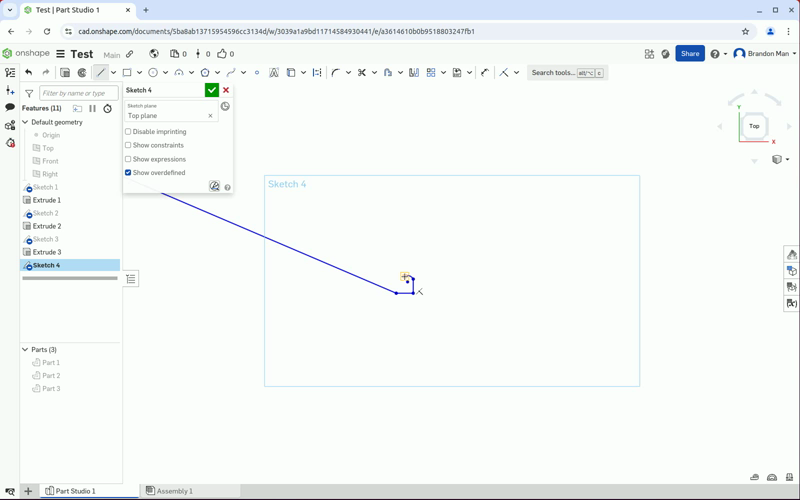
scroll(6)
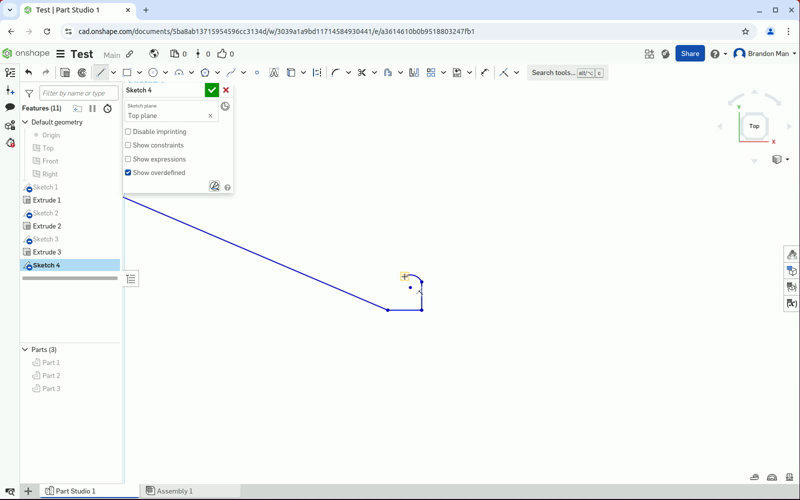
click(404, 276)
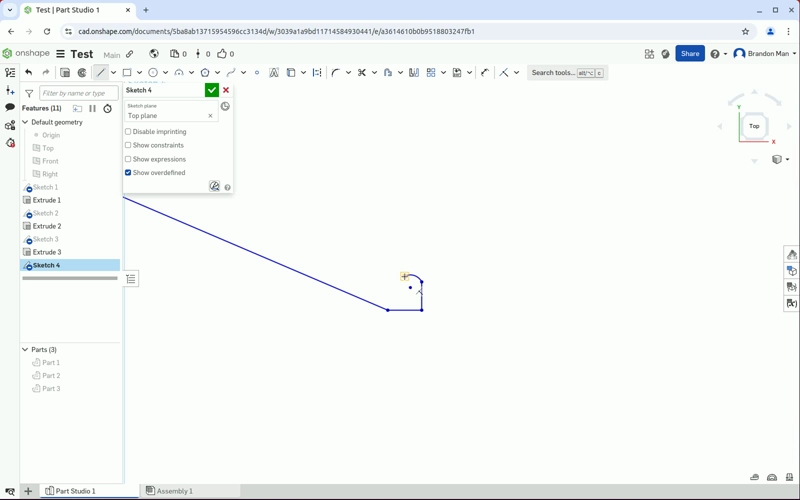
scroll(-6)
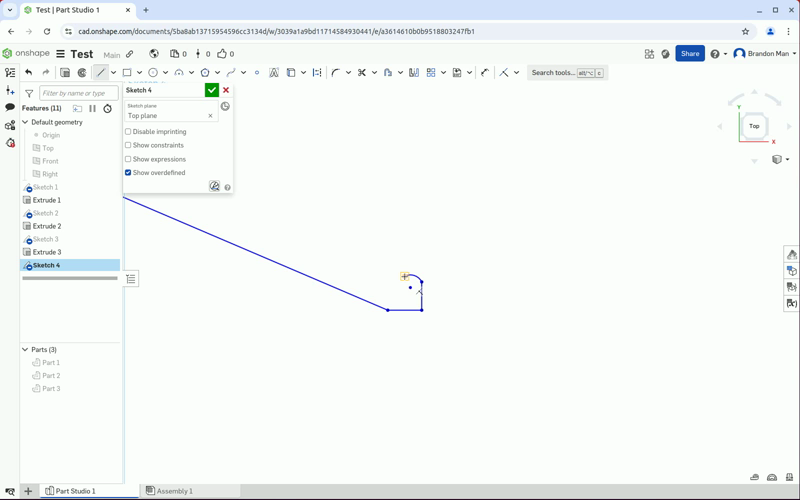
scroll(-6)
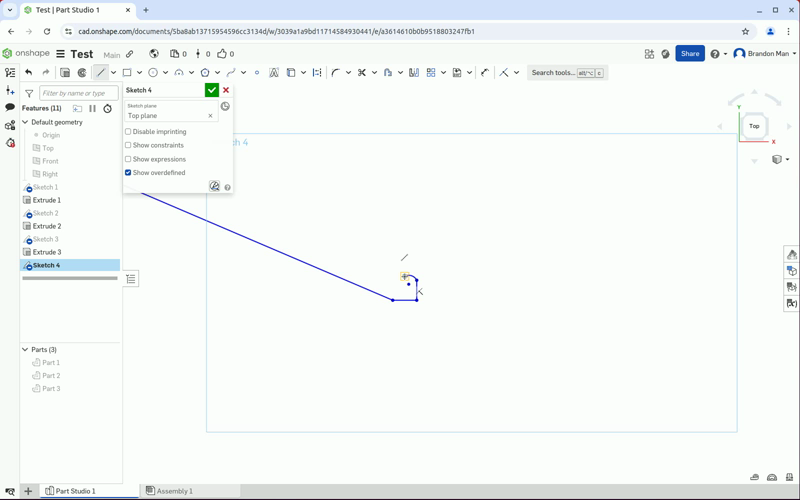
scroll(-6)
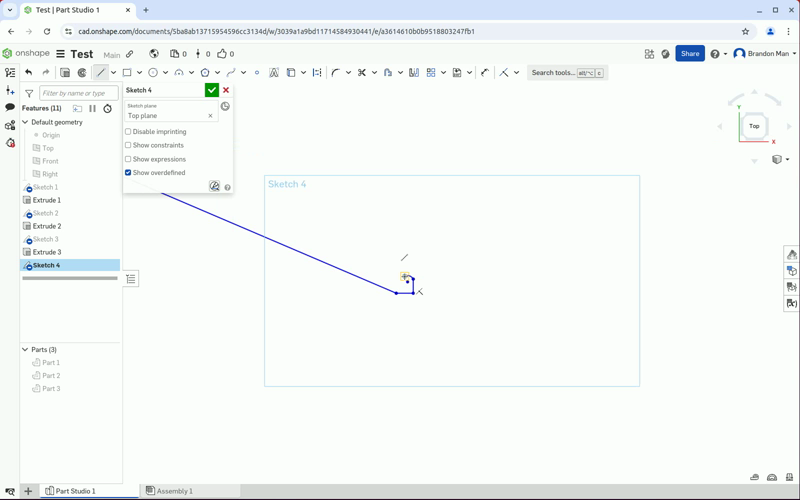
scroll(-6)
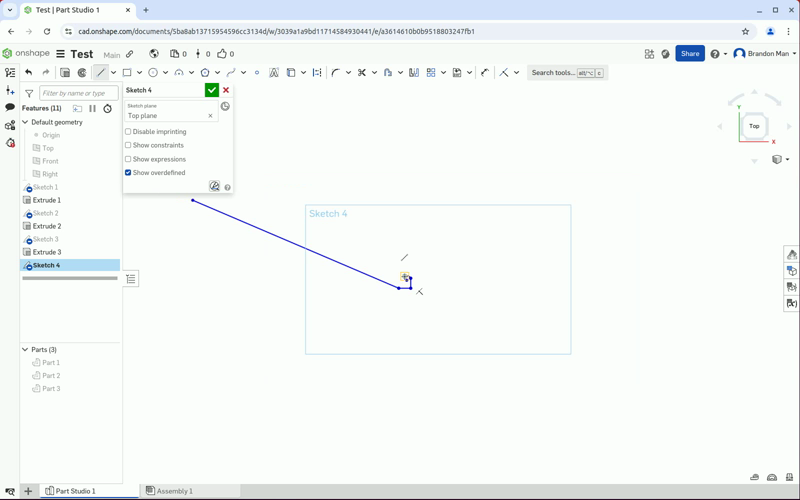
scroll(-6)
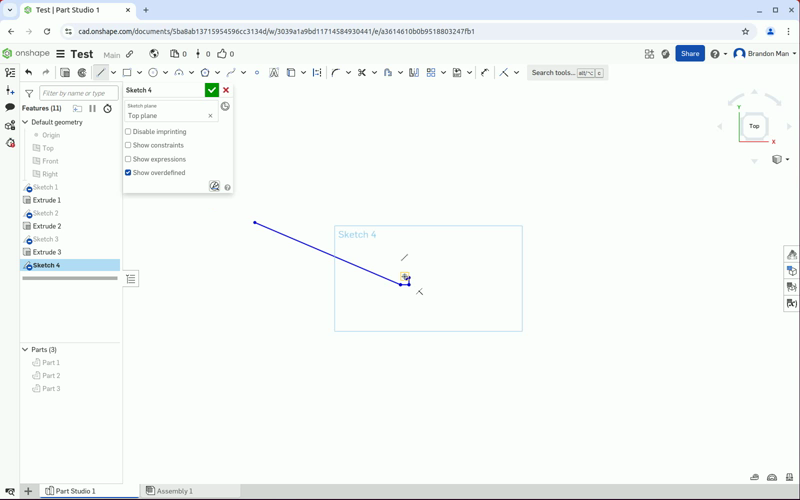
scroll(-6)
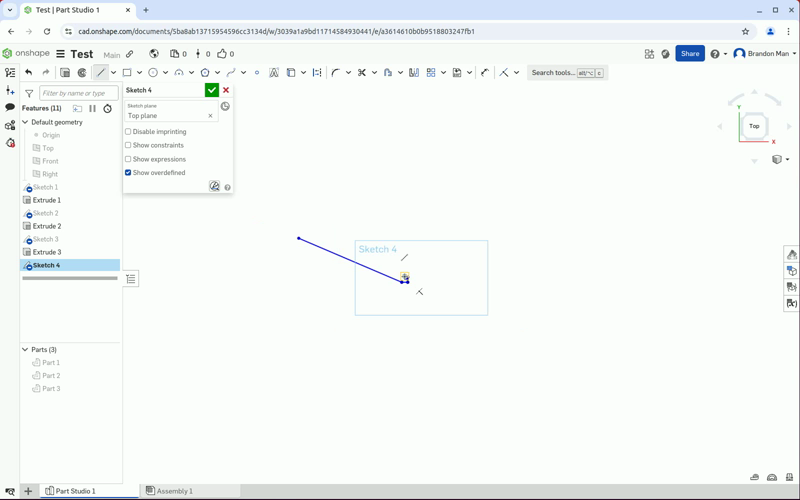
scroll(-6)
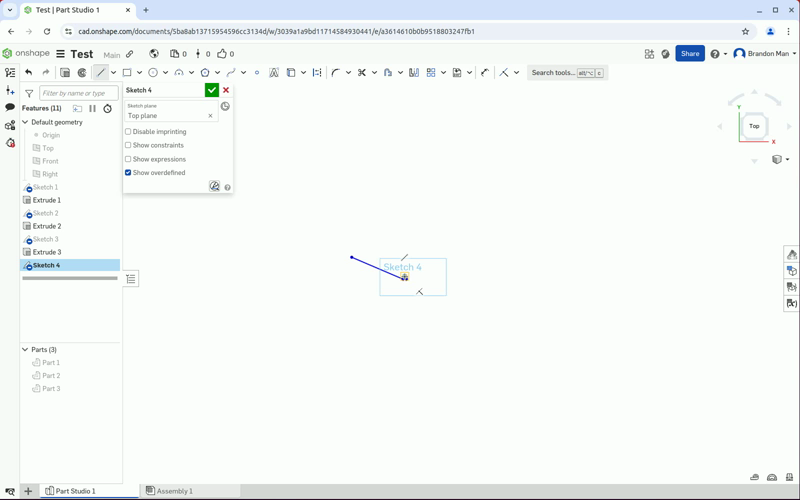
key_down(shift)
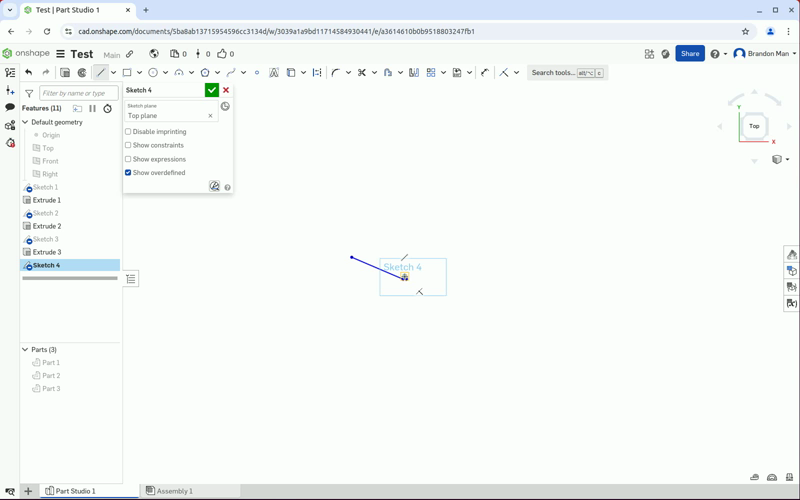
mouse_move(434, 276)
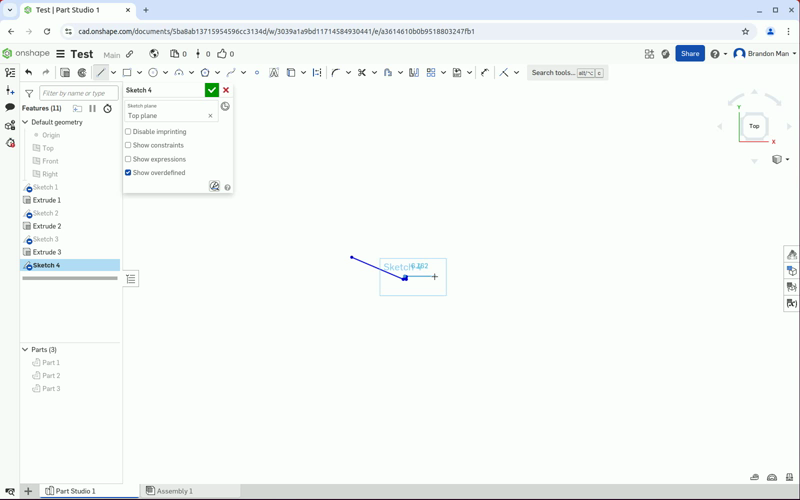
mouse_move(352, 254)
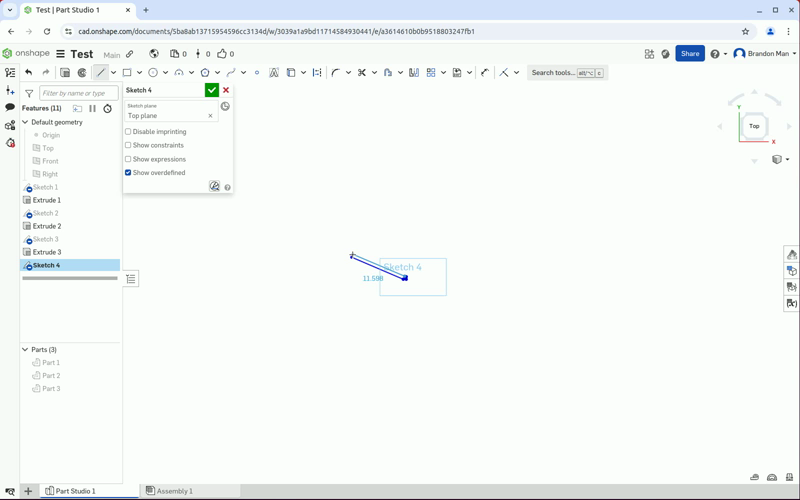
scroll(6)
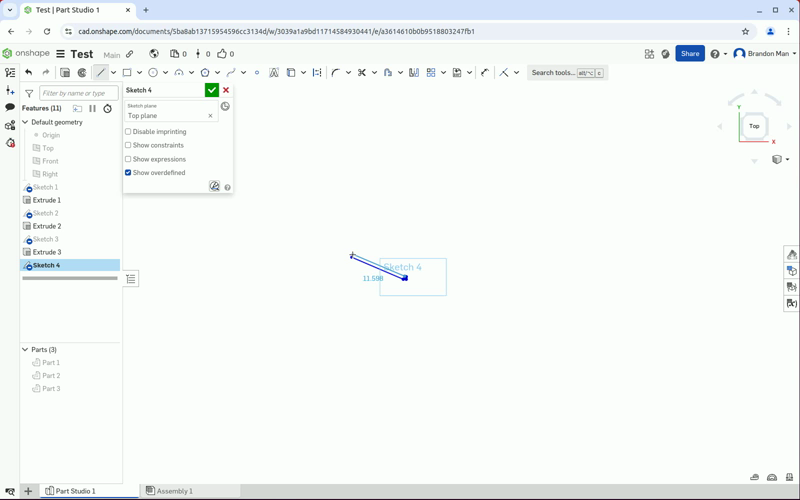
scroll(6)
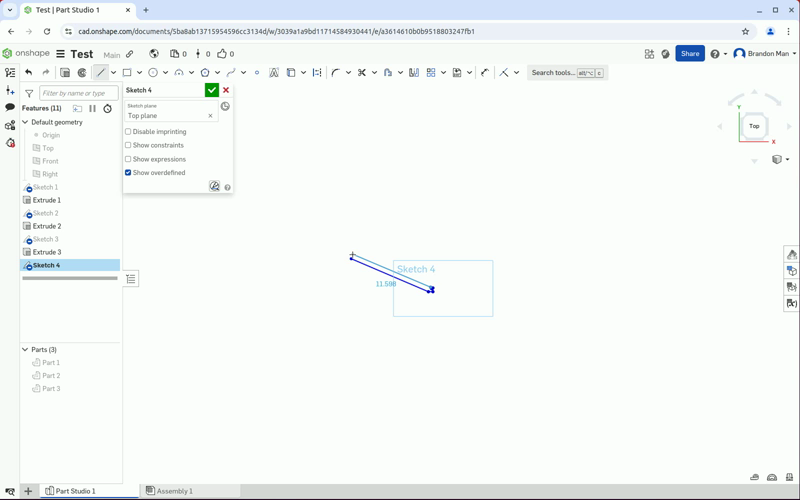
scroll(6)
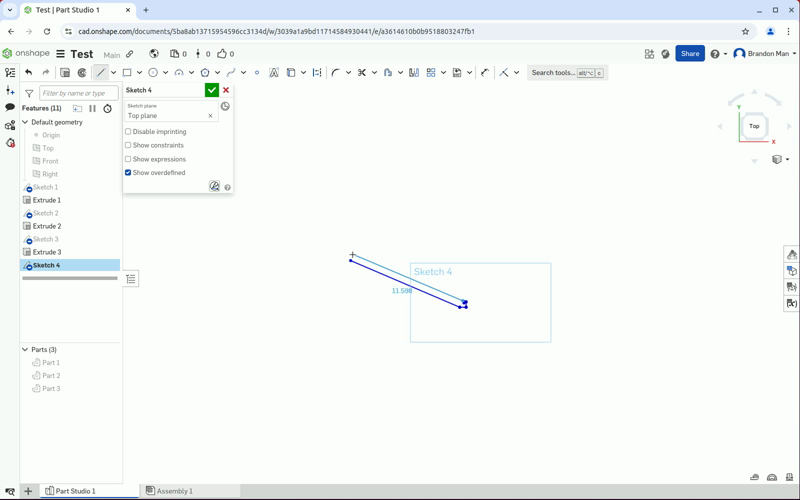
scroll(6)
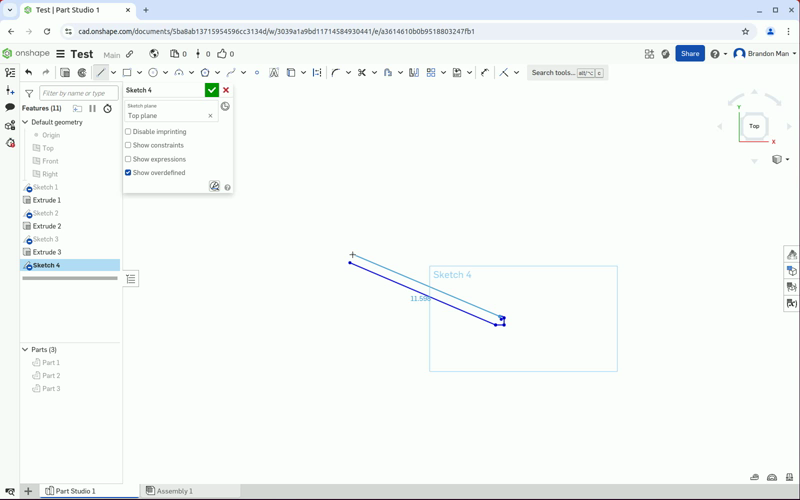
scroll(6)
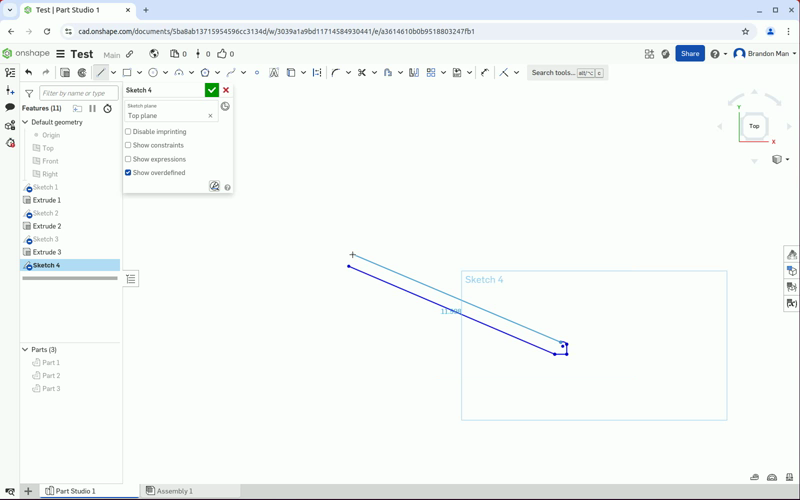
scroll(6)
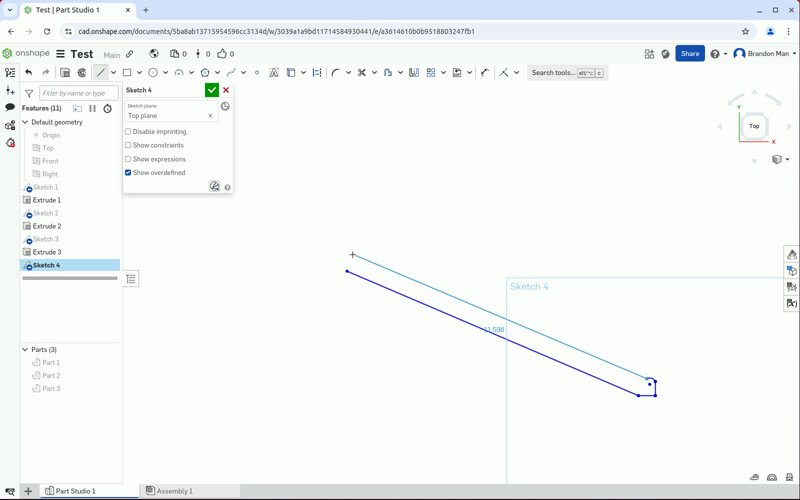
scroll(6)
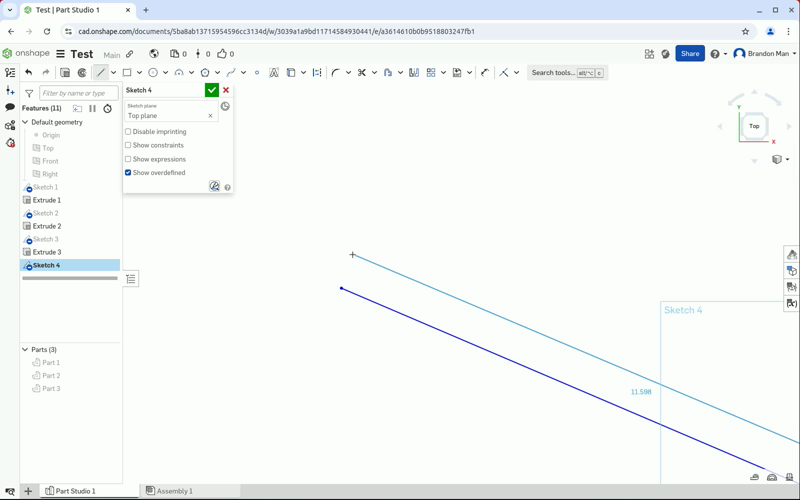
click(352, 254)
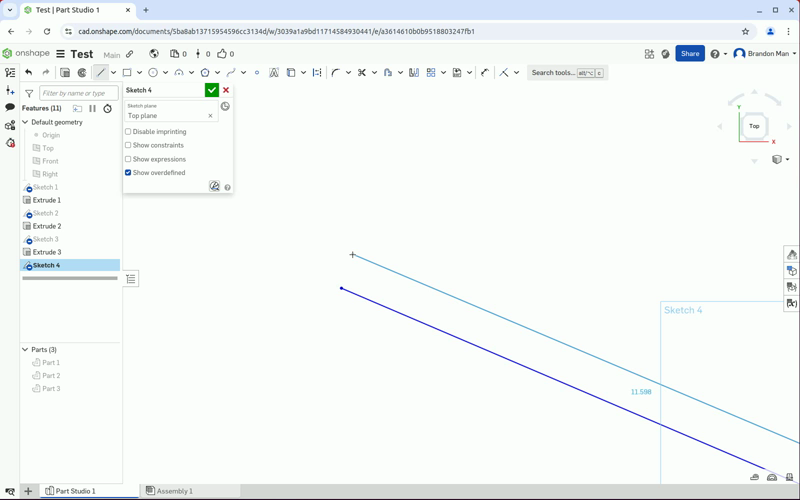
scroll(-6)
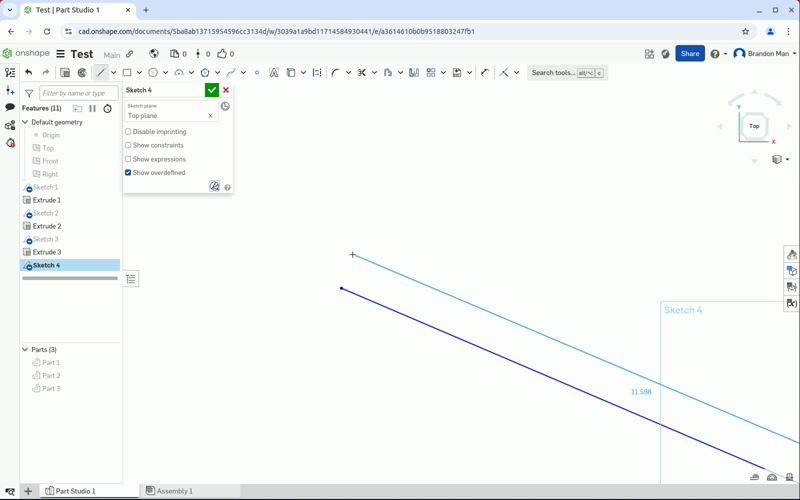
scroll(-6)
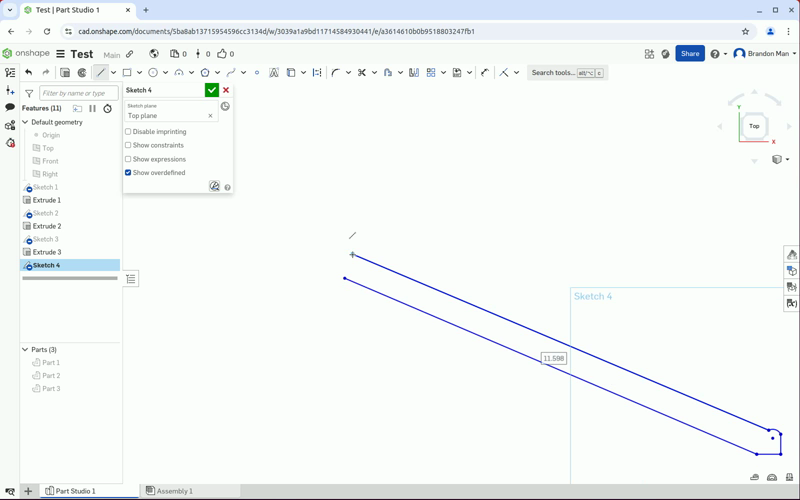
scroll(-6)
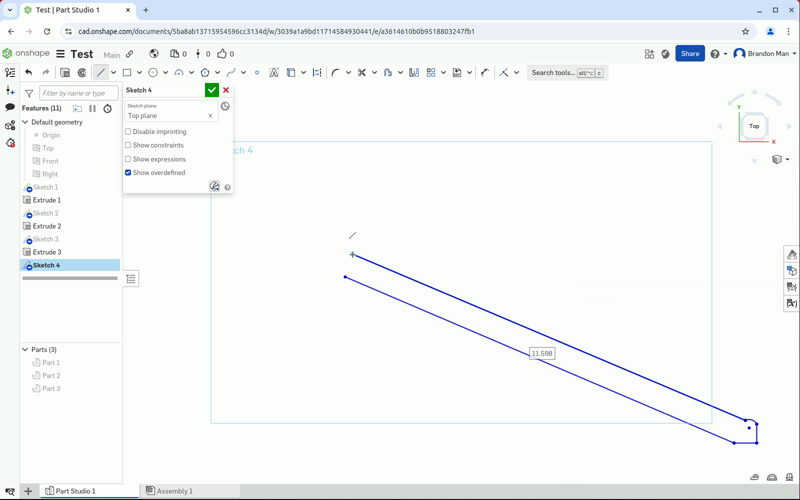
scroll(-6)
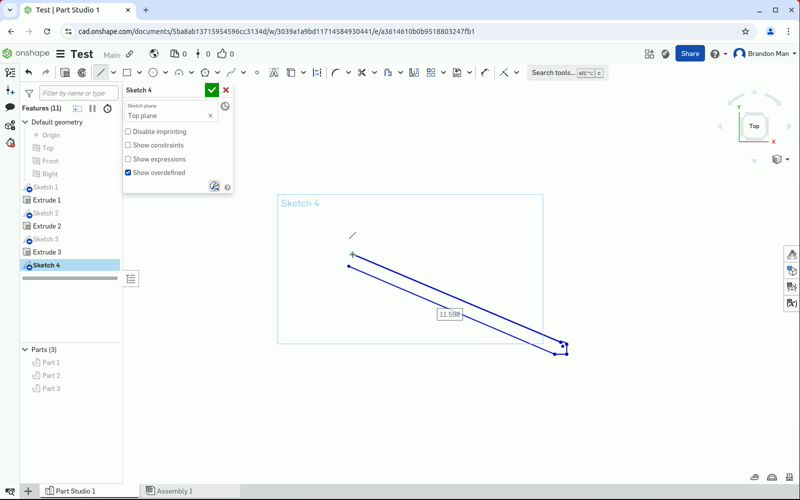
scroll(-6)
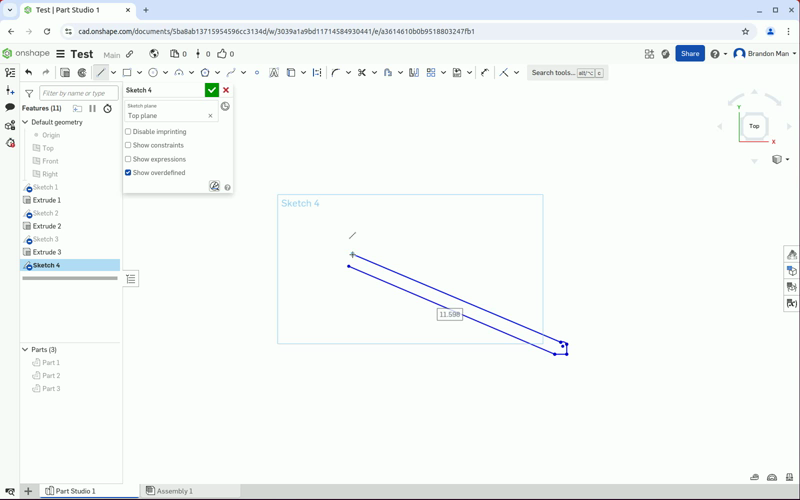
scroll(-6)
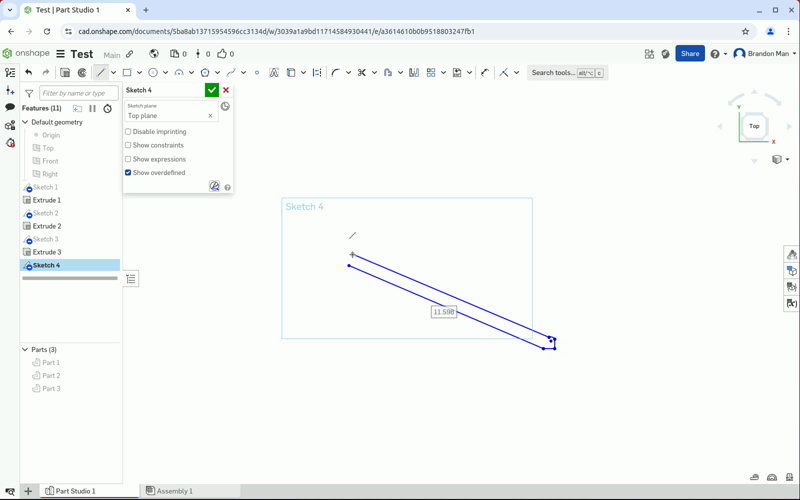
scroll(-6)
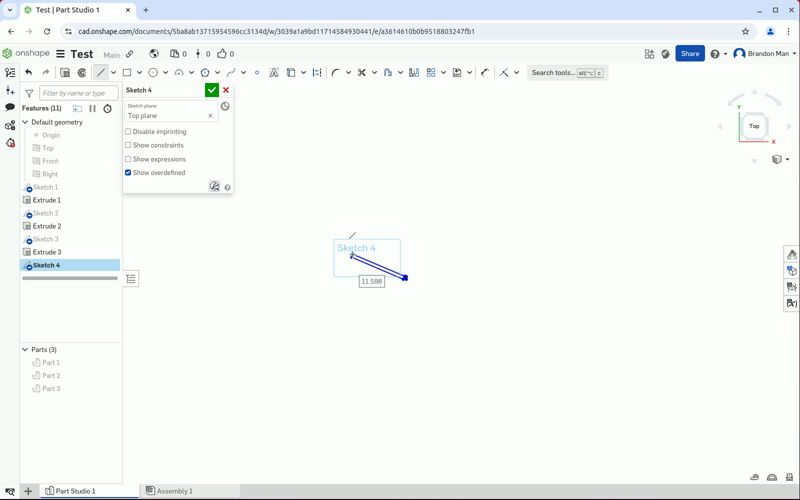
key_up(shift)
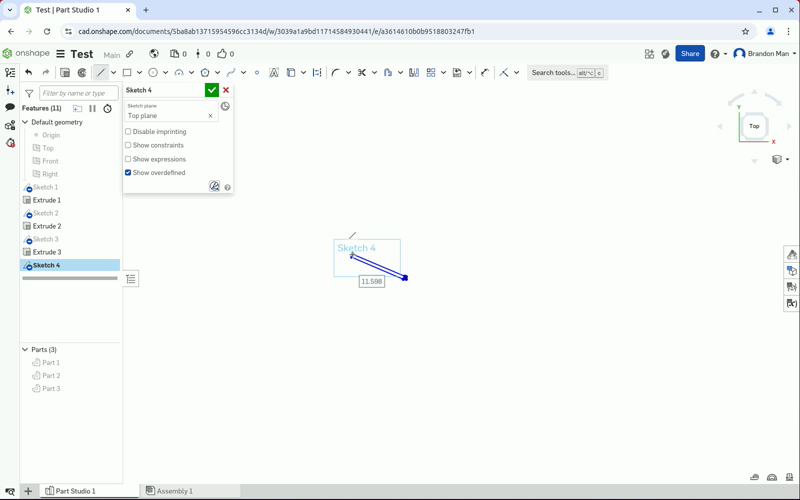
mouse_move(382, 254)
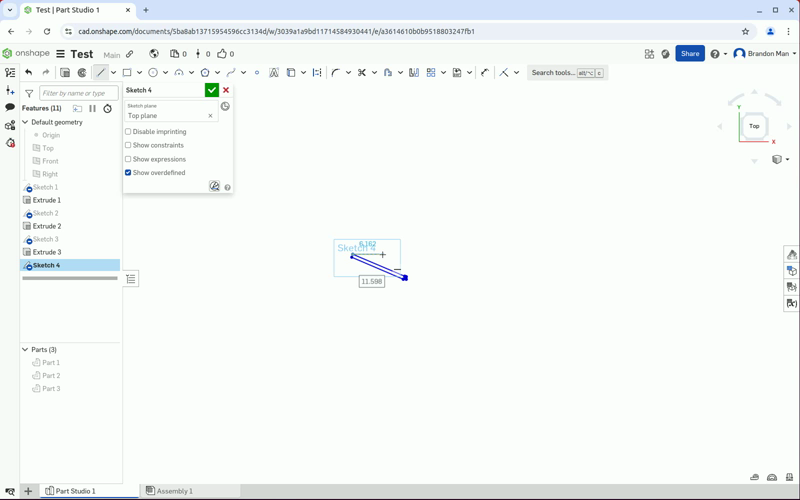
key_down(shift)
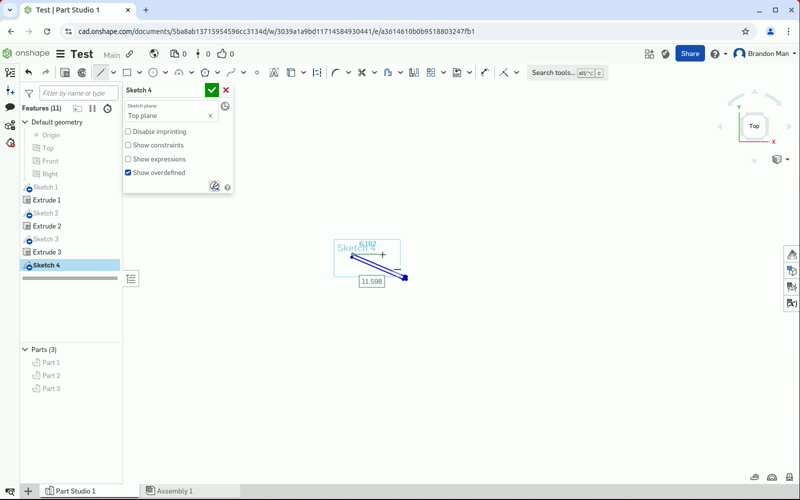
mouse_move(351, 257)
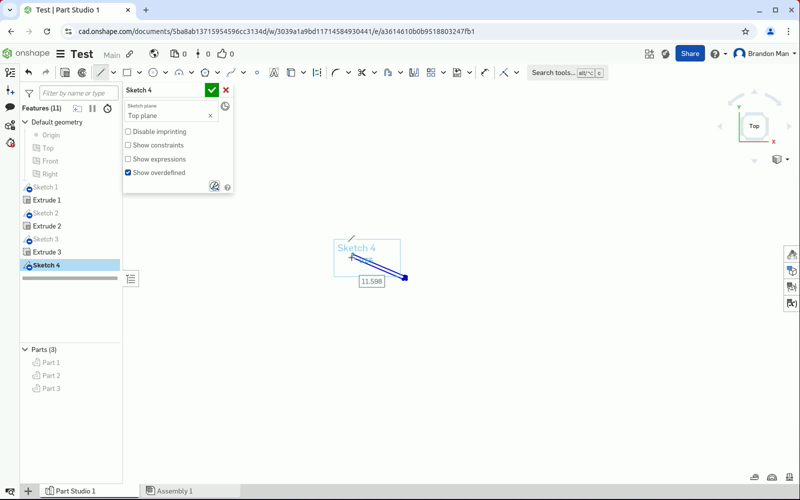
scroll(6)
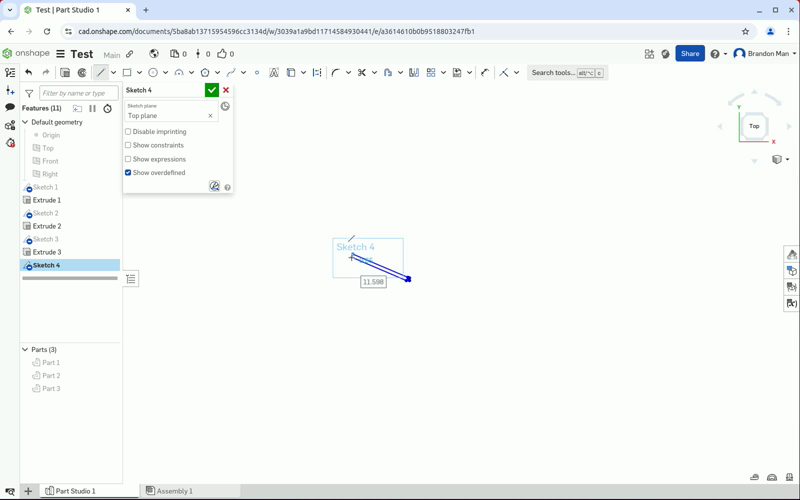
scroll(6)
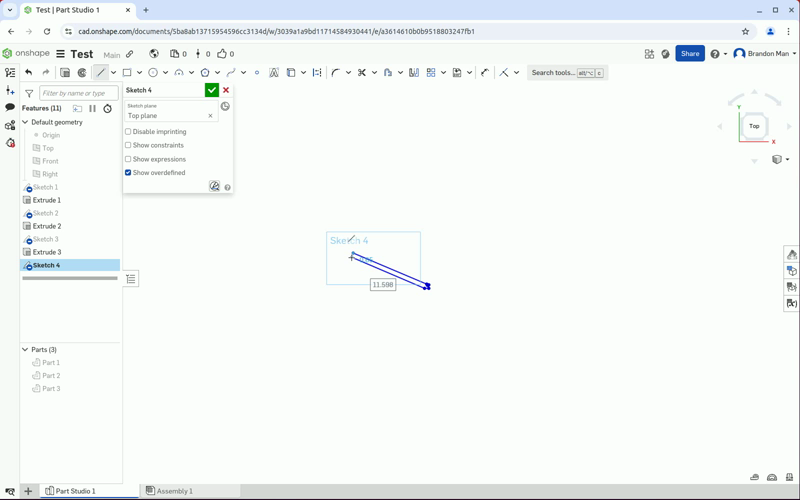
scroll(6)
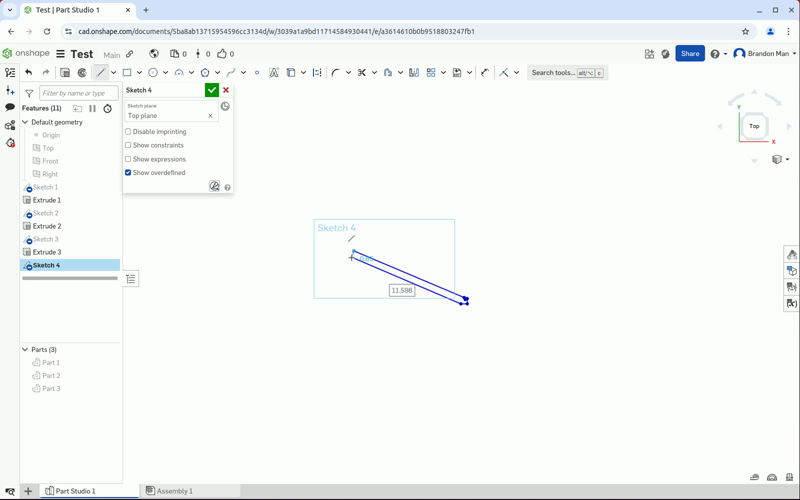
scroll(6)
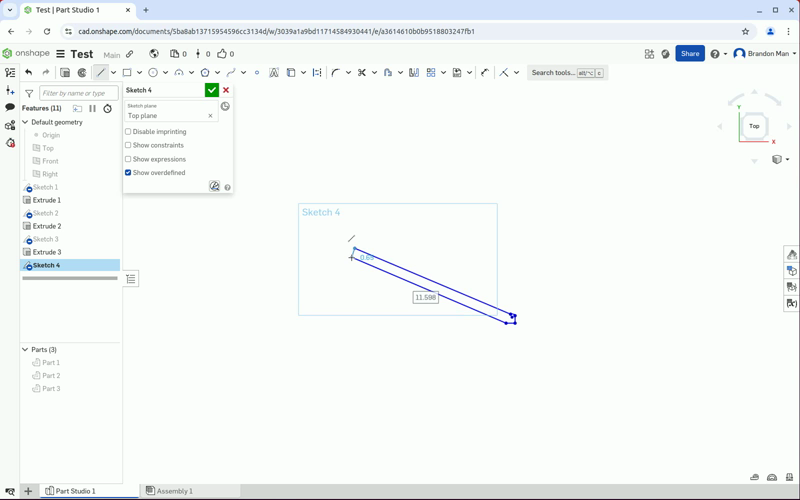
scroll(6)
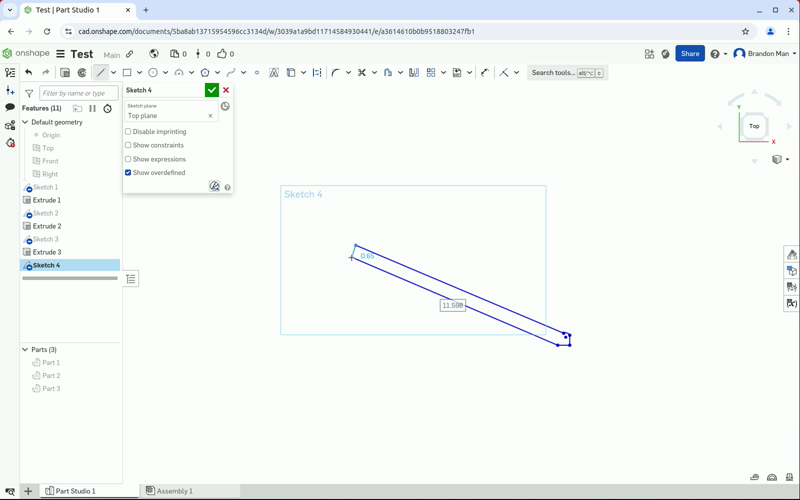
scroll(6)
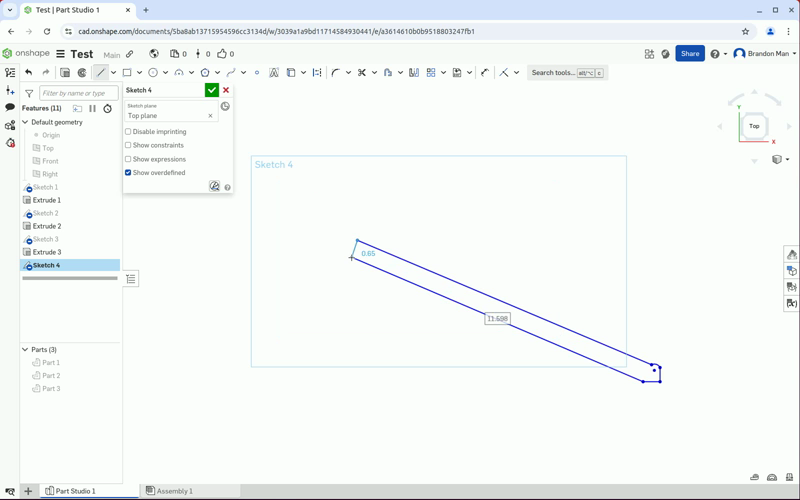
scroll(6)
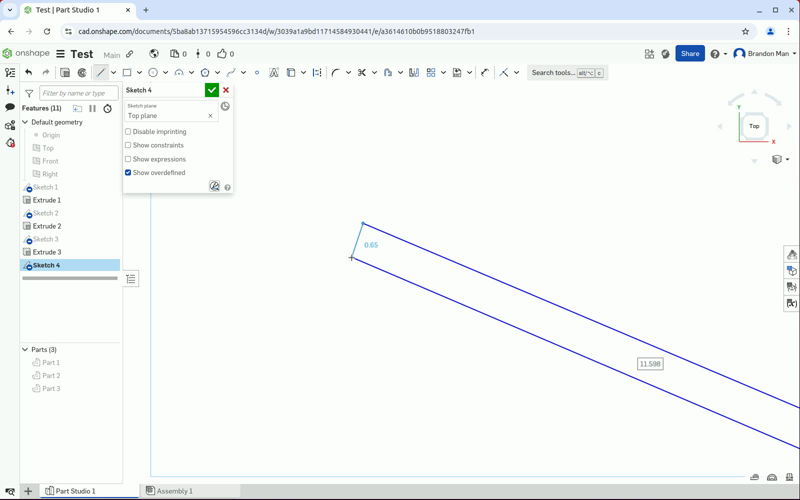
key_up(shift)
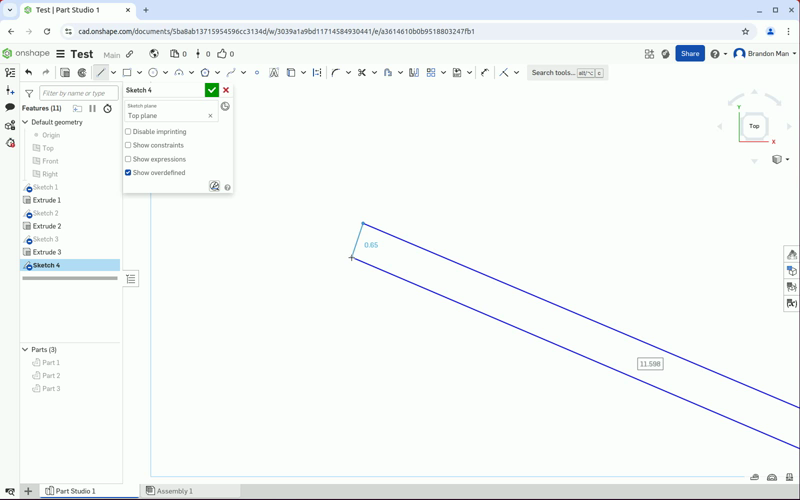
click(351, 257)
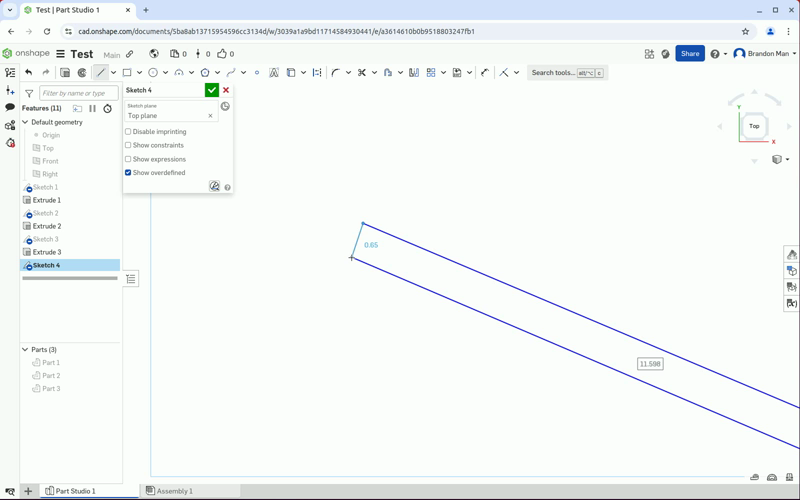
scroll(-6)
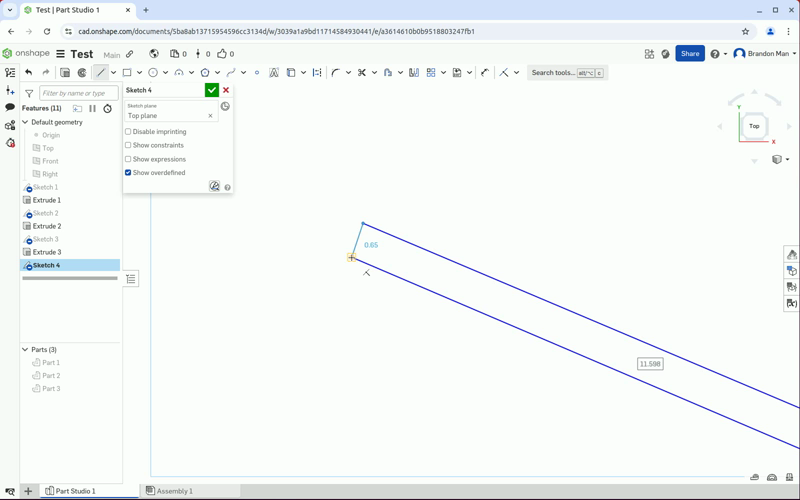
scroll(-6)
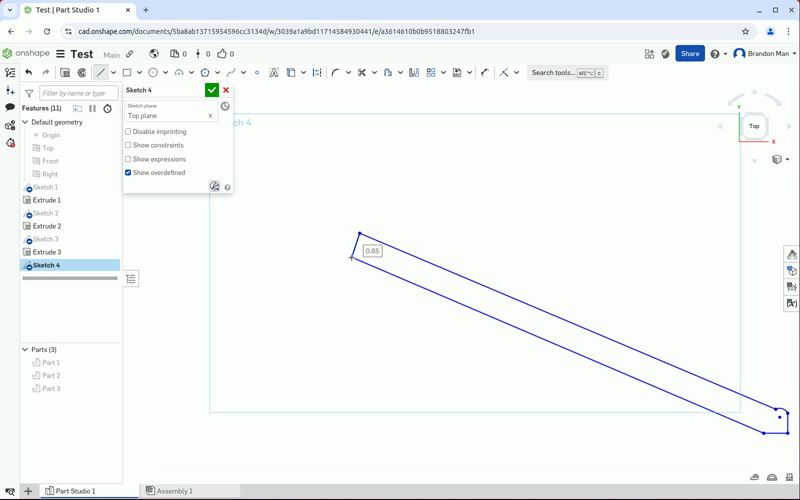
scroll(-6)
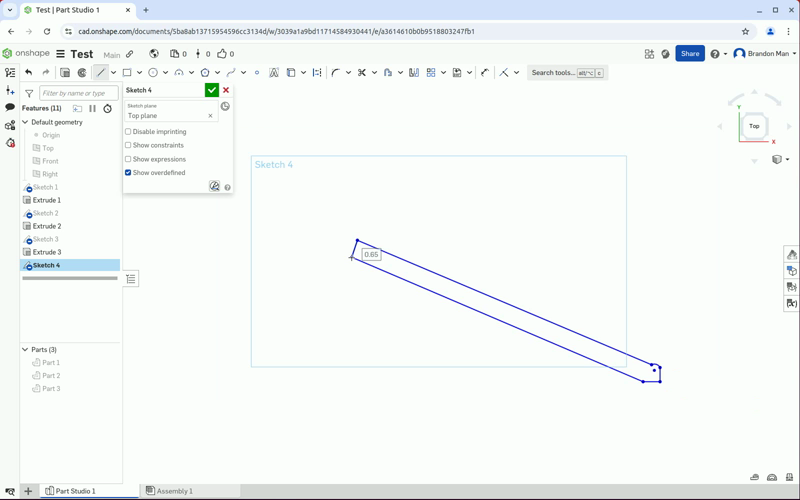
scroll(-6)
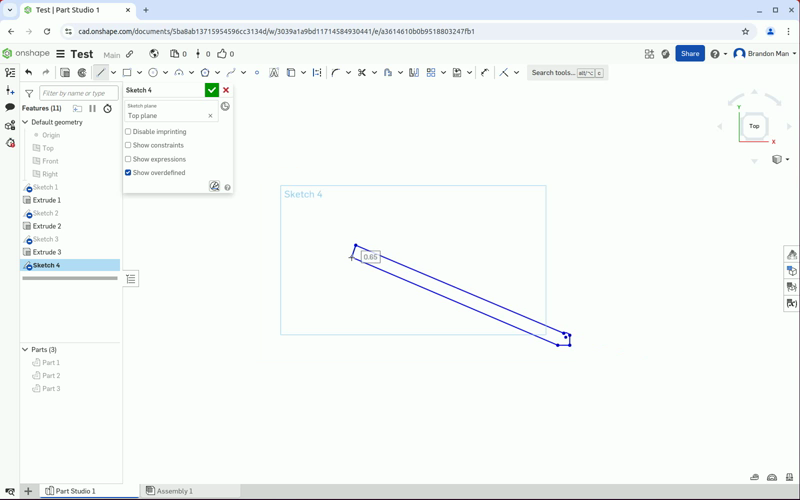
scroll(-6)
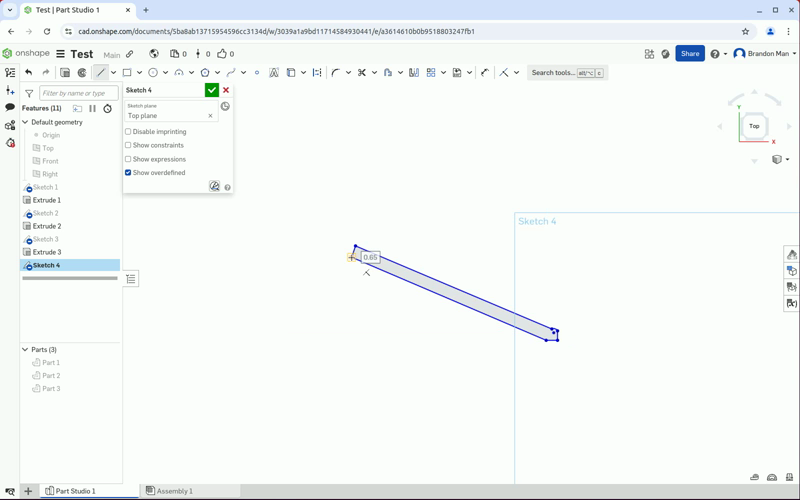
scroll(-6)
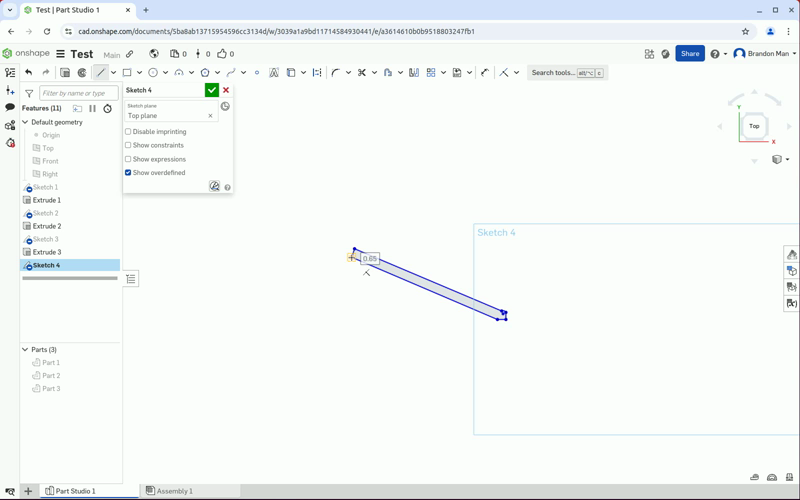
scroll(-6)
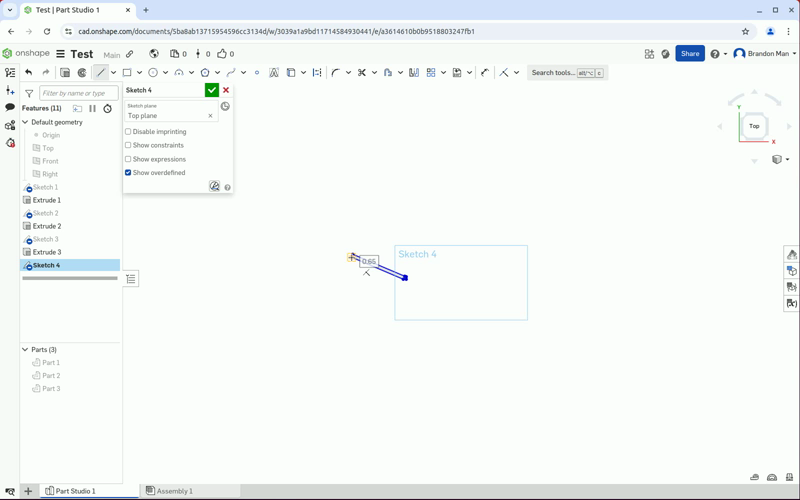
key(esc)
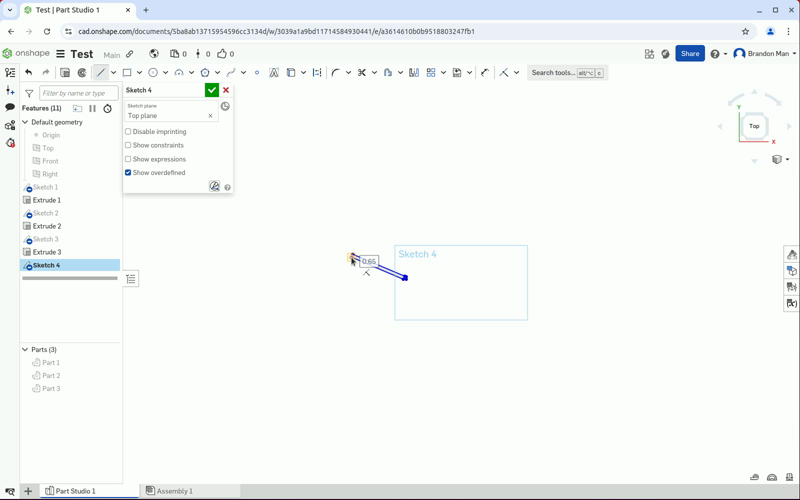
mouse_move(374, 265)
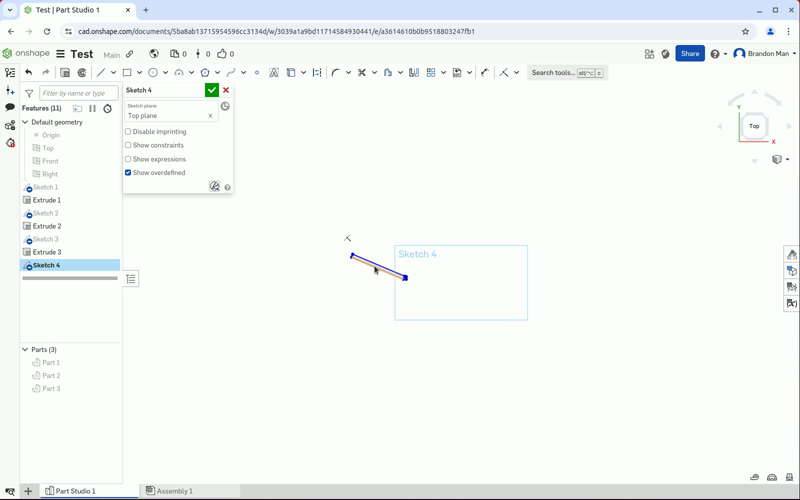
scroll(6)
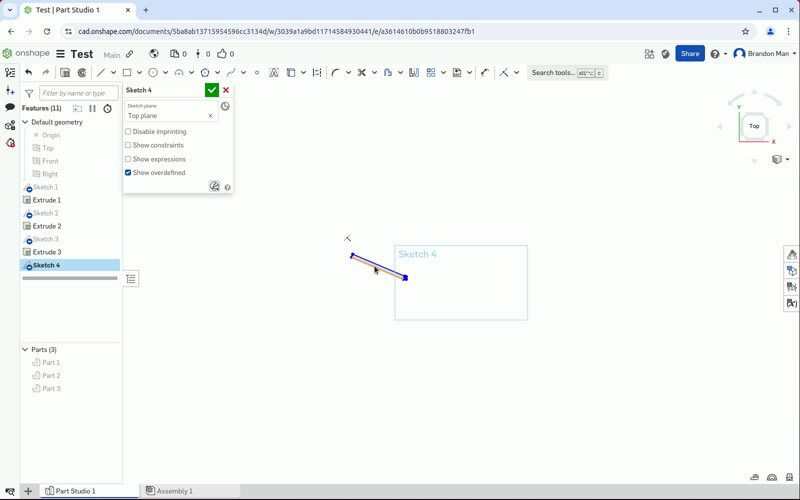
scroll(6)
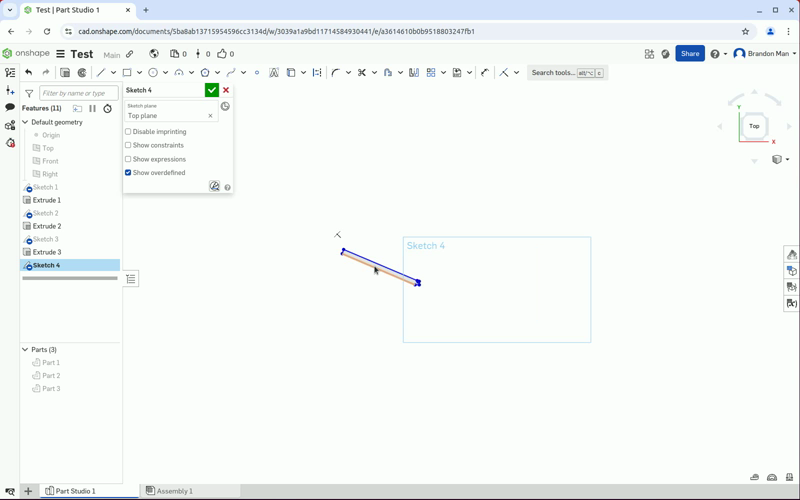
scroll(6)
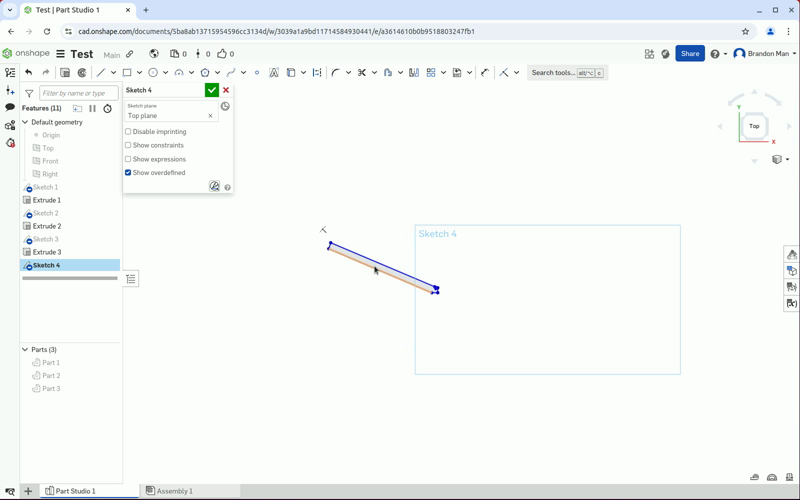
scroll(6)
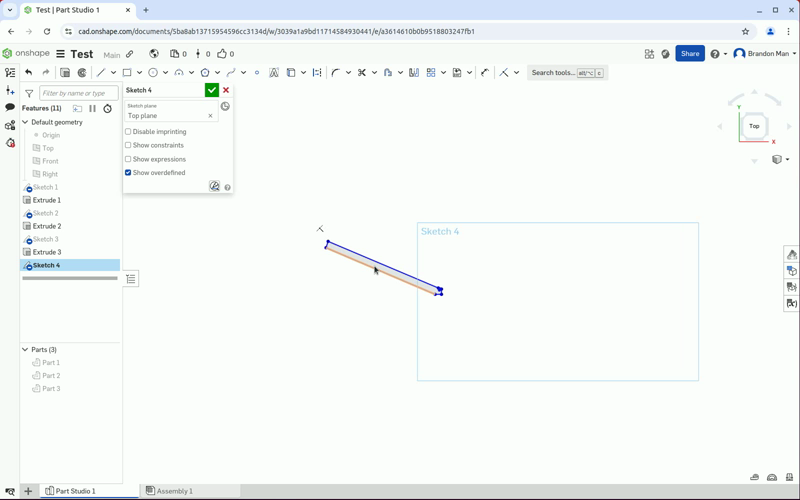
scroll(6)
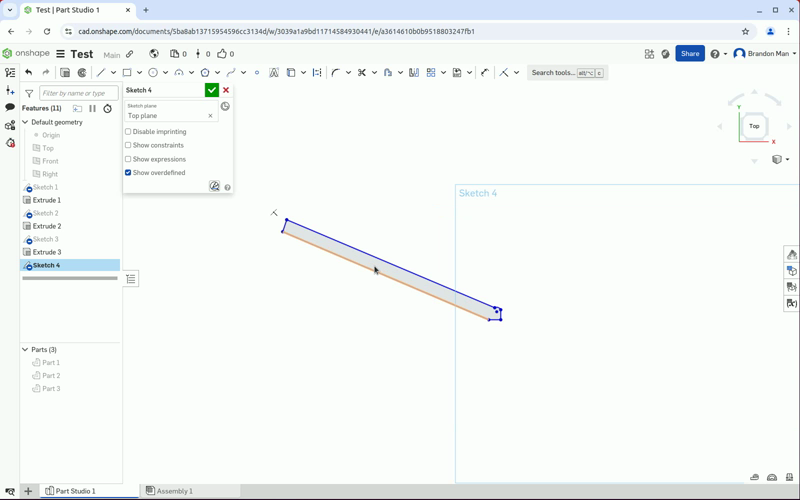
scroll(6)
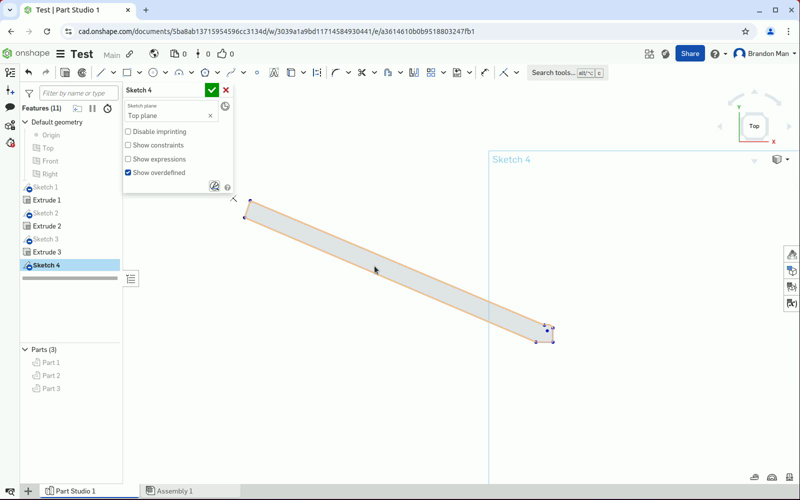
scroll(6)
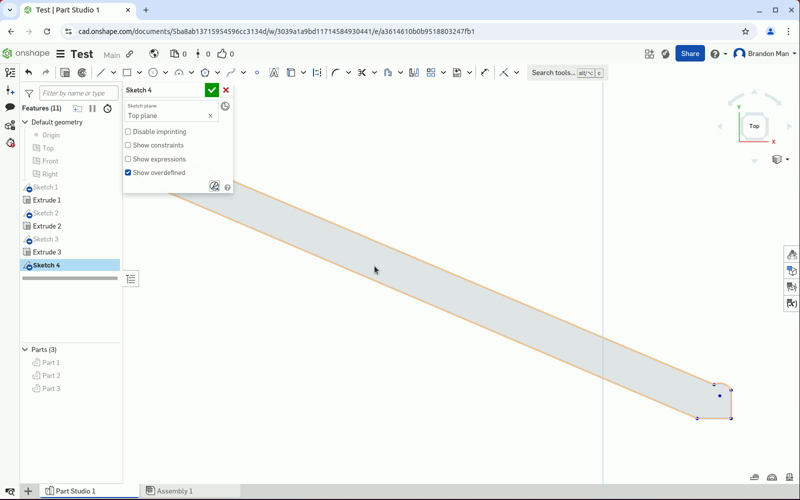
click(374, 265)
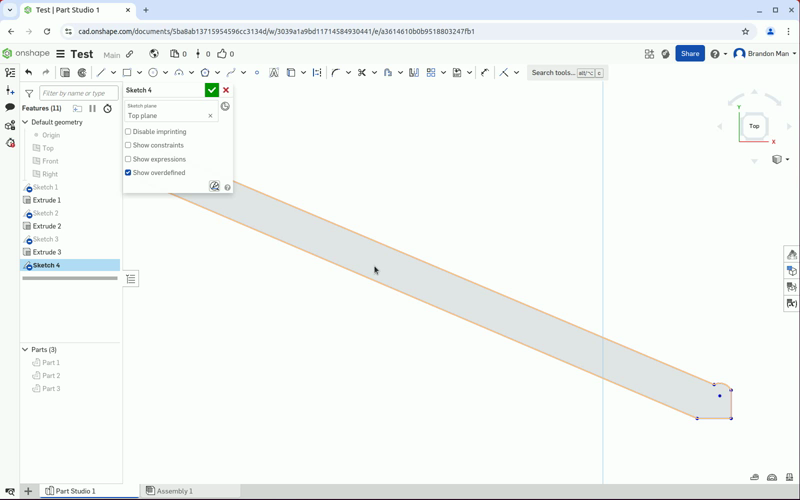
scroll(-6)
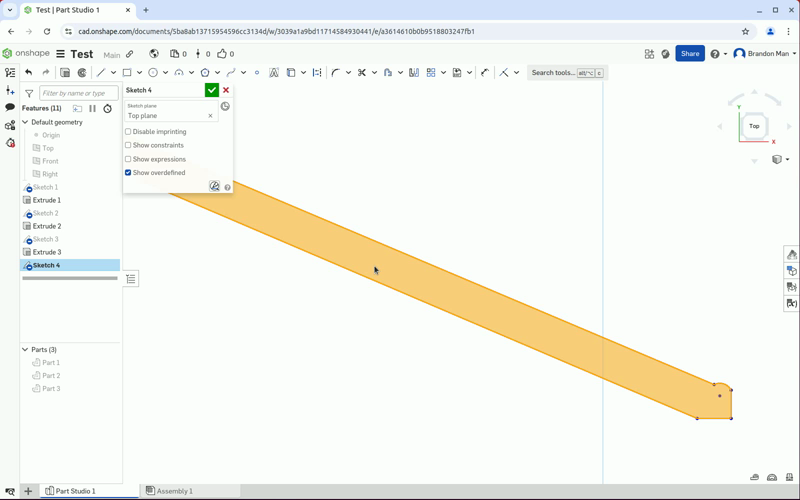
scroll(-6)
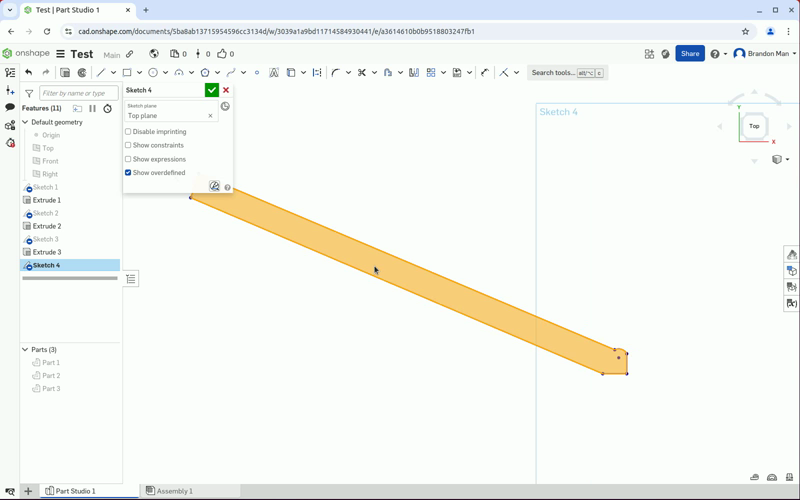
scroll(-6)
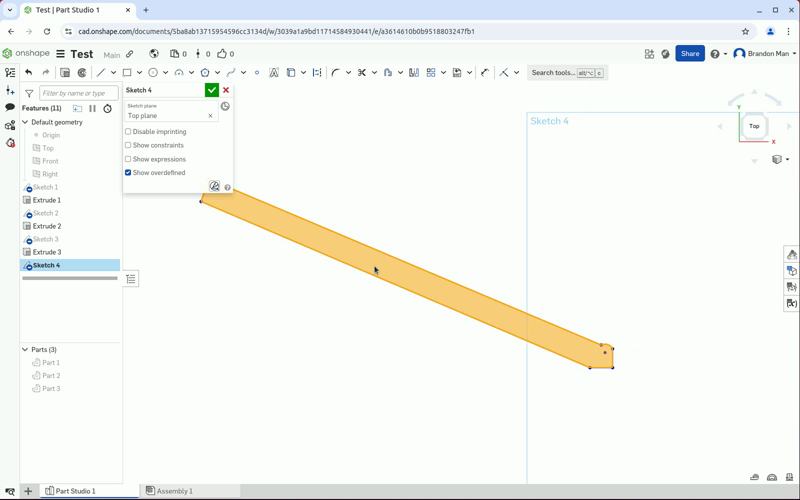
scroll(-6)
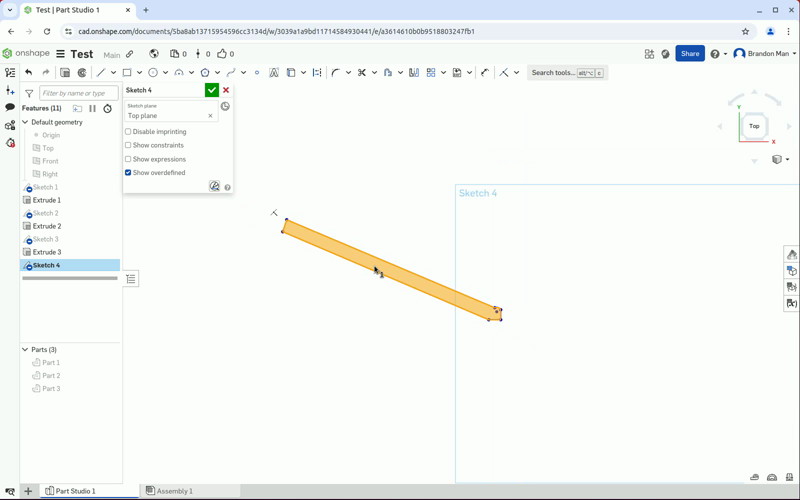
scroll(-6)
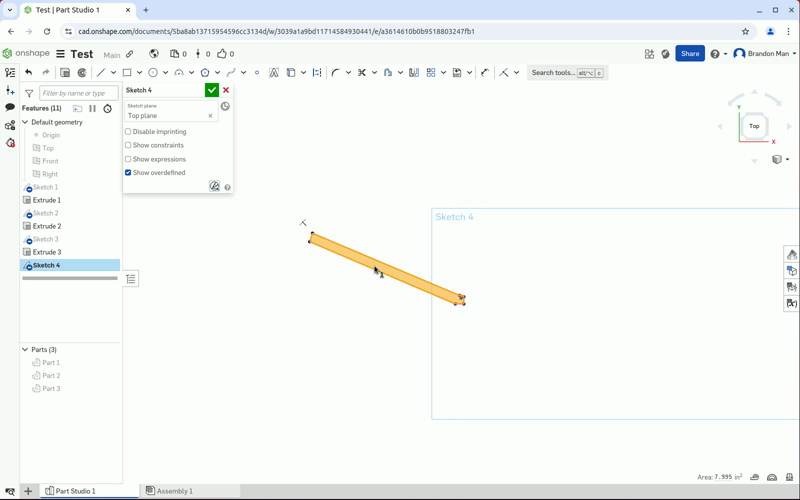
scroll(-6)
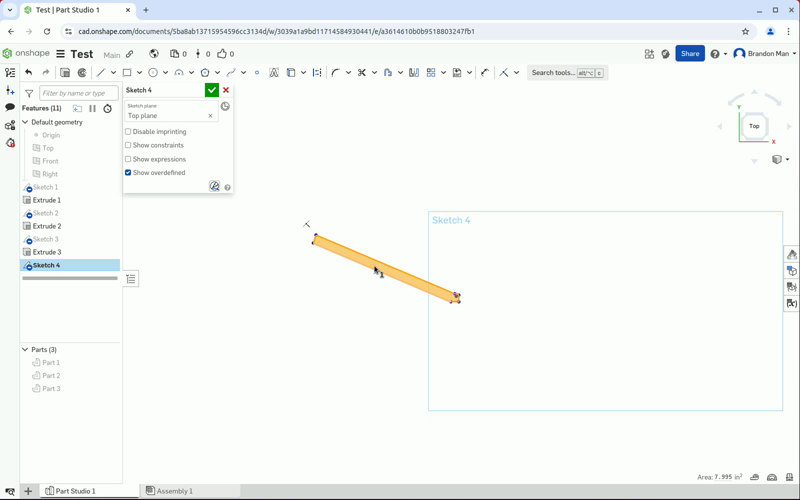
scroll(-6)
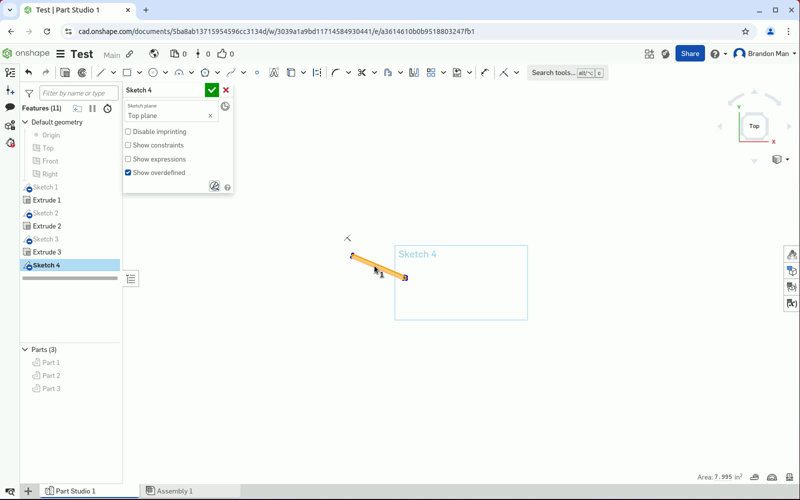
mouse_move(73, 352)
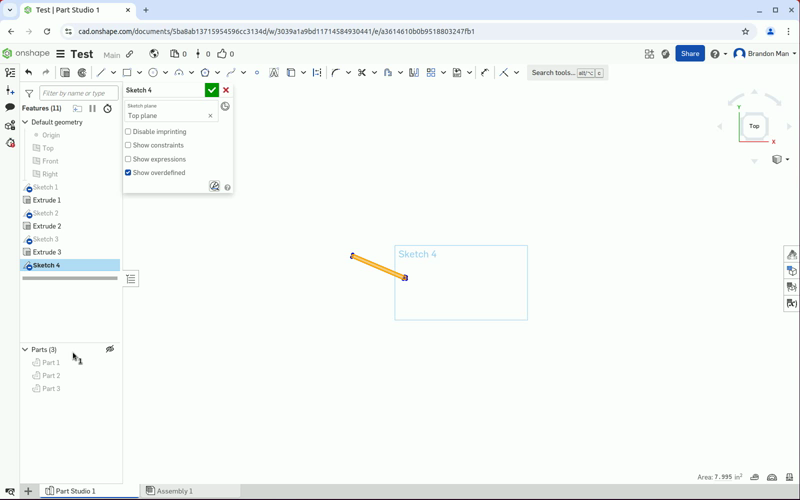
key(shift+y)
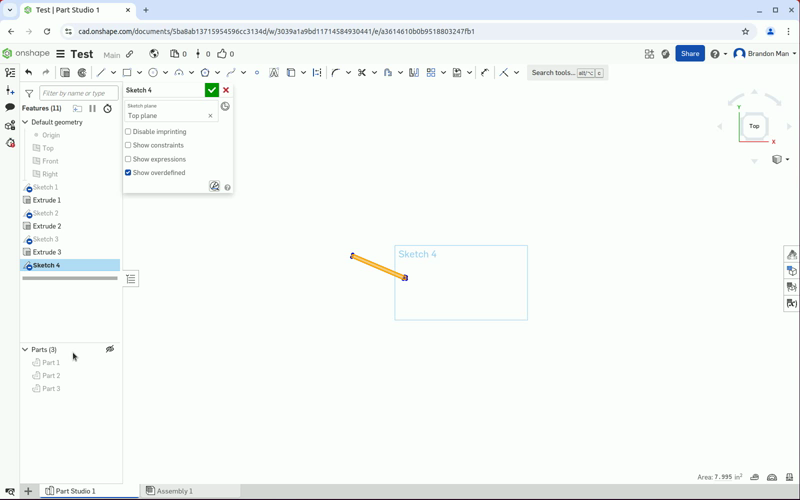
key(shift+e)
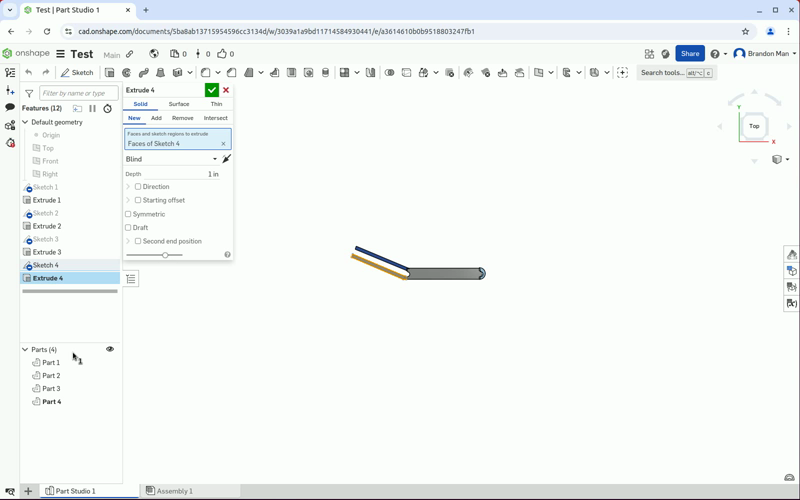
mouse_move(143, 106)
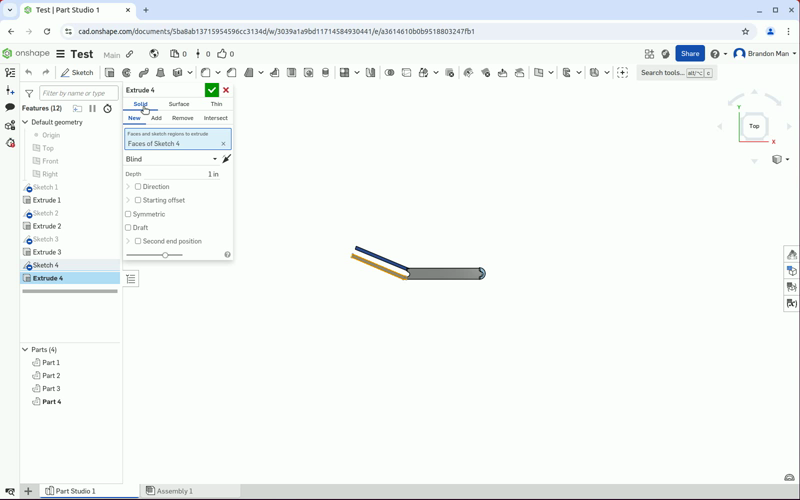
click(143, 106)
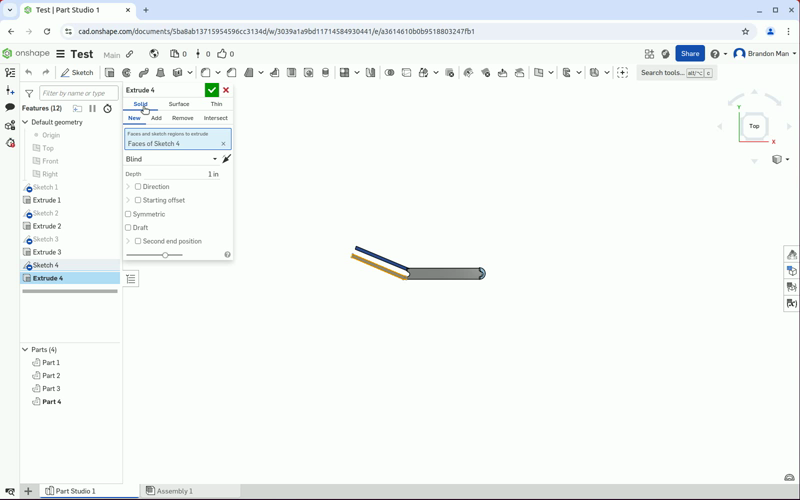
mouse_move(137, 120)
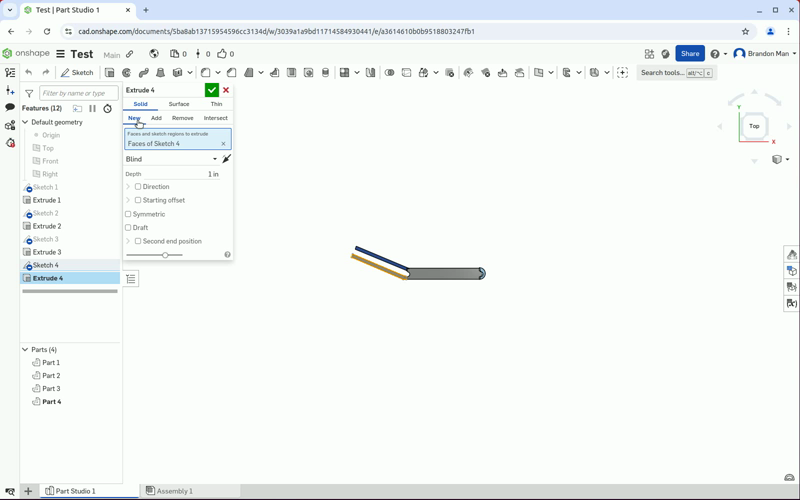
click(137, 120)
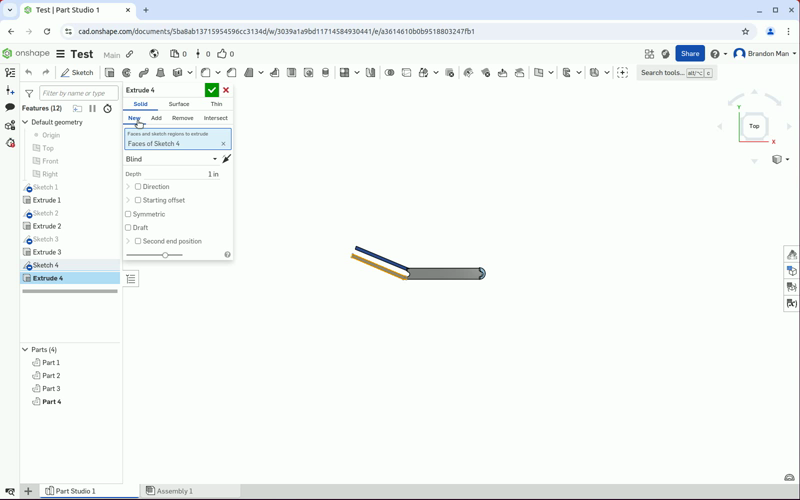
key(tab, 4)
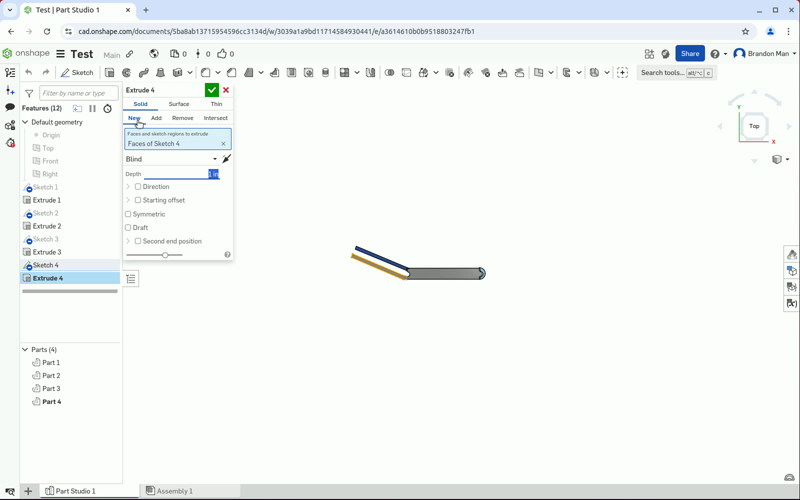
text(1.204)
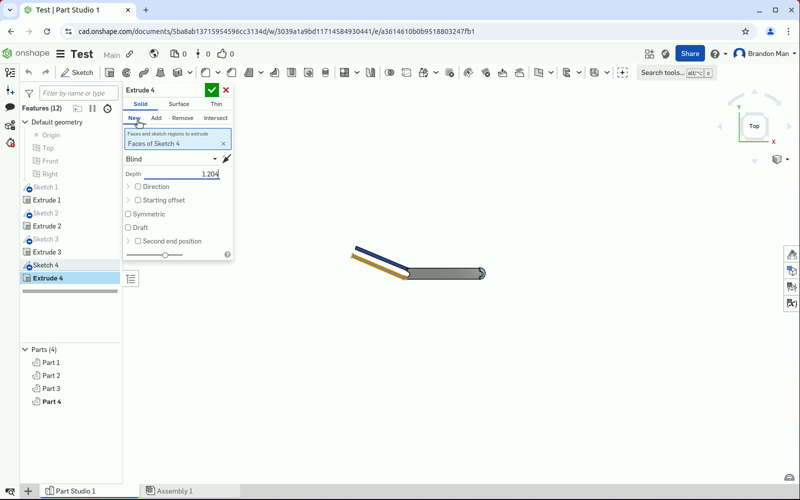
key(enter)
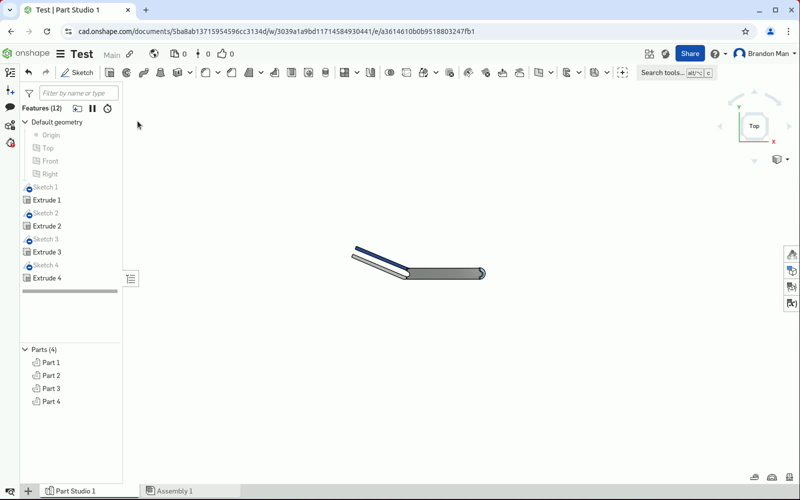
key(shift+h)
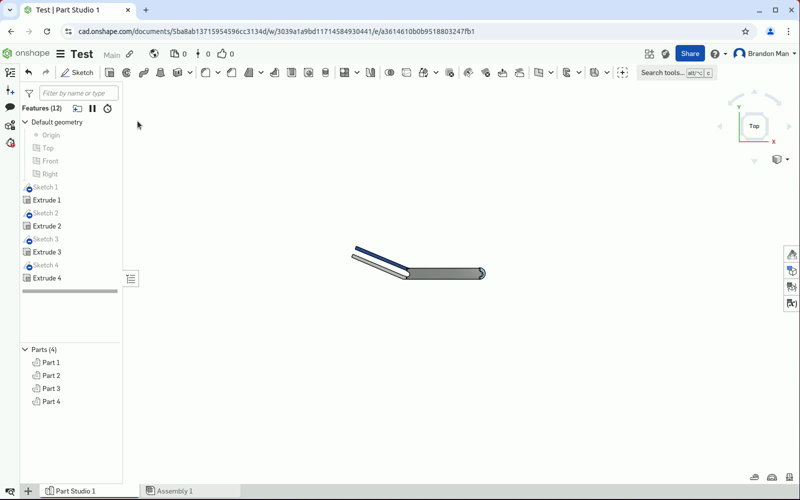
key(shift+h)
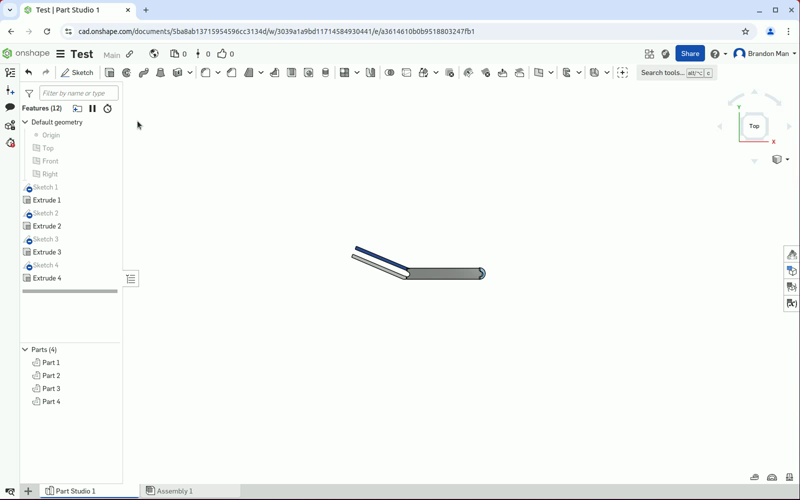
mouse_move(73, 189)
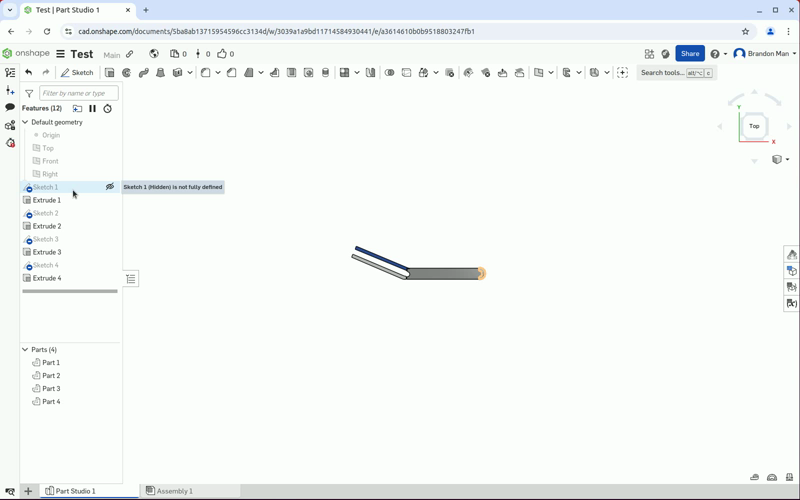
click(73, 189)
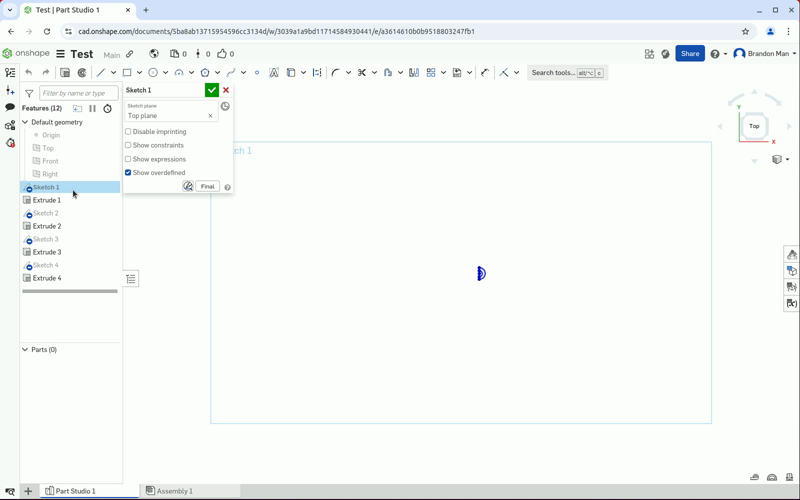
mouse_move(229, 92)
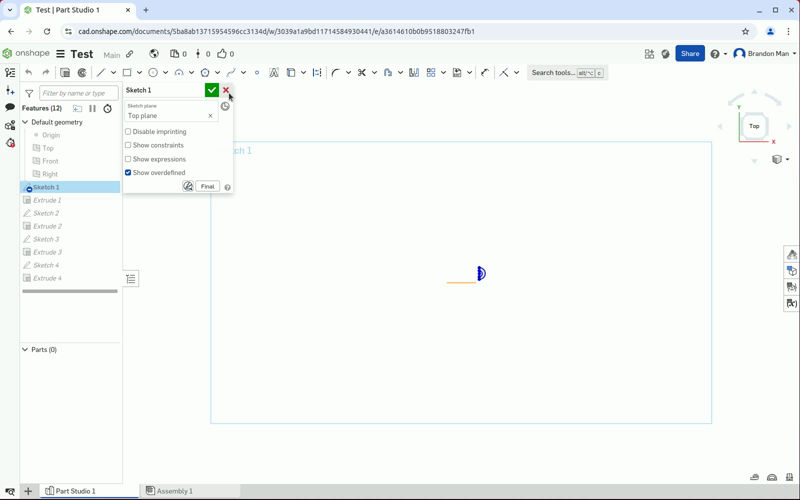
click(229, 92)
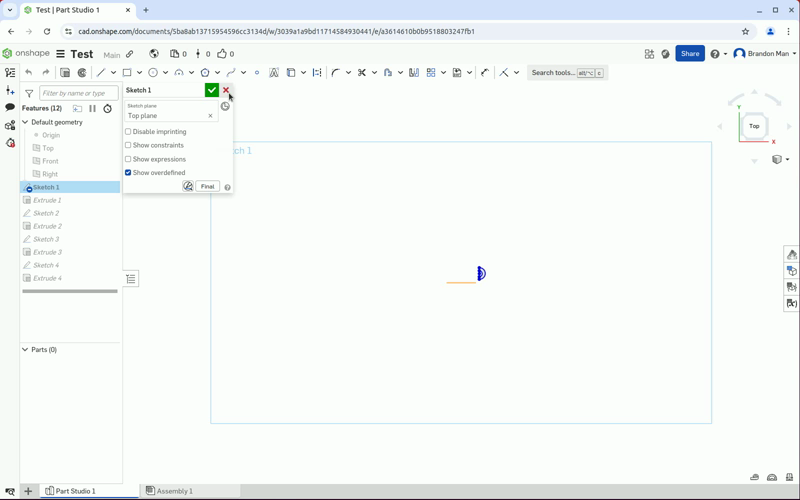
key(shift+s)
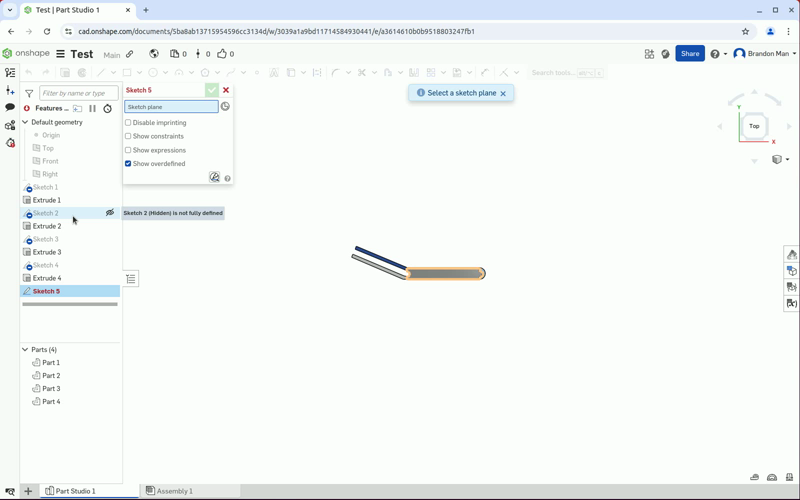
scroll(3)
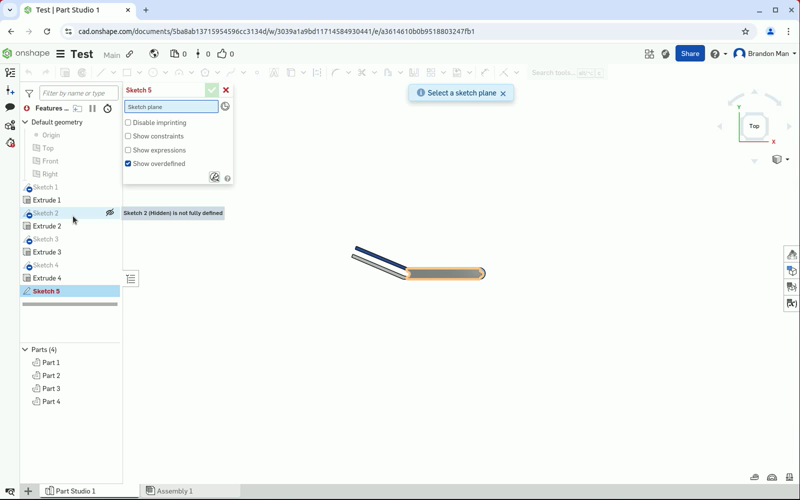
mouse_move(73, 150)
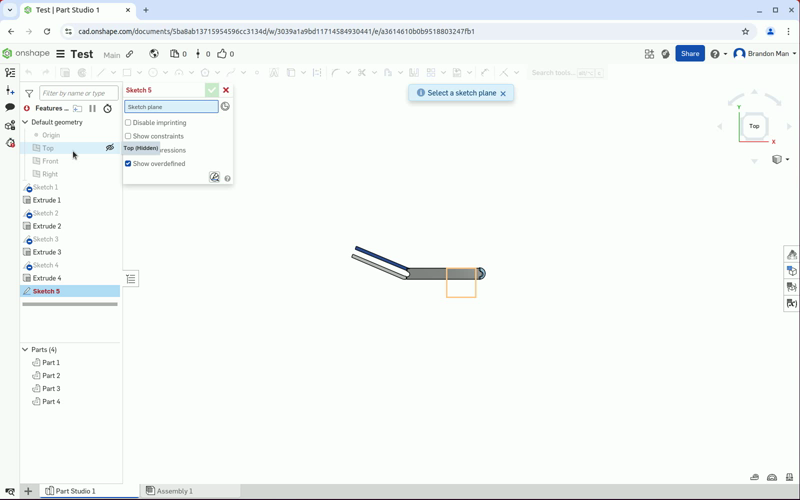
click(73, 150)
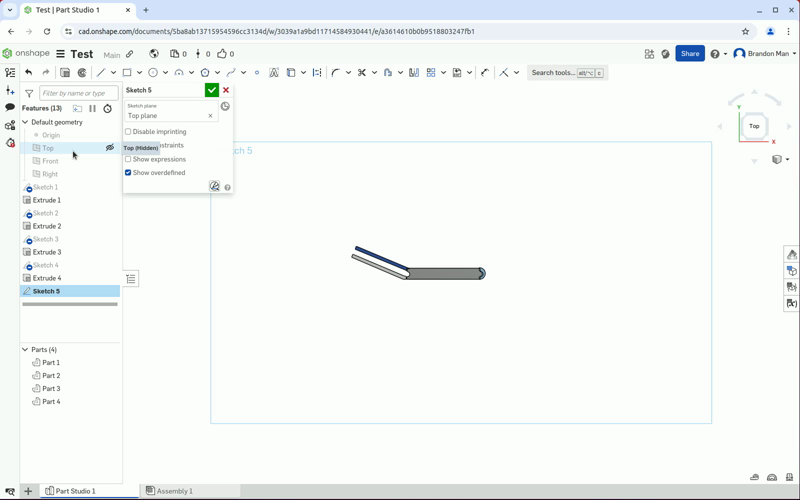
mouse_move(73, 352)
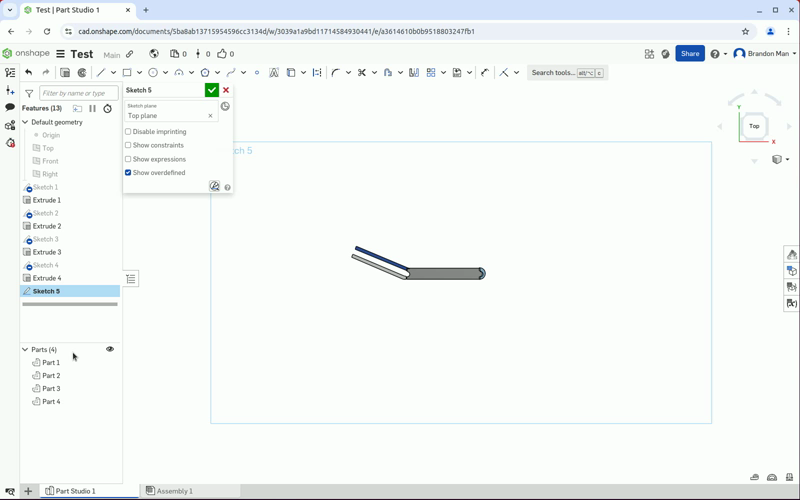
key(y)
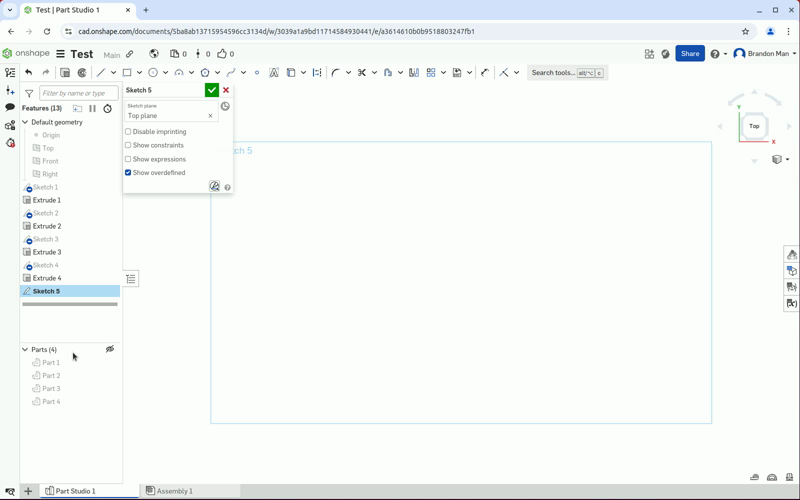
key(l)
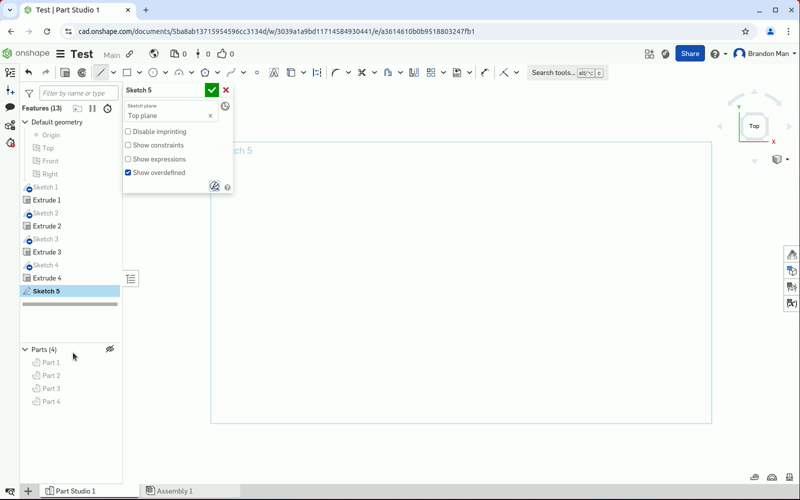
key_down(shift)
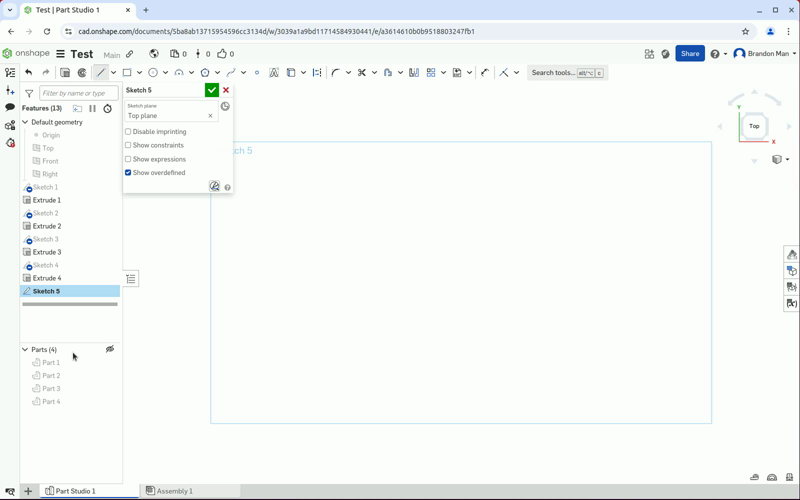
mouse_move(351, 257)
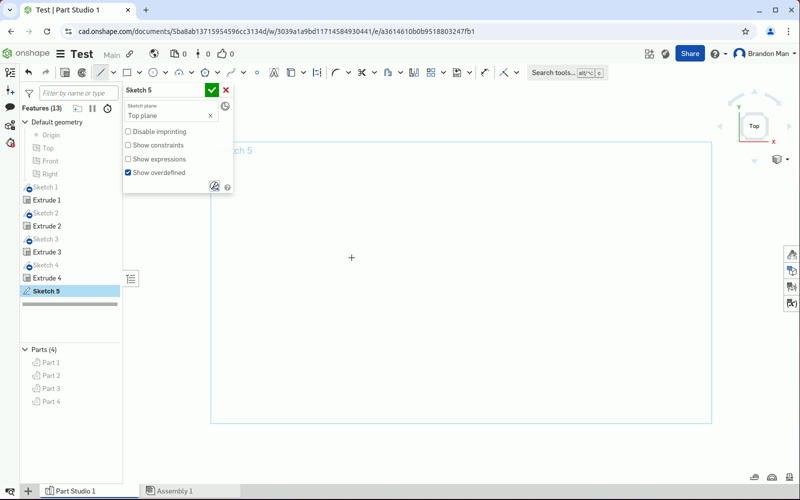
click(351, 257)
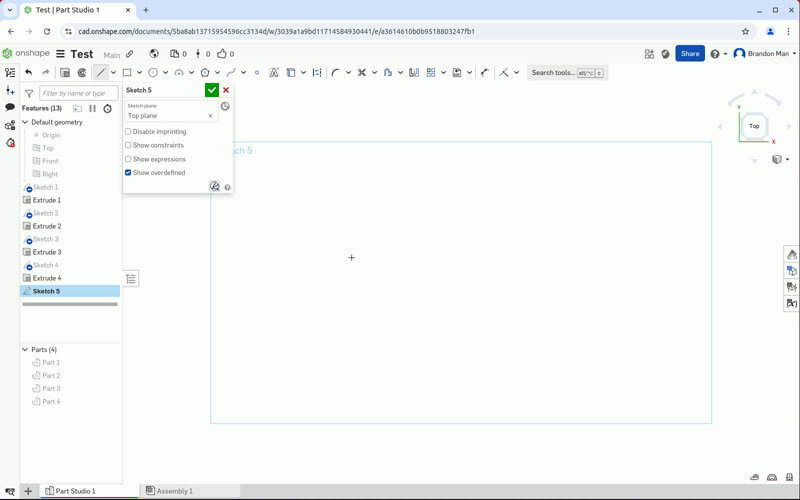
key_up(shift)
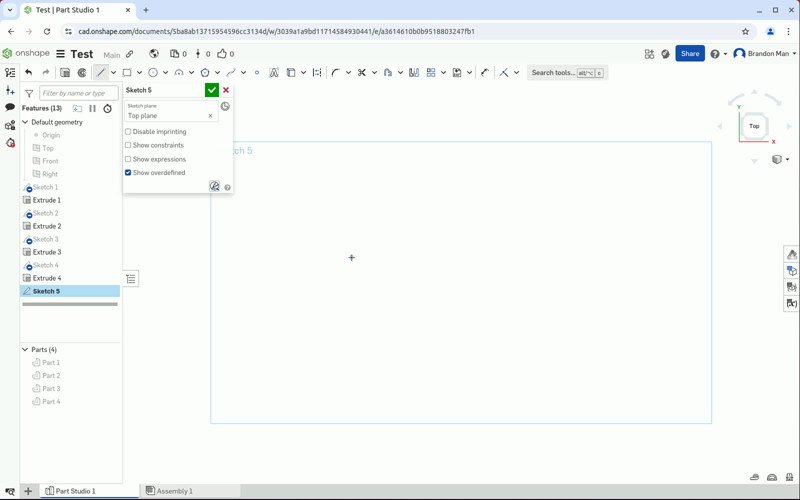
key_down(shift)
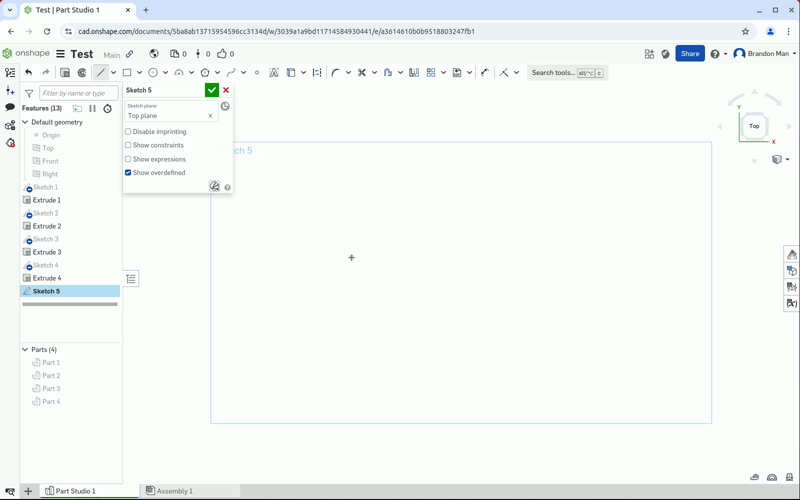
mouse_move(381, 257)
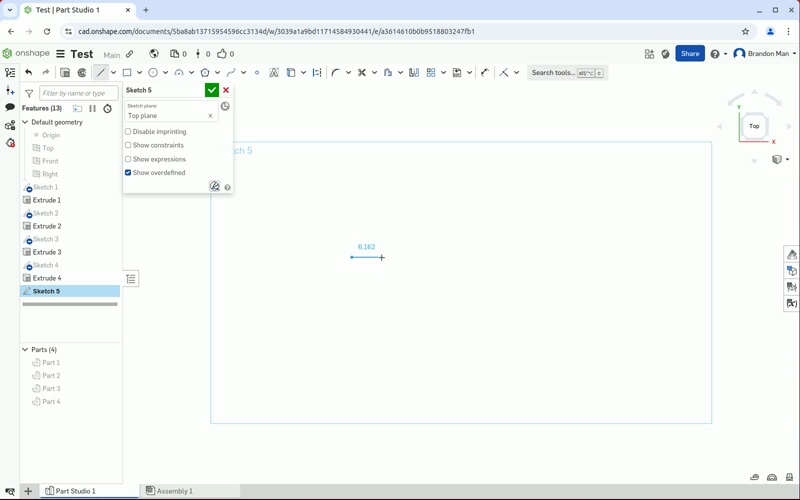
mouse_move(353, 253)
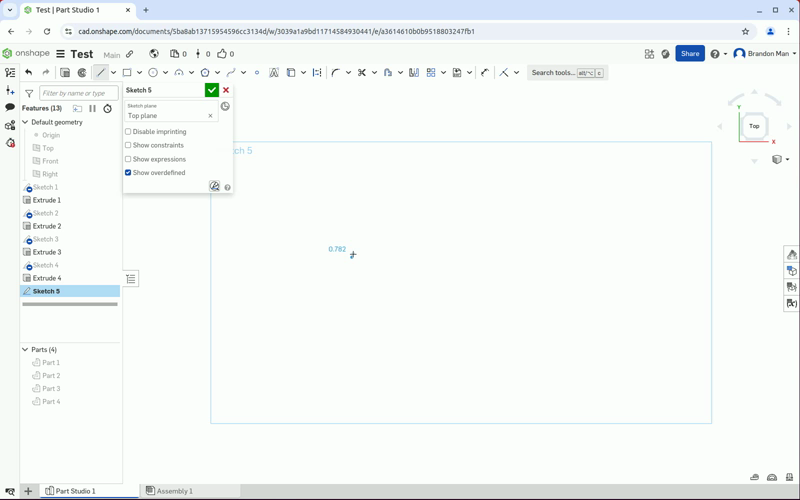
scroll(6)
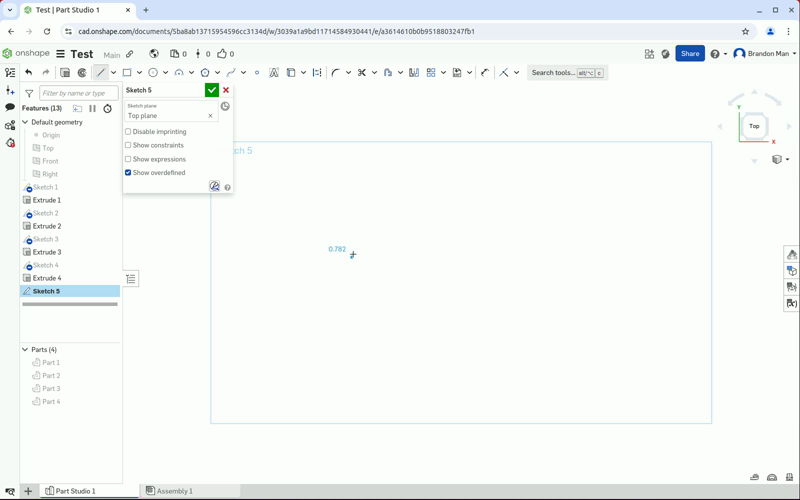
scroll(6)
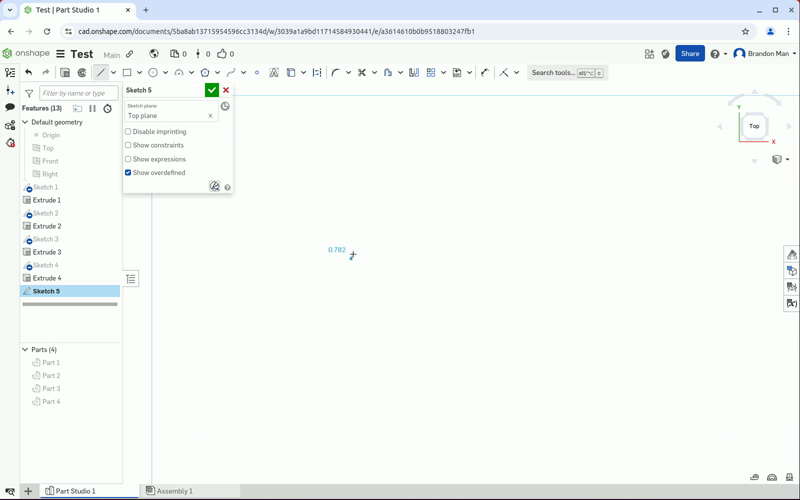
scroll(6)
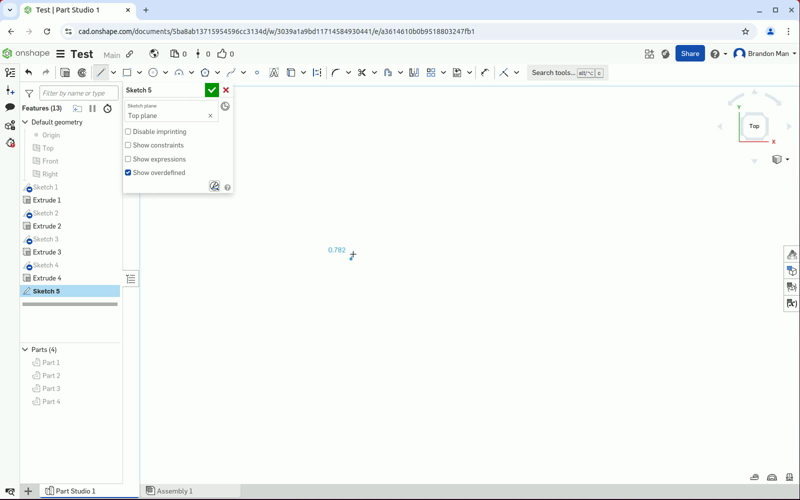
scroll(6)
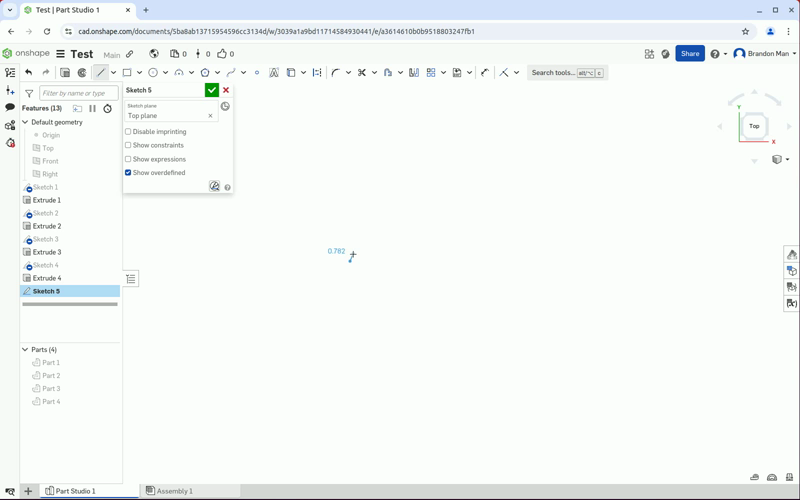
scroll(6)
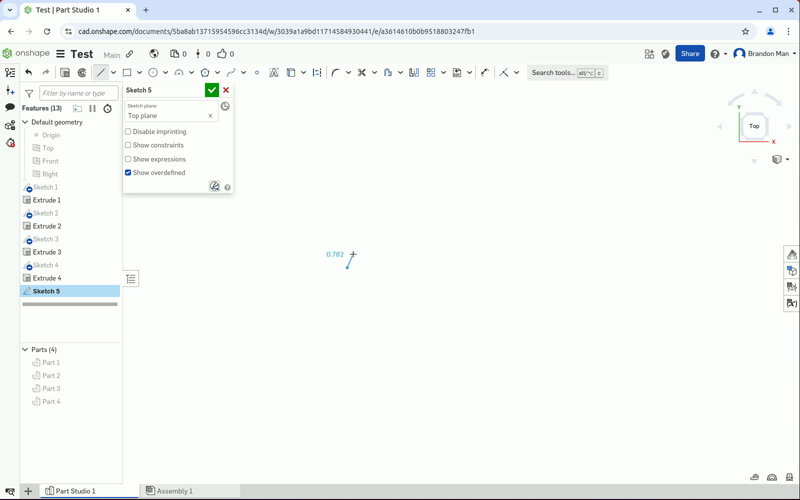
scroll(6)
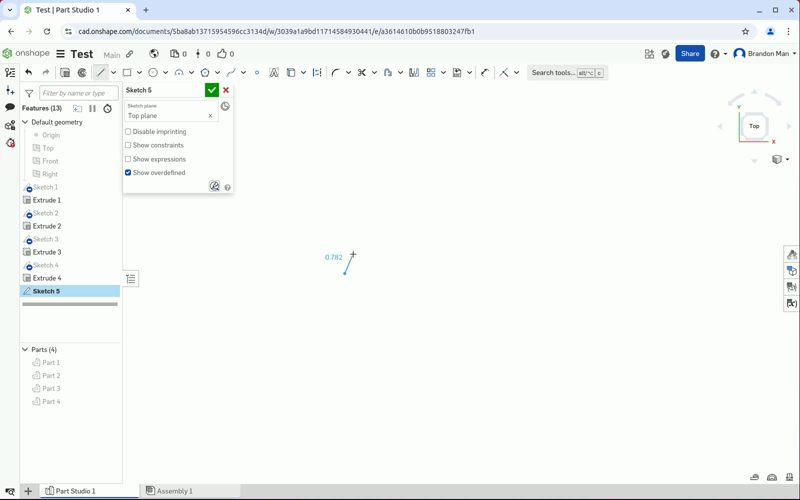
scroll(6)
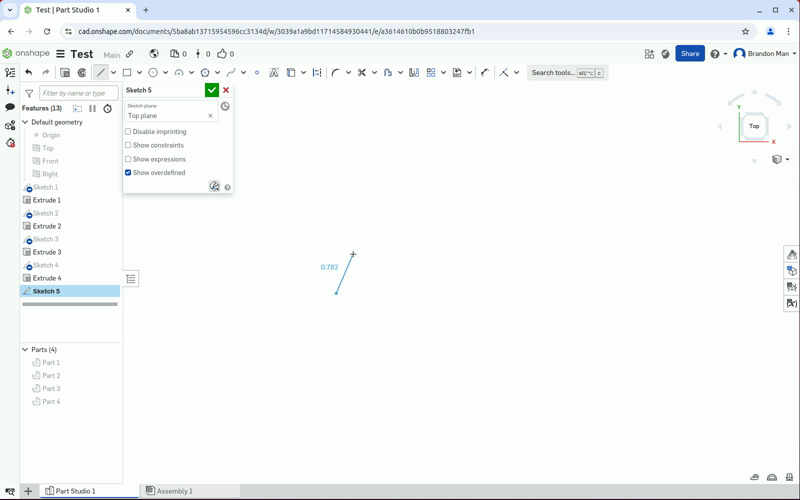
click(353, 253)
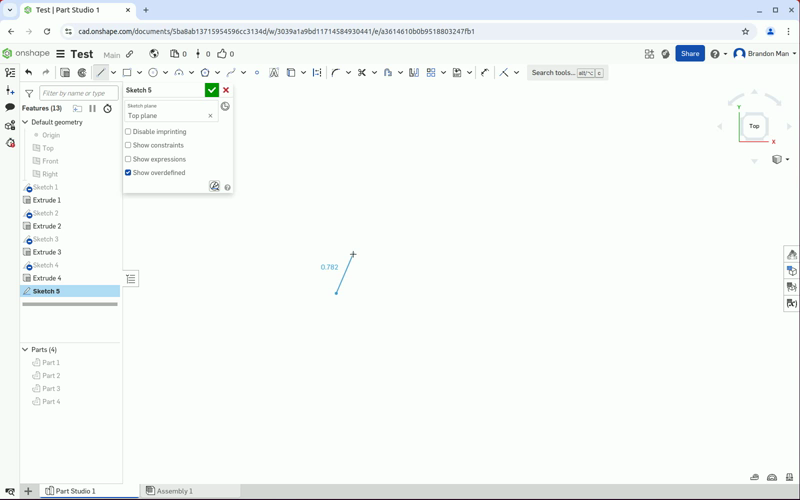
scroll(-6)
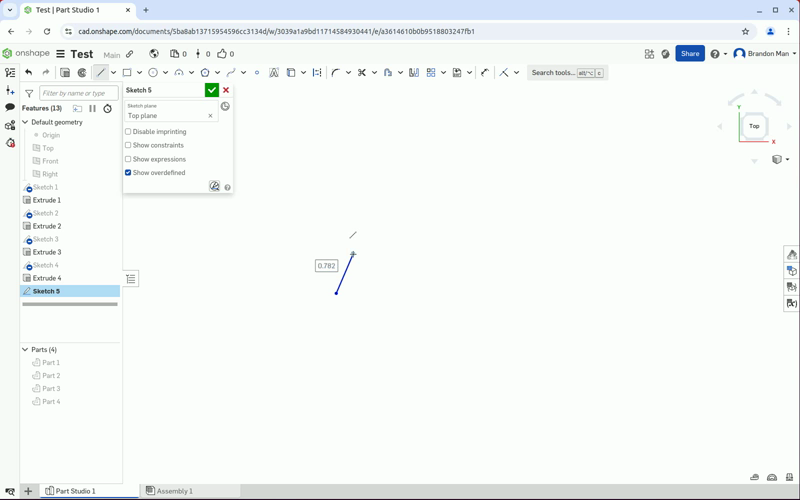
scroll(-6)
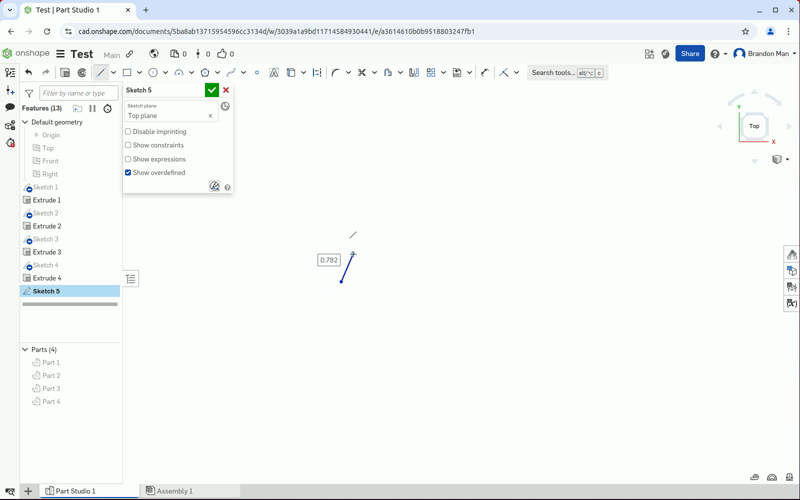
scroll(-6)
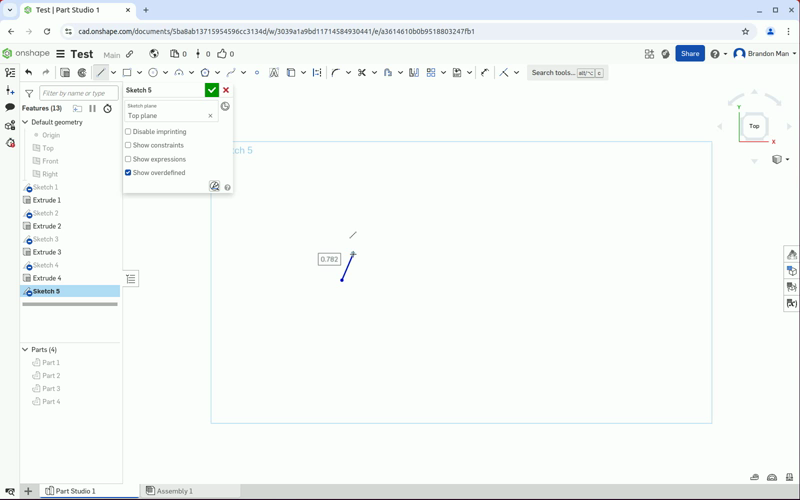
scroll(-6)
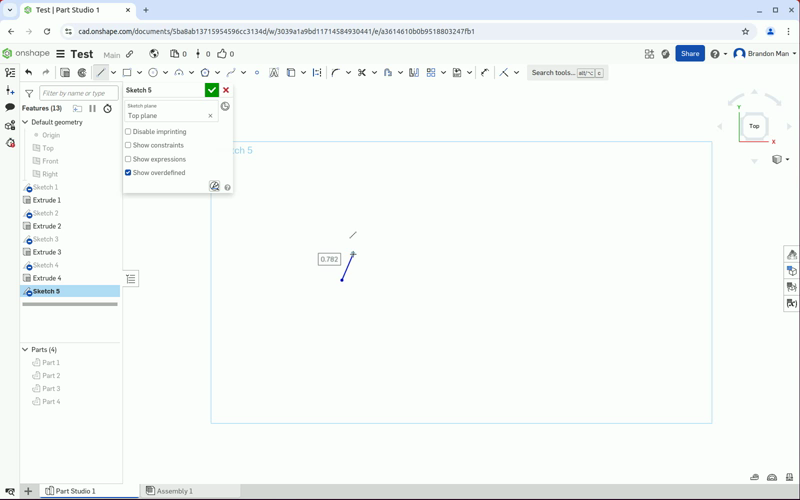
scroll(-6)
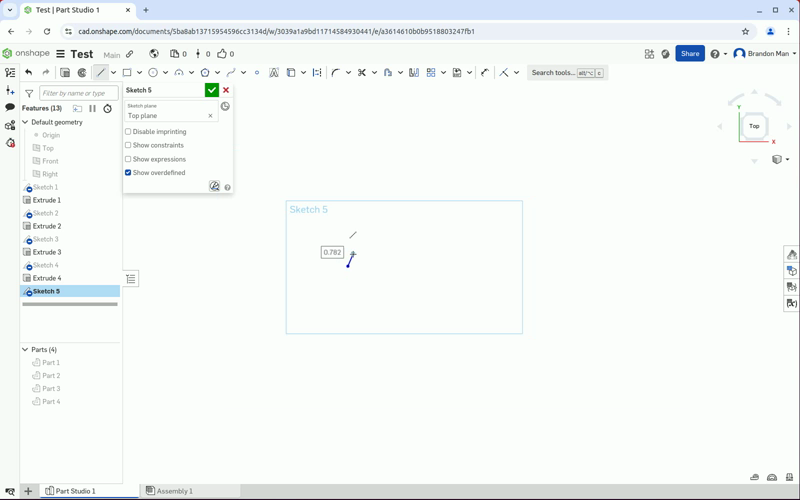
scroll(-6)
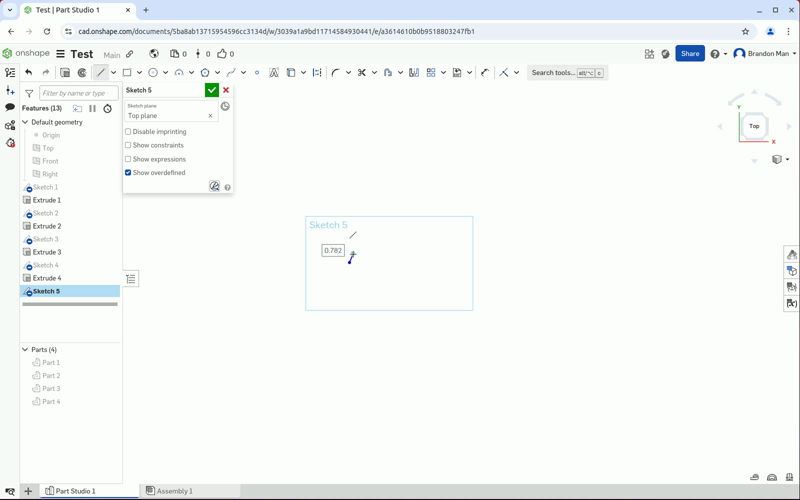
scroll(-6)
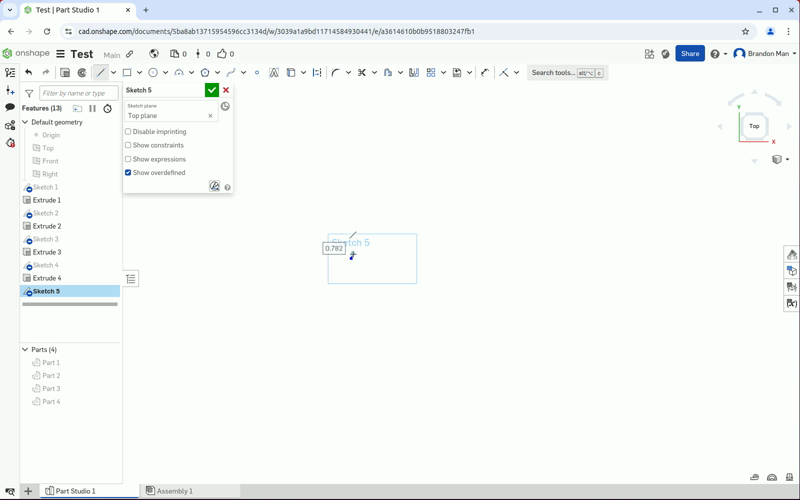
key_up(shift)
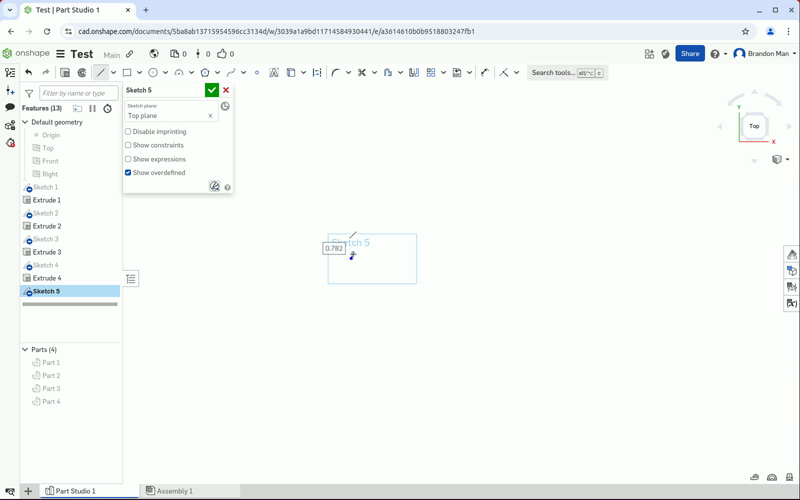
key(esc)
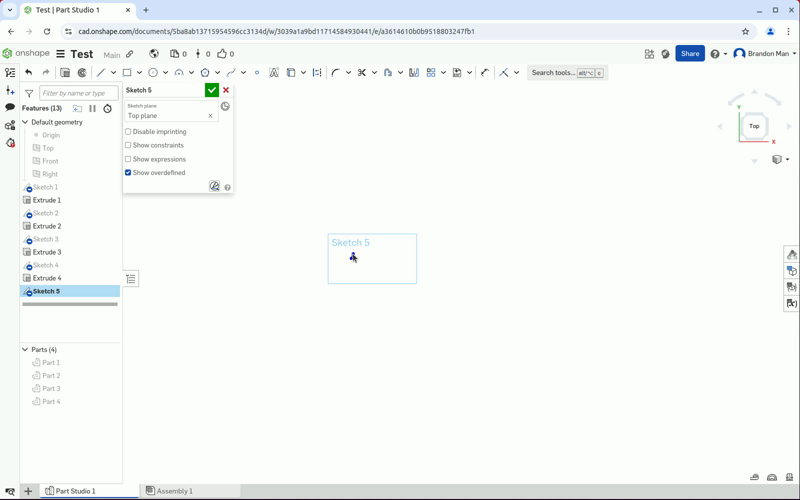
key(a)
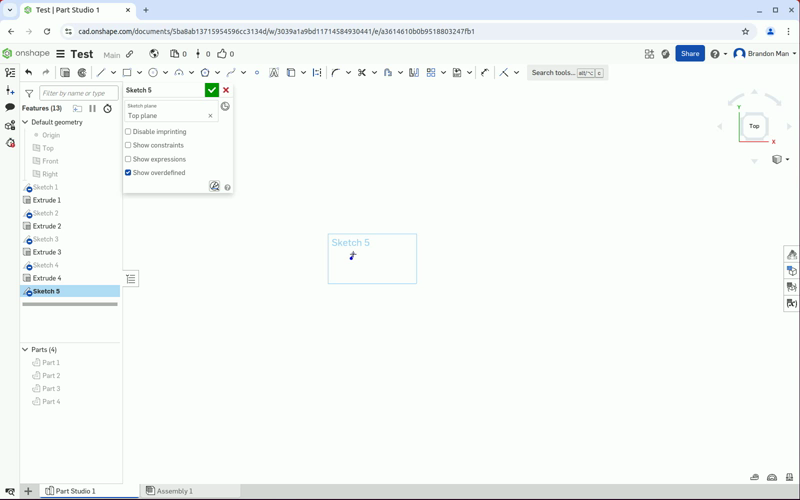
mouse_move(353, 253)
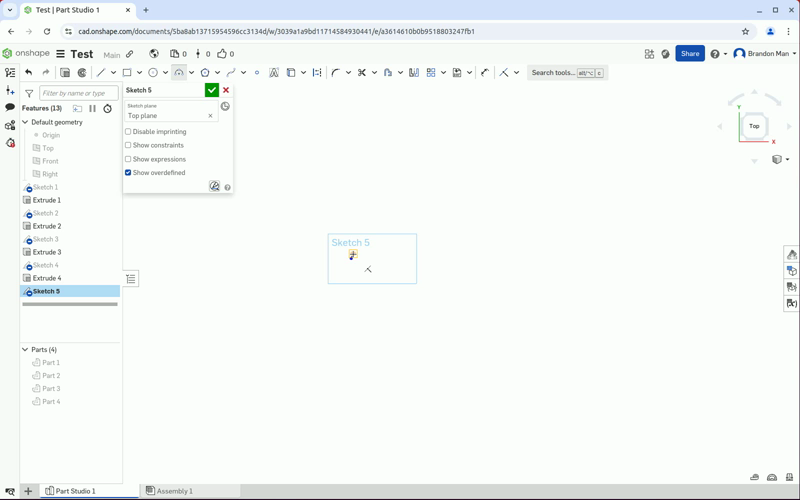
scroll(6)
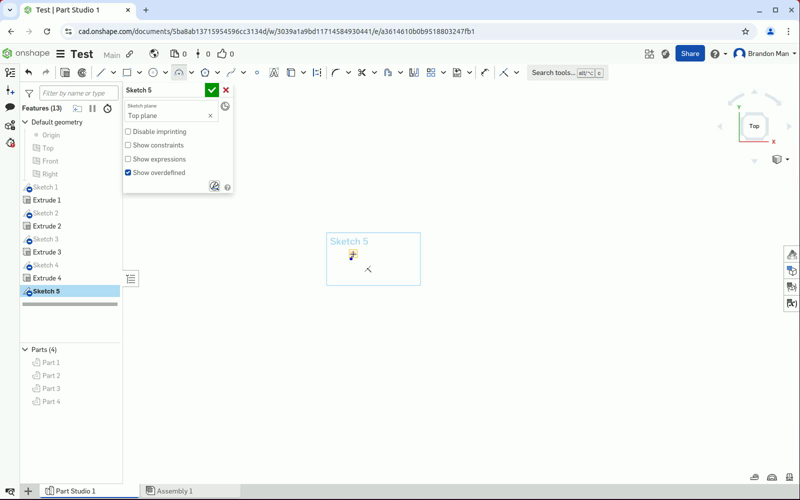
scroll(6)
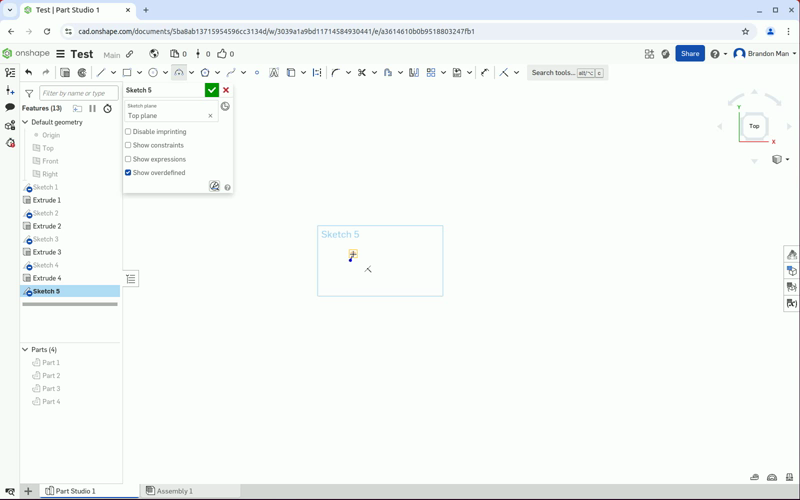
scroll(6)
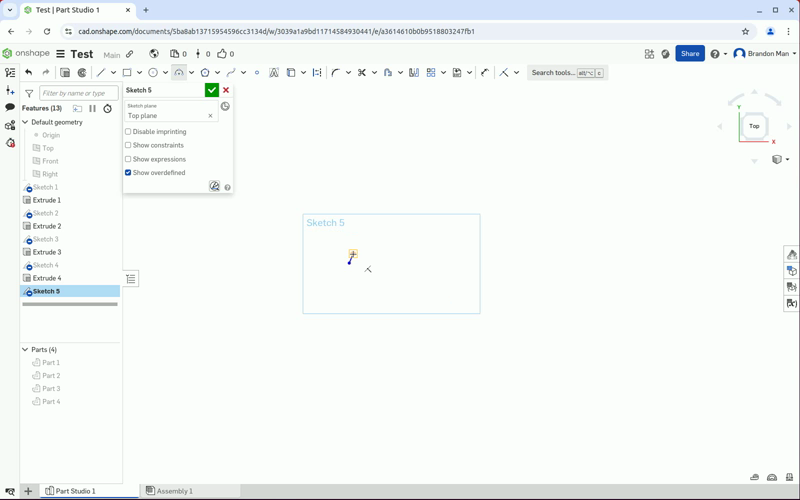
scroll(6)
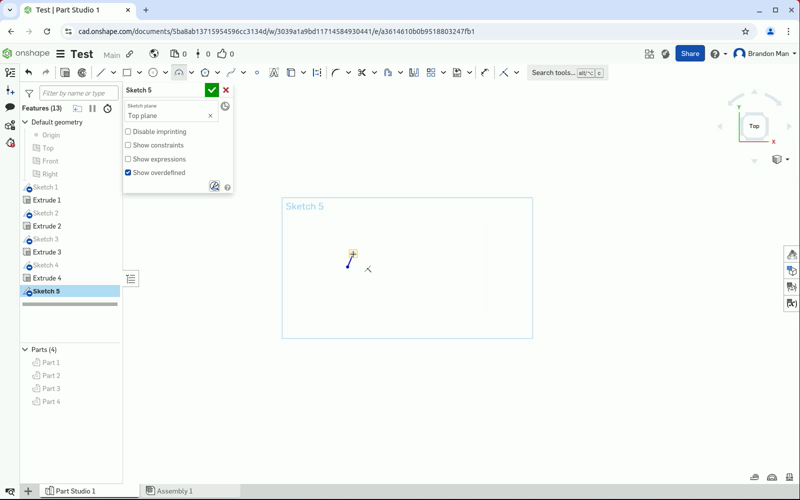
scroll(6)
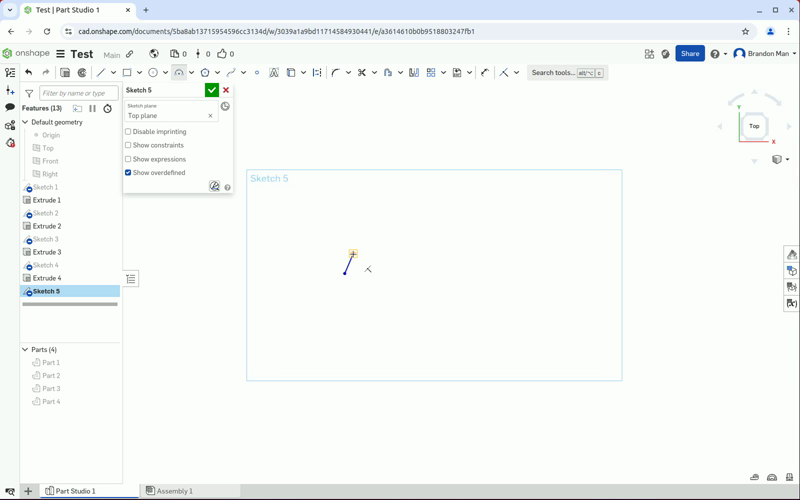
scroll(6)
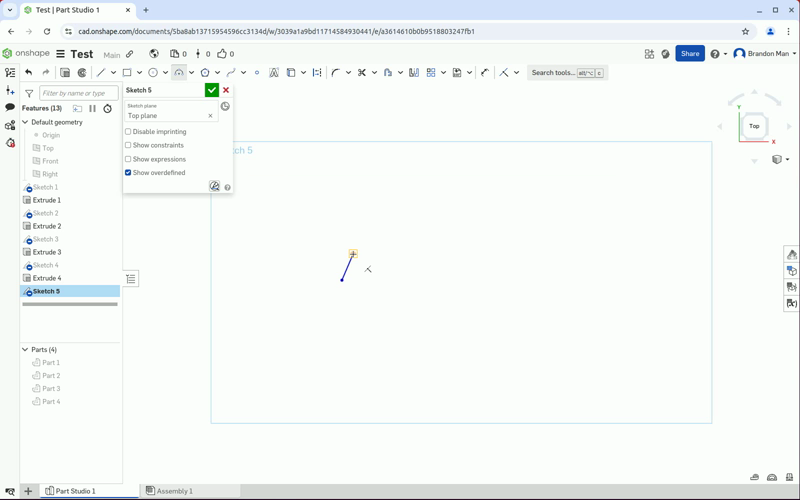
scroll(6)
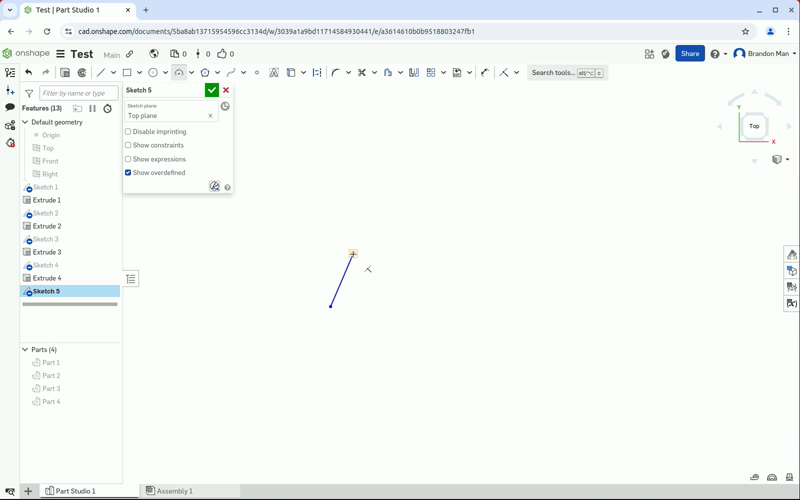
click(353, 253)
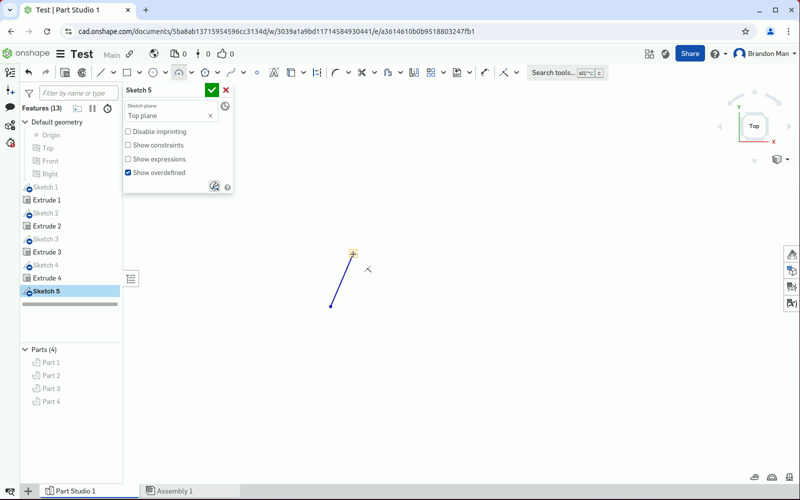
scroll(-6)
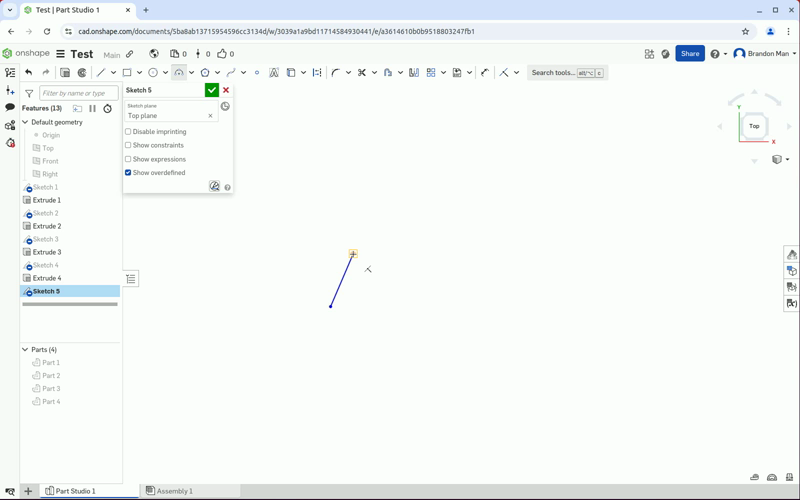
scroll(-6)
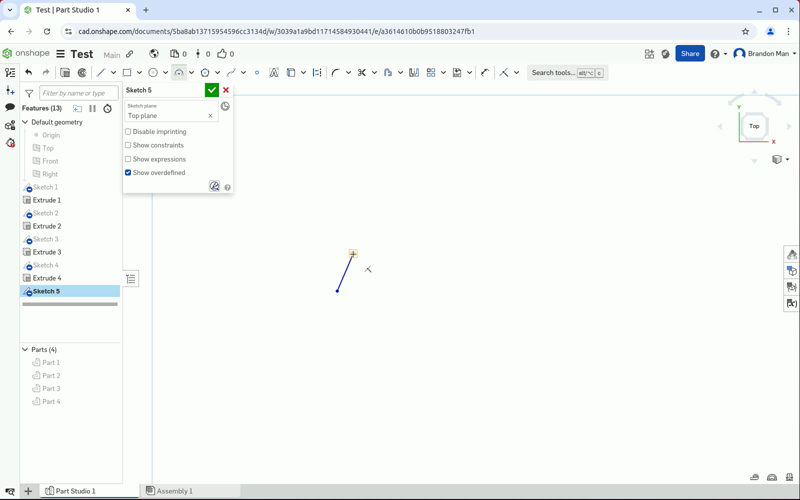
scroll(-6)
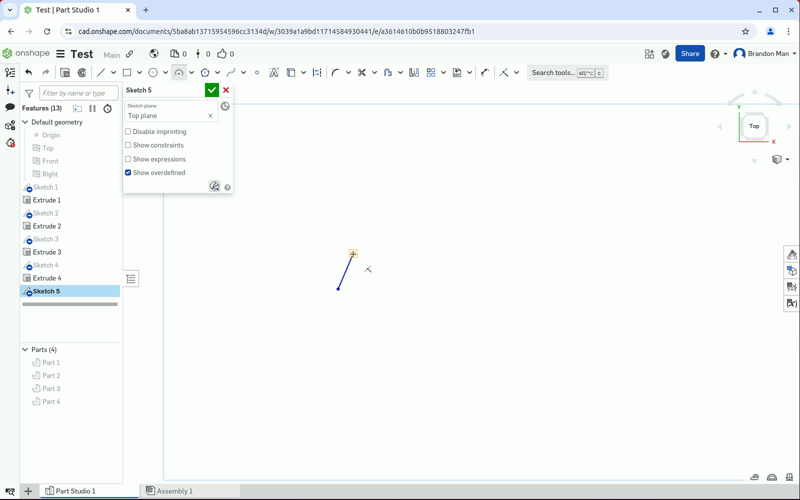
scroll(-6)
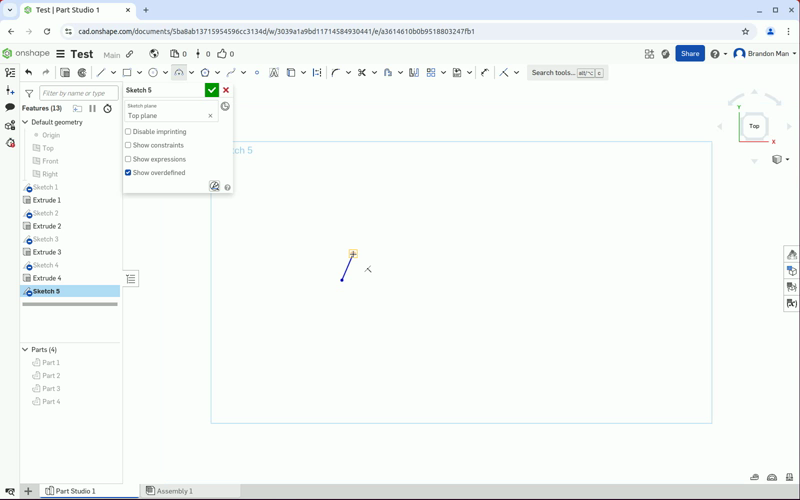
scroll(-6)
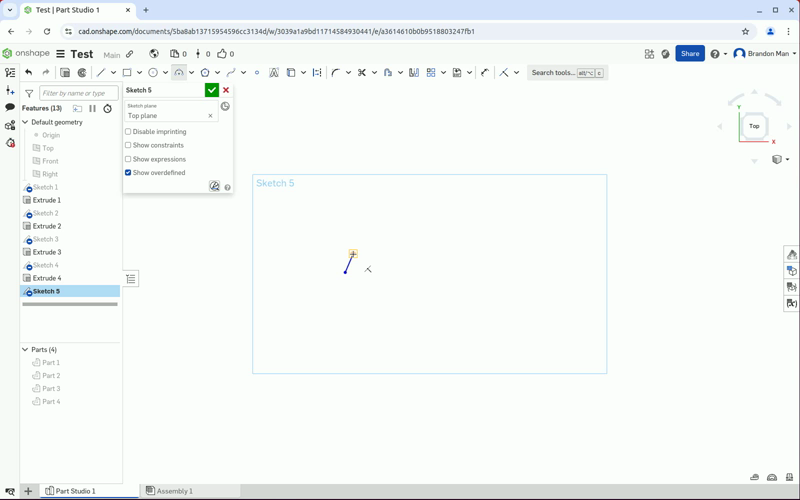
scroll(-6)
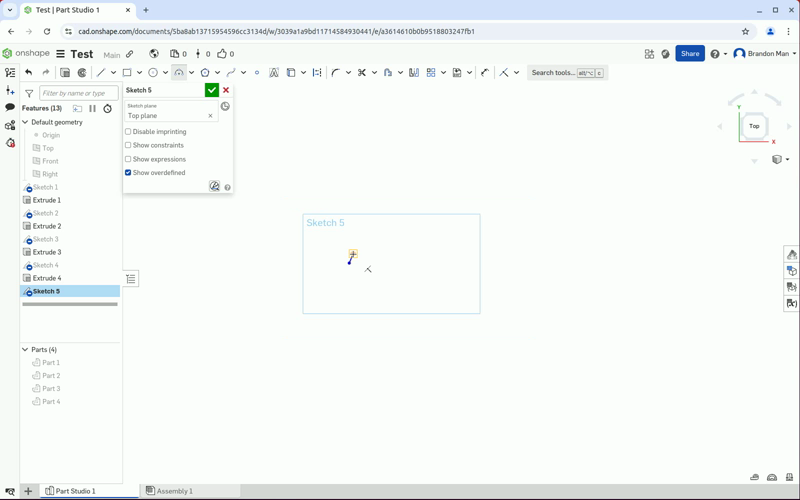
scroll(-6)
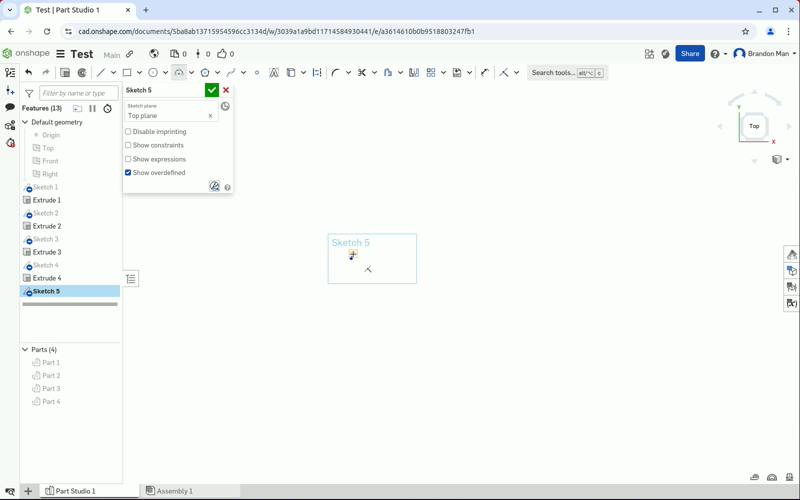
key_down(shift)
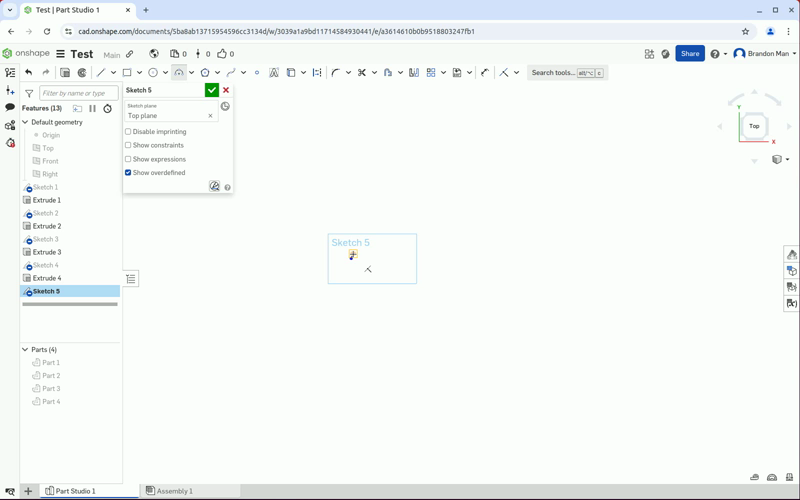
mouse_move(355, 248)
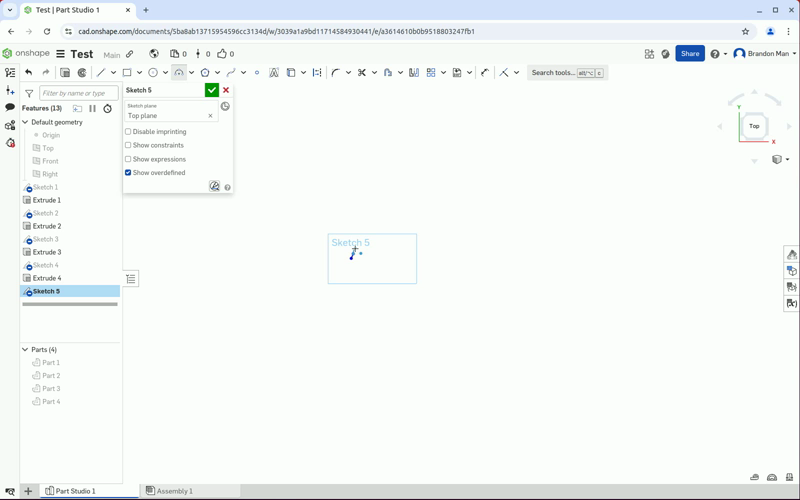
scroll(6)
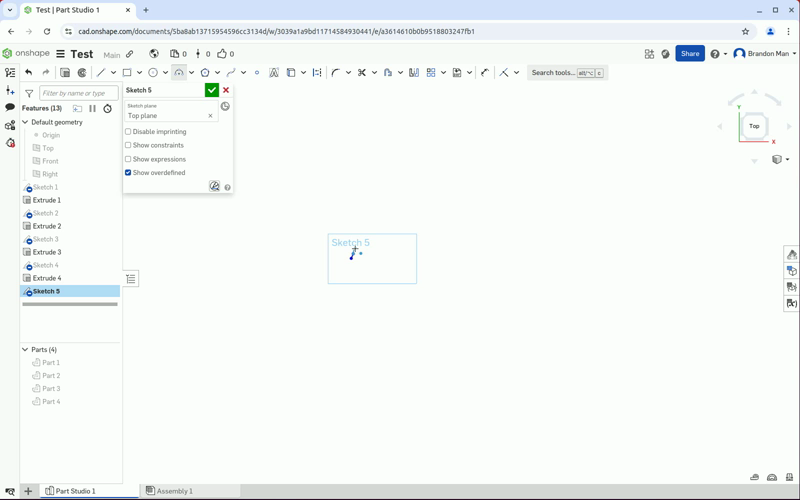
scroll(6)
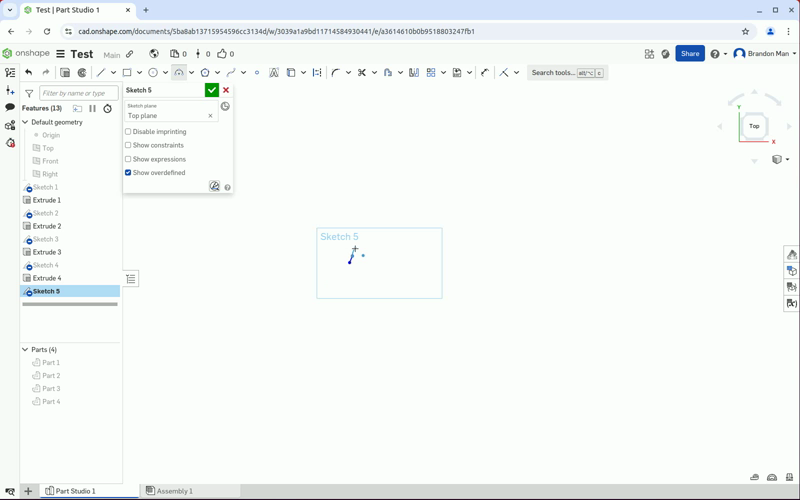
scroll(6)
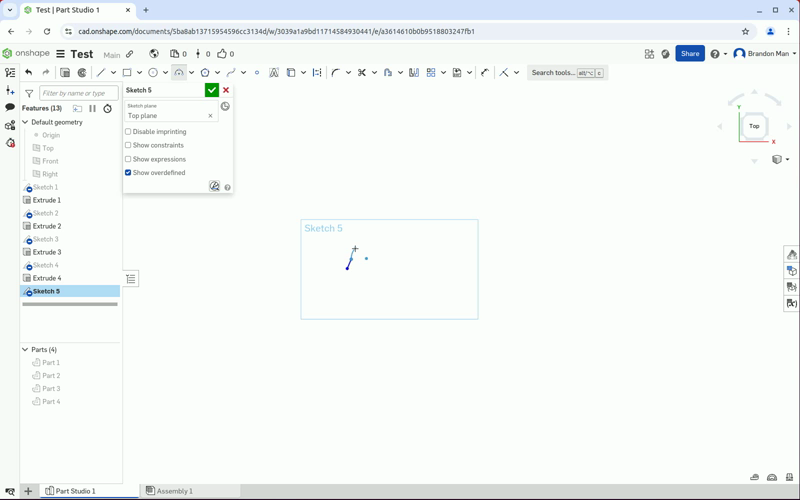
scroll(6)
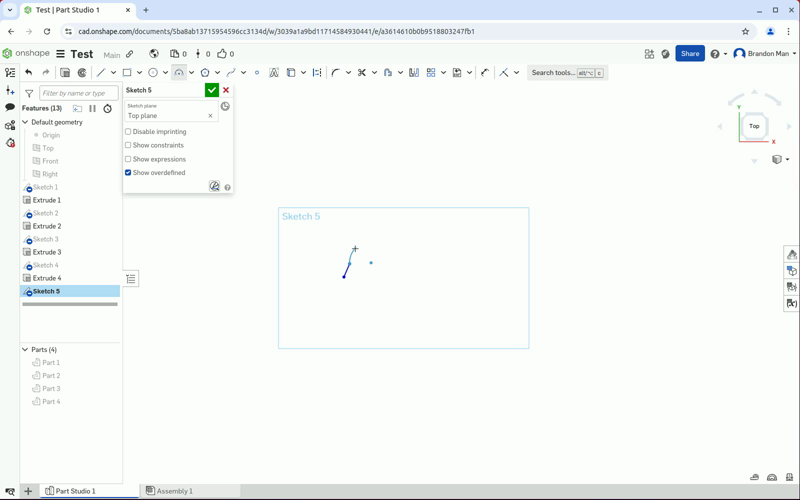
scroll(6)
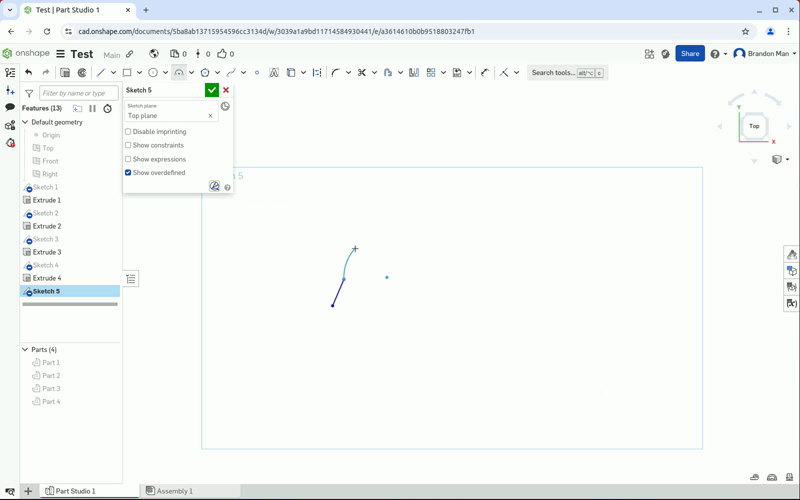
scroll(6)
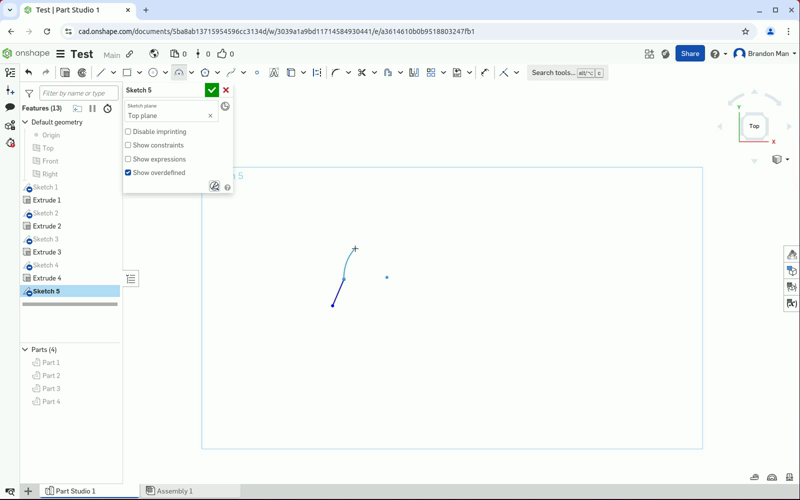
scroll(6)
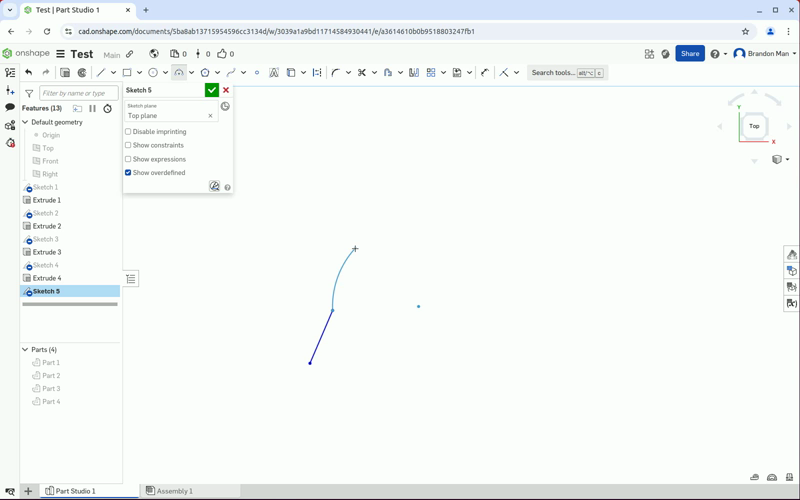
click(355, 248)
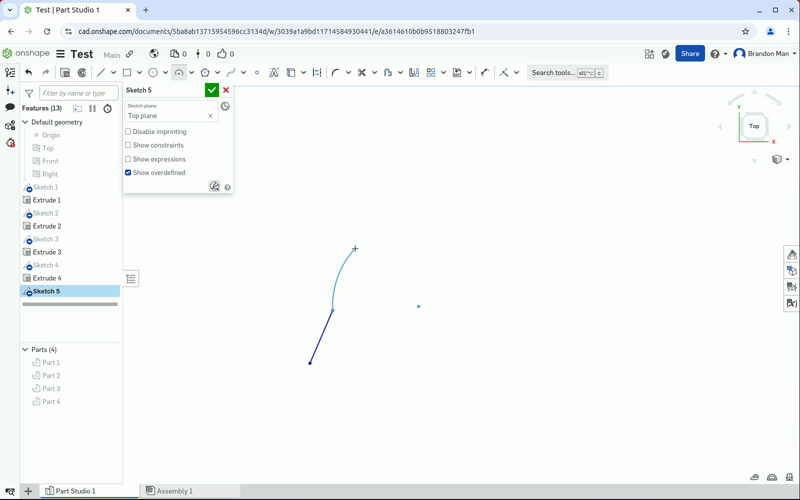
scroll(-6)
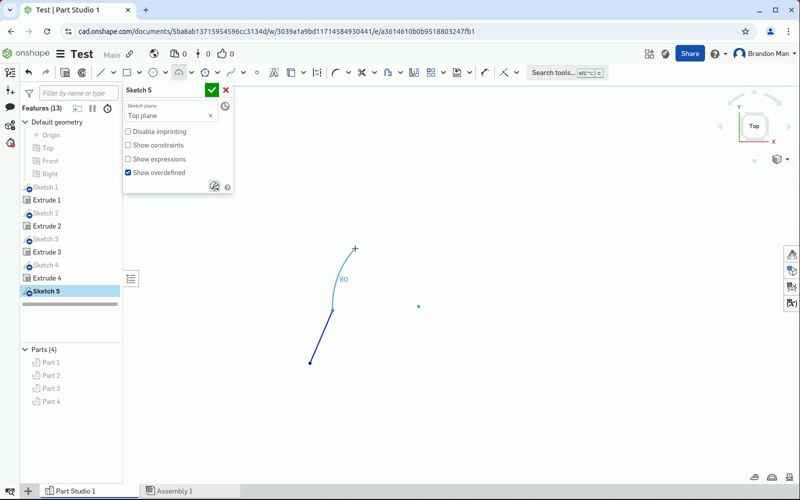
scroll(-6)
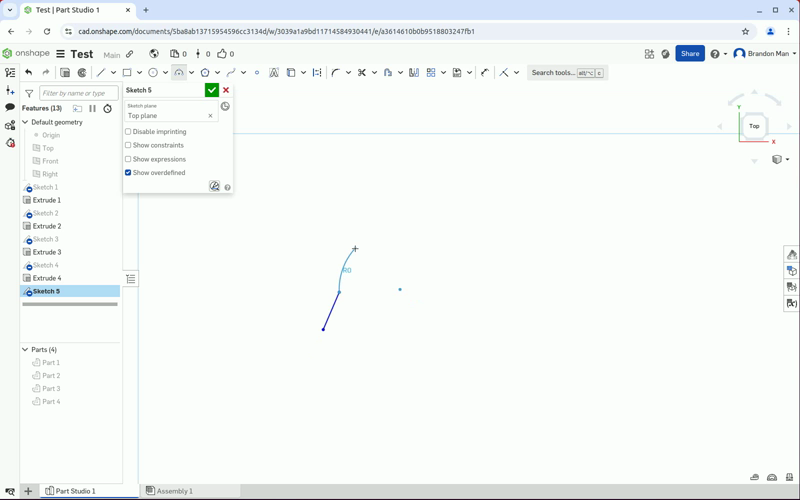
scroll(-6)
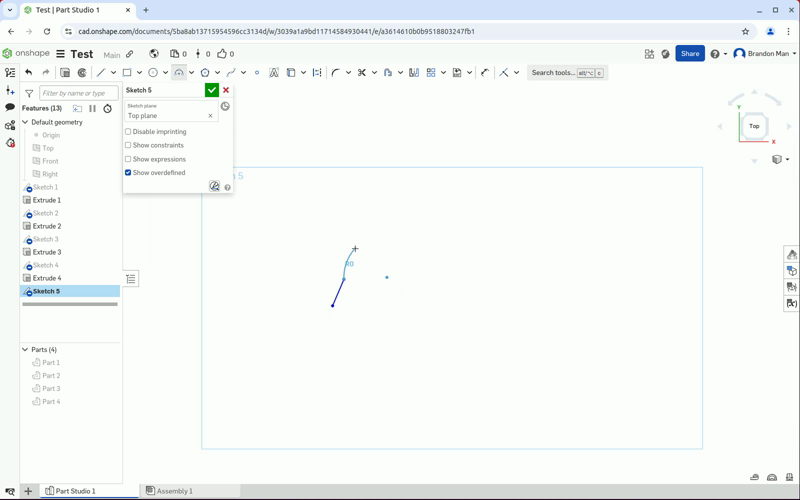
scroll(-6)
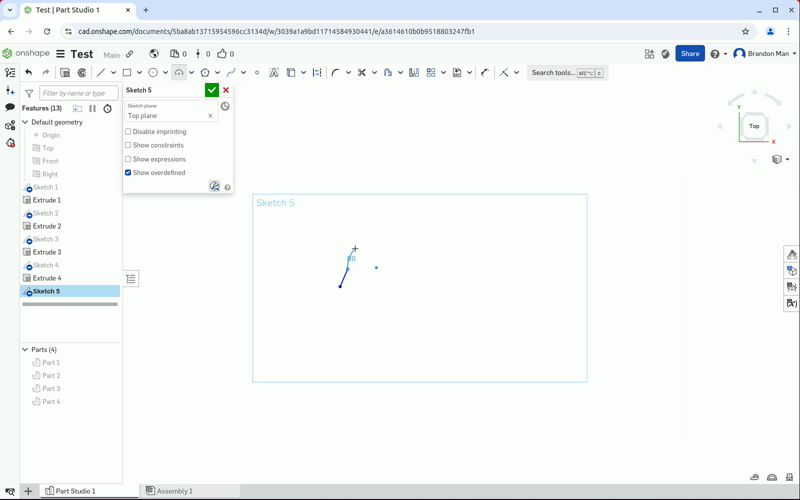
scroll(-6)
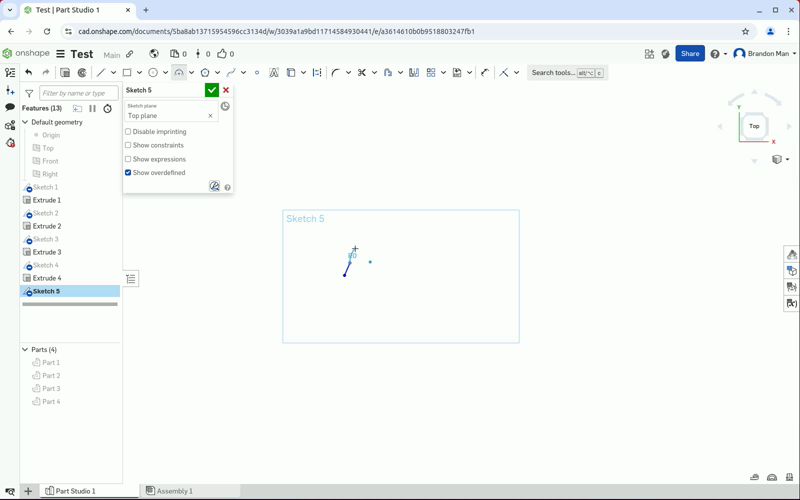
scroll(-6)
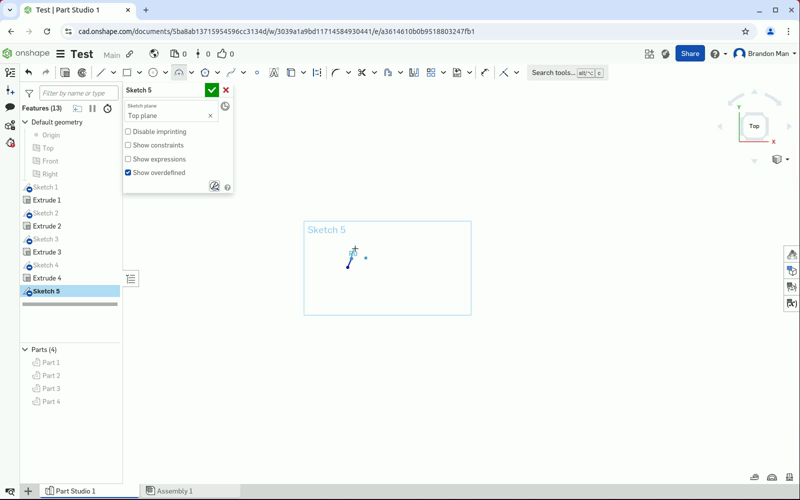
scroll(-6)
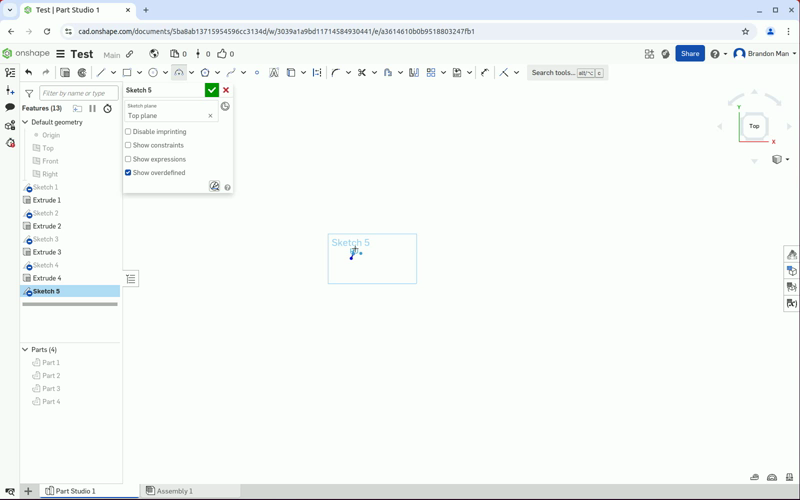
mouse_move(351, 249)
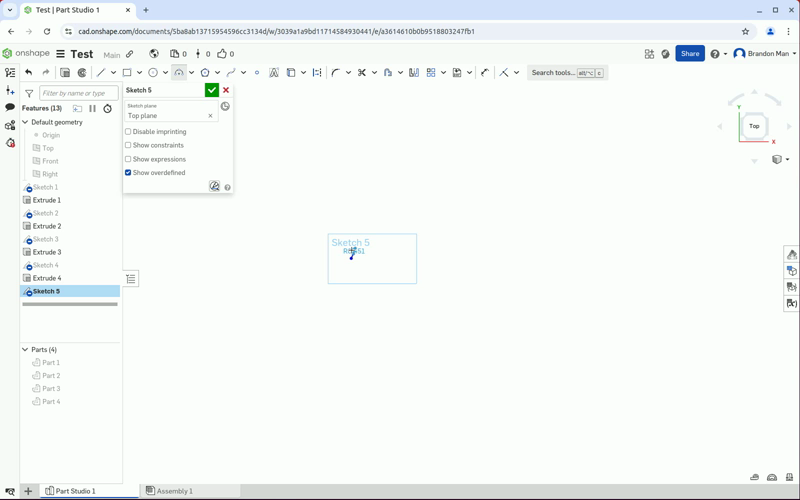
scroll(6)
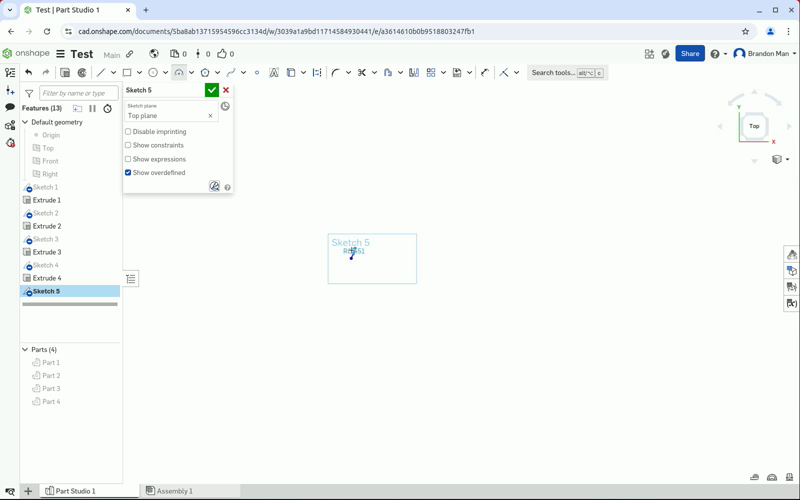
scroll(6)
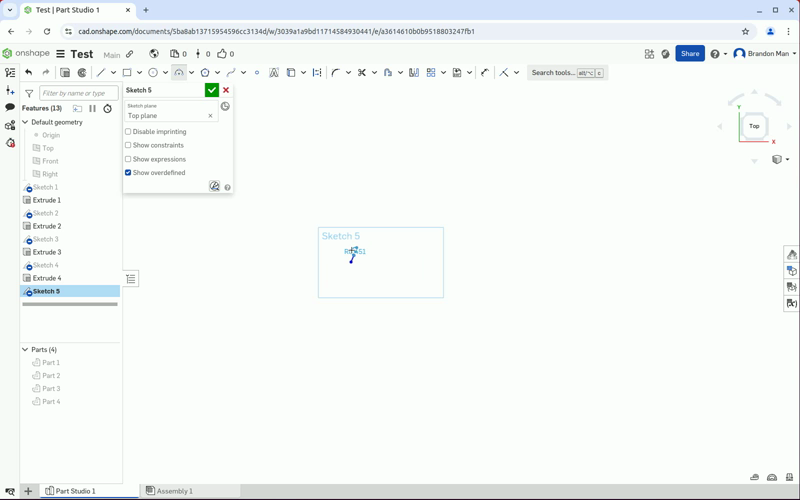
scroll(6)
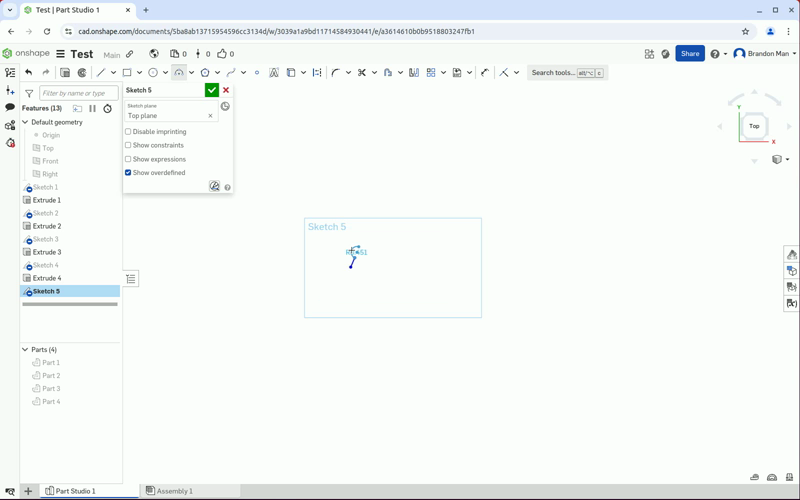
scroll(6)
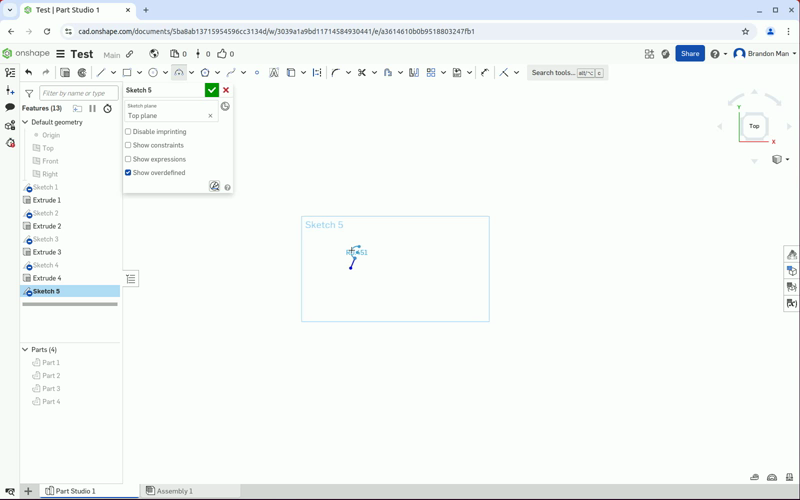
scroll(6)
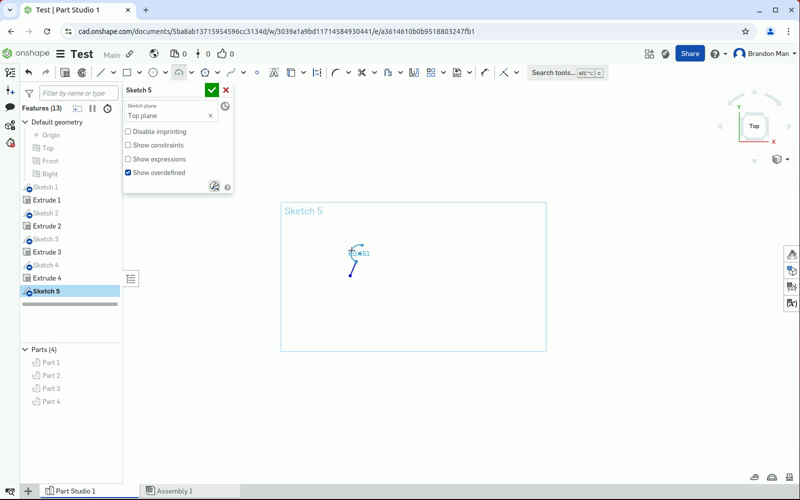
scroll(6)
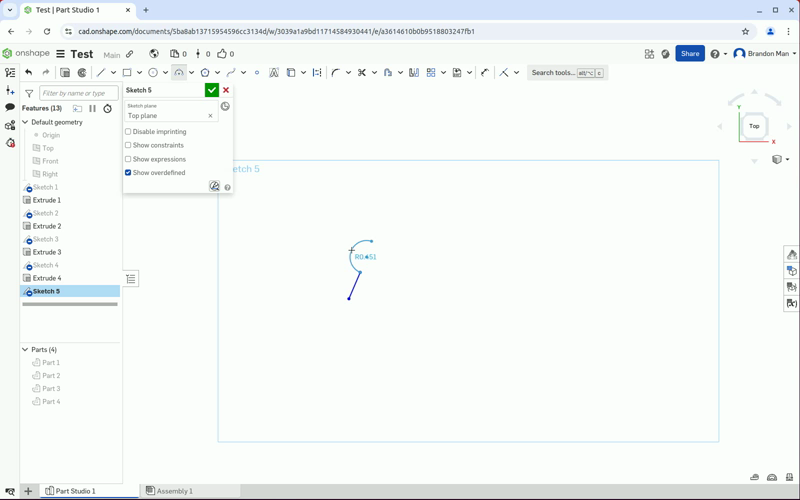
scroll(6)
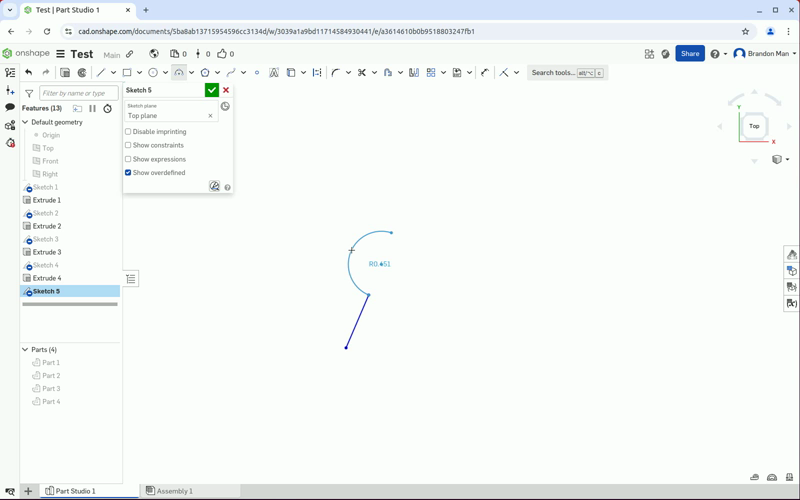
click(351, 249)
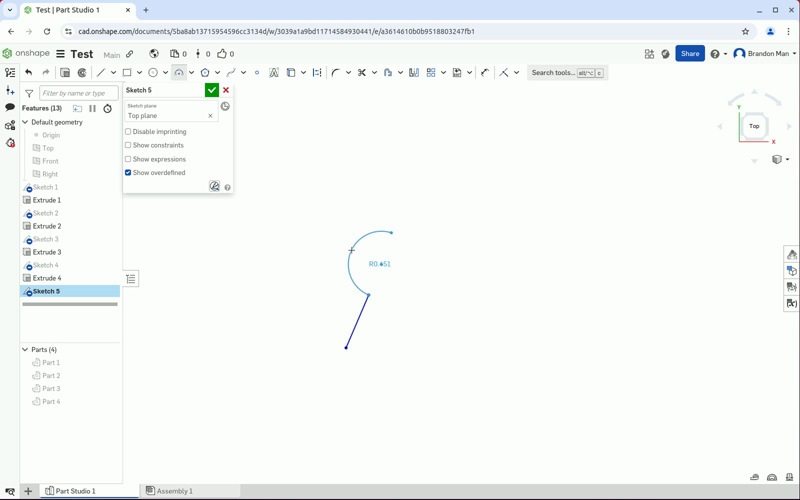
scroll(-6)
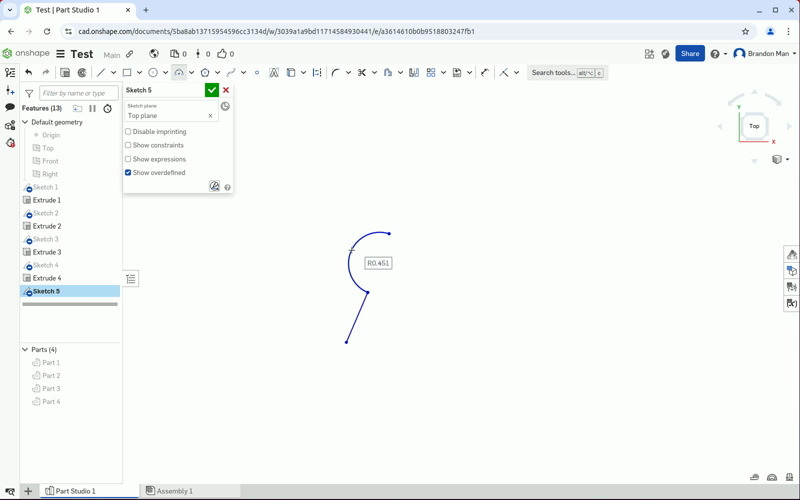
scroll(-6)
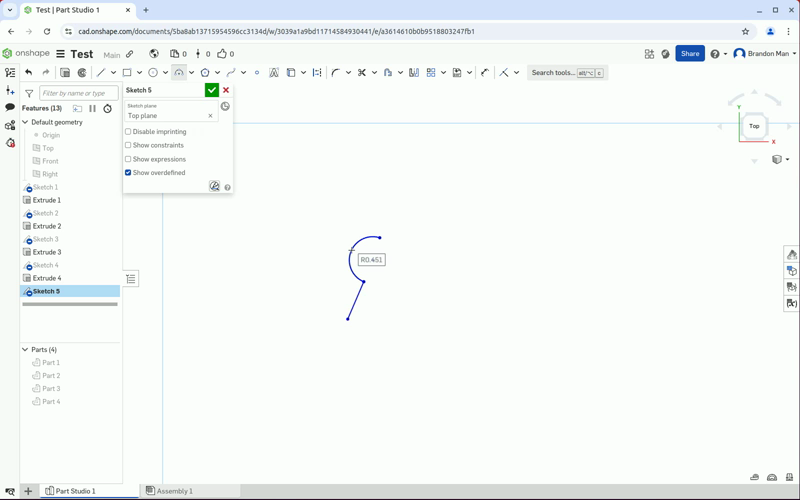
scroll(-6)
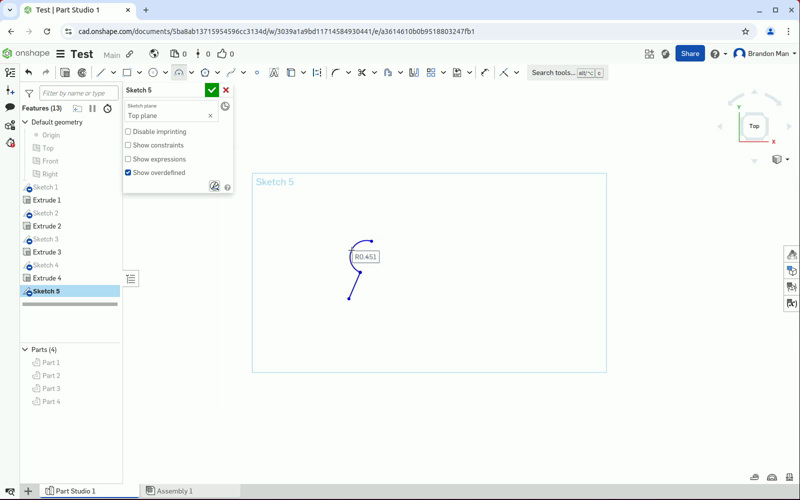
scroll(-6)
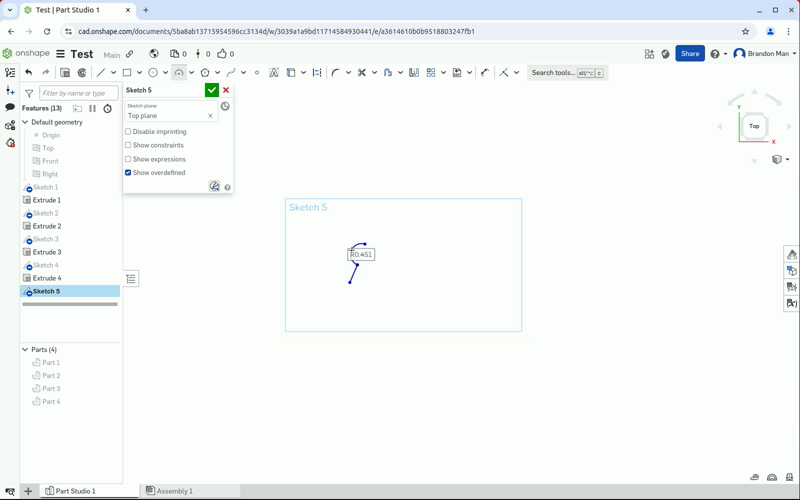
scroll(-6)
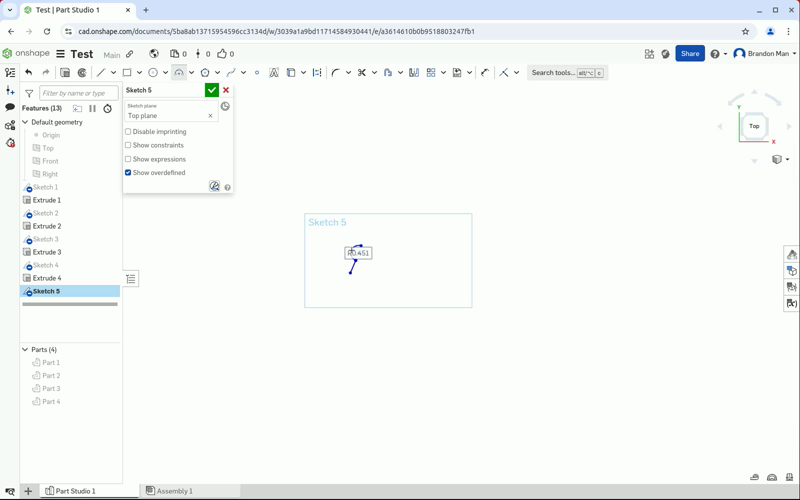
scroll(-6)
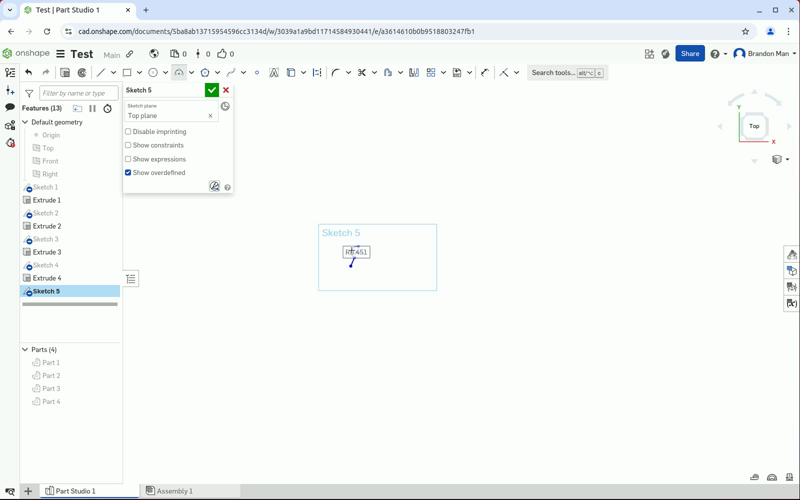
scroll(-6)
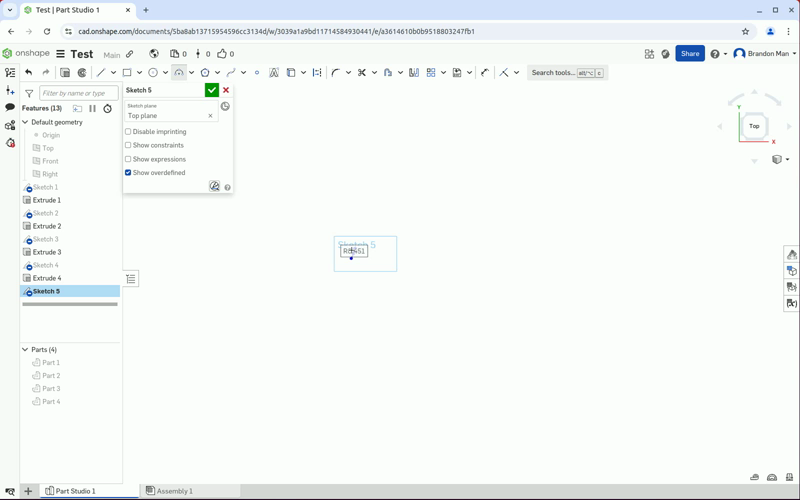
key_up(shift)
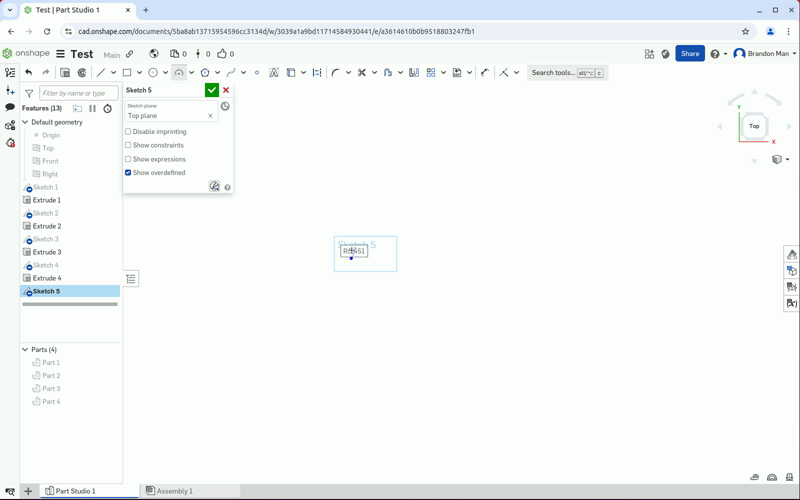
key(esc)
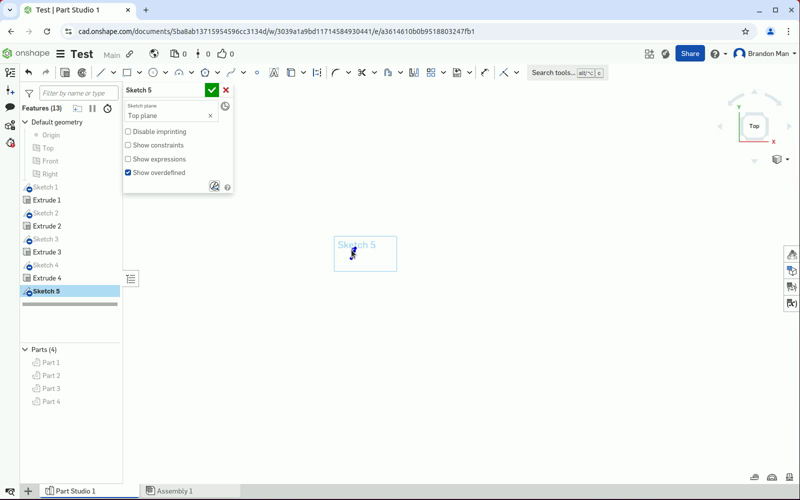
key(l)
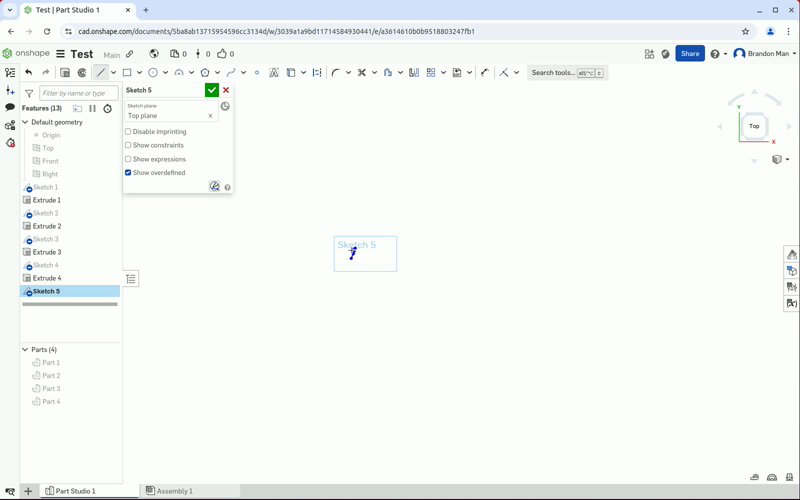
mouse_move(355, 248)
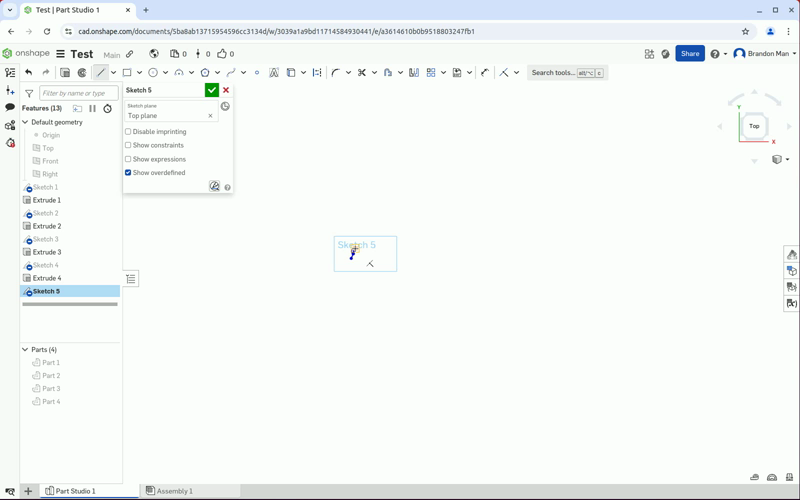
scroll(6)
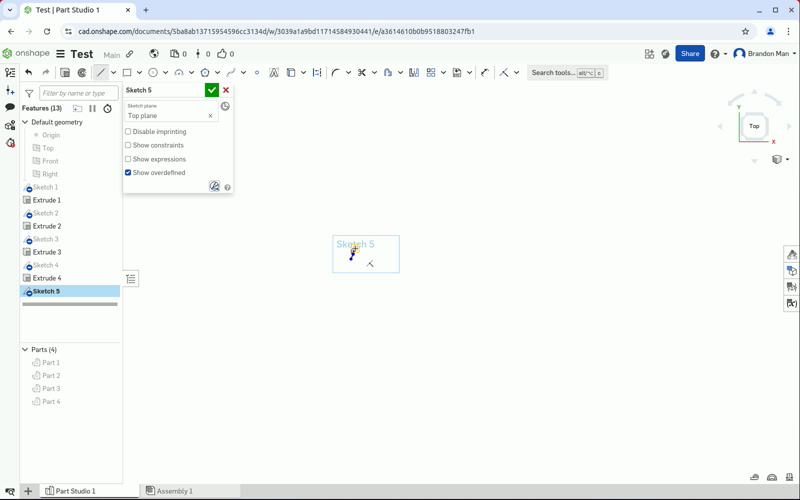
scroll(6)
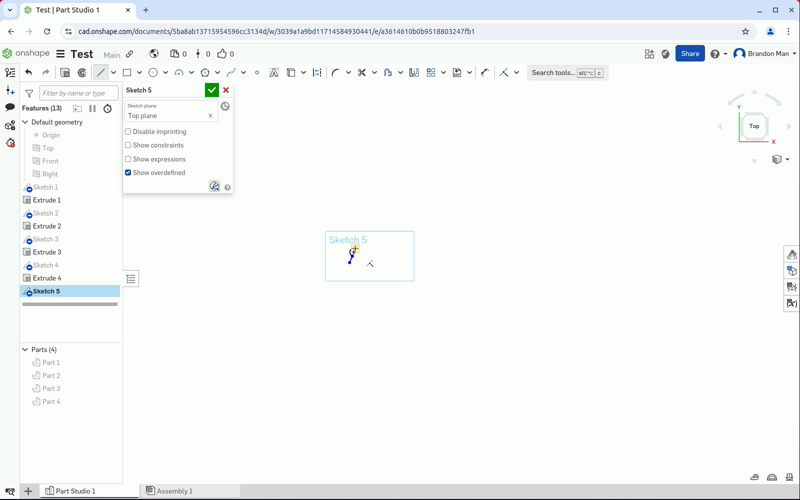
scroll(6)
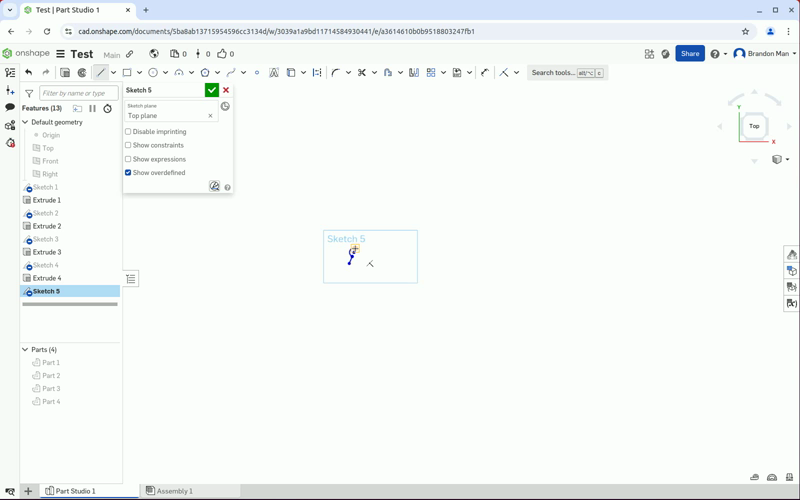
scroll(6)
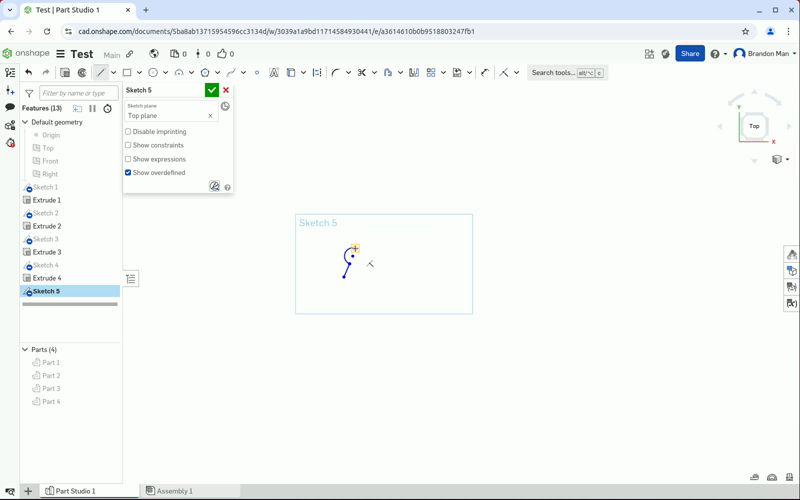
scroll(6)
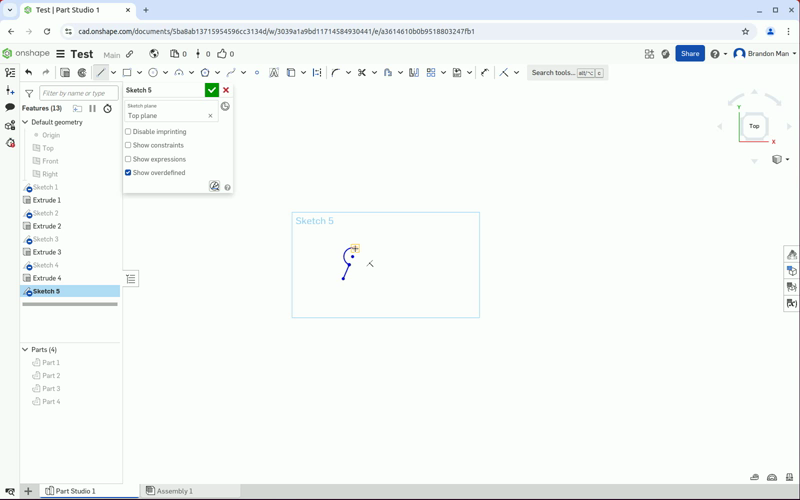
scroll(6)
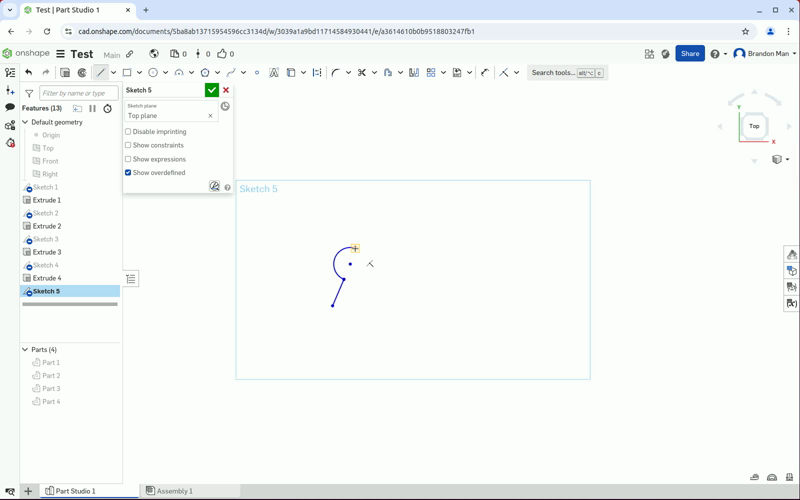
scroll(6)
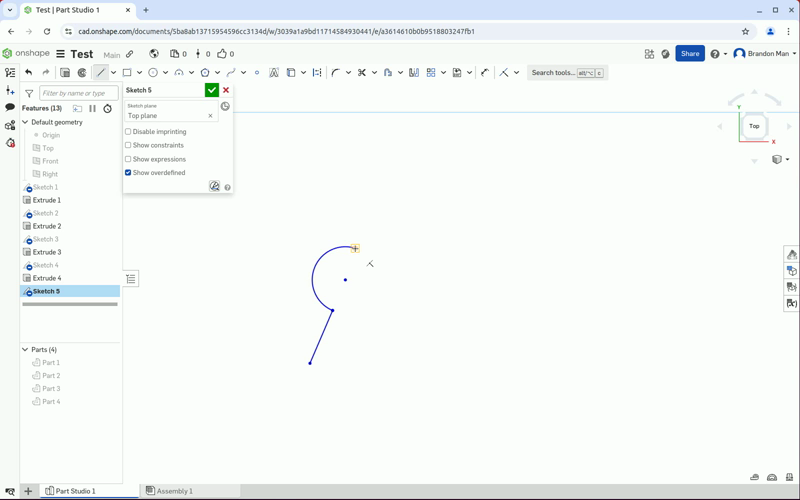
click(355, 248)
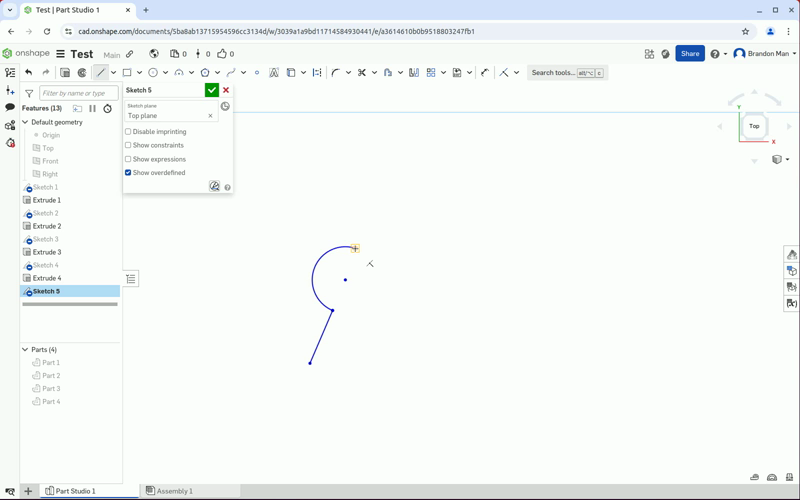
scroll(-6)
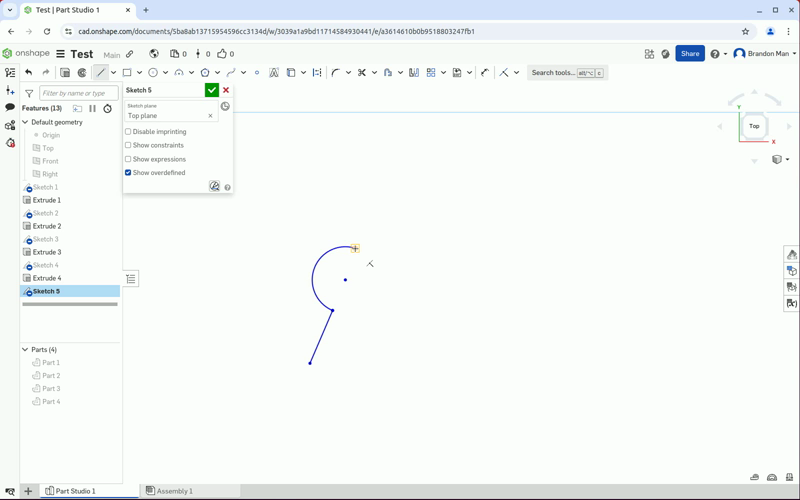
scroll(-6)
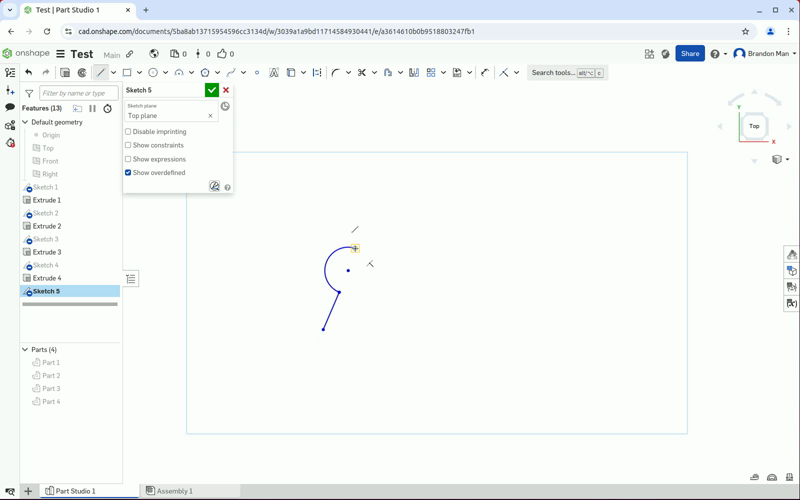
scroll(-6)
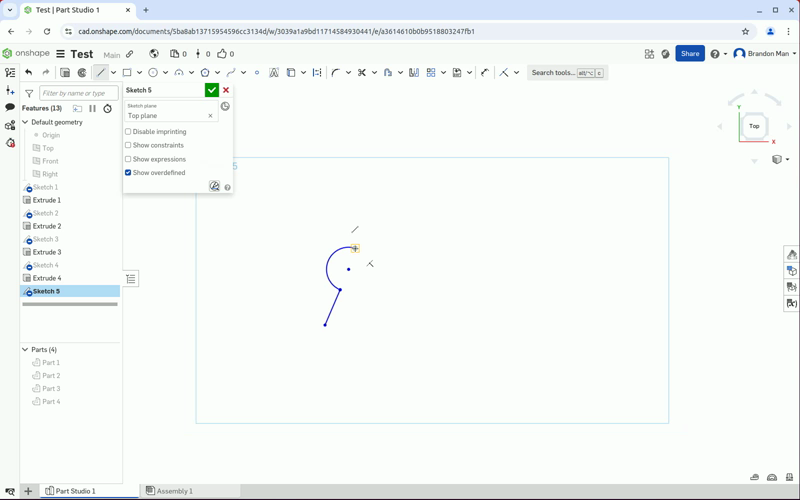
scroll(-6)
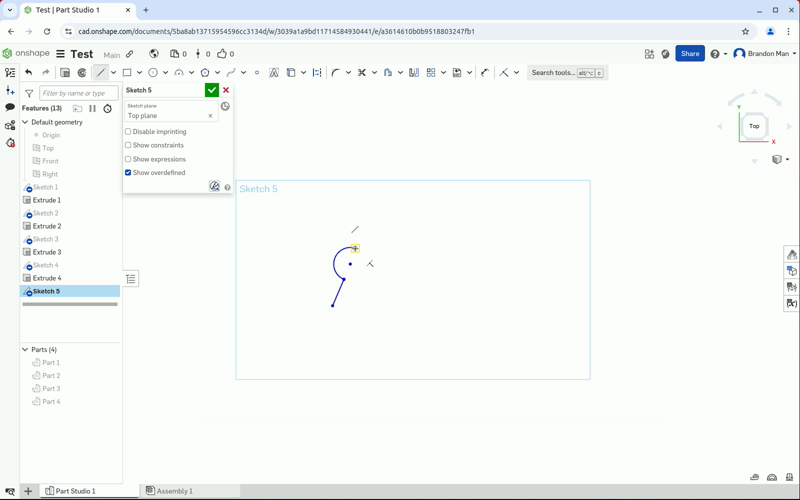
scroll(-6)
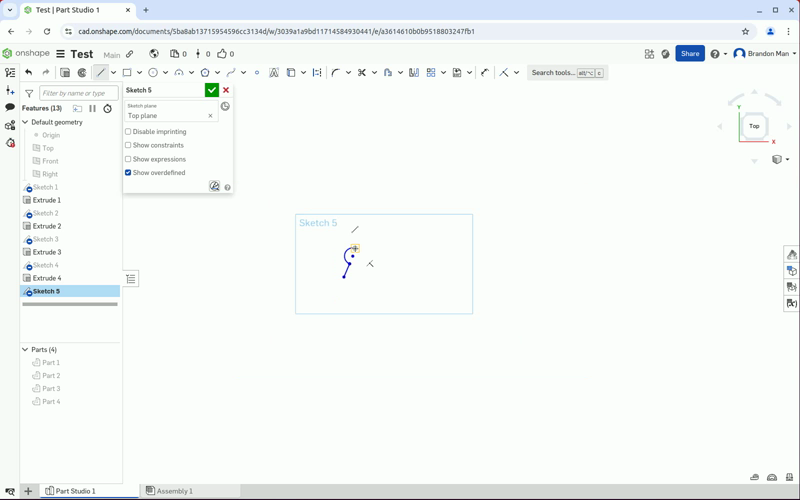
scroll(-6)
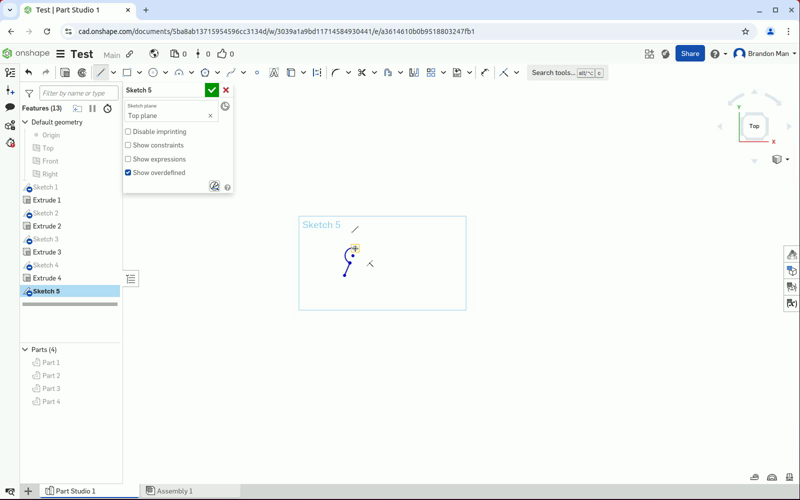
scroll(-6)
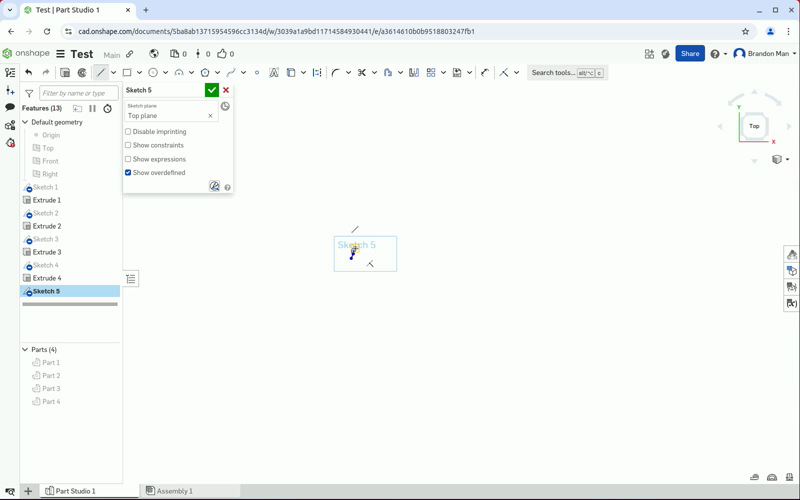
key_down(shift)
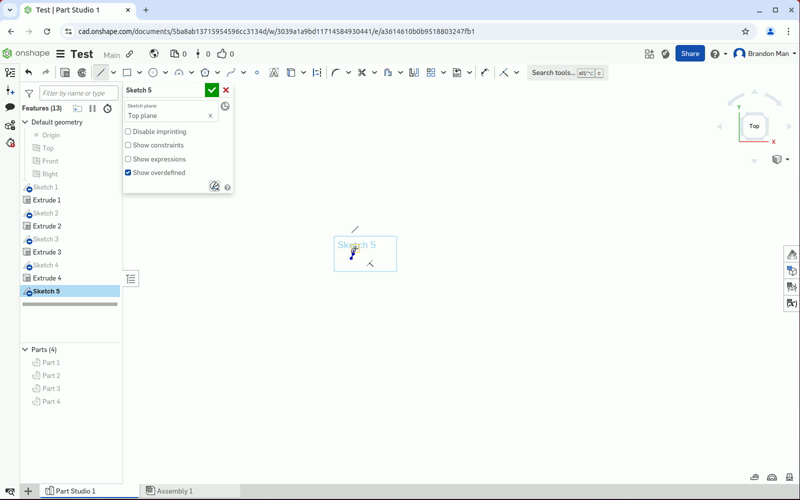
mouse_move(385, 248)
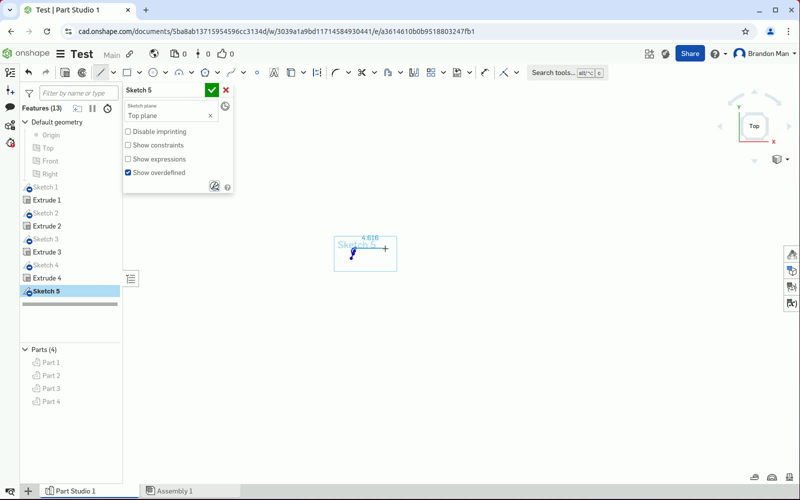
mouse_move(356, 244)
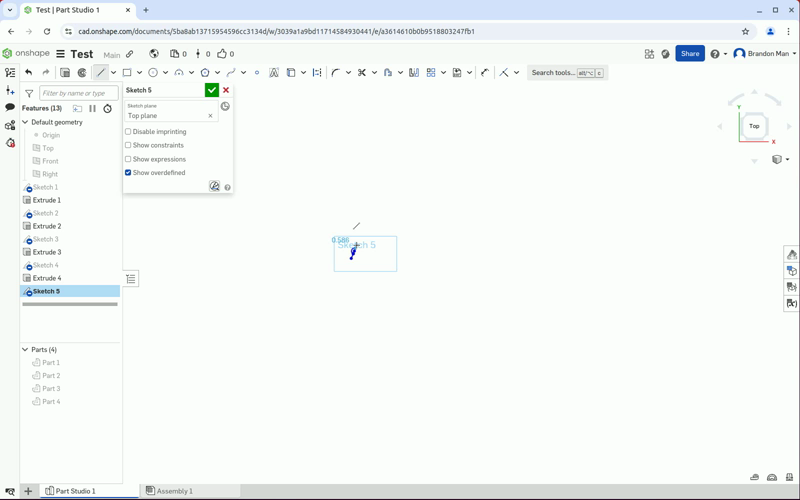
scroll(6)
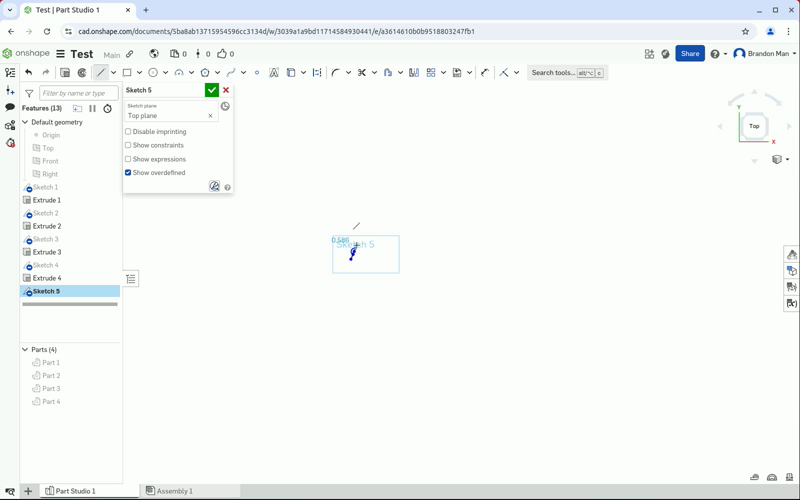
scroll(6)
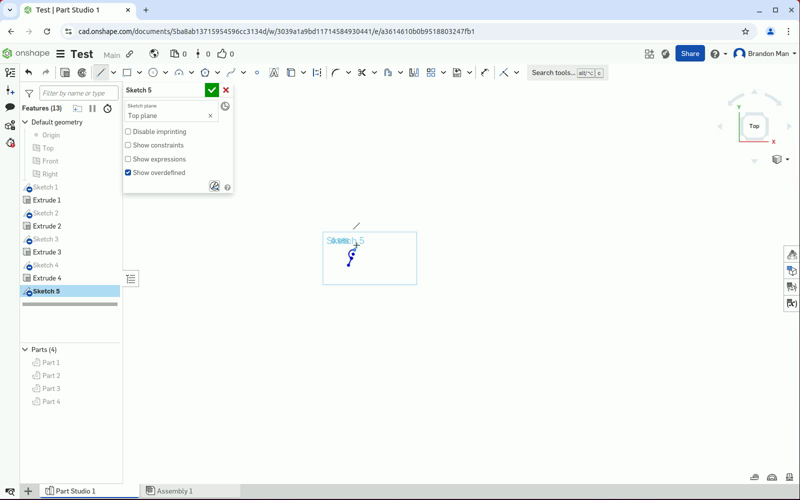
scroll(6)
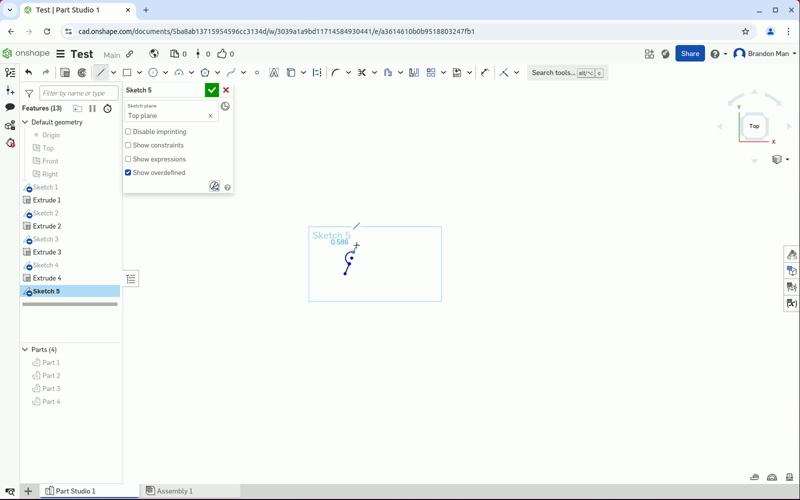
scroll(6)
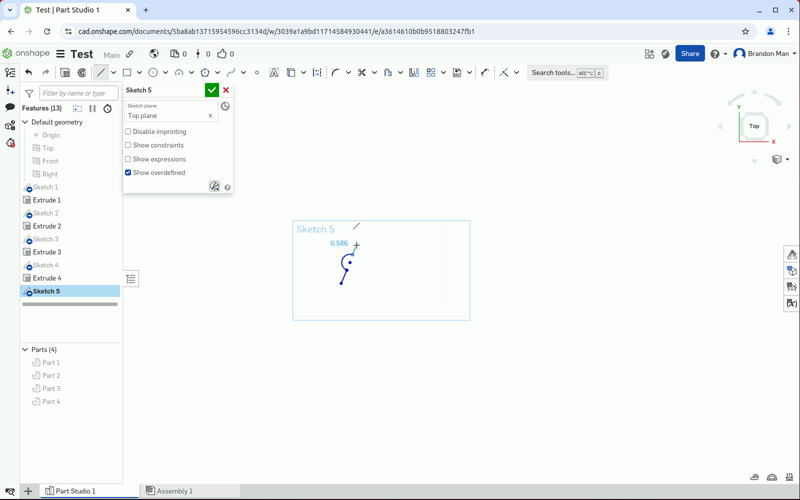
scroll(6)
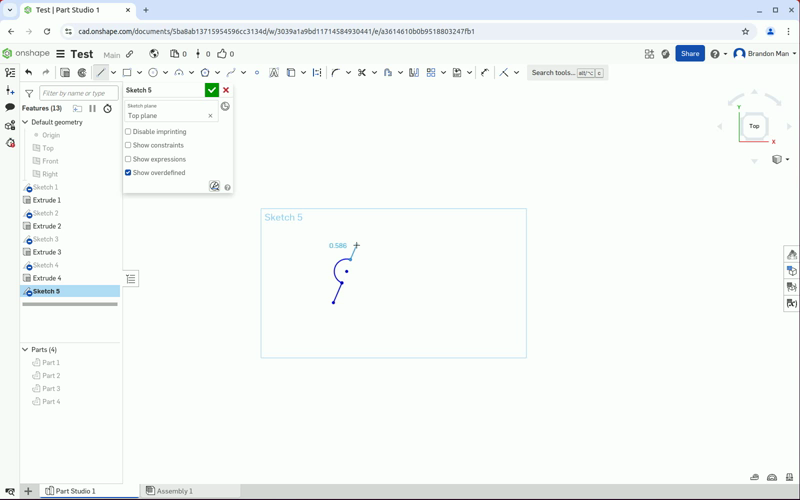
scroll(6)
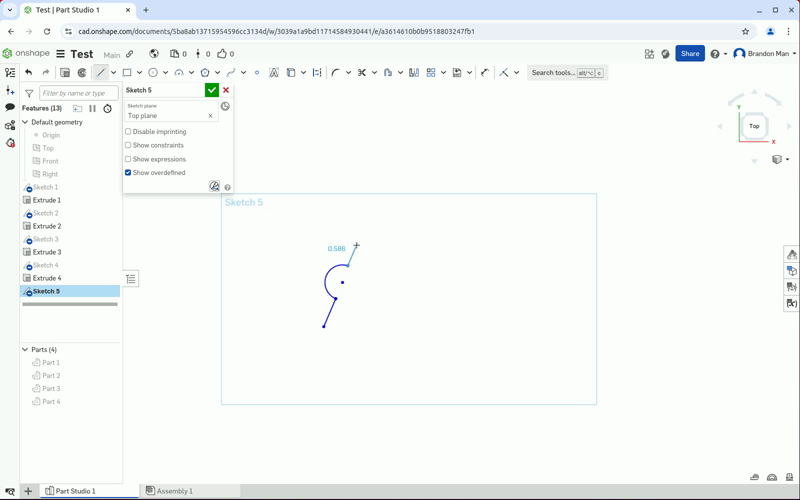
scroll(6)
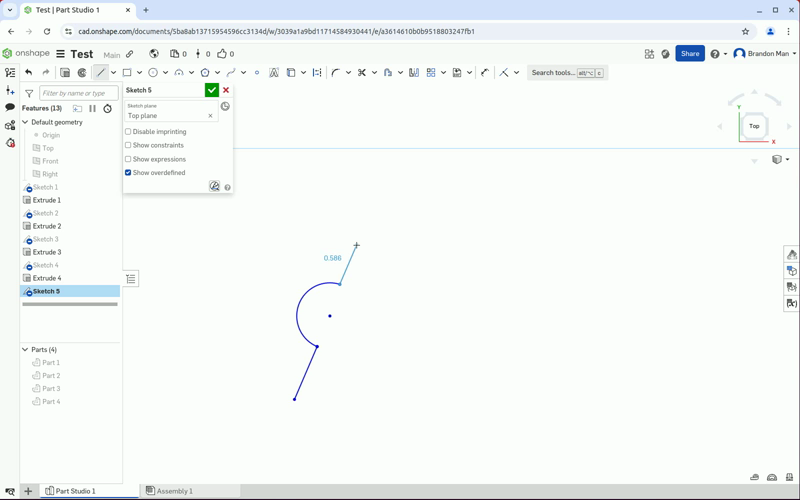
click(356, 244)
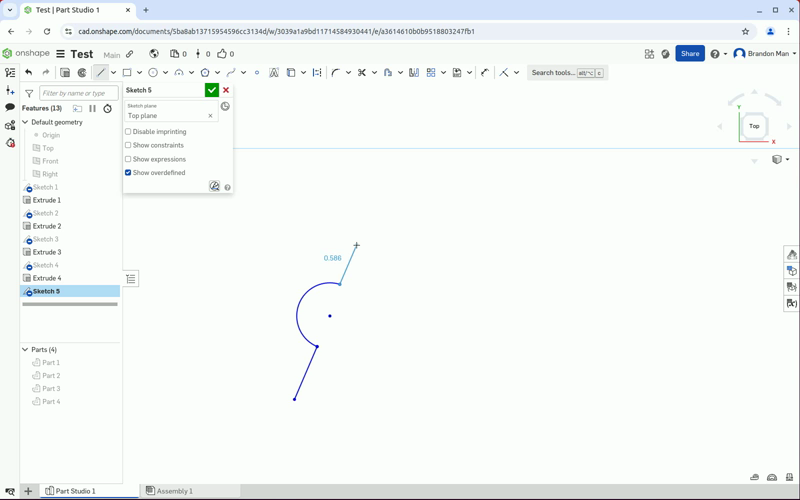
scroll(-6)
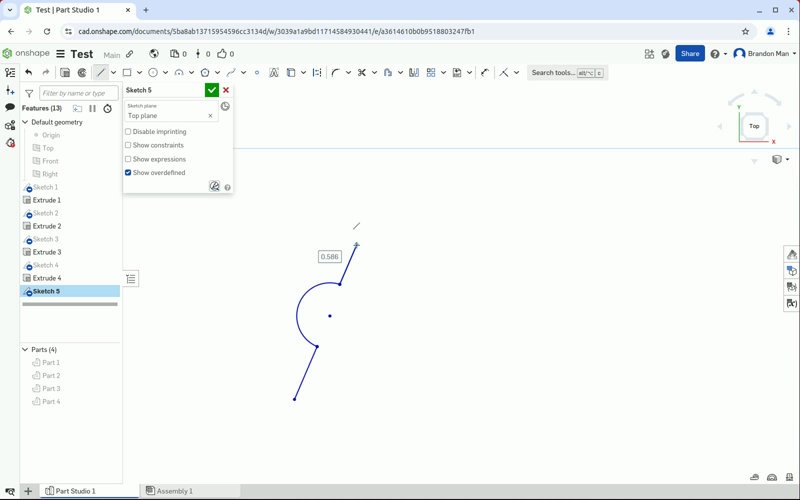
scroll(-6)
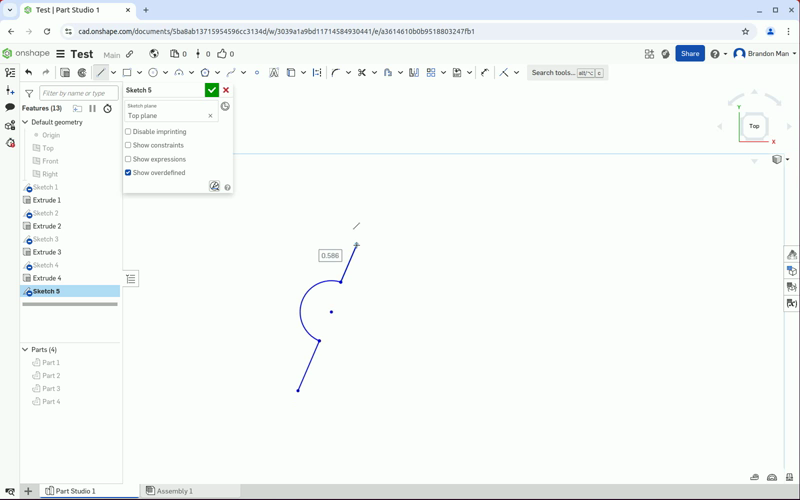
scroll(-6)
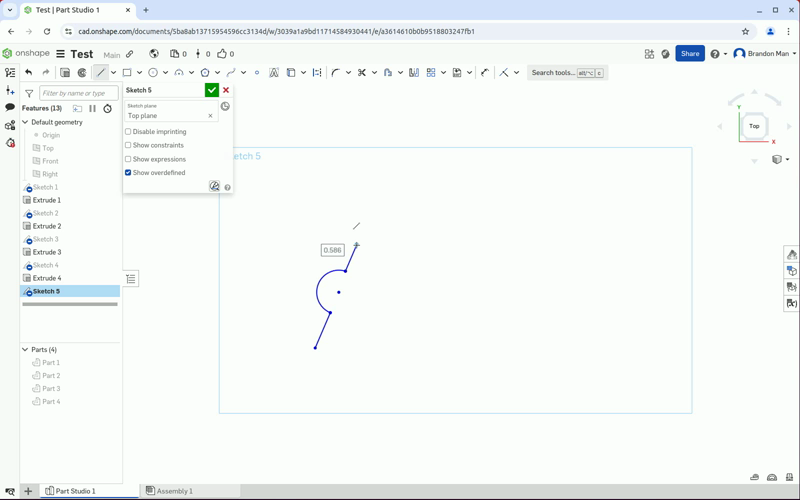
scroll(-6)
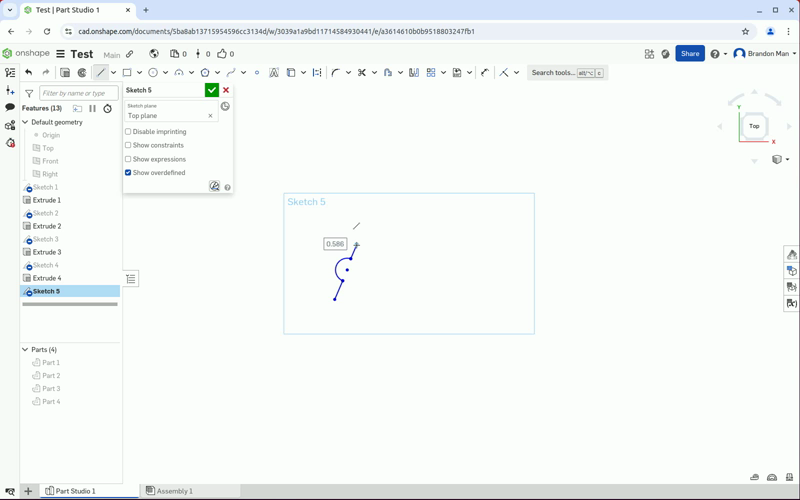
scroll(-6)
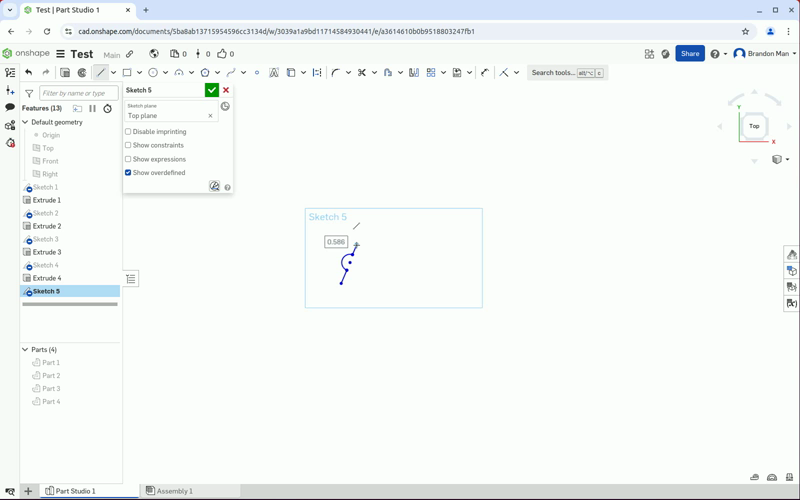
scroll(-6)
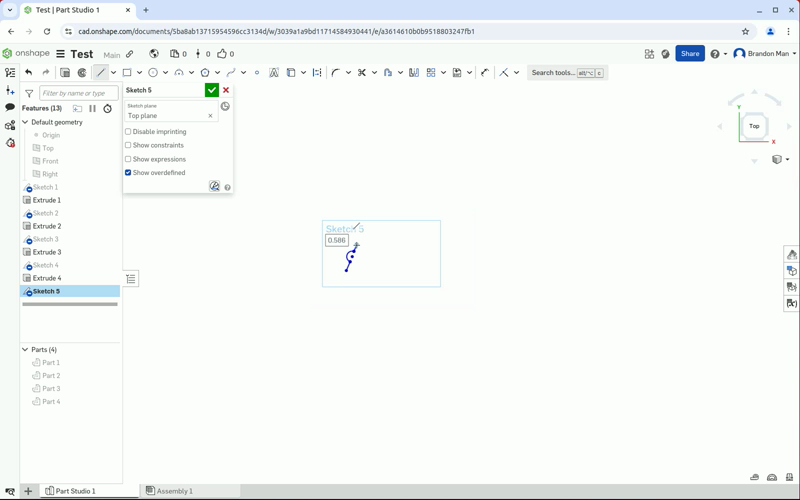
scroll(-6)
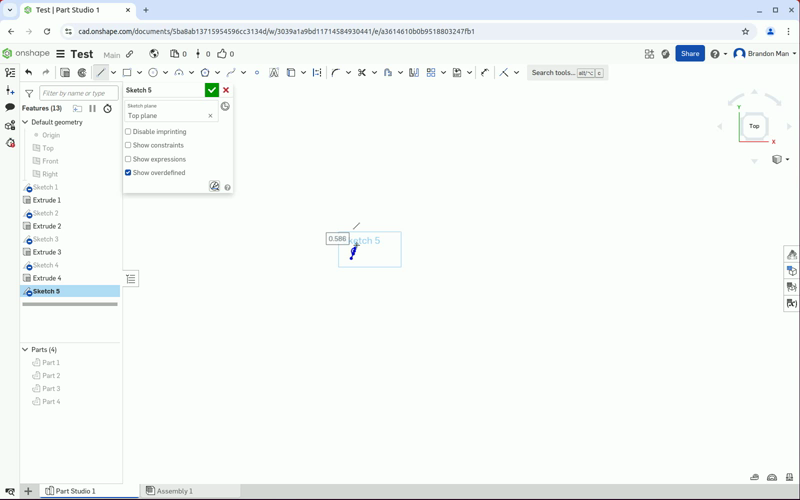
key_up(shift)
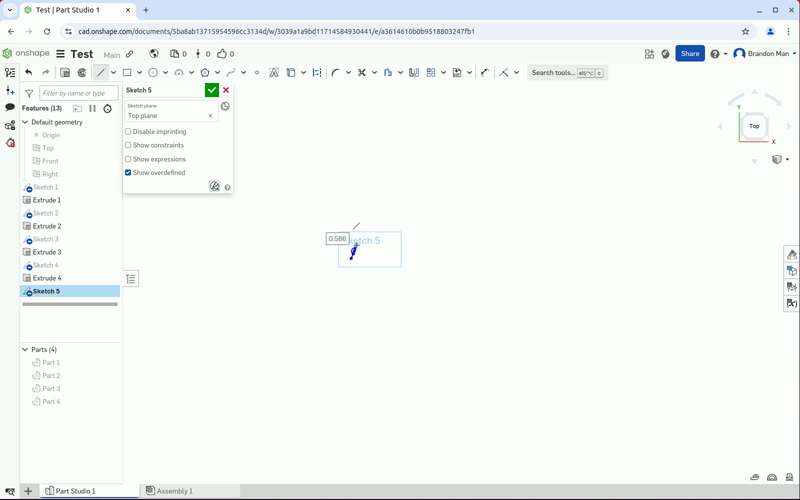
key(esc)
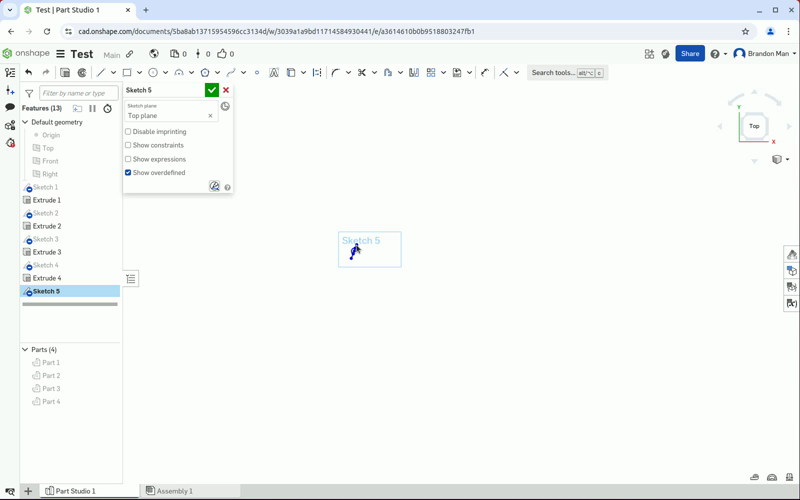
key(a)
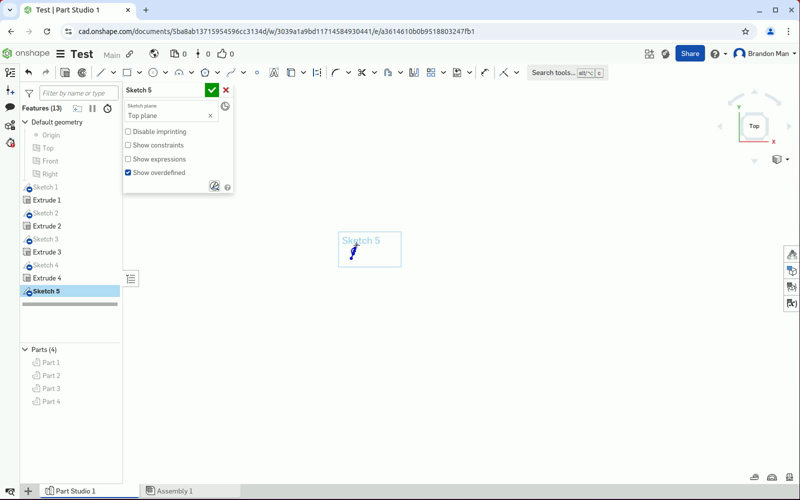
mouse_move(356, 244)
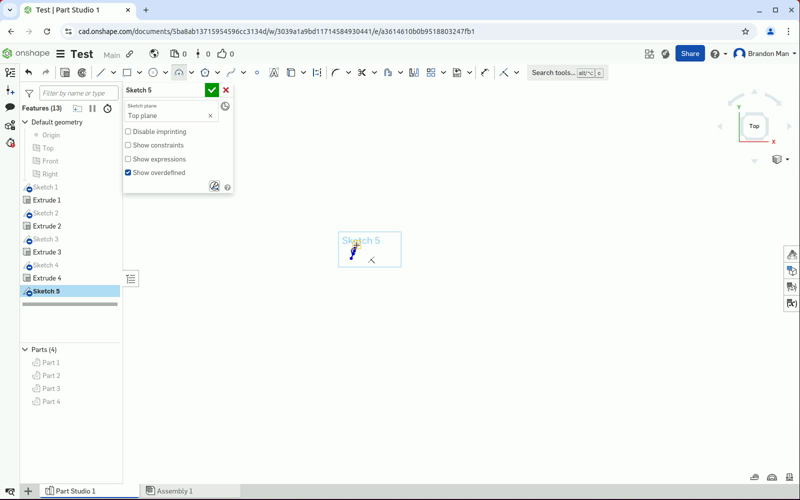
scroll(6)
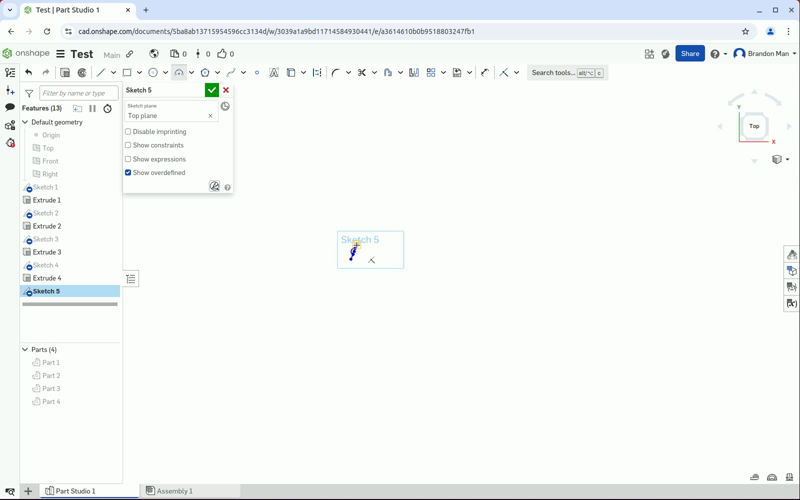
scroll(6)
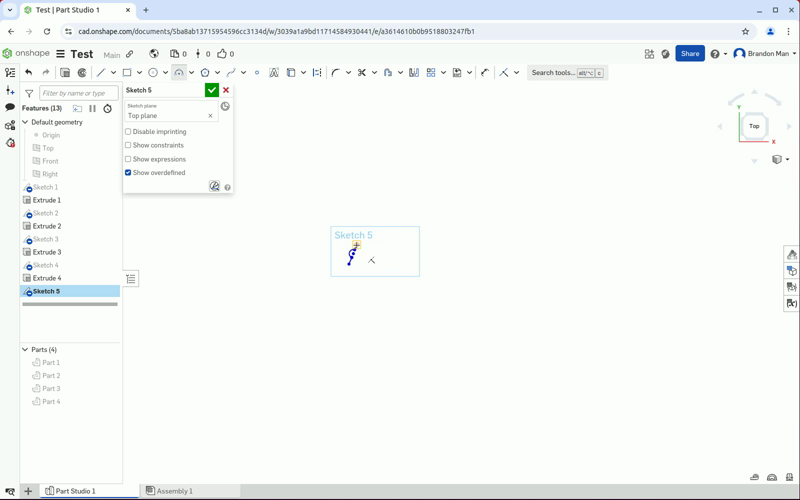
scroll(6)
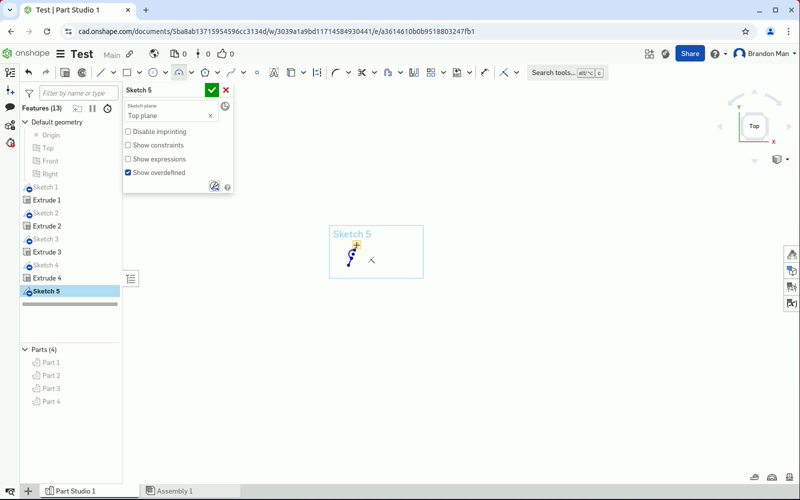
scroll(6)
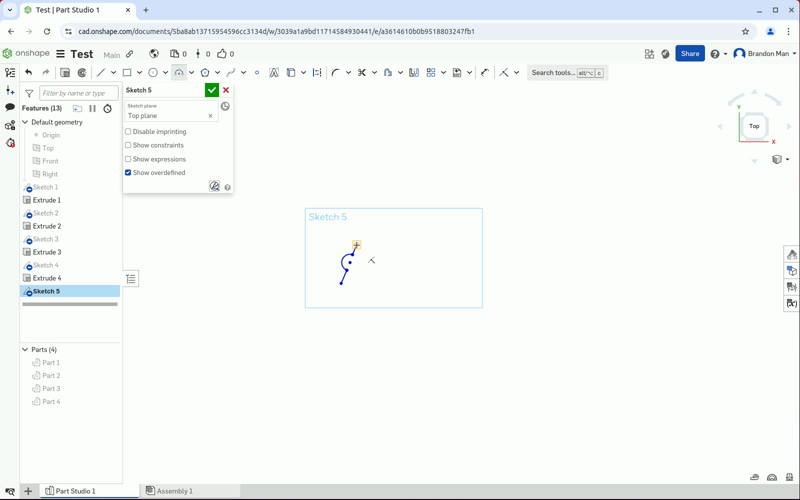
scroll(6)
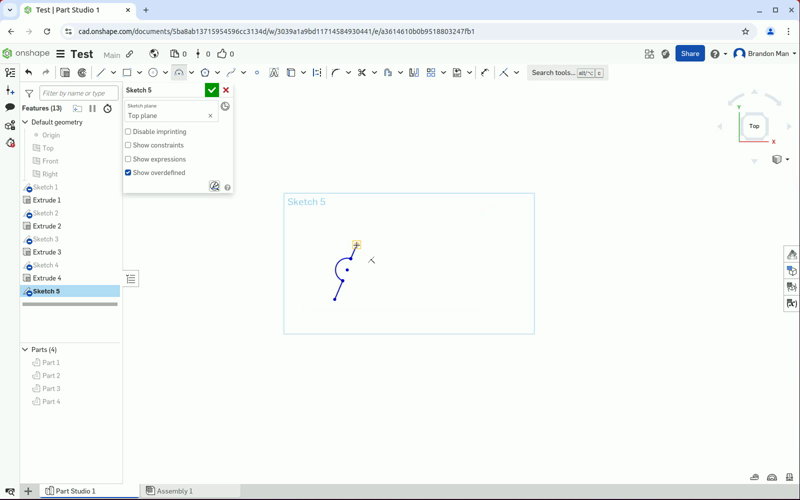
scroll(6)
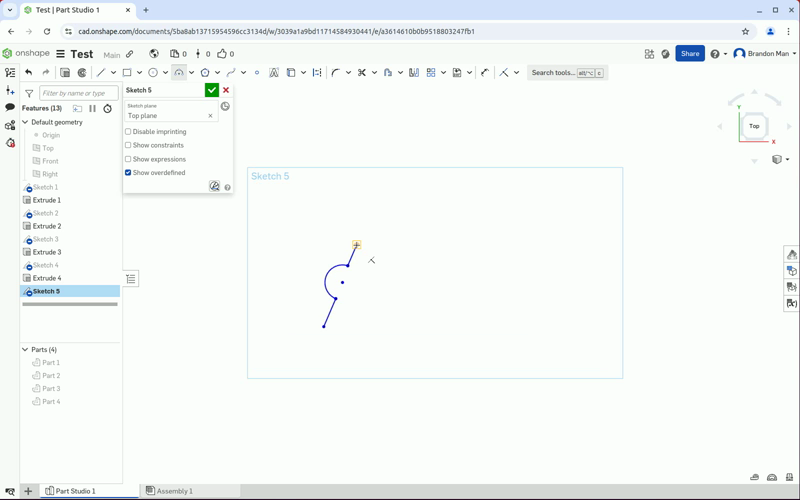
scroll(6)
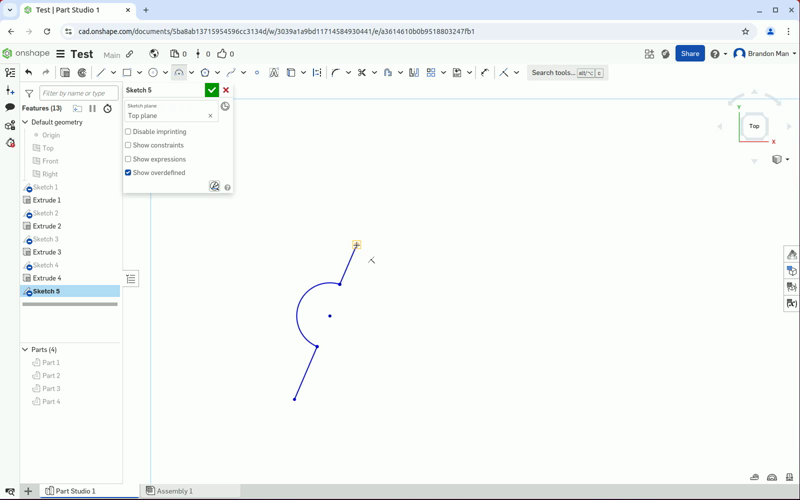
click(356, 244)
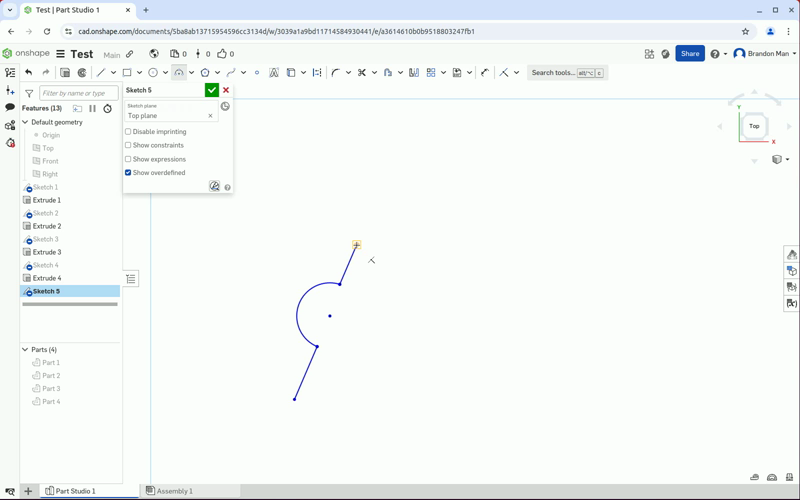
scroll(-6)
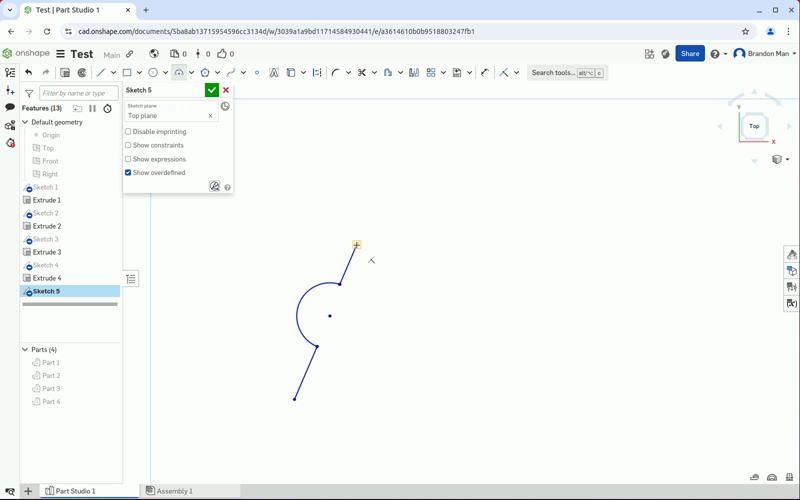
scroll(-6)
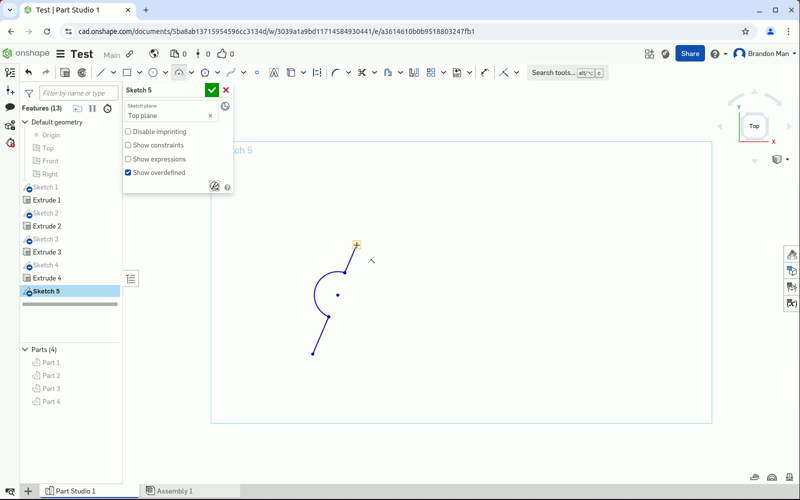
scroll(-6)
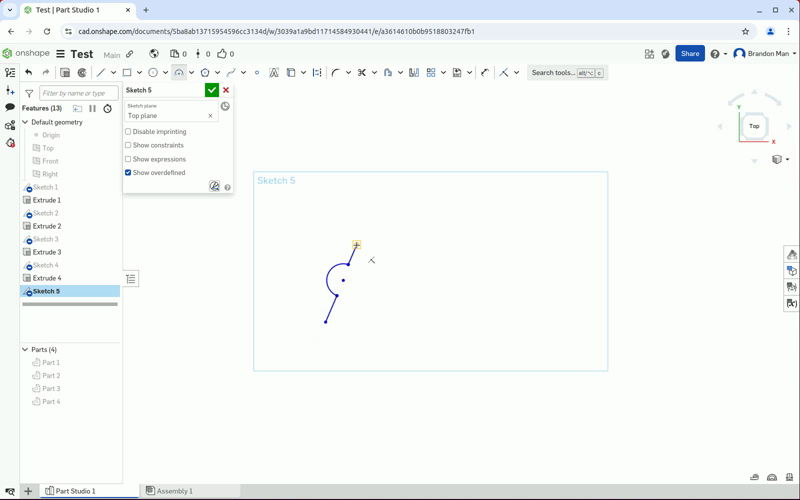
scroll(-6)
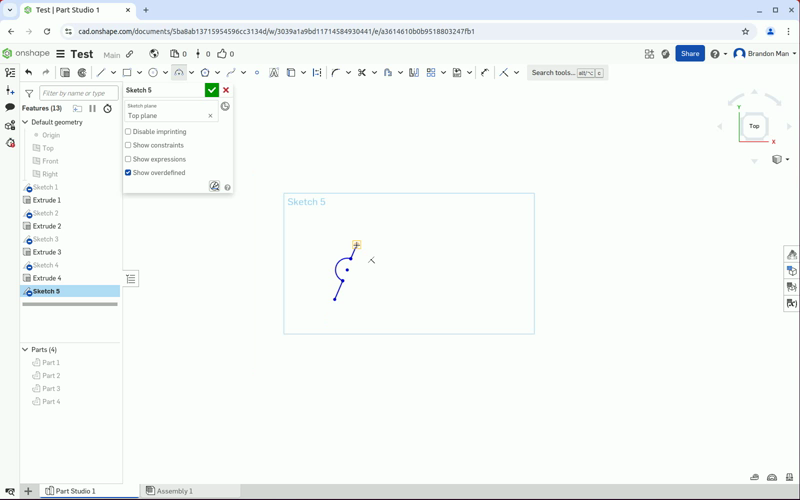
scroll(-6)
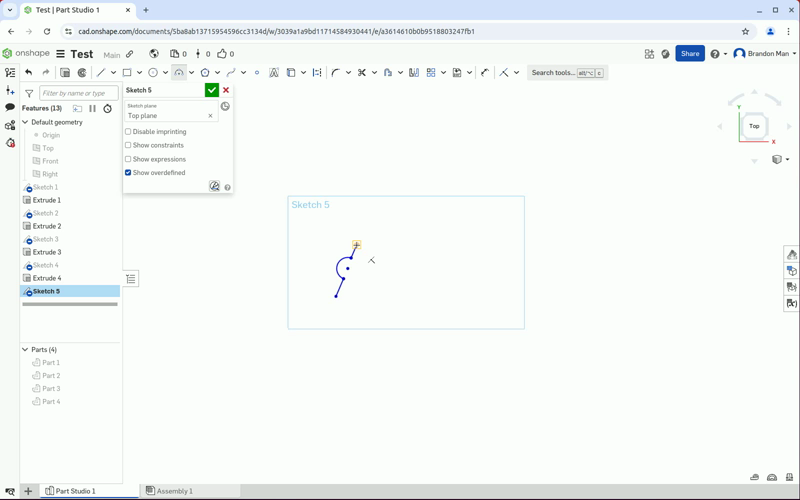
scroll(-6)
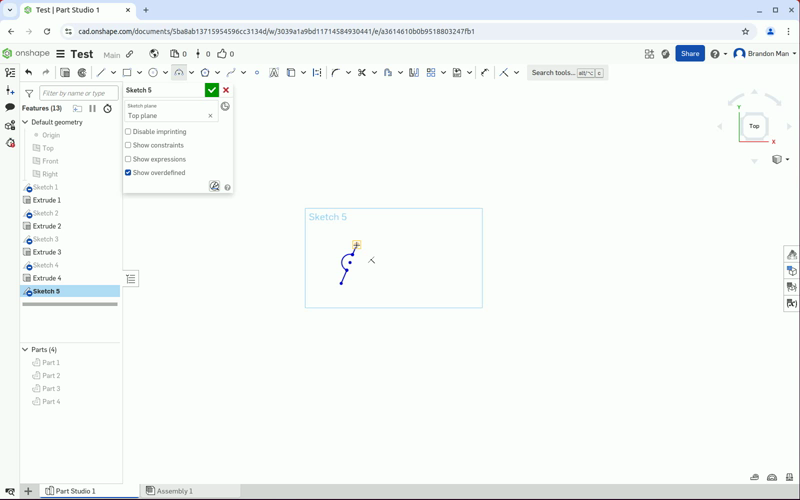
scroll(-6)
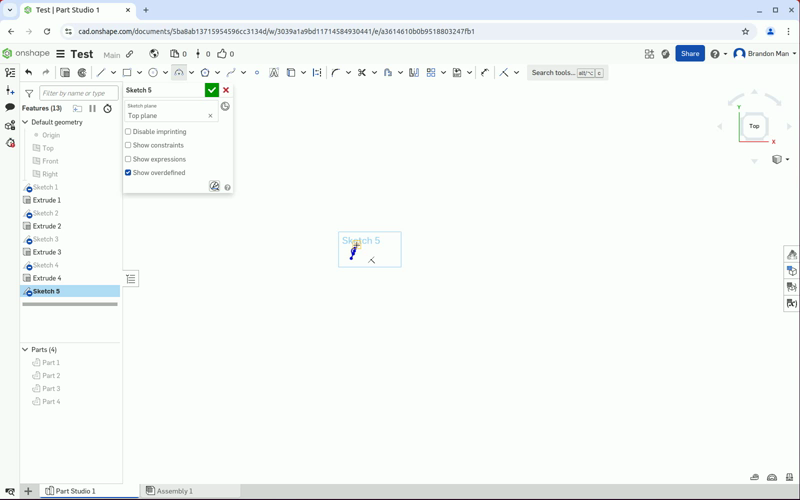
mouse_move(351, 257)
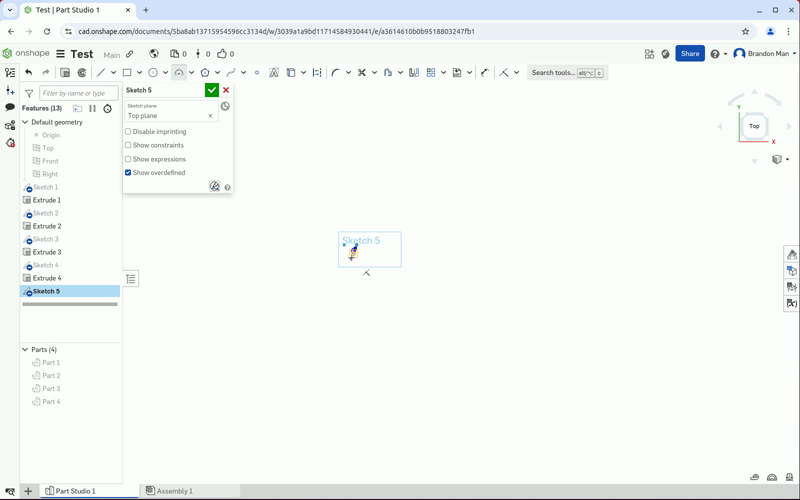
scroll(6)
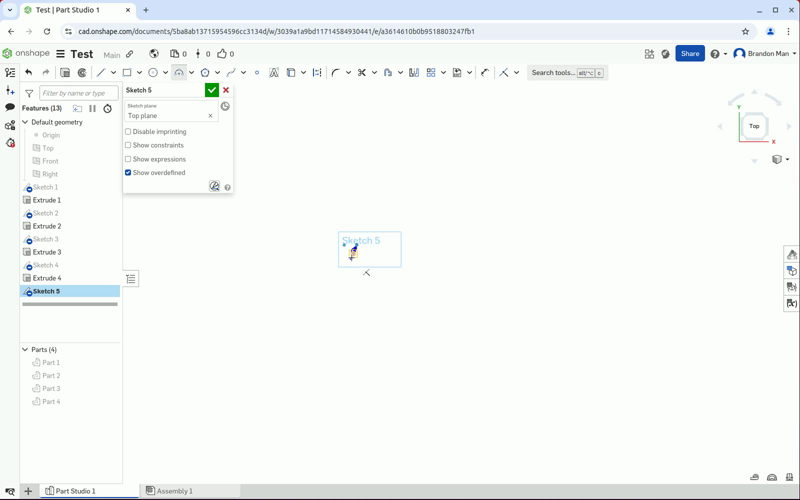
scroll(6)
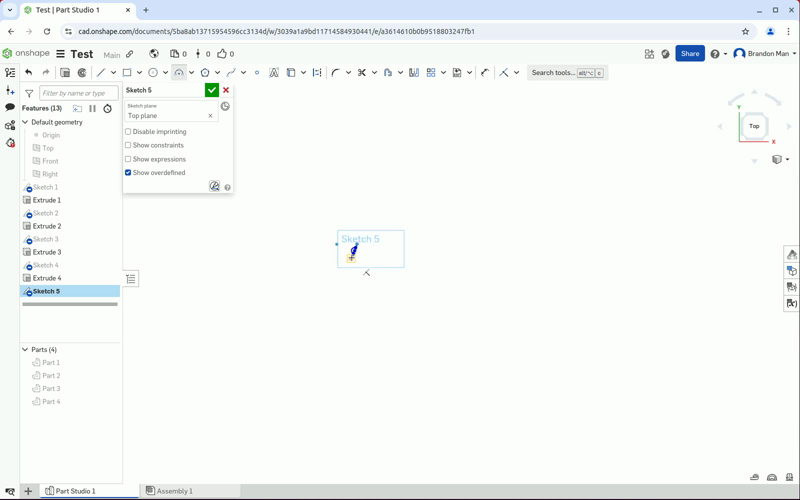
scroll(6)
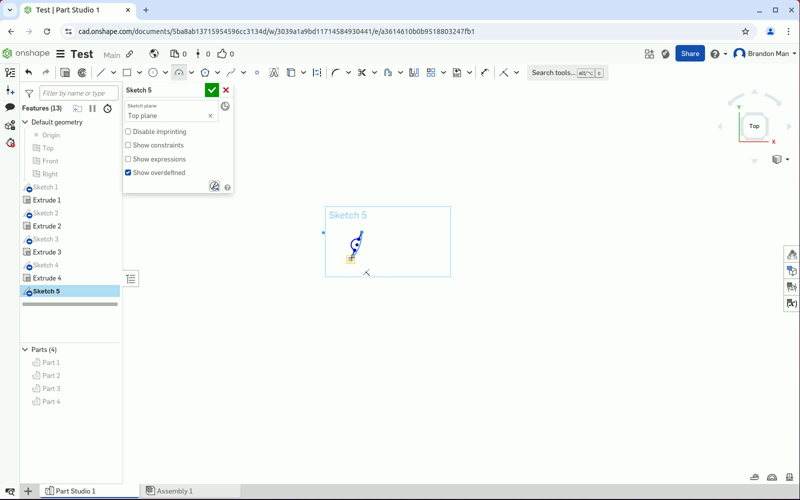
scroll(6)
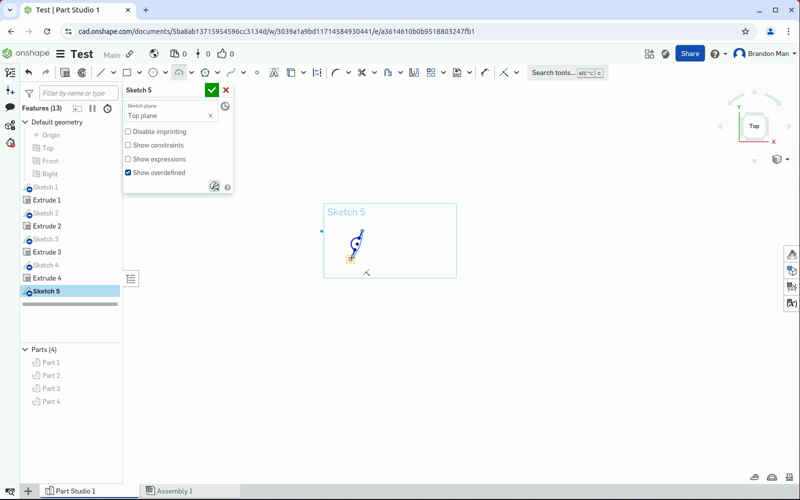
scroll(6)
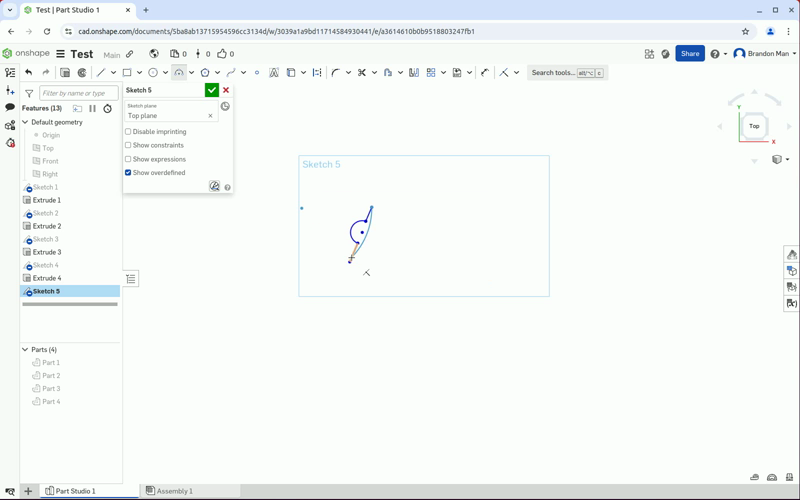
scroll(6)
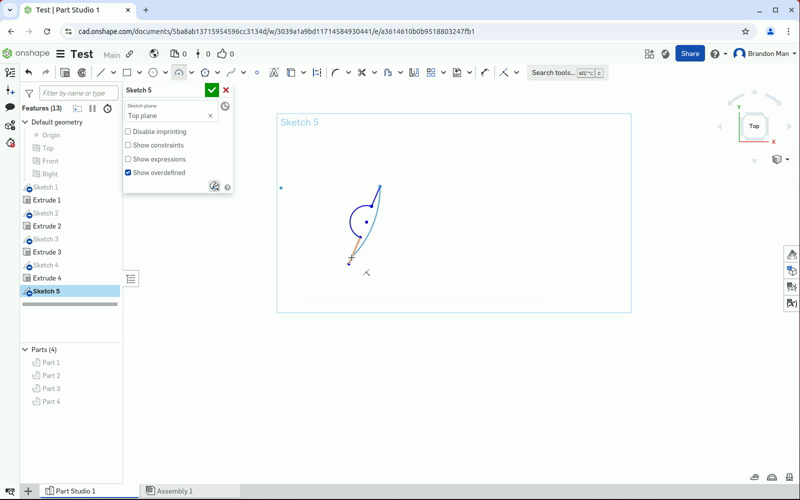
scroll(6)
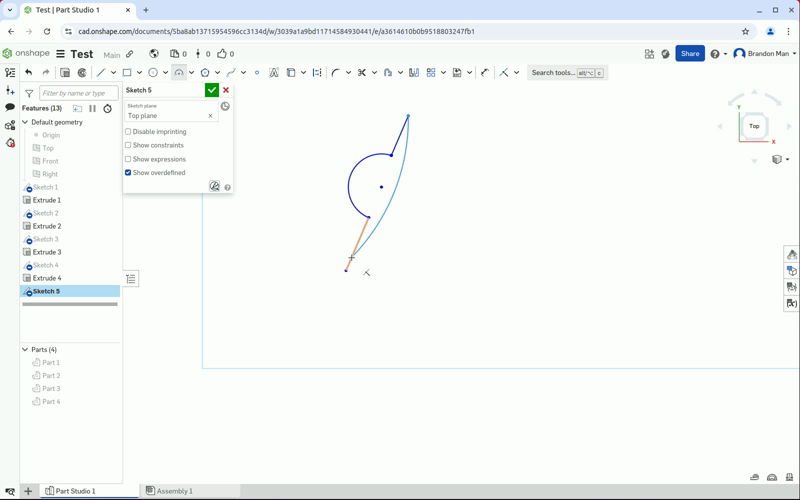
click(351, 257)
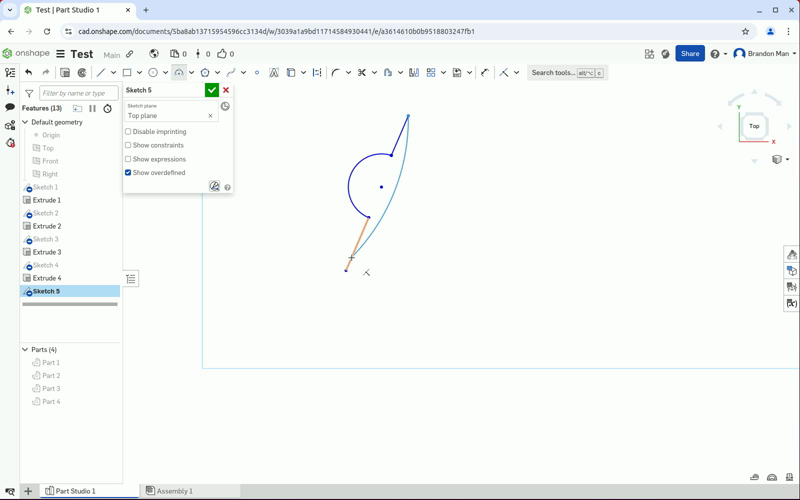
scroll(-6)
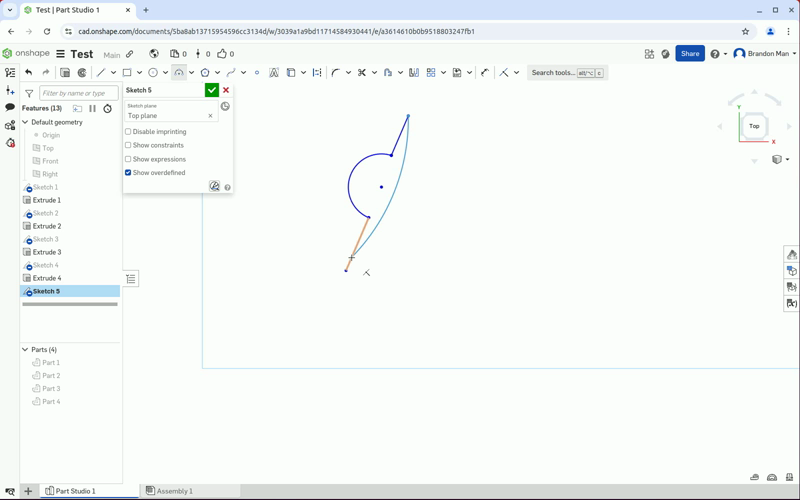
scroll(-6)
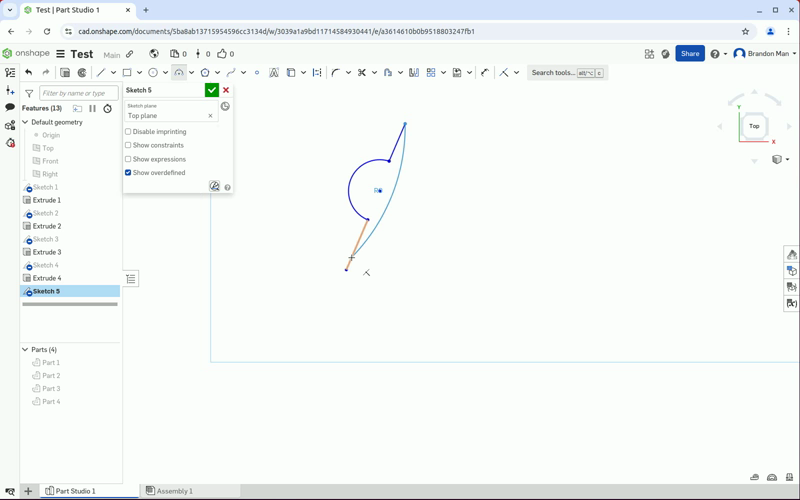
scroll(-6)
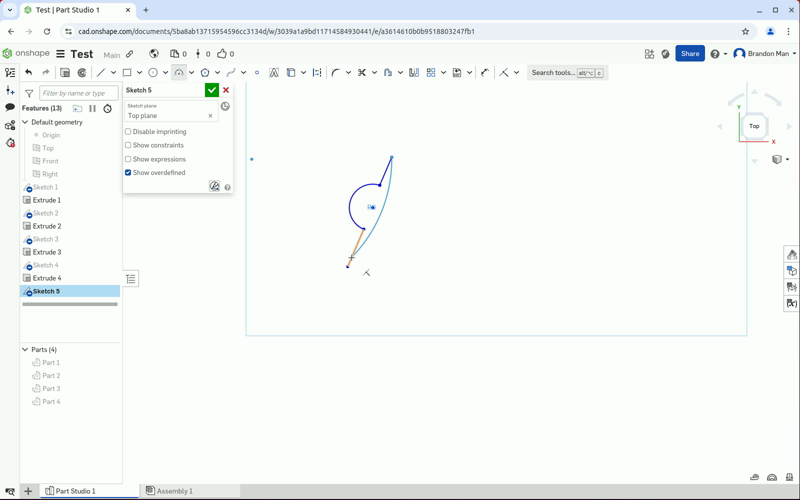
scroll(-6)
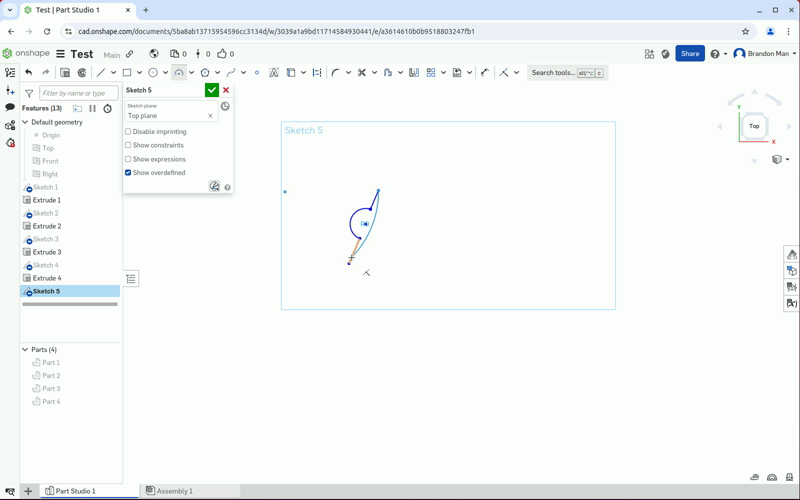
scroll(-6)
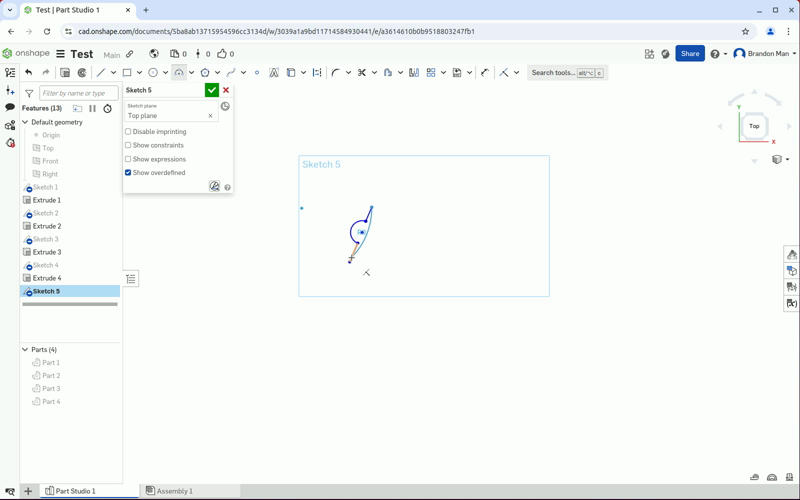
scroll(-6)
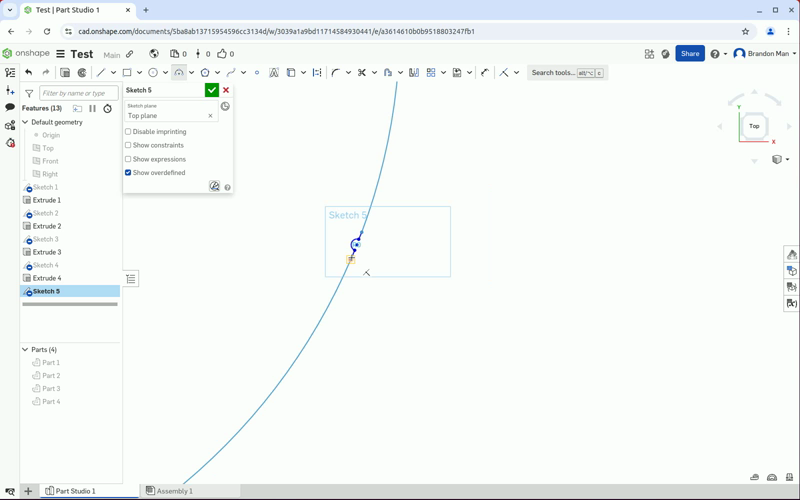
scroll(-6)
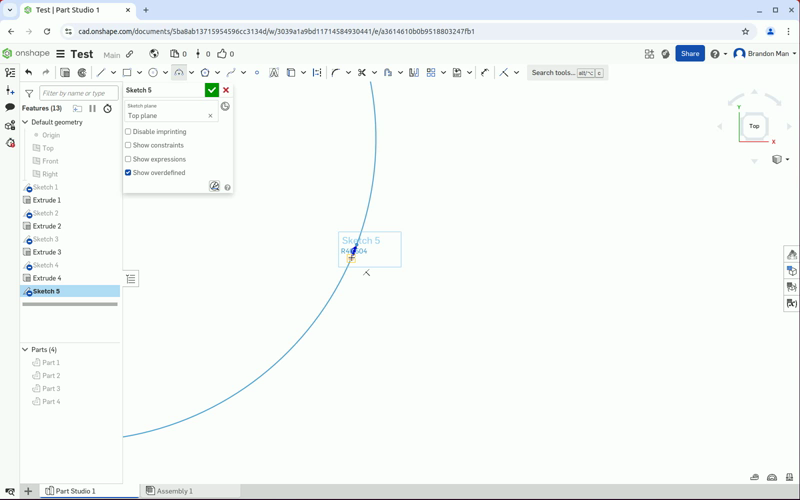
key_down(shift)
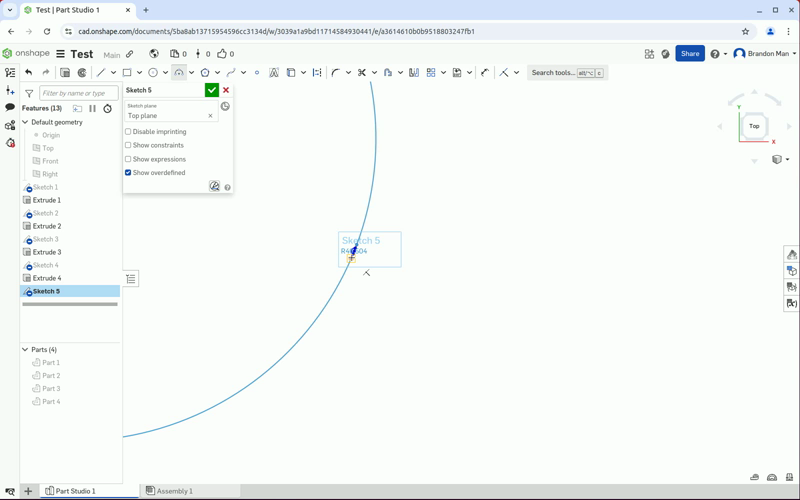
mouse_move(348, 248)
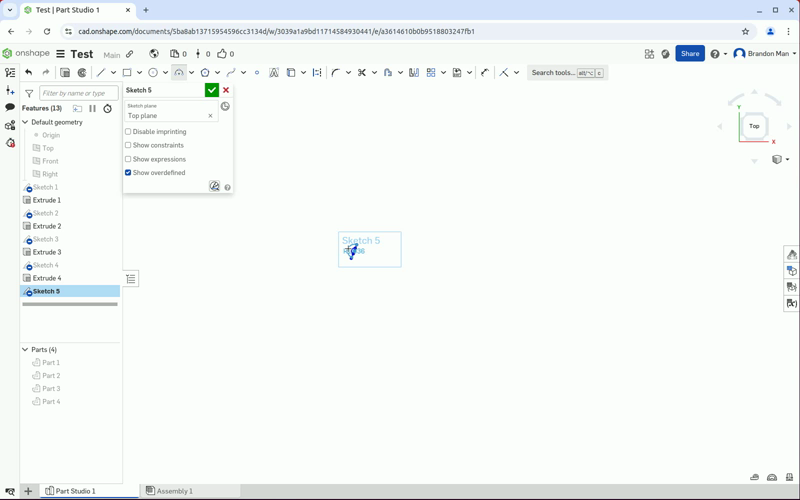
scroll(6)
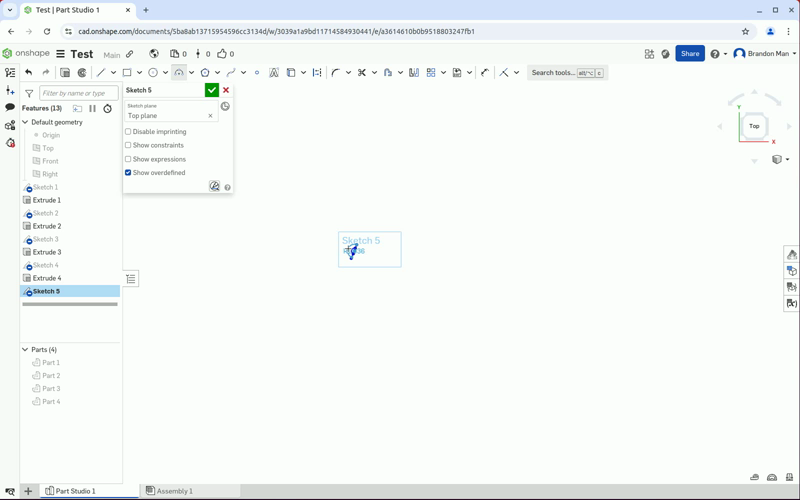
scroll(6)
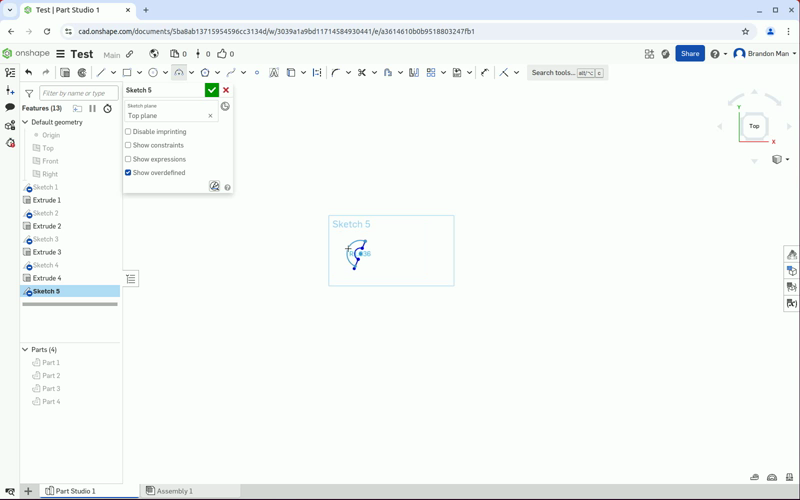
scroll(6)
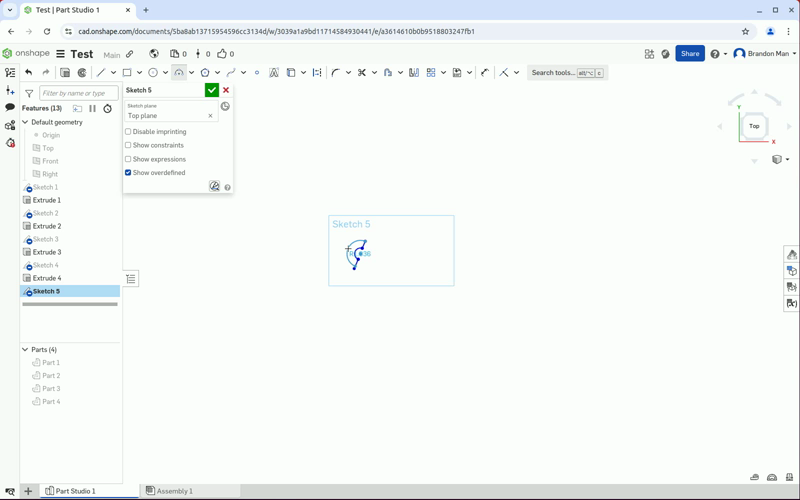
scroll(6)
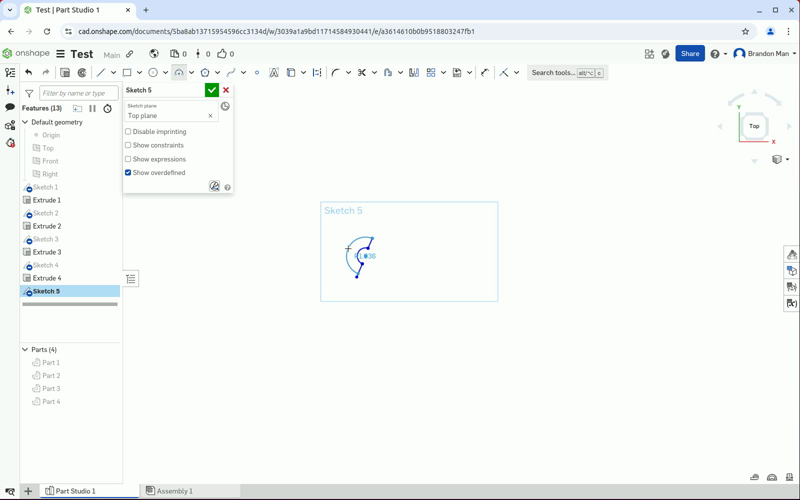
scroll(6)
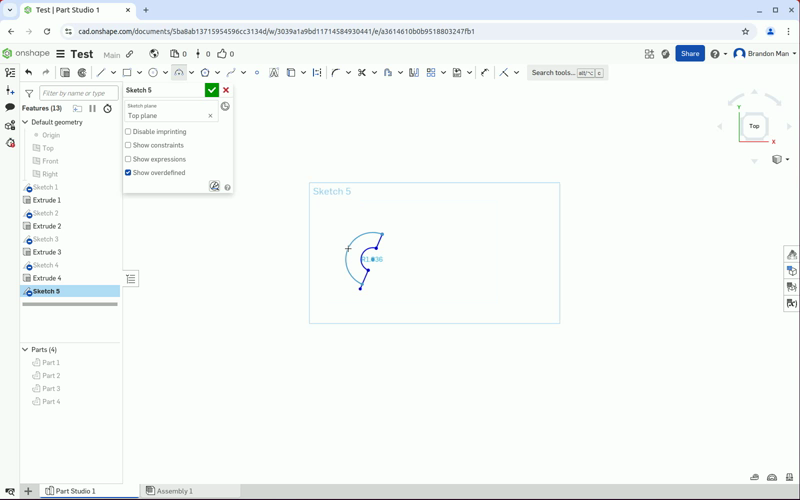
scroll(6)
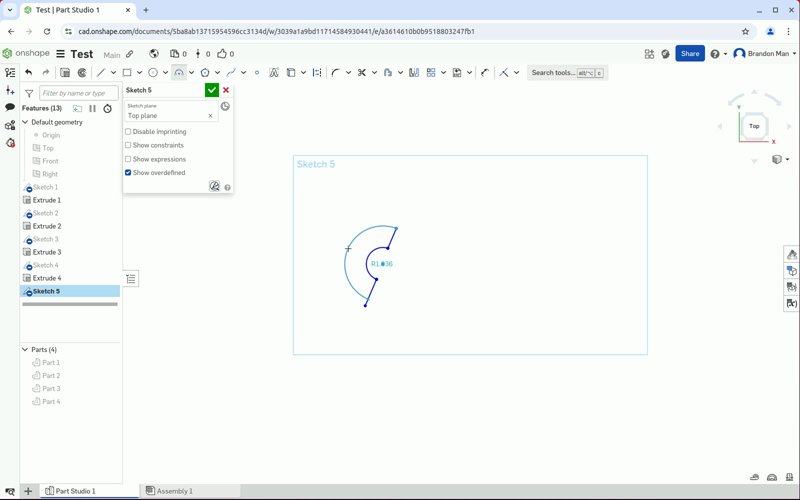
scroll(6)
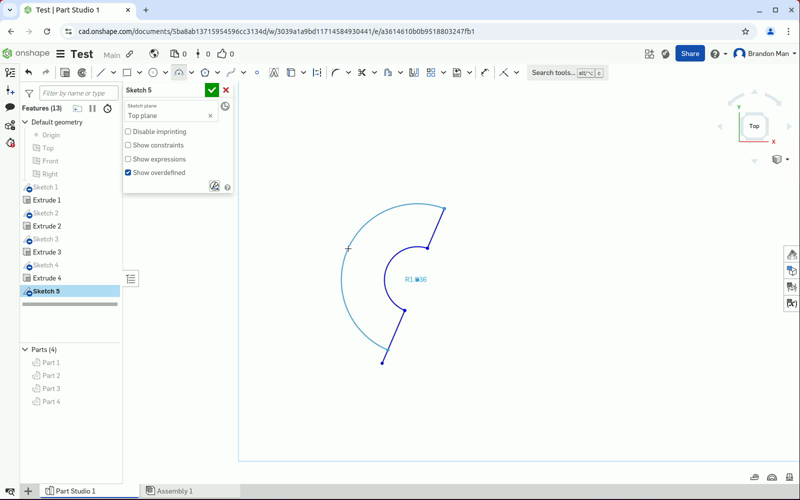
click(348, 248)
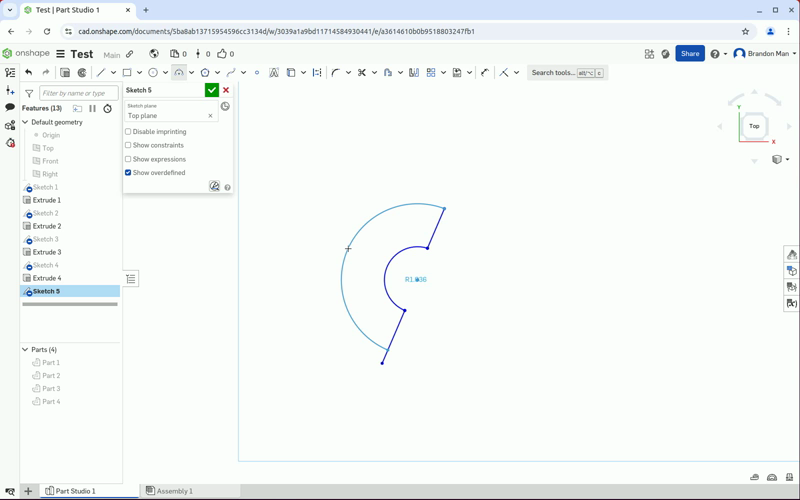
scroll(-6)
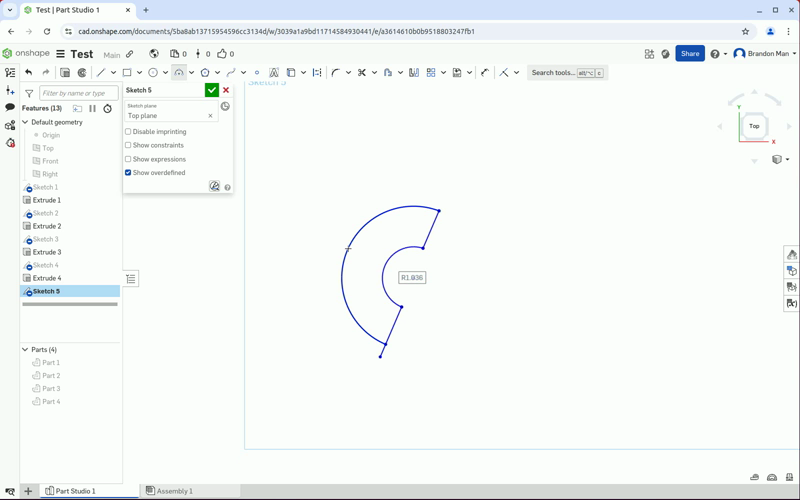
scroll(-6)
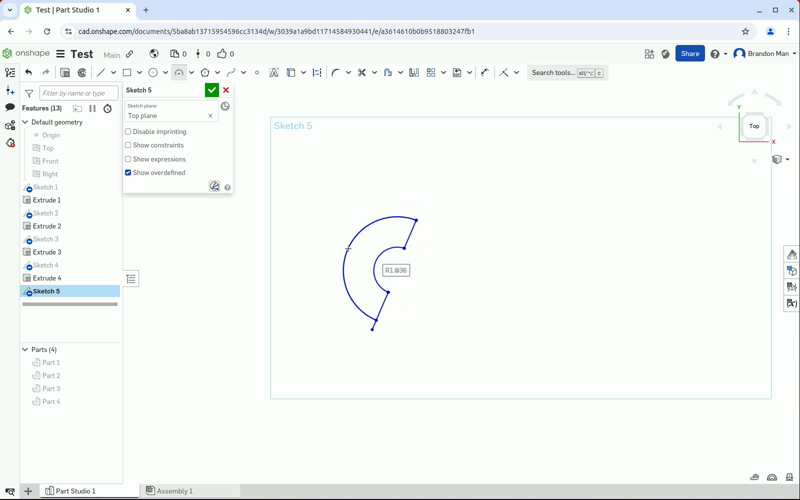
scroll(-6)
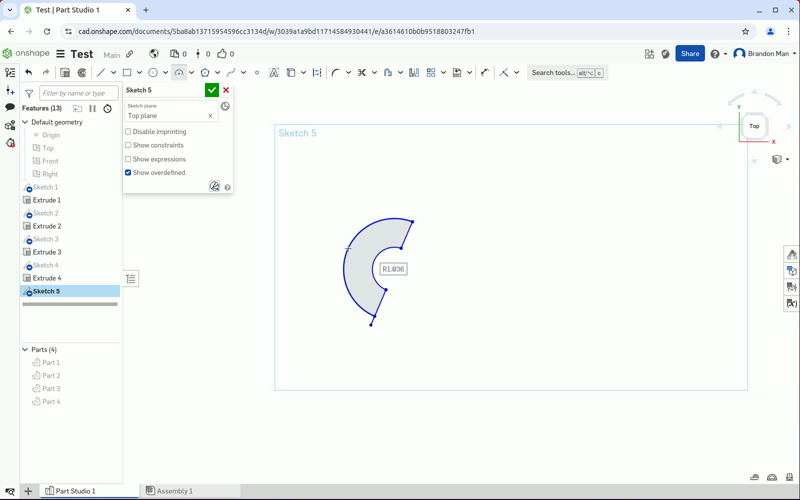
scroll(-6)
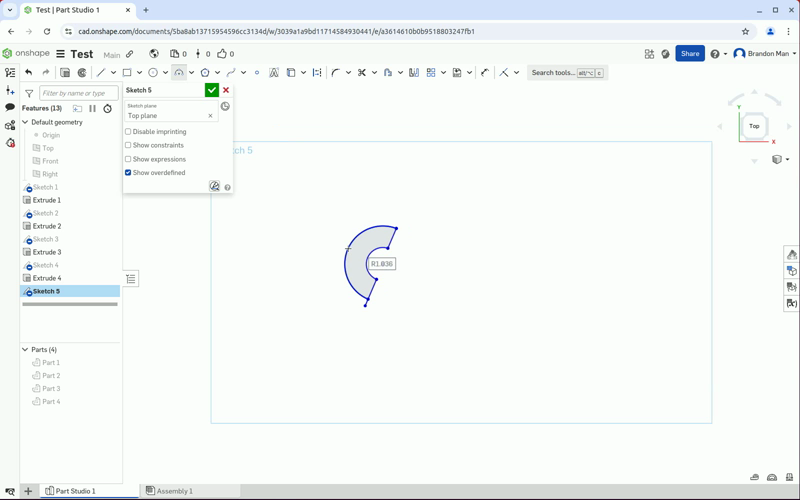
scroll(-6)
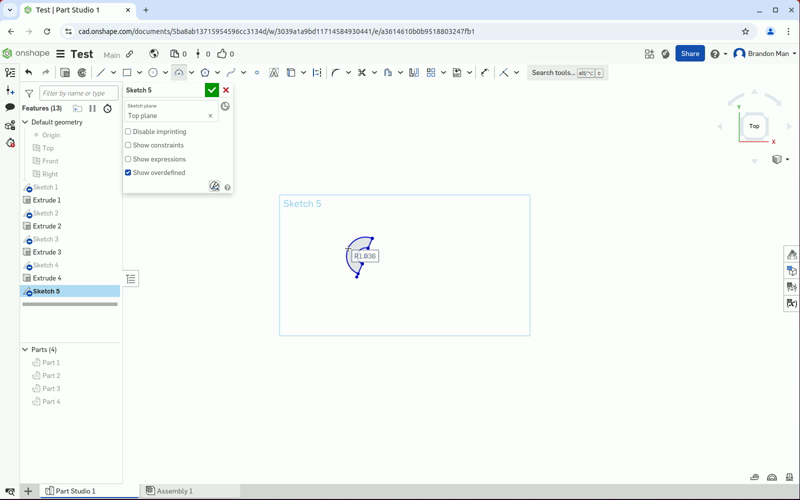
scroll(-6)
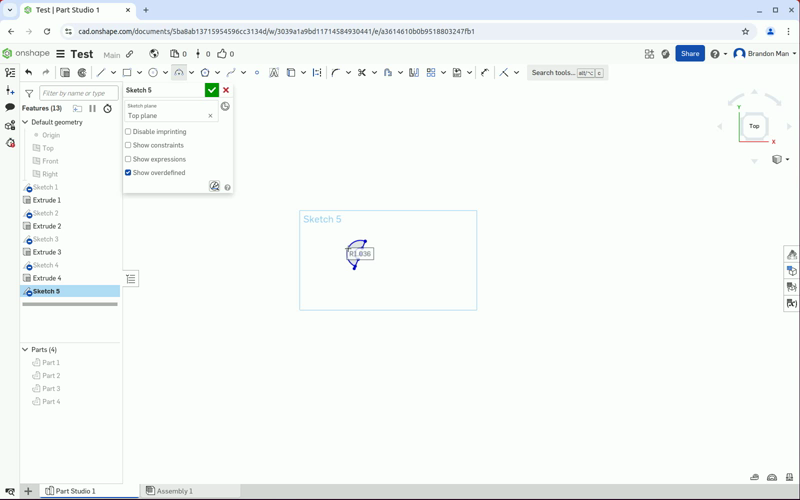
scroll(-6)
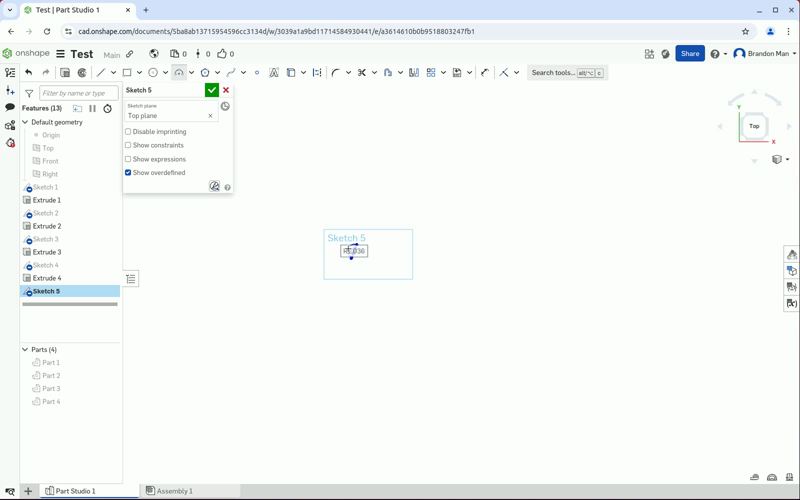
key_up(shift)
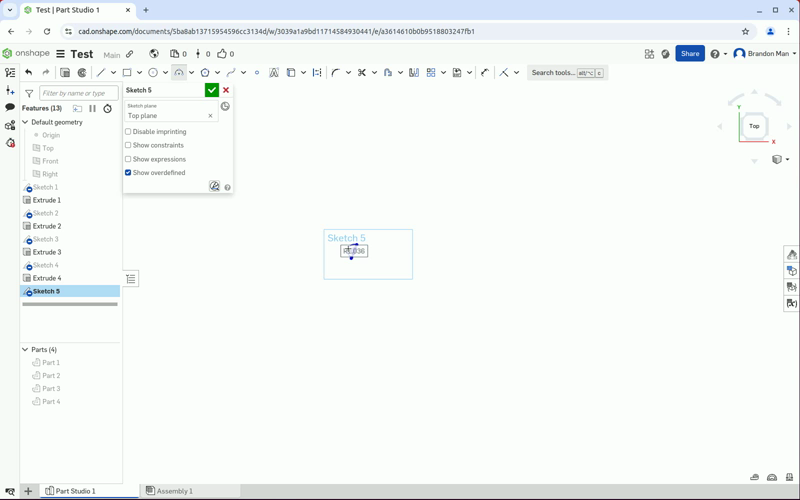
key(esc)
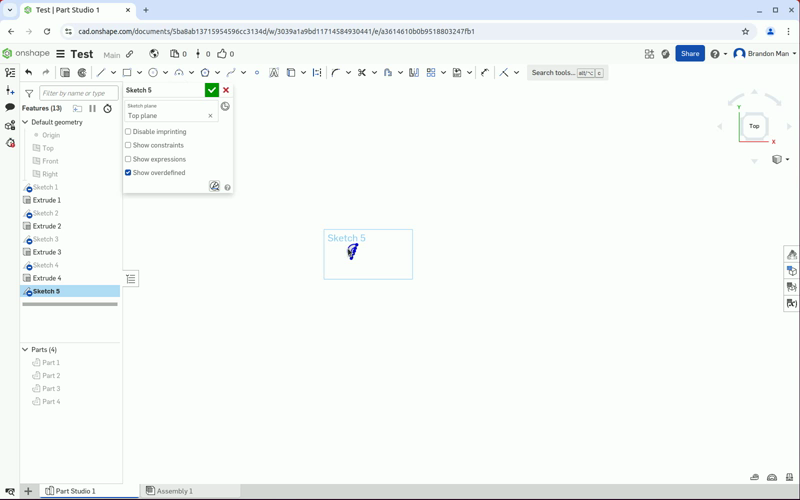
mouse_move(352, 253)
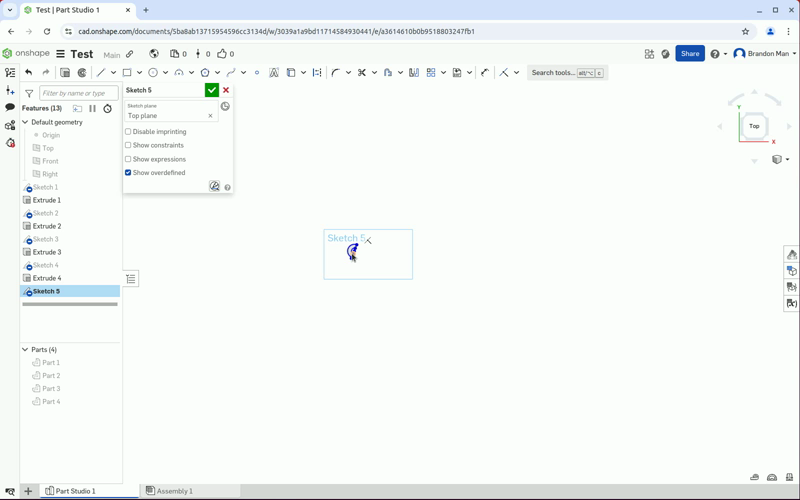
scroll(6)
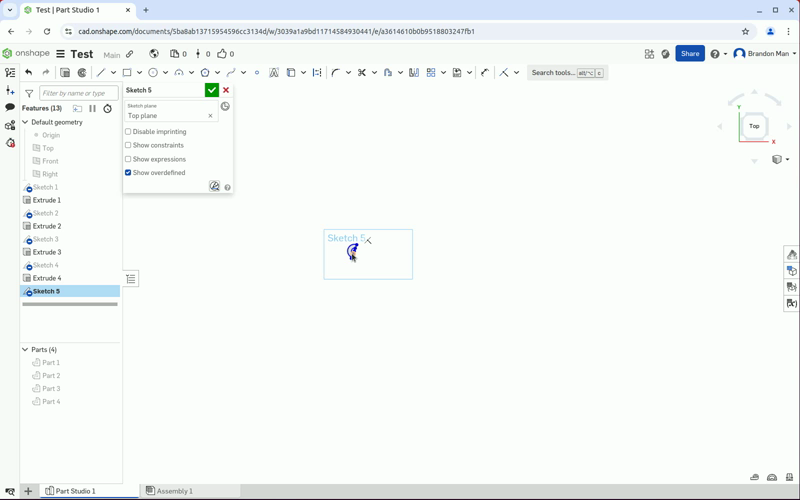
scroll(6)
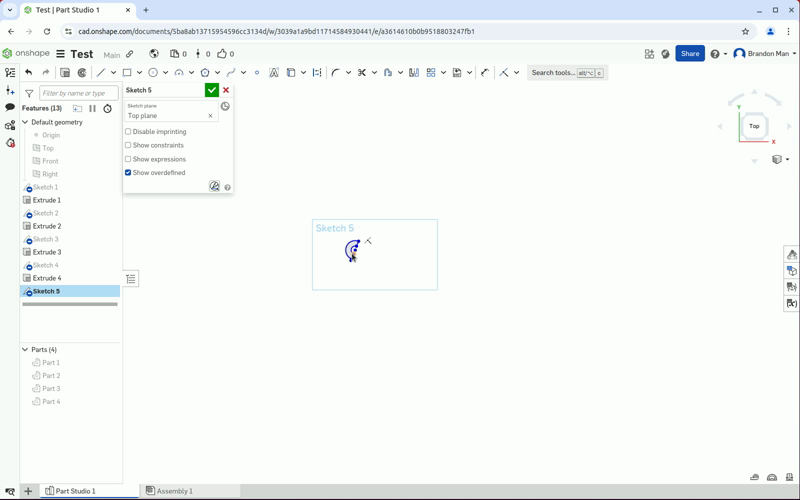
scroll(6)
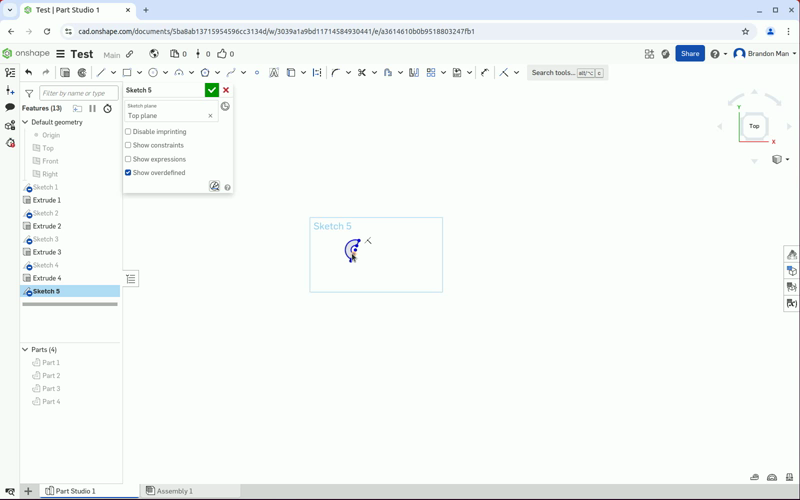
scroll(6)
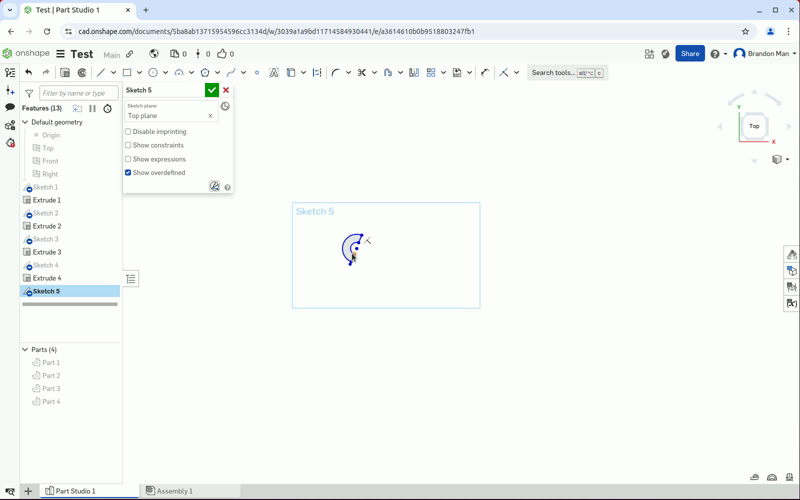
scroll(6)
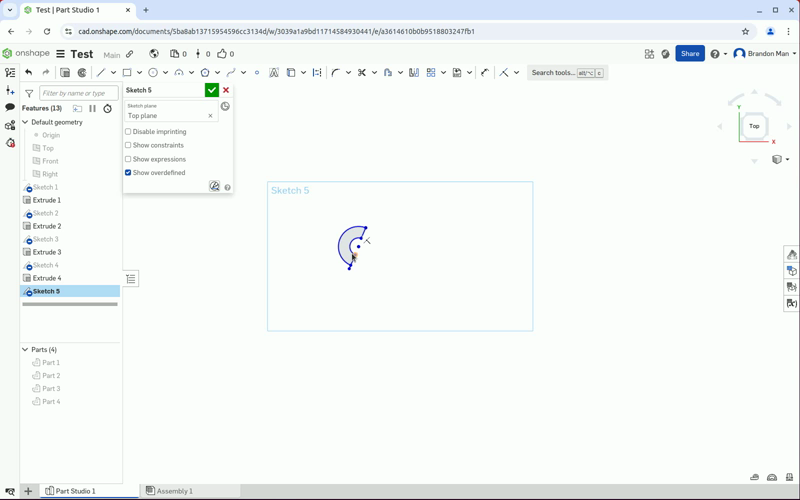
scroll(6)
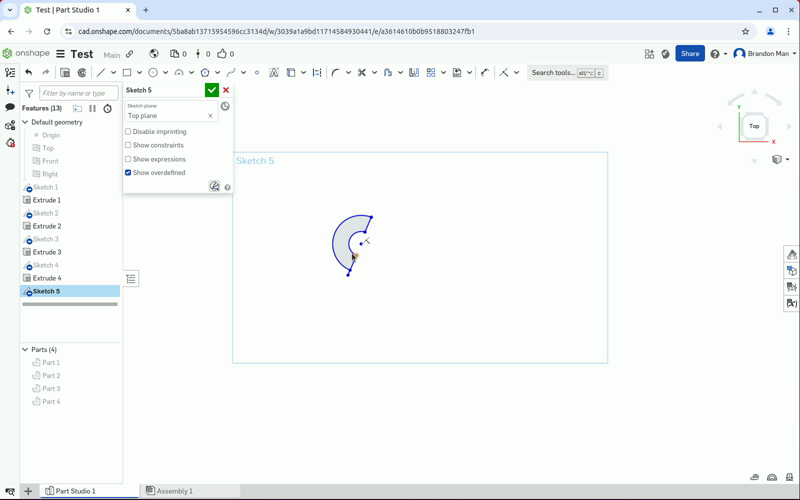
scroll(6)
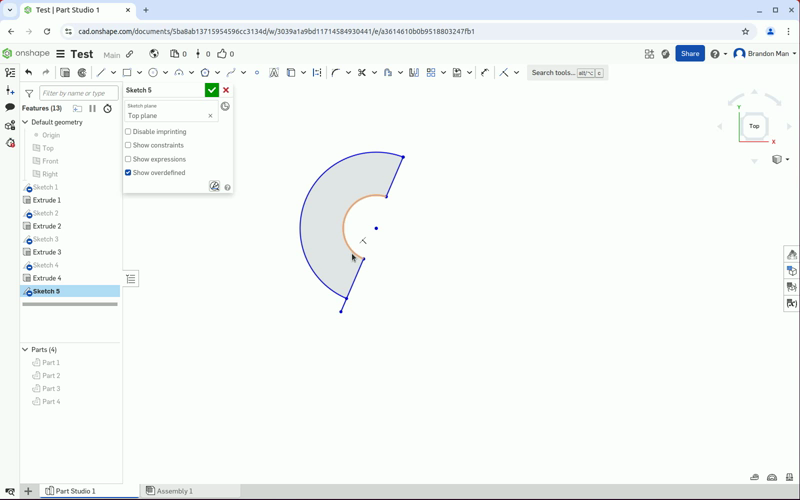
click(352, 253)
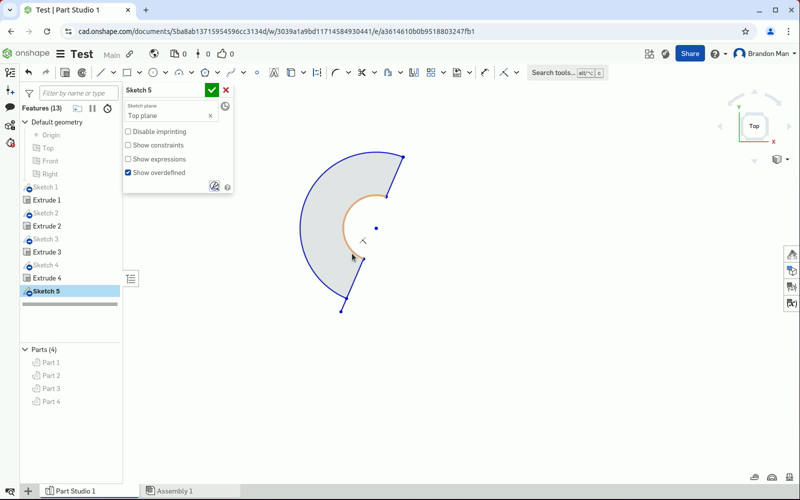
scroll(-6)
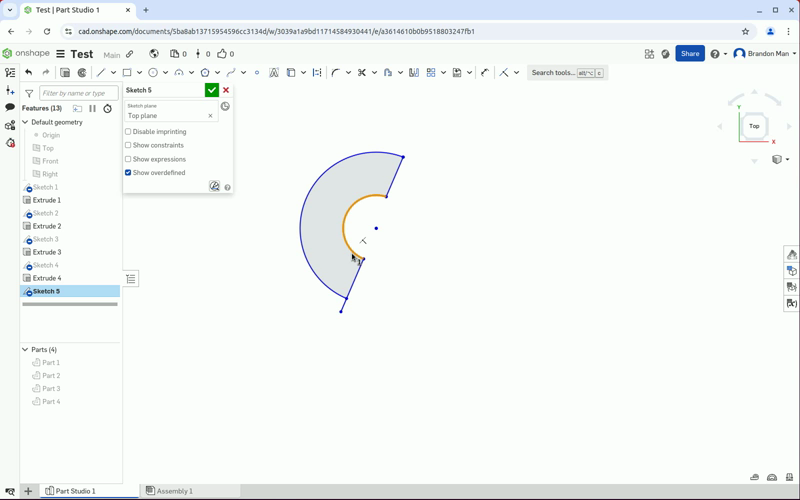
scroll(-6)
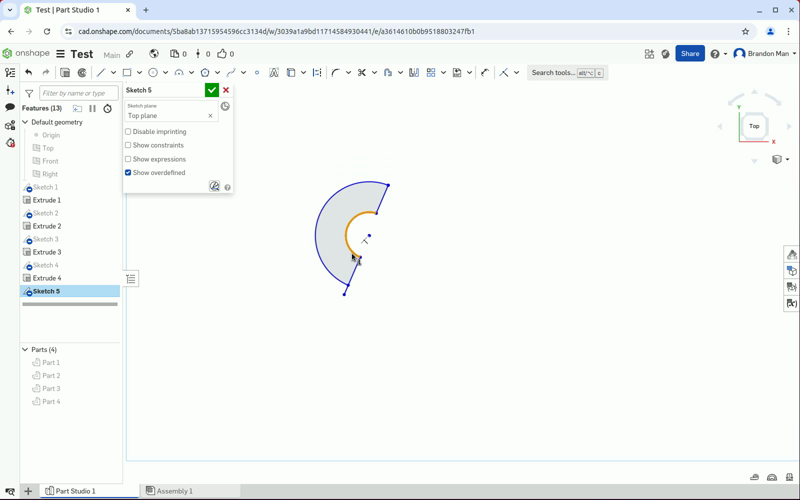
scroll(-6)
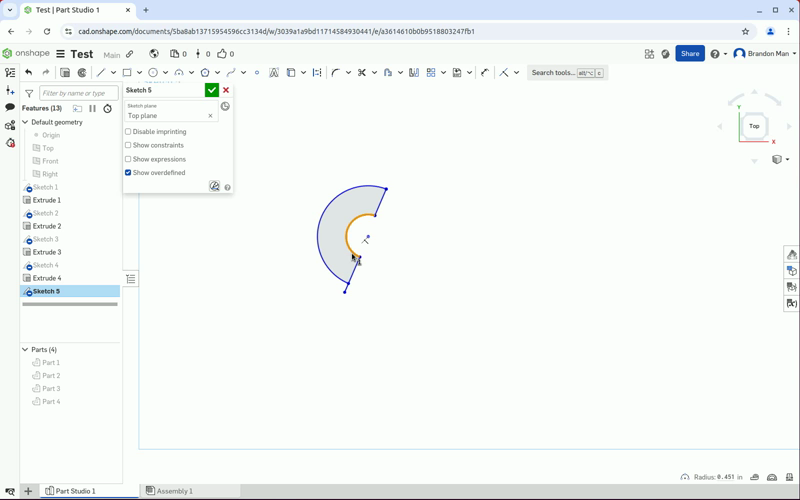
scroll(-6)
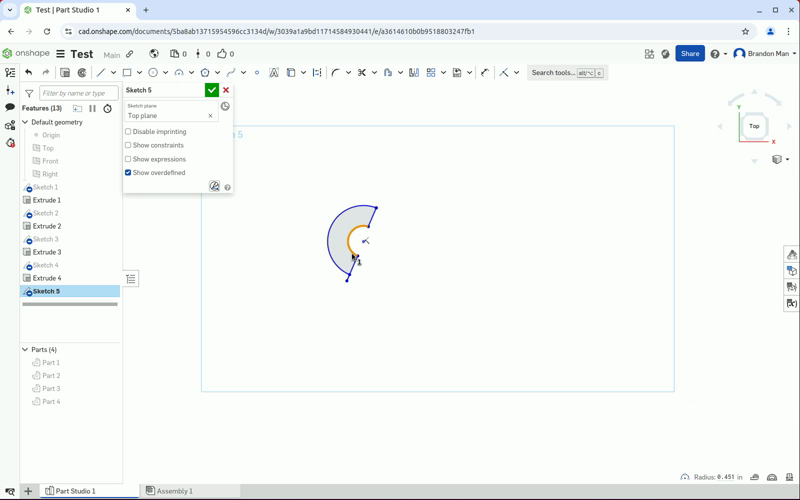
scroll(-6)
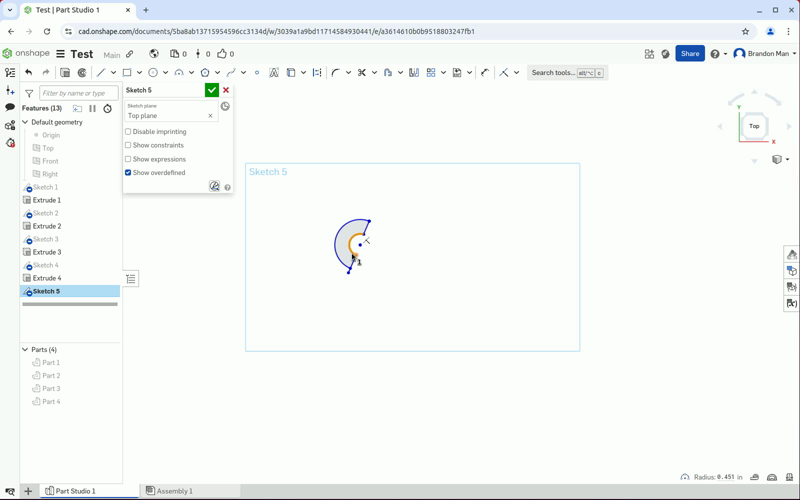
scroll(-6)
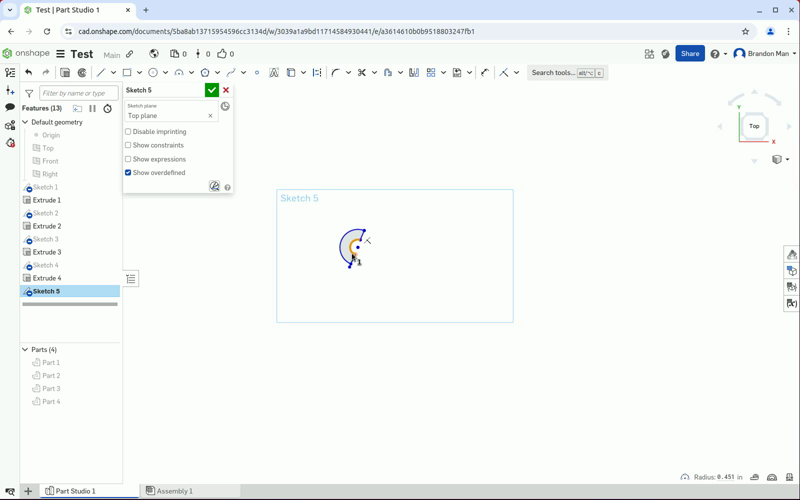
scroll(-6)
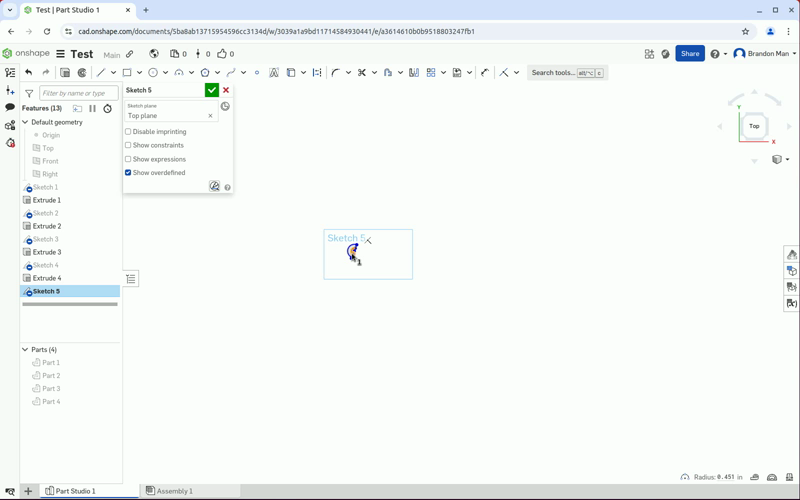
mouse_move(73, 352)
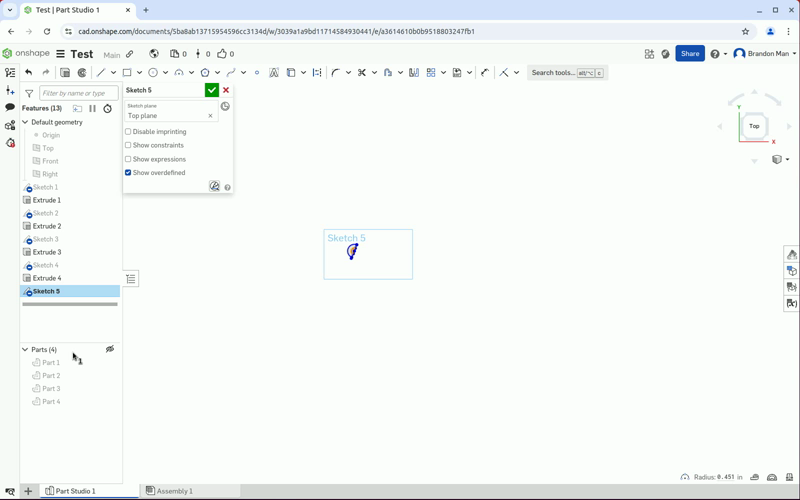
key(shift+y)
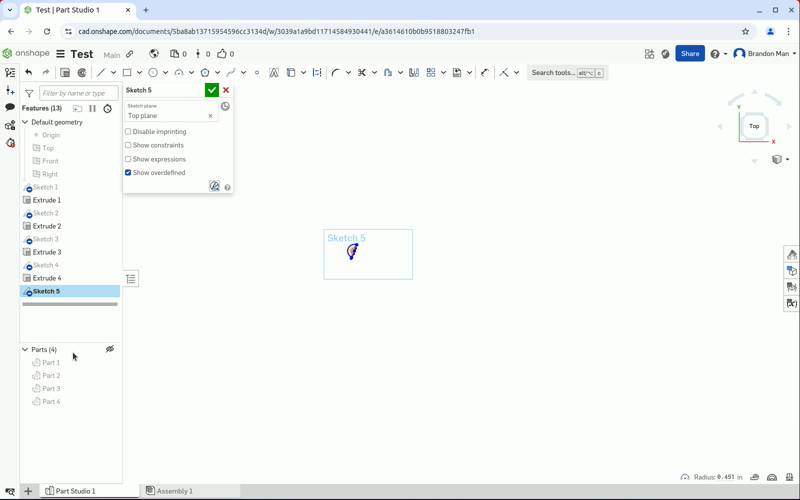
key(shift+e)
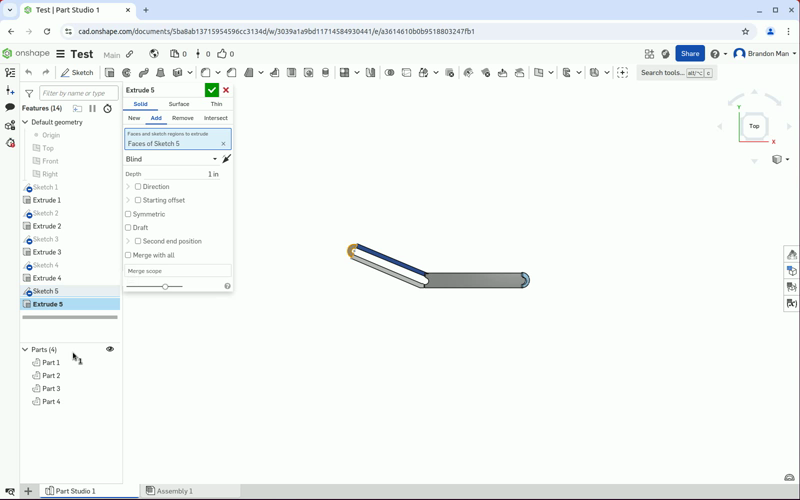
mouse_move(143, 106)
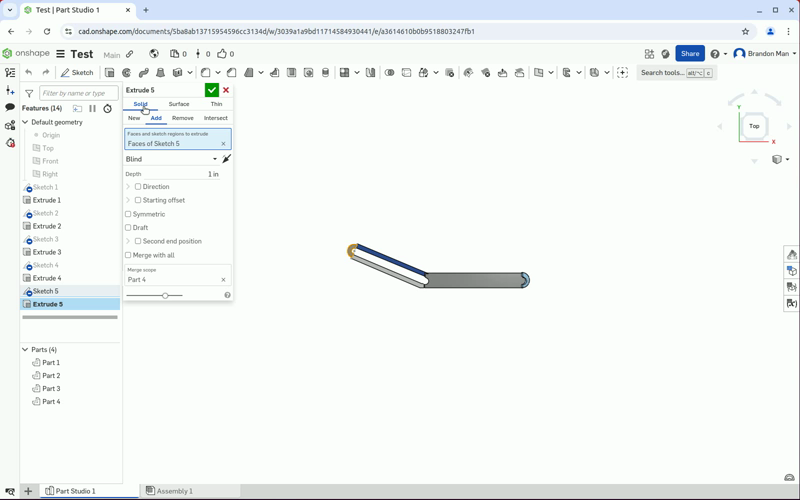
click(143, 106)
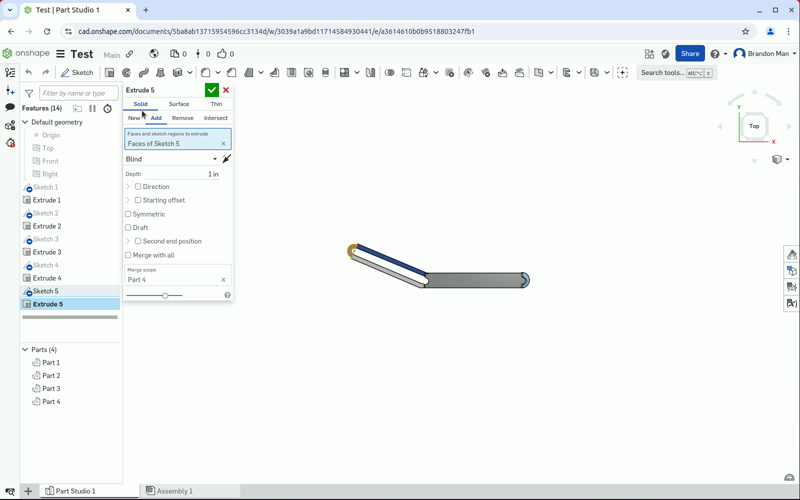
mouse_move(137, 120)
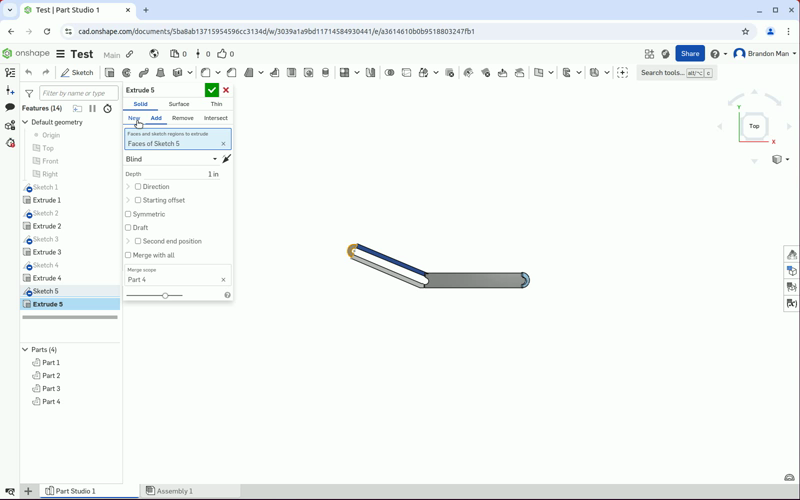
click(137, 120)
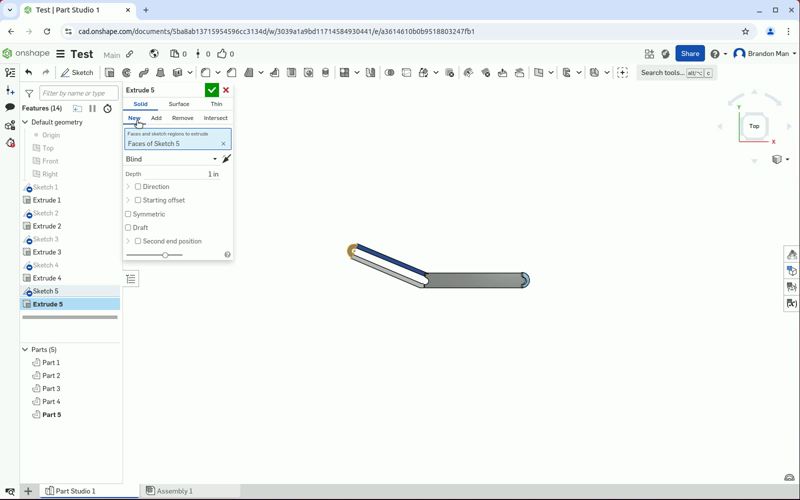
key(tab, 4)
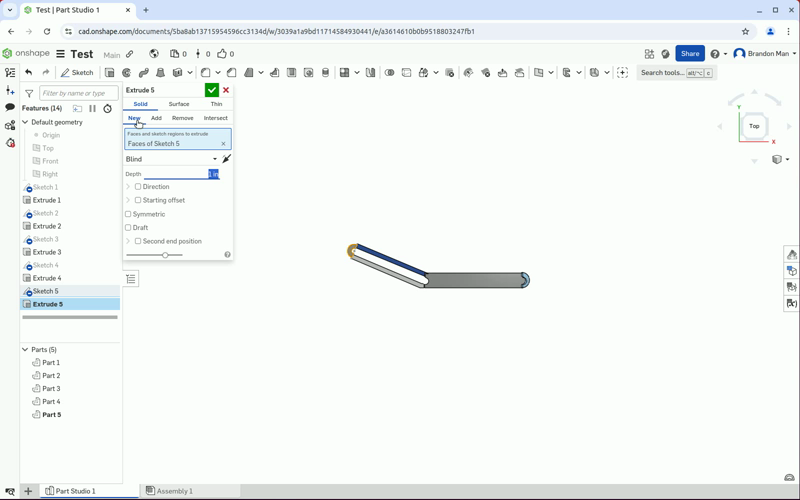
text(1.204)
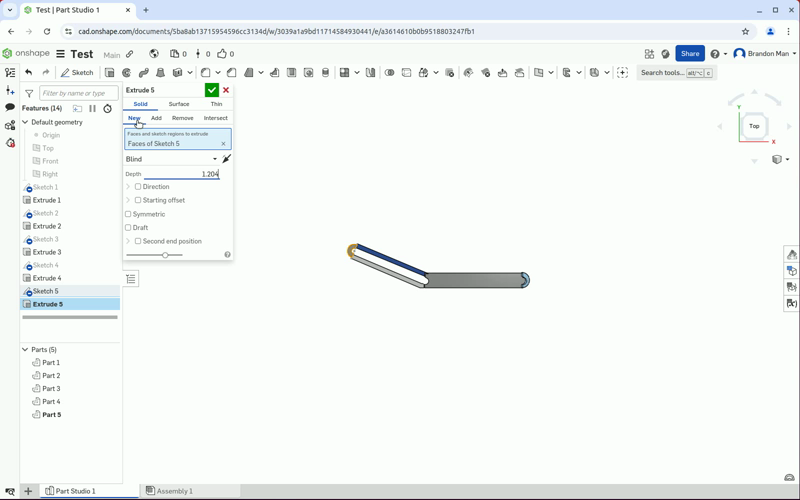
key(enter)
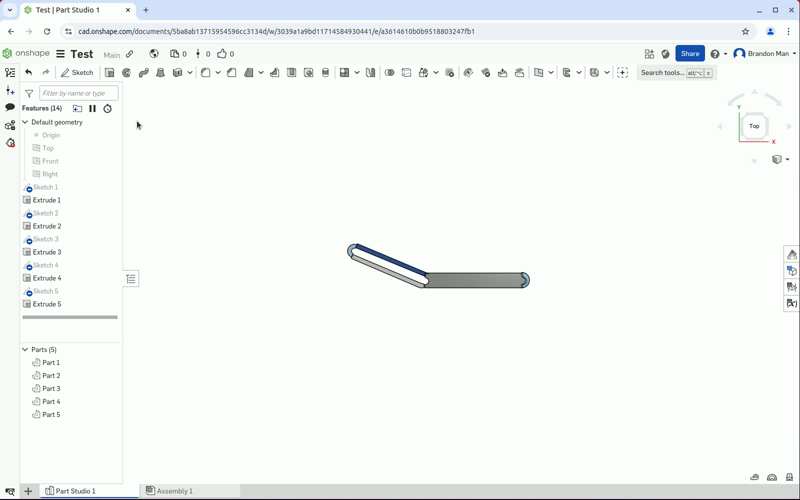
key(shift+h)
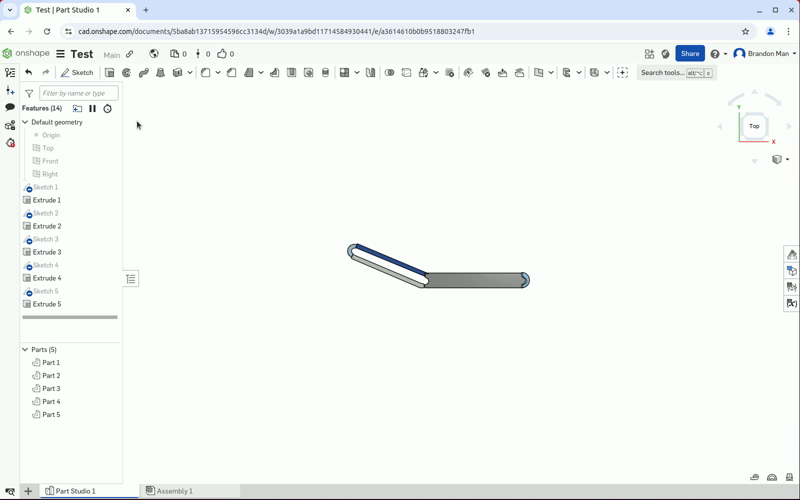
key(shift+h)
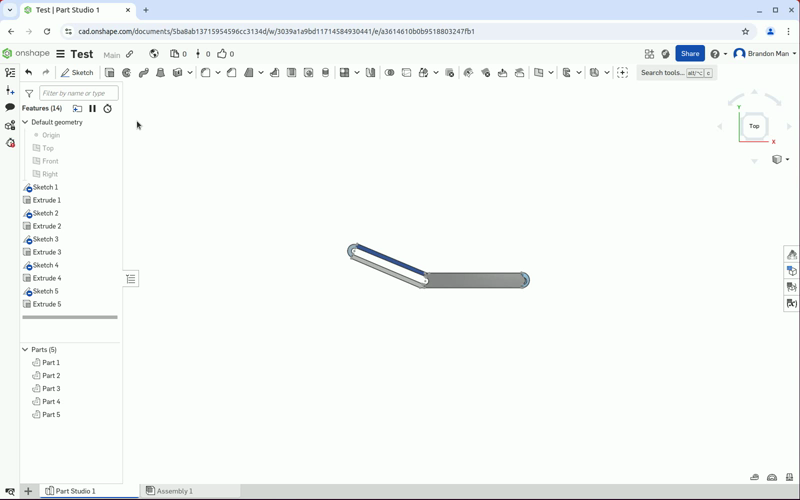
key(shift+7)
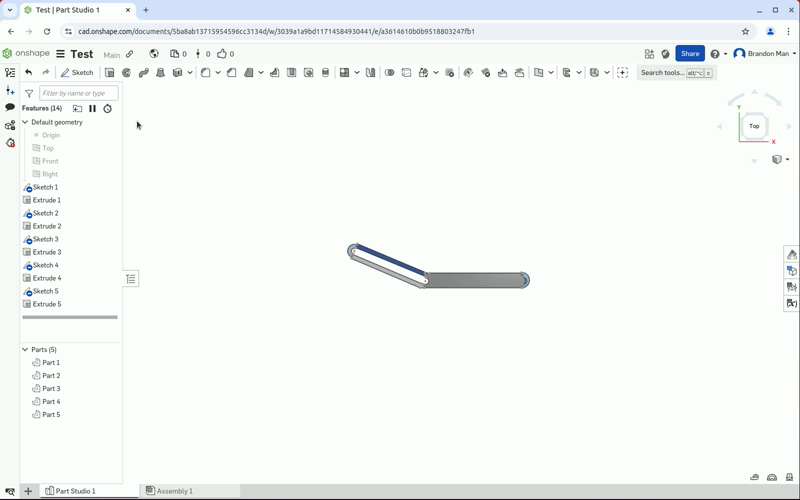
key(up, 3)
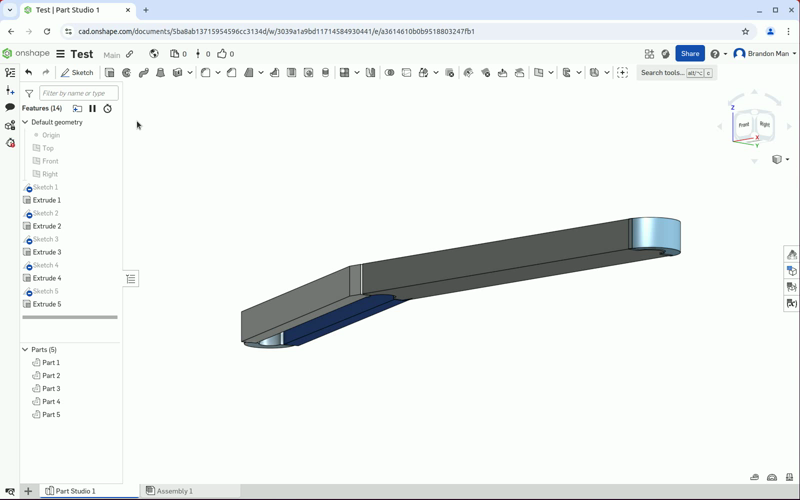
key(left, 3)
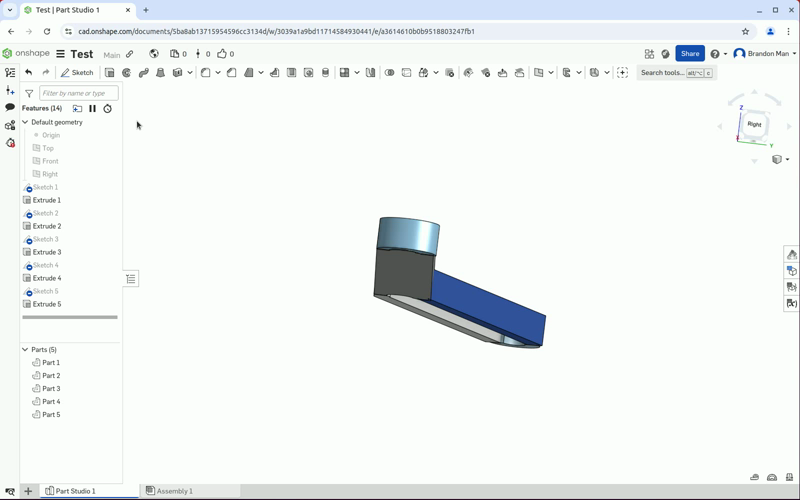
key(right, 3)
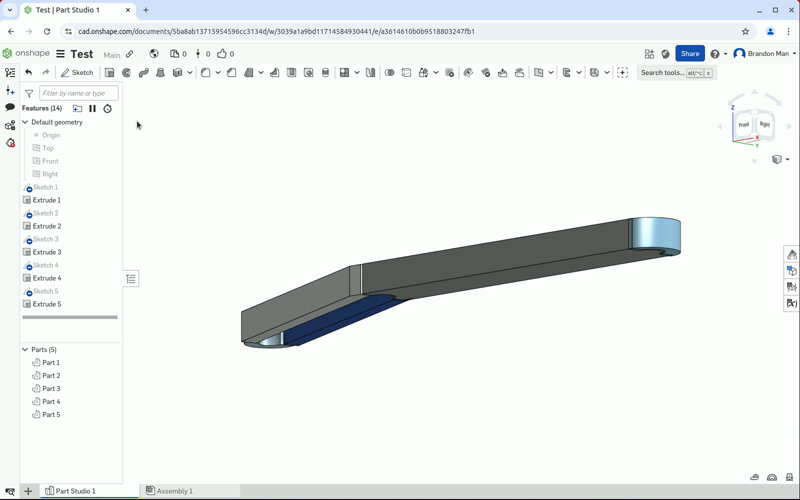
key(down, 3)
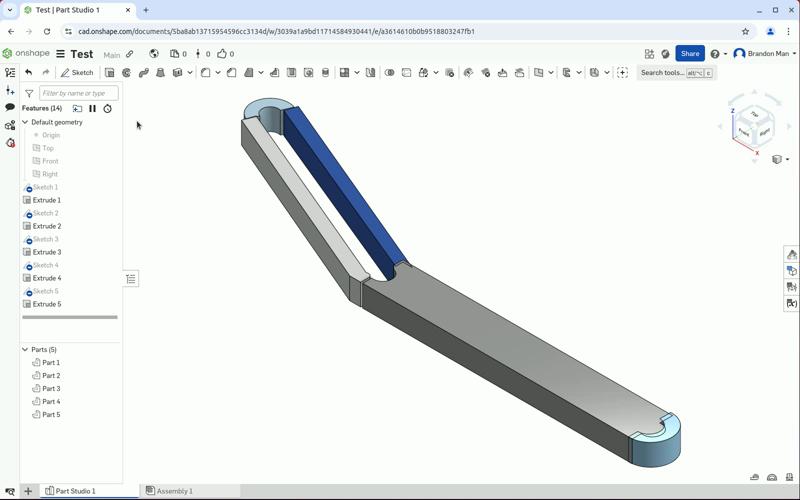
mouse_move(73, 189)
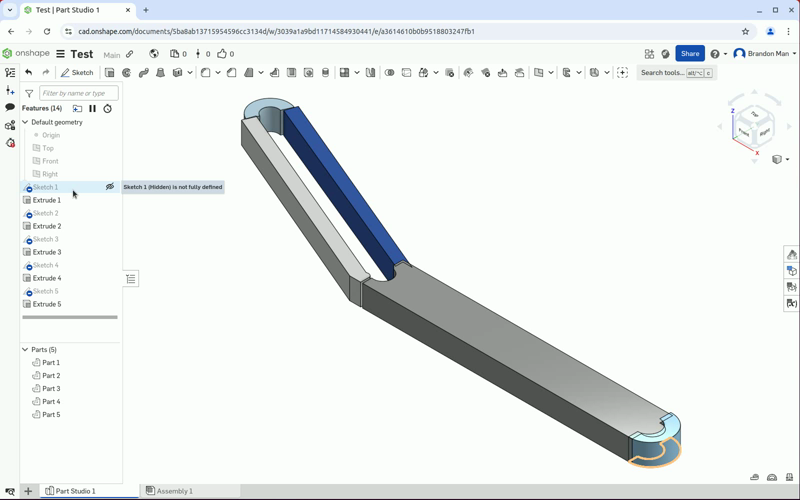
click(73, 189)